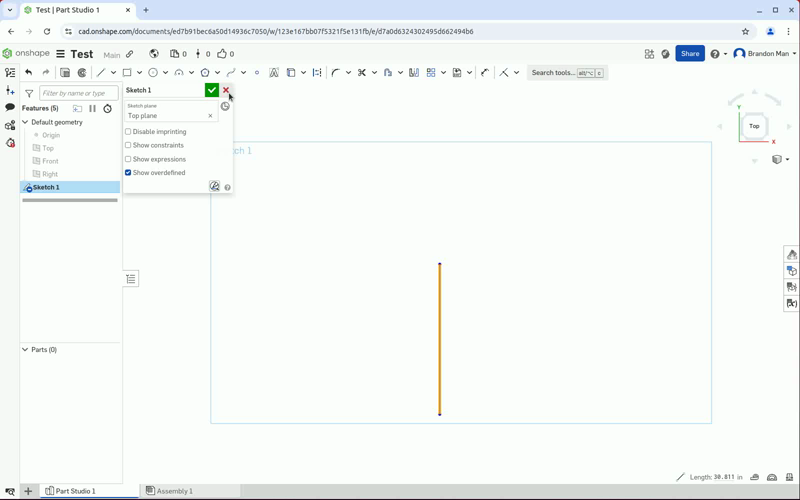
key(shift+h)
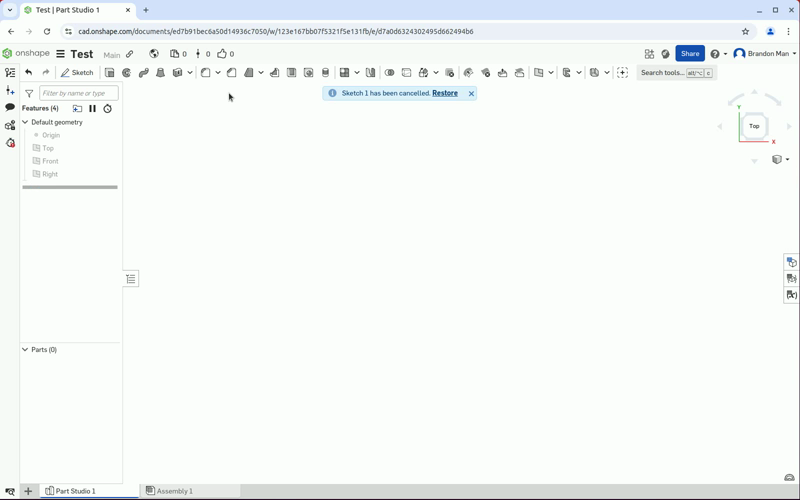
mouse_move(73, 352)
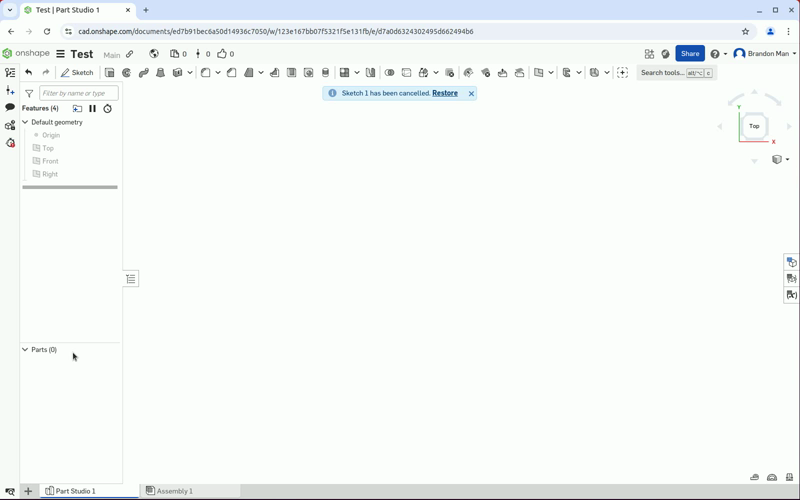
key(y)
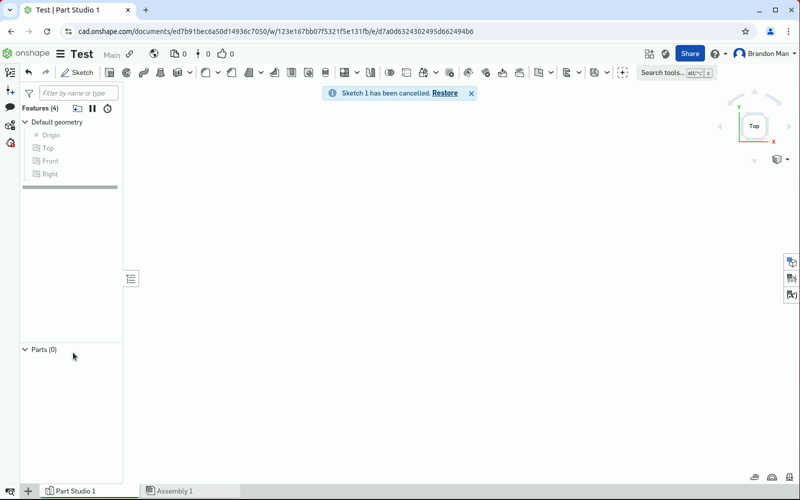
key(shift+p)
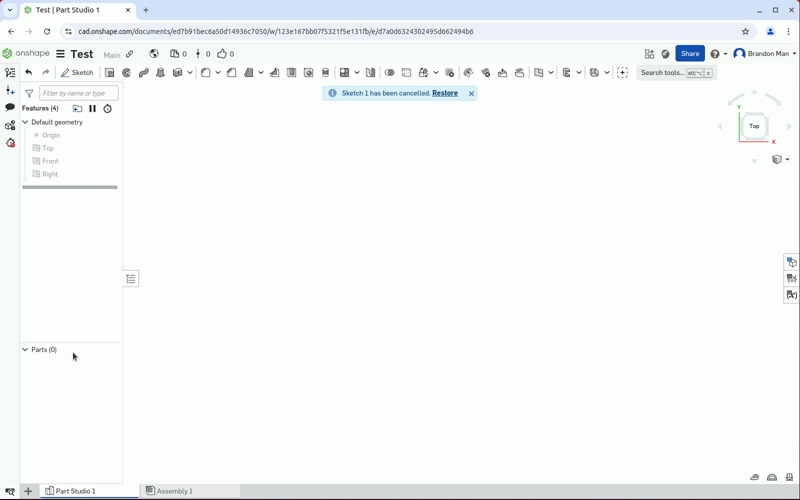
key(space)
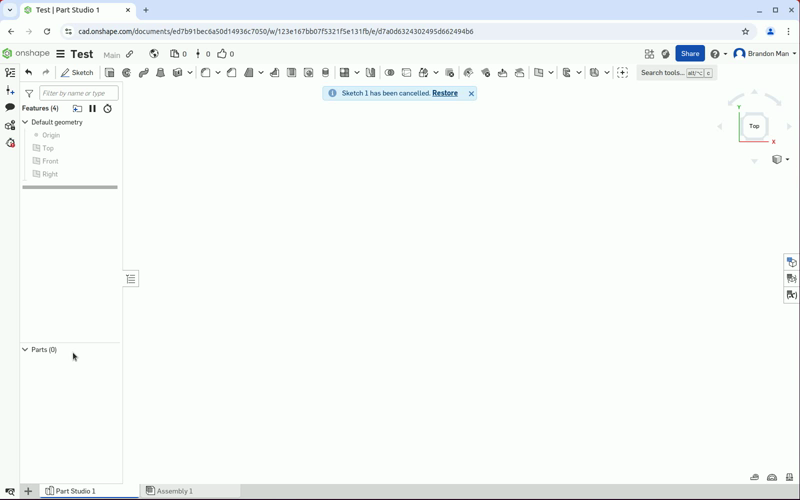
key_down(shift)
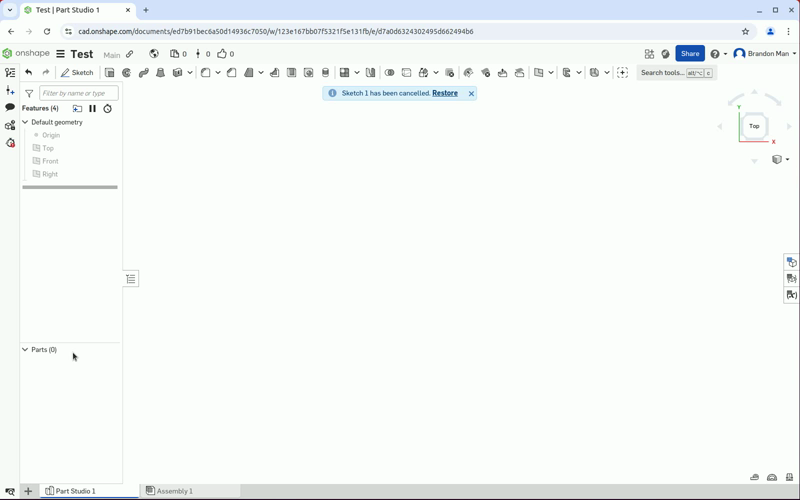
key(up)
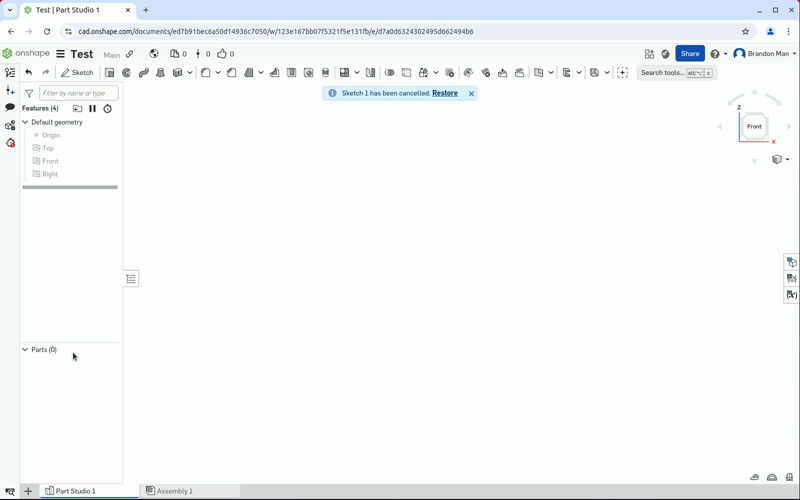
key_up(shift)
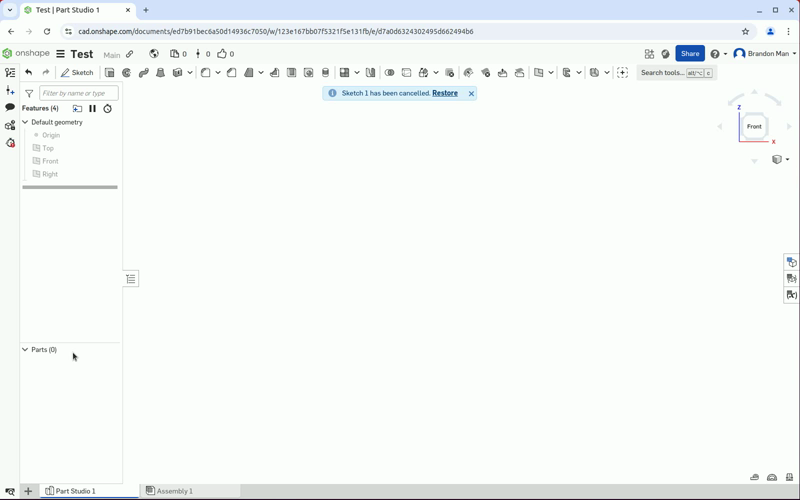
mouse_move(73, 352)
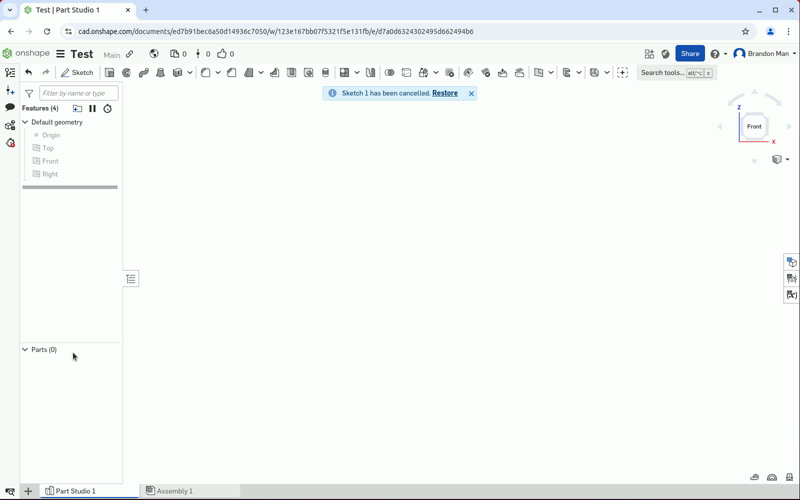
key(shift+y)
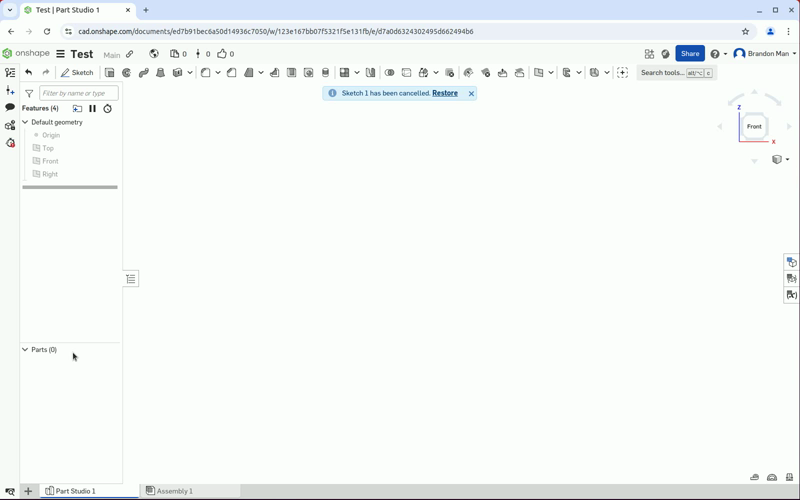
key(shift+s)
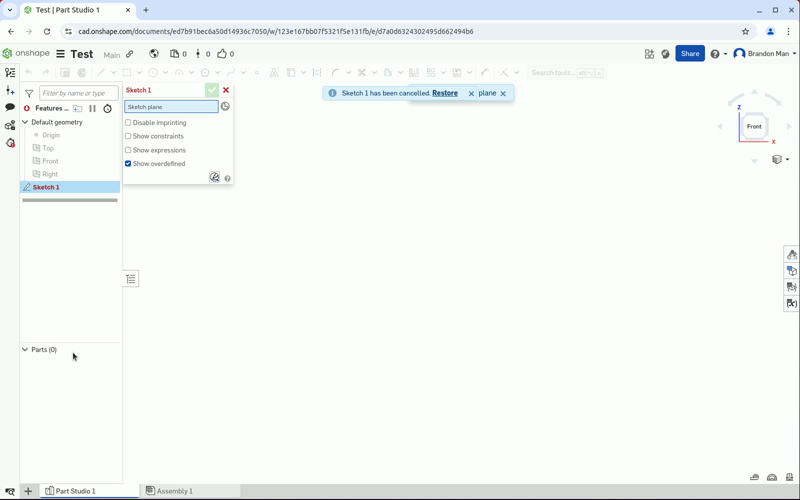
mouse_move(73, 163)
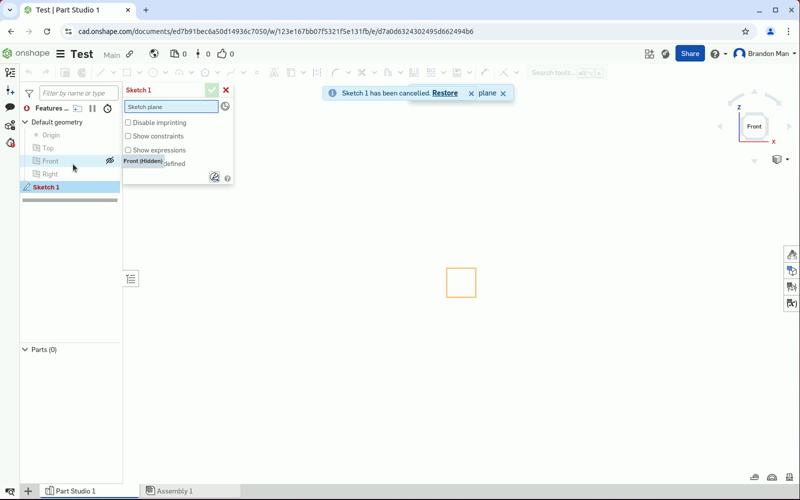
click(73, 163)
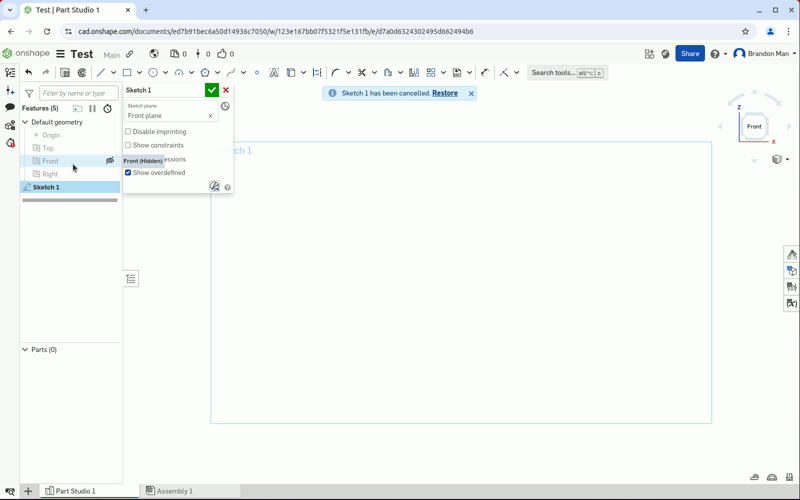
mouse_move(73, 352)
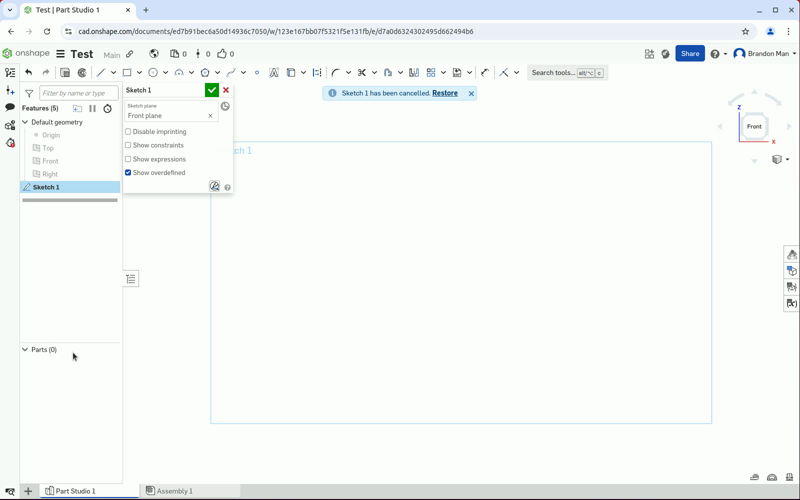
key(y)
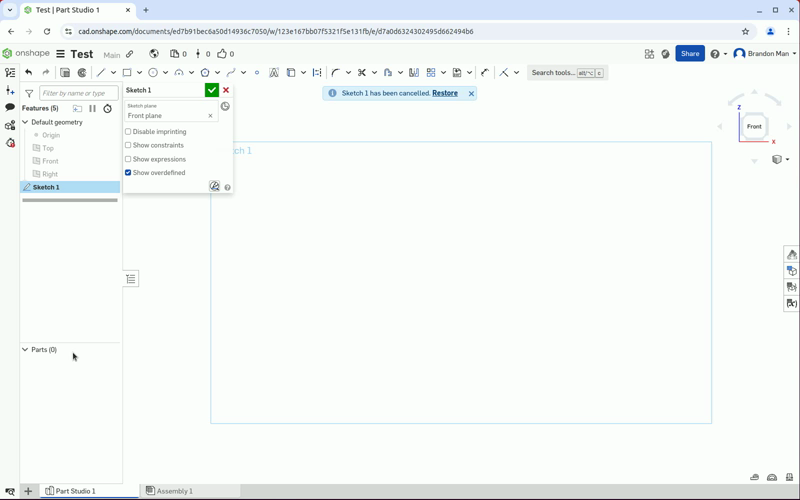
key(l)
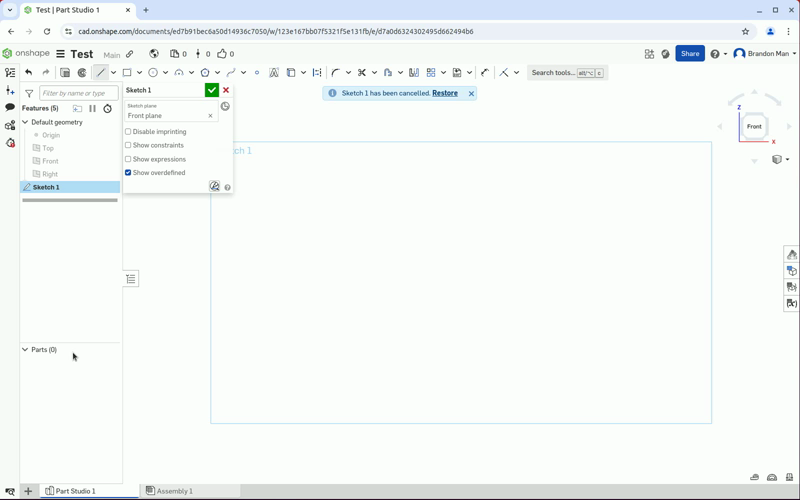
key_down(shift)
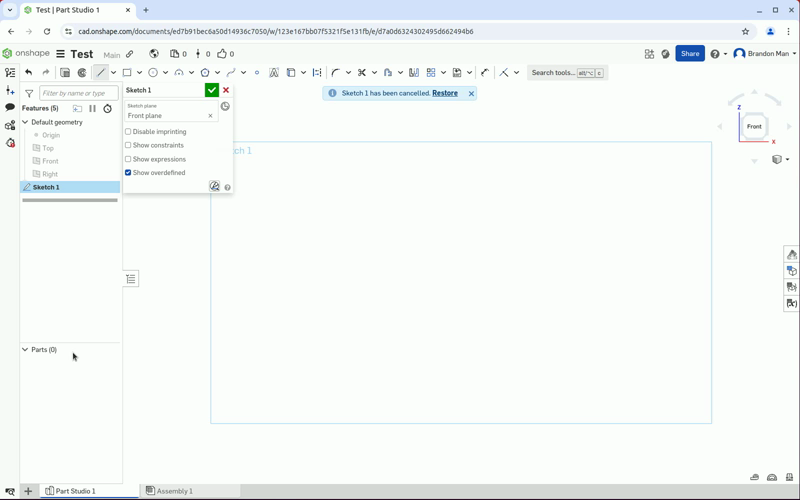
mouse_move(357, 287)
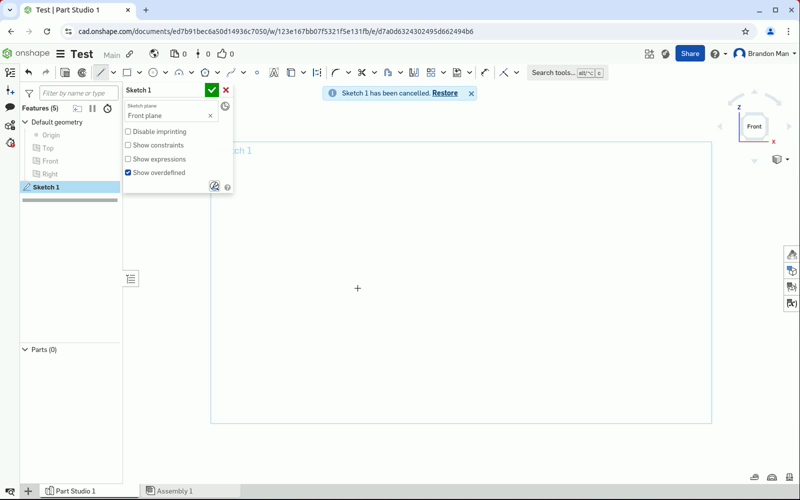
click(357, 287)
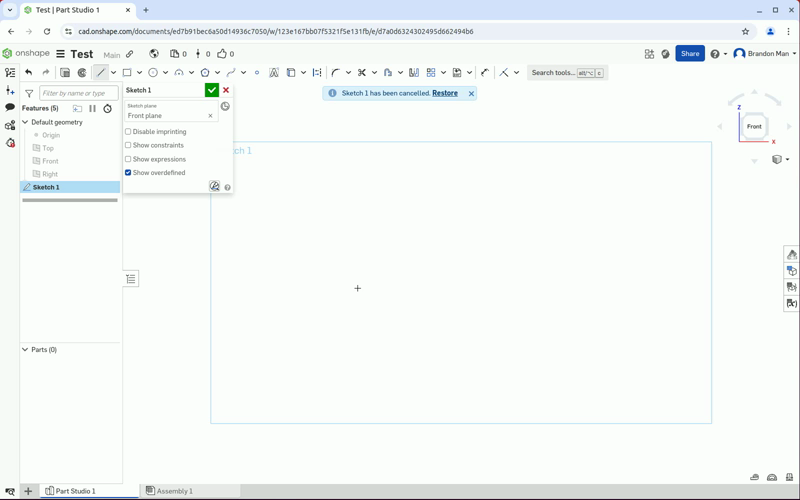
key_up(shift)
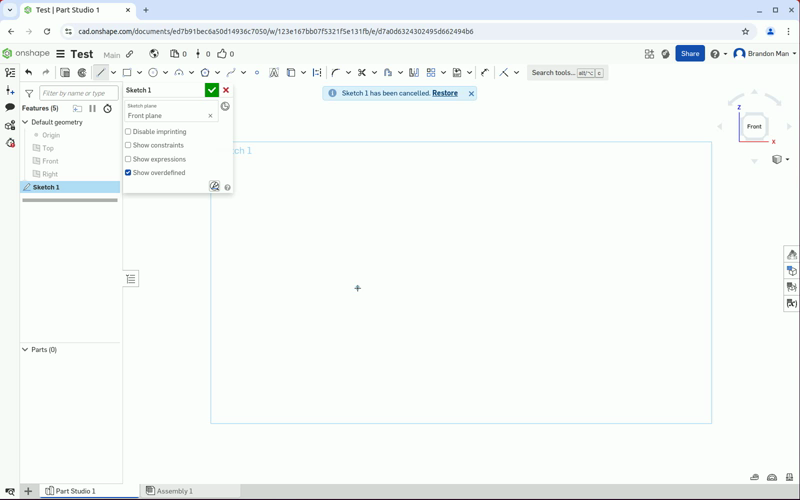
key_down(shift)
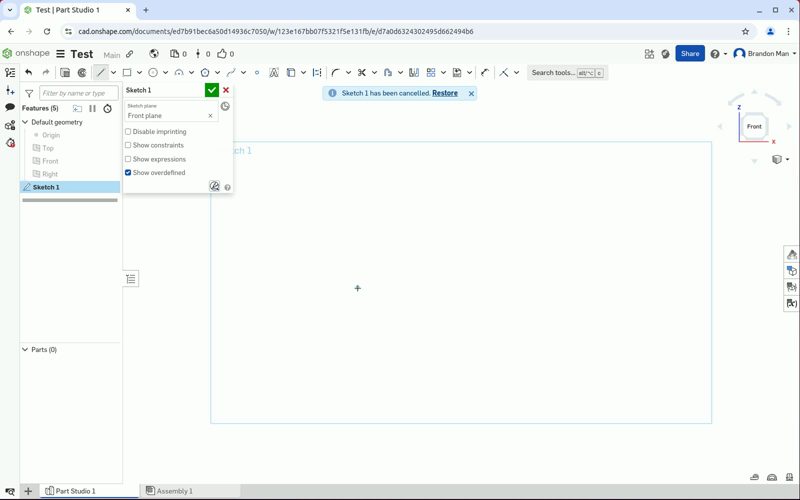
mouse_move(387, 287)
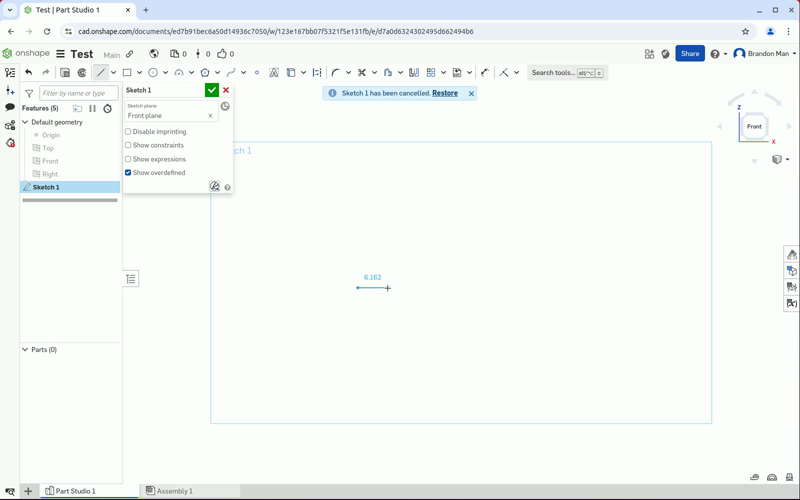
mouse_move(366, 287)
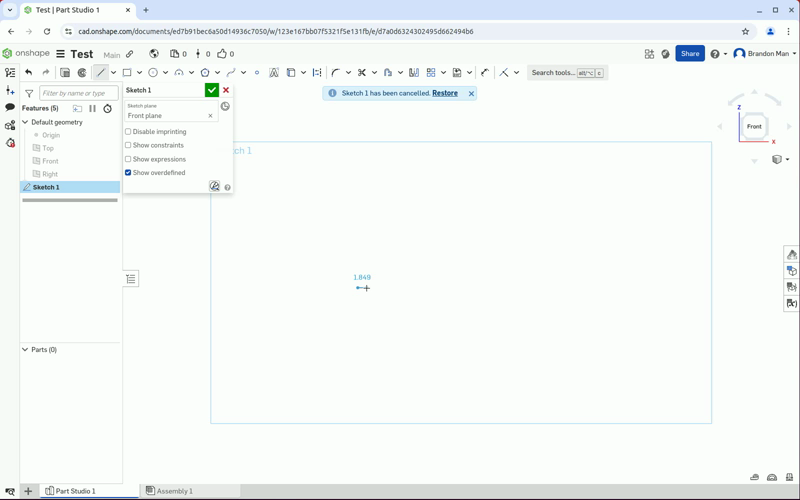
click(366, 287)
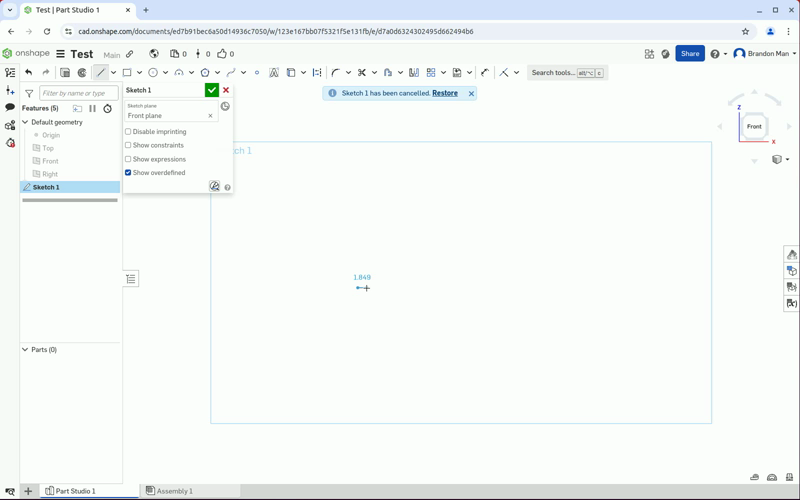
key_up(shift)
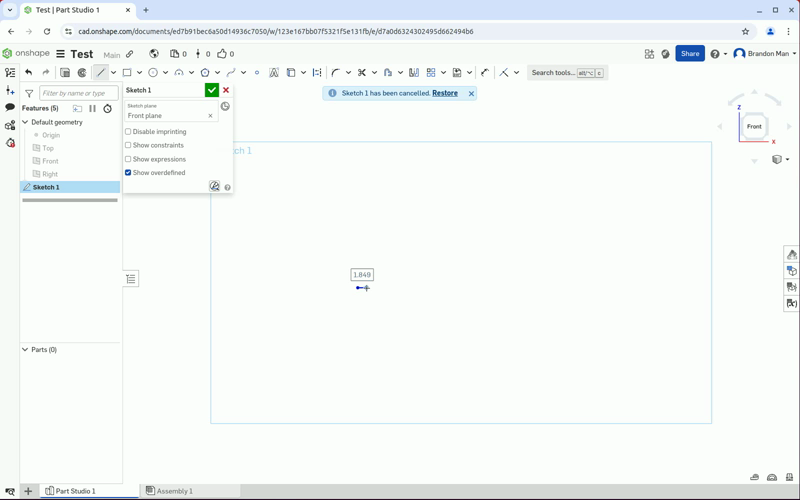
key(esc)
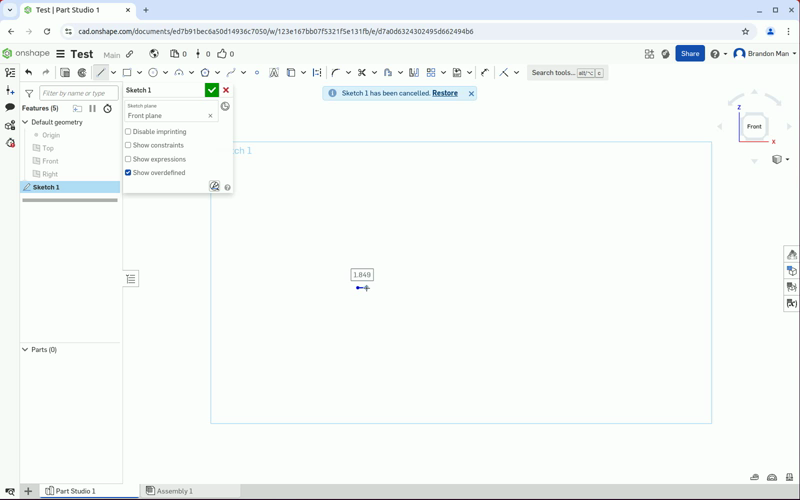
key(a)
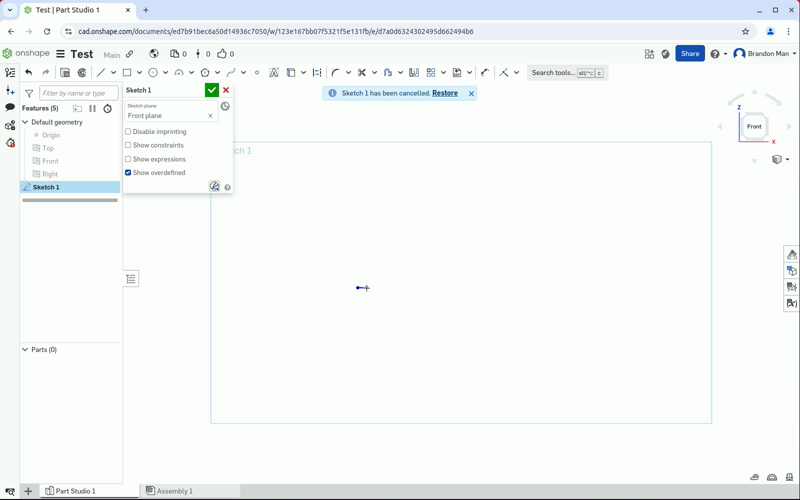
mouse_move(366, 287)
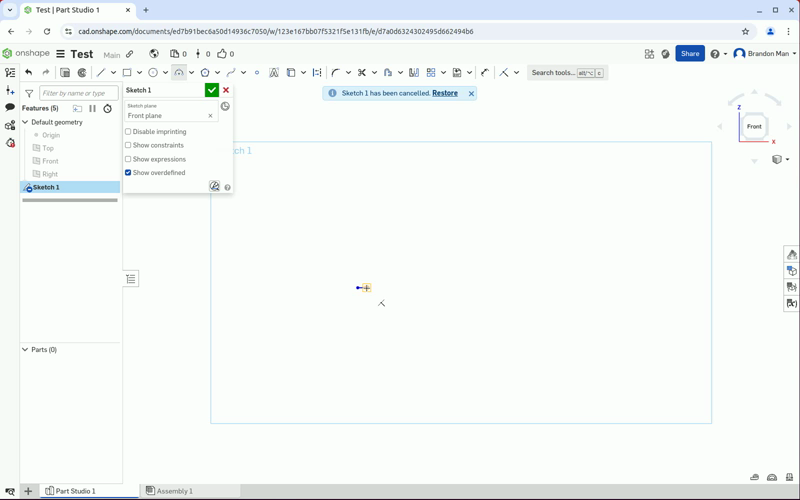
click(366, 287)
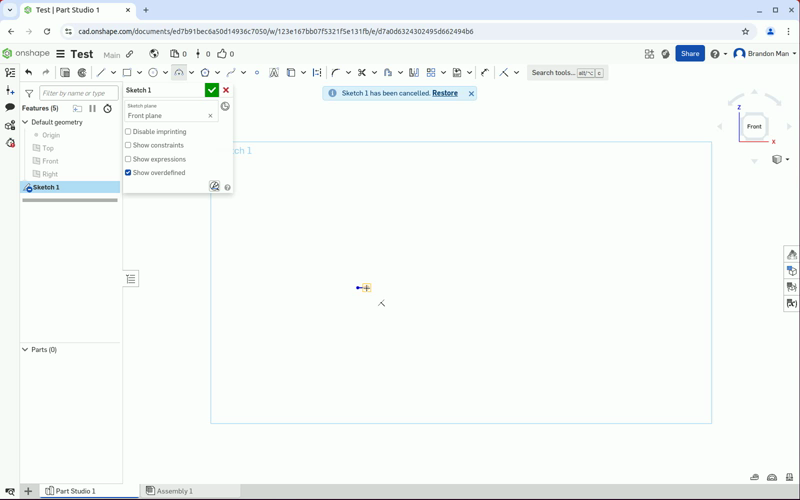
key_down(shift)
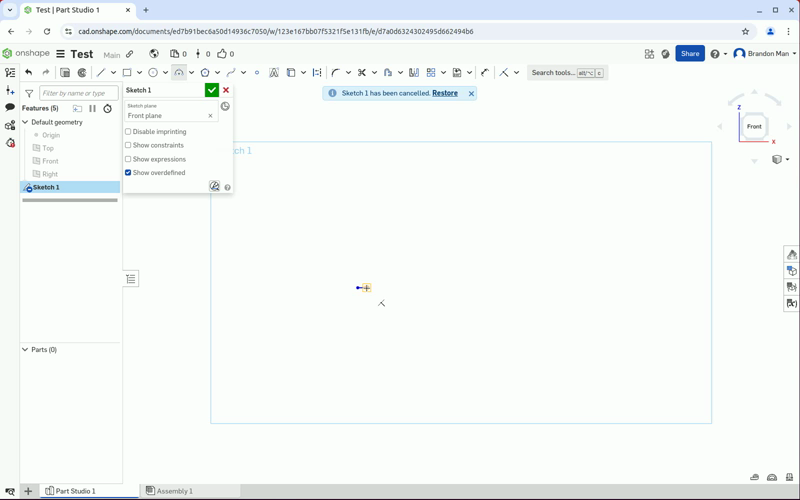
mouse_move(366, 277)
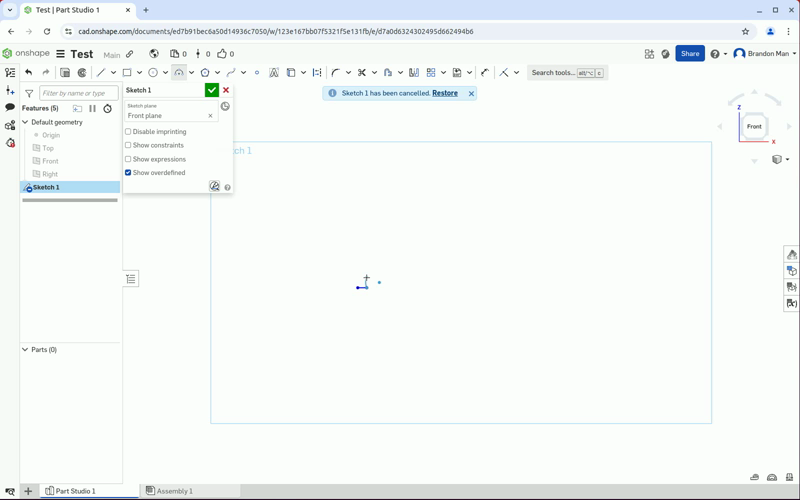
click(366, 277)
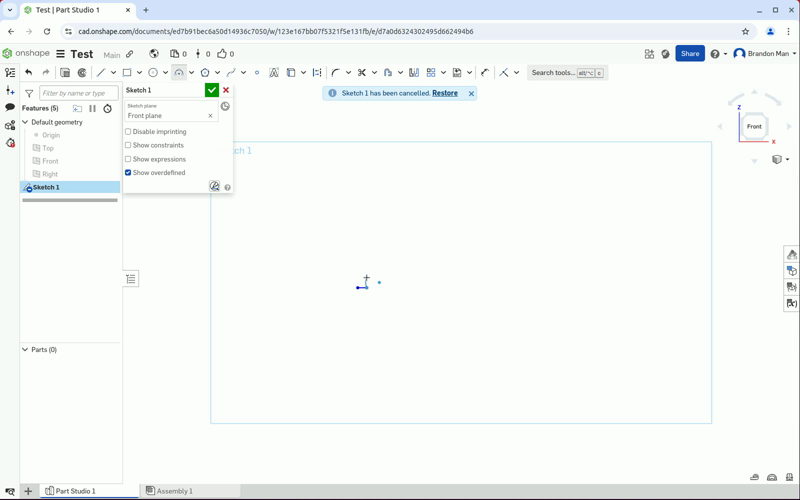
mouse_move(368, 282)
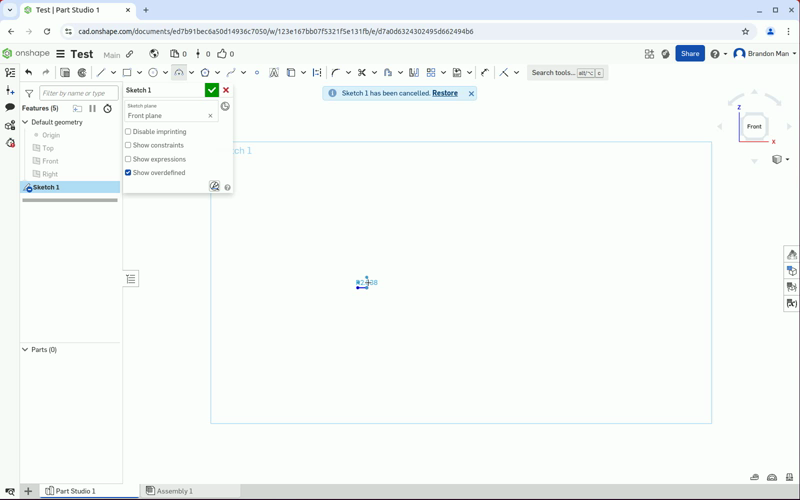
click(368, 282)
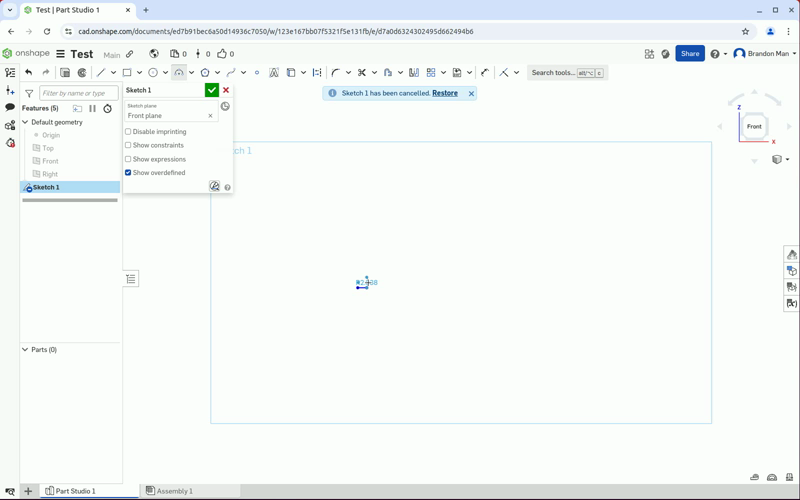
key_up(shift)
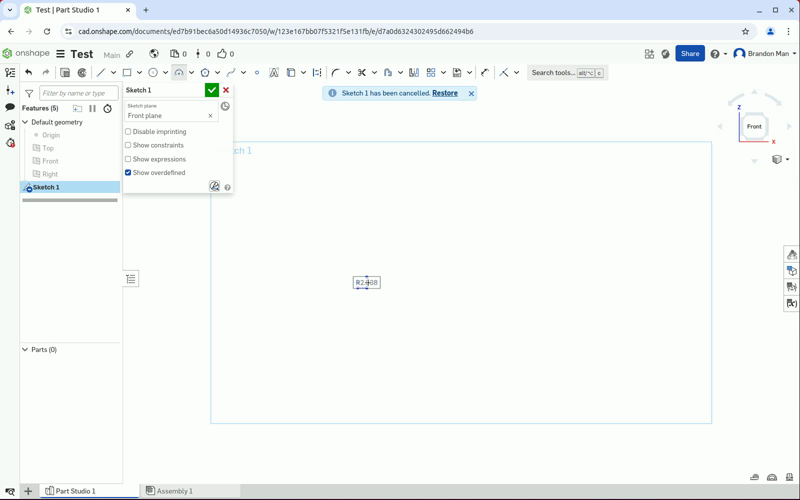
key(esc)
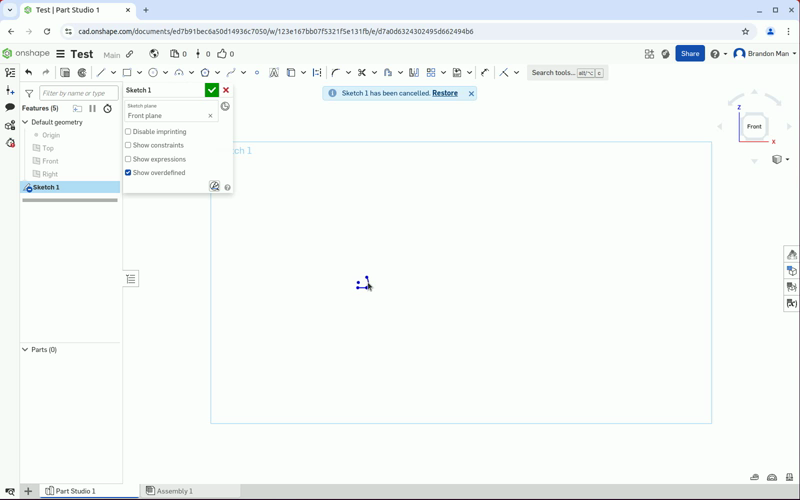
key(l)
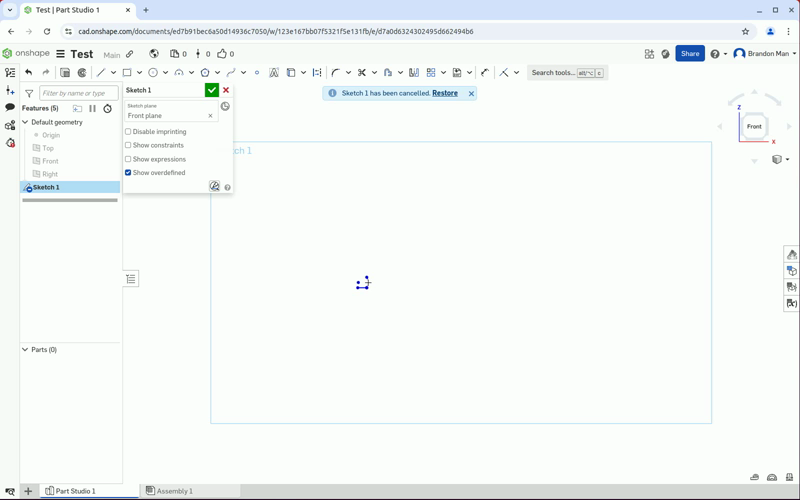
mouse_move(366, 277)
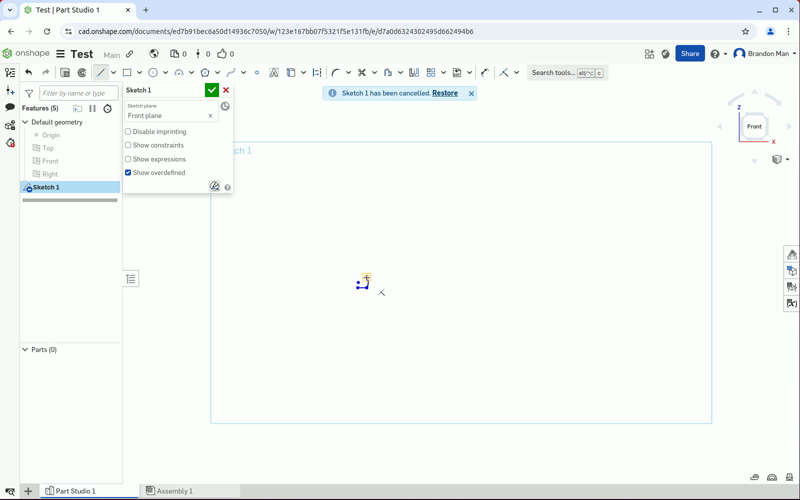
click(366, 277)
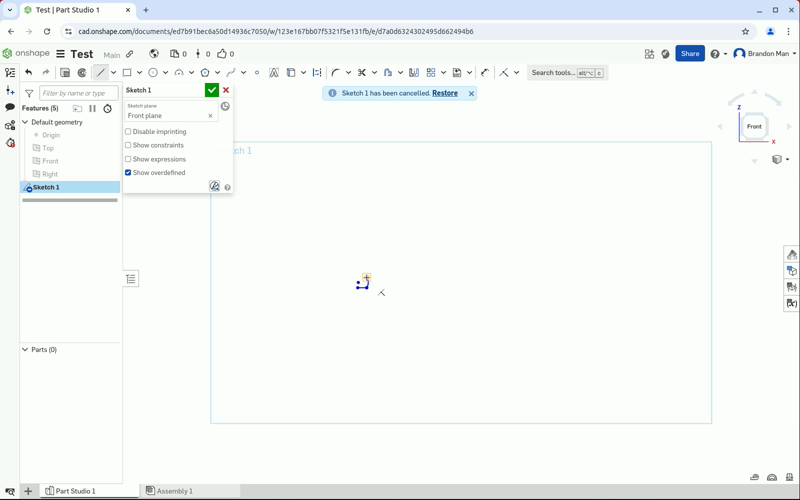
key_down(shift)
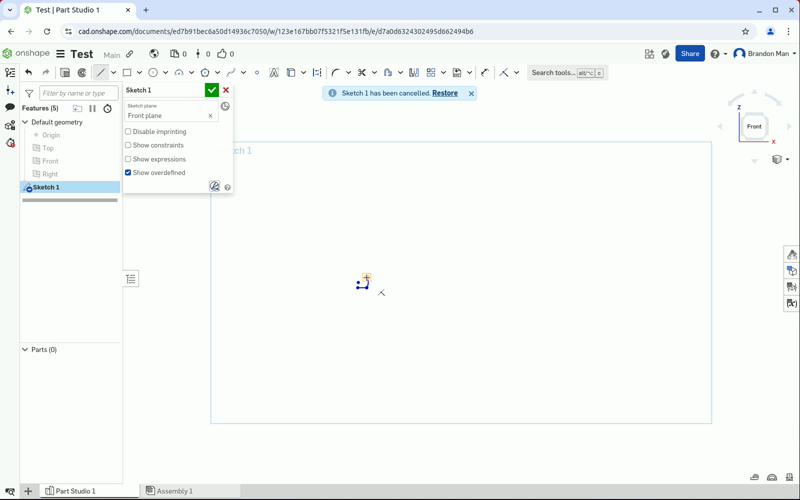
mouse_move(396, 277)
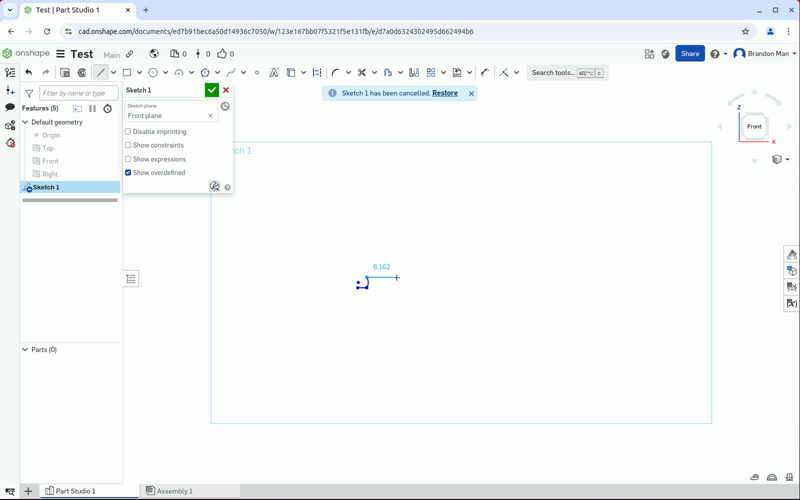
mouse_move(357, 277)
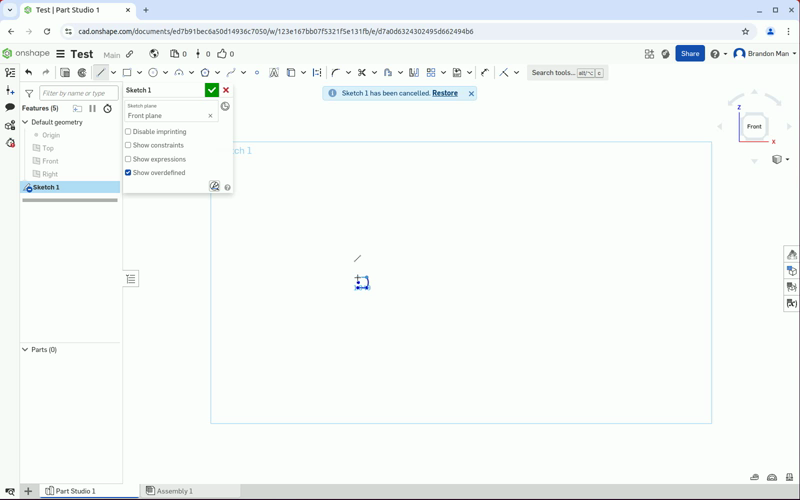
click(357, 277)
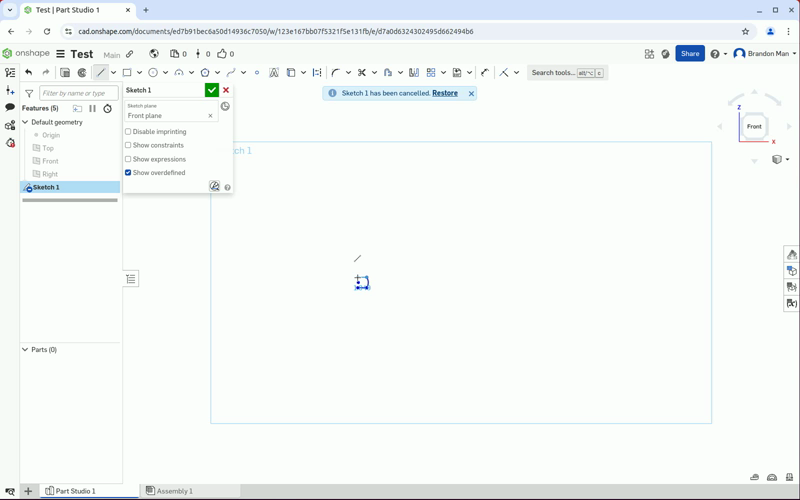
key_up(shift)
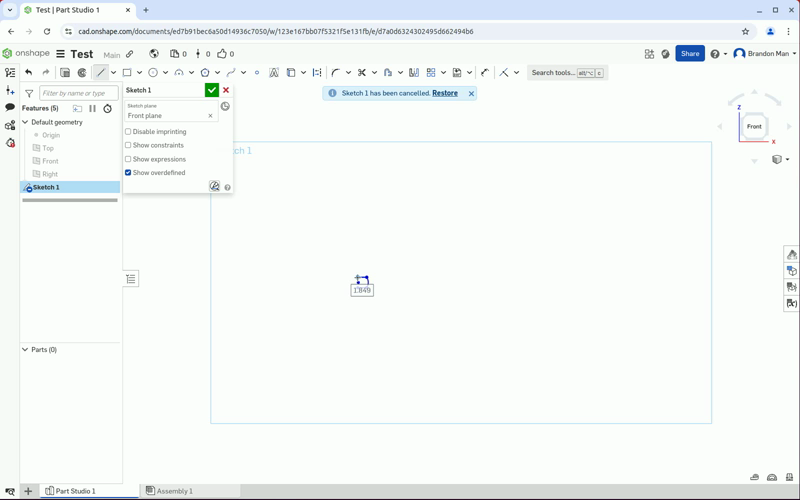
key(esc)
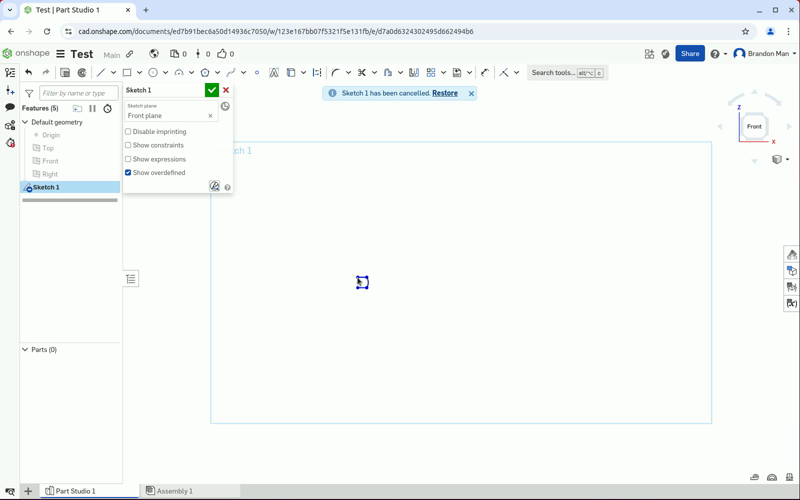
key(a)
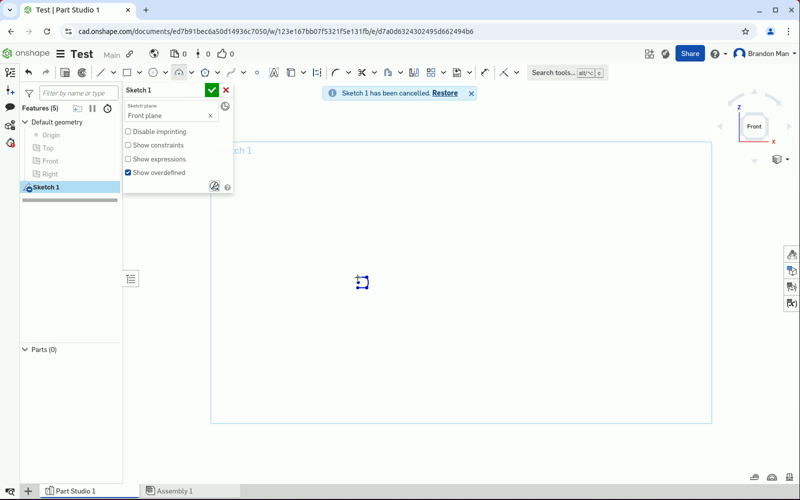
mouse_move(357, 277)
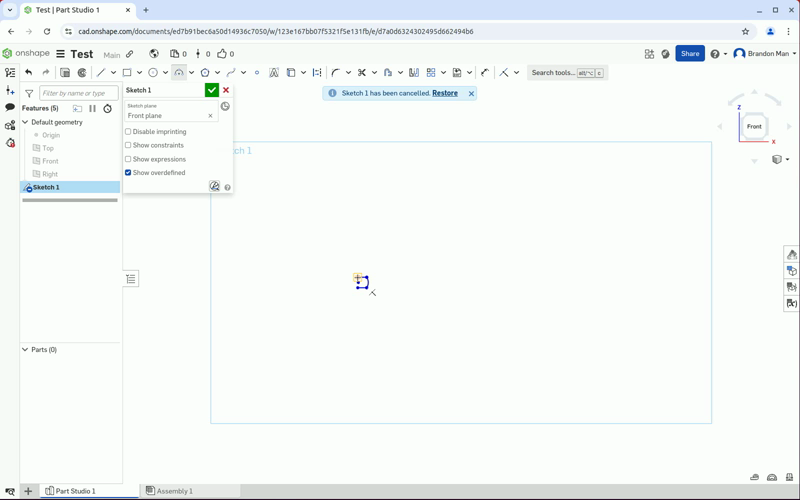
click(357, 277)
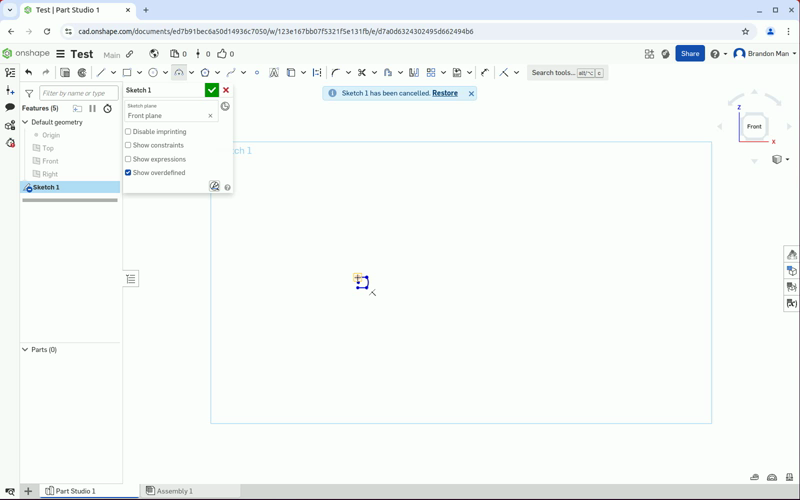
mouse_move(357, 287)
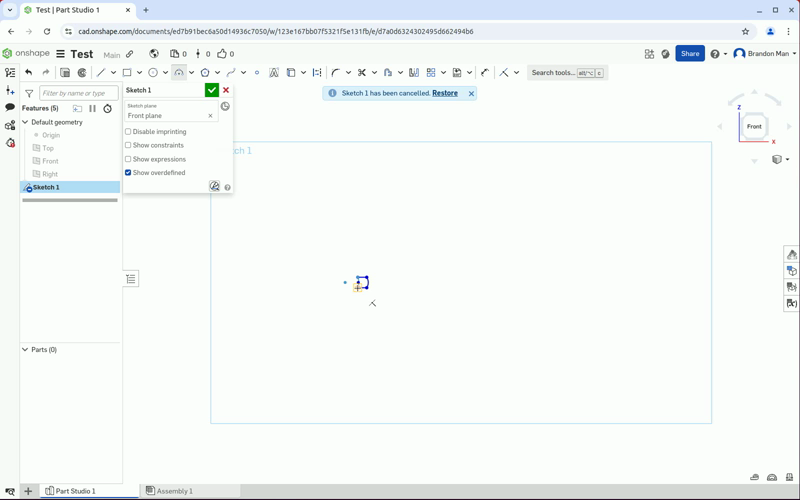
click(357, 287)
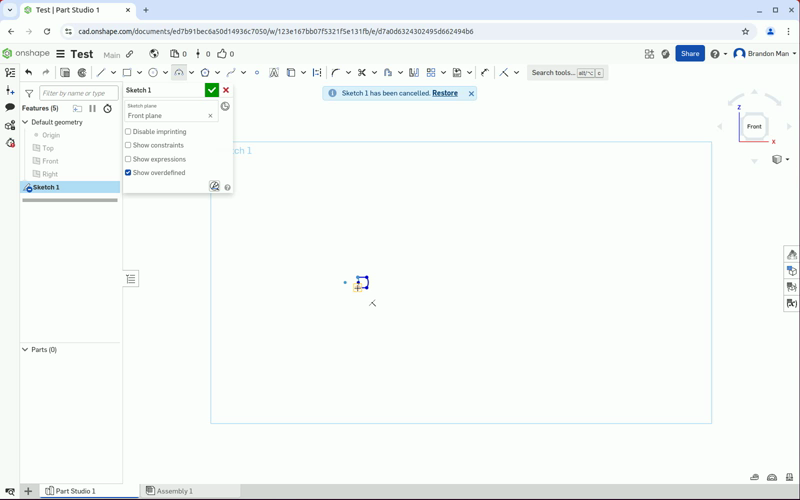
key_down(shift)
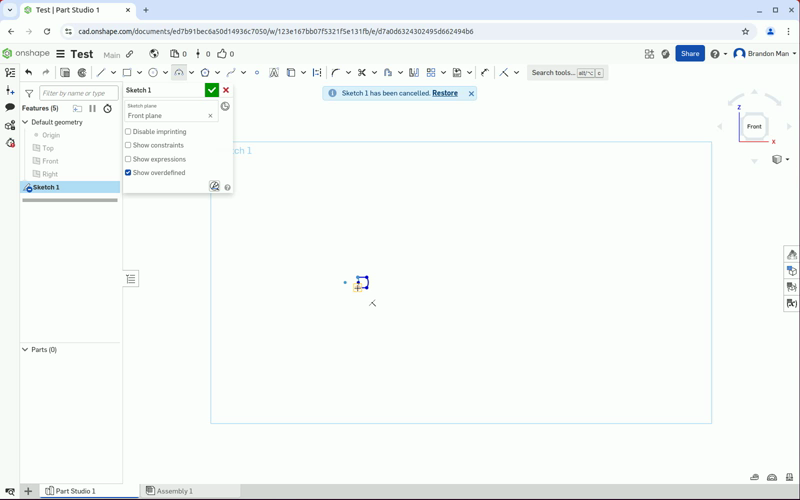
mouse_move(362, 282)
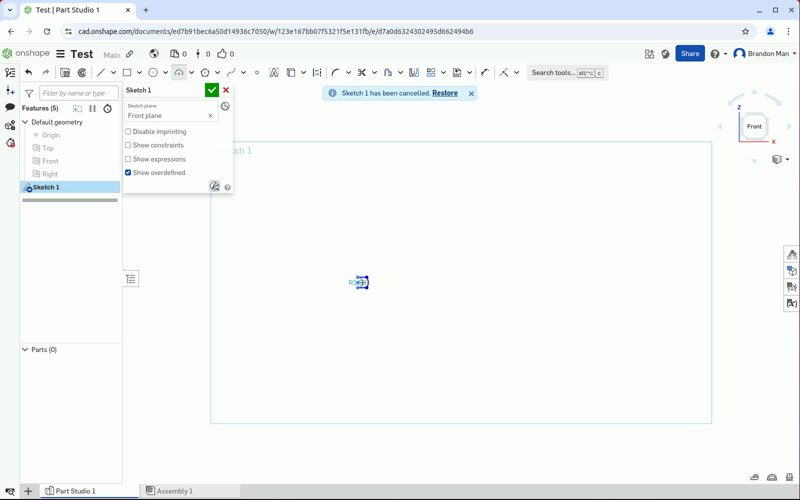
click(362, 282)
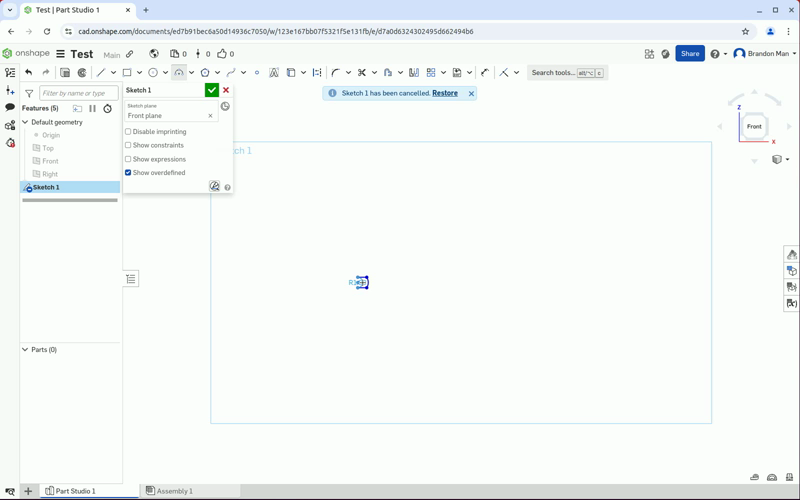
key_up(shift)
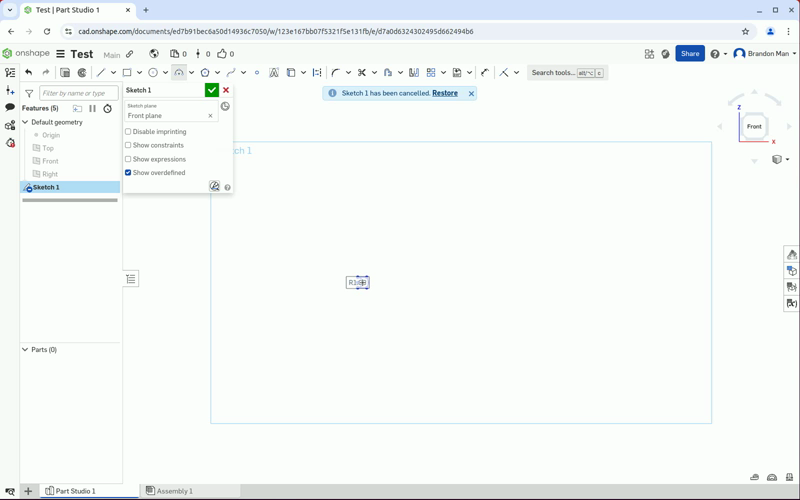
key(esc)
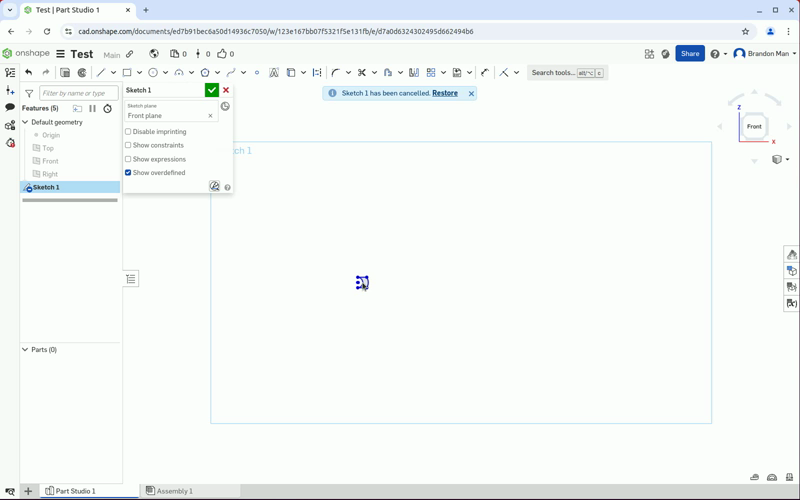
mouse_move(359, 278)
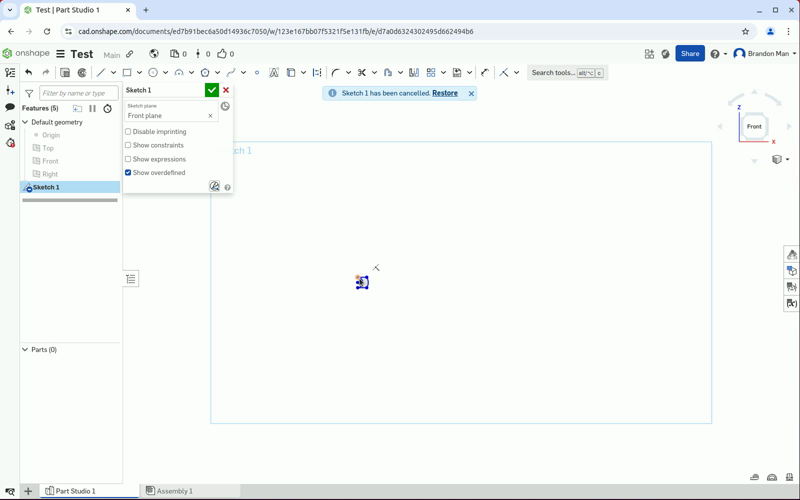
scroll(6)
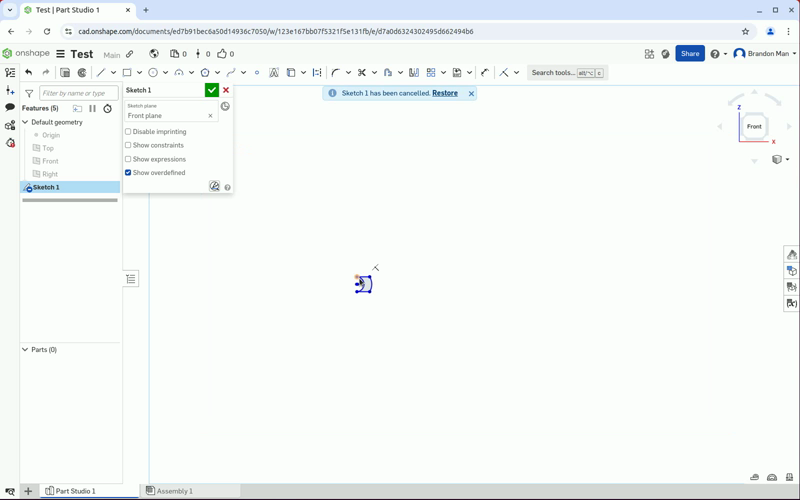
scroll(6)
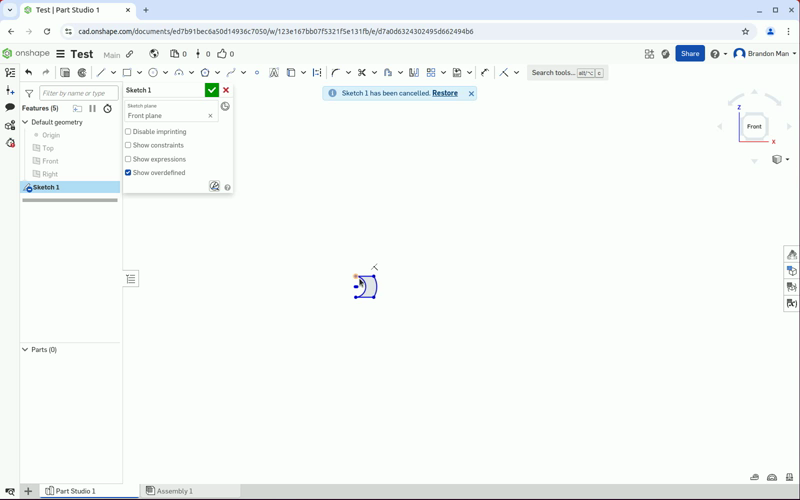
scroll(6)
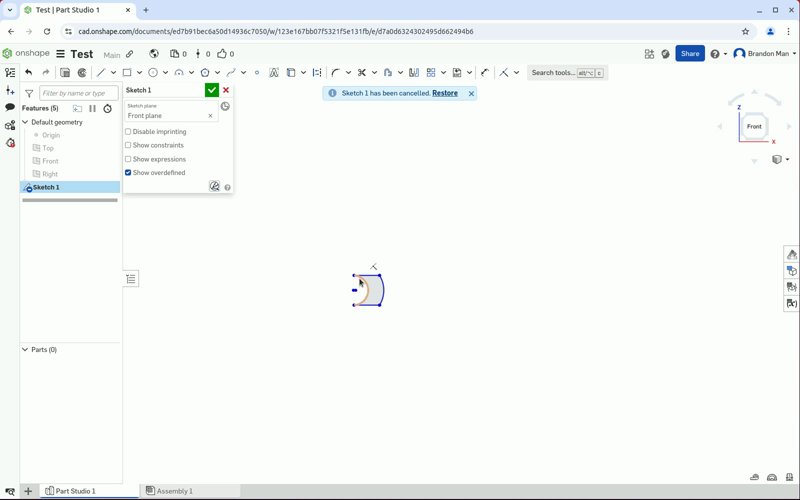
scroll(6)
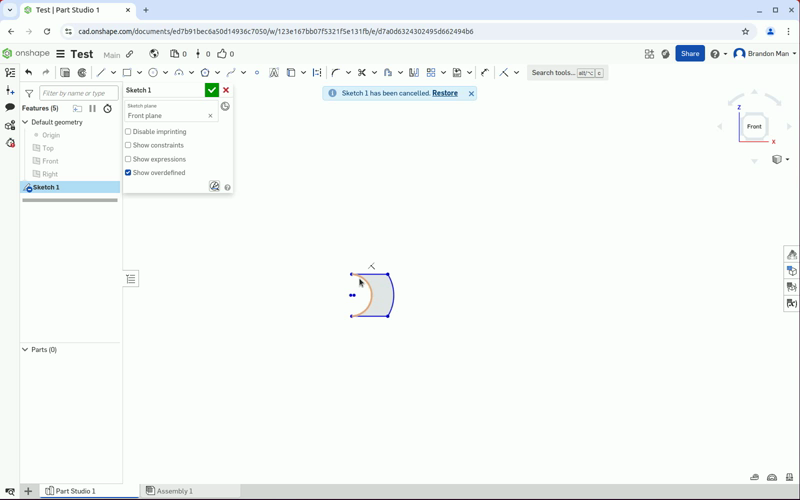
scroll(6)
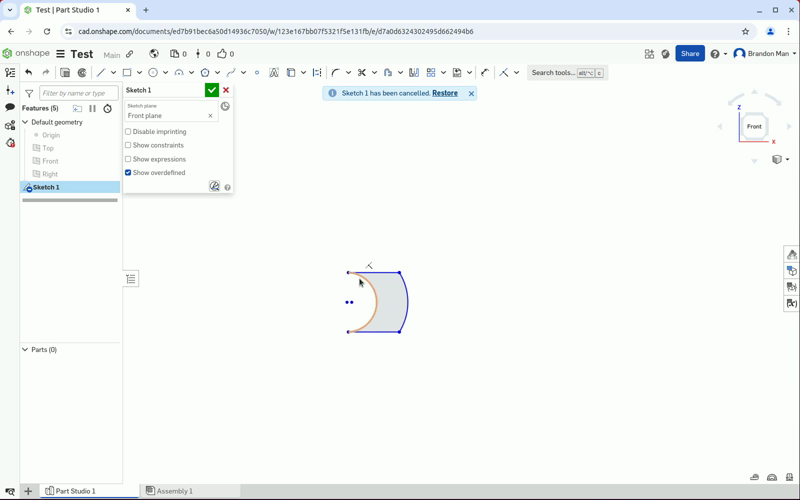
scroll(6)
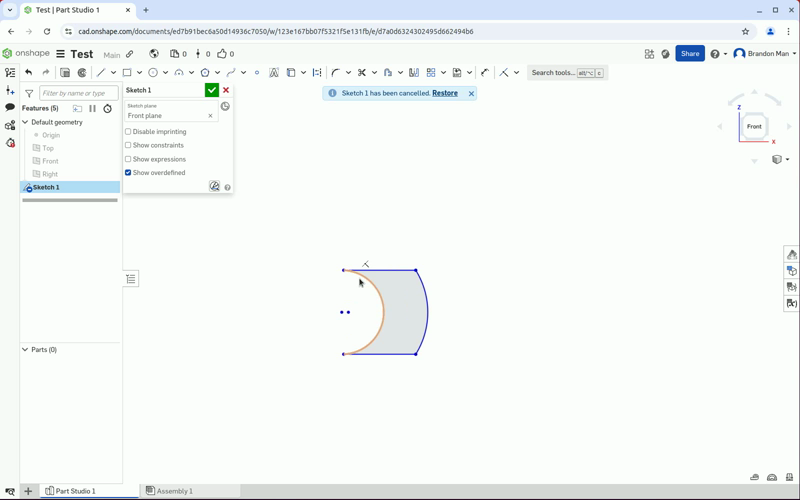
scroll(6)
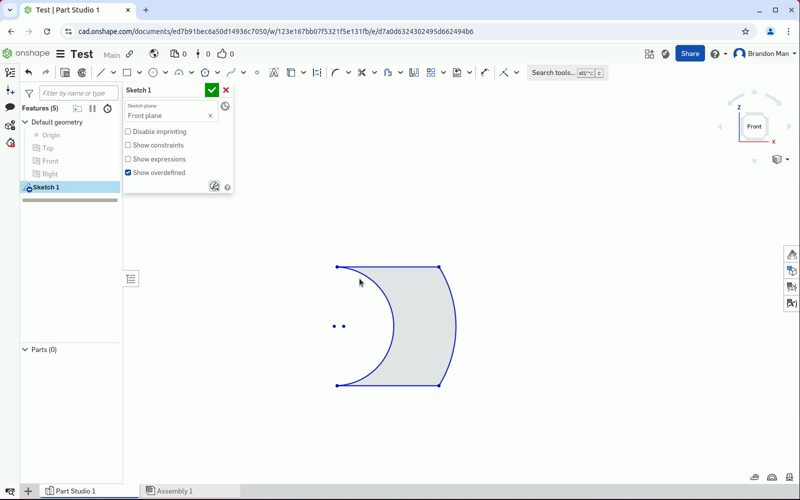
click(359, 278)
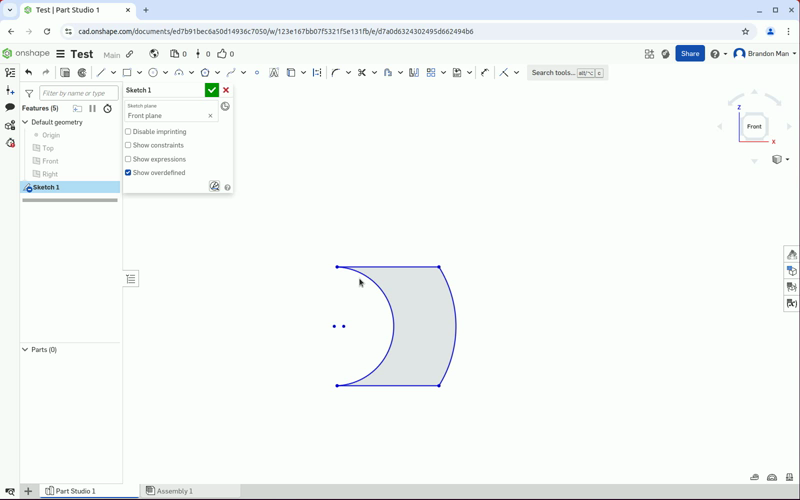
scroll(-6)
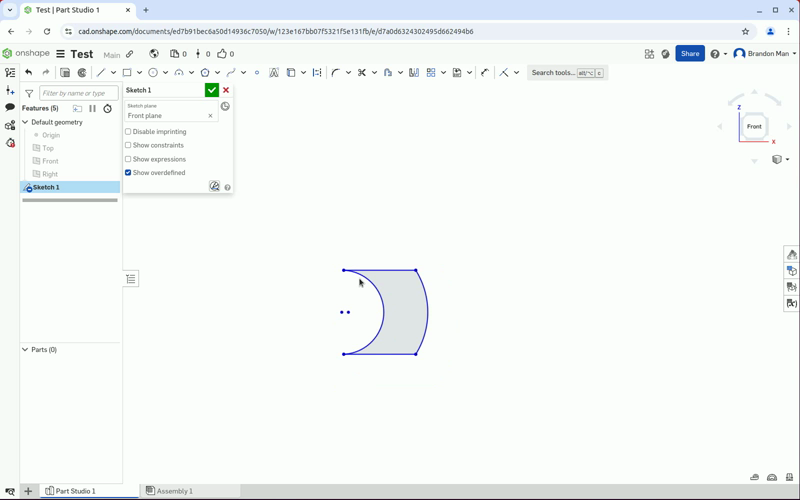
scroll(-6)
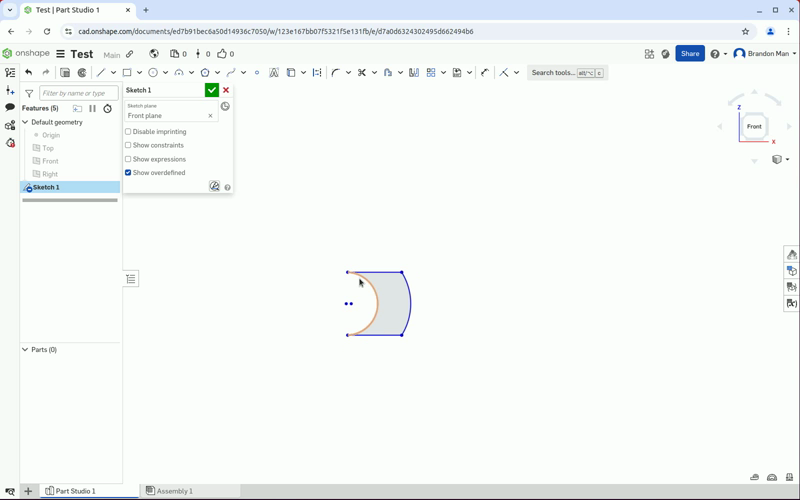
scroll(-6)
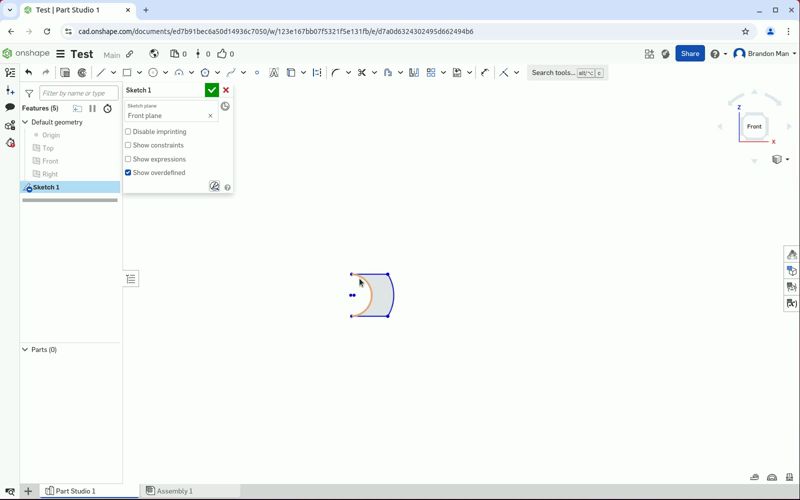
scroll(-6)
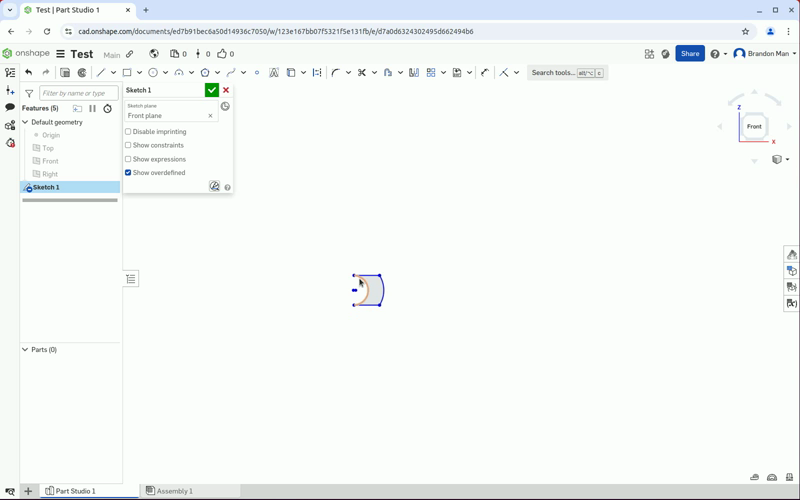
scroll(-6)
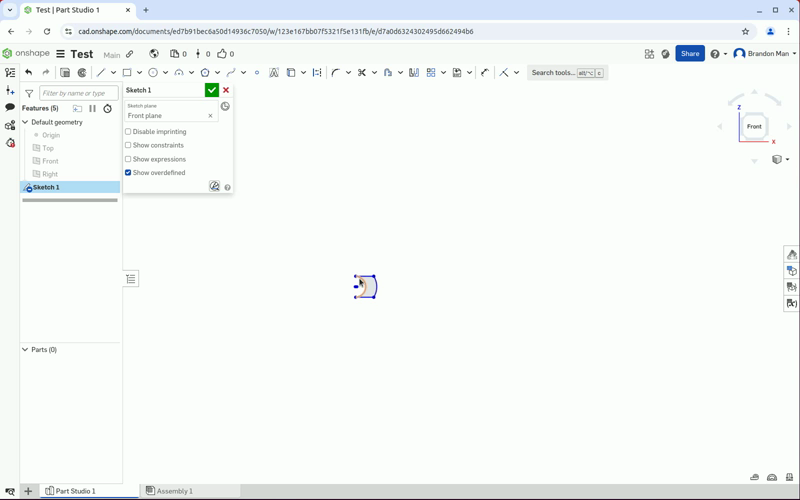
scroll(-6)
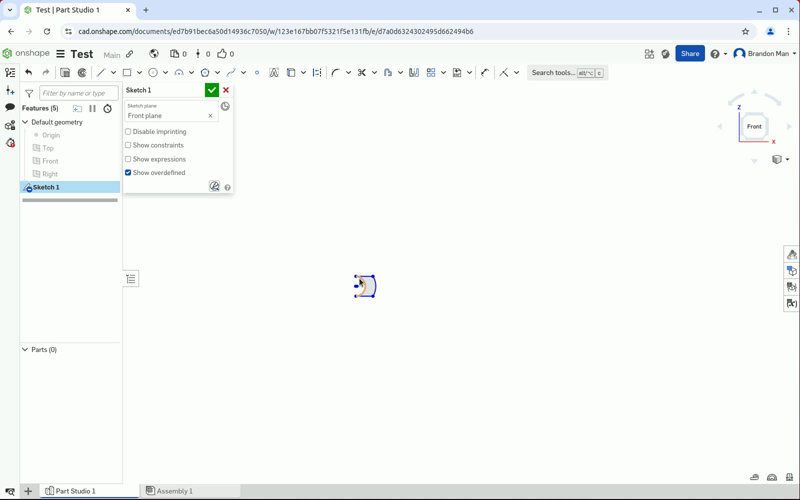
scroll(-6)
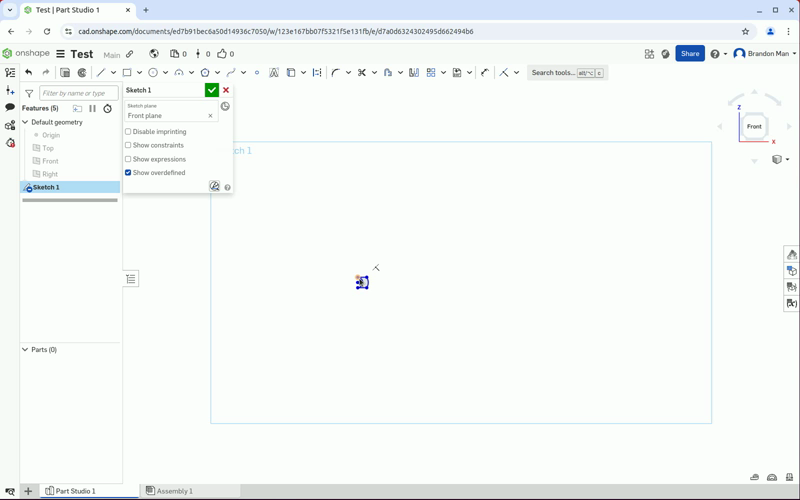
mouse_move(73, 352)
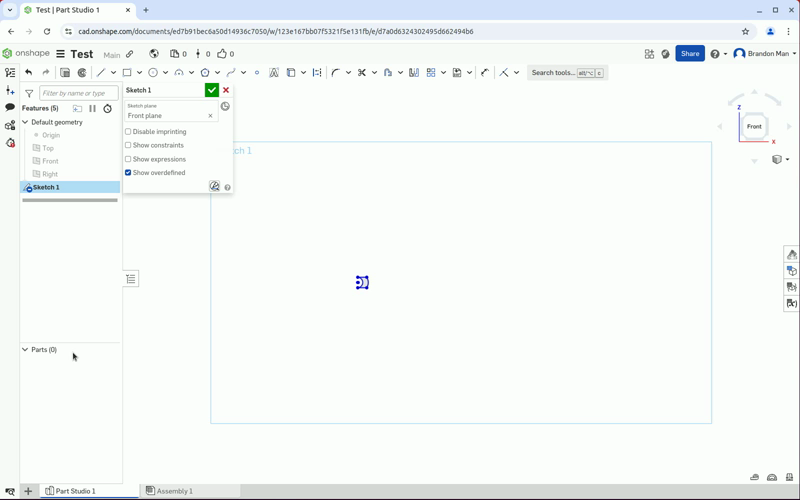
key(shift+y)
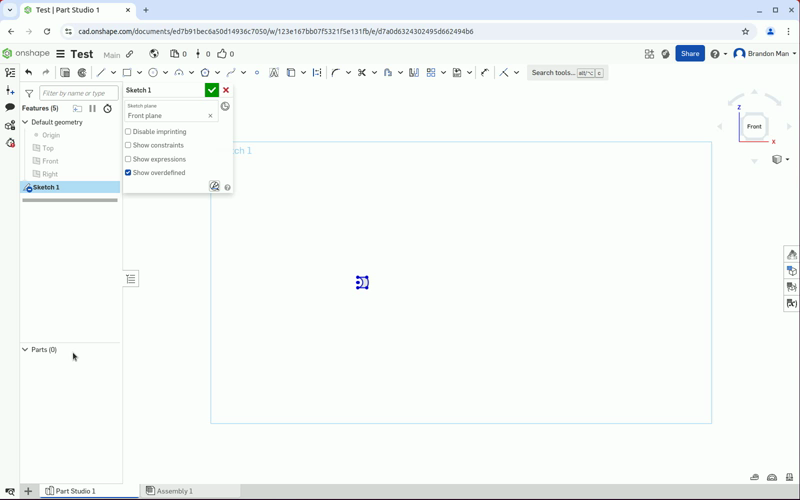
key(shift+e)
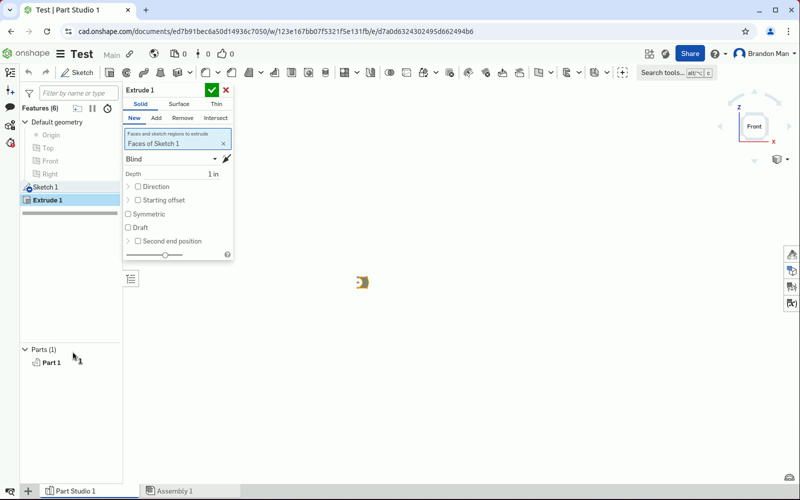
mouse_move(143, 106)
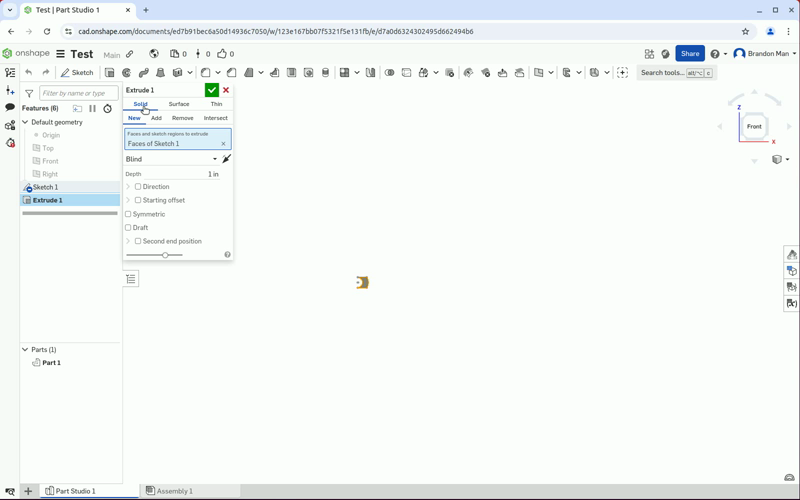
click(143, 106)
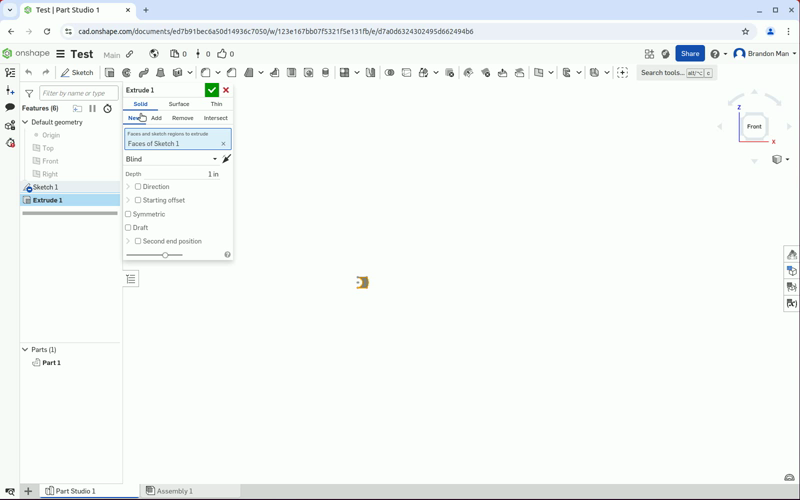
mouse_move(137, 120)
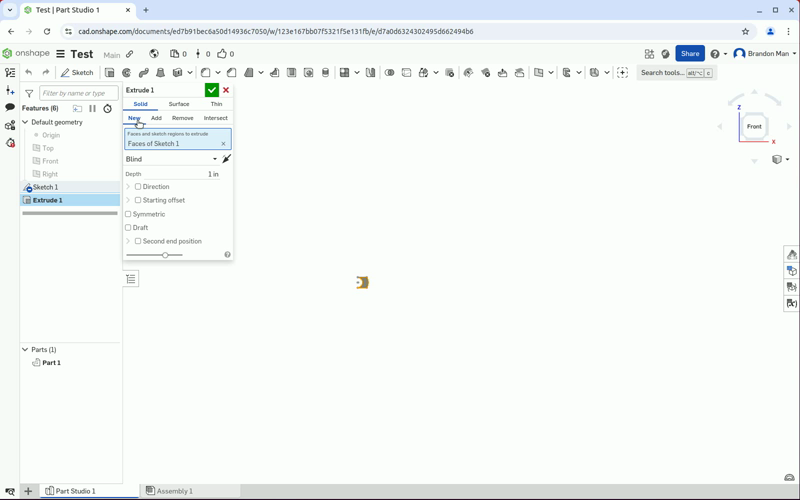
click(137, 120)
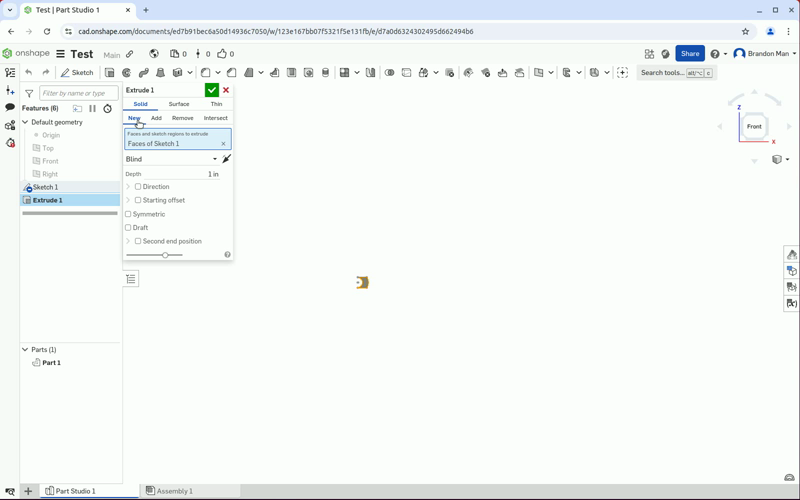
key(tab, 4)
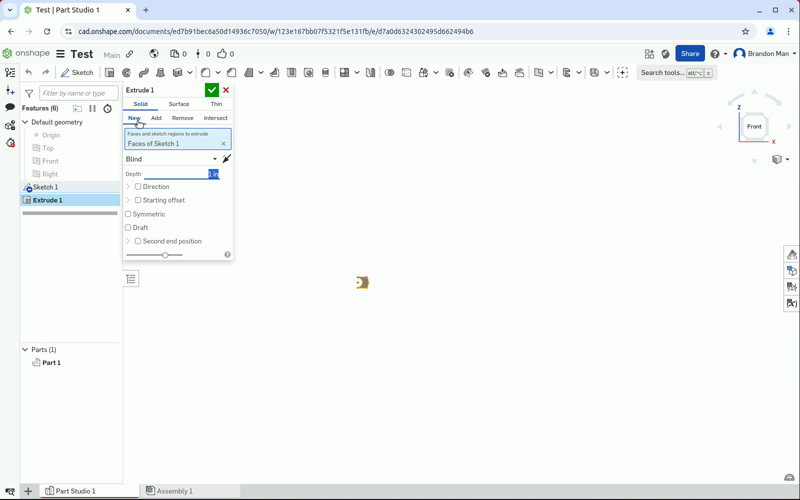
text(1.685)
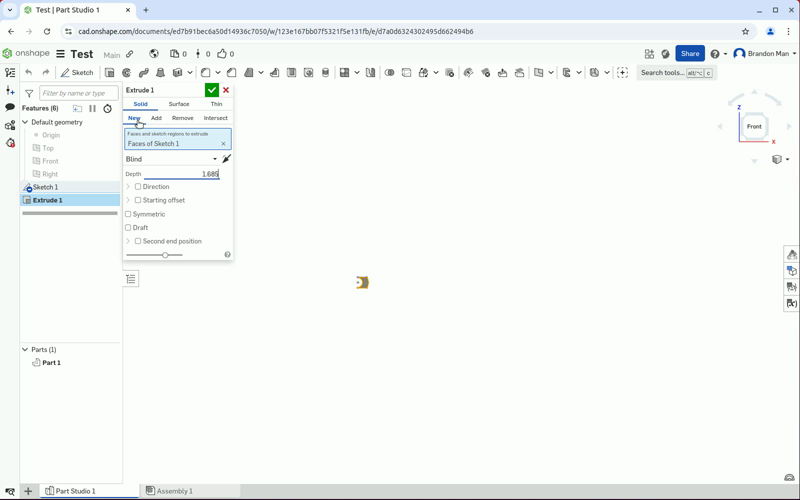
key(enter)
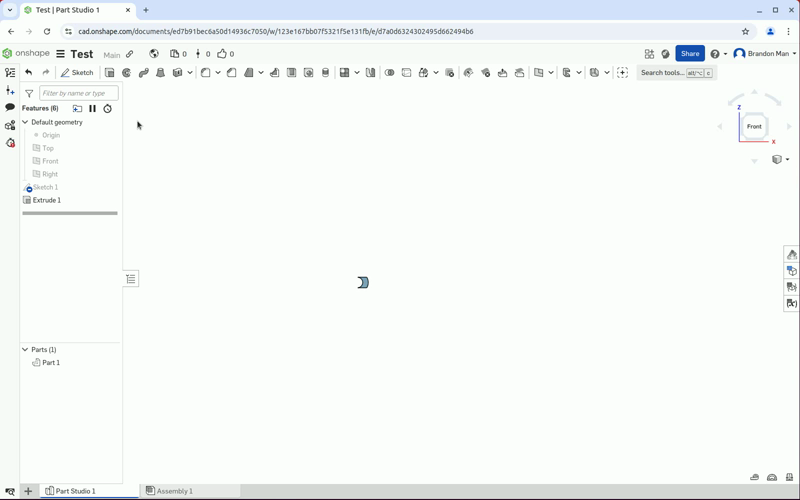
key(shift+h)
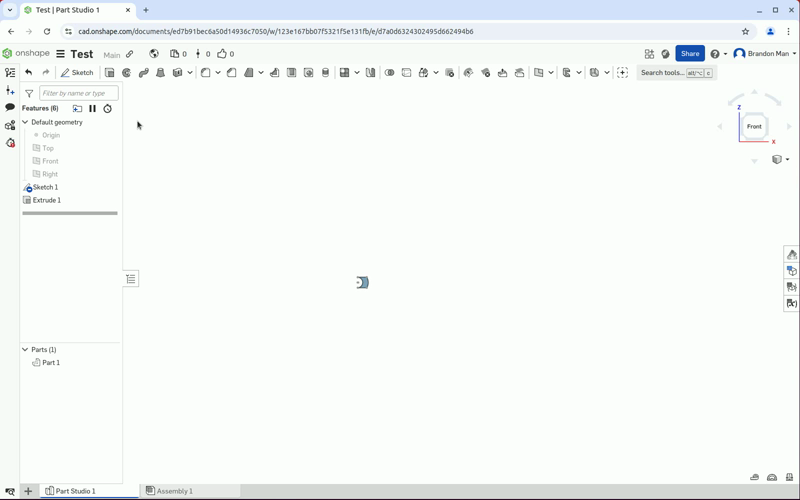
key(shift+h)
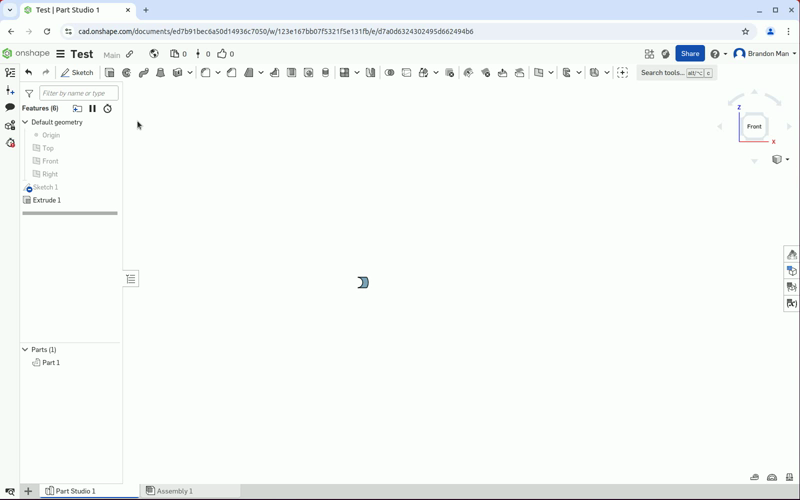
mouse_move(73, 189)
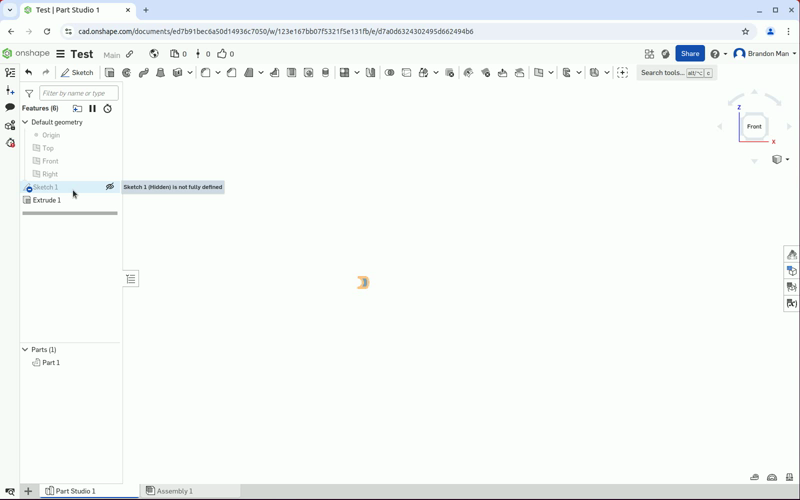
click(73, 189)
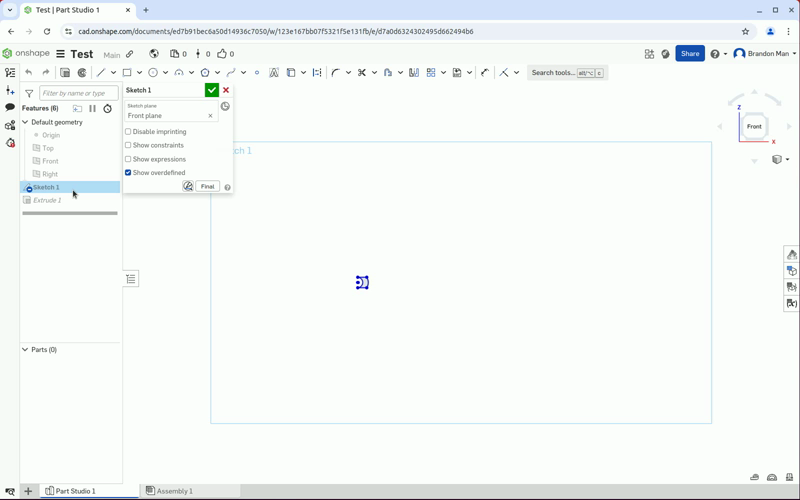
mouse_move(229, 92)
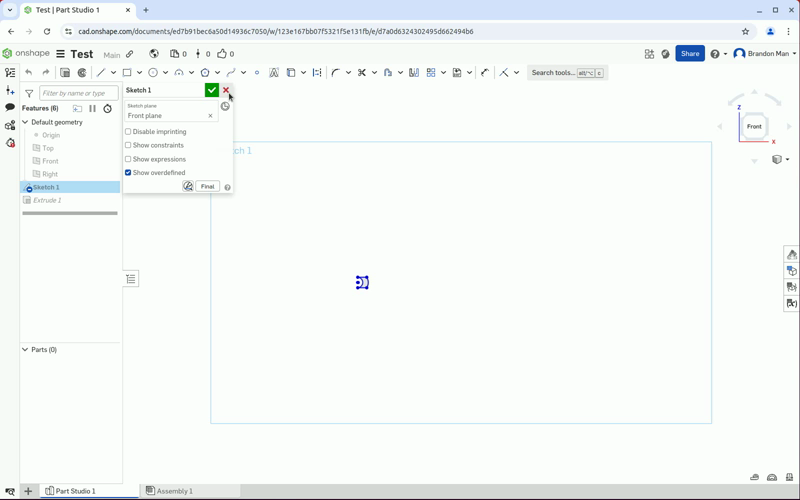
click(229, 92)
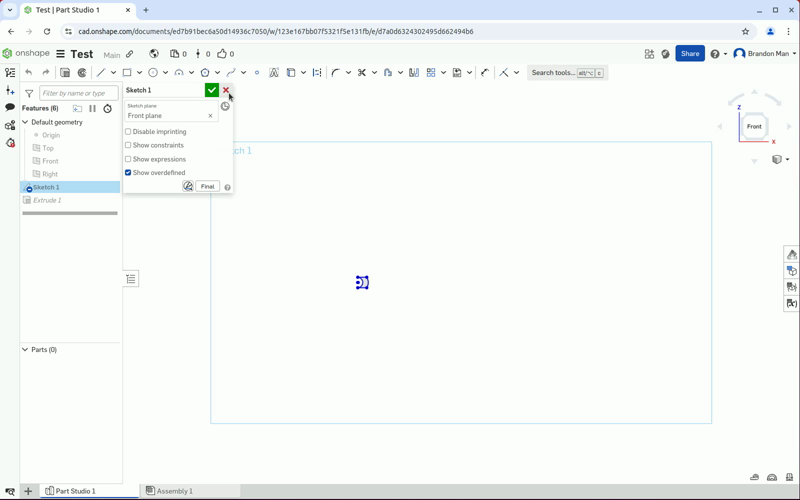
key(shift+s)
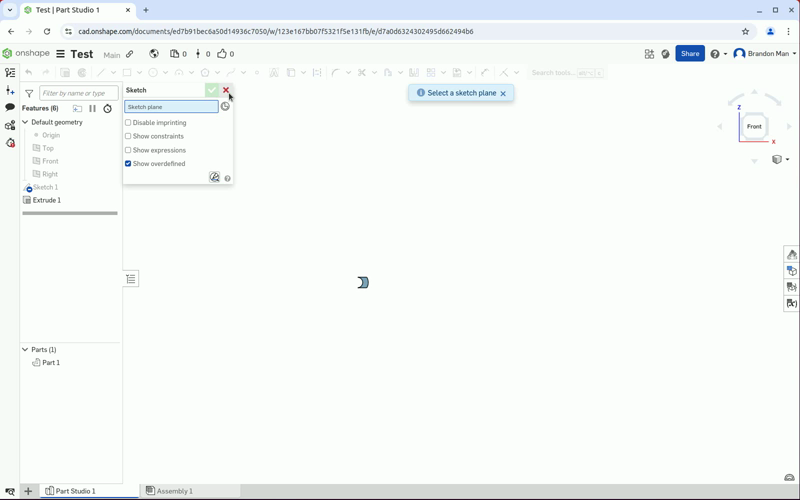
mouse_move(73, 163)
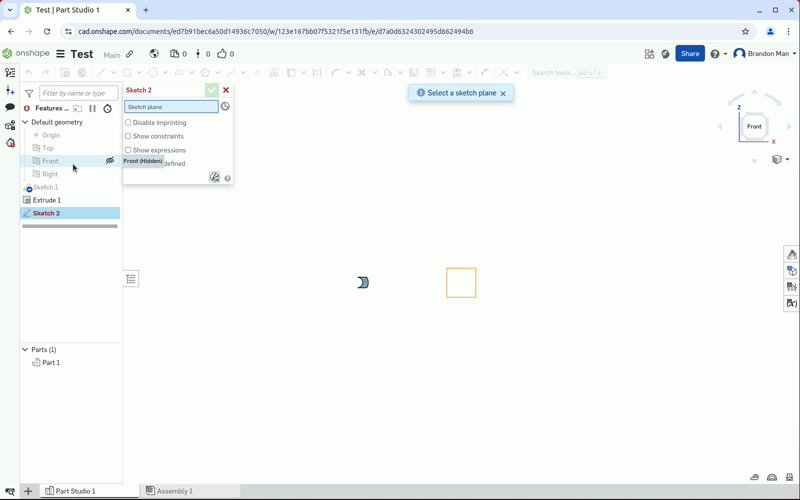
click(73, 163)
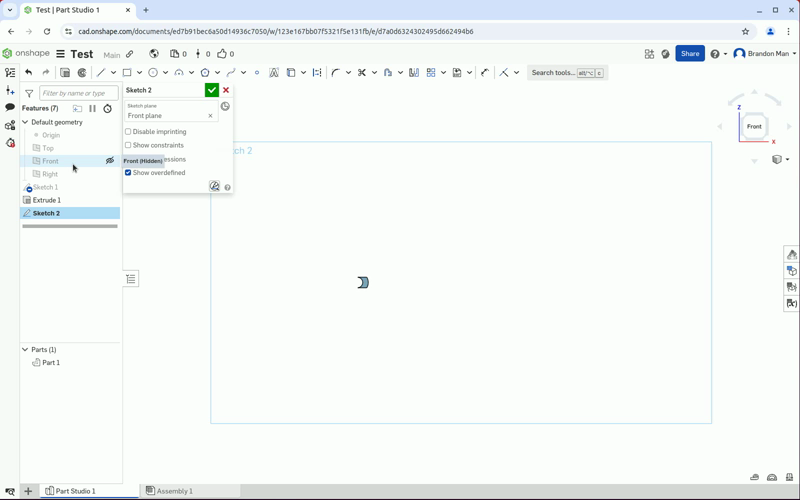
mouse_move(73, 352)
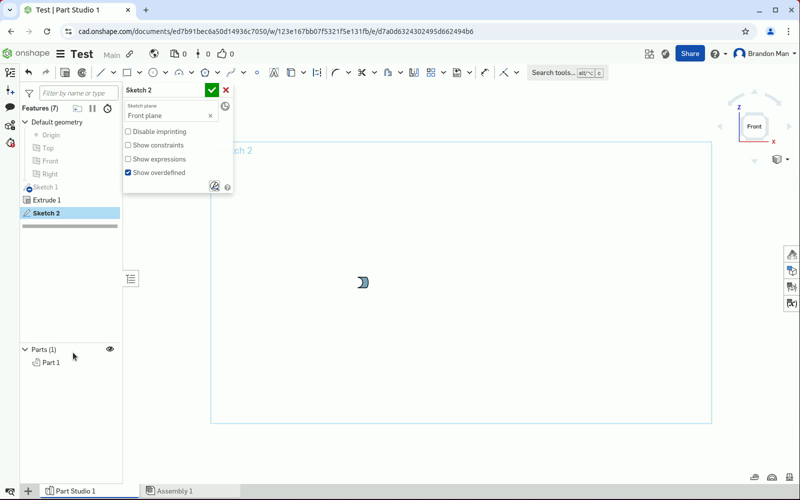
key(y)
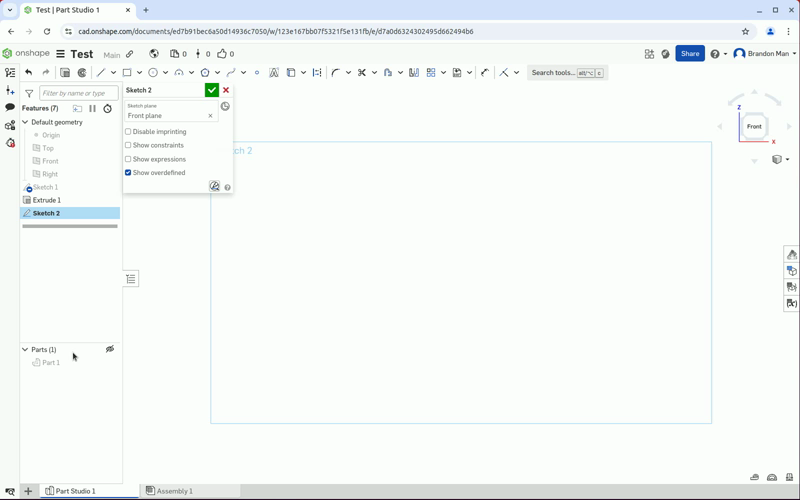
key(l)
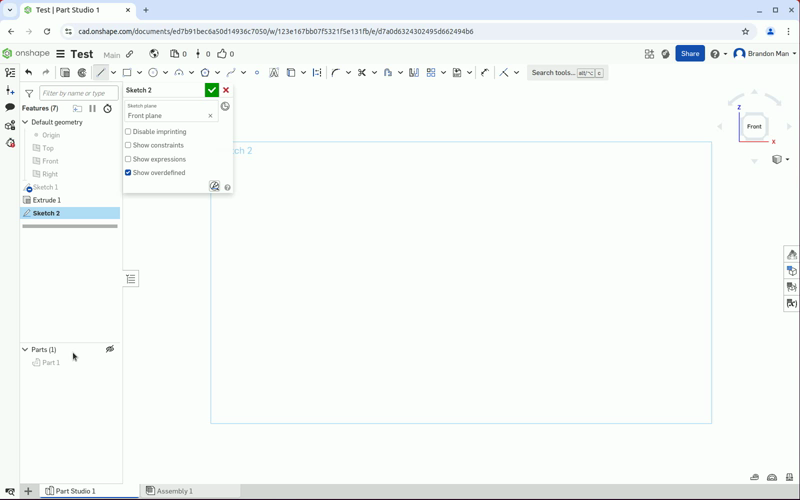
key_down(shift)
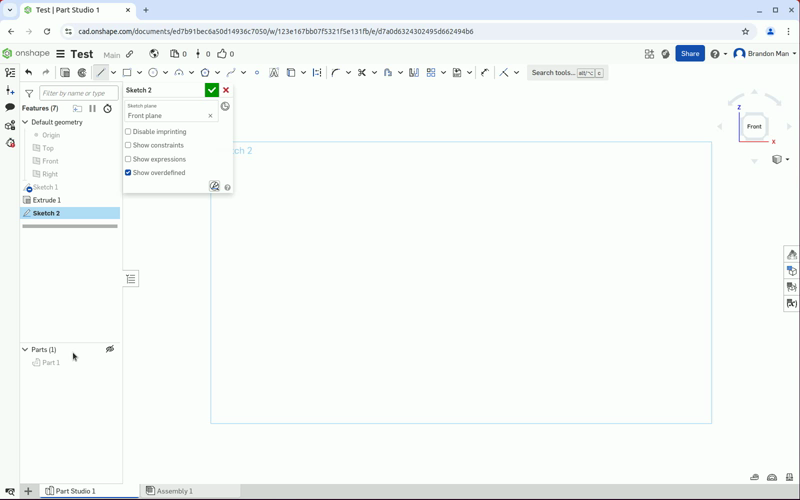
mouse_move(357, 287)
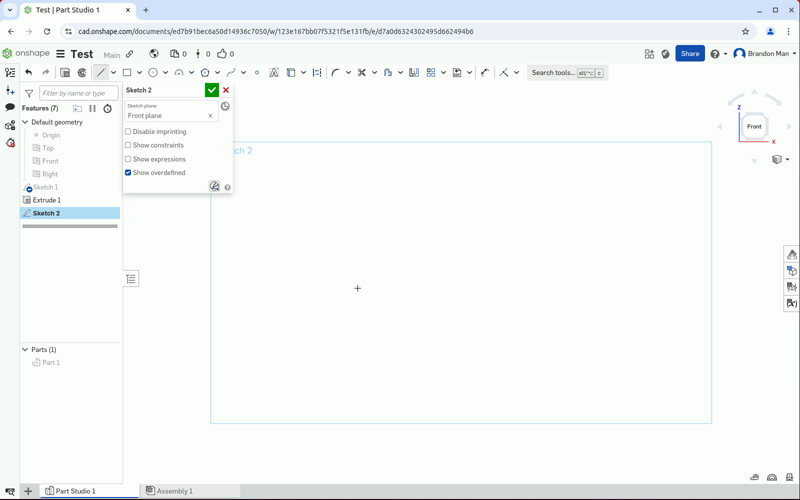
click(357, 287)
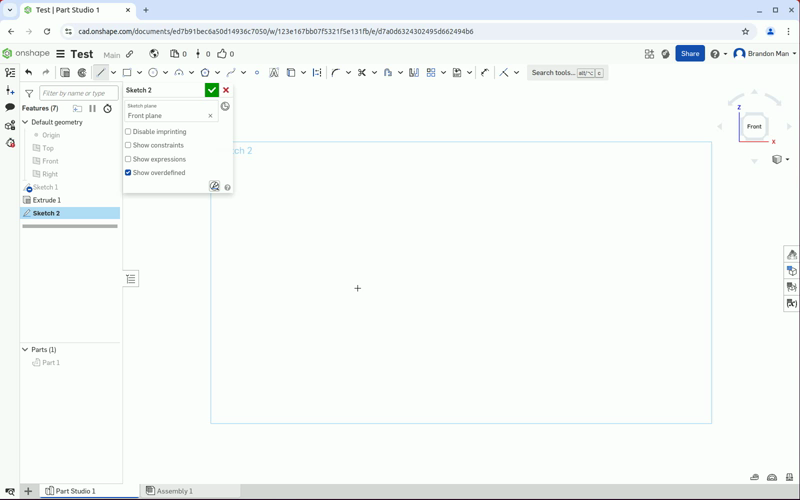
key_up(shift)
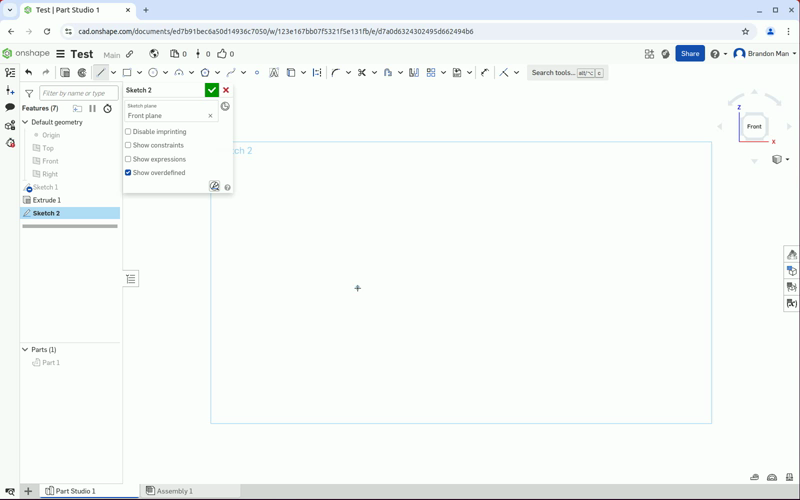
key_down(shift)
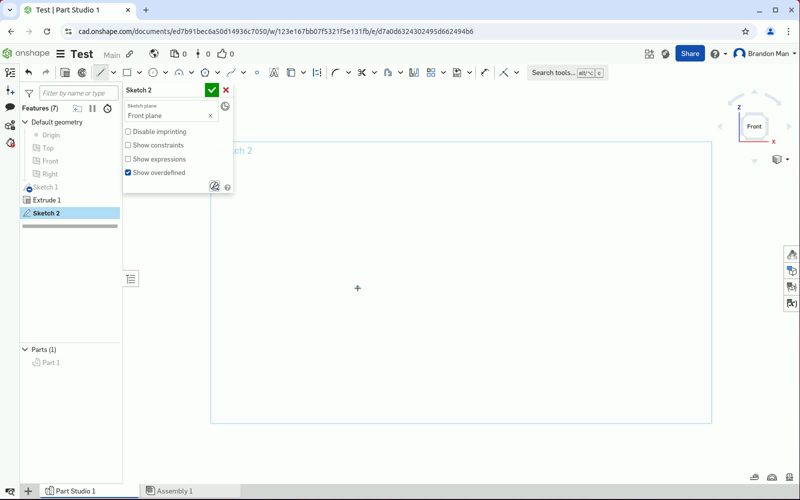
mouse_move(387, 287)
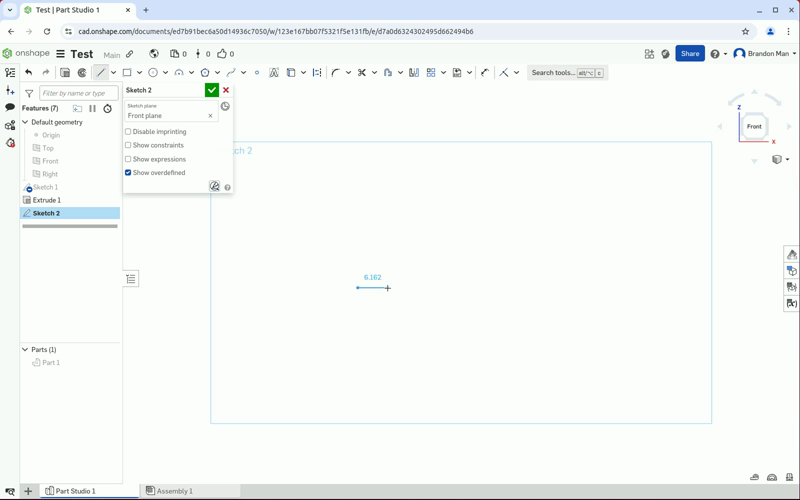
mouse_move(366, 287)
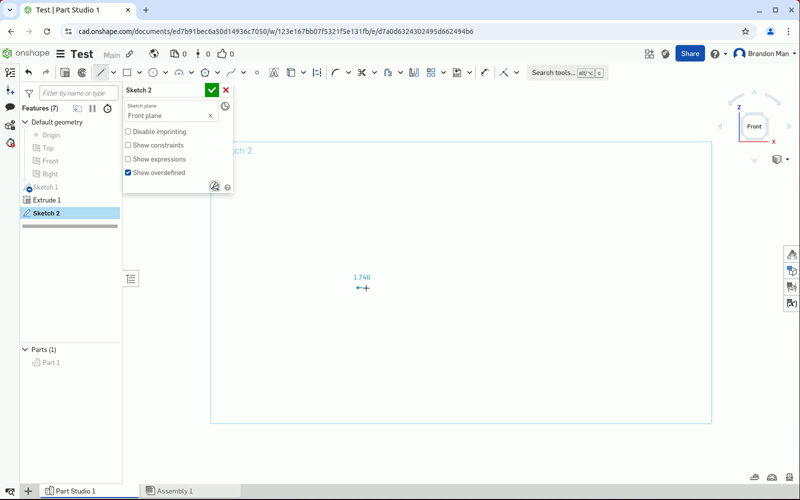
click(366, 287)
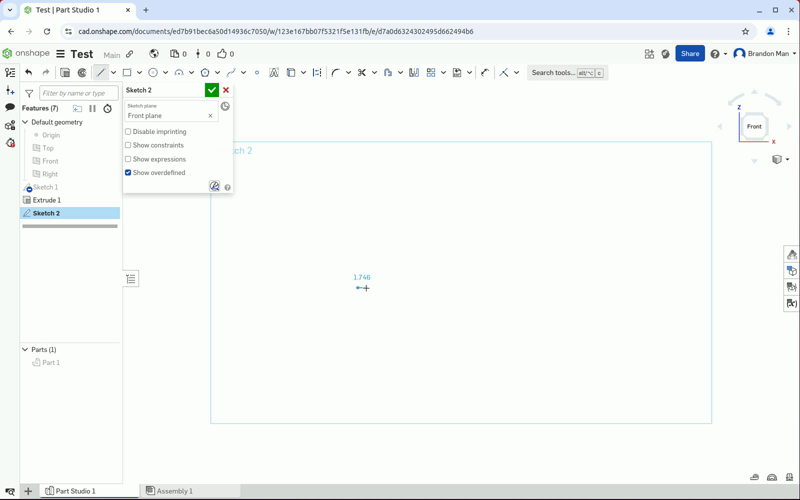
key_up(shift)
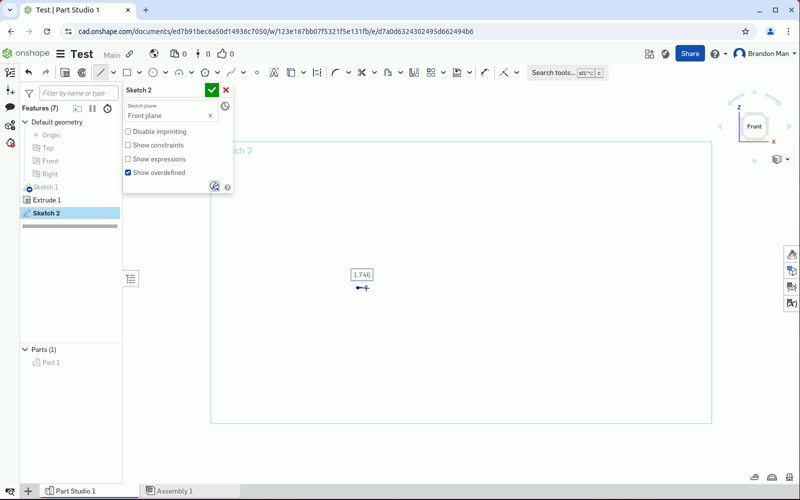
key(esc)
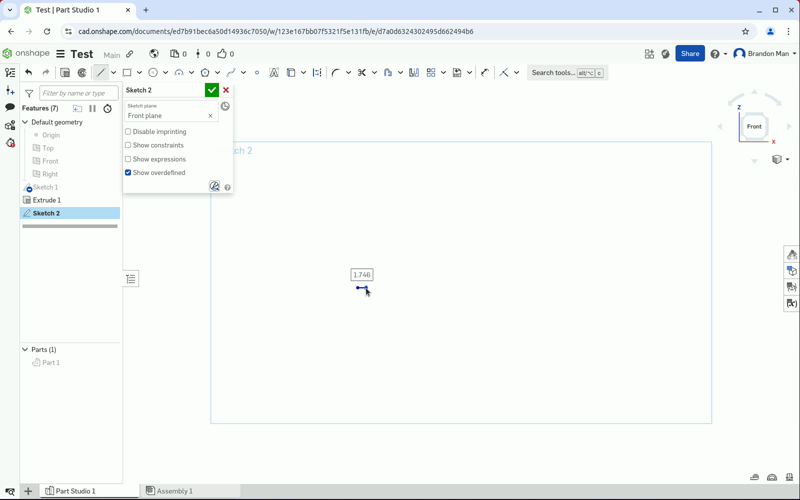
key(a)
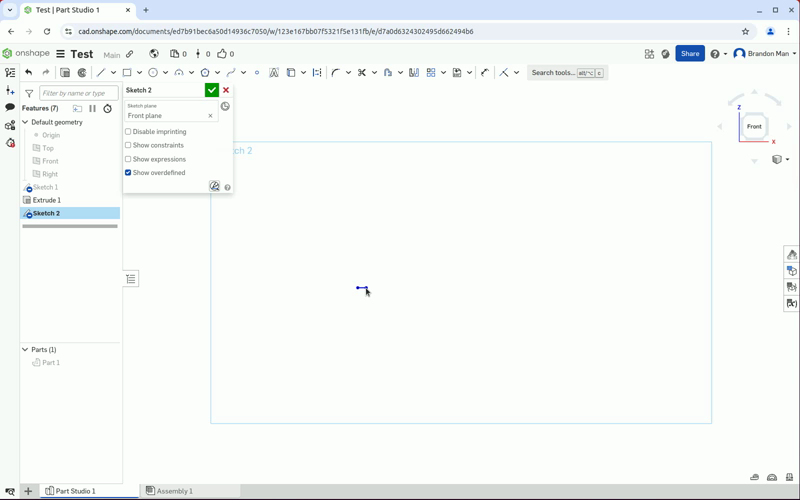
mouse_move(366, 287)
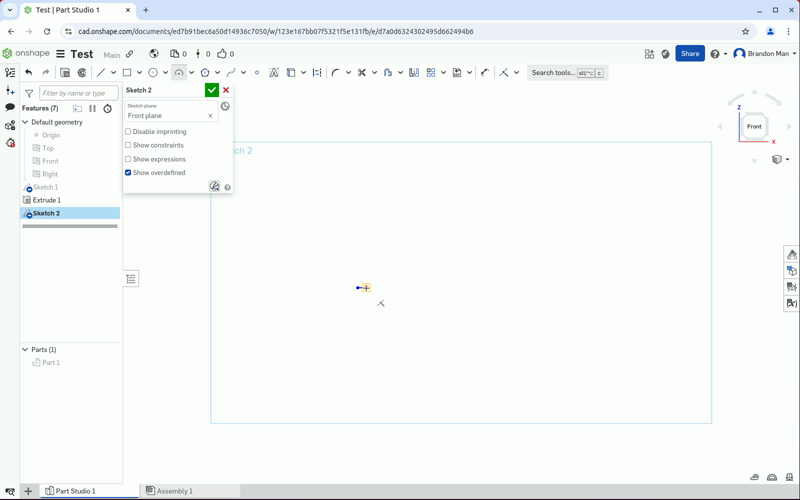
click(366, 287)
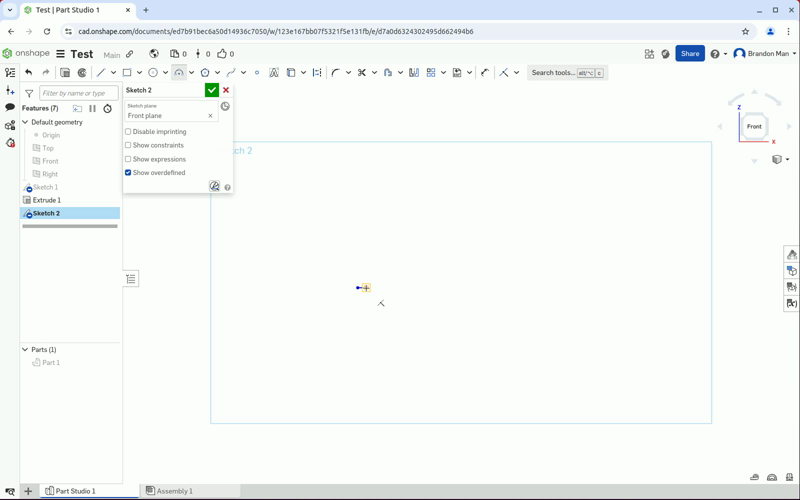
key_down(shift)
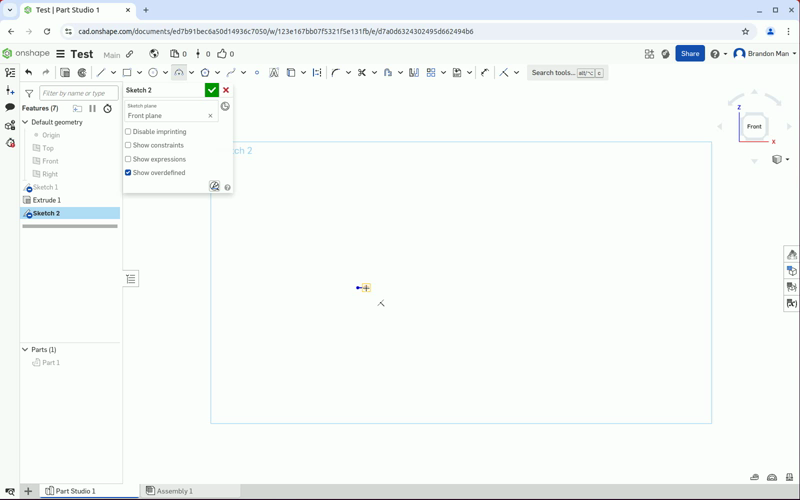
mouse_move(366, 277)
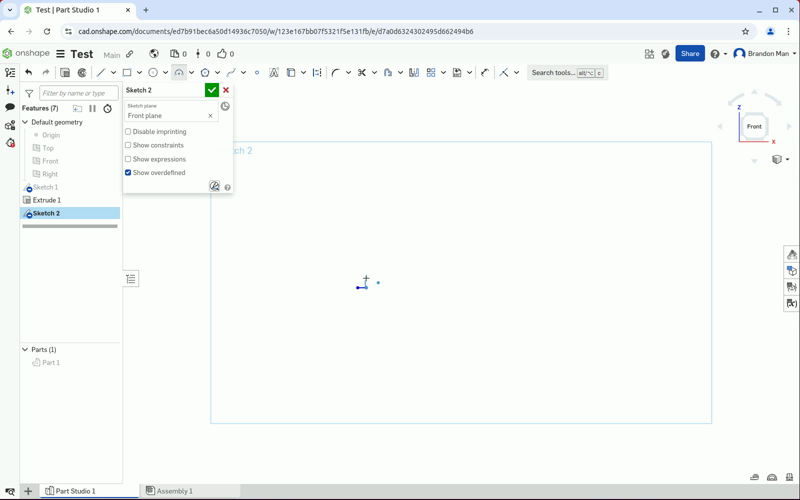
click(366, 277)
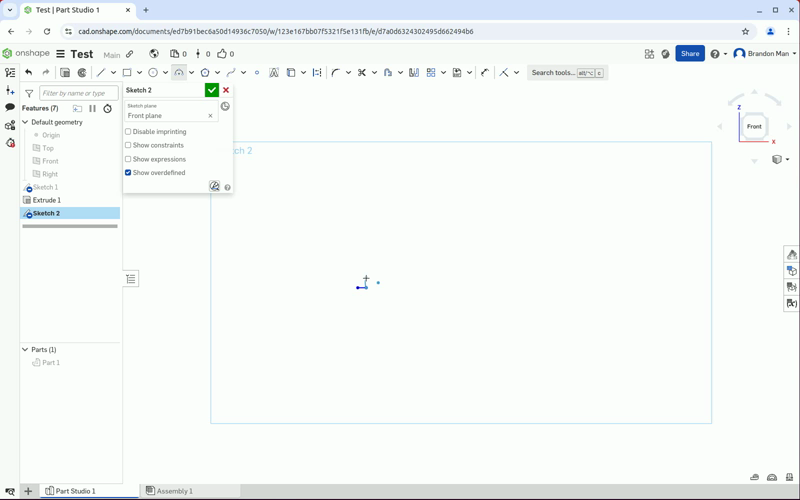
mouse_move(347, 282)
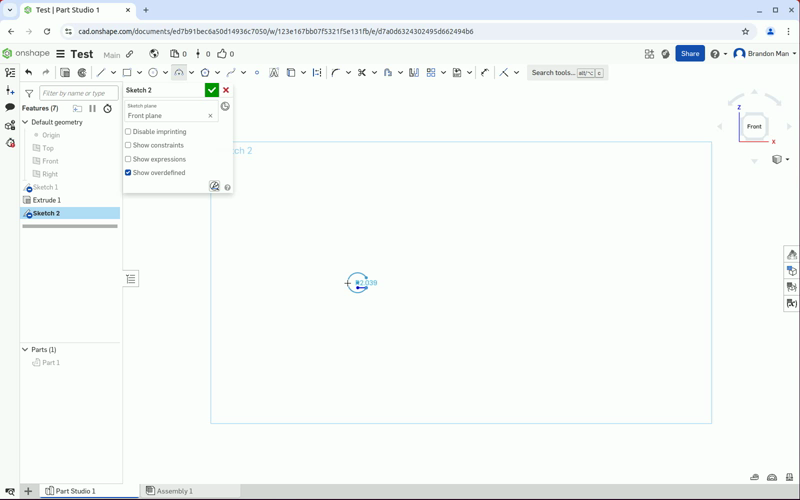
click(347, 282)
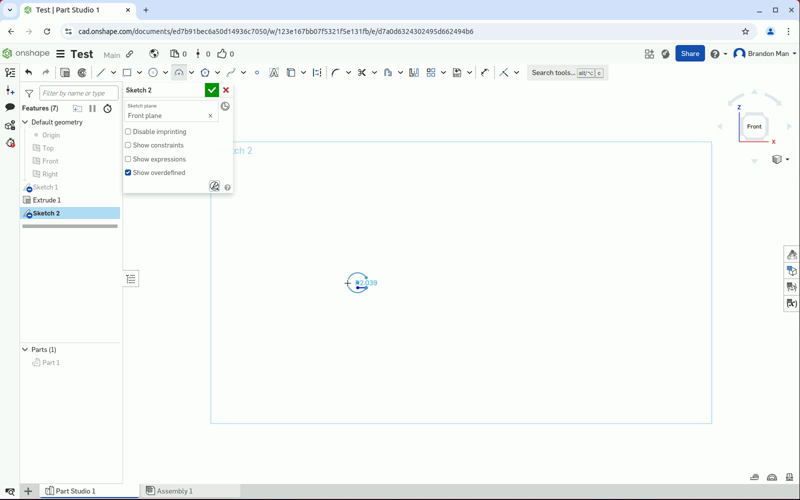
key_up(shift)
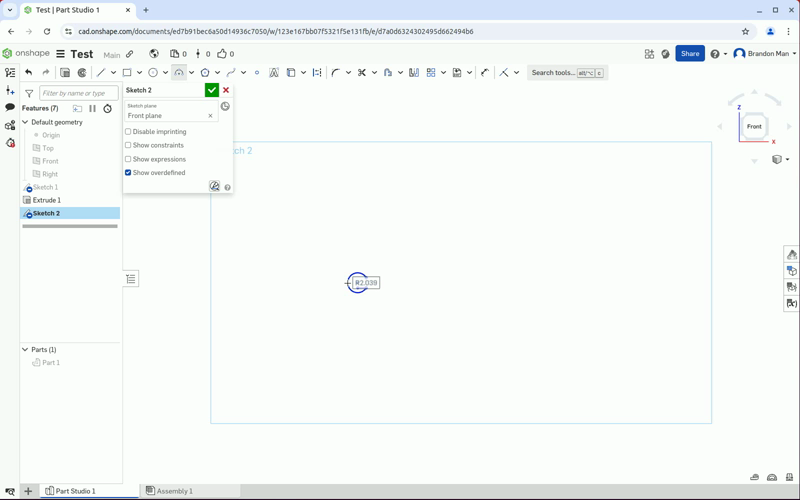
key(esc)
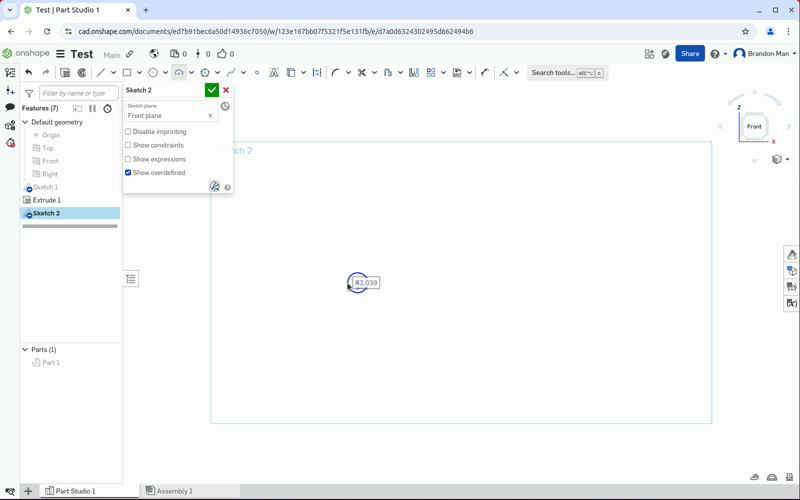
key(l)
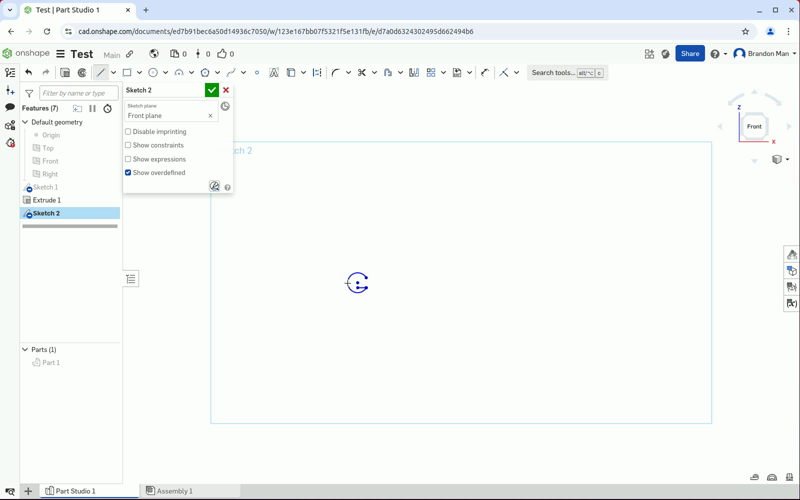
mouse_move(366, 277)
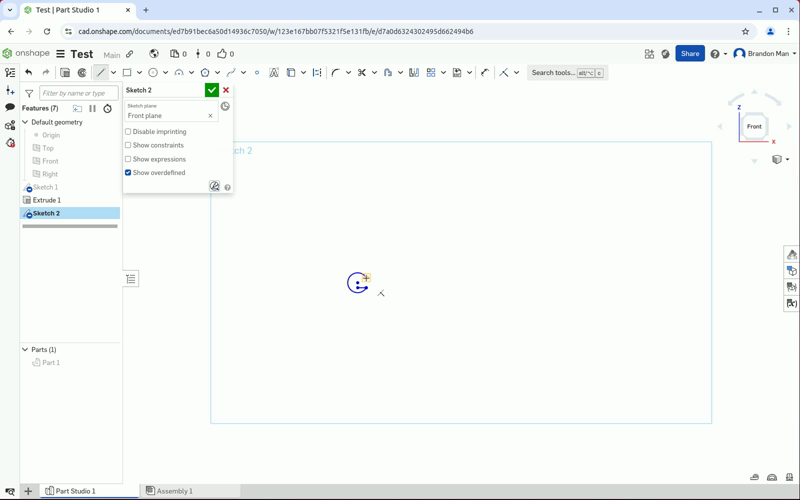
click(366, 277)
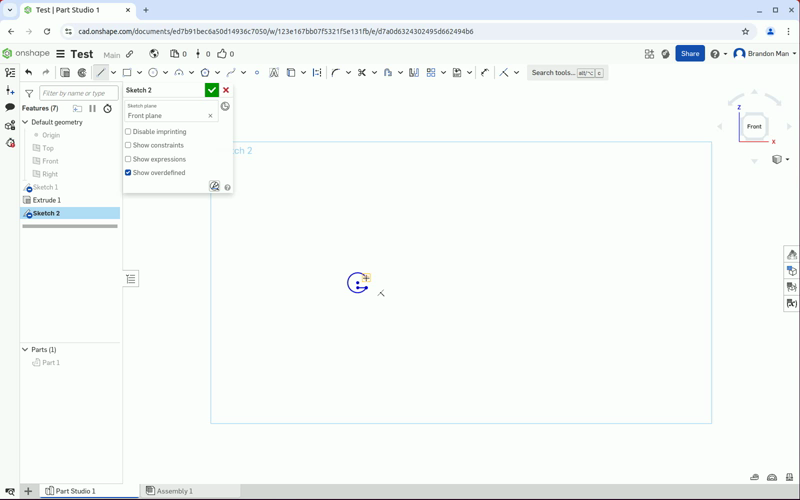
key_down(shift)
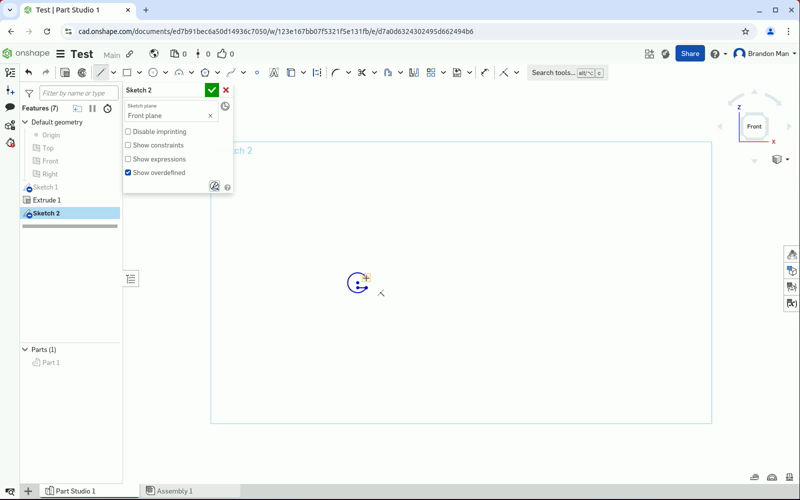
mouse_move(396, 277)
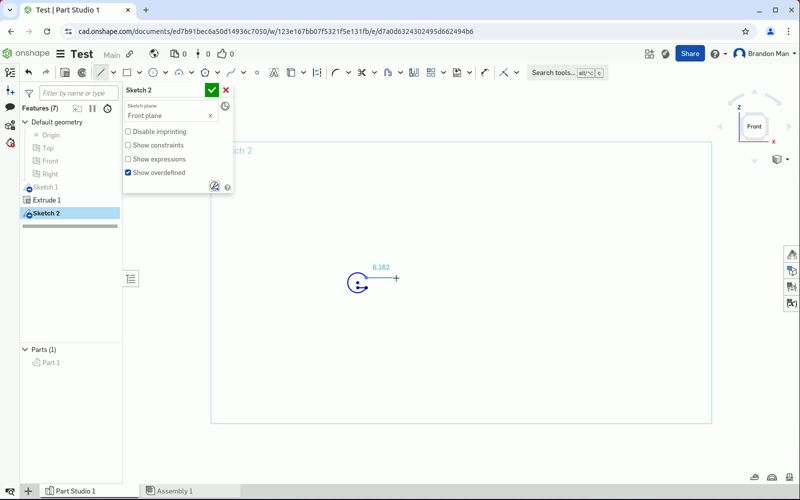
mouse_move(357, 277)
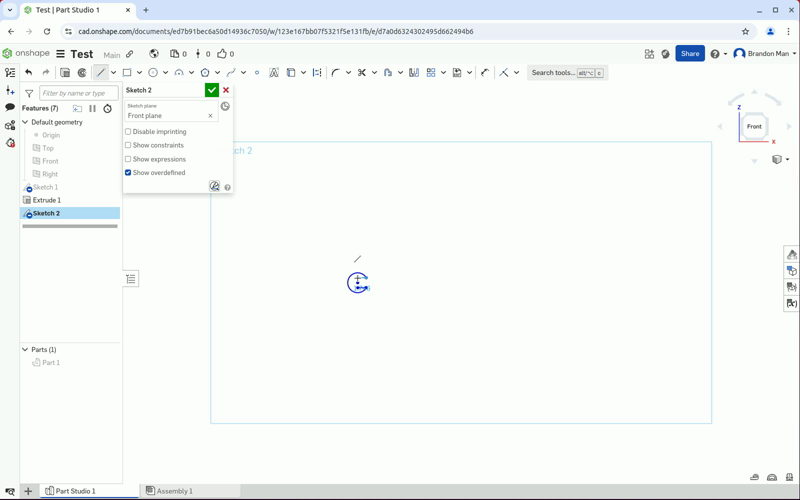
click(357, 277)
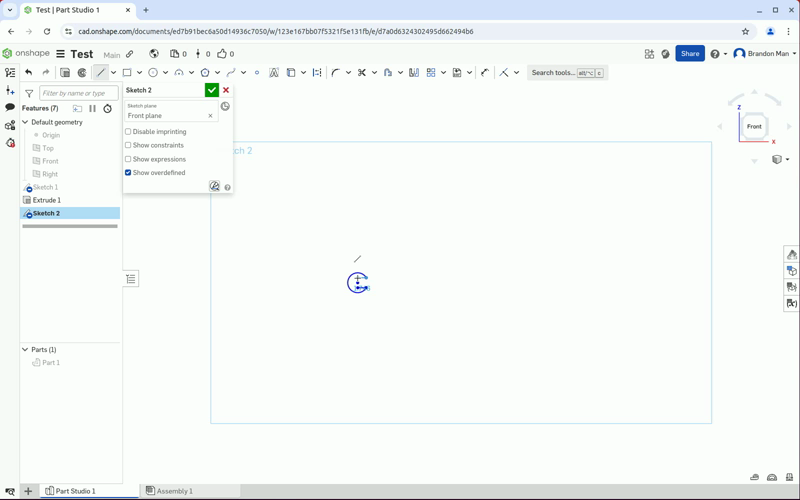
key_up(shift)
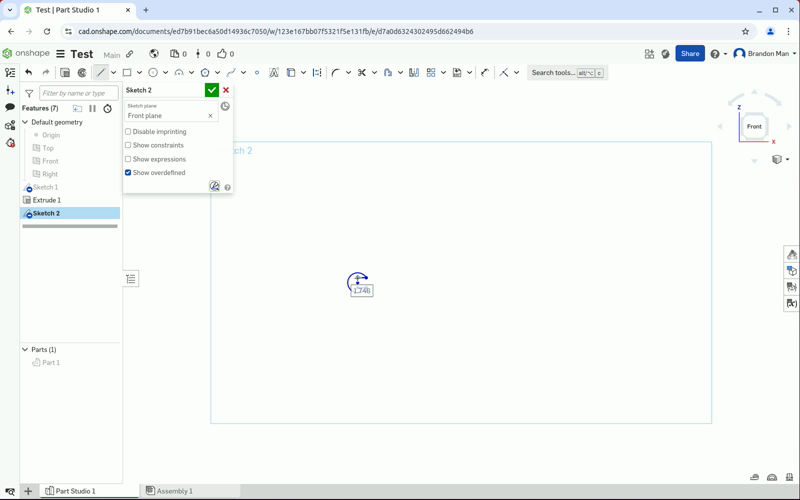
key(esc)
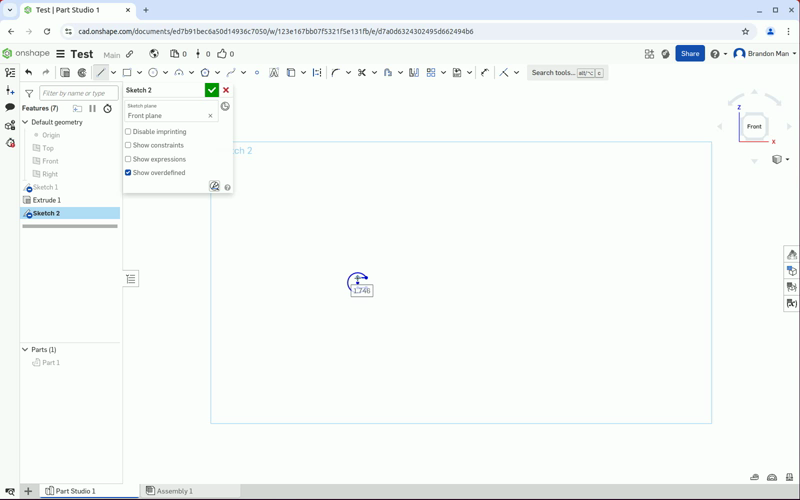
key(a)
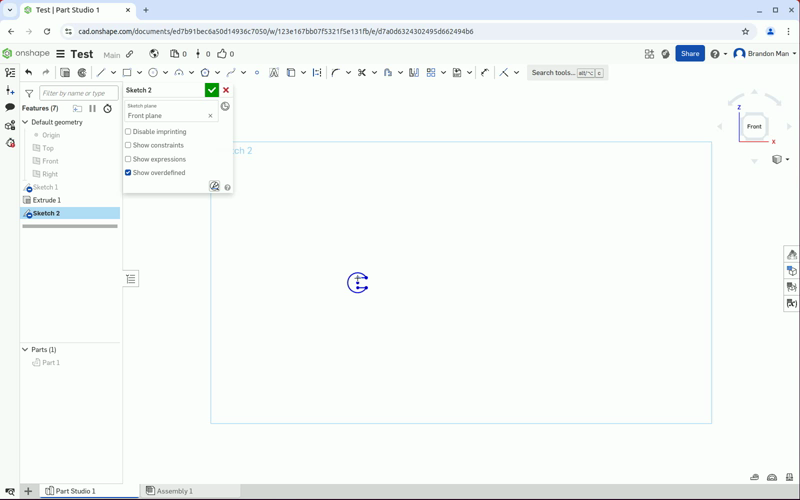
mouse_move(357, 277)
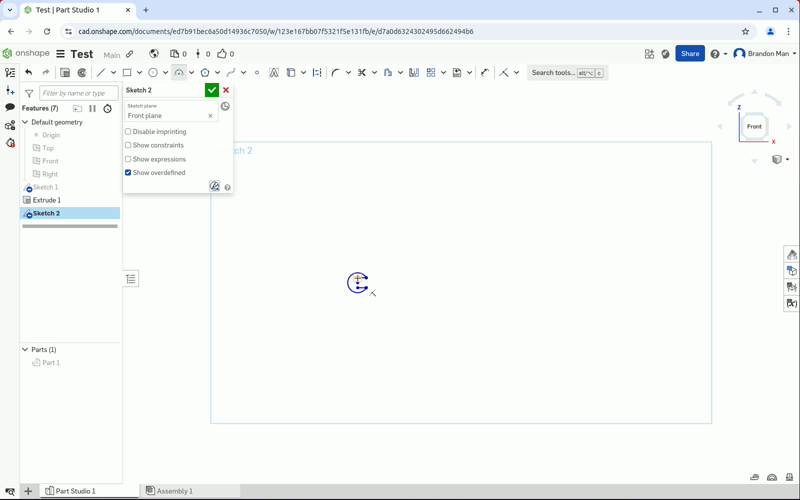
click(357, 277)
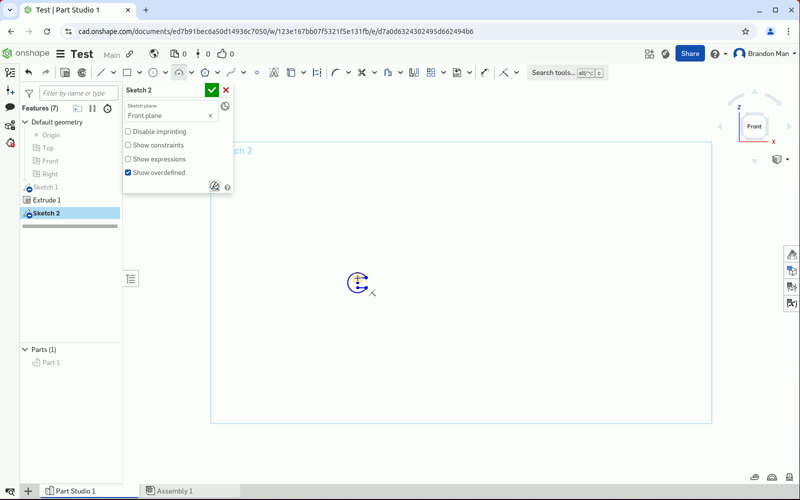
mouse_move(357, 287)
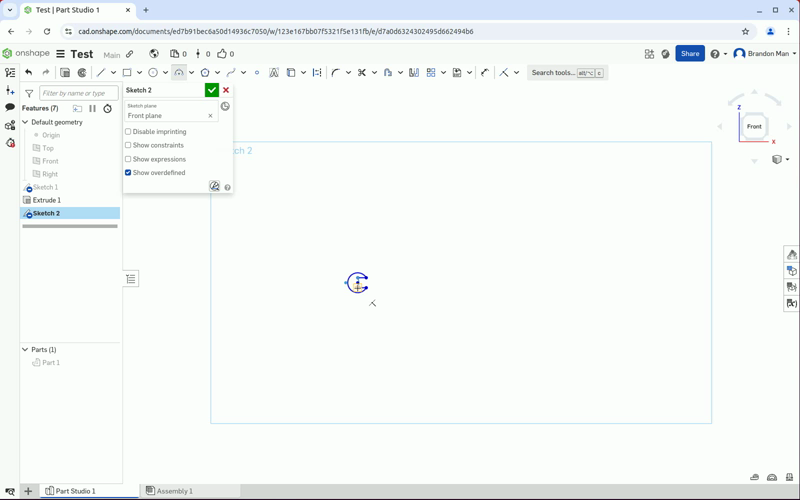
click(357, 287)
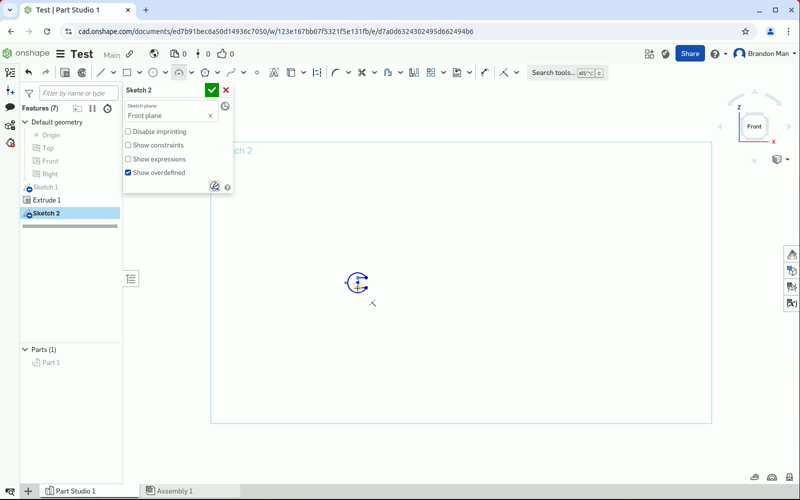
key_down(shift)
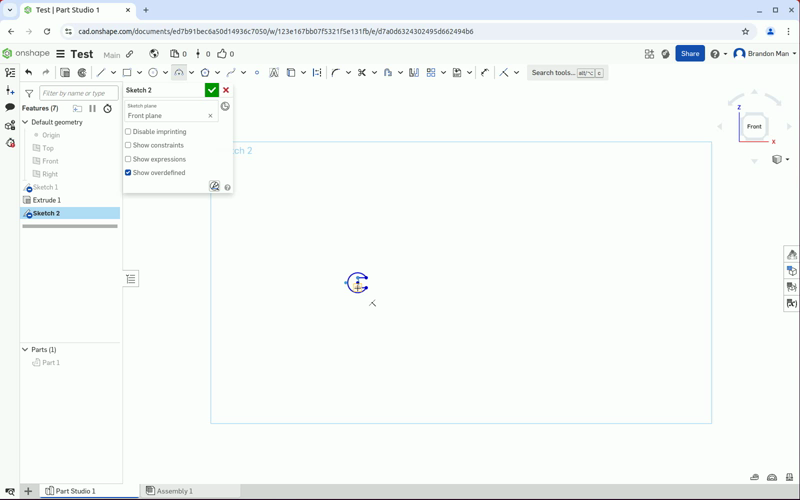
mouse_move(352, 282)
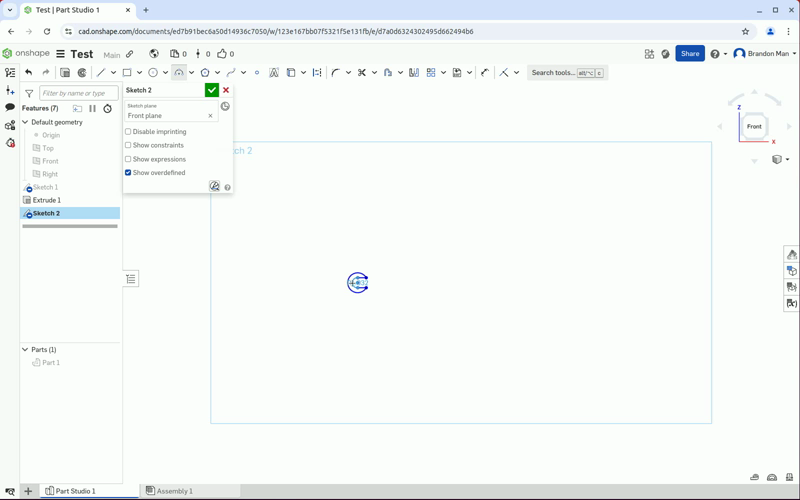
click(352, 282)
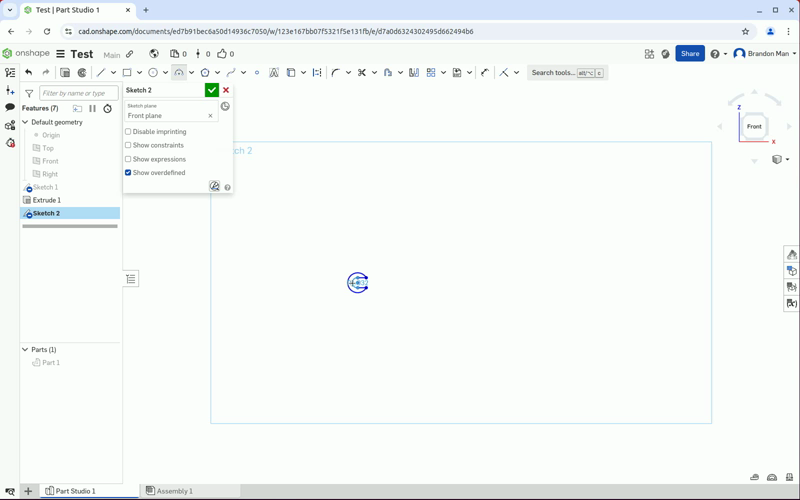
key_up(shift)
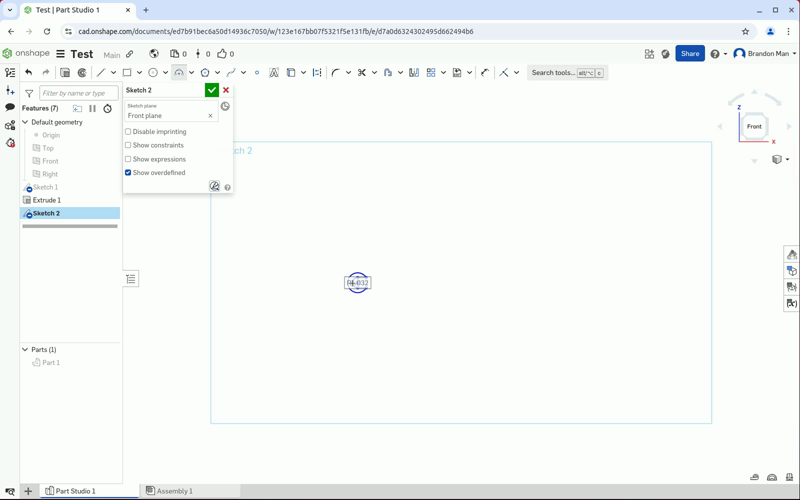
key(esc)
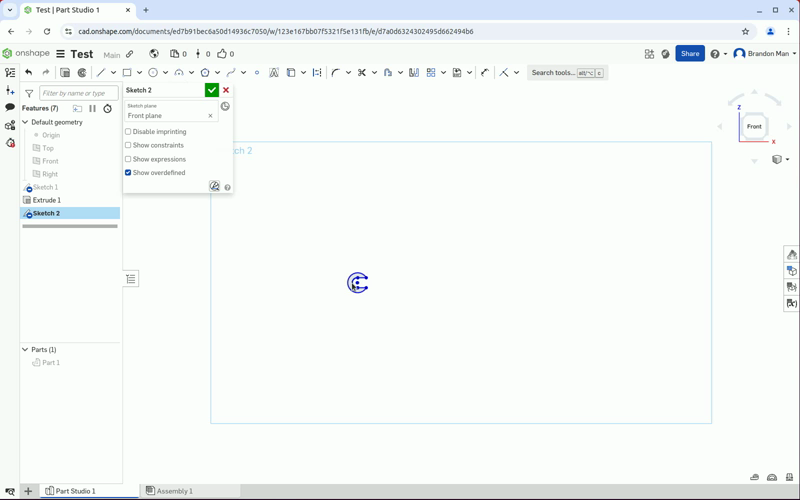
mouse_move(350, 282)
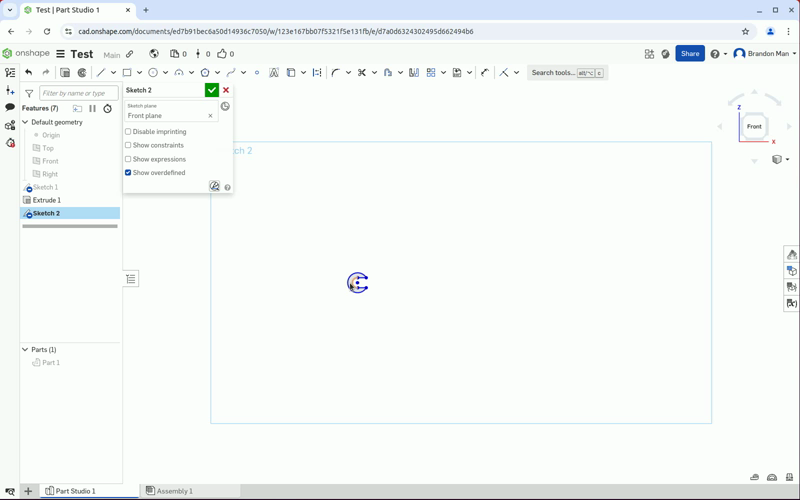
scroll(6)
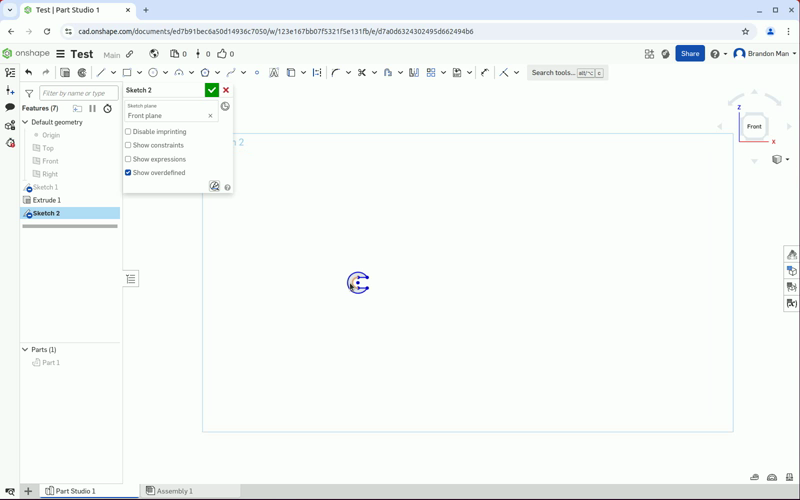
scroll(6)
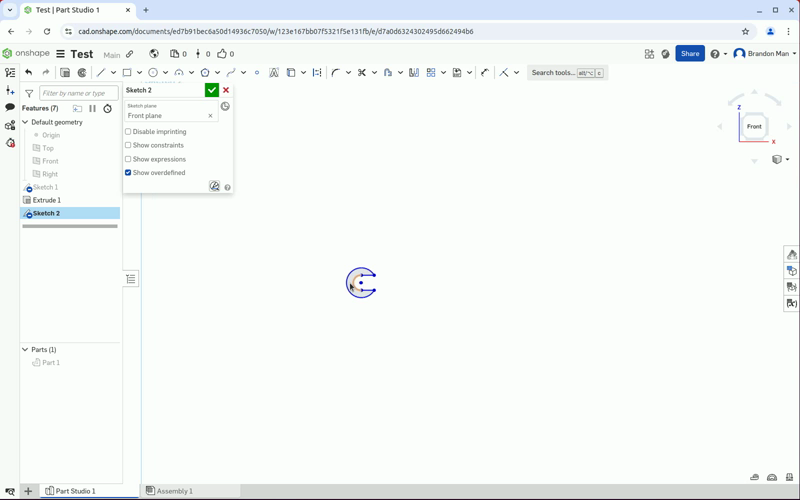
scroll(6)
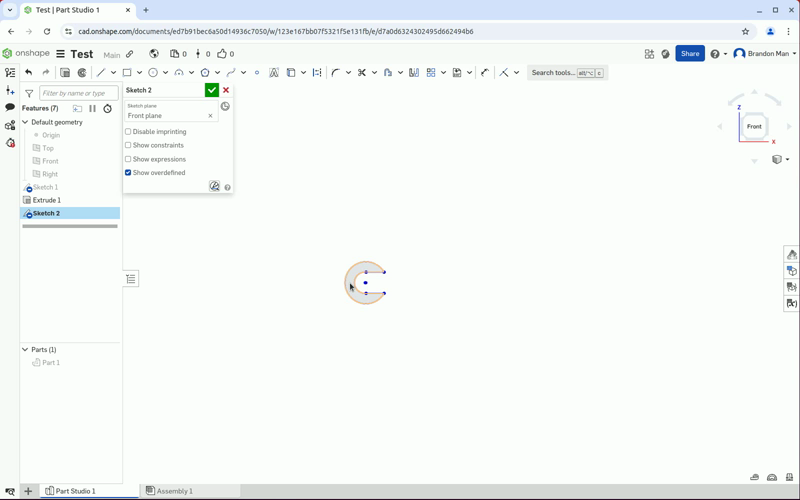
scroll(6)
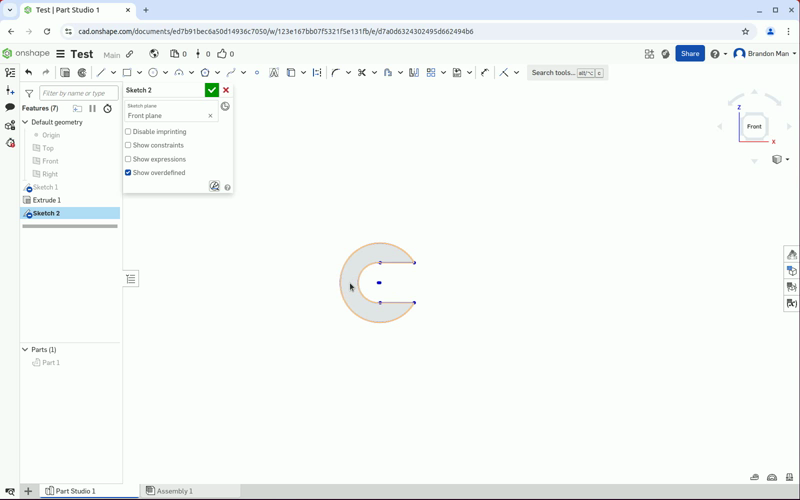
scroll(6)
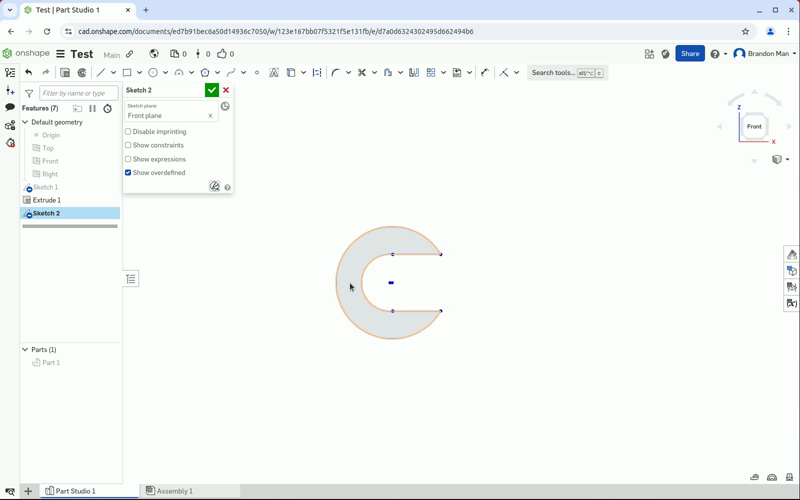
scroll(6)
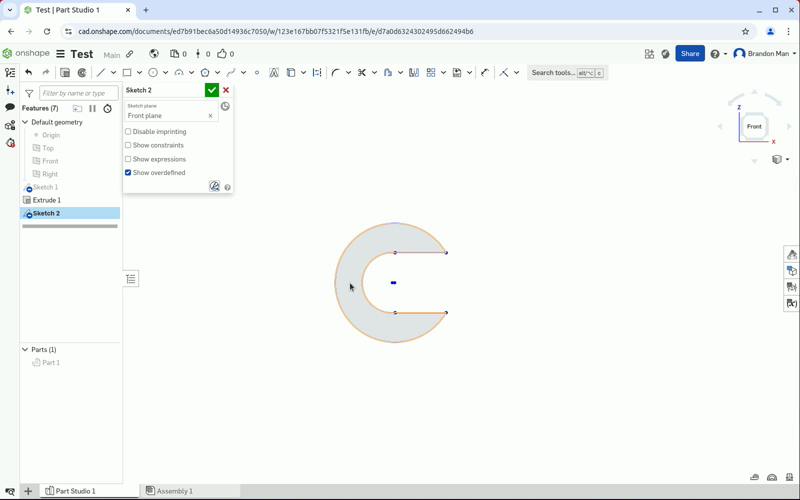
scroll(6)
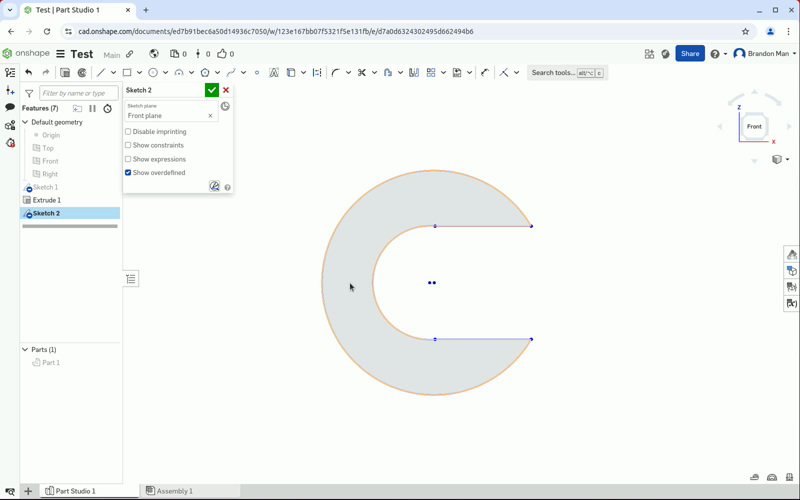
click(350, 282)
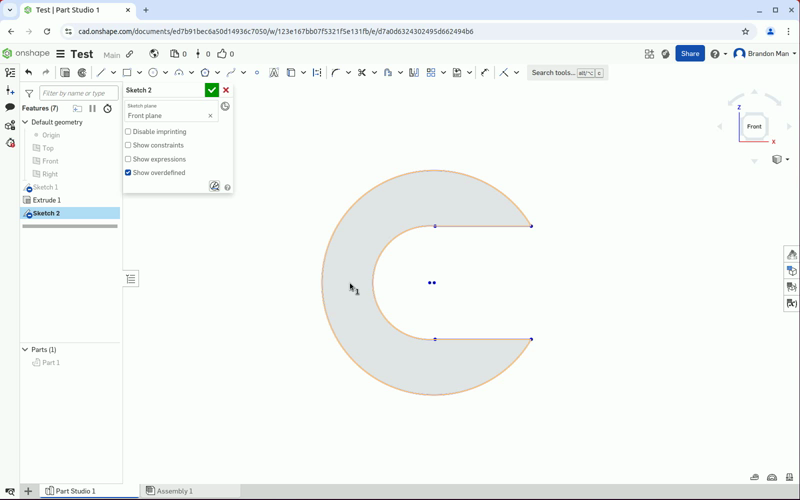
scroll(-6)
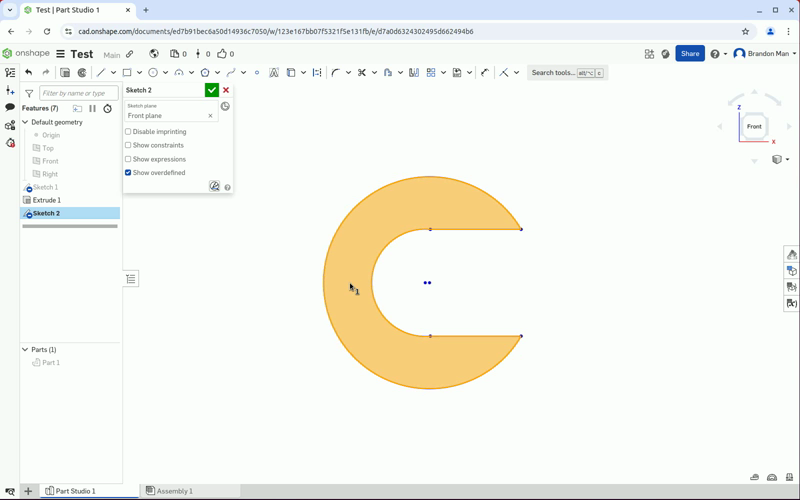
scroll(-6)
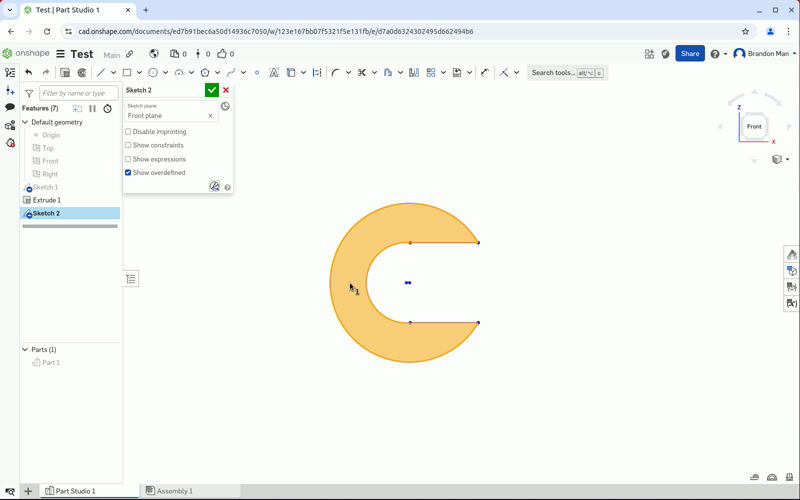
scroll(-6)
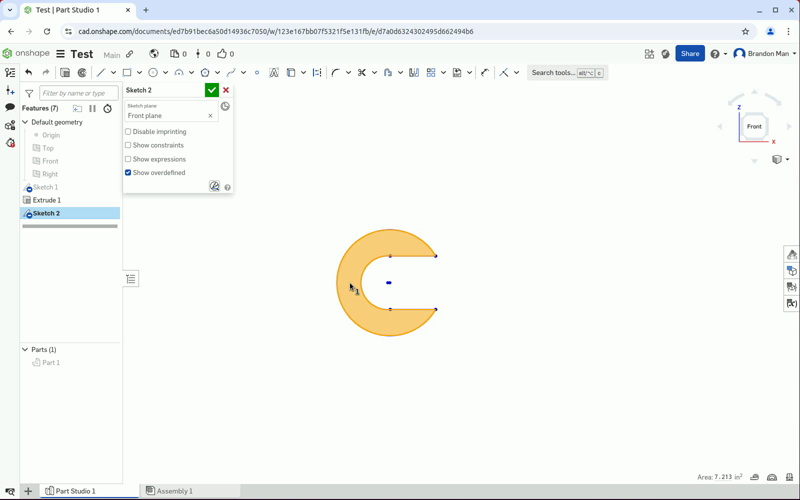
scroll(-6)
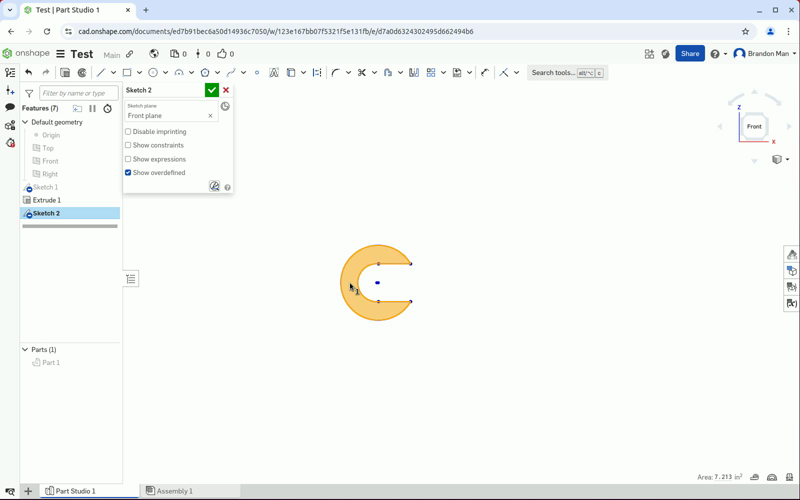
scroll(-6)
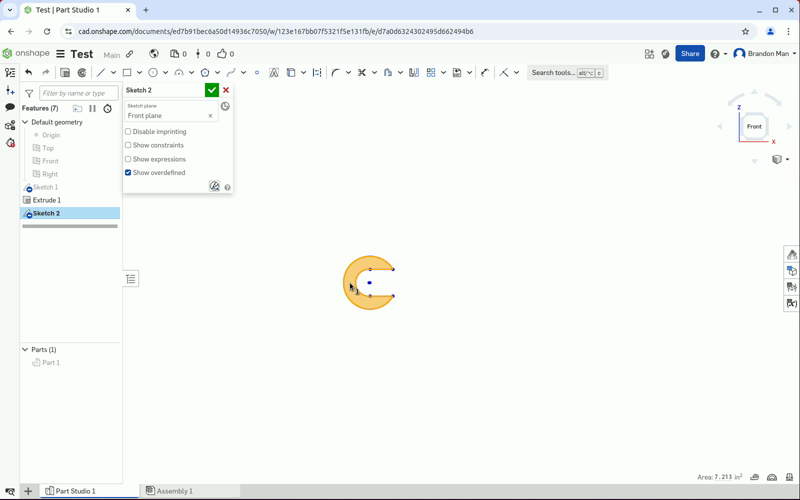
scroll(-6)
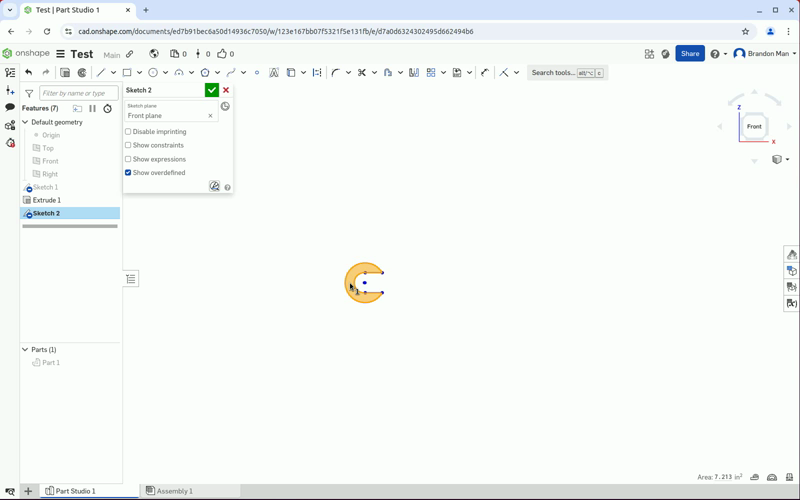
scroll(-6)
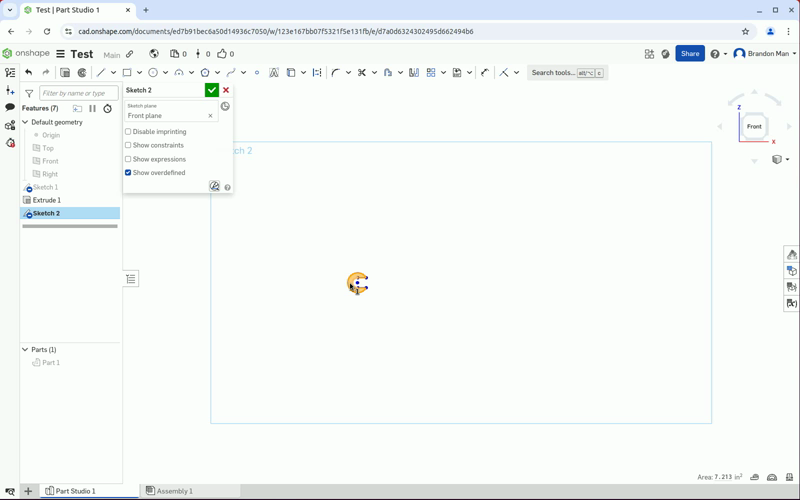
mouse_move(73, 352)
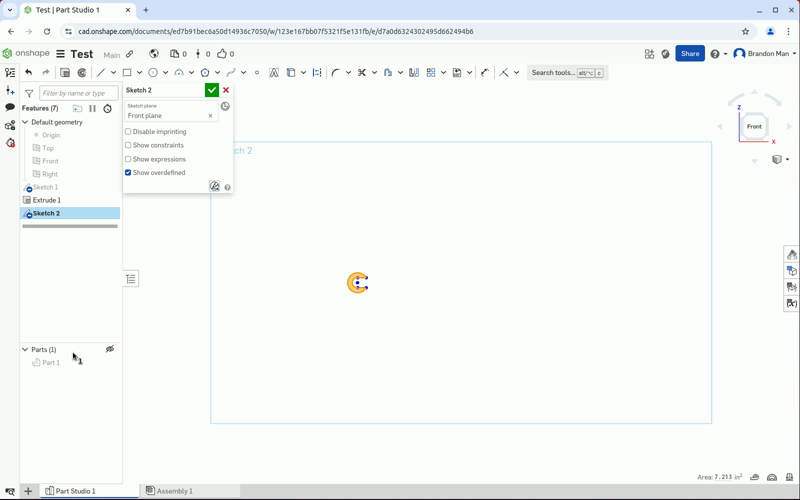
key(shift+y)
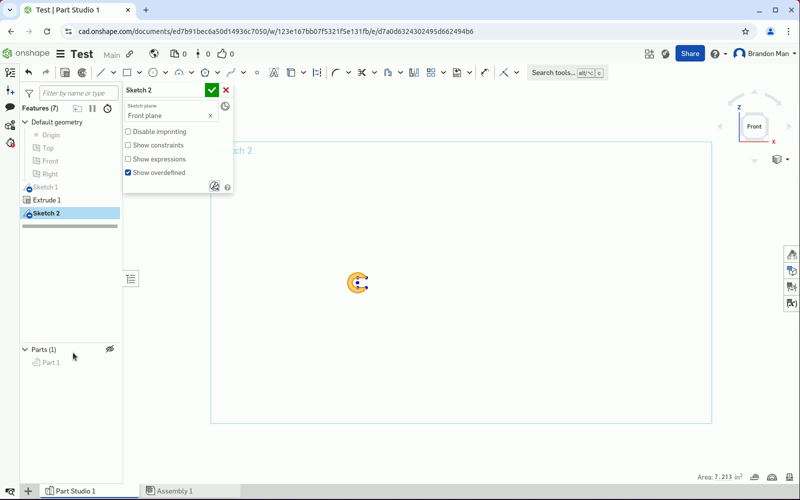
key(shift+e)
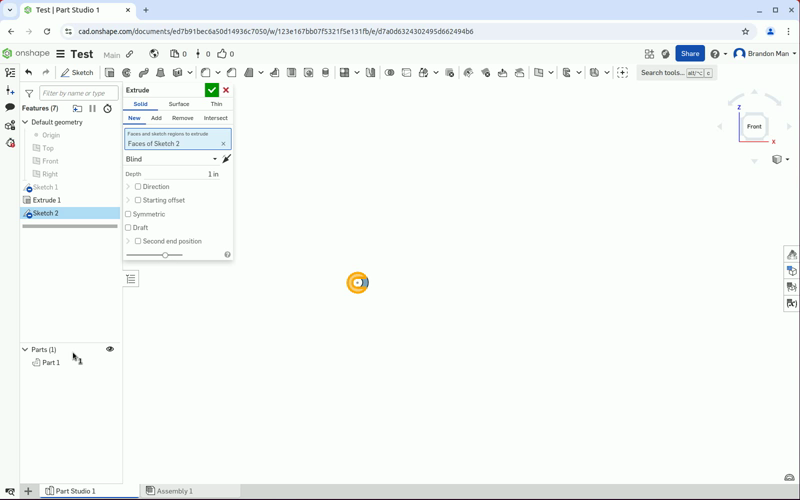
mouse_move(143, 106)
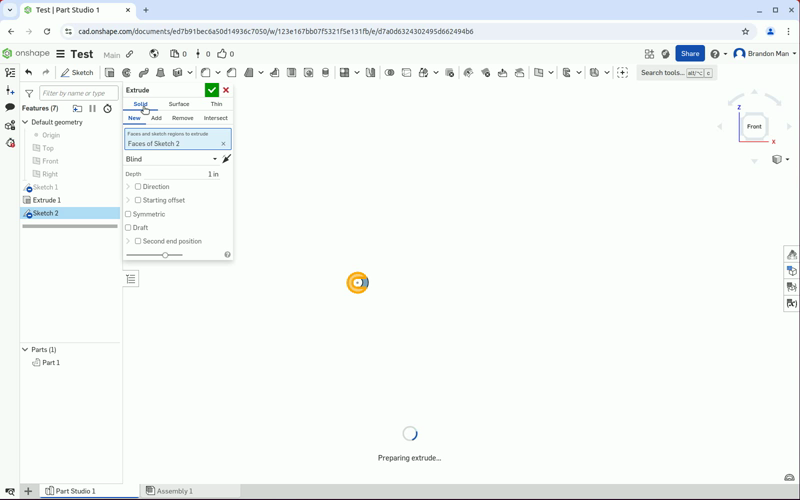
click(143, 106)
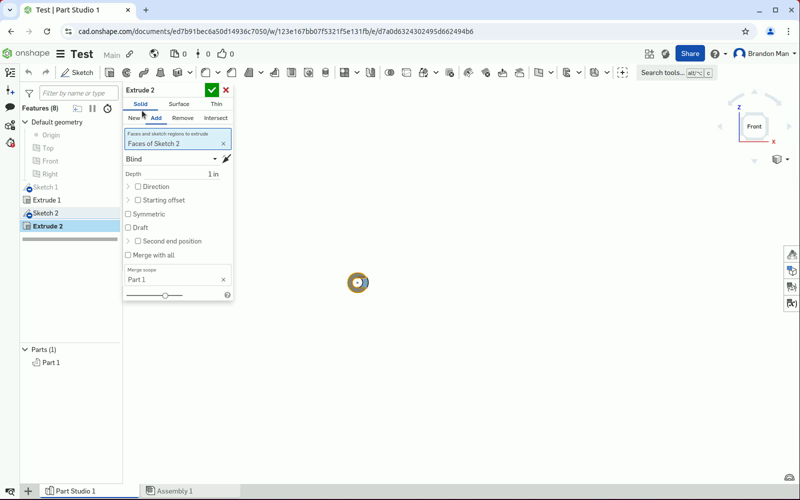
mouse_move(137, 120)
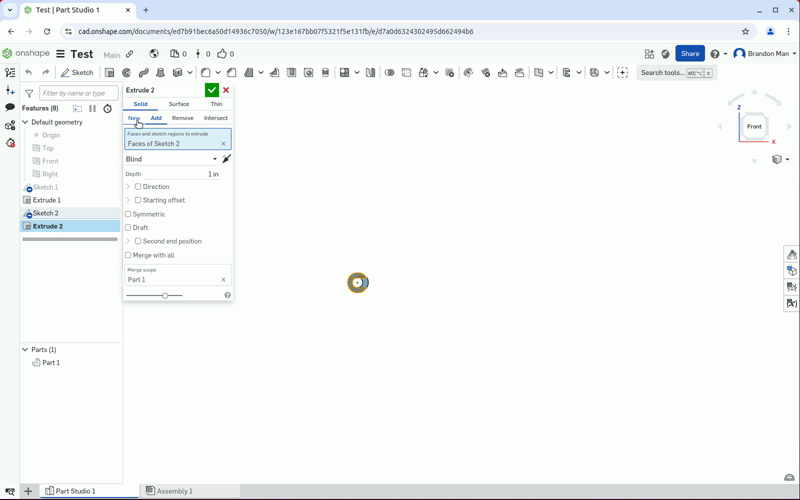
click(137, 120)
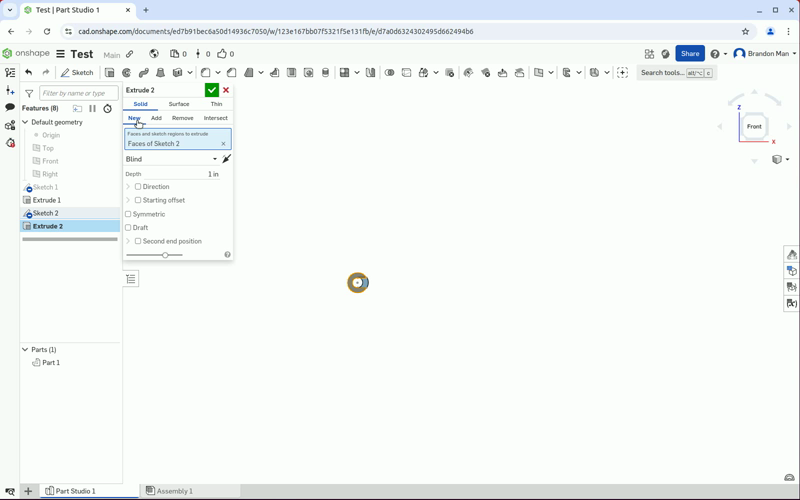
key(tab, 4)
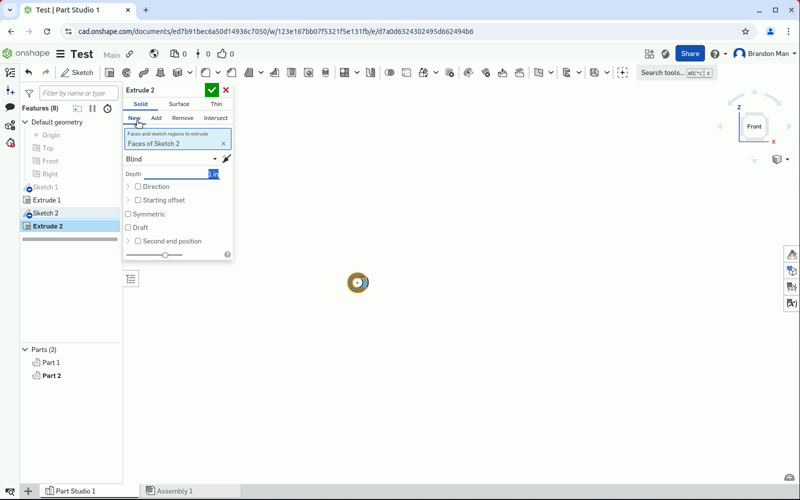
text(1.685)
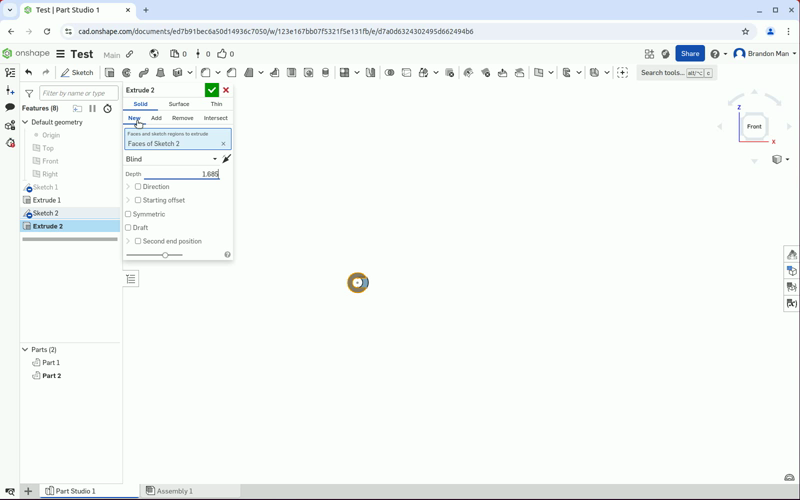
key(enter)
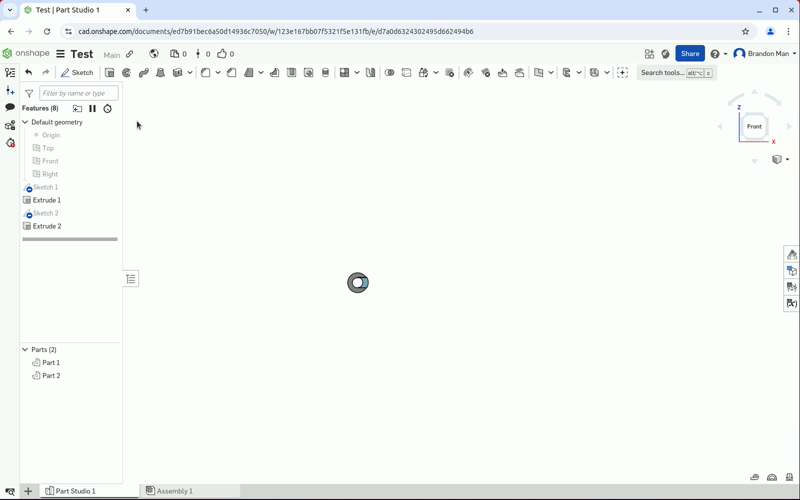
key(shift+h)
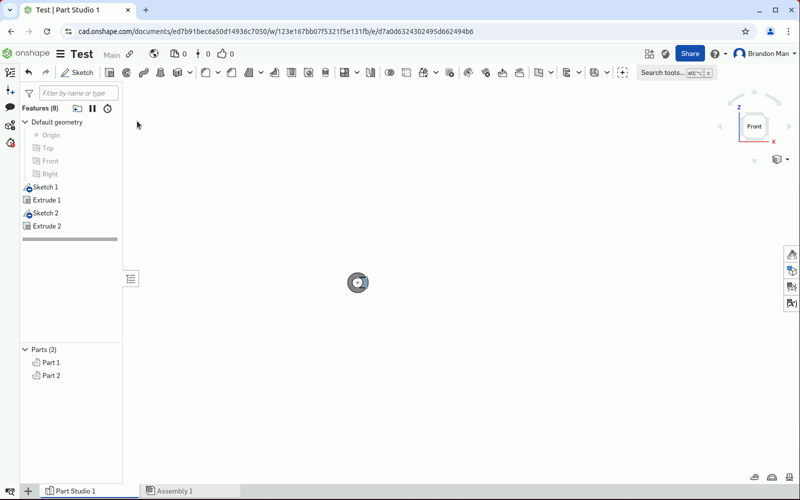
key(shift+h)
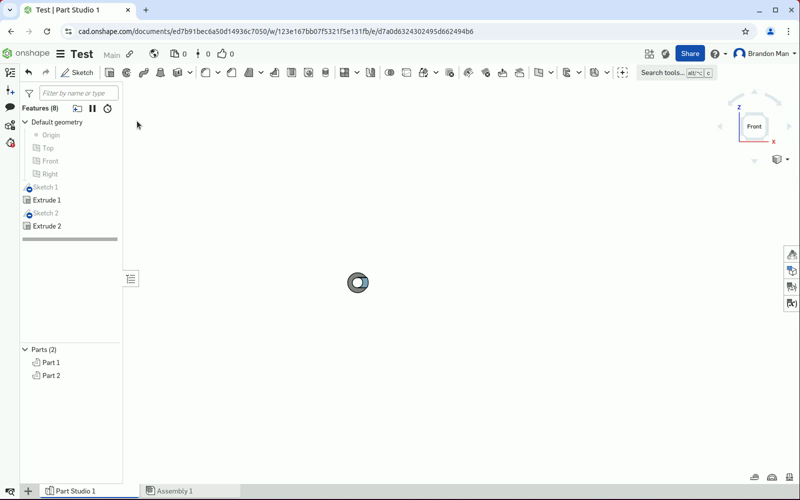
mouse_move(73, 189)
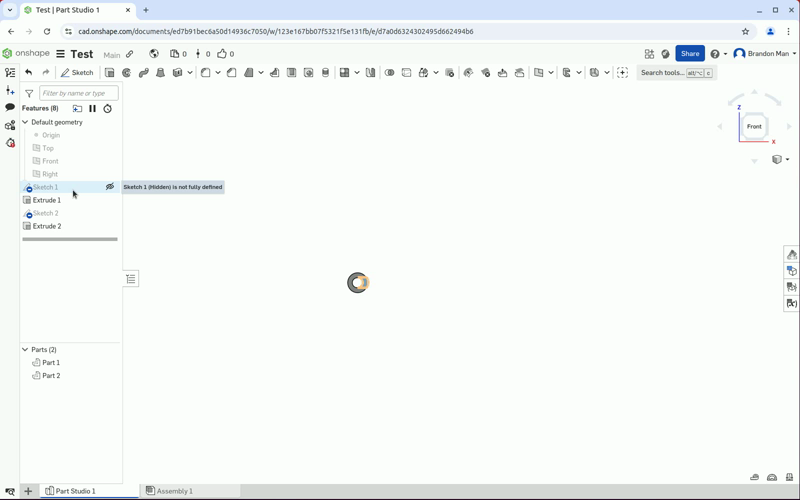
click(73, 189)
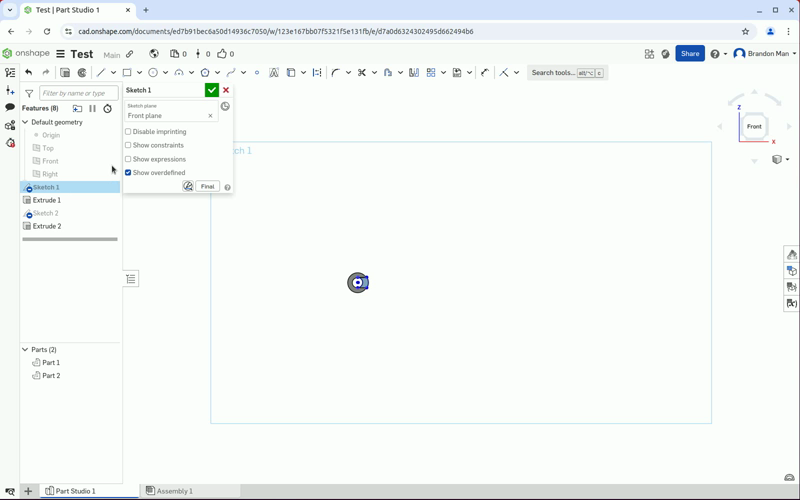
mouse_move(229, 92)
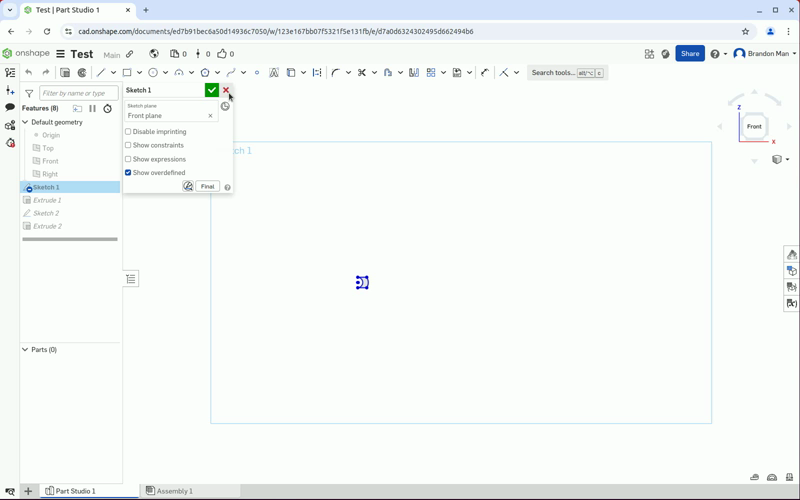
click(229, 92)
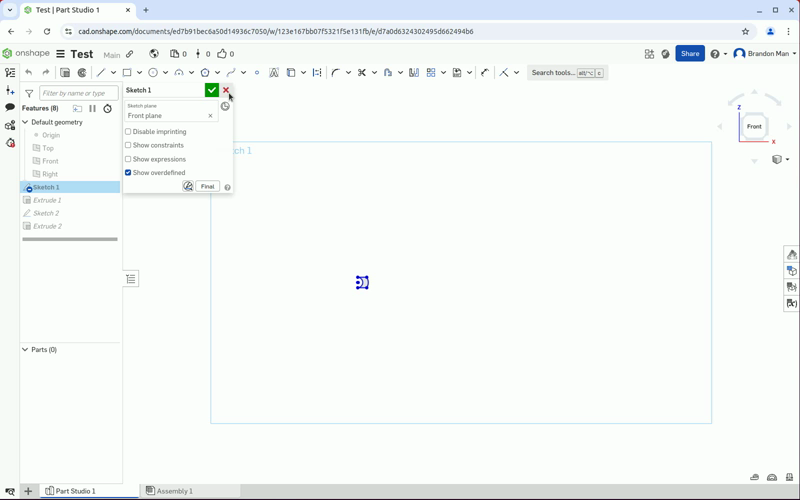
key(shift+s)
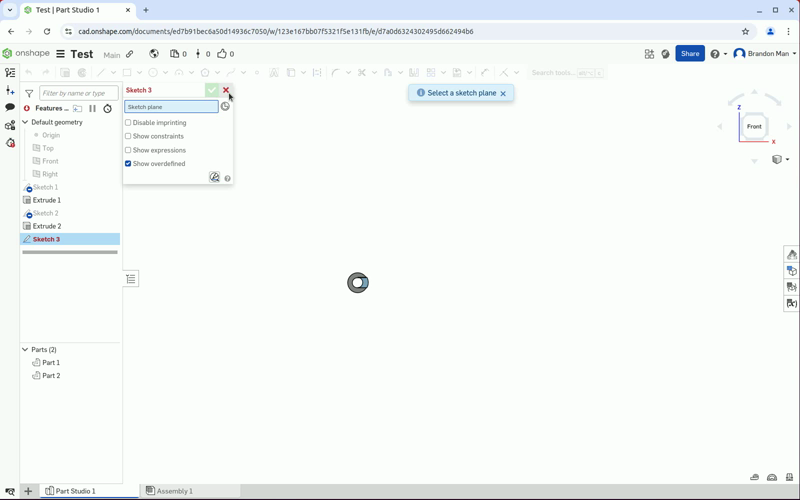
mouse_move(73, 163)
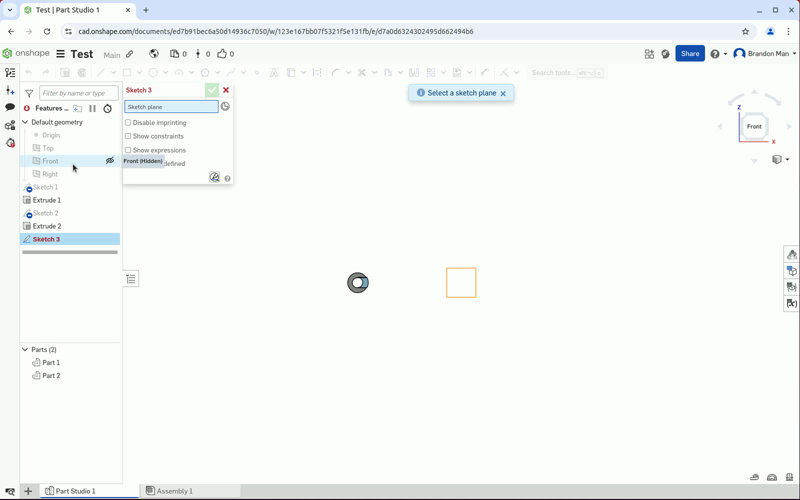
click(73, 163)
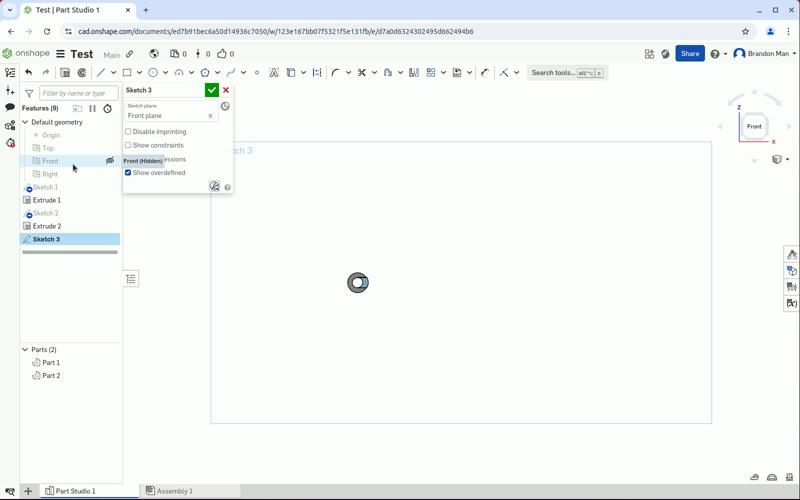
mouse_move(73, 352)
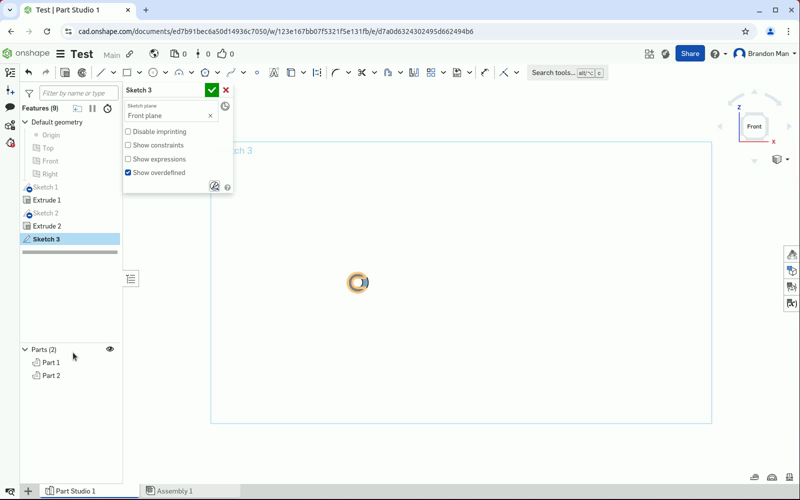
key(y)
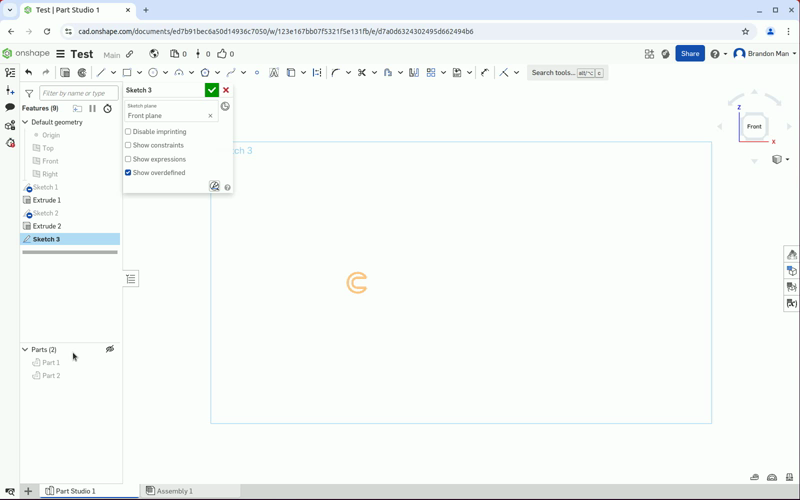
key(l)
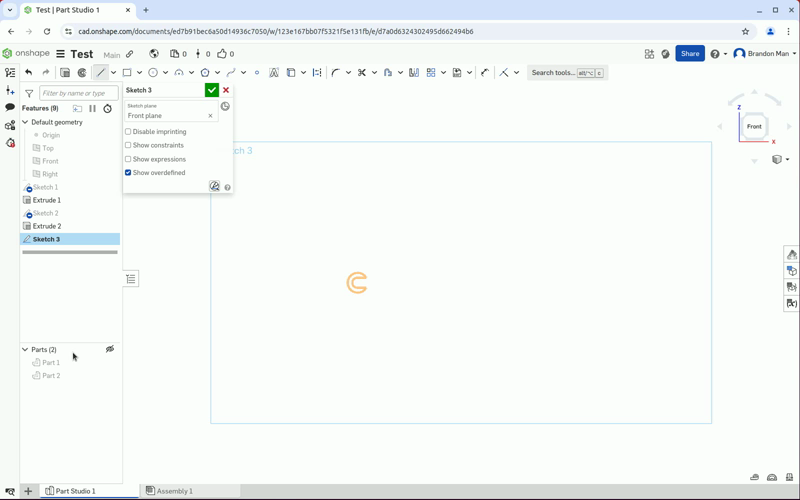
key_down(shift)
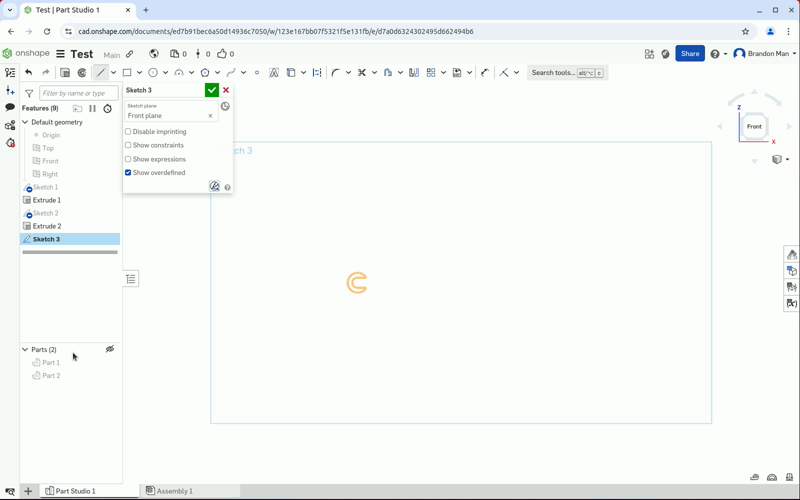
mouse_move(365, 287)
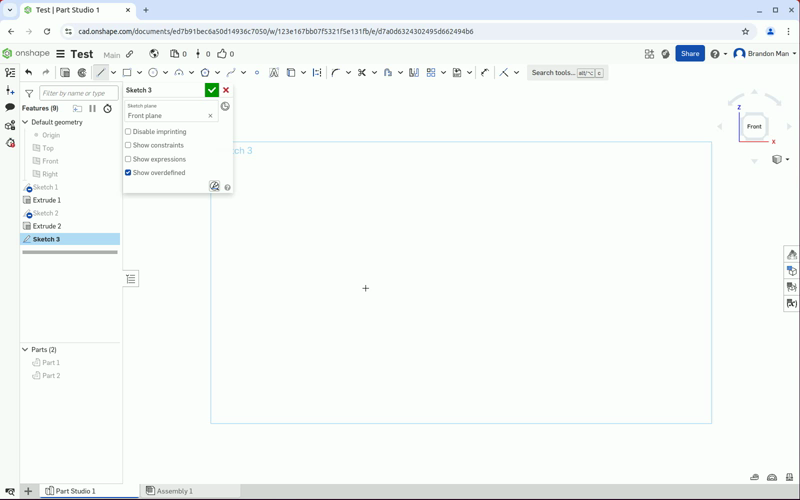
click(365, 287)
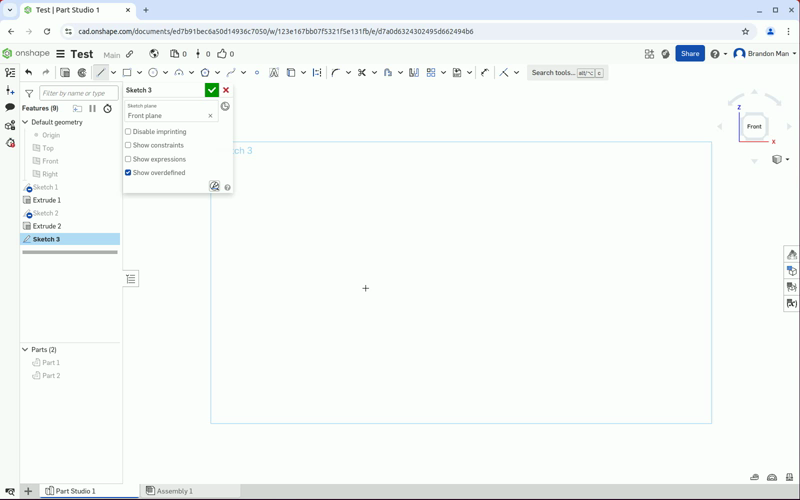
key_up(shift)
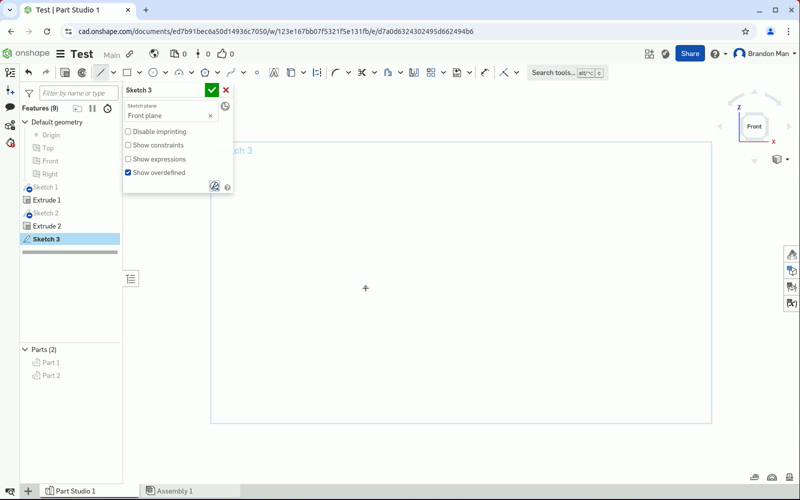
key_down(shift)
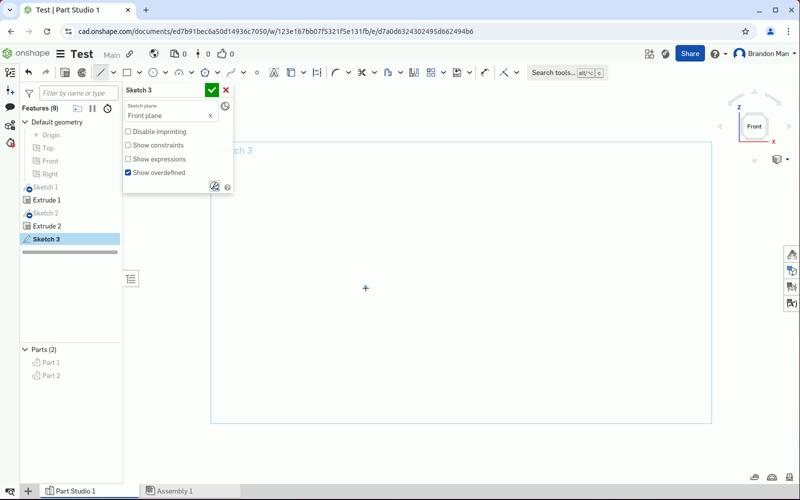
mouse_move(452, 287)
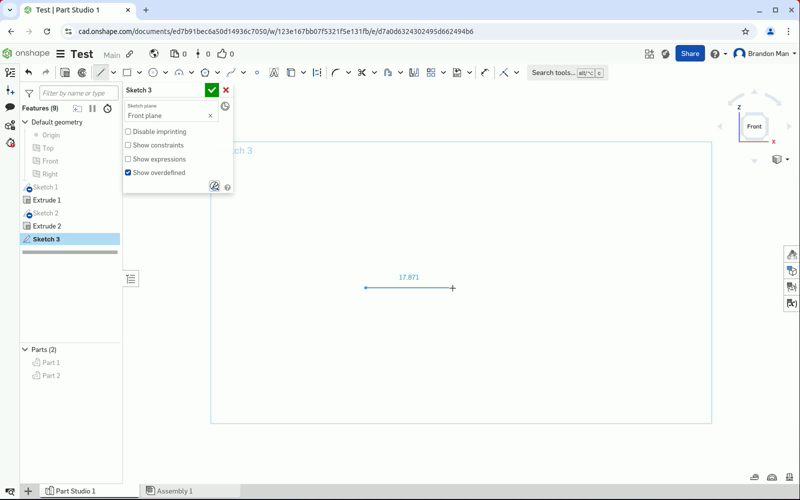
click(452, 287)
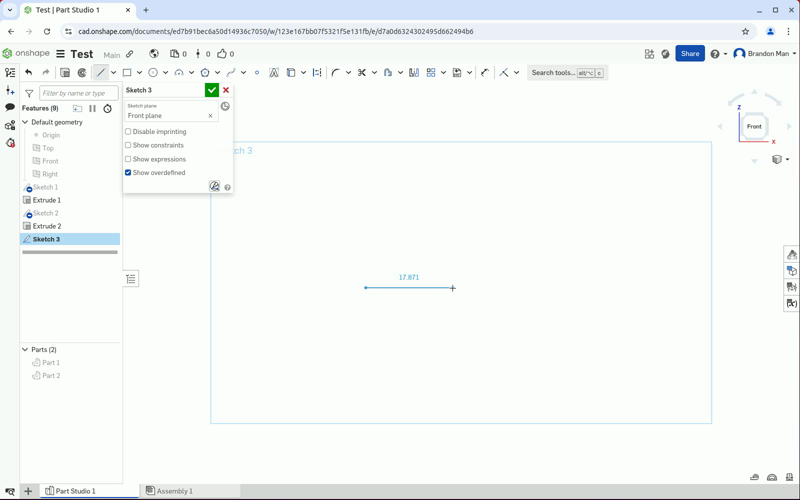
key_up(shift)
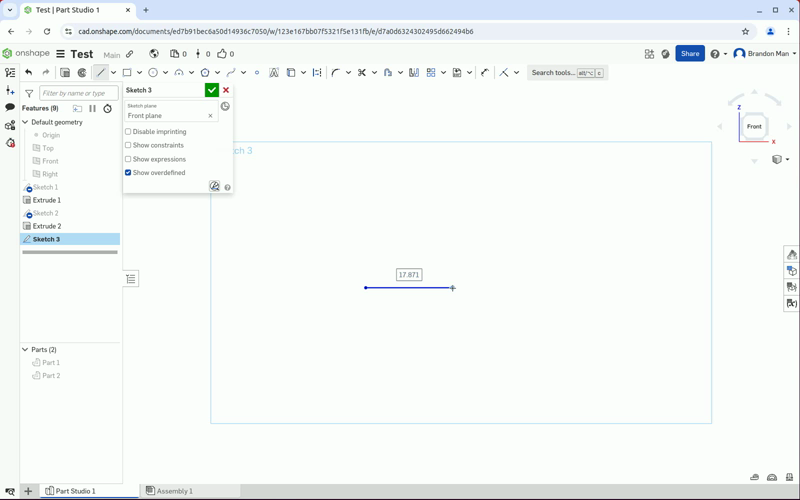
key(esc)
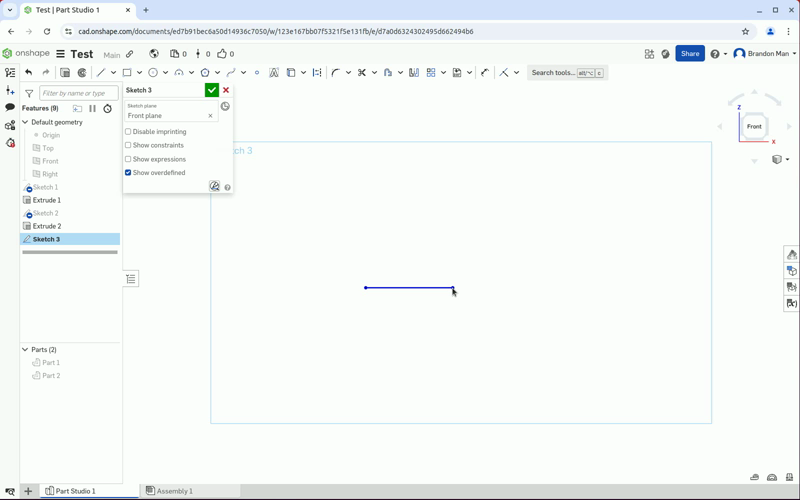
key(a)
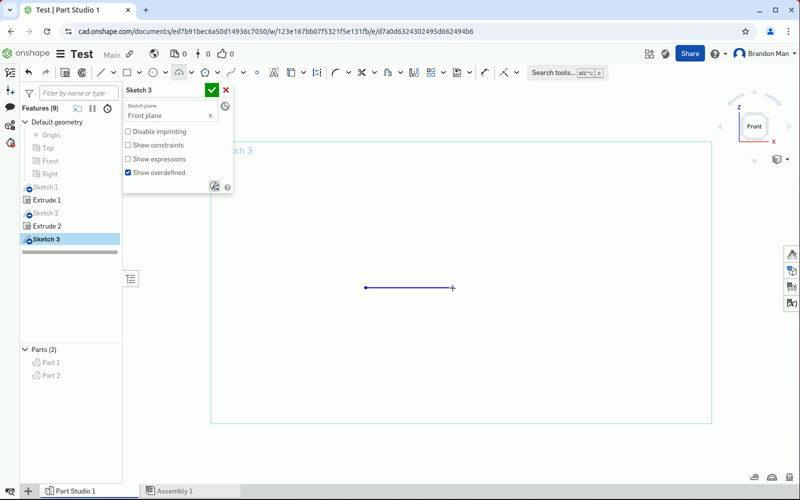
mouse_move(452, 287)
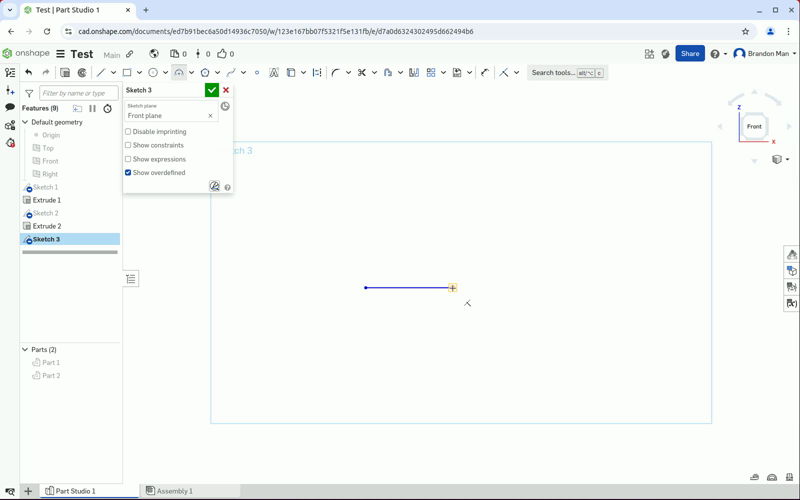
click(452, 287)
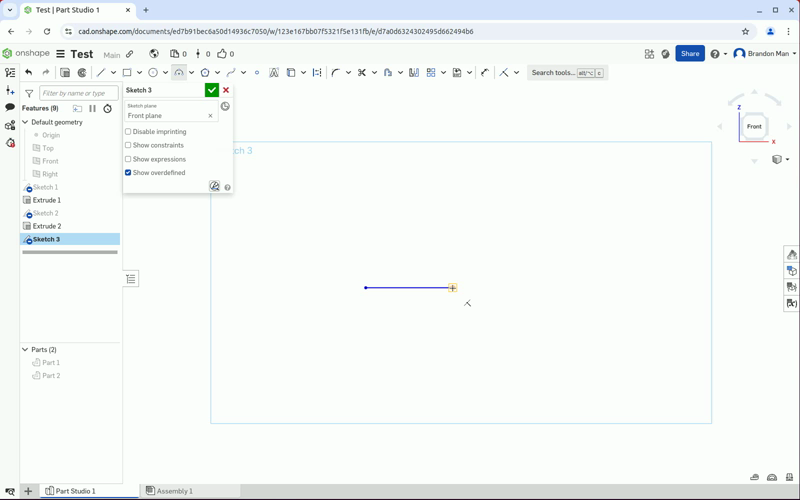
key_down(shift)
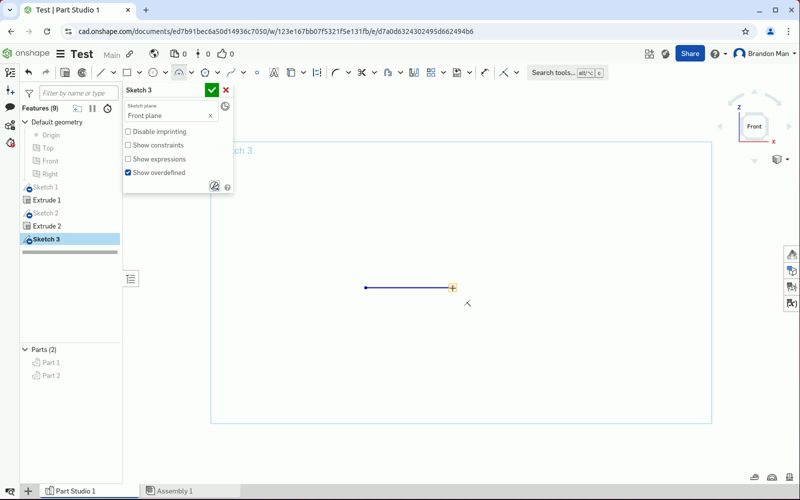
mouse_move(452, 278)
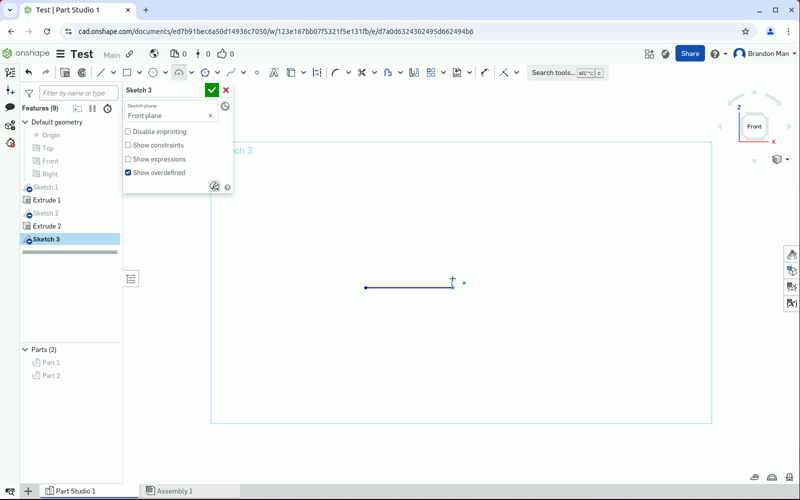
click(452, 278)
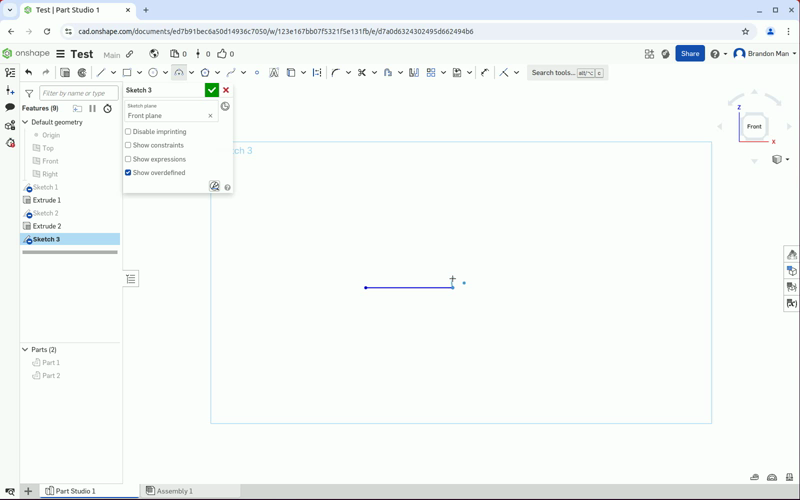
mouse_move(451, 282)
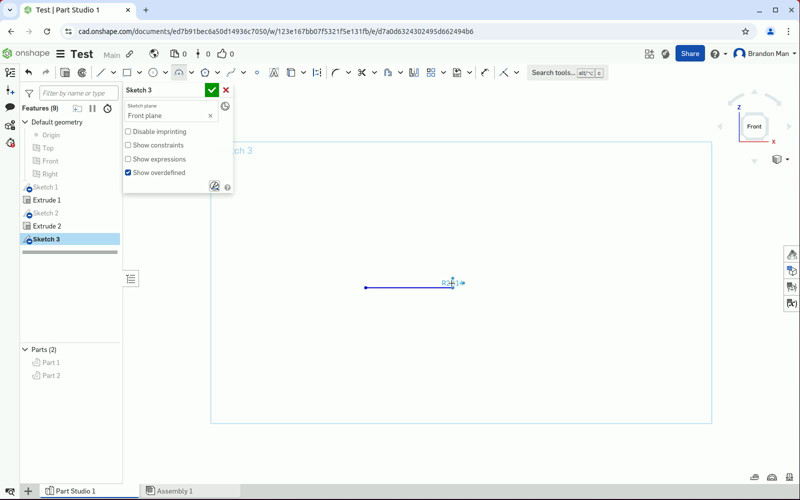
click(451, 282)
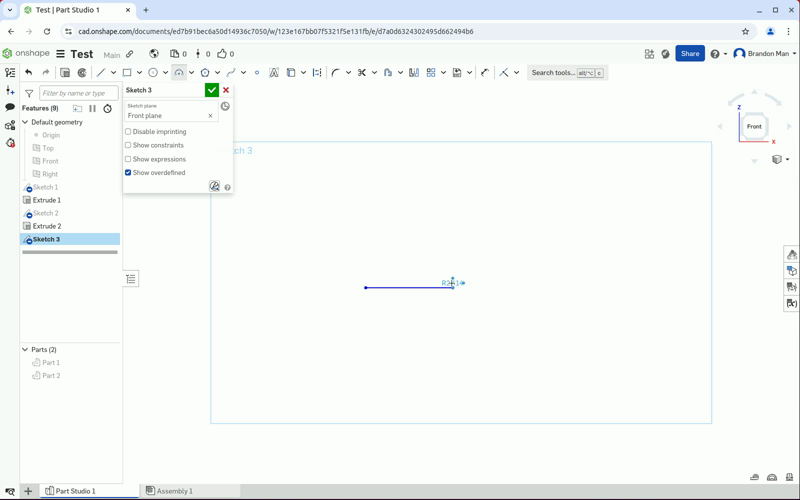
key_up(shift)
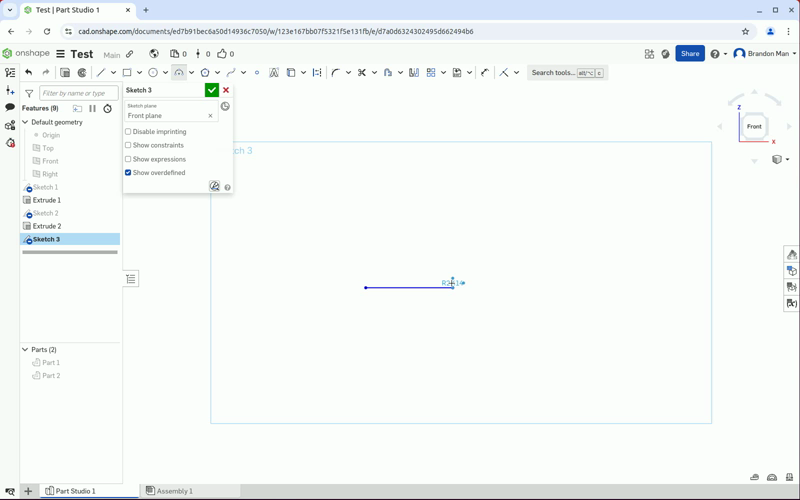
key(esc)
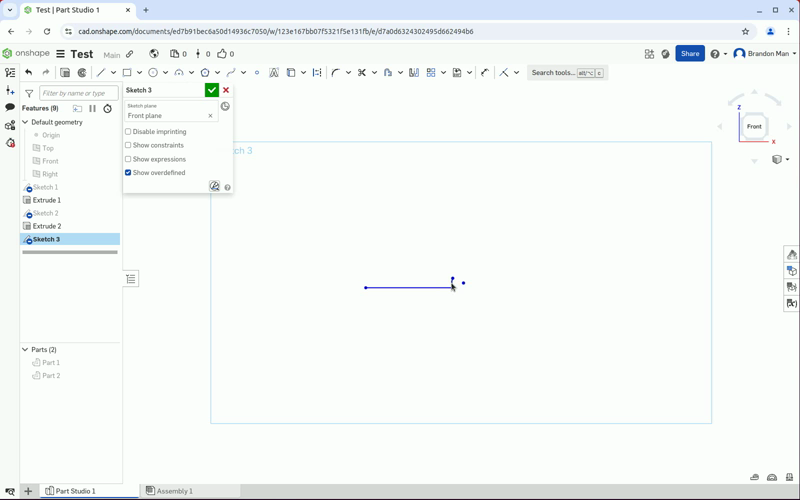
key(l)
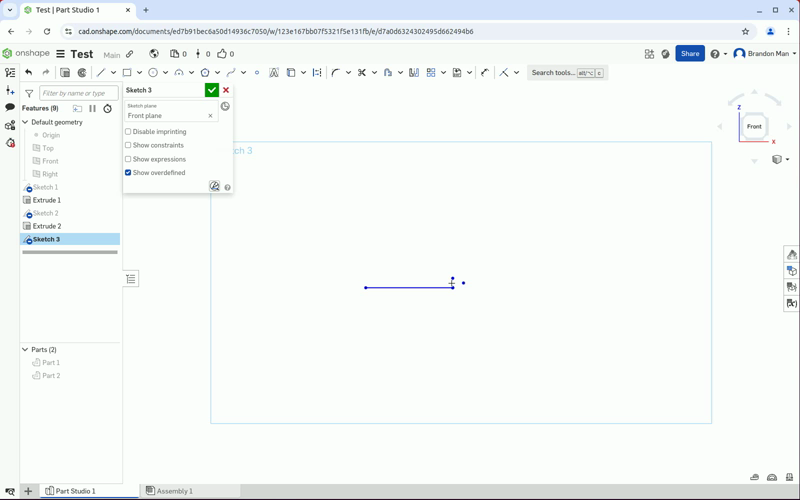
mouse_move(452, 278)
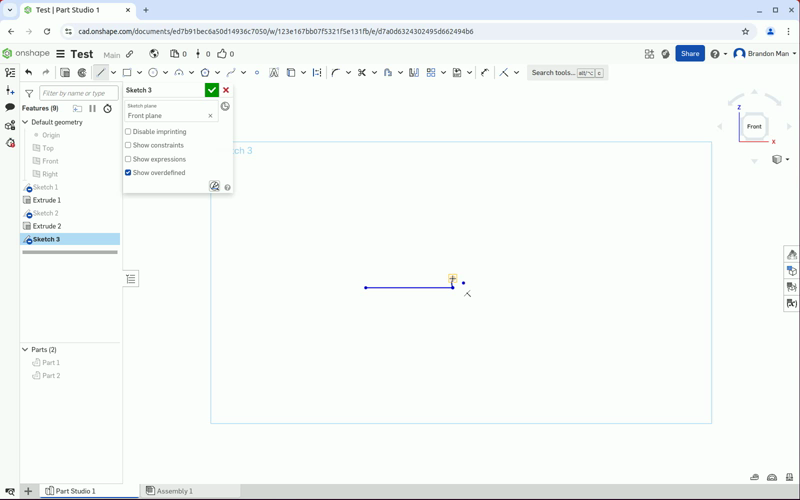
click(452, 278)
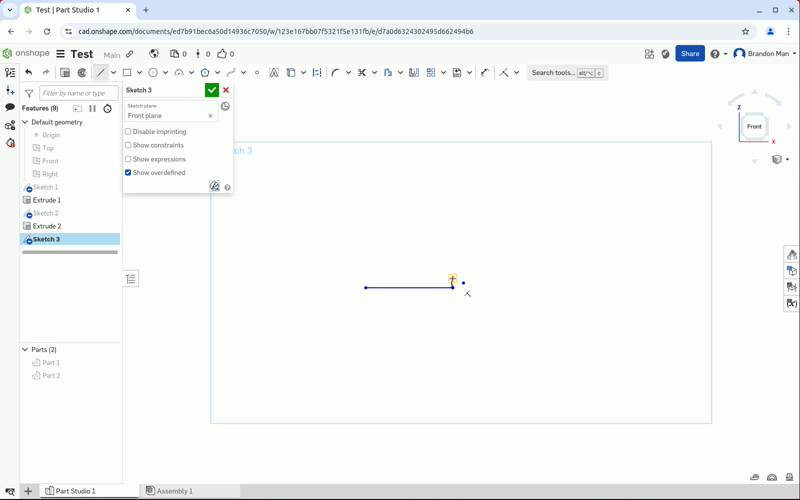
key_down(shift)
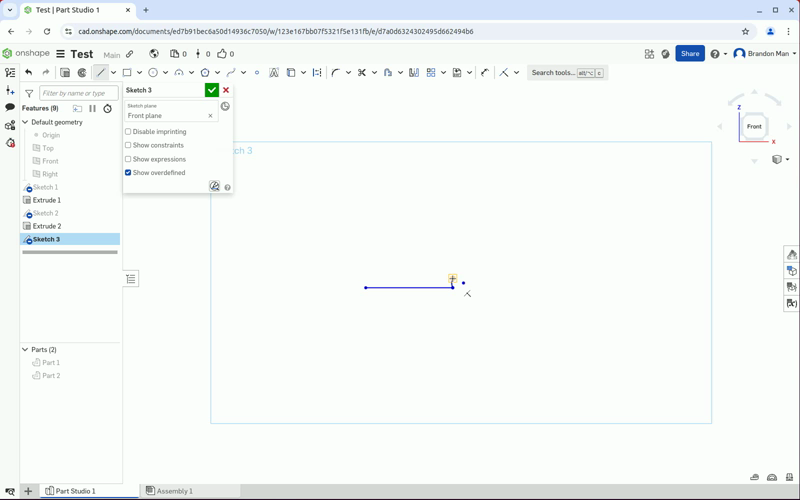
mouse_move(365, 278)
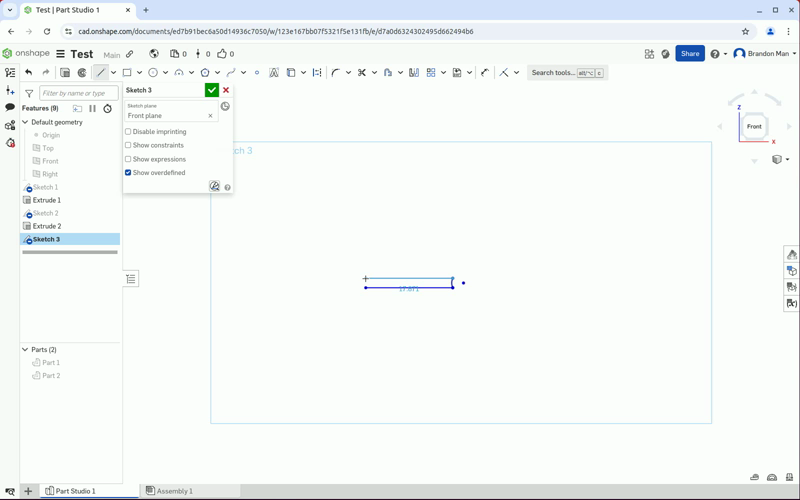
click(365, 278)
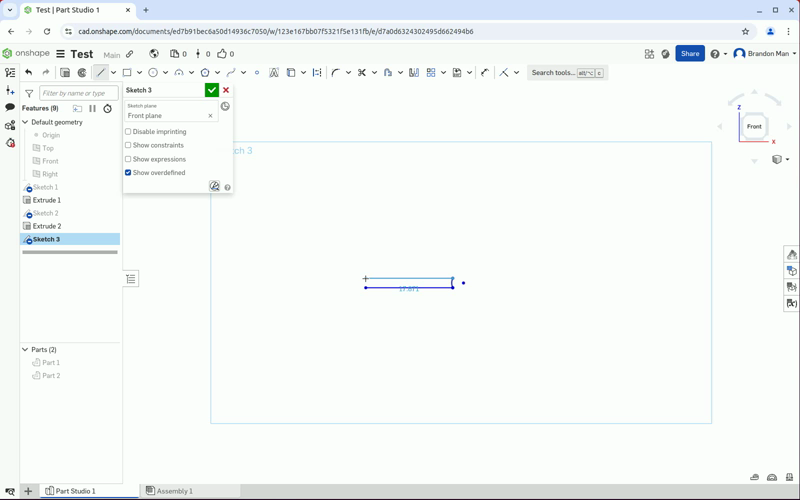
key_up(shift)
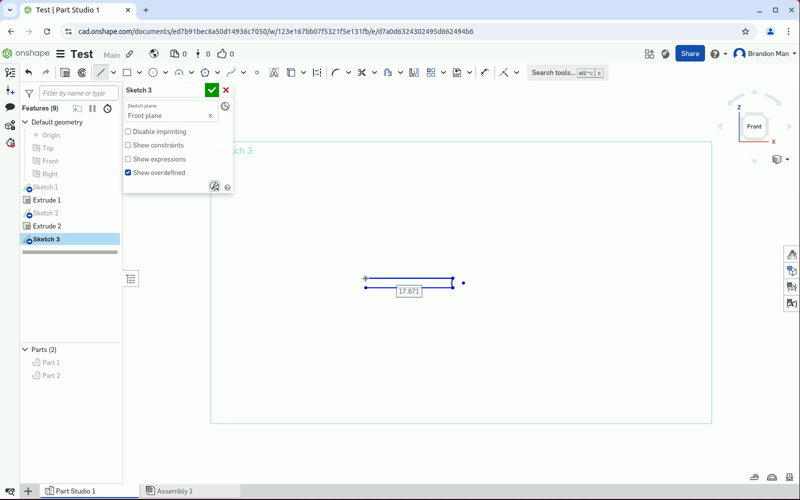
key(esc)
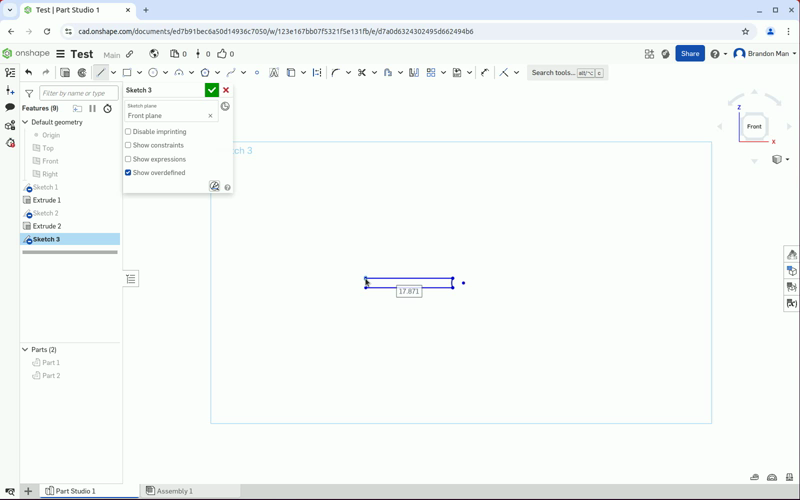
key(a)
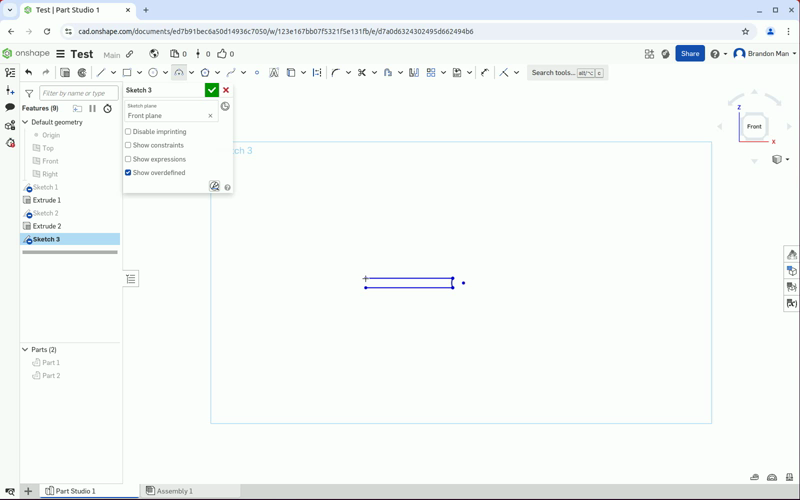
mouse_move(365, 278)
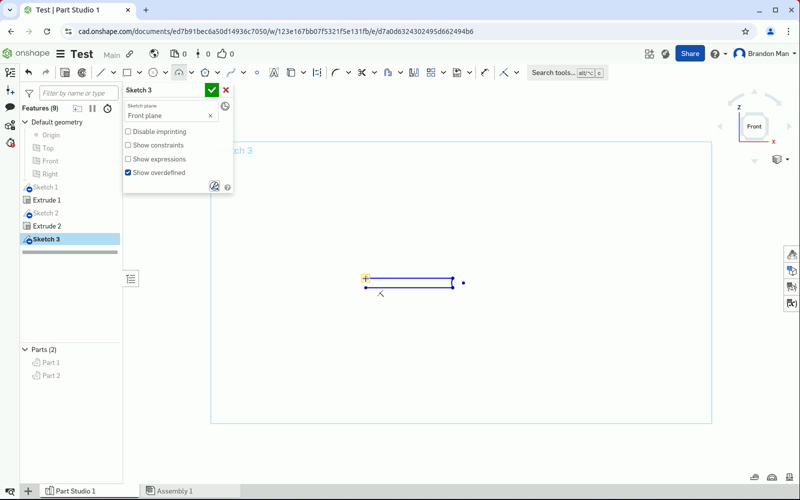
click(365, 278)
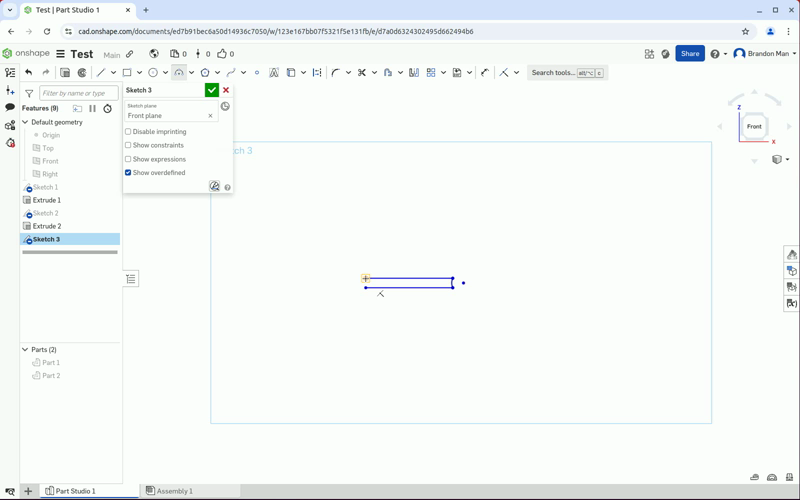
mouse_move(365, 287)
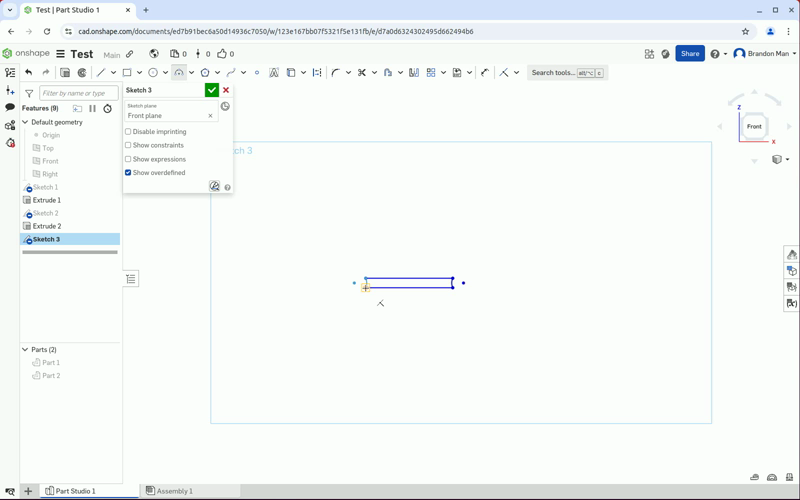
click(365, 287)
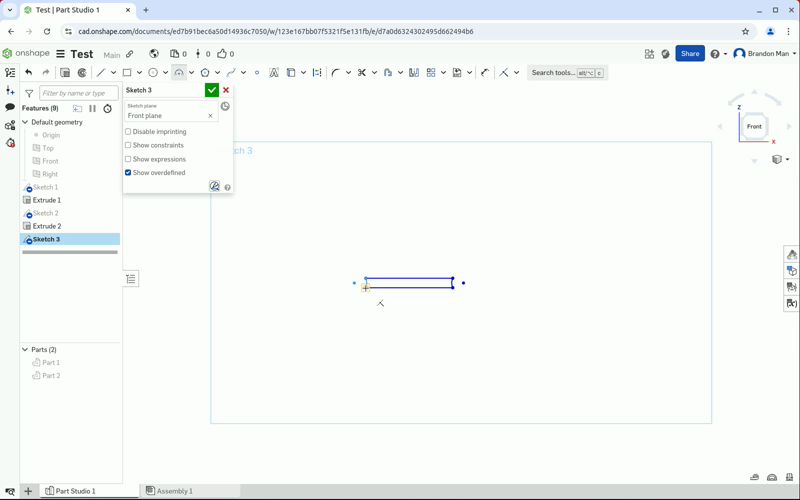
key_down(shift)
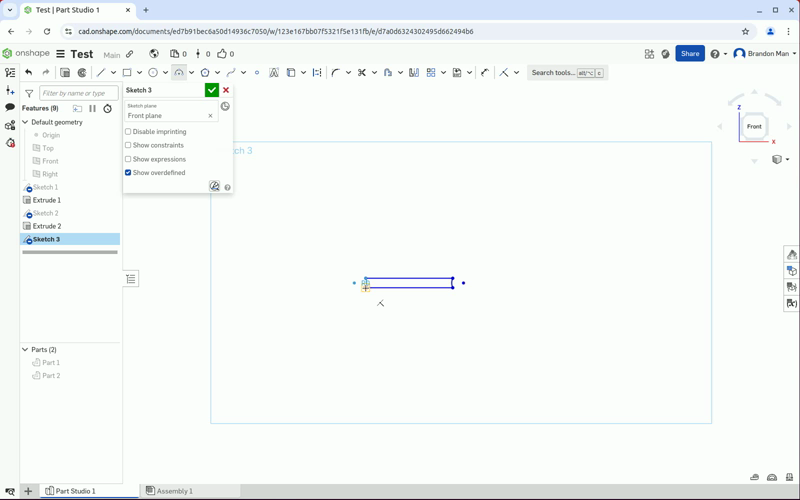
mouse_move(367, 282)
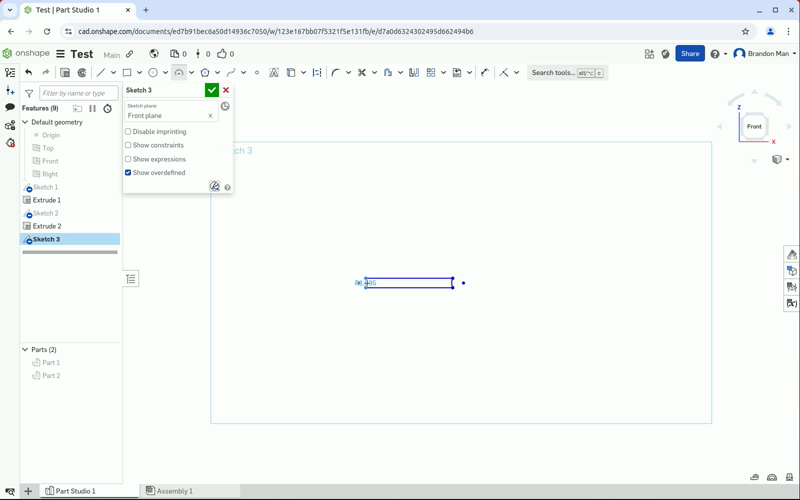
click(367, 282)
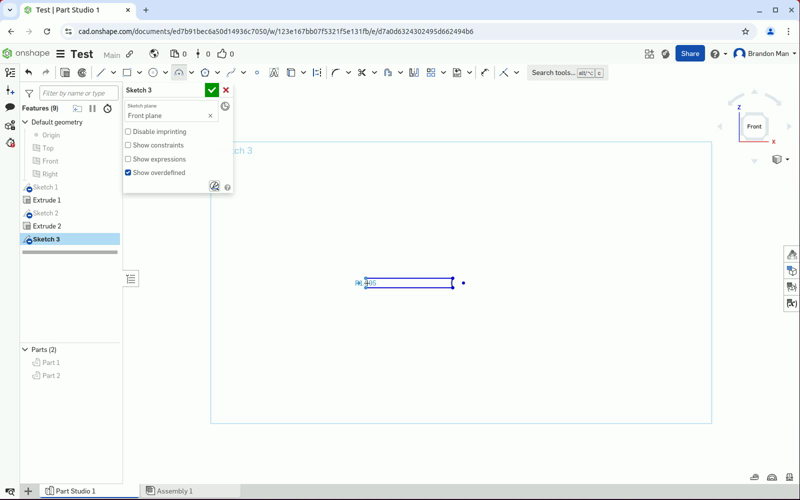
key_up(shift)
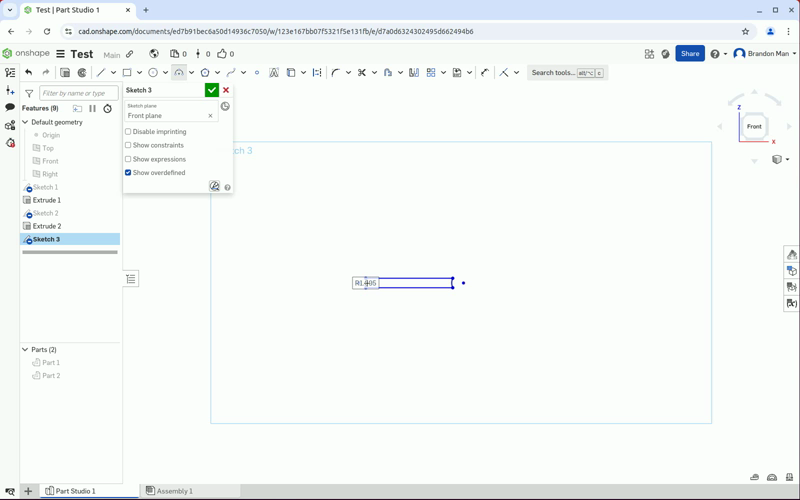
key(esc)
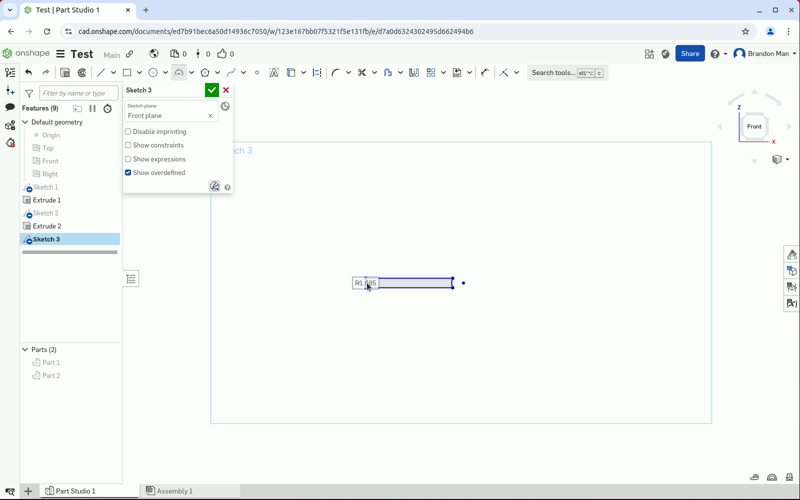
mouse_move(377, 284)
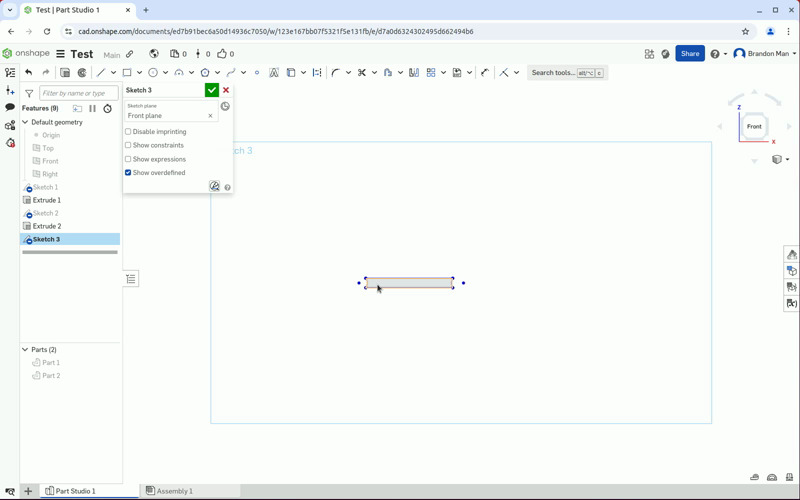
scroll(6)
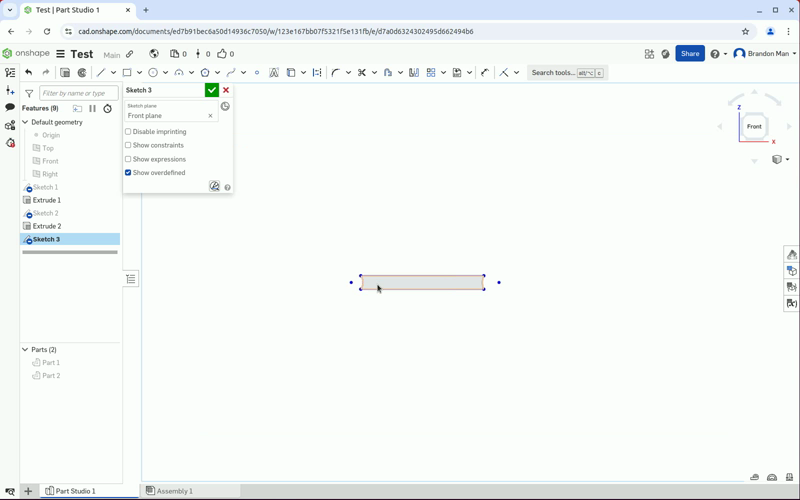
scroll(6)
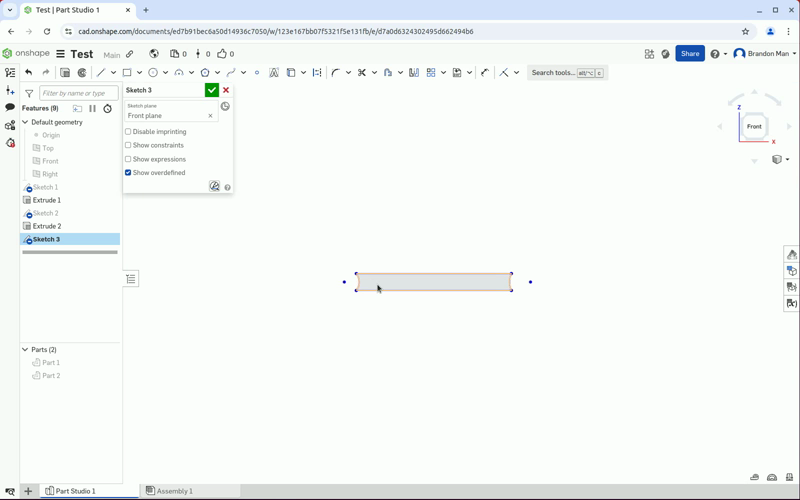
scroll(6)
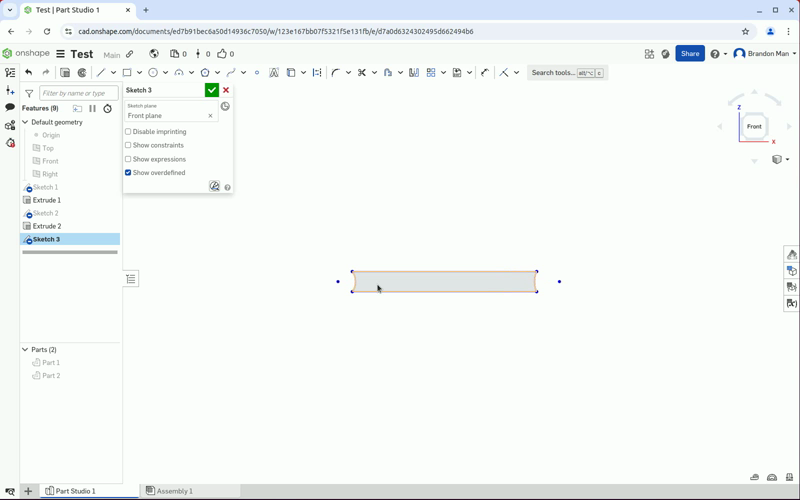
scroll(6)
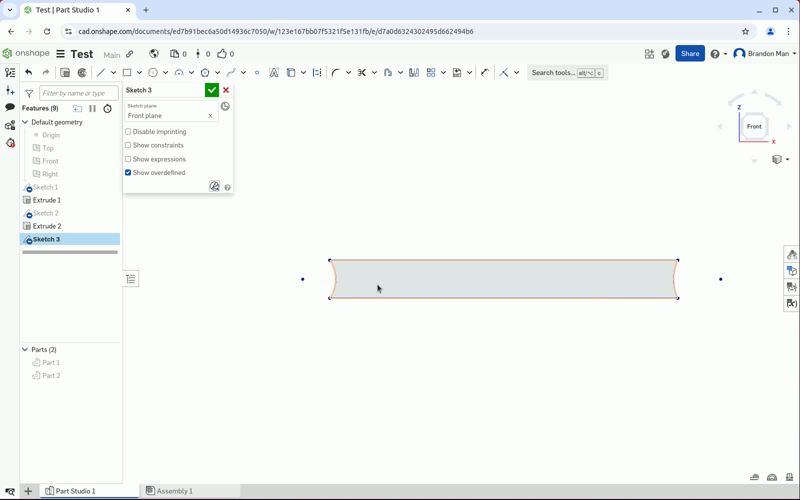
scroll(6)
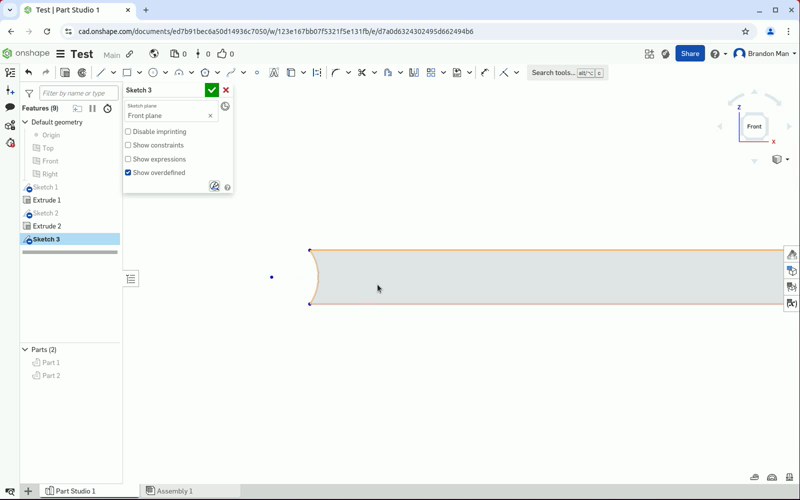
scroll(6)
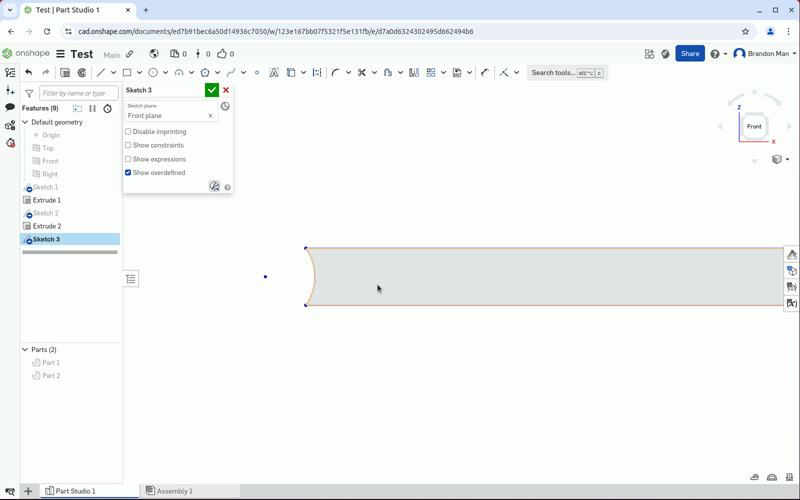
scroll(6)
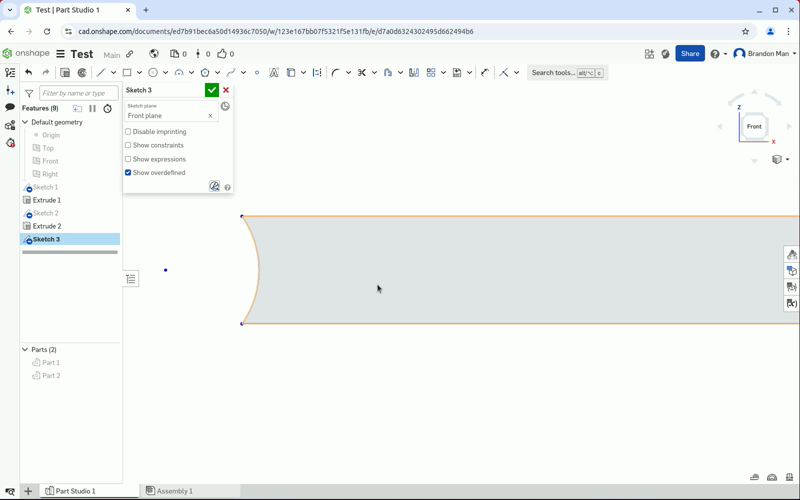
click(377, 284)
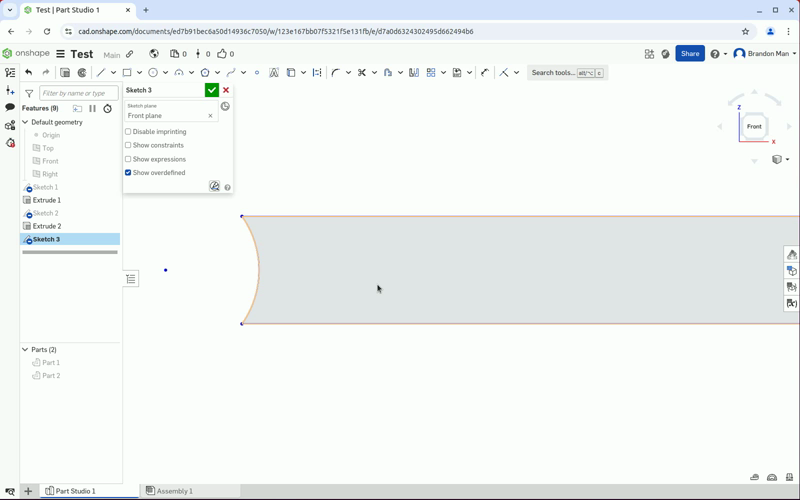
scroll(-6)
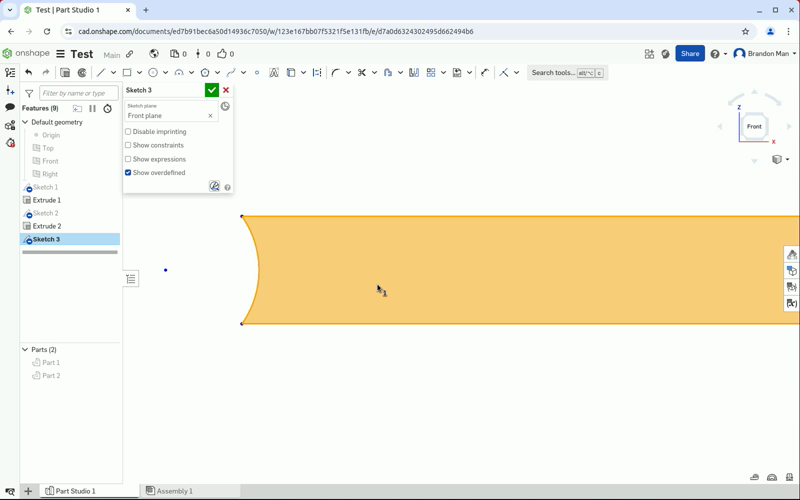
scroll(-6)
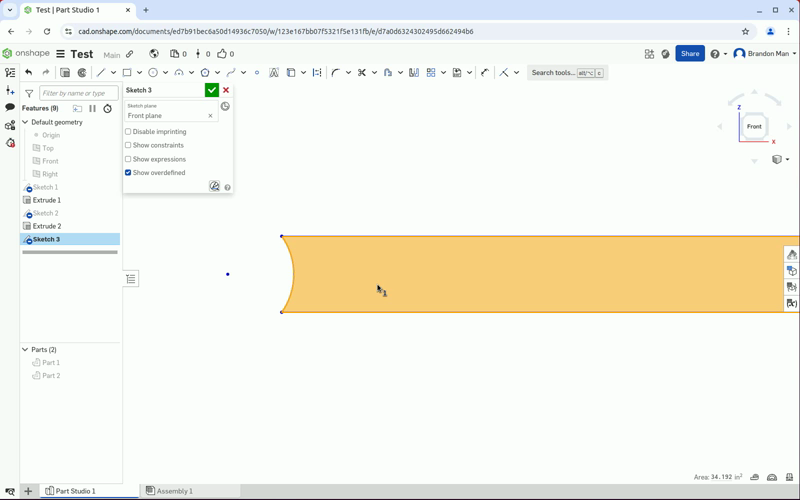
scroll(-6)
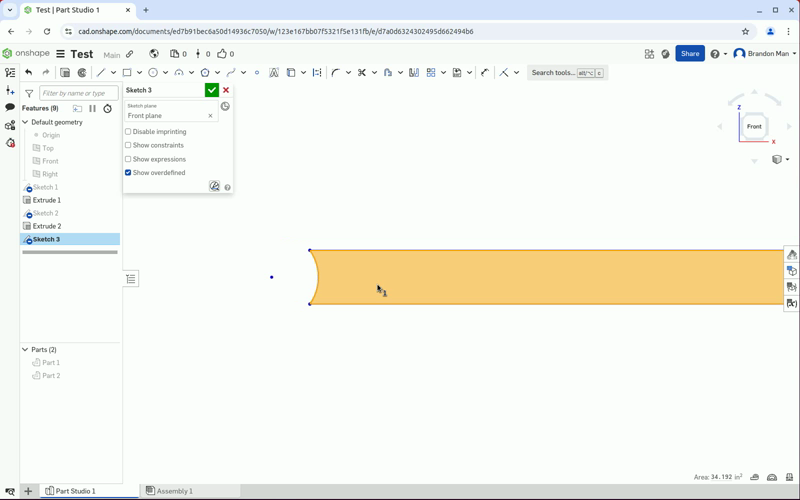
scroll(-6)
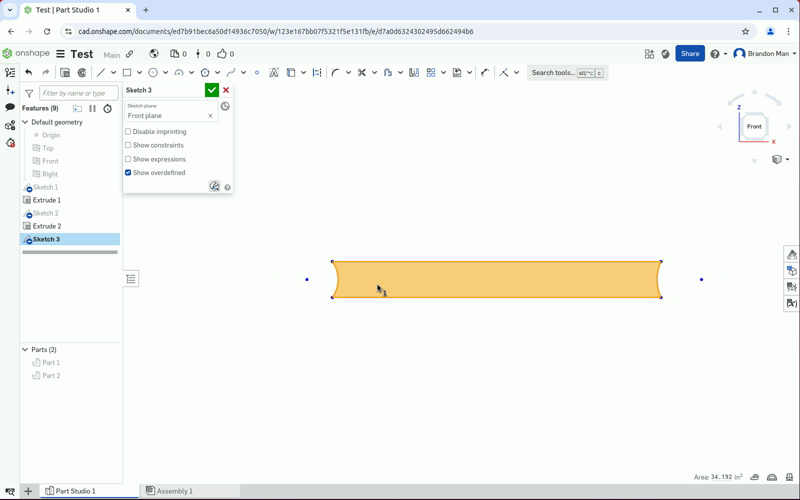
scroll(-6)
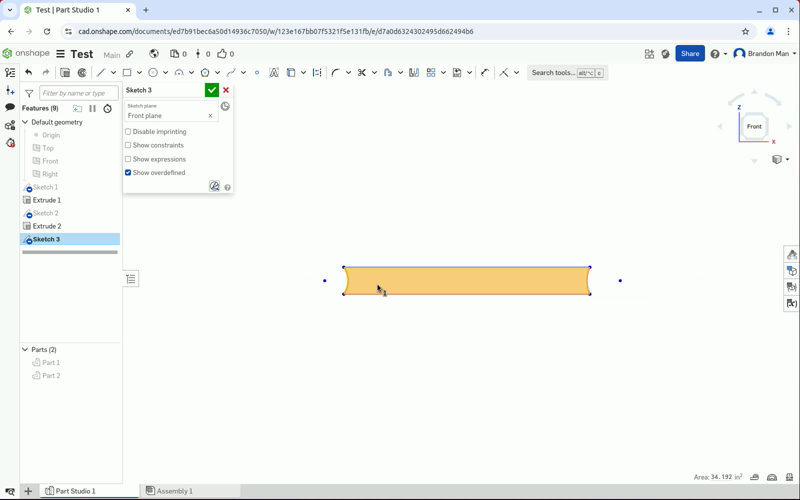
scroll(-6)
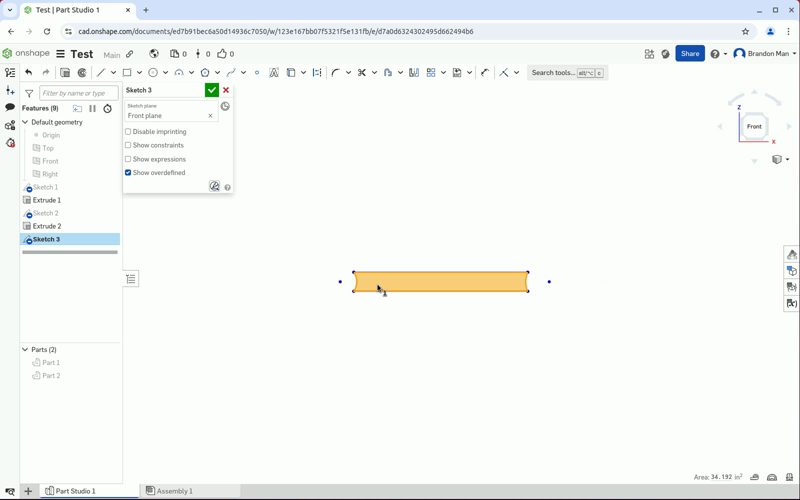
scroll(-6)
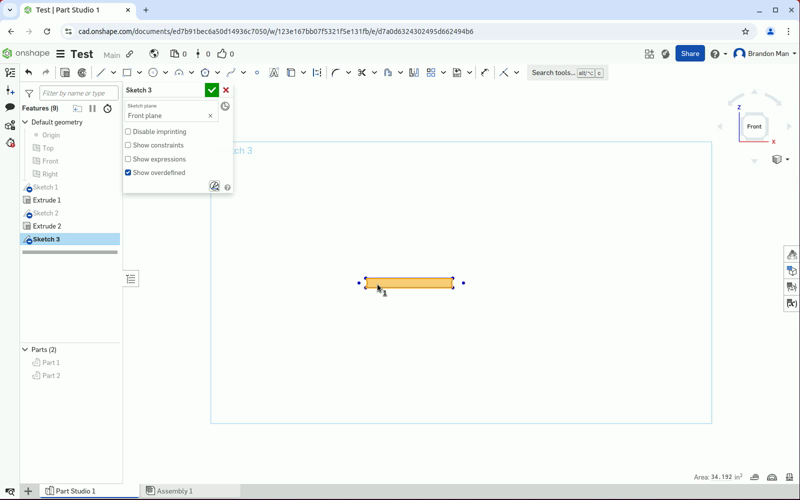
mouse_move(73, 352)
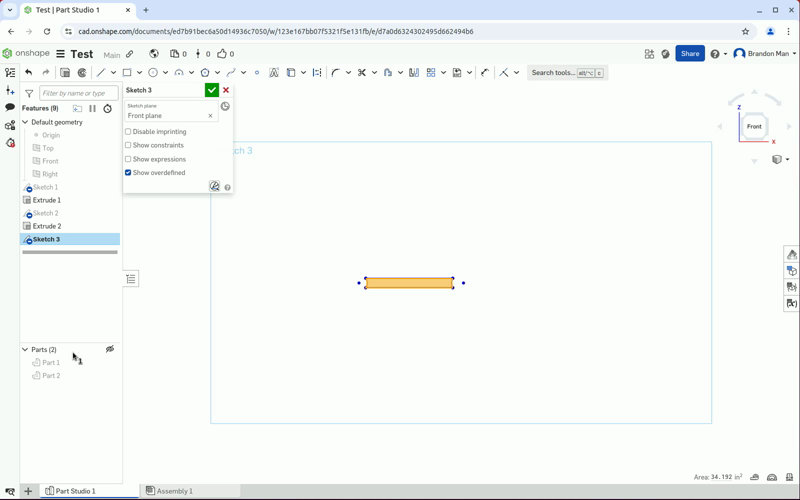
key(shift+y)
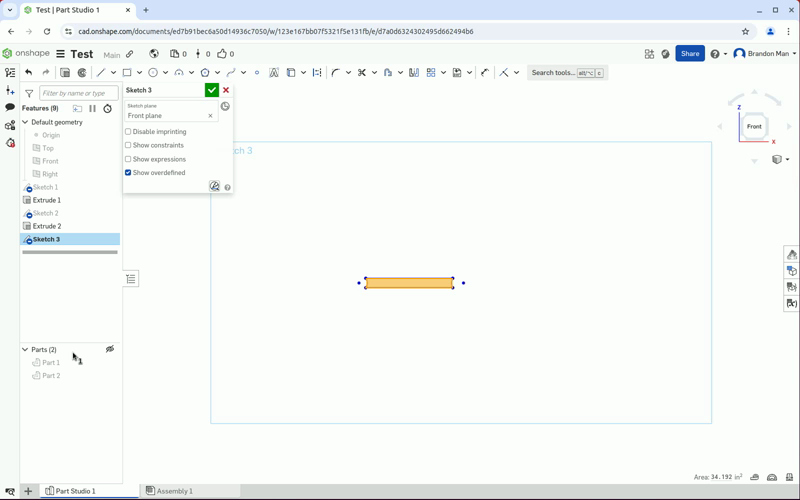
key(shift+e)
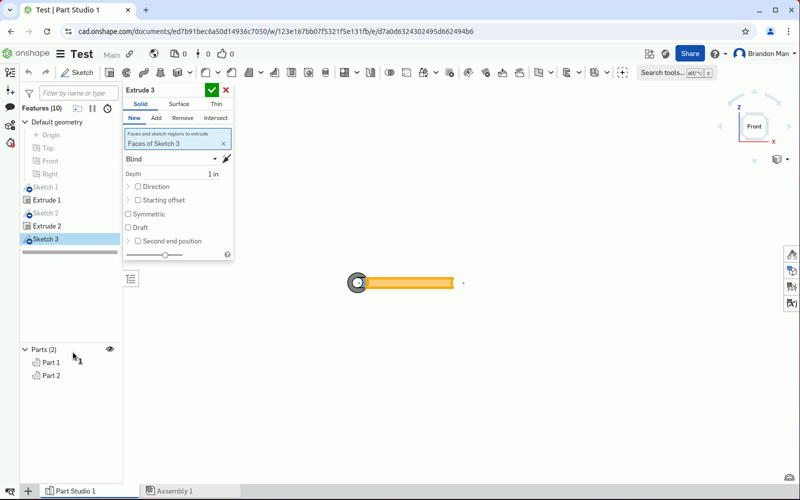
mouse_move(143, 106)
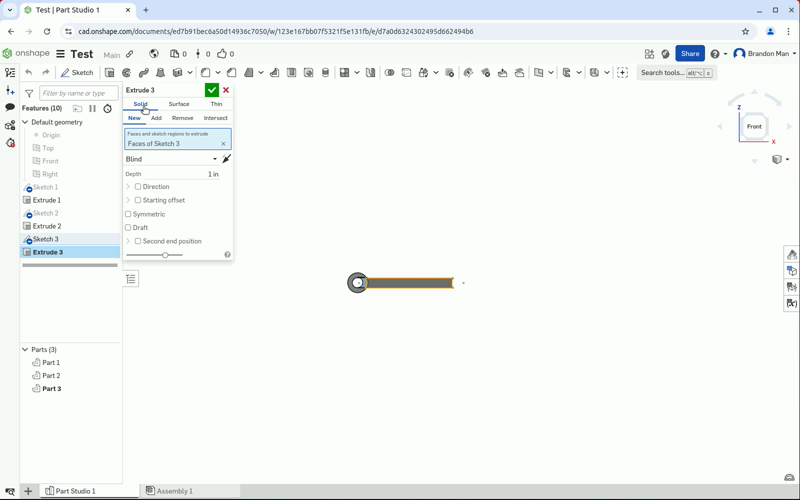
click(143, 106)
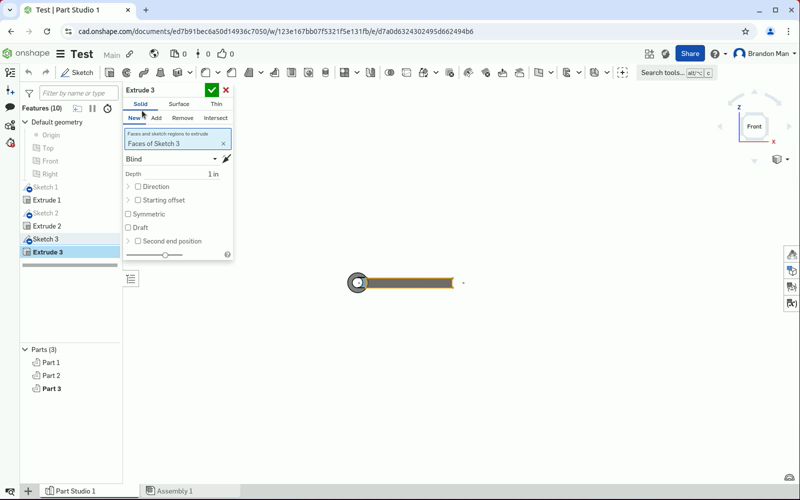
mouse_move(137, 120)
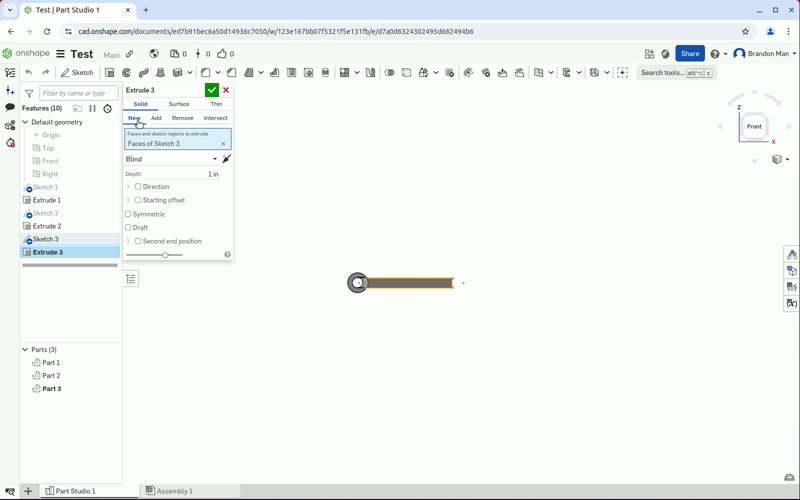
click(137, 120)
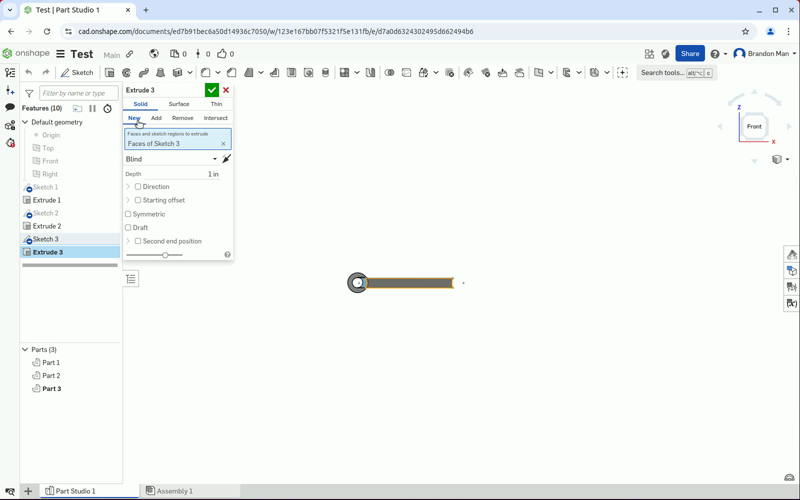
key(tab, 4)
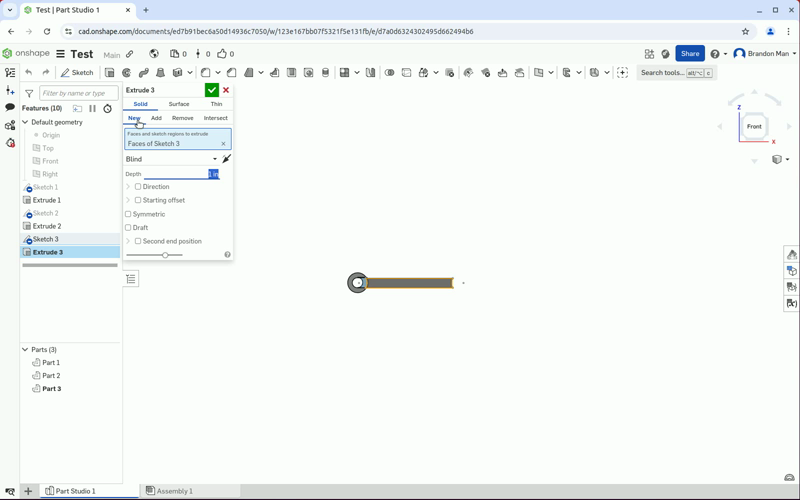
text(1.685)
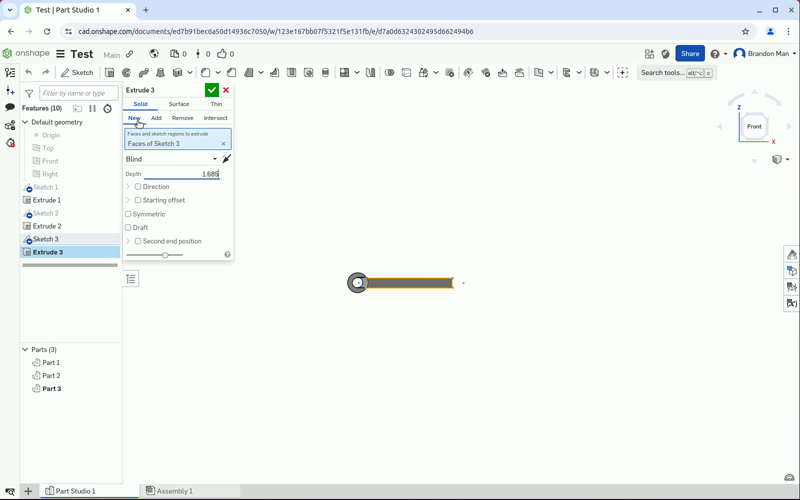
key(enter)
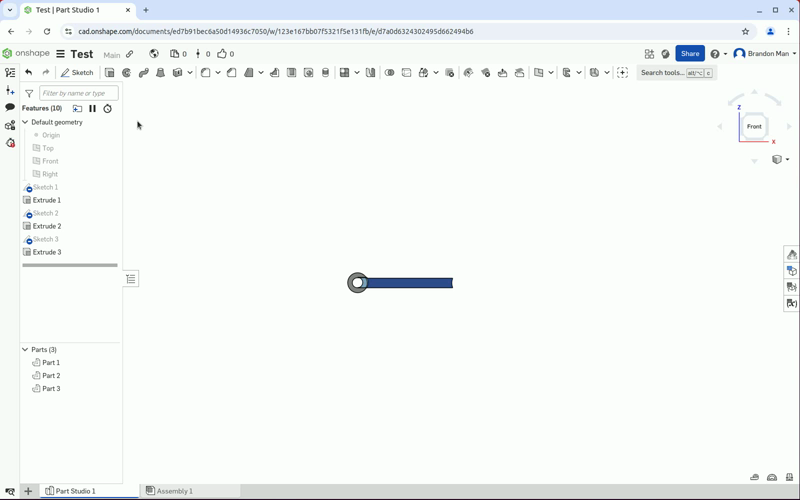
key(shift+h)
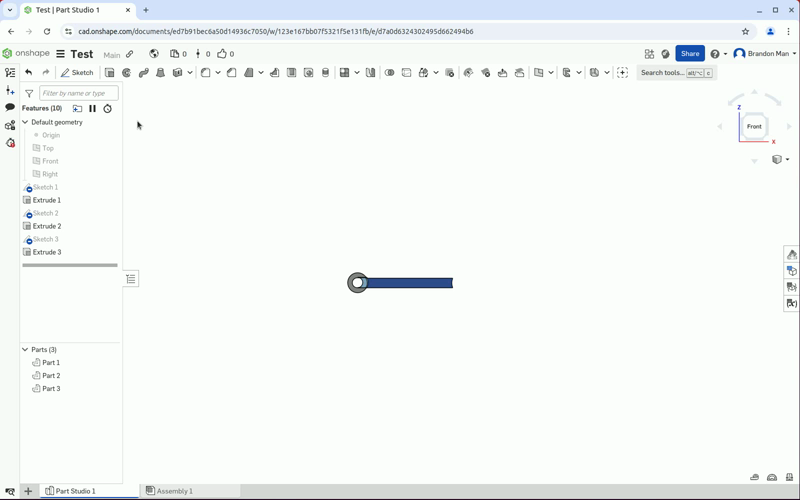
key(shift+h)
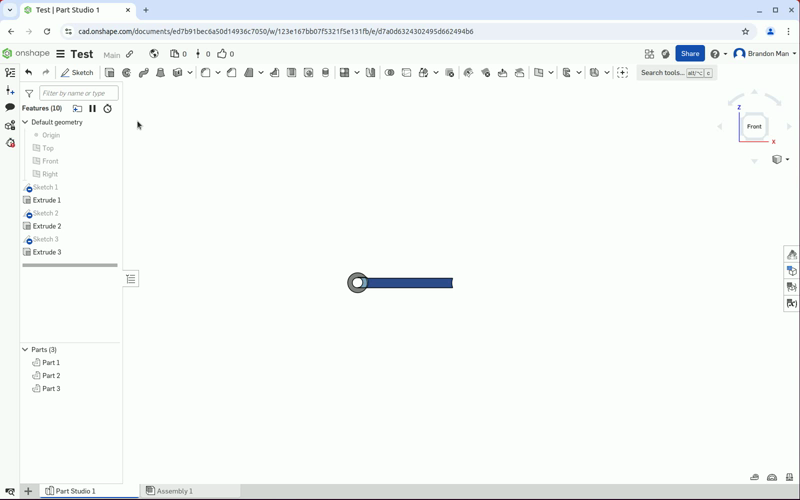
mouse_move(73, 189)
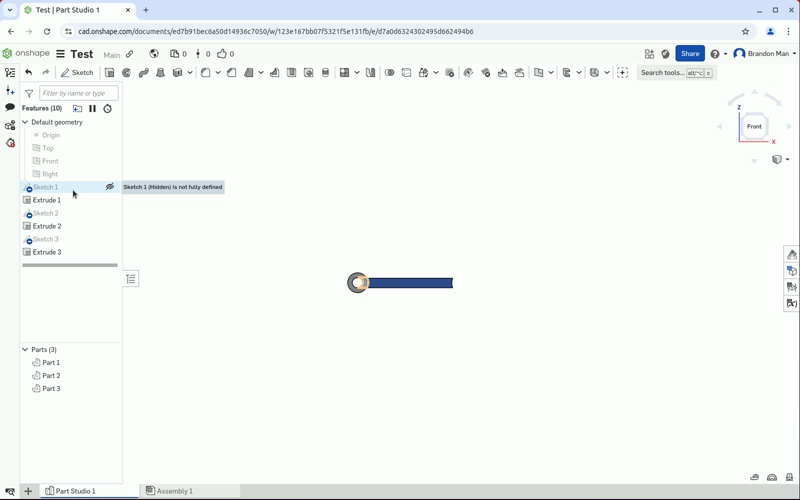
click(73, 189)
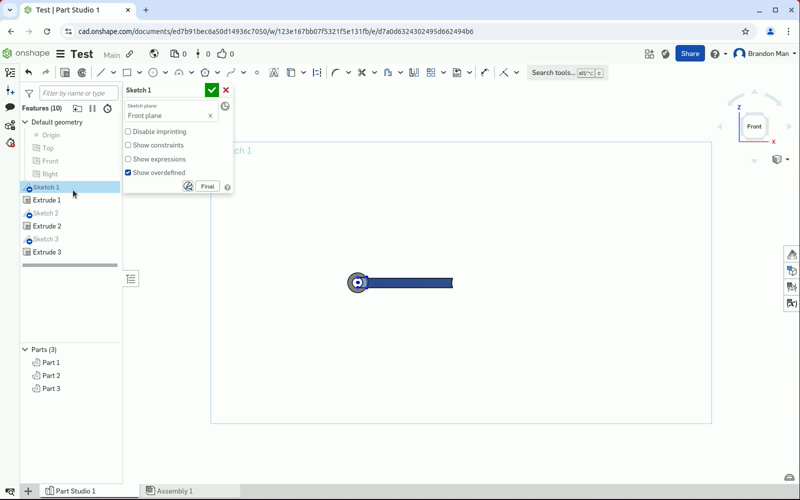
mouse_move(229, 92)
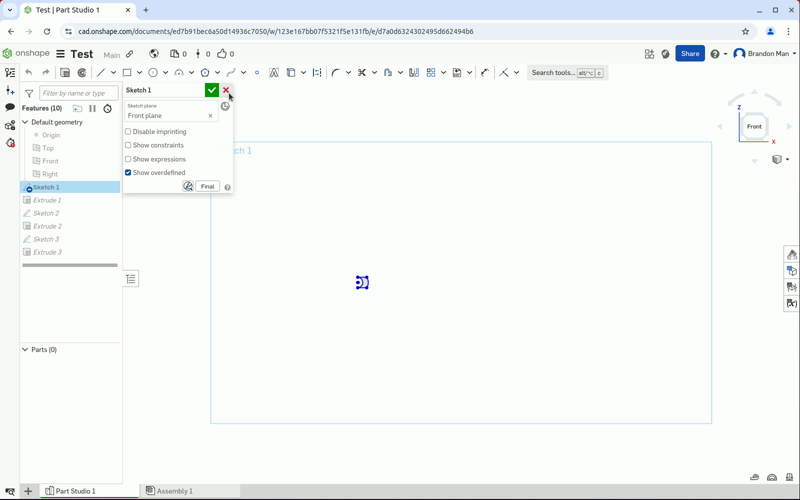
click(229, 92)
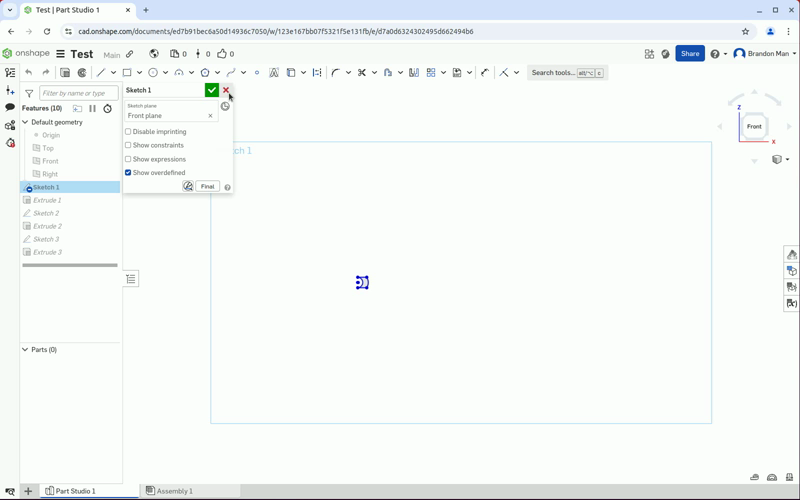
key(shift+s)
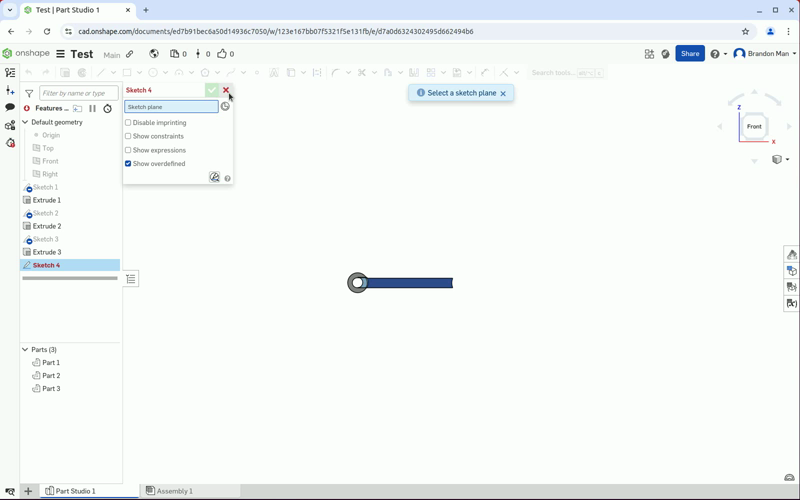
mouse_move(73, 163)
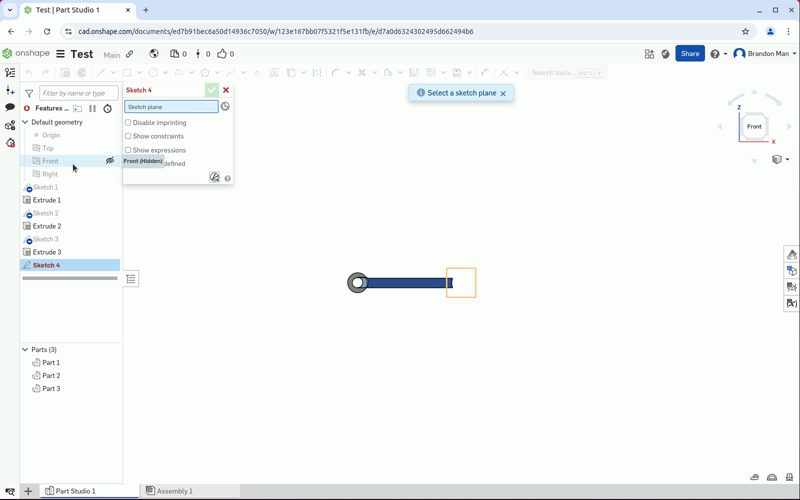
click(73, 163)
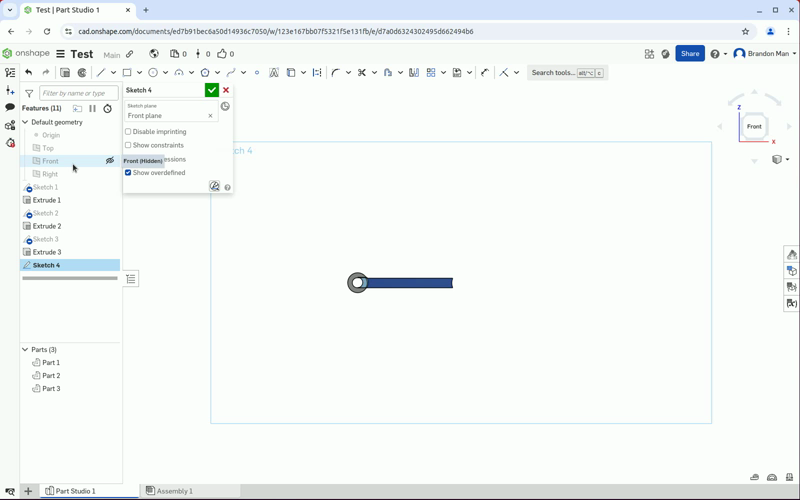
mouse_move(73, 352)
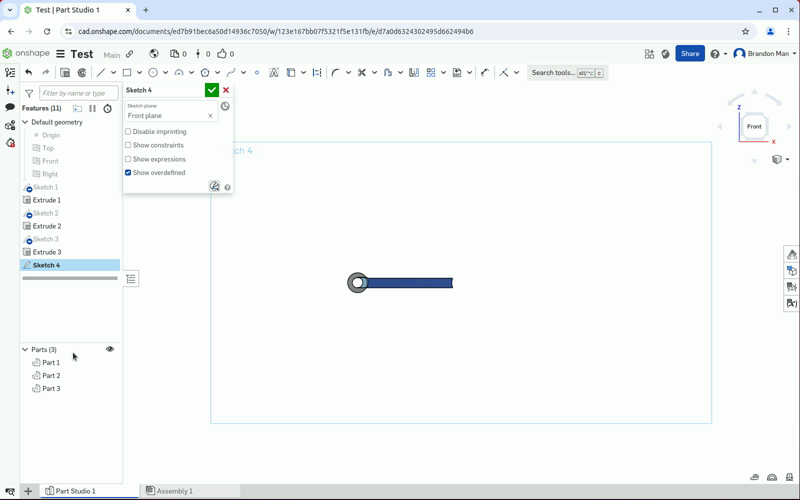
key(y)
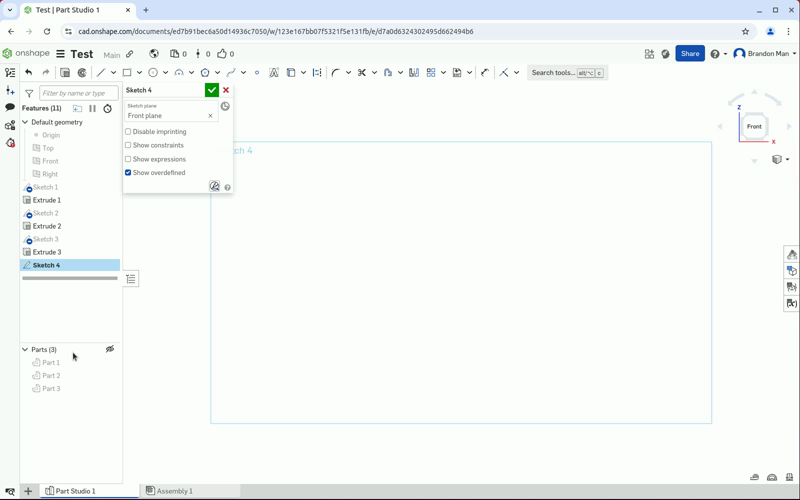
key(l)
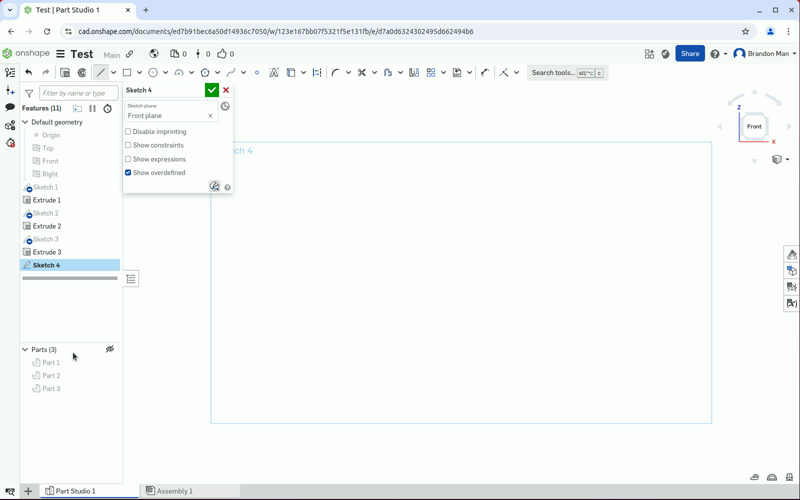
key_down(shift)
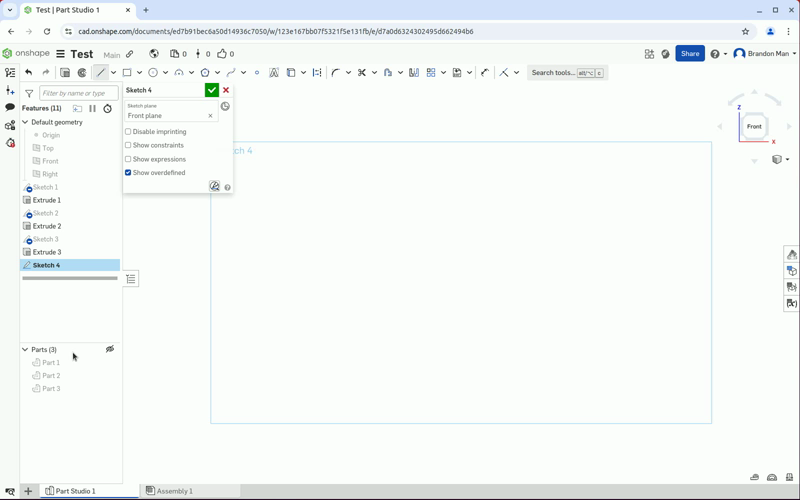
mouse_move(452, 287)
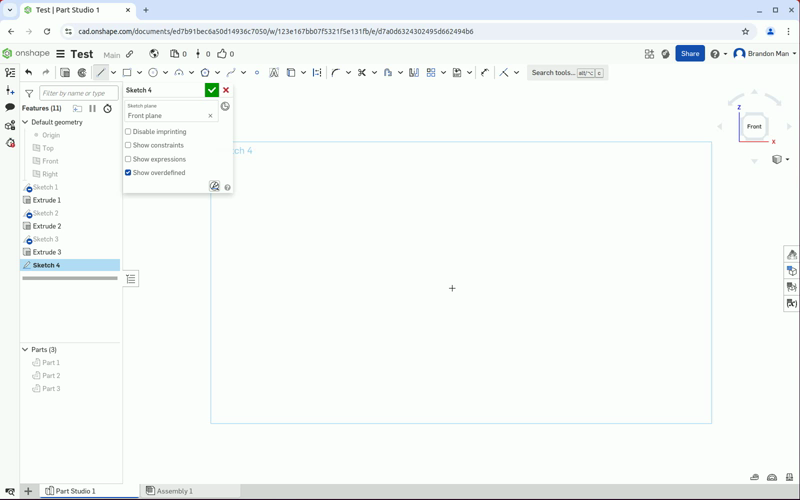
click(452, 287)
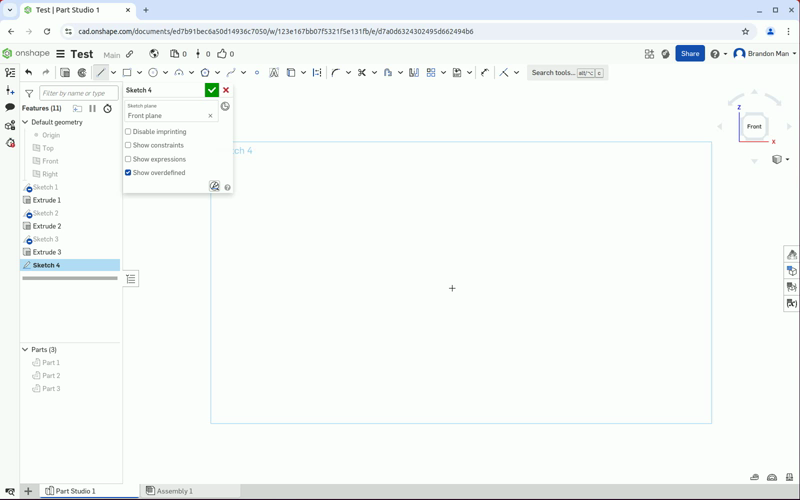
key_up(shift)
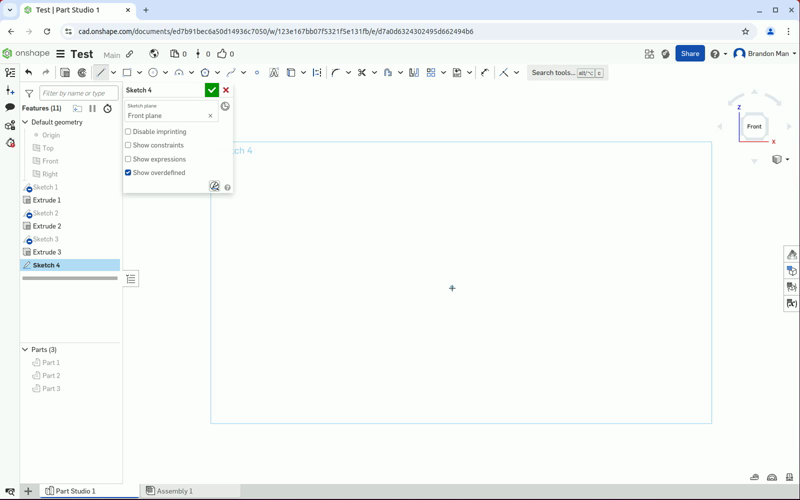
key_down(shift)
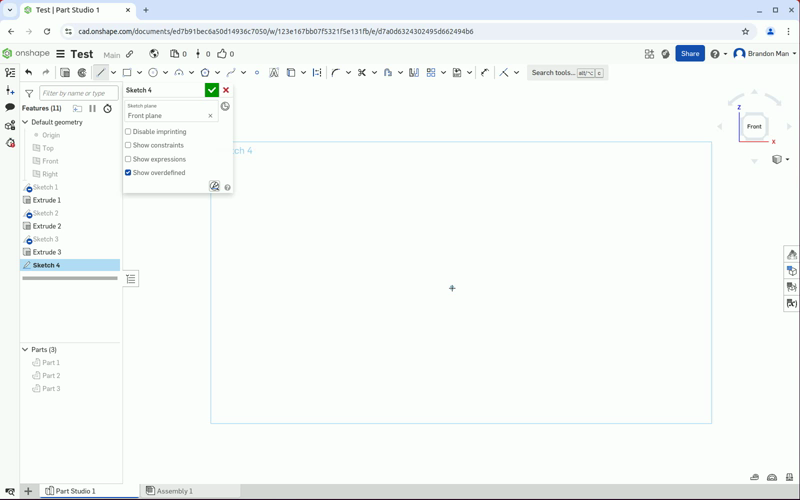
mouse_move(482, 287)
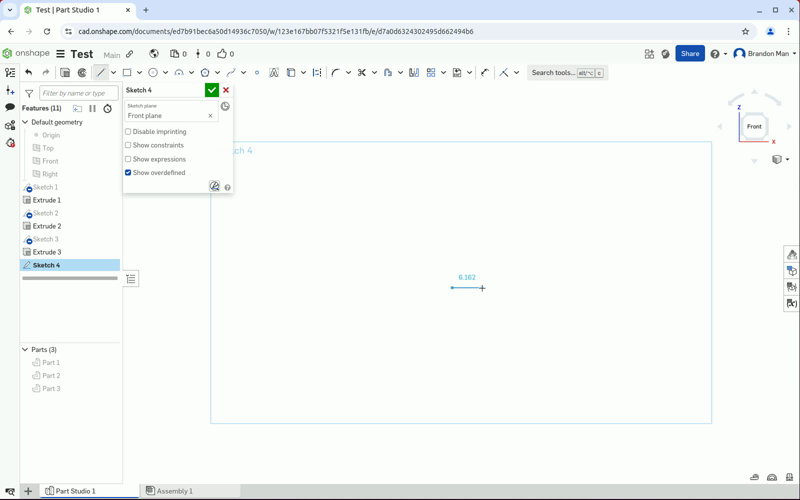
mouse_move(461, 287)
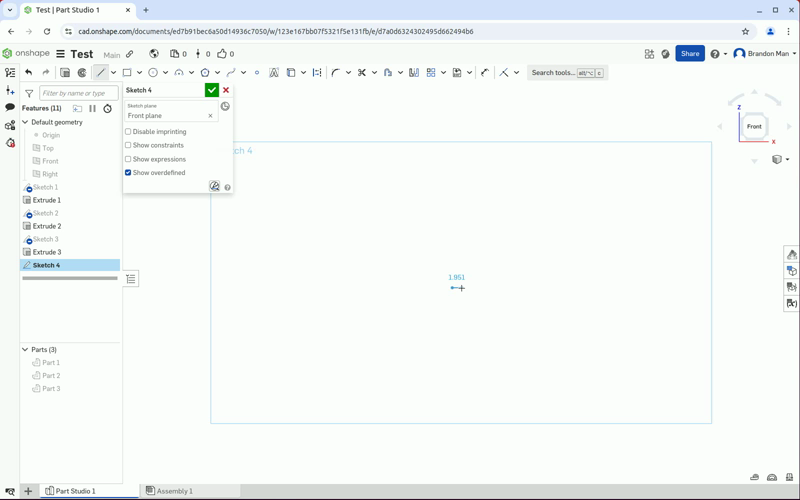
click(461, 287)
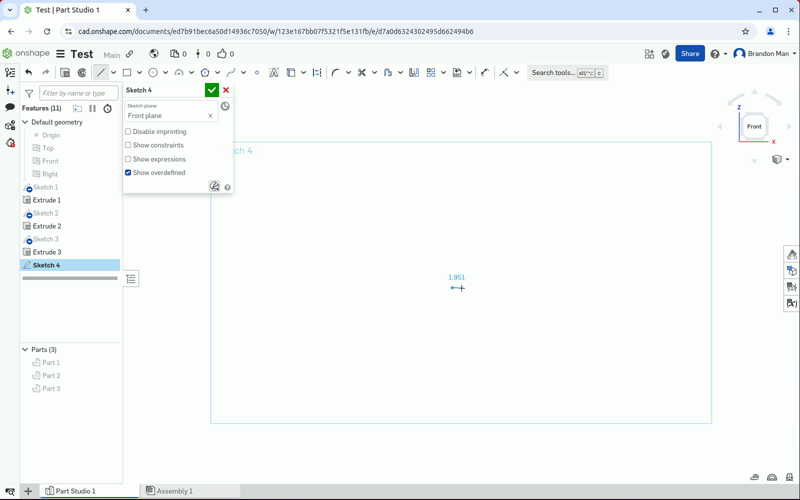
key_up(shift)
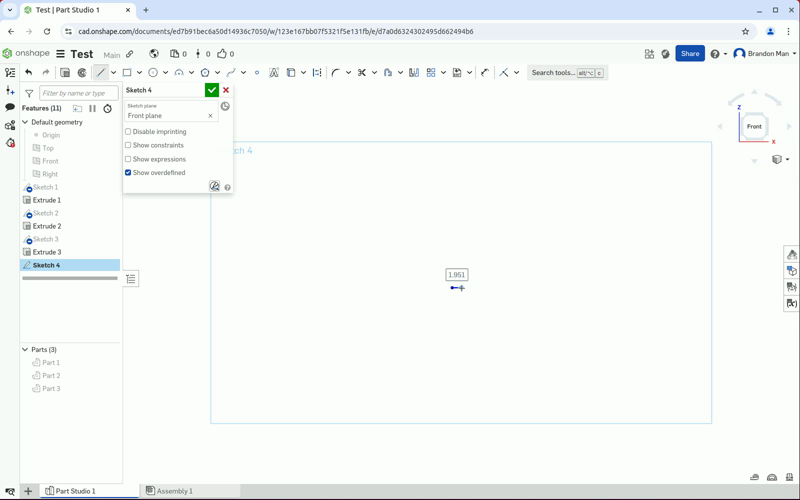
key(esc)
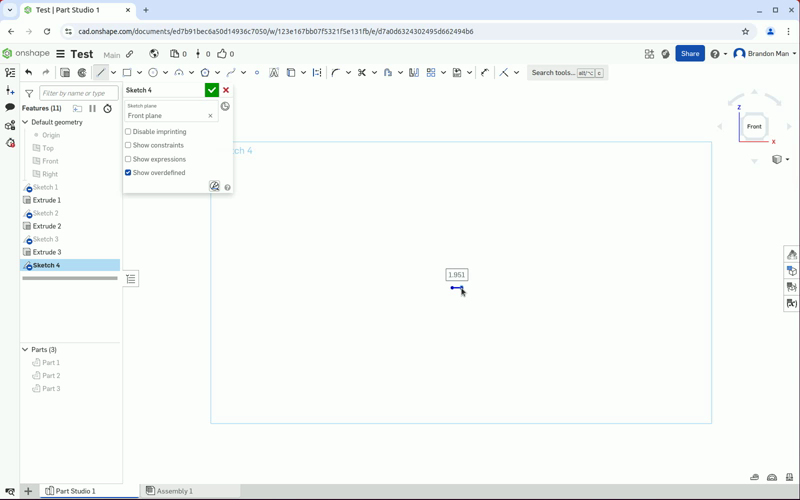
key(a)
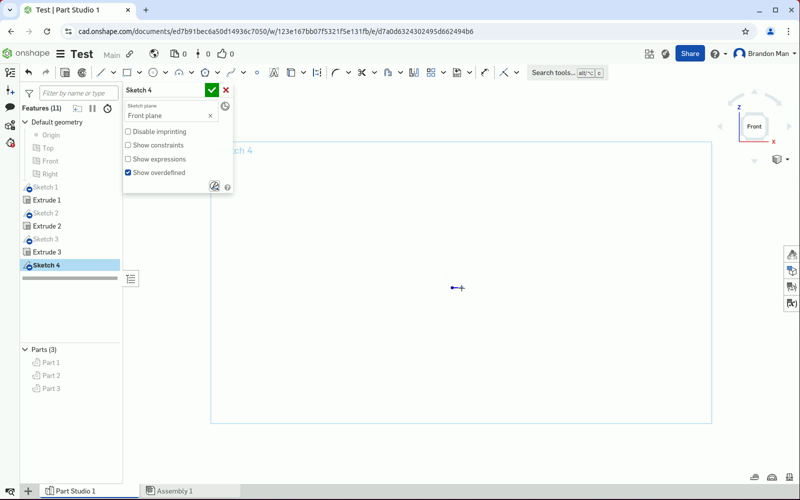
mouse_move(461, 287)
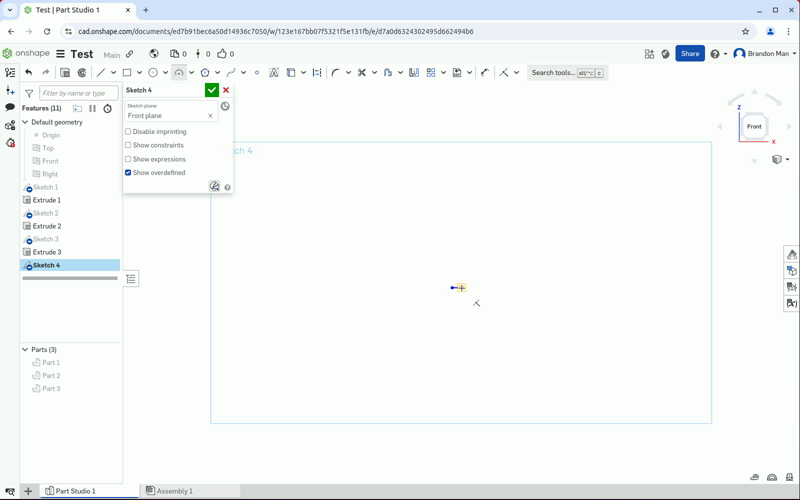
click(461, 287)
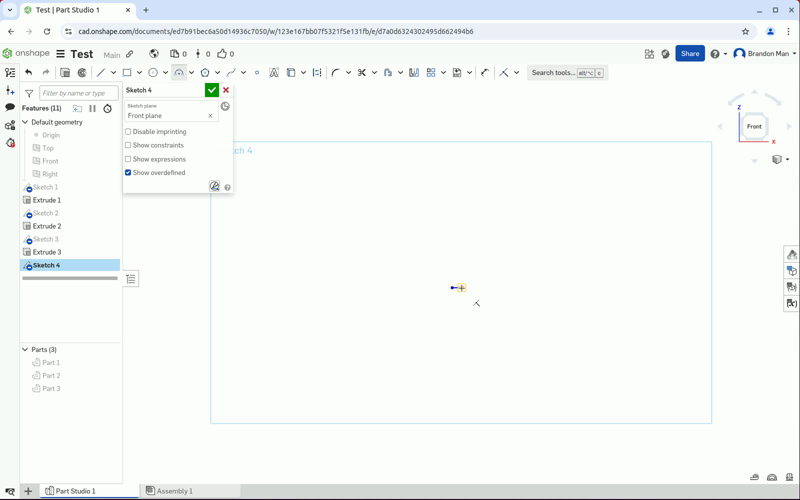
key_down(shift)
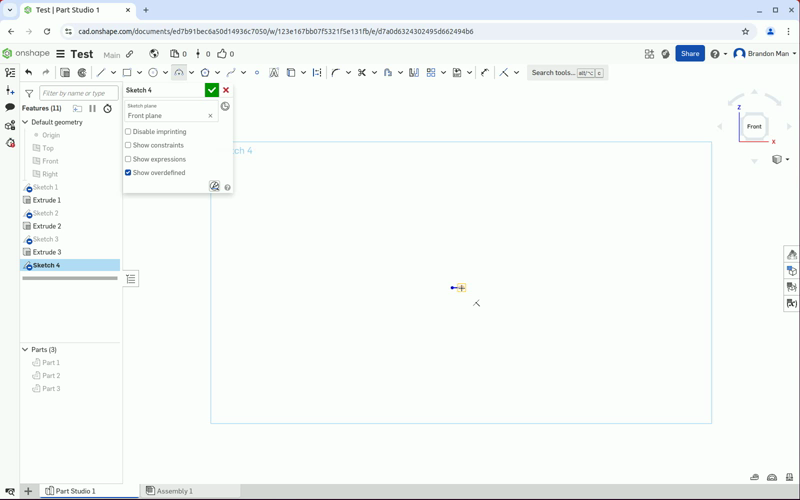
mouse_move(461, 277)
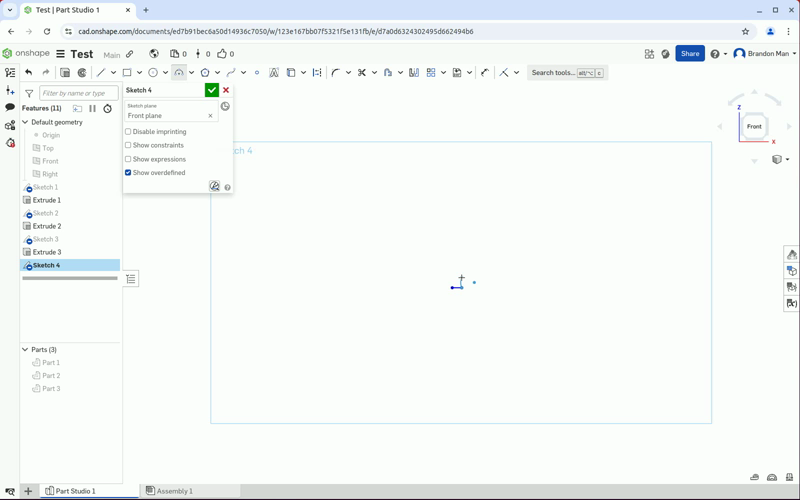
click(461, 277)
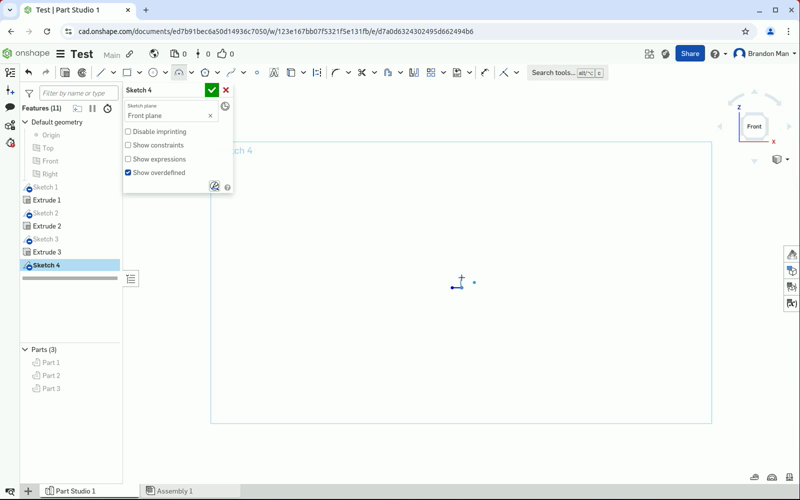
mouse_move(456, 282)
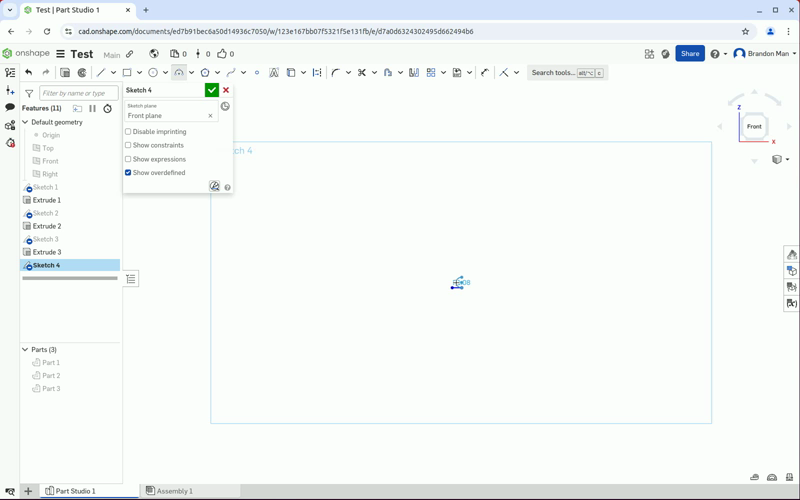
click(456, 282)
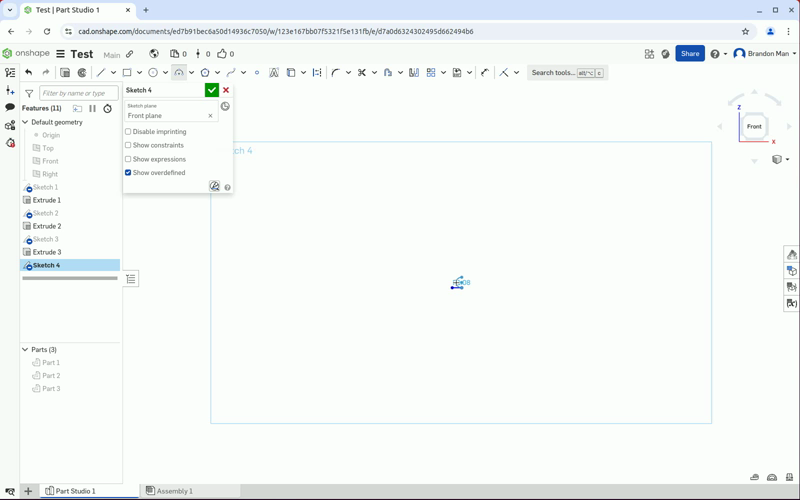
key_up(shift)
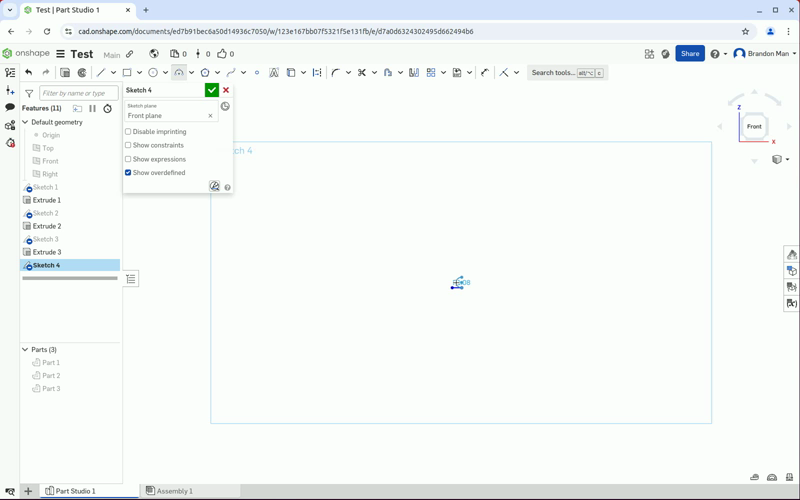
key(esc)
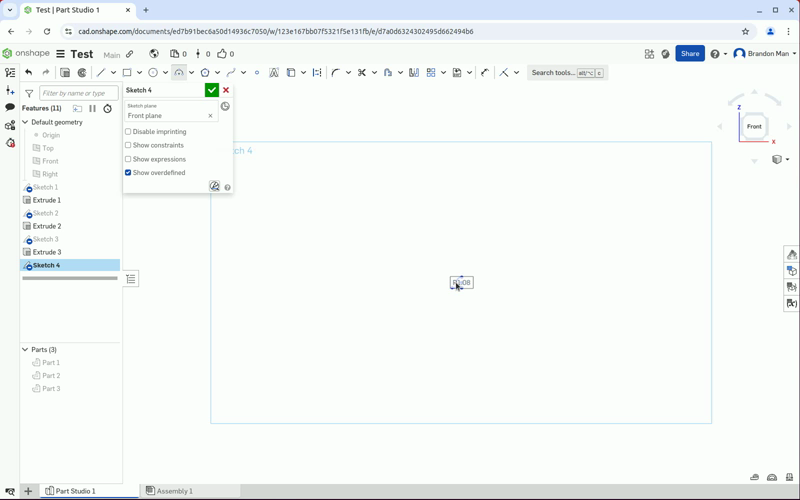
key(l)
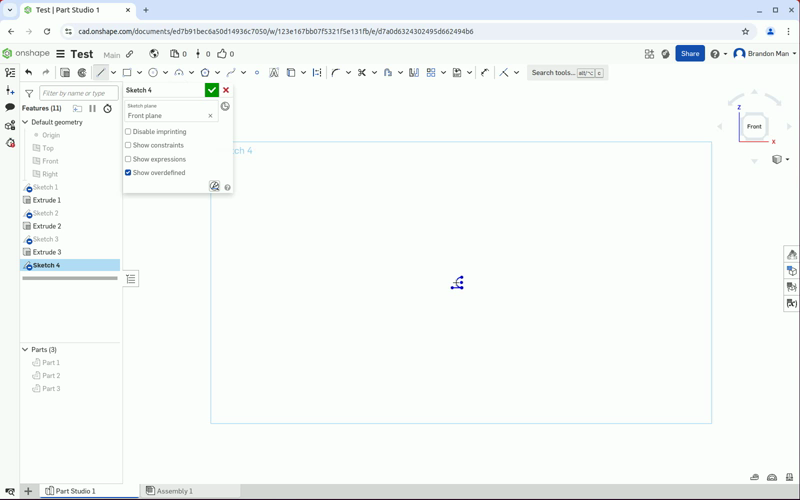
mouse_move(461, 277)
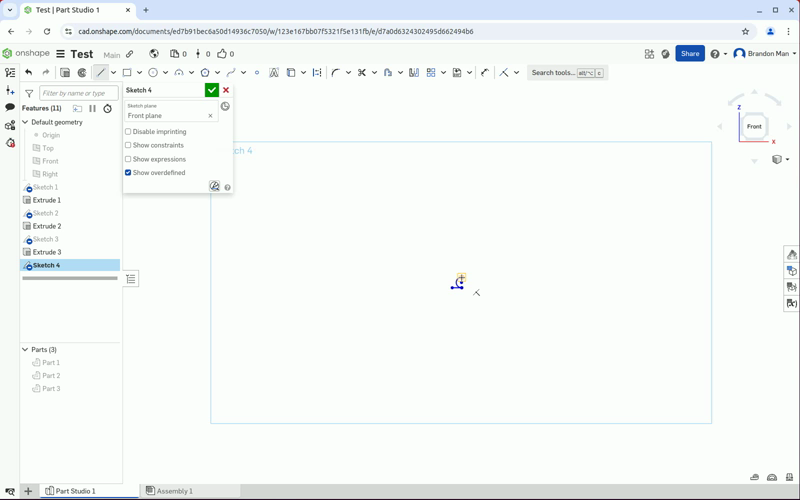
click(461, 277)
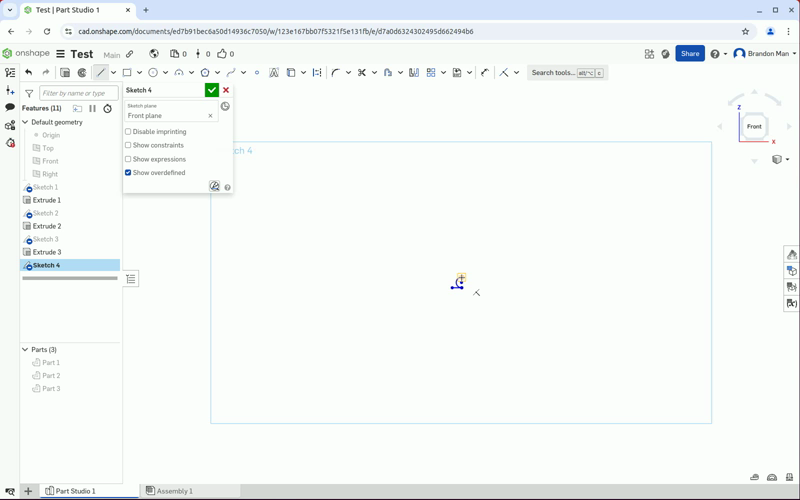
key_down(shift)
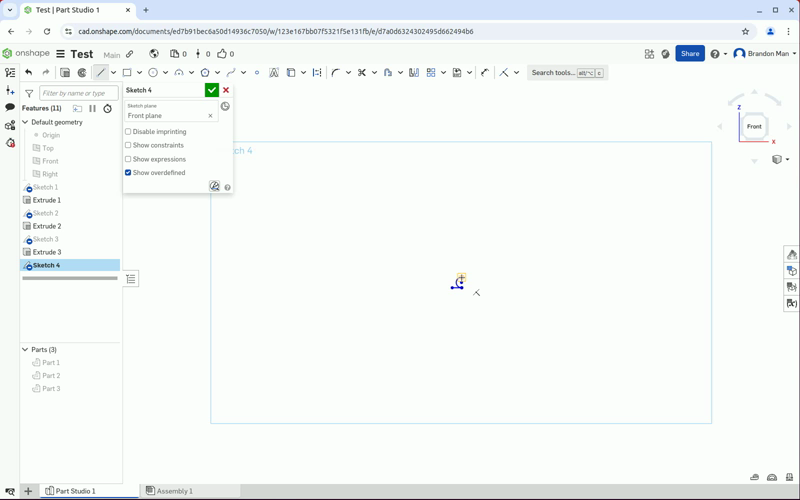
mouse_move(491, 277)
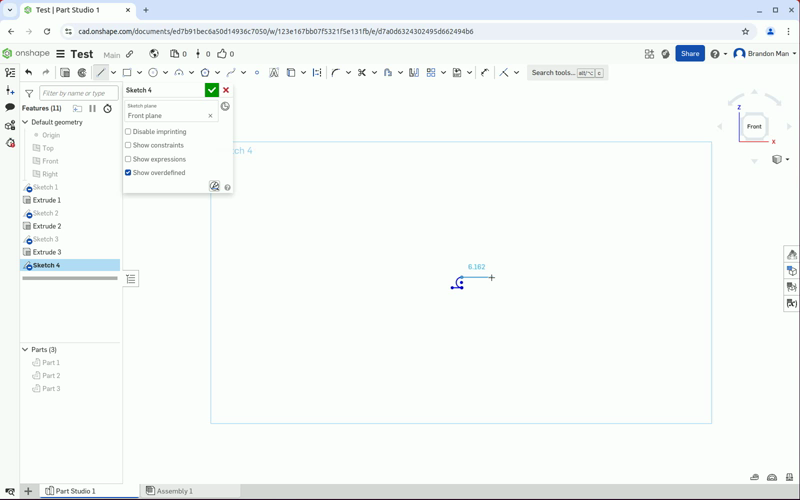
mouse_move(452, 277)
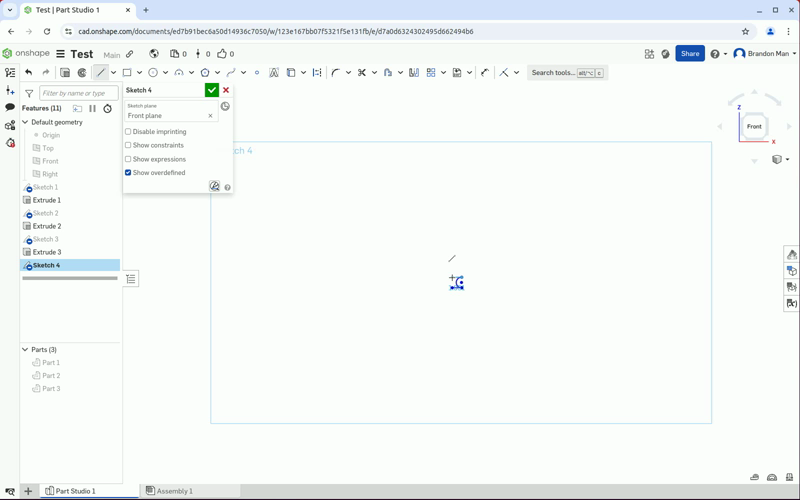
click(452, 277)
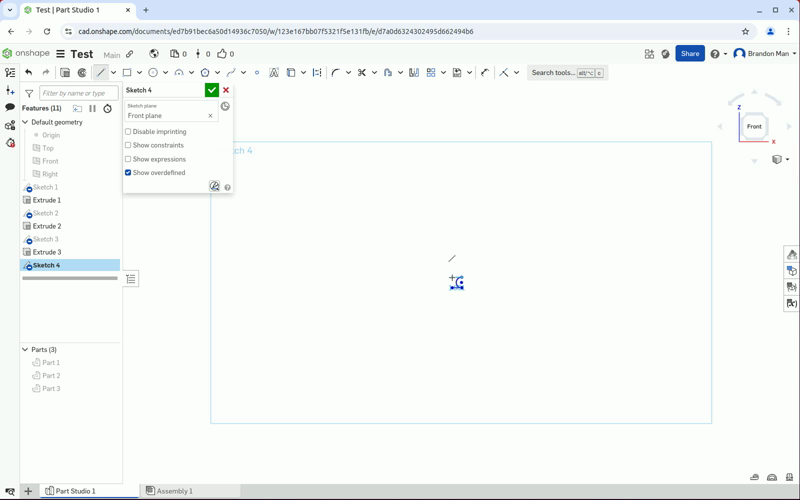
key_up(shift)
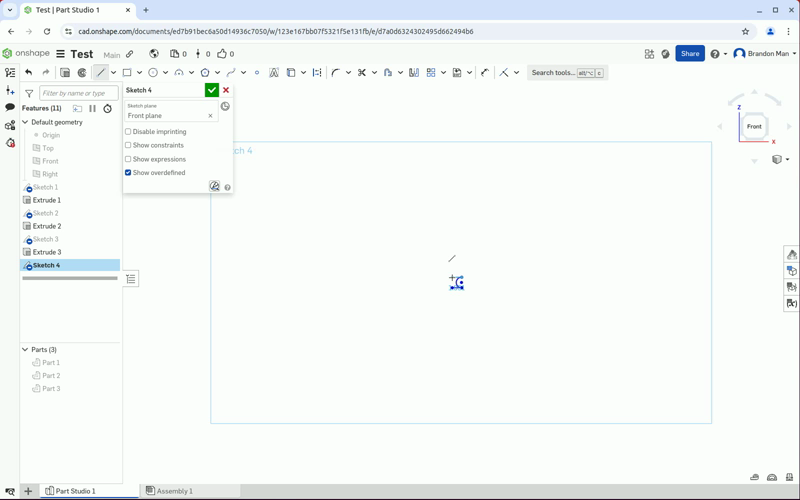
key(esc)
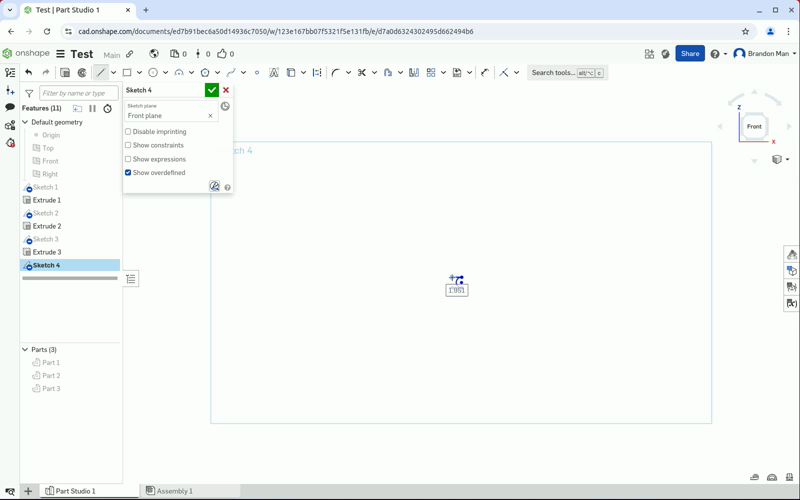
key(a)
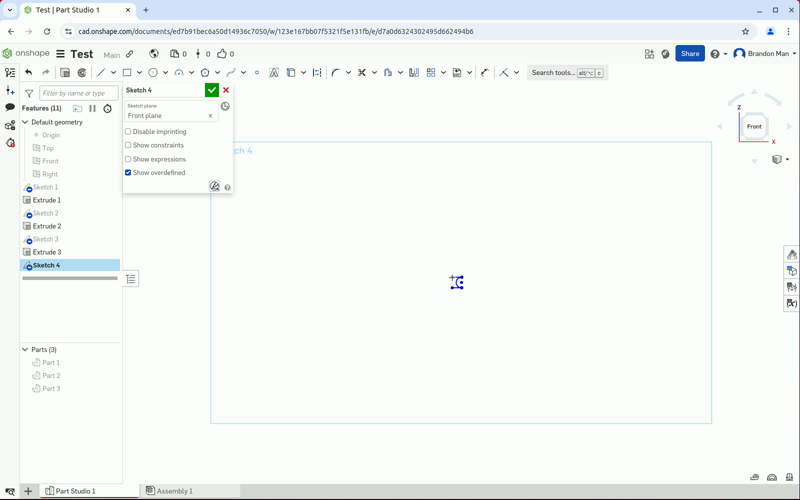
mouse_move(452, 277)
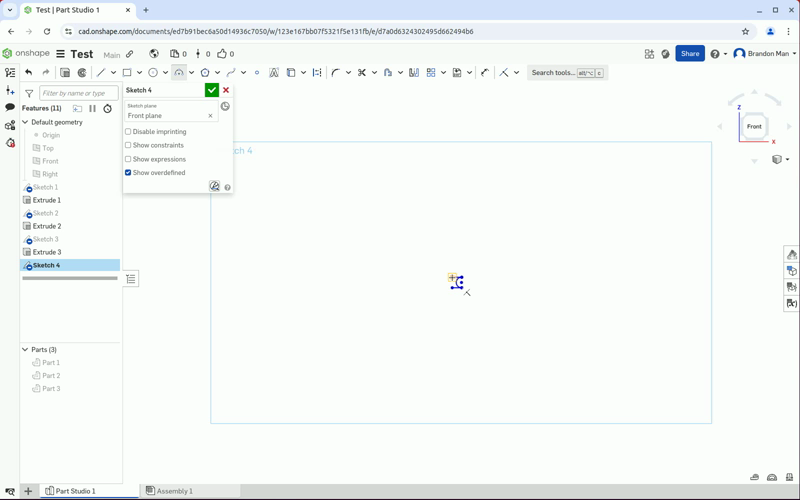
click(452, 277)
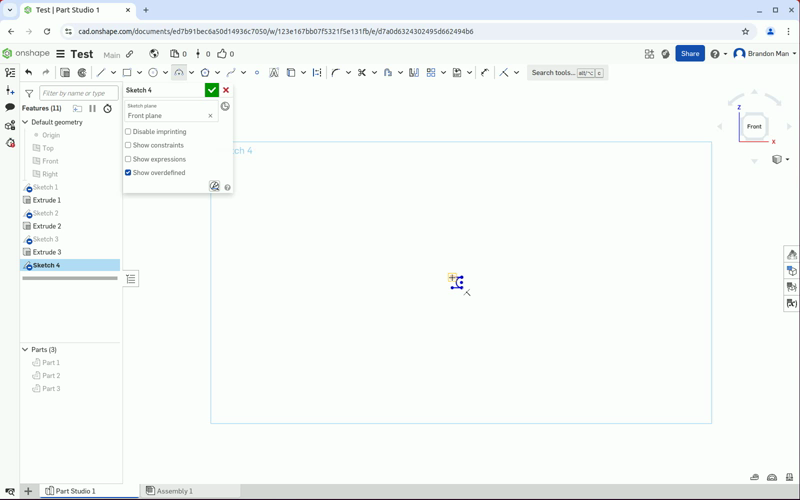
mouse_move(452, 287)
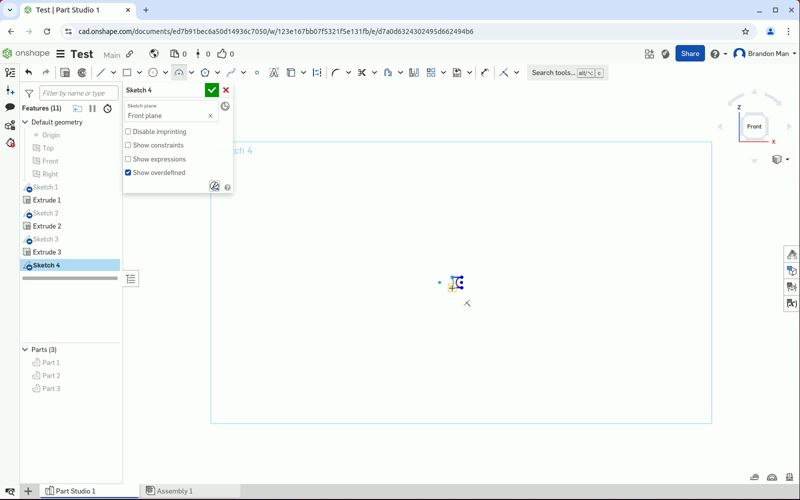
click(452, 287)
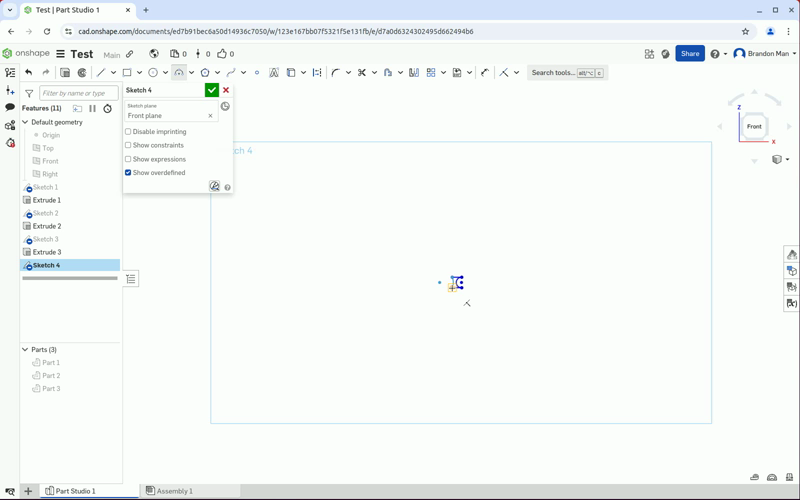
key_down(shift)
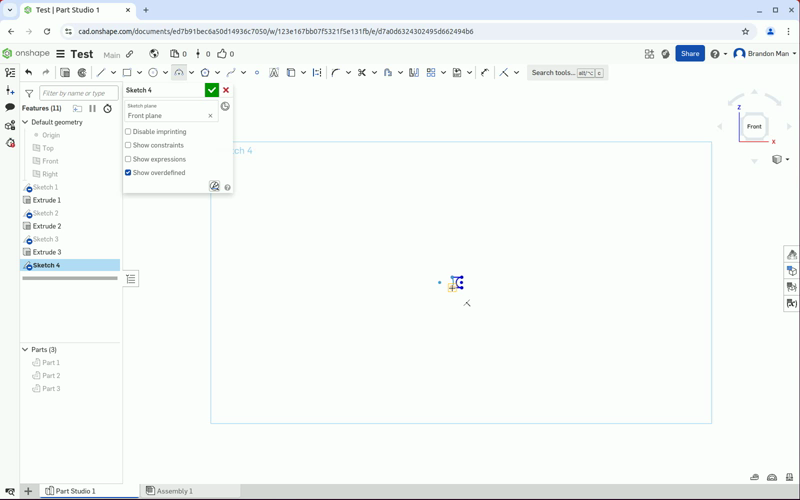
mouse_move(451, 282)
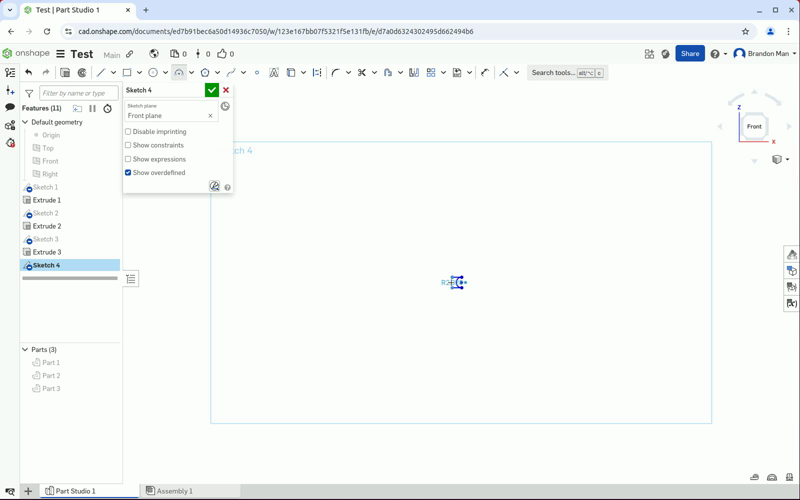
click(451, 282)
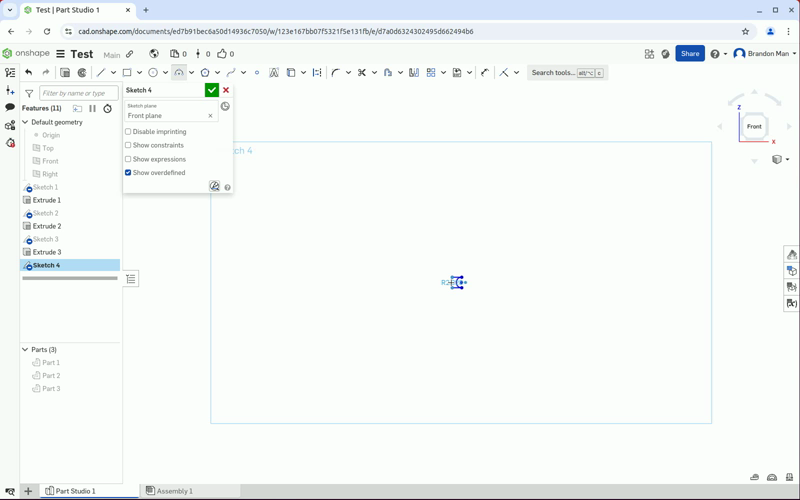
key_up(shift)
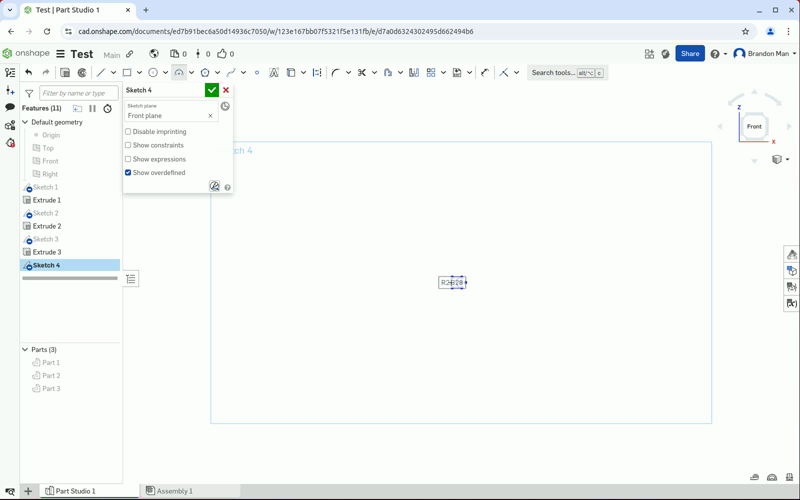
key(esc)
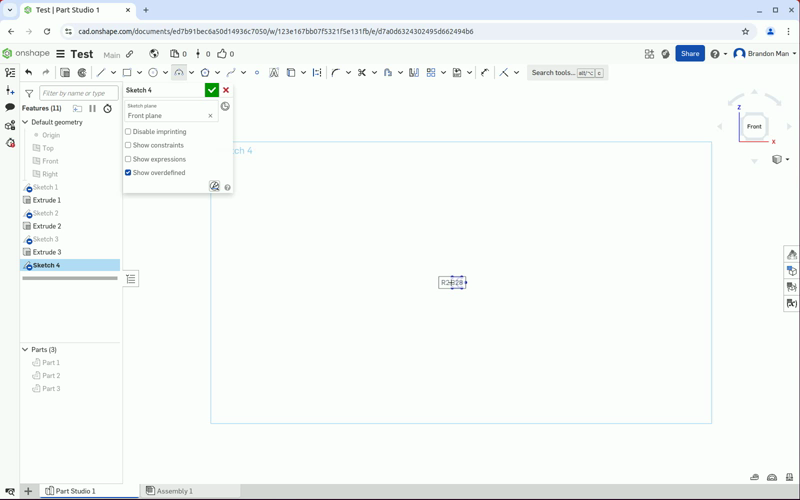
mouse_move(458, 279)
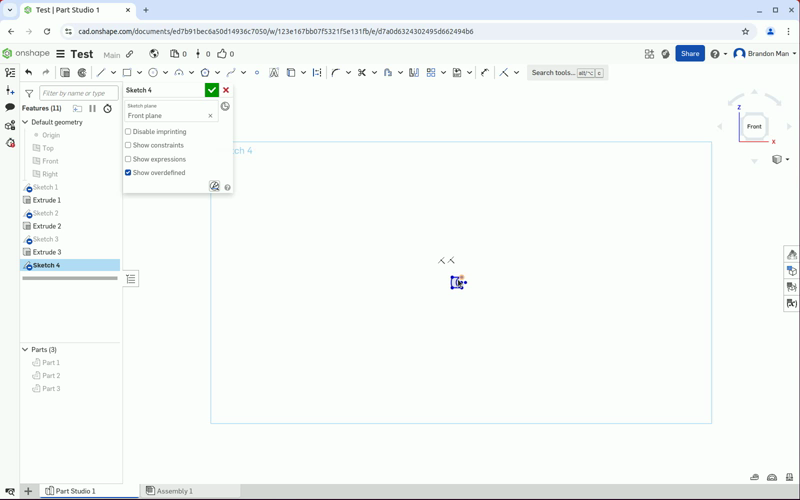
scroll(6)
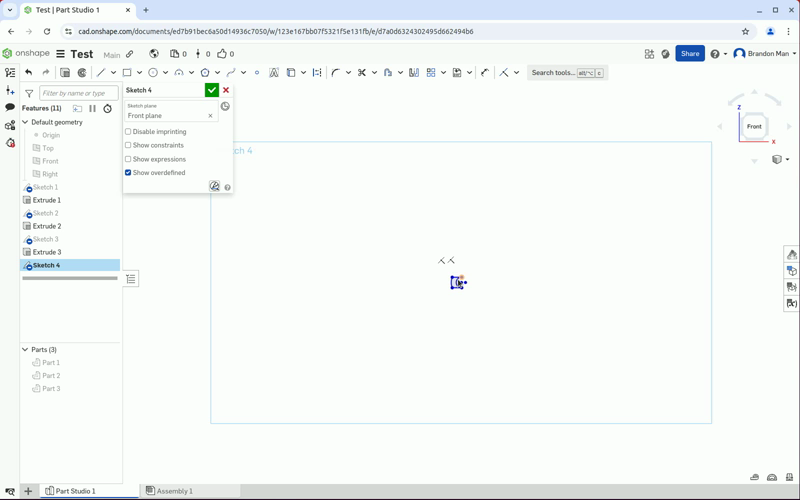
scroll(6)
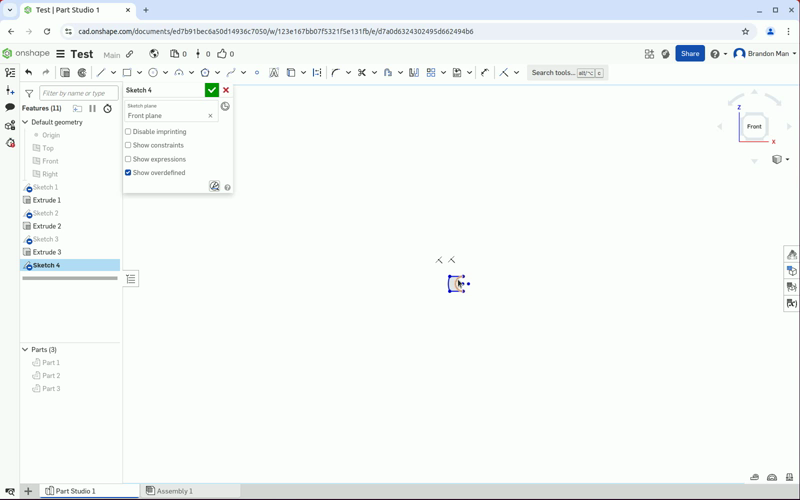
scroll(6)
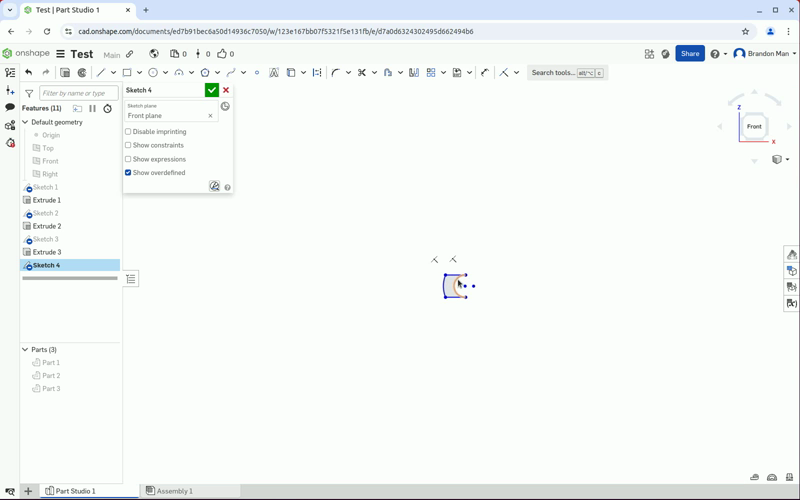
scroll(6)
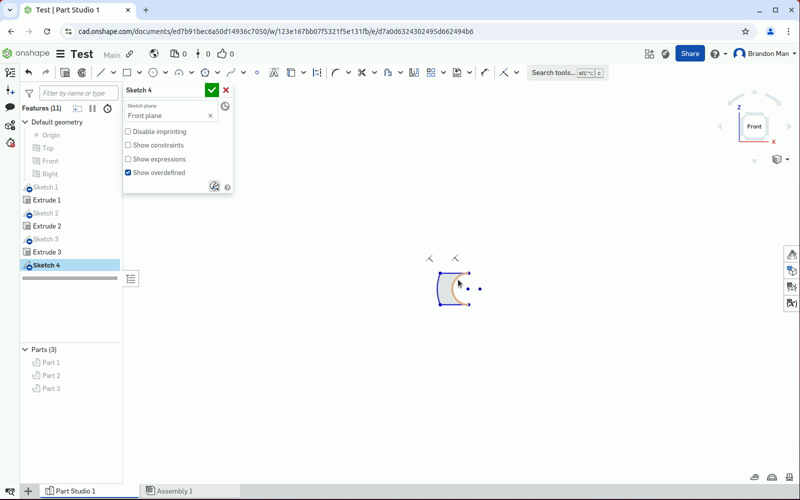
scroll(6)
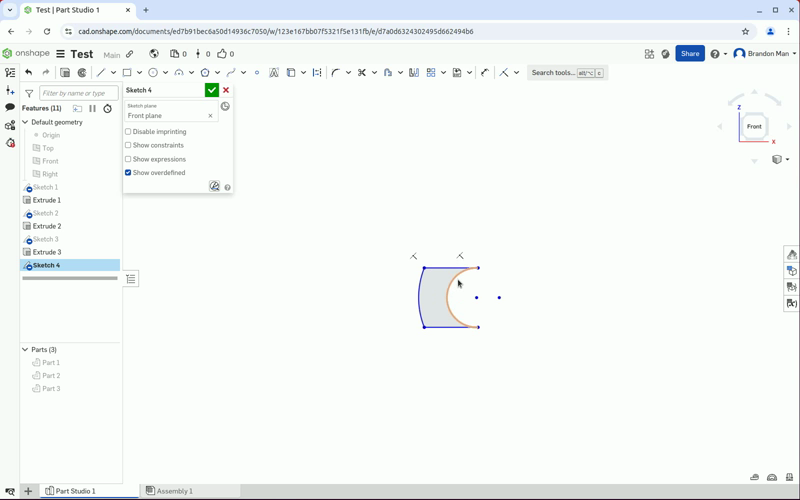
scroll(6)
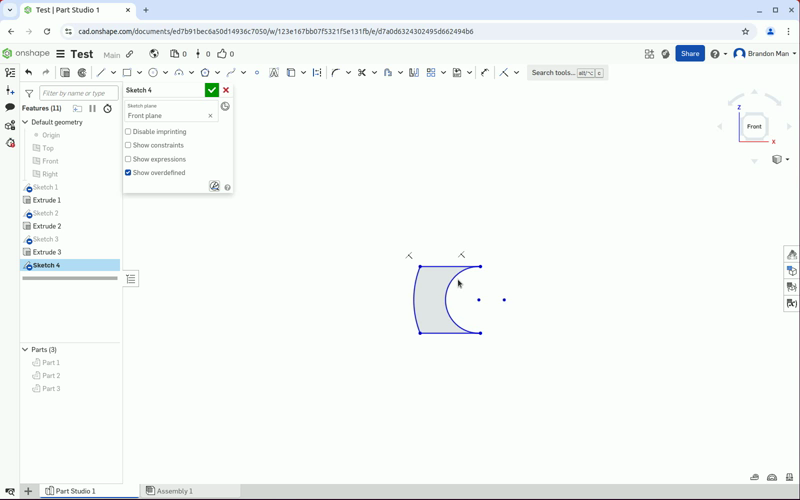
scroll(6)
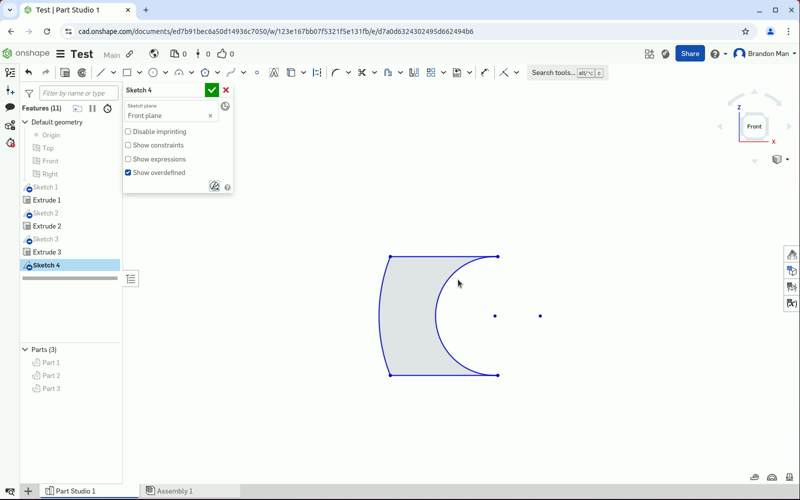
click(458, 279)
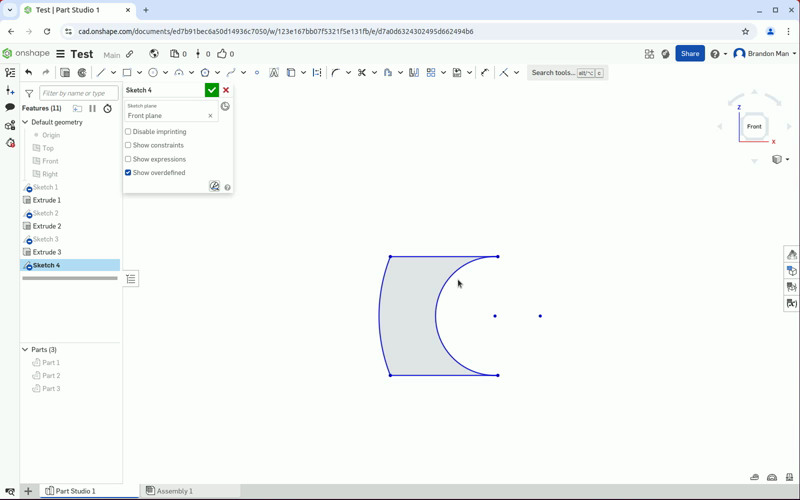
scroll(-6)
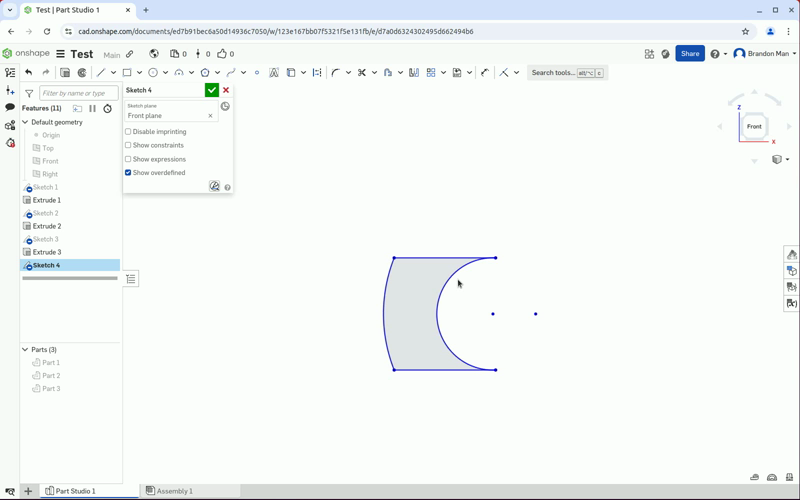
scroll(-6)
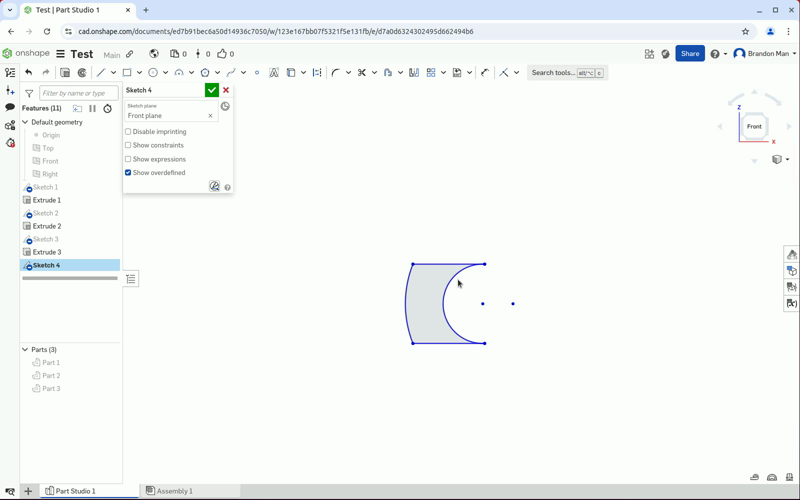
scroll(-6)
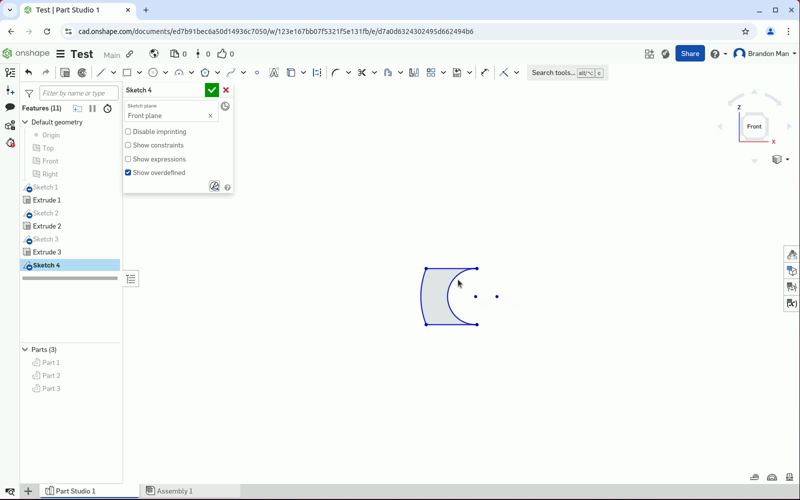
scroll(-6)
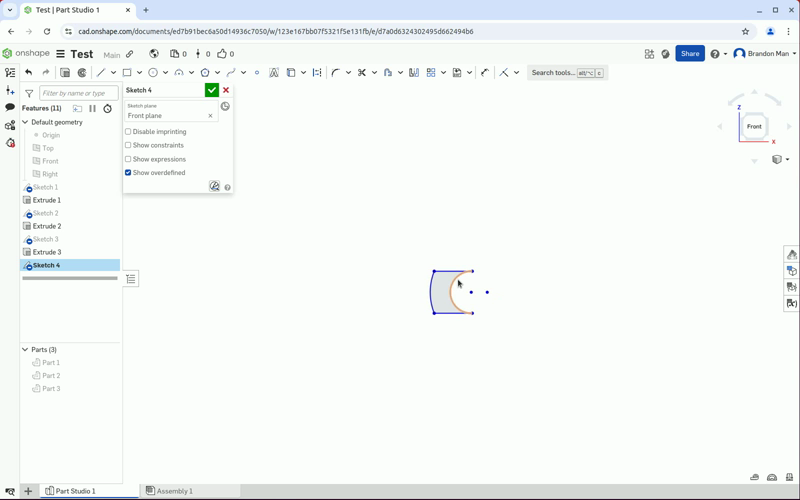
scroll(-6)
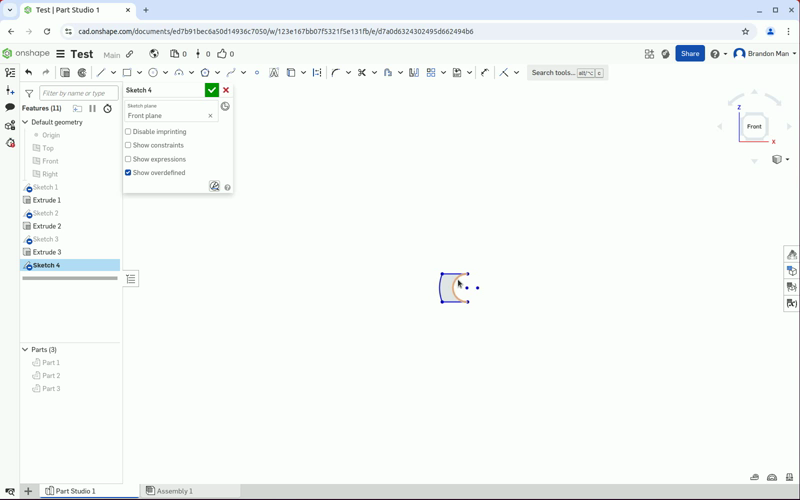
scroll(-6)
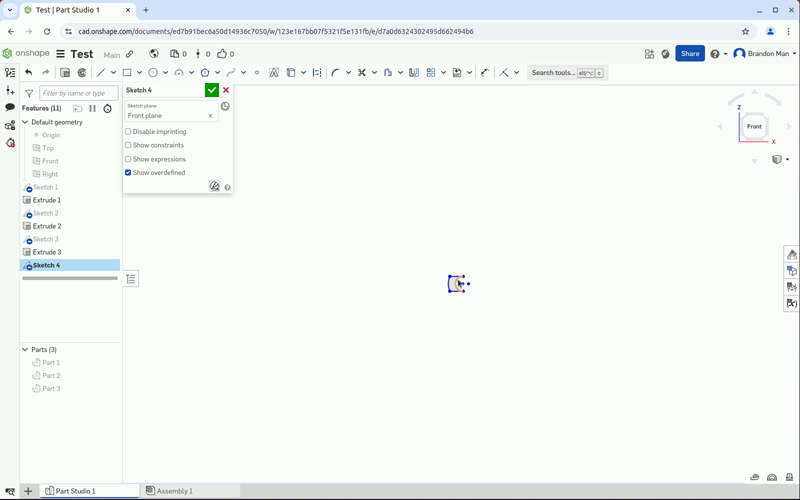
scroll(-6)
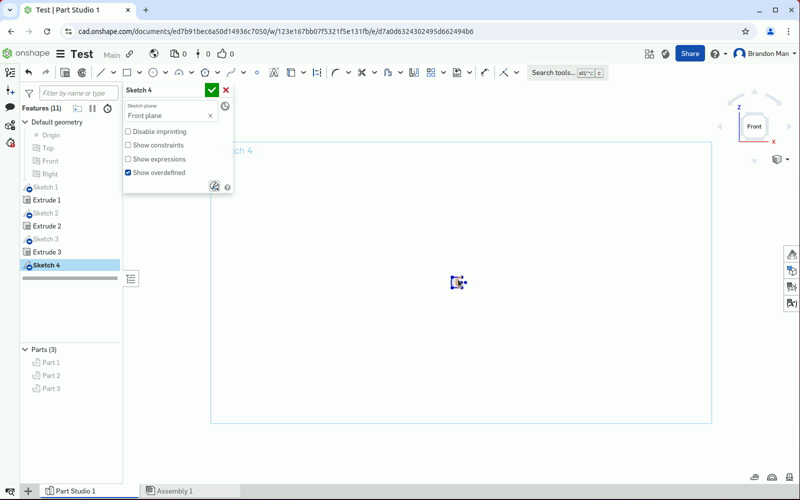
mouse_move(73, 352)
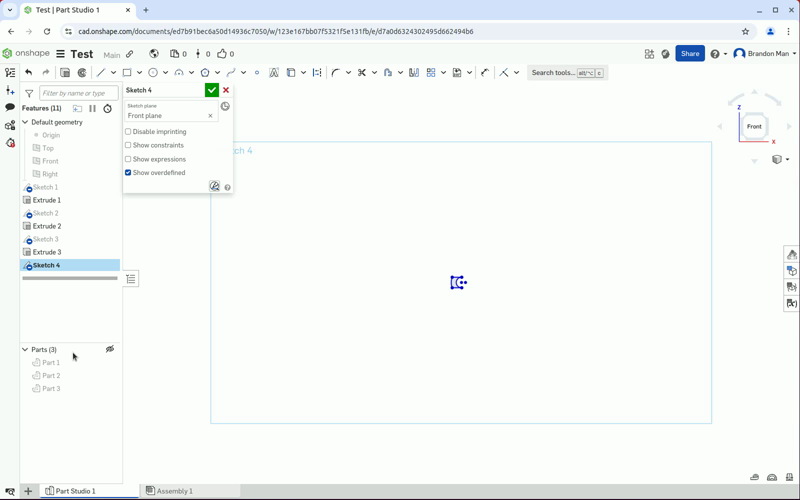
key(shift+y)
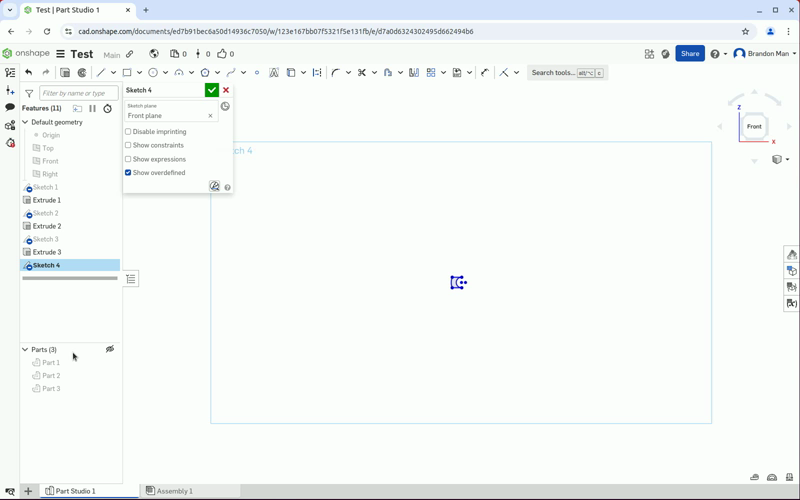
key(shift+e)
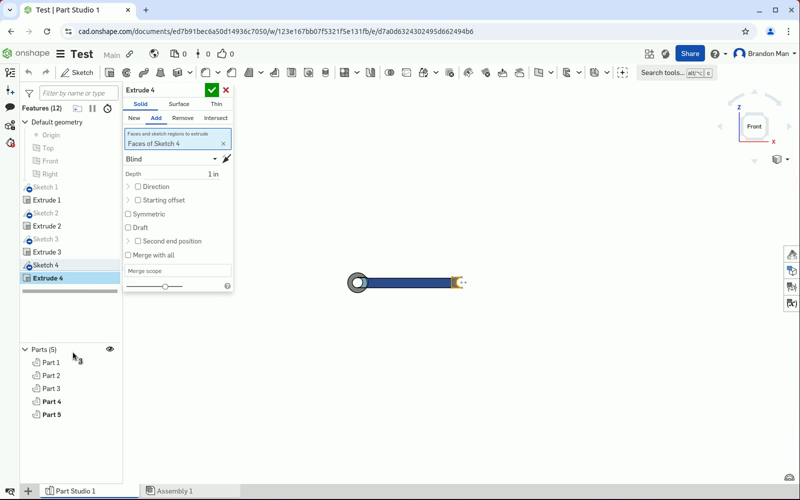
mouse_move(143, 106)
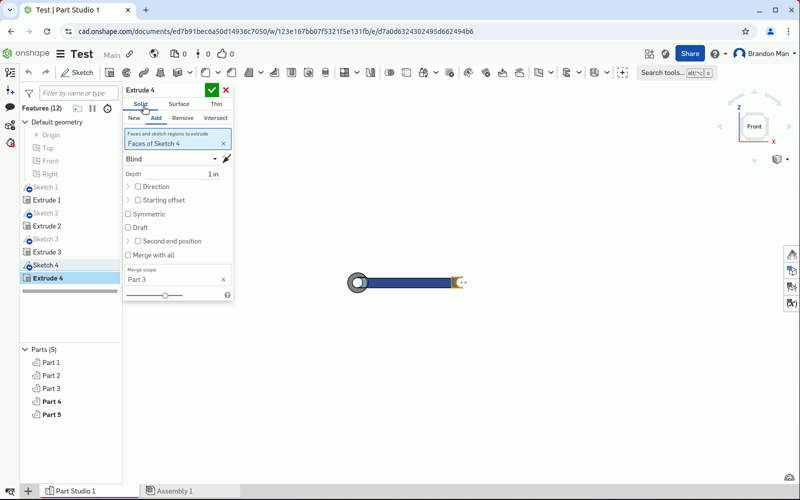
click(143, 106)
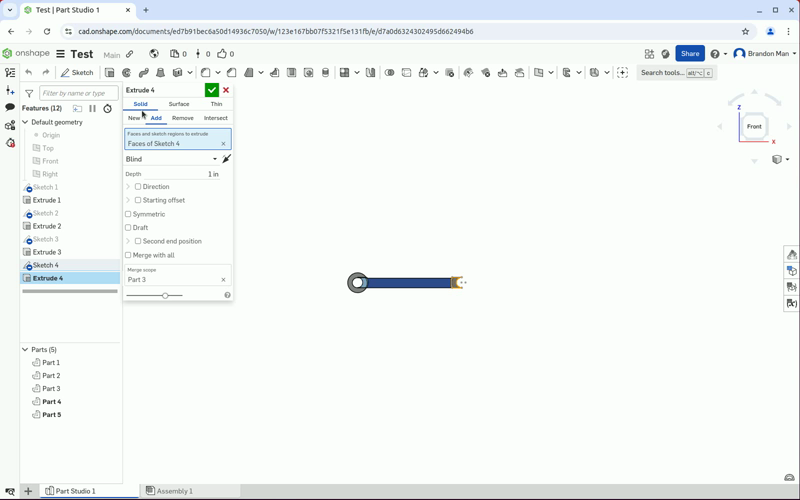
mouse_move(137, 120)
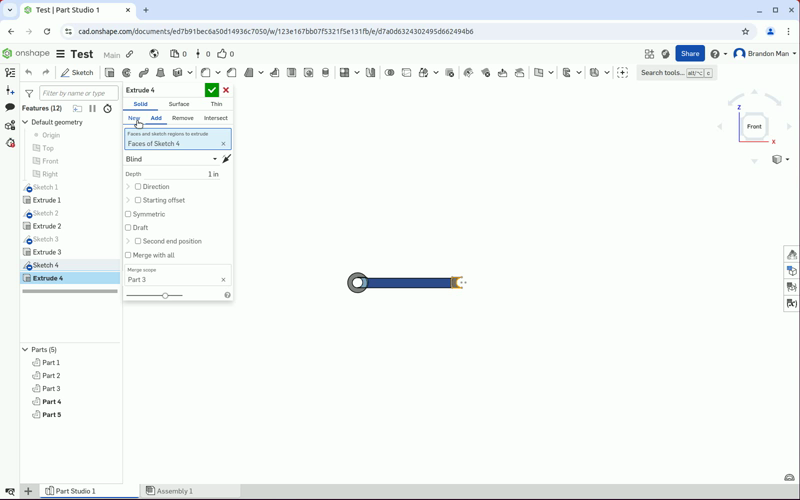
click(137, 120)
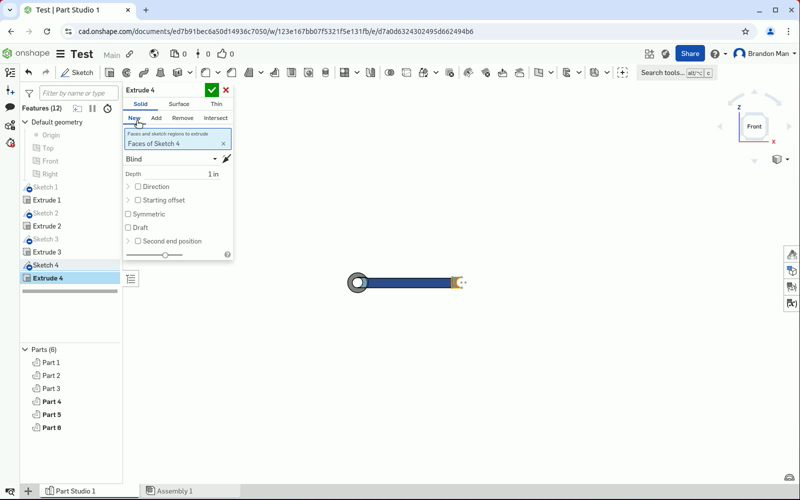
key(tab, 4)
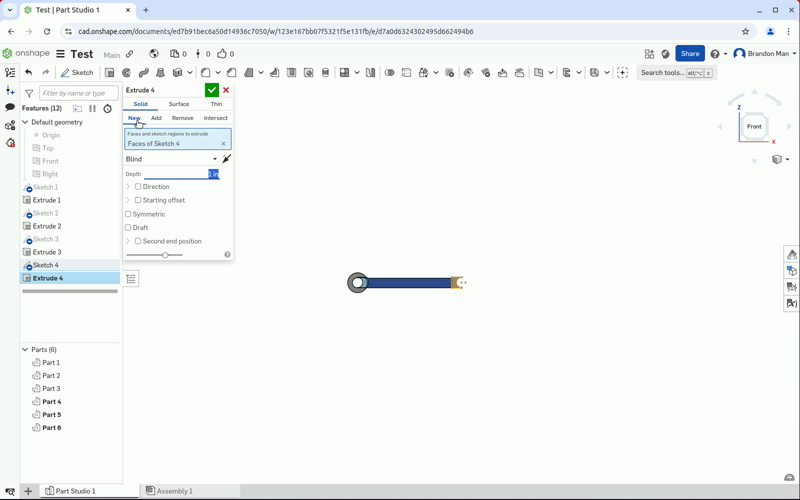
text(1.685)
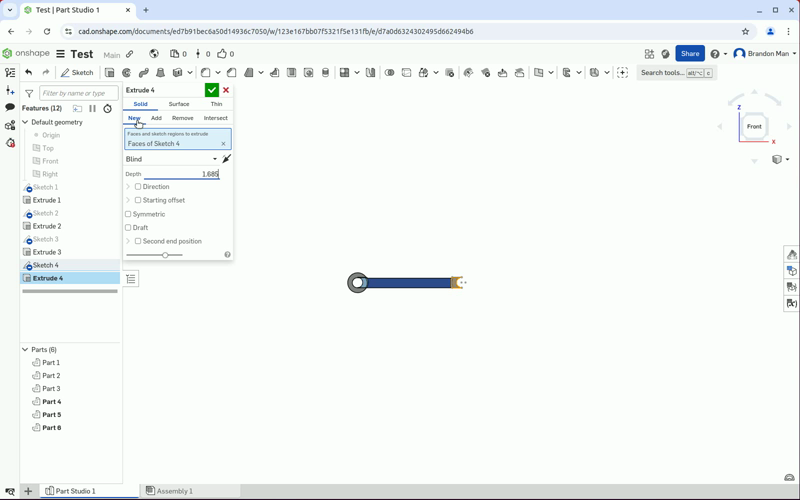
key(enter)
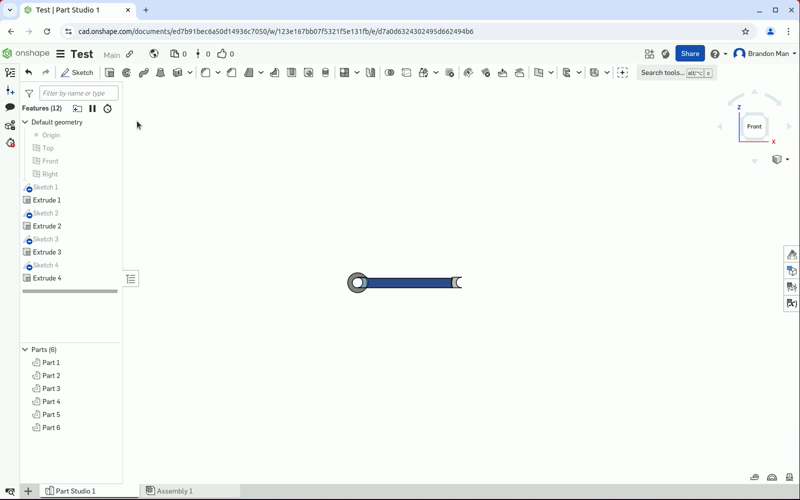
key(shift+h)
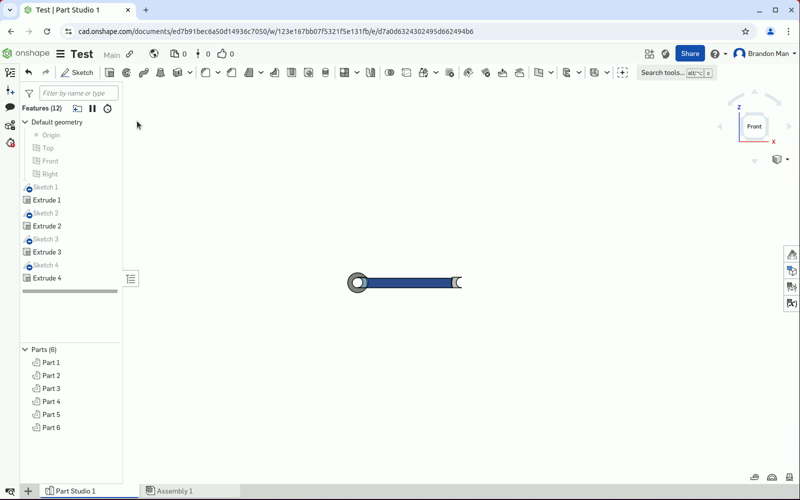
key(shift+h)
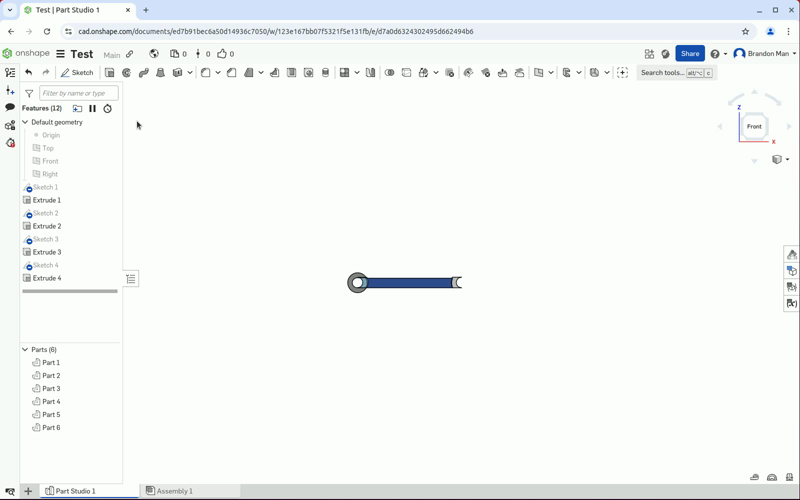
mouse_move(73, 189)
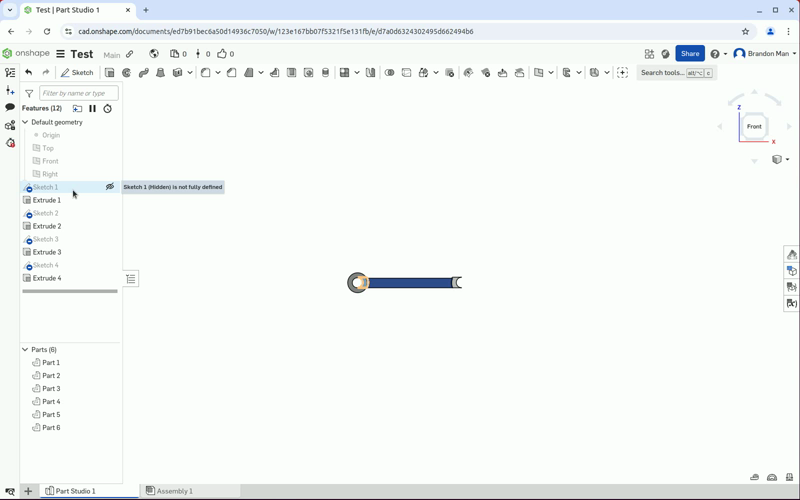
click(73, 189)
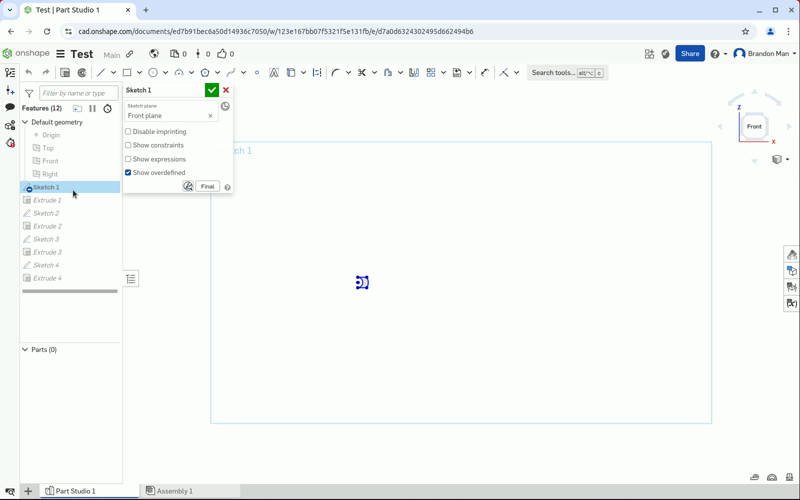
mouse_move(229, 92)
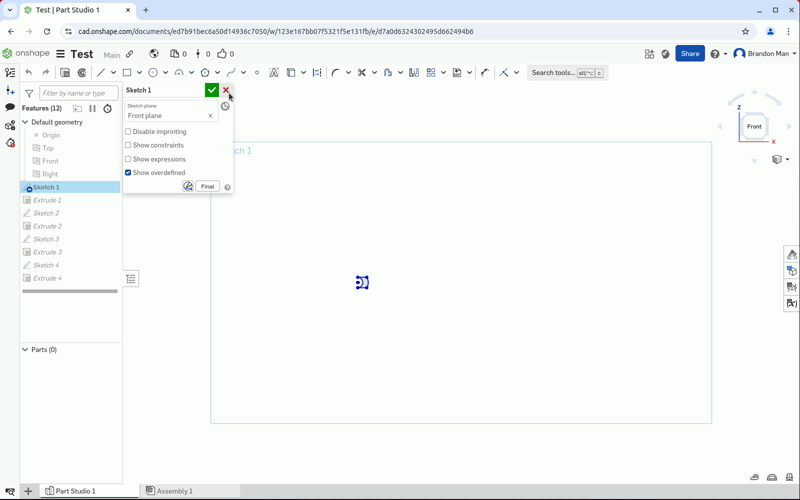
click(229, 92)
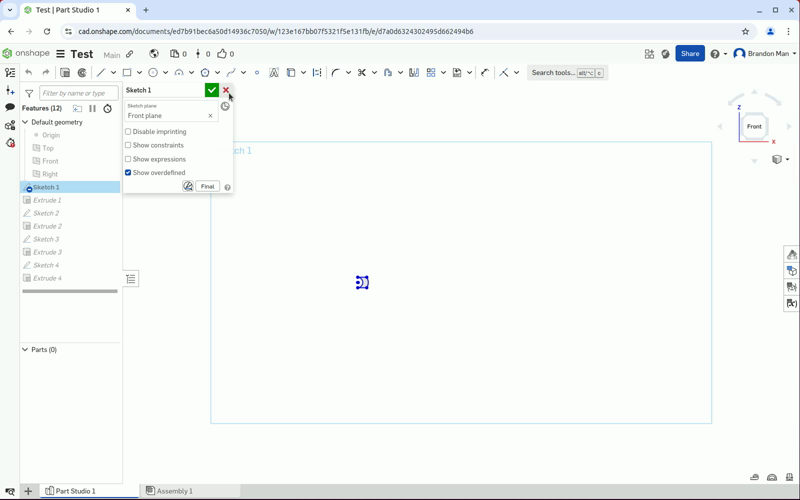
key(shift+s)
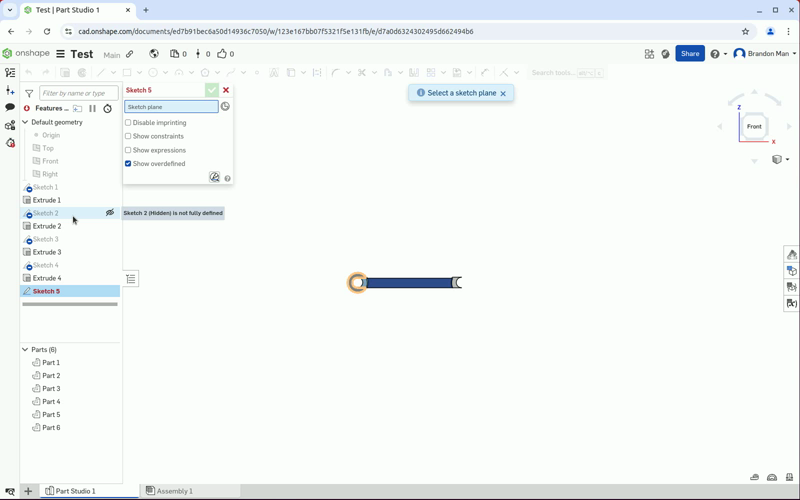
scroll(3)
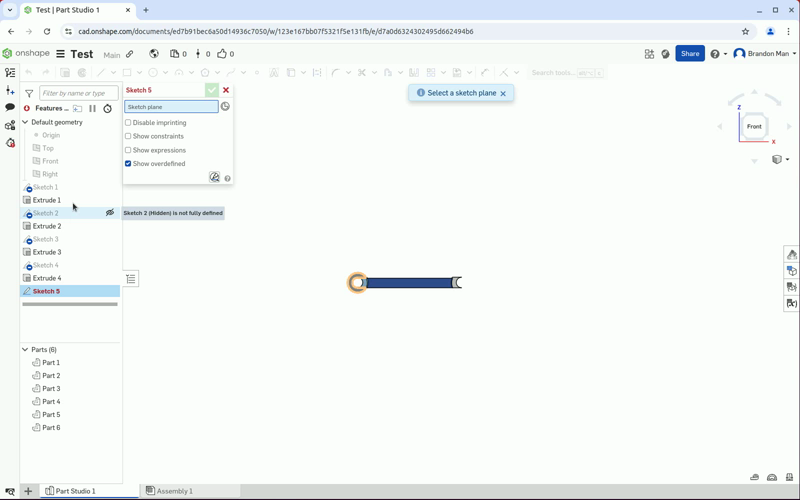
mouse_move(73, 163)
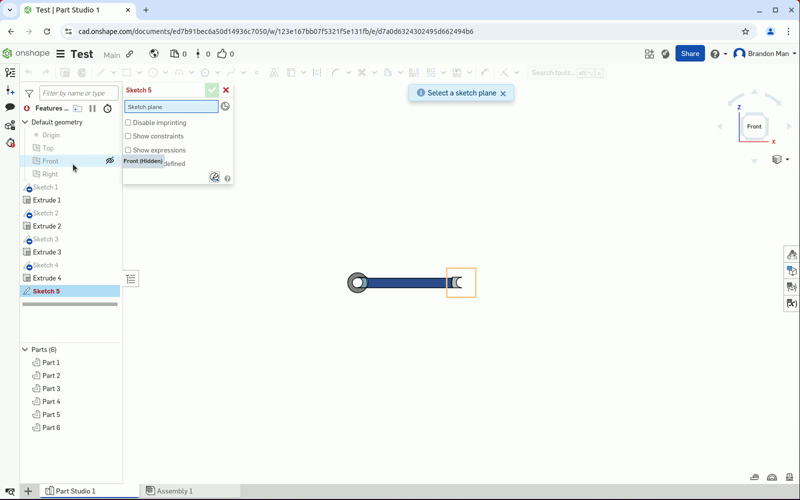
click(73, 163)
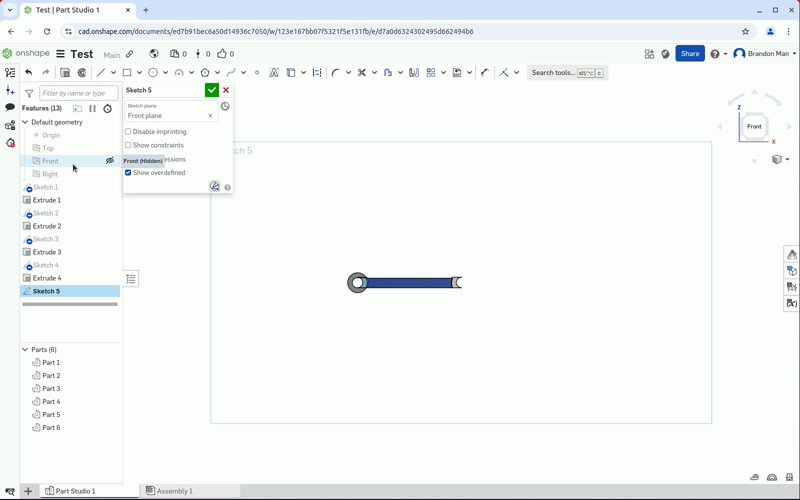
mouse_move(73, 352)
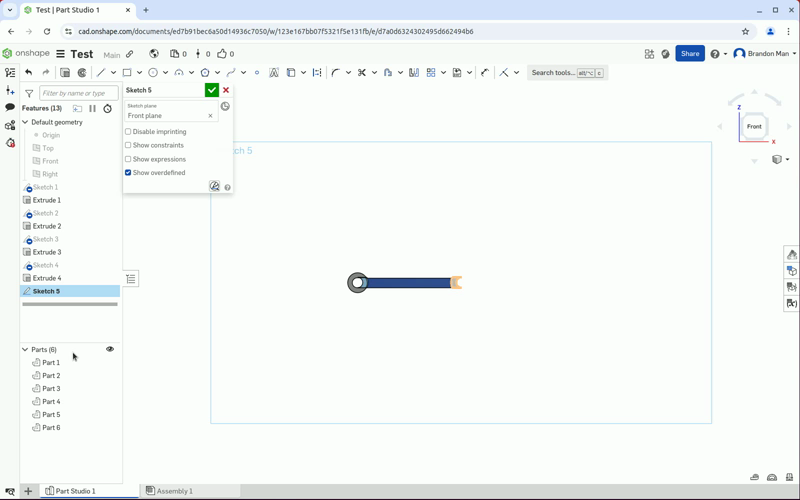
key(y)
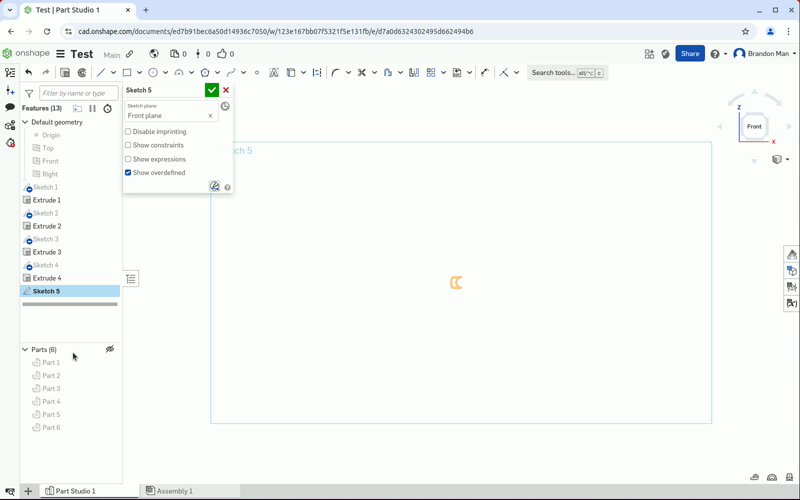
key(l)
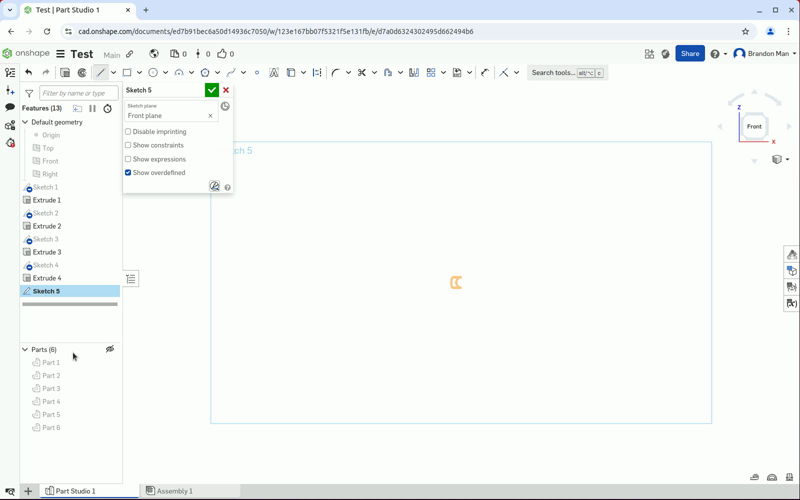
key_down(shift)
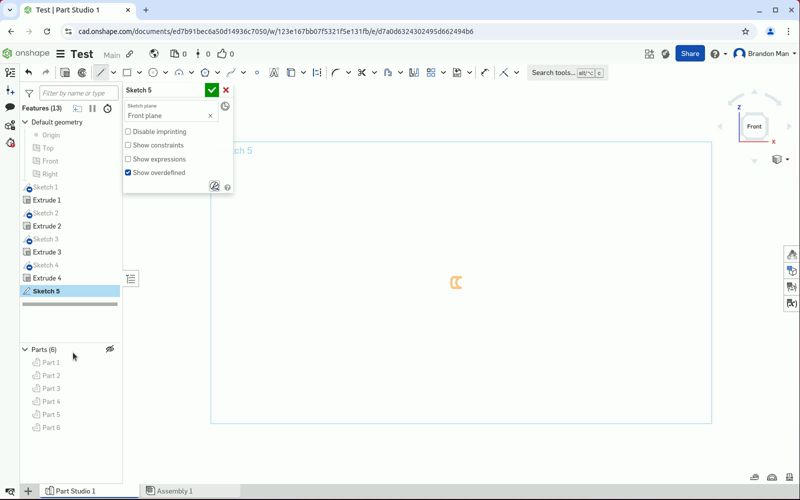
mouse_move(452, 278)
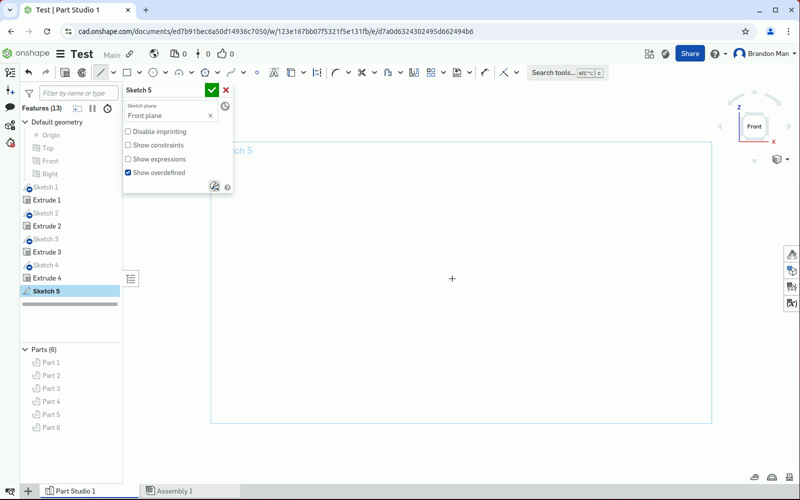
click(452, 278)
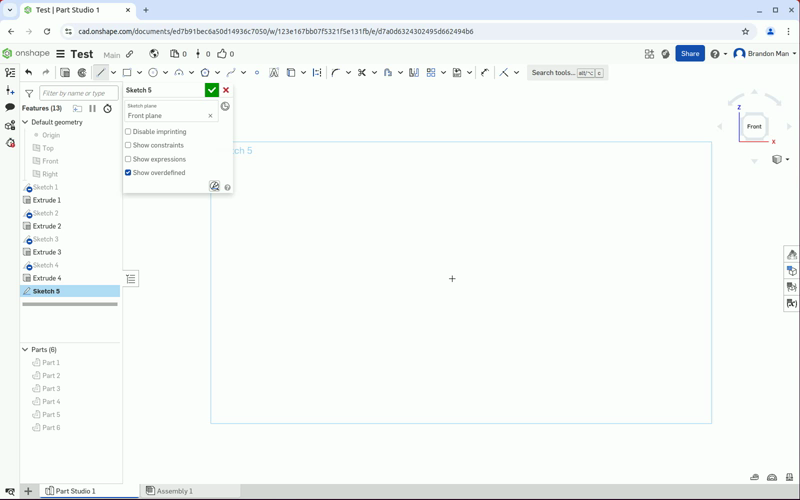
key_up(shift)
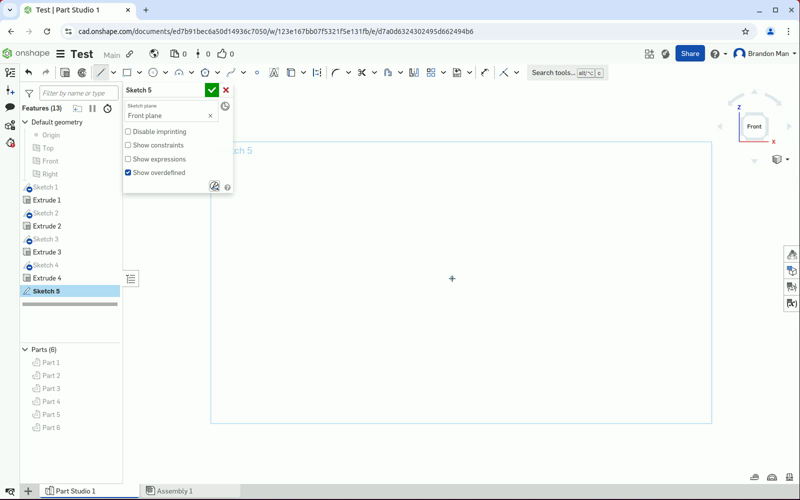
key_down(shift)
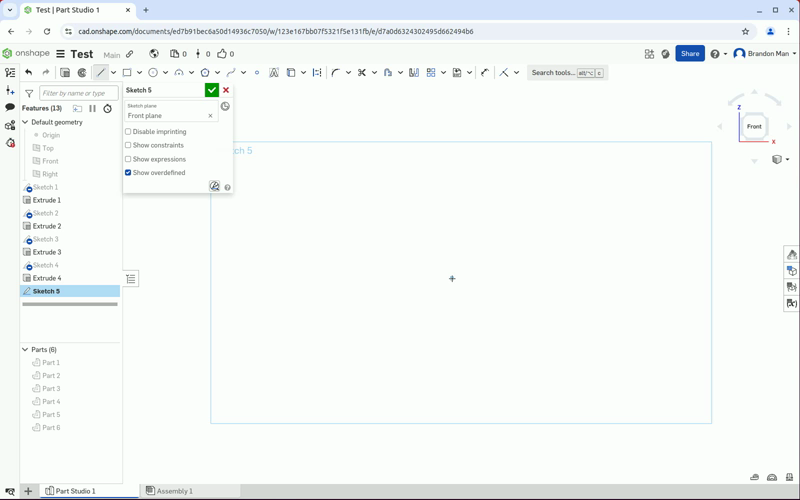
mouse_move(482, 278)
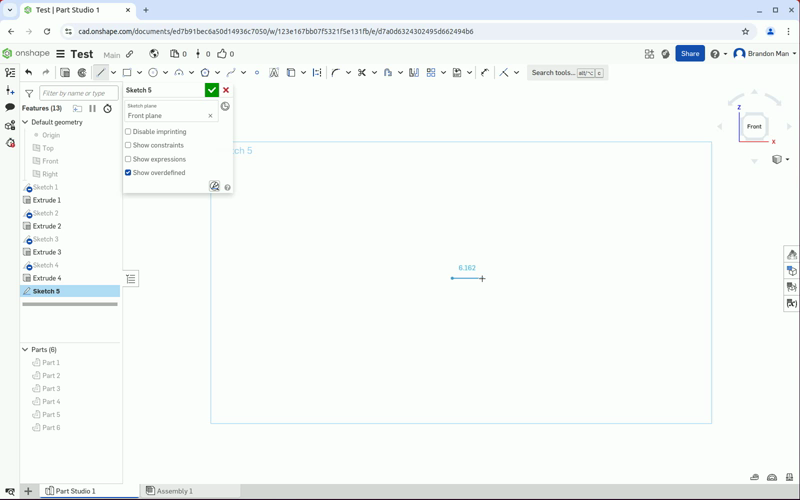
mouse_move(461, 278)
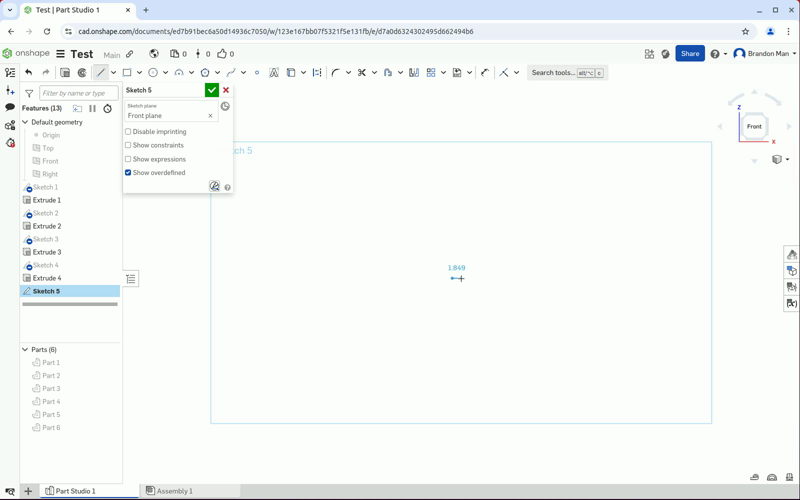
click(461, 278)
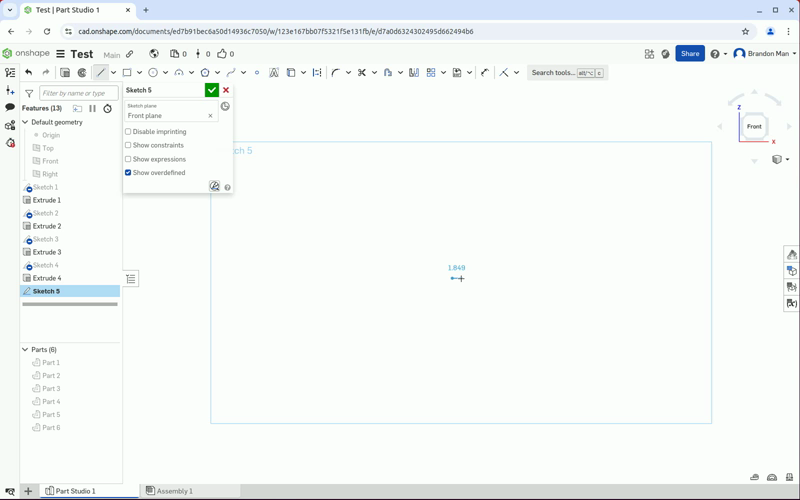
key_up(shift)
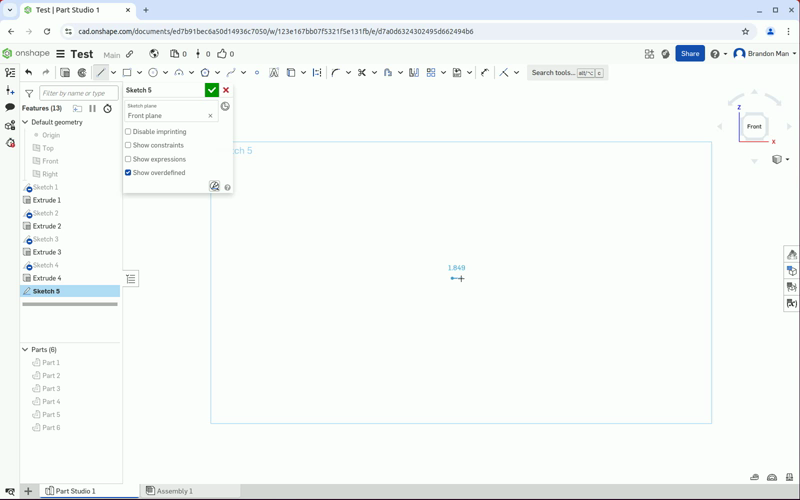
key_down(shift)
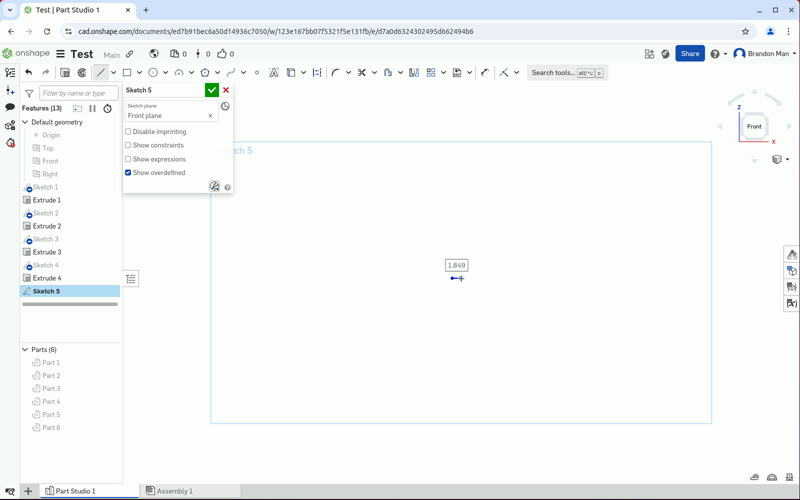
mouse_move(491, 278)
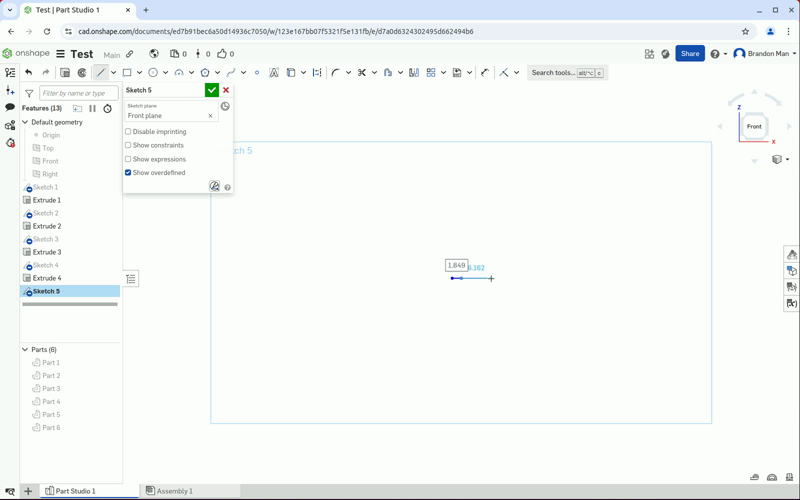
mouse_move(469, 278)
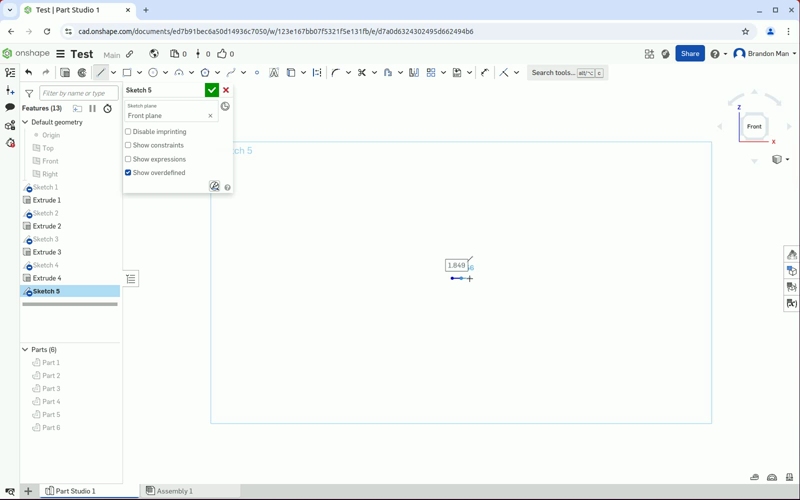
click(469, 278)
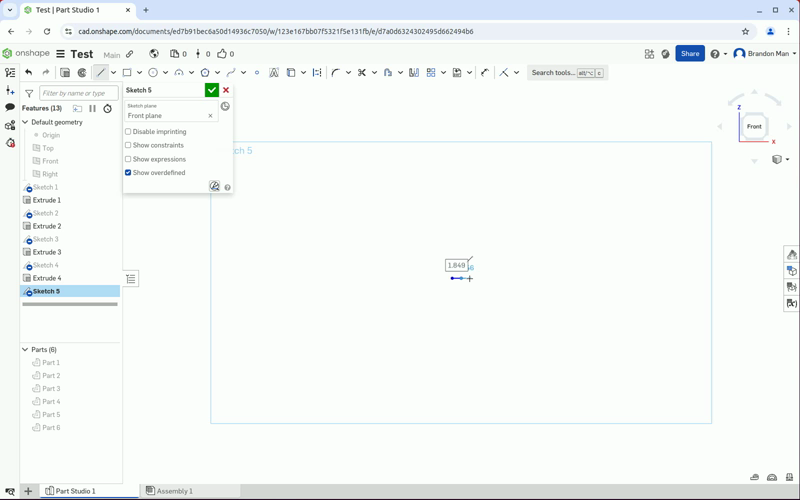
key_up(shift)
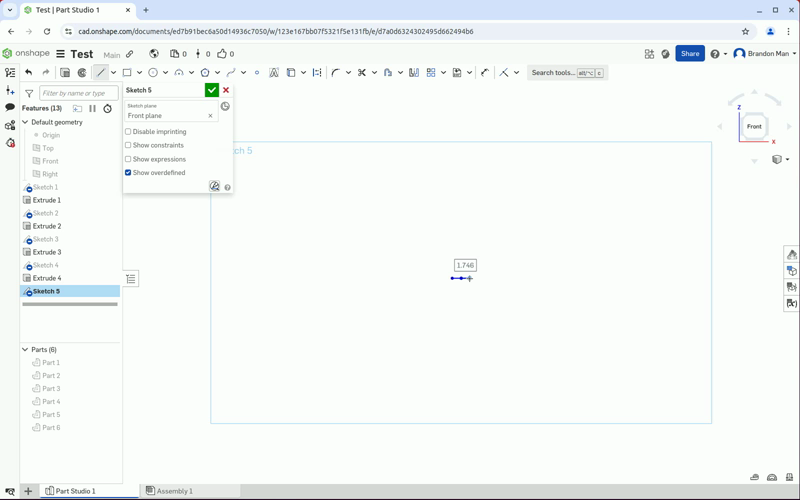
key(esc)
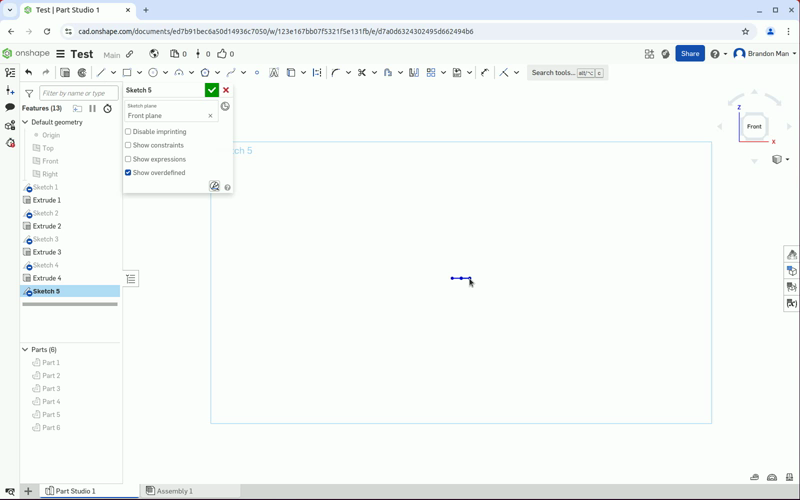
key(a)
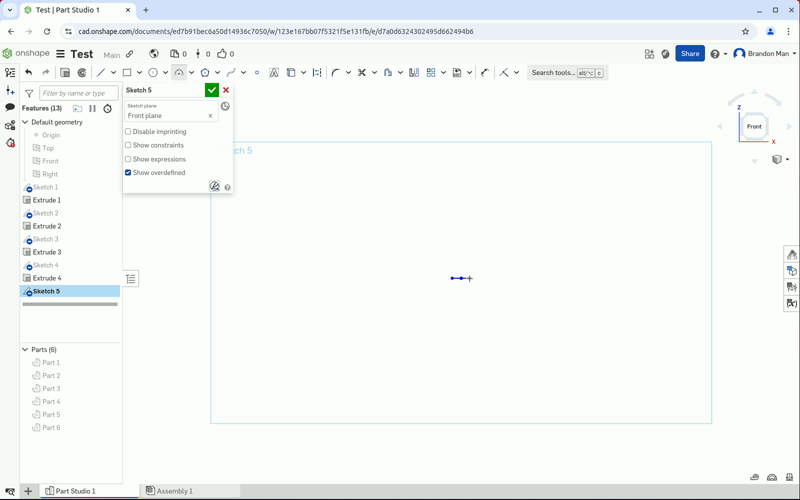
mouse_move(469, 278)
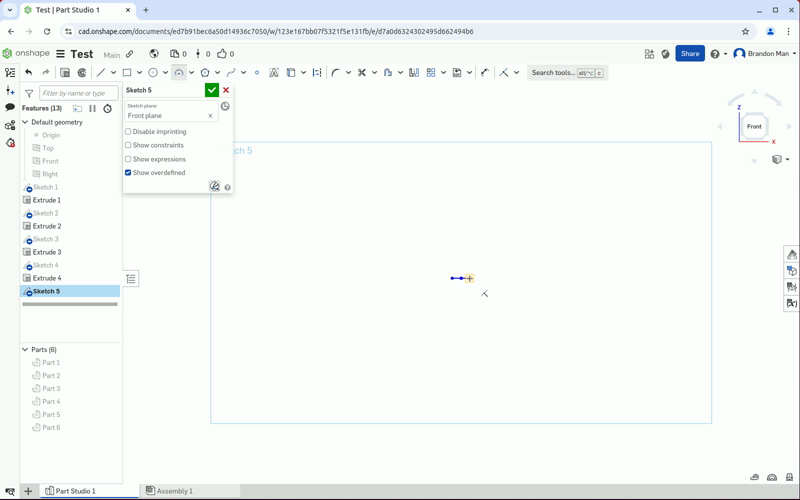
click(469, 278)
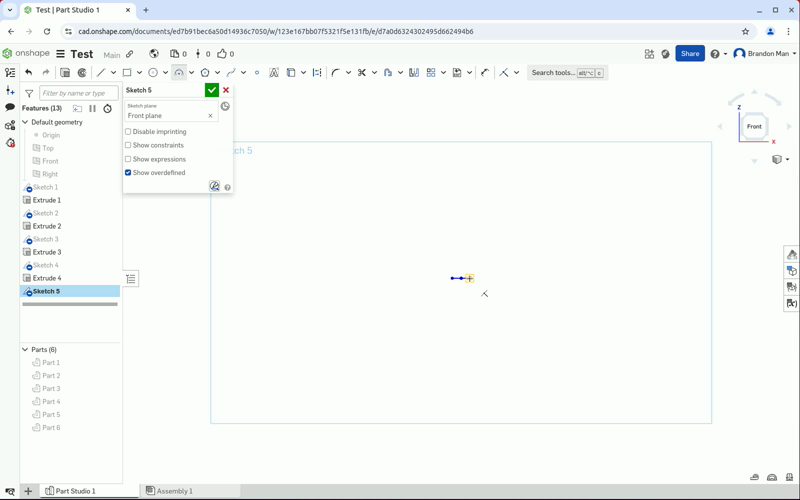
mouse_move(452, 278)
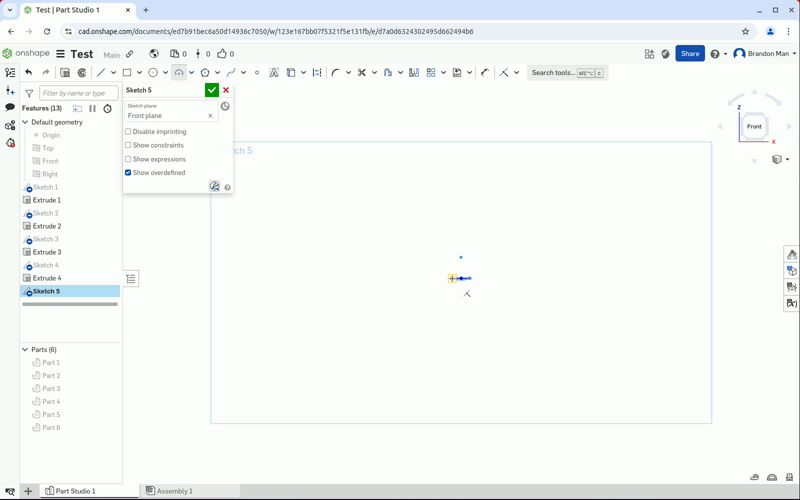
click(452, 278)
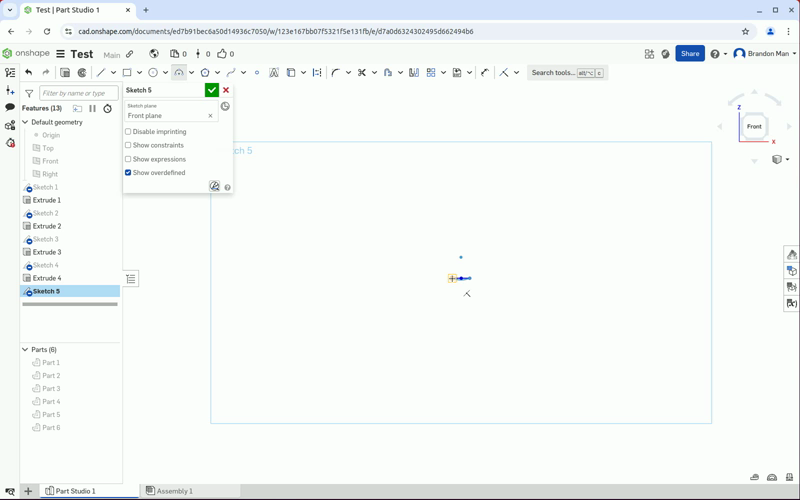
key_down(shift)
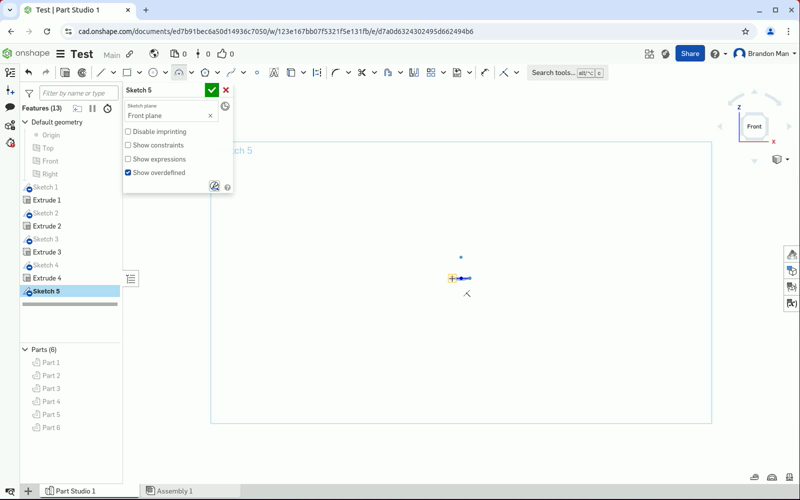
mouse_move(461, 273)
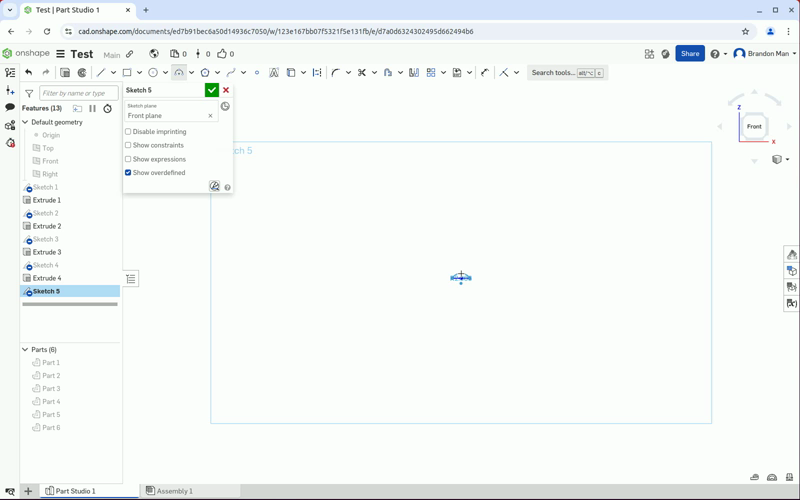
click(461, 273)
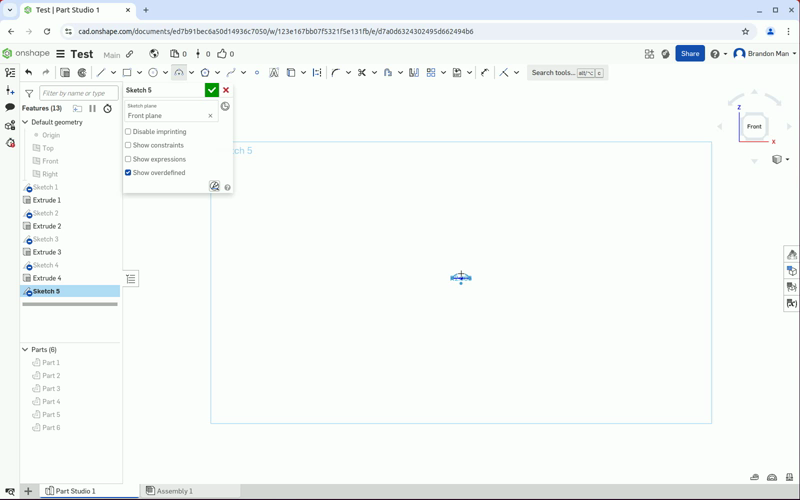
key_up(shift)
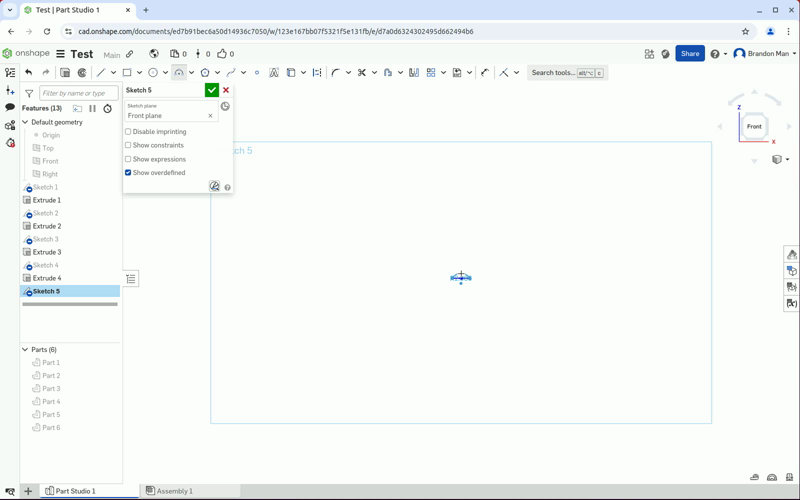
key(esc)
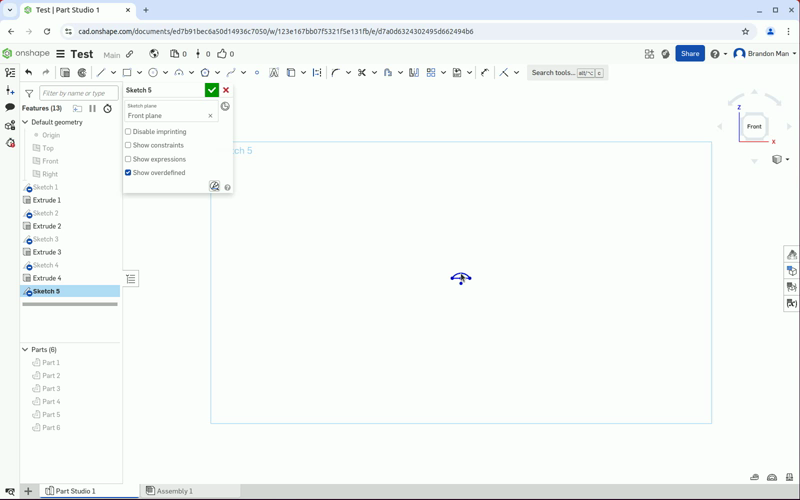
mouse_move(462, 277)
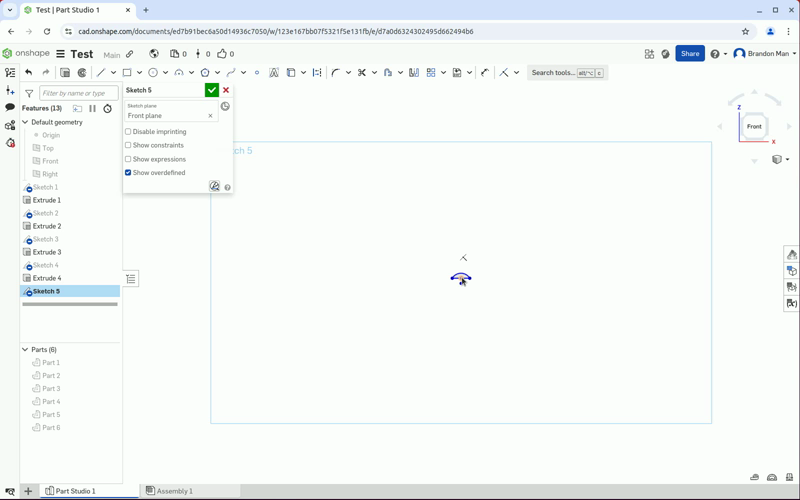
scroll(6)
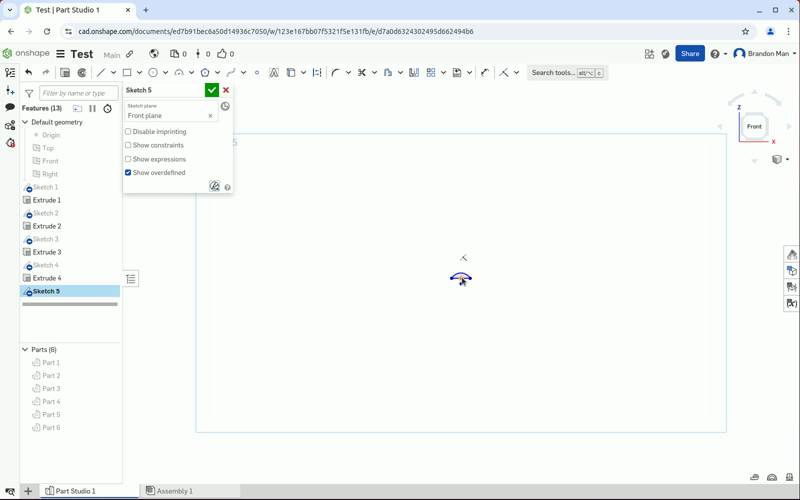
scroll(6)
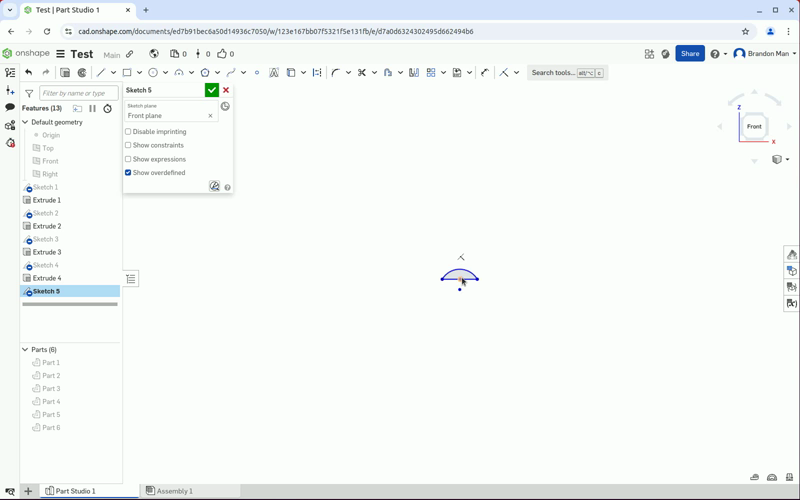
scroll(6)
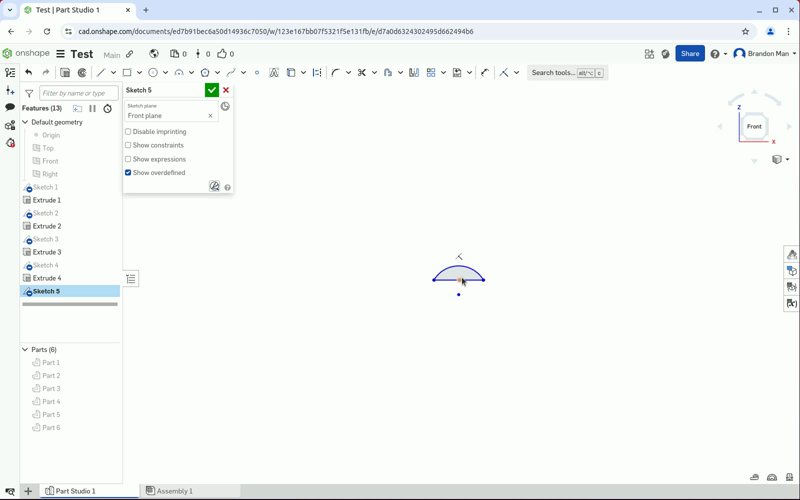
scroll(6)
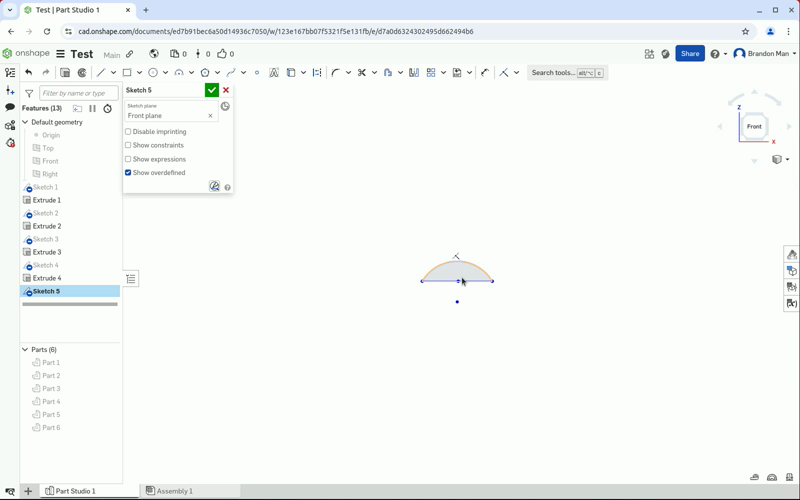
scroll(6)
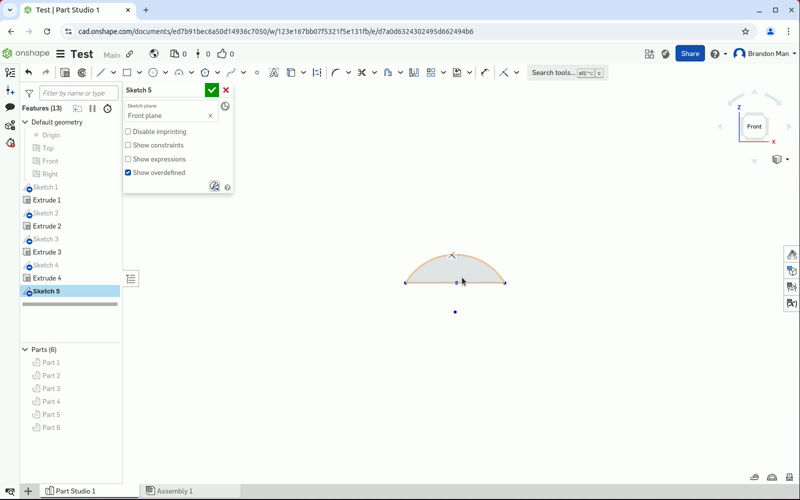
scroll(6)
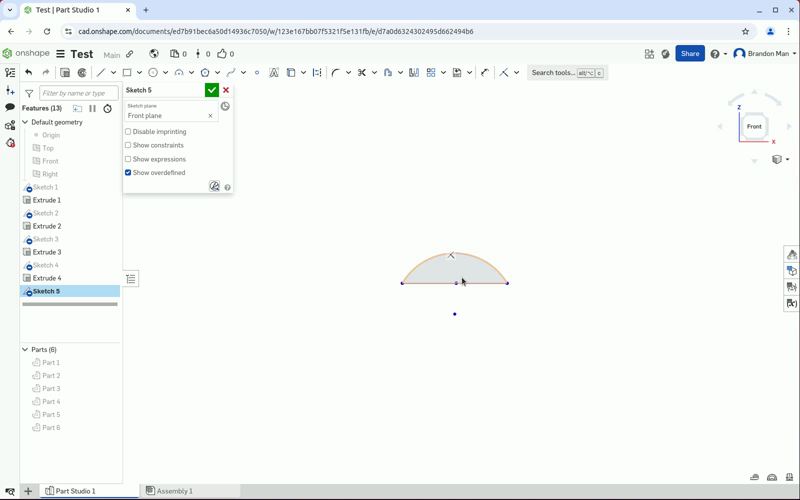
scroll(6)
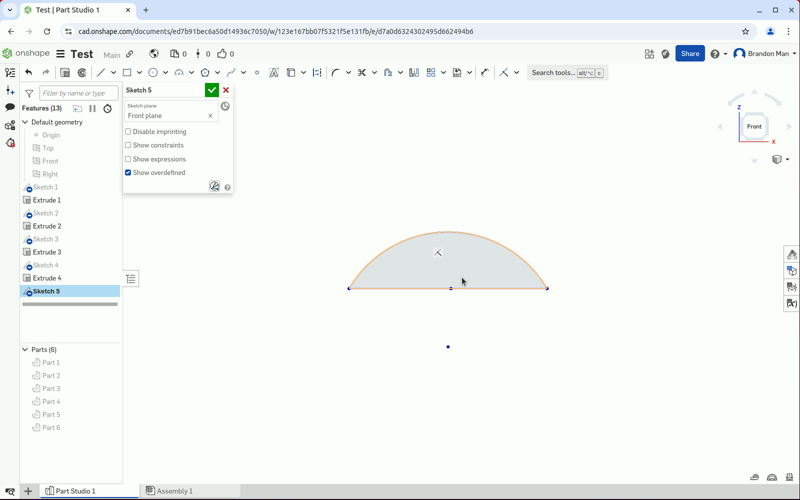
click(462, 277)
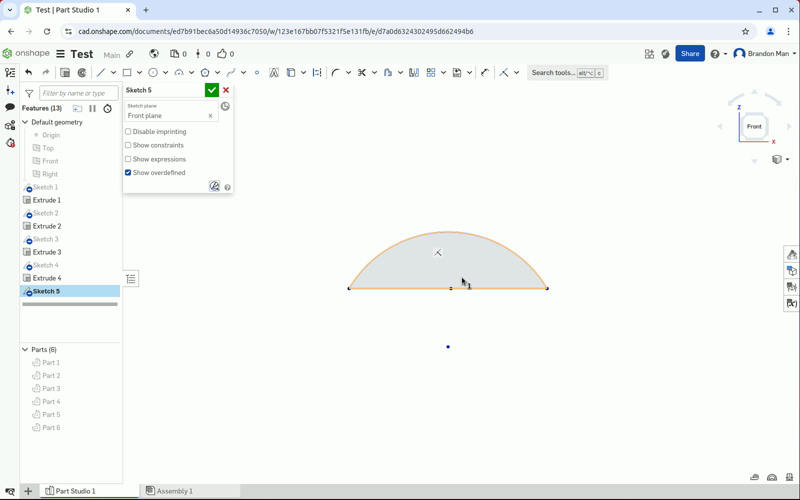
scroll(-6)
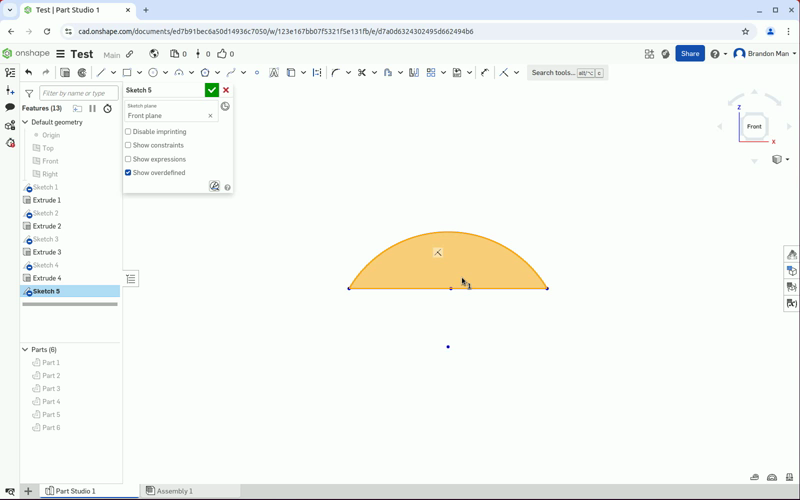
scroll(-6)
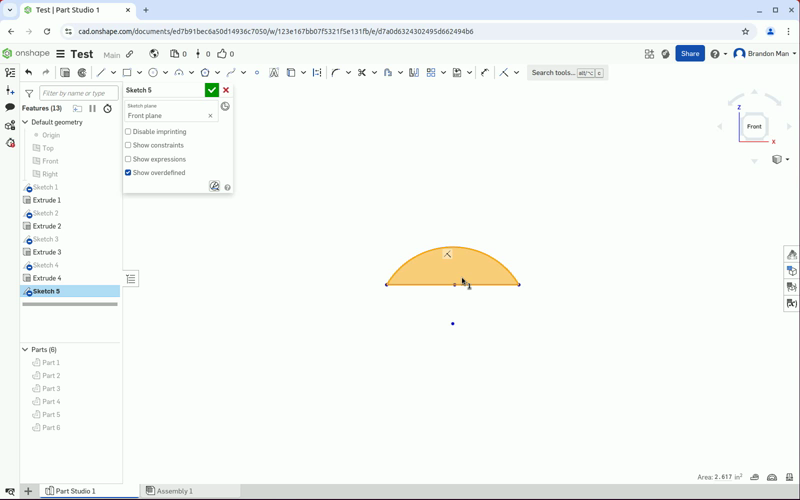
scroll(-6)
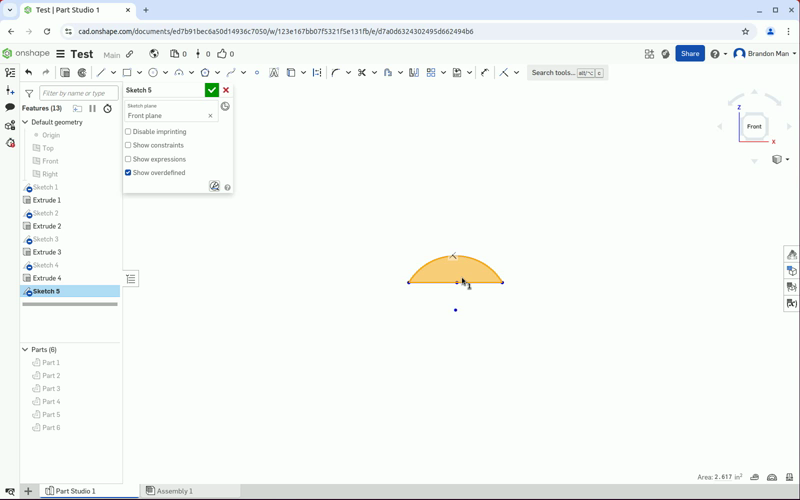
scroll(-6)
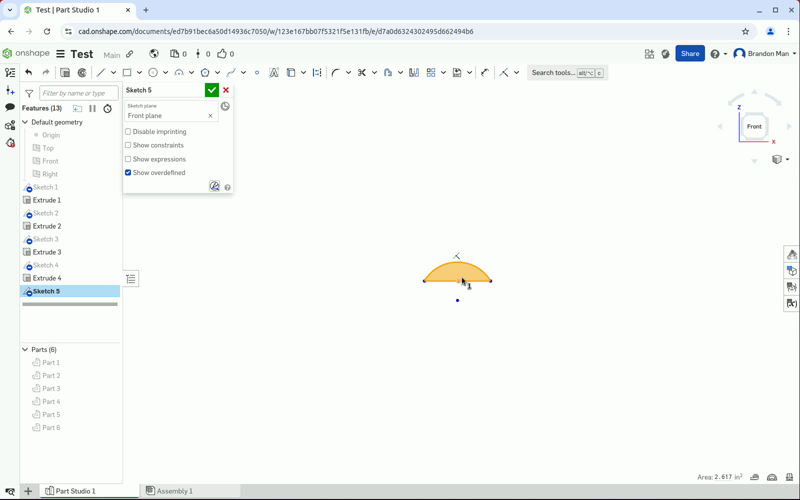
scroll(-6)
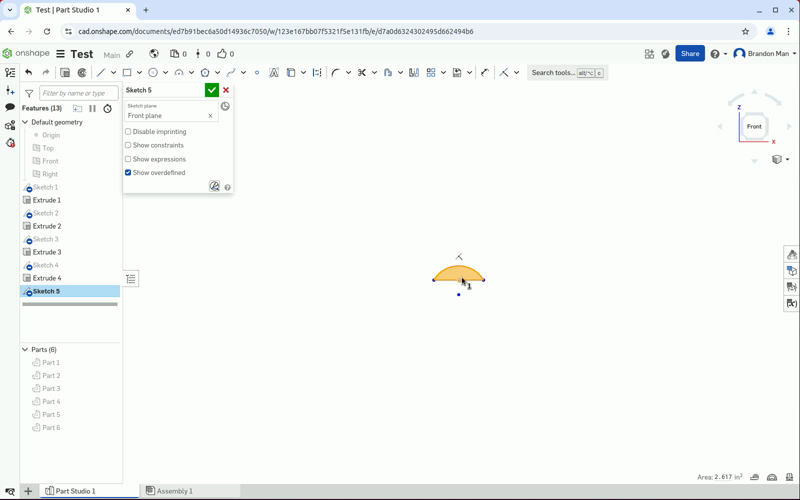
scroll(-6)
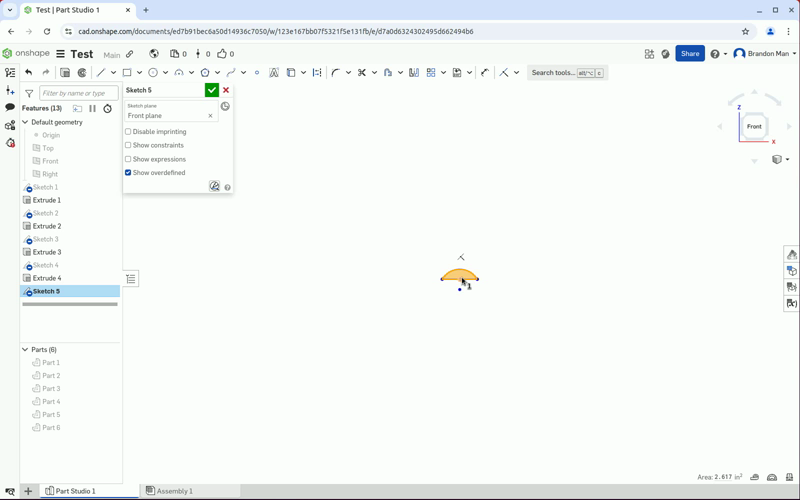
scroll(-6)
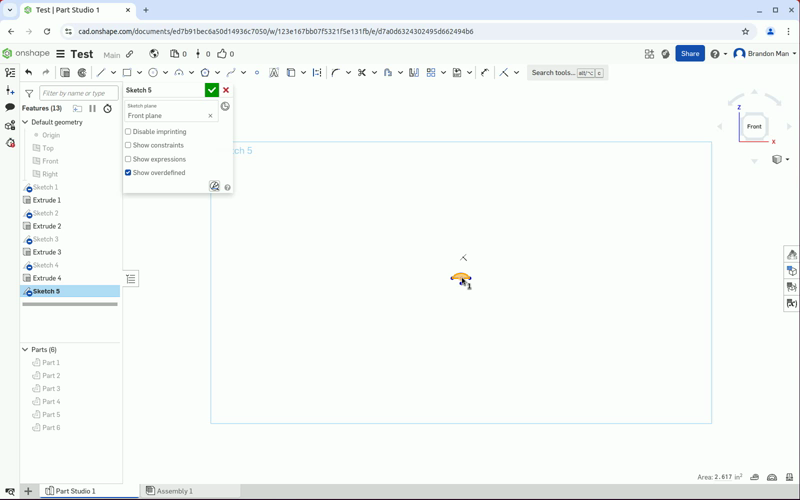
mouse_move(73, 352)
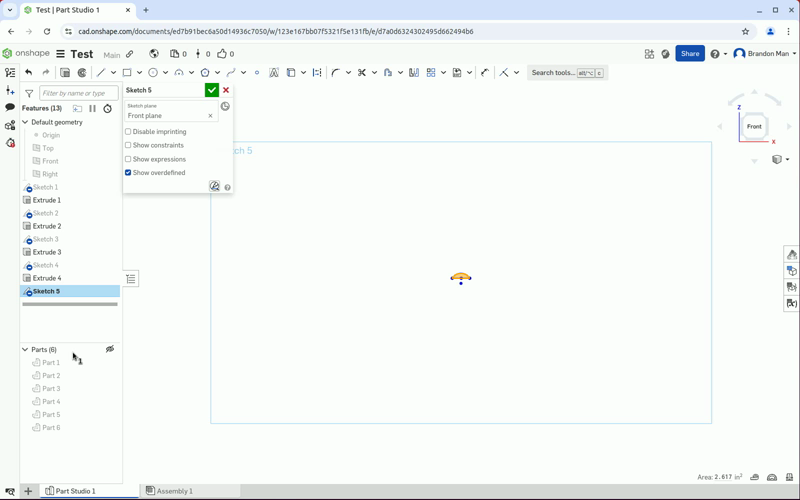
key(shift+y)
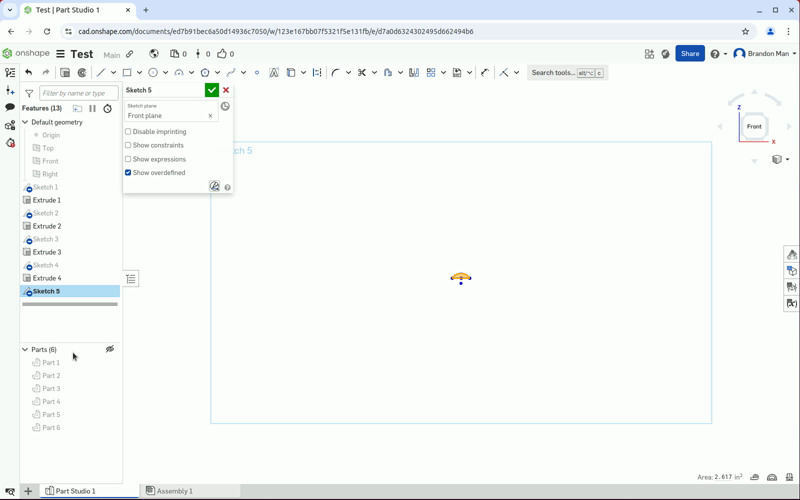
key(shift+e)
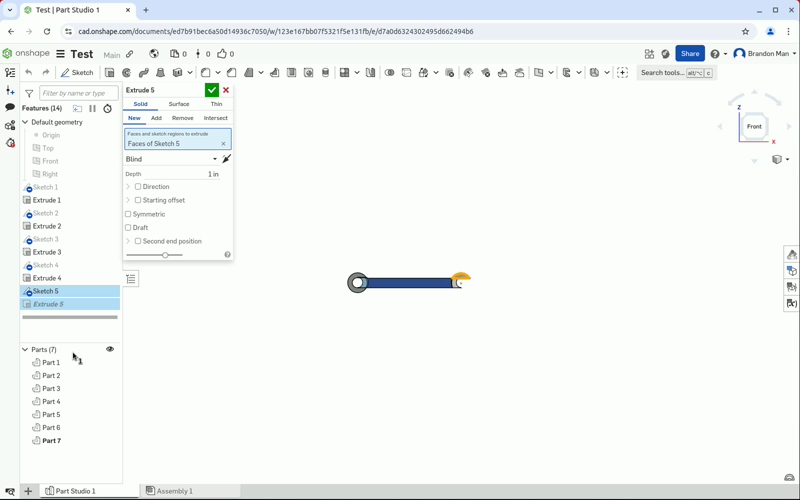
mouse_move(143, 106)
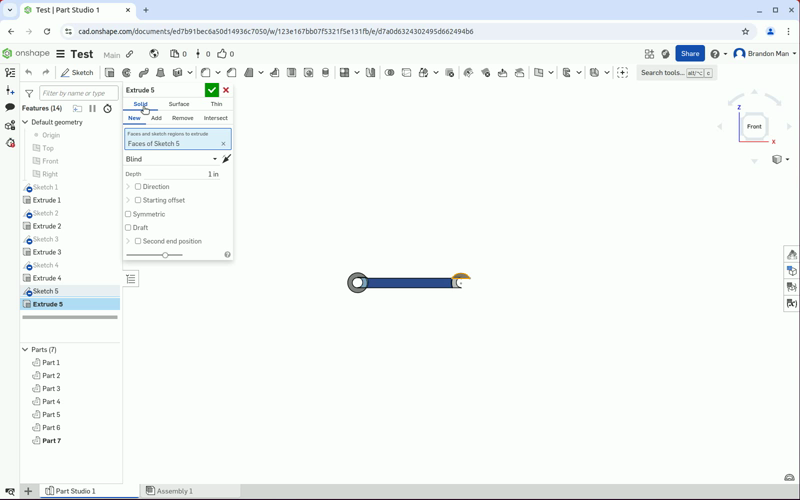
click(143, 106)
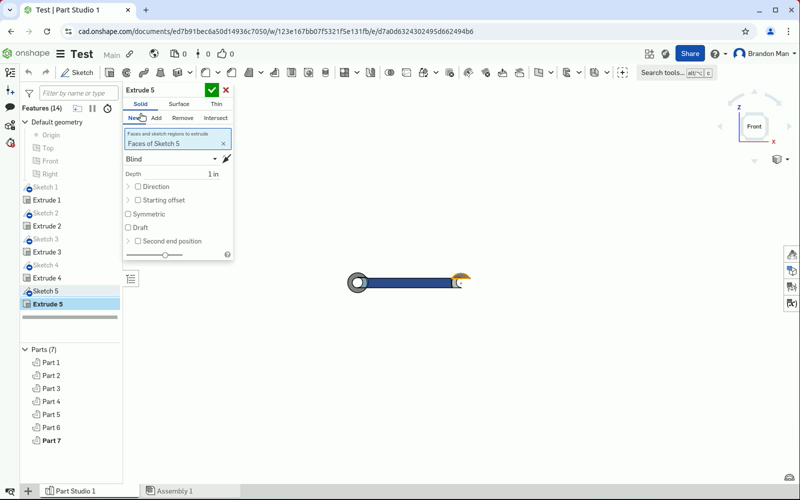
mouse_move(137, 120)
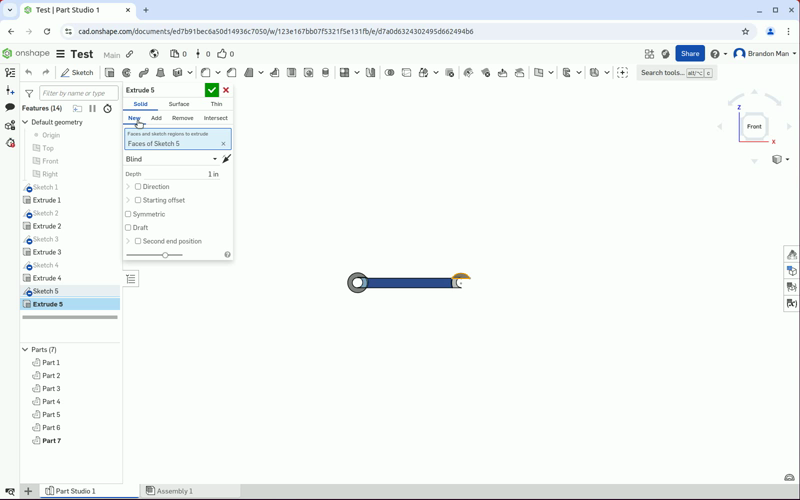
click(137, 120)
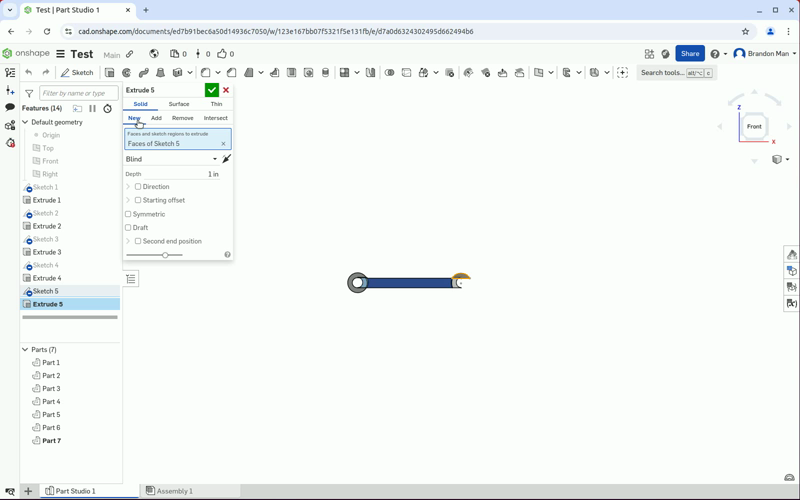
key(tab, 4)
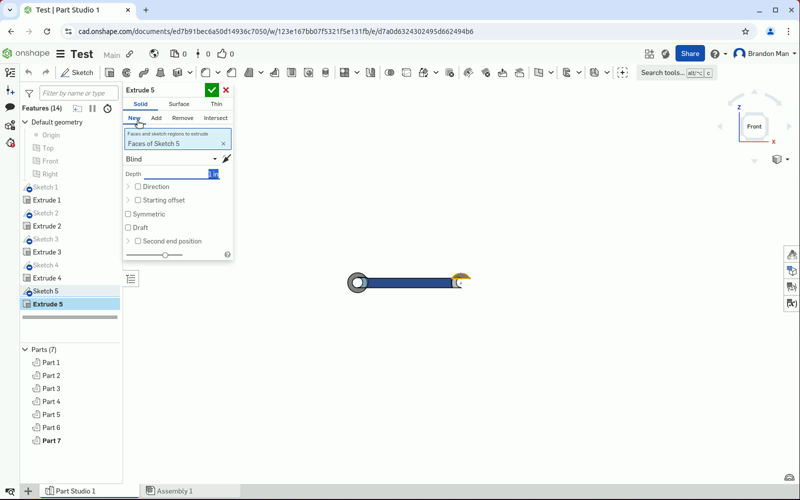
text(1.685)
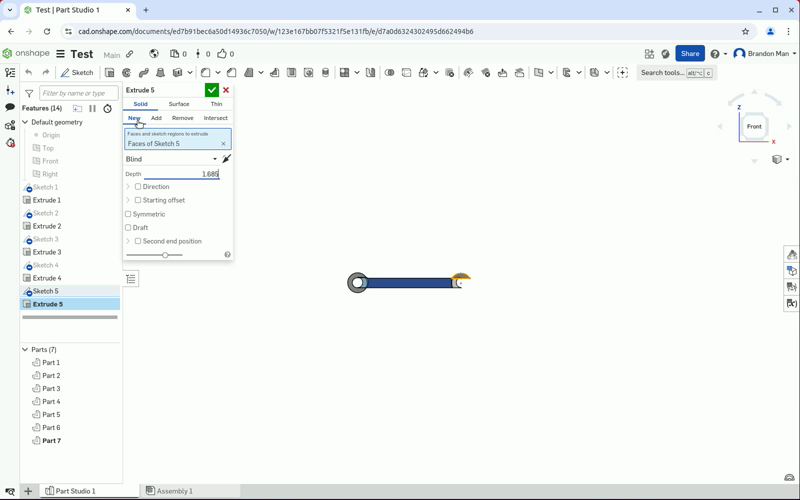
key(enter)
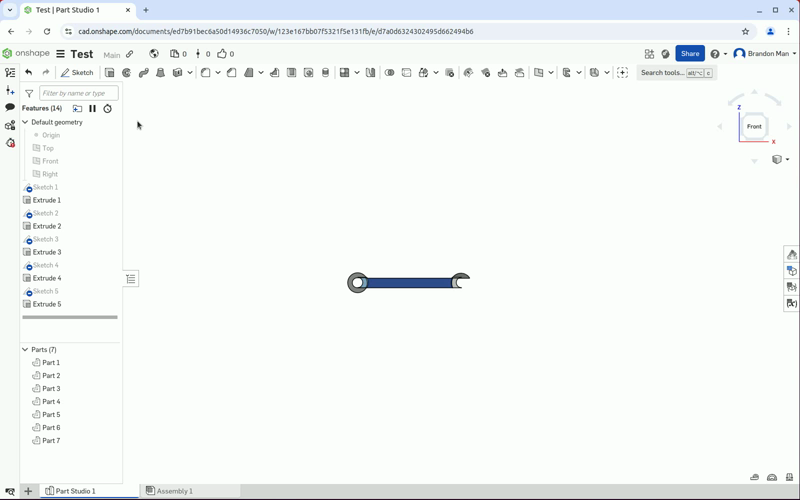
key(shift+h)
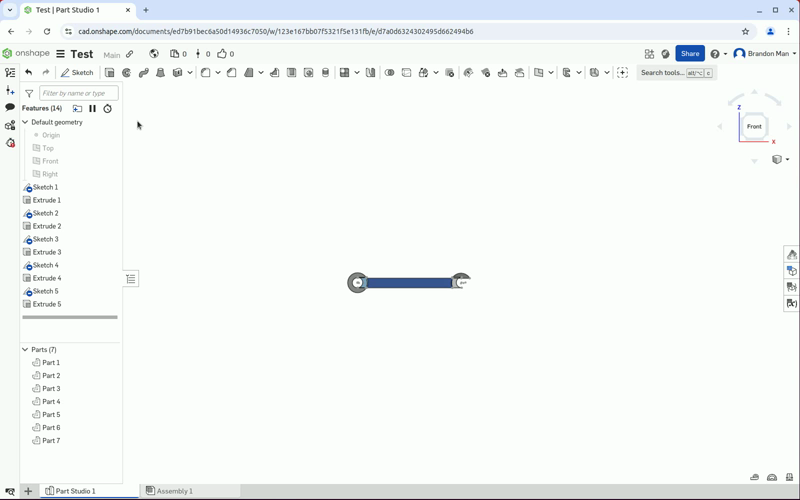
key(shift+h)
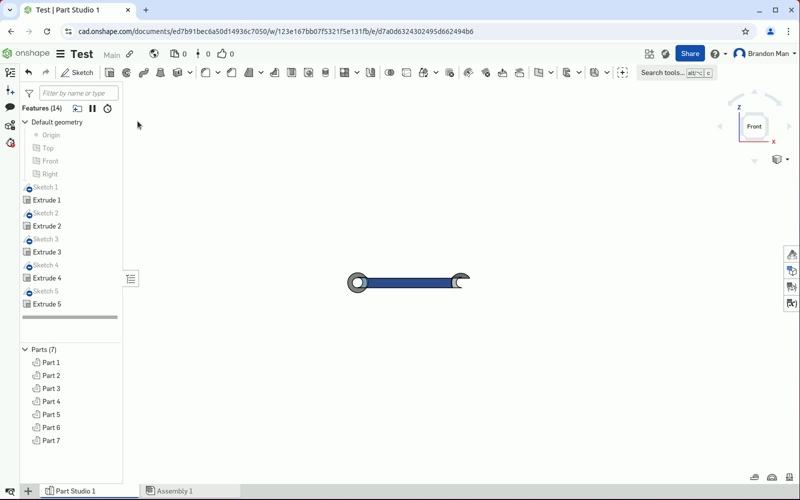
mouse_move(73, 189)
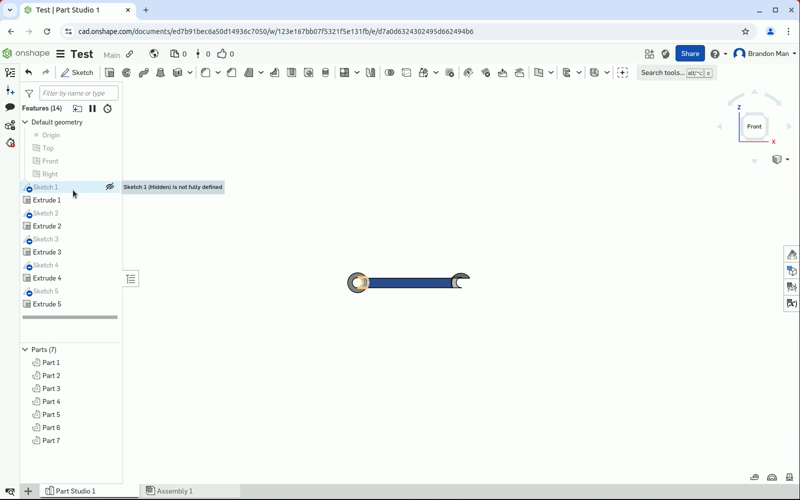
click(73, 189)
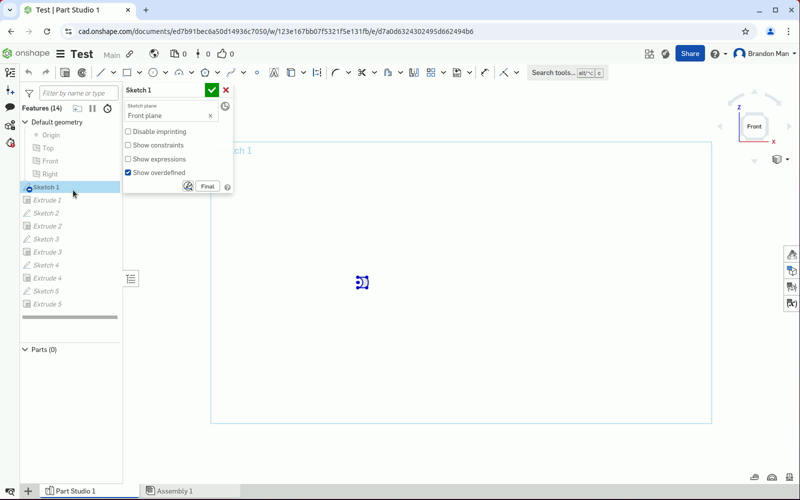
mouse_move(229, 92)
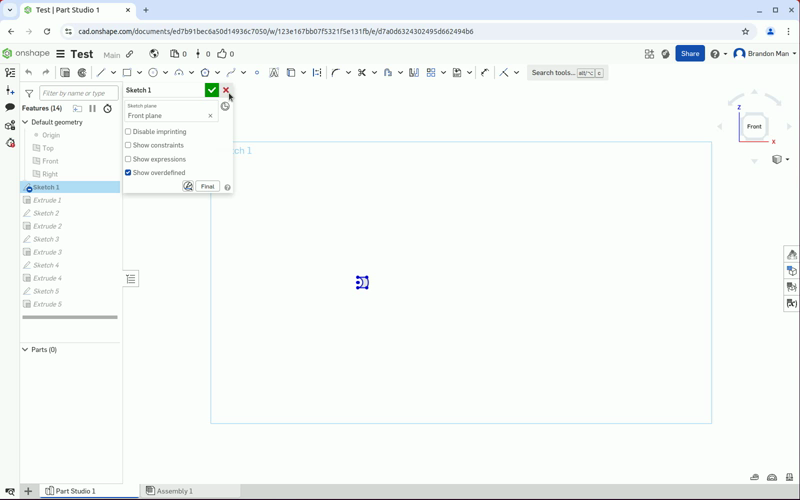
click(229, 92)
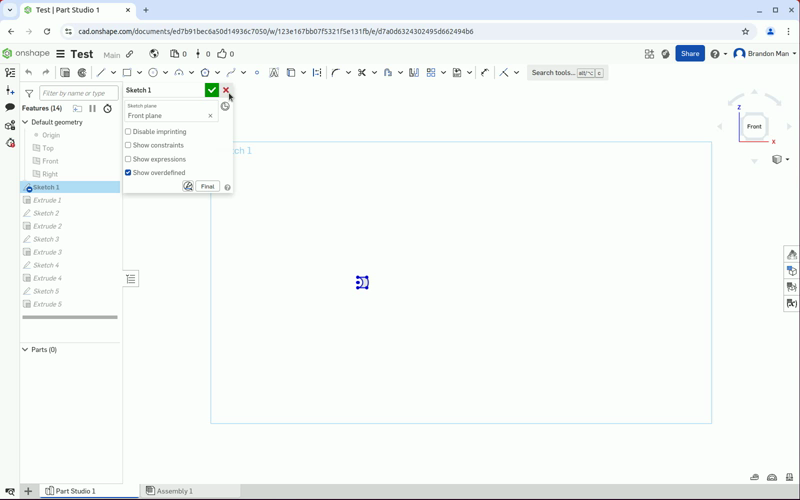
key(shift+s)
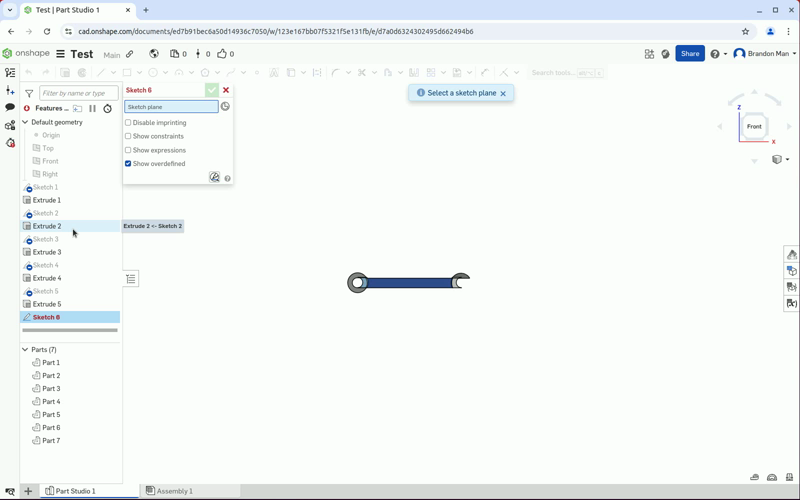
scroll(3)
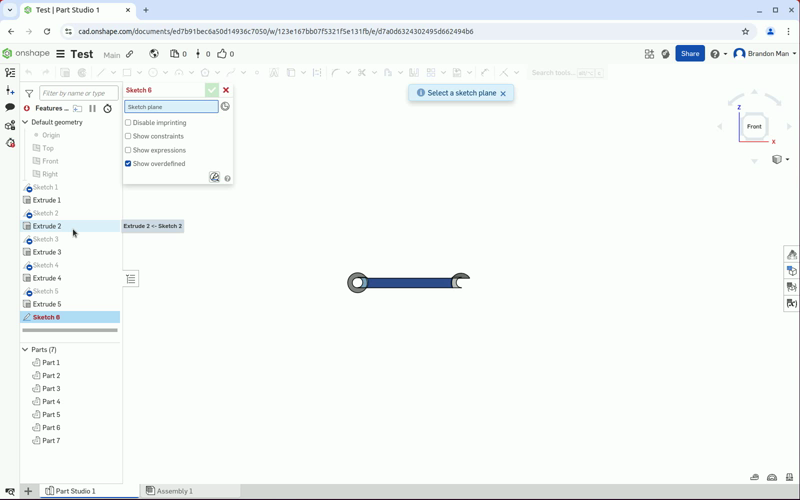
mouse_move(73, 163)
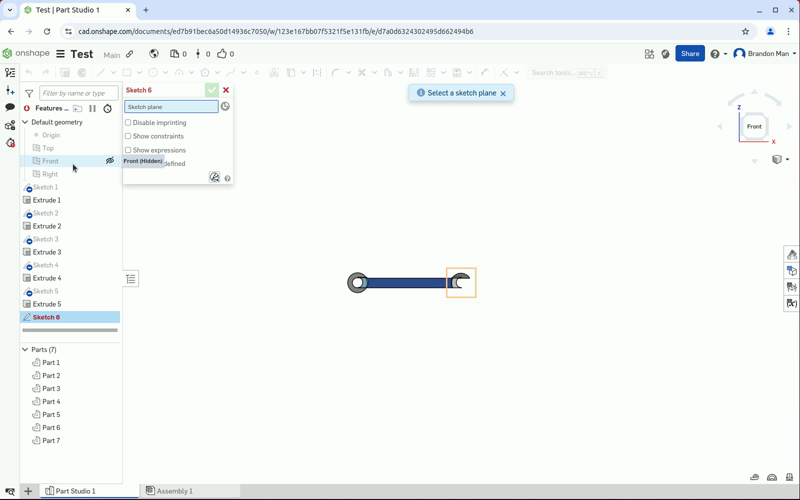
click(73, 163)
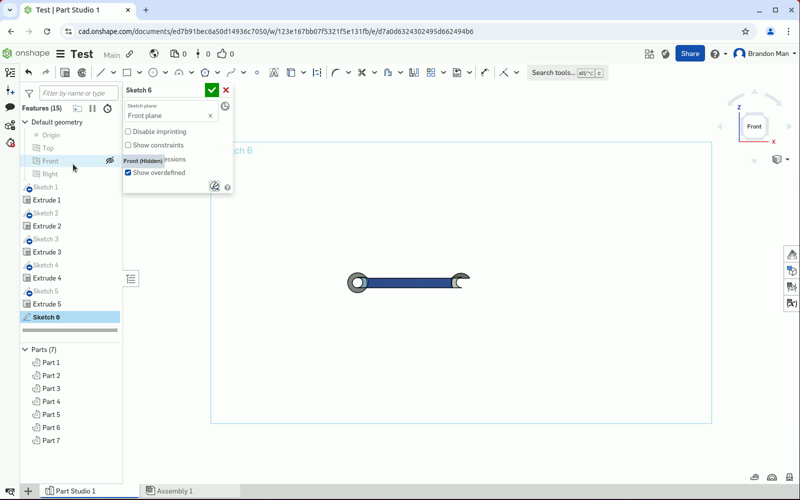
mouse_move(73, 352)
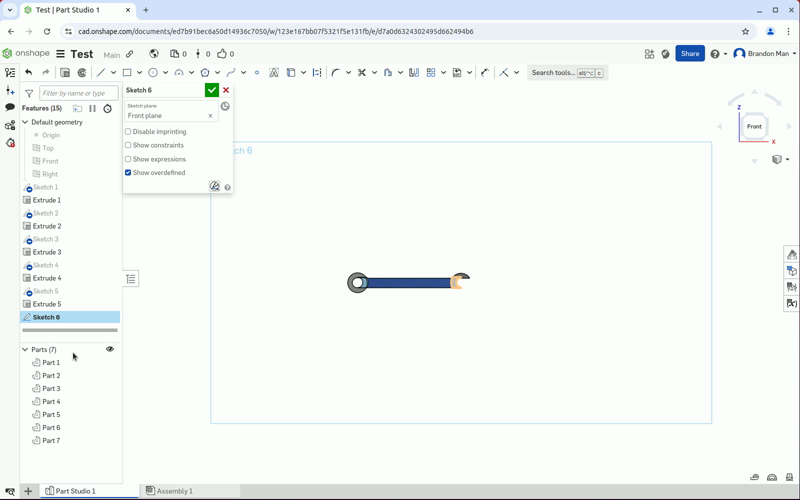
key(y)
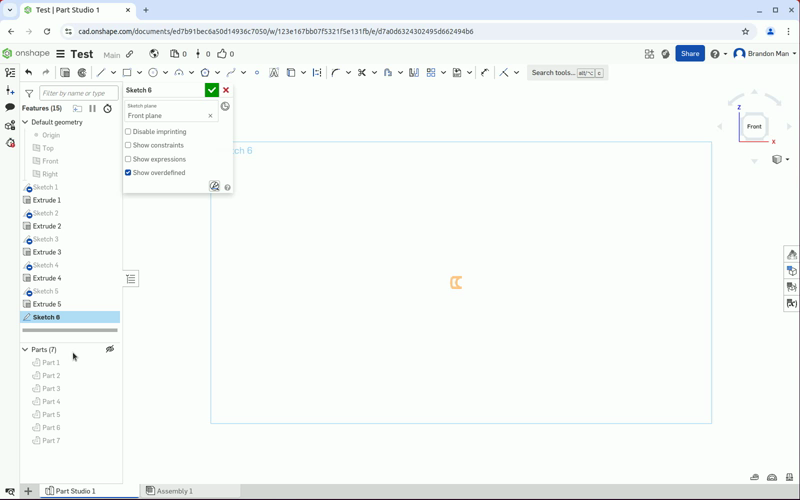
key(l)
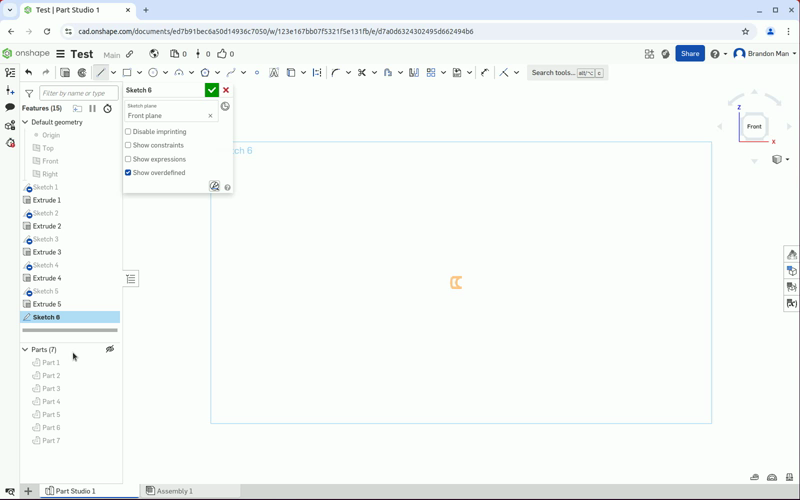
key_down(shift)
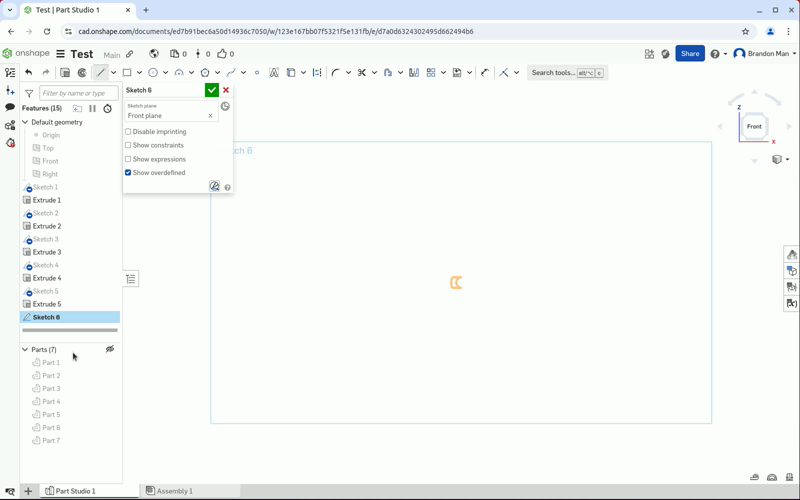
mouse_move(460, 287)
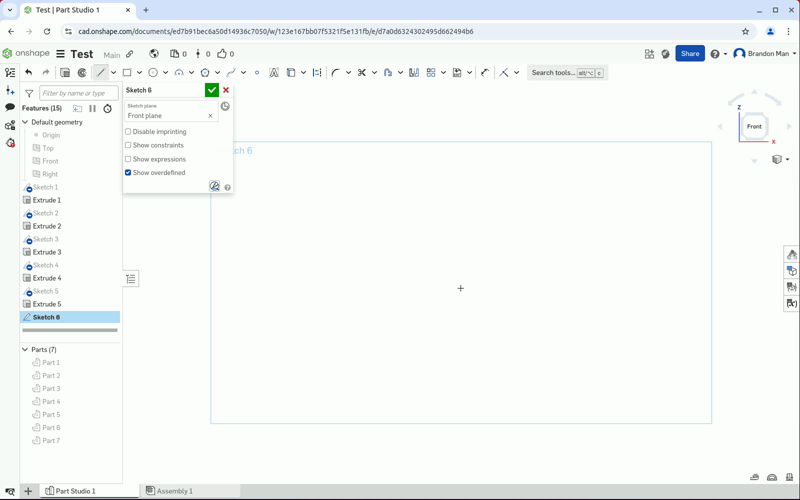
click(460, 287)
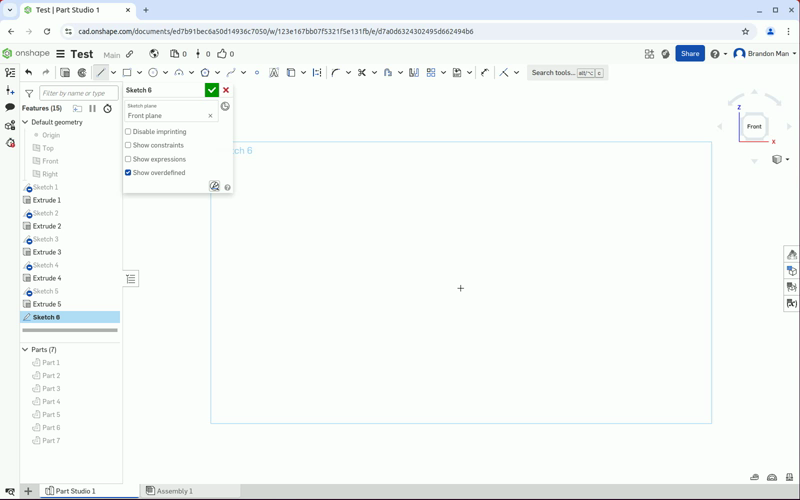
key_up(shift)
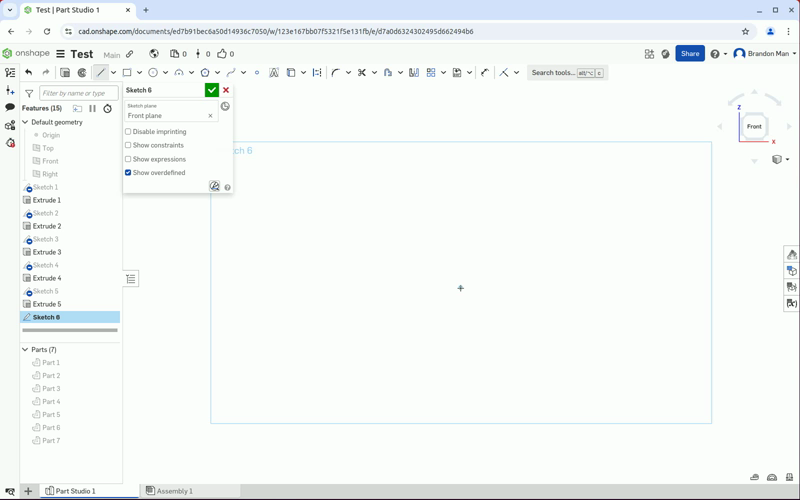
key_down(shift)
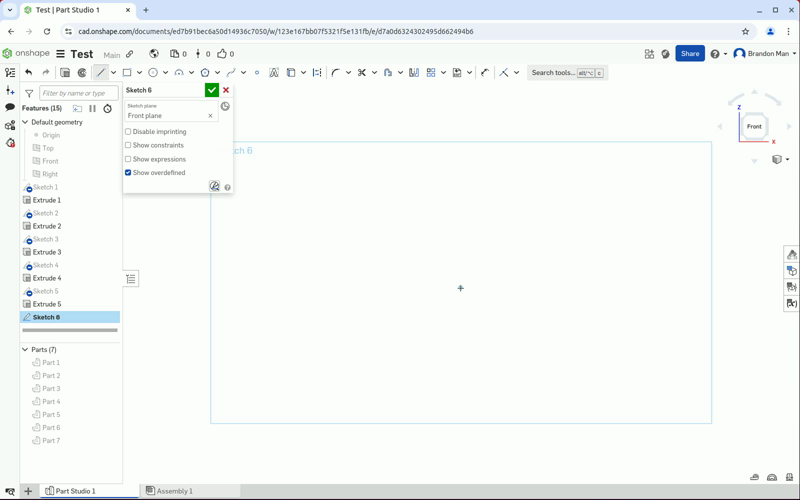
mouse_move(490, 287)
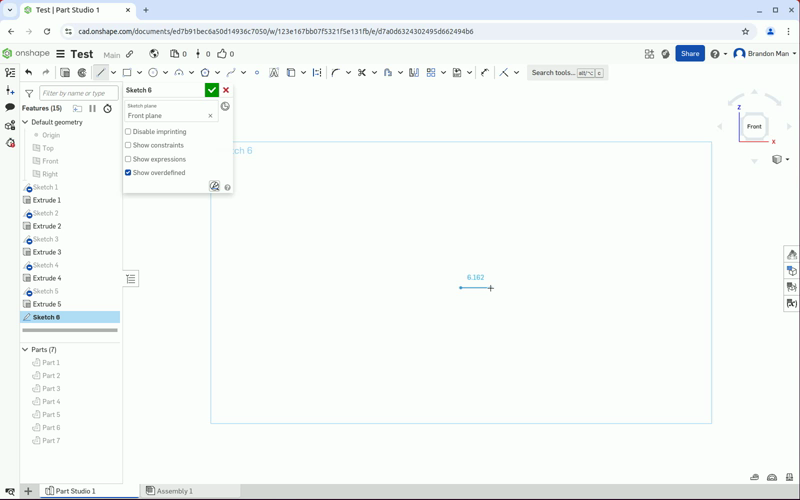
mouse_move(469, 287)
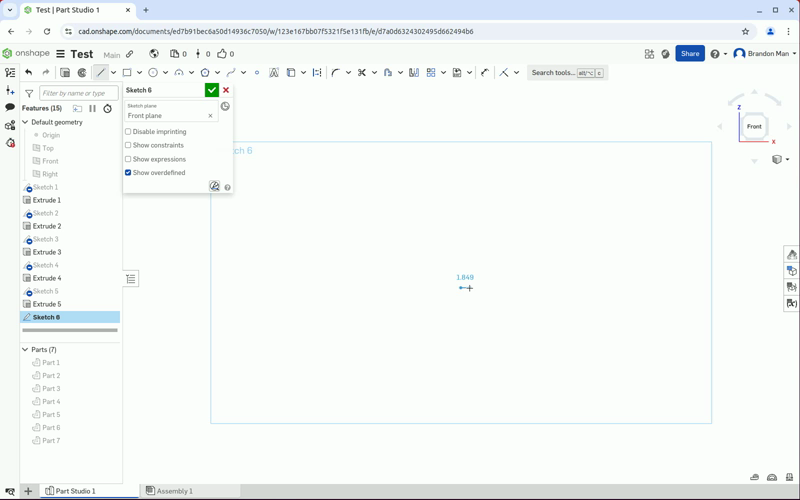
click(469, 287)
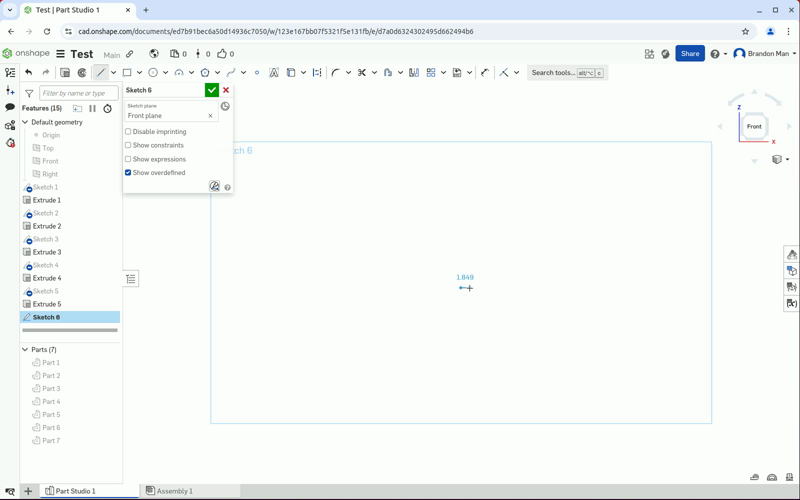
key_up(shift)
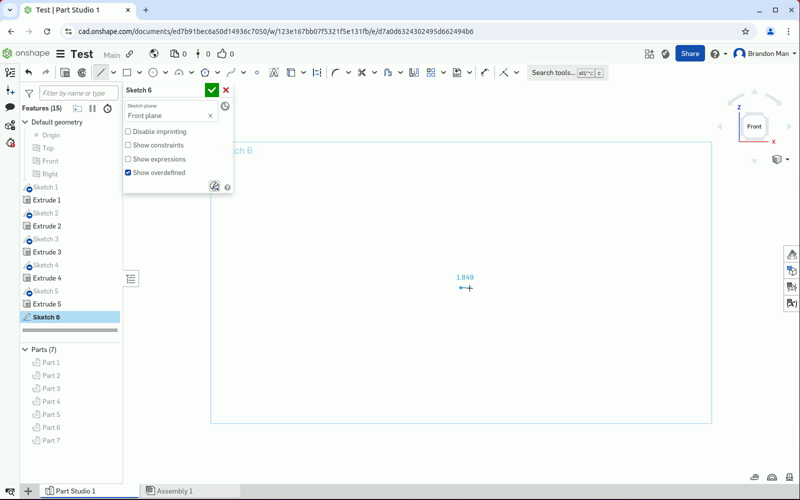
key(esc)
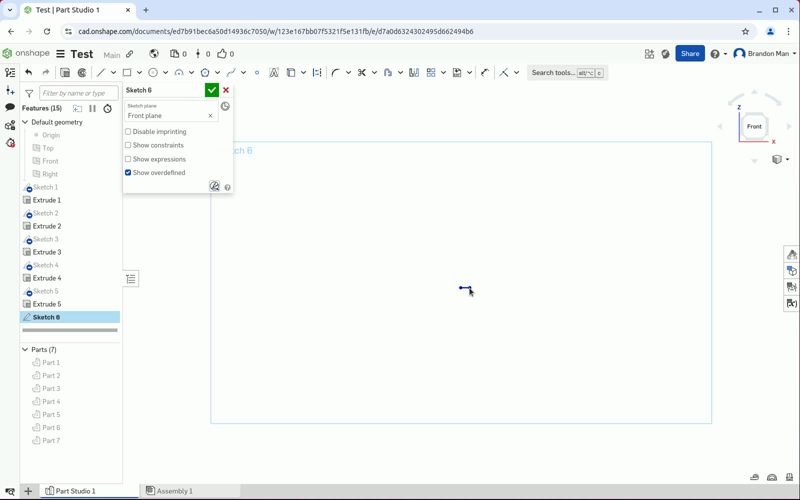
key(a)
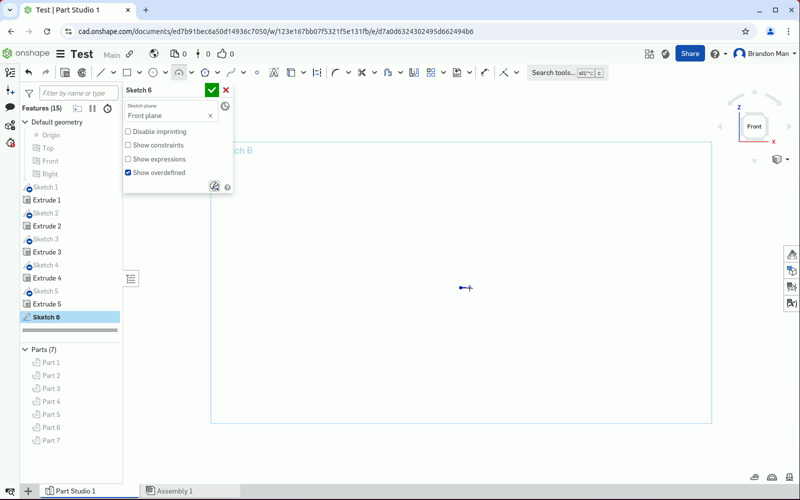
mouse_move(469, 287)
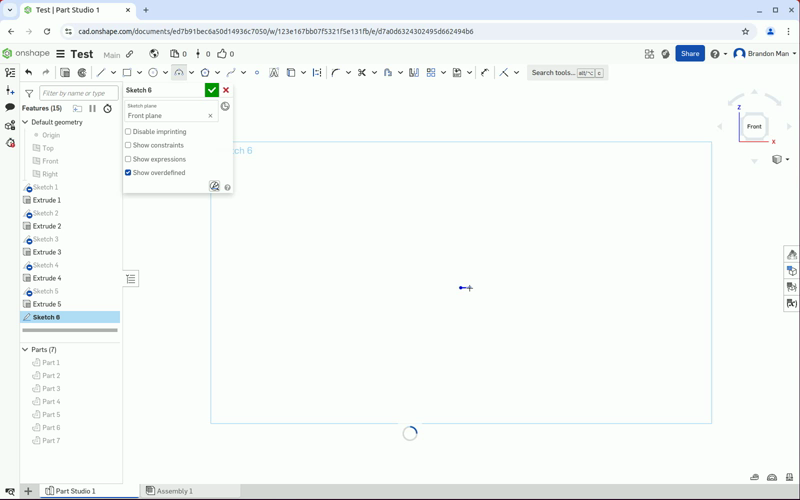
click(469, 287)
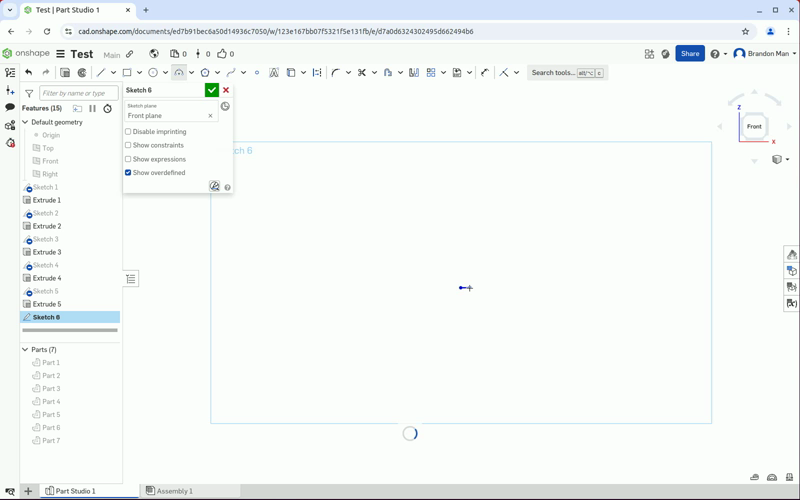
key_down(shift)
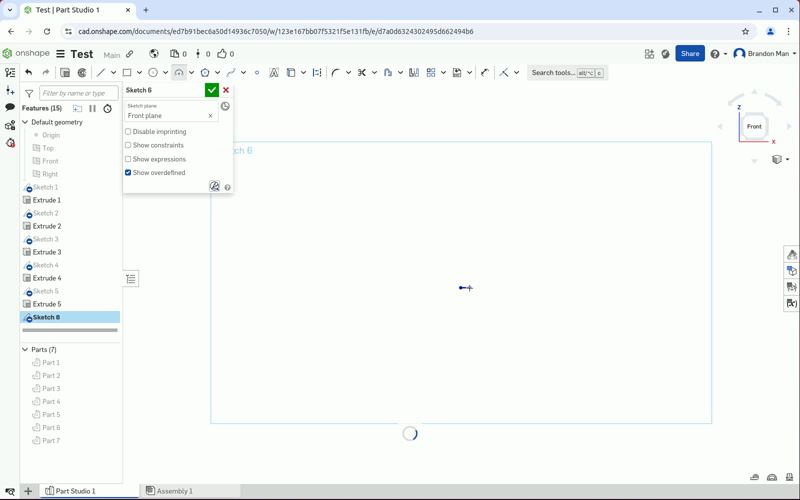
mouse_move(469, 277)
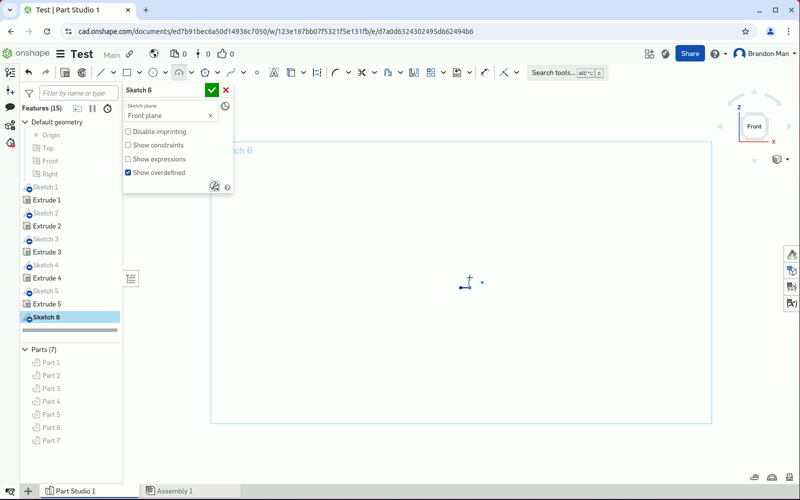
click(469, 277)
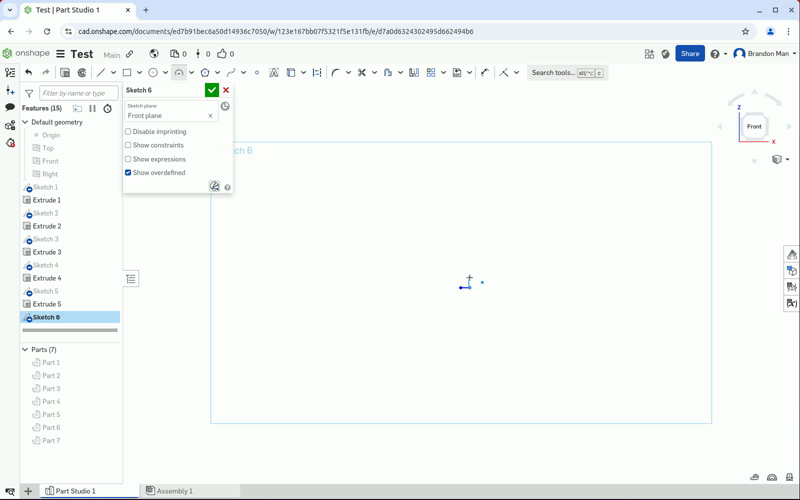
mouse_move(471, 282)
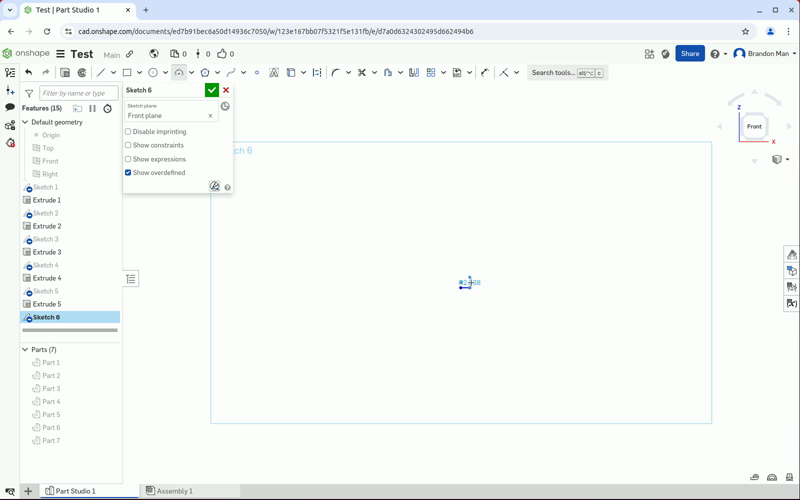
click(471, 282)
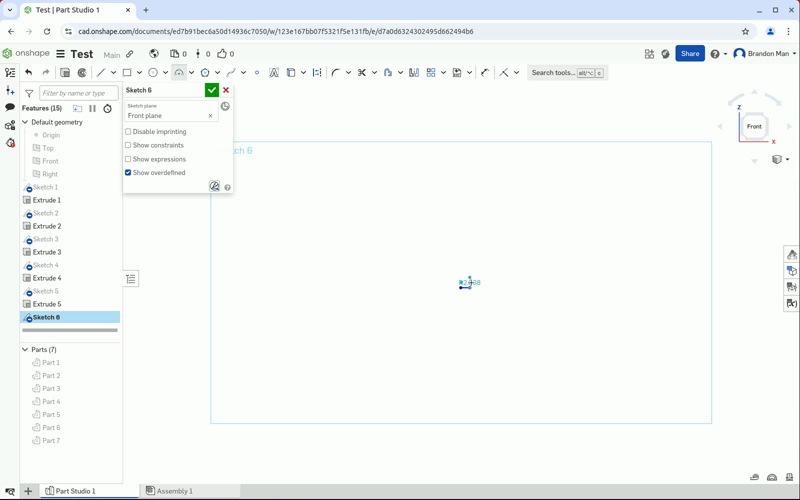
key_up(shift)
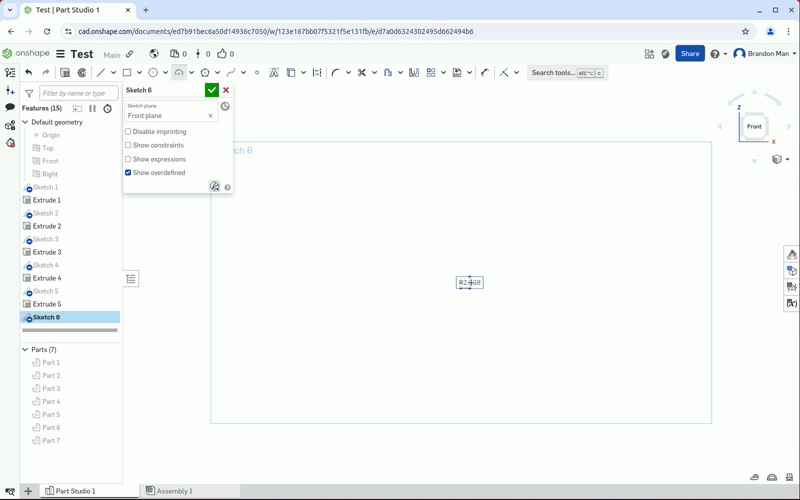
key(esc)
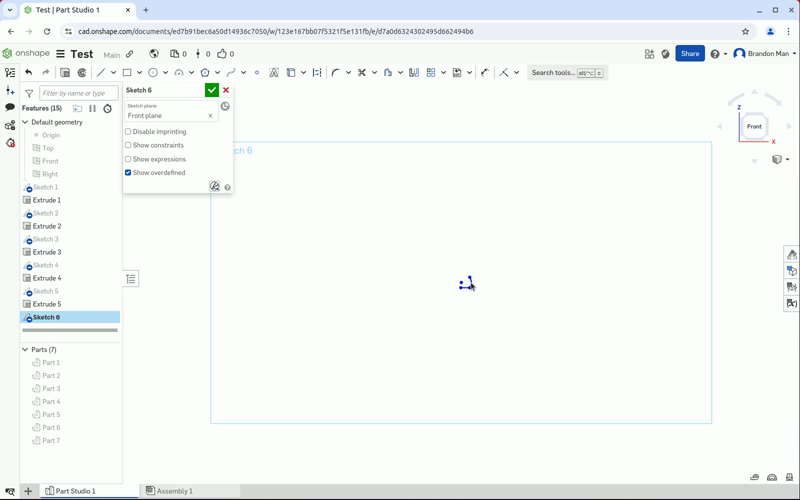
key(l)
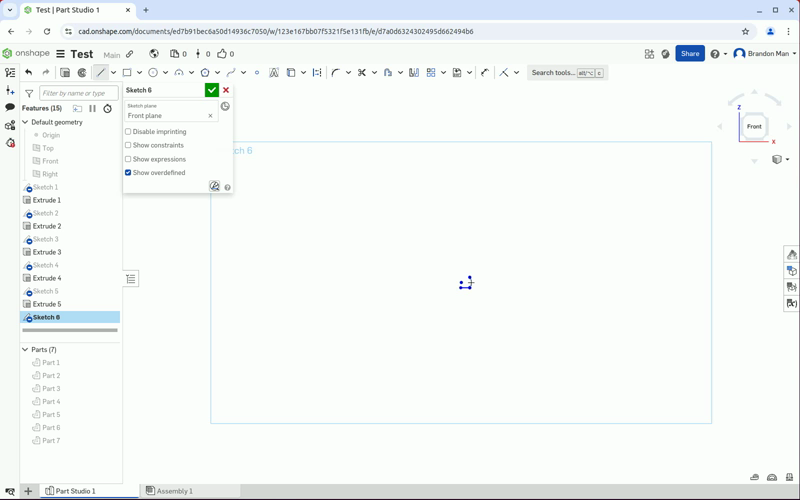
mouse_move(469, 277)
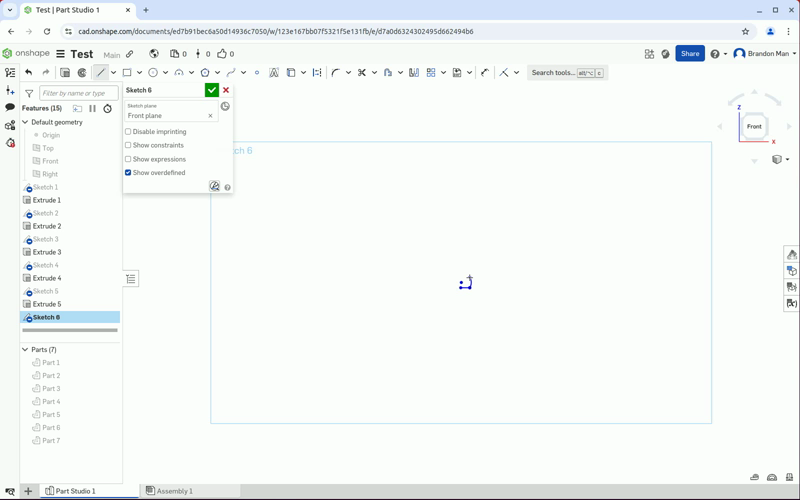
click(469, 277)
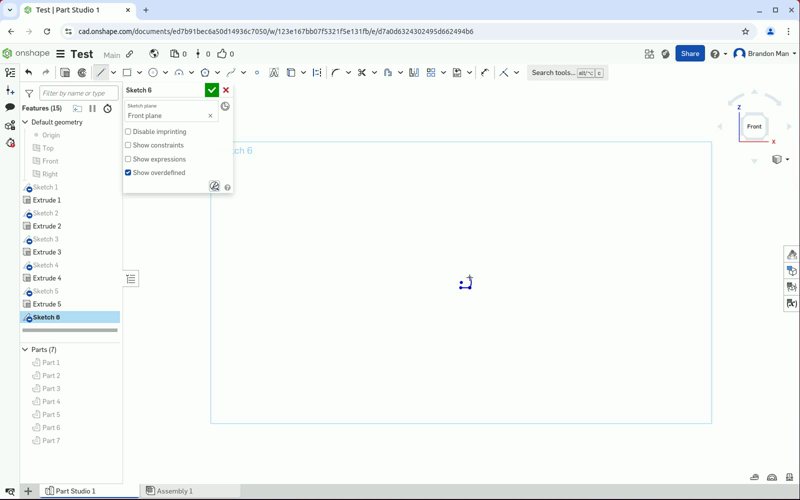
key_down(shift)
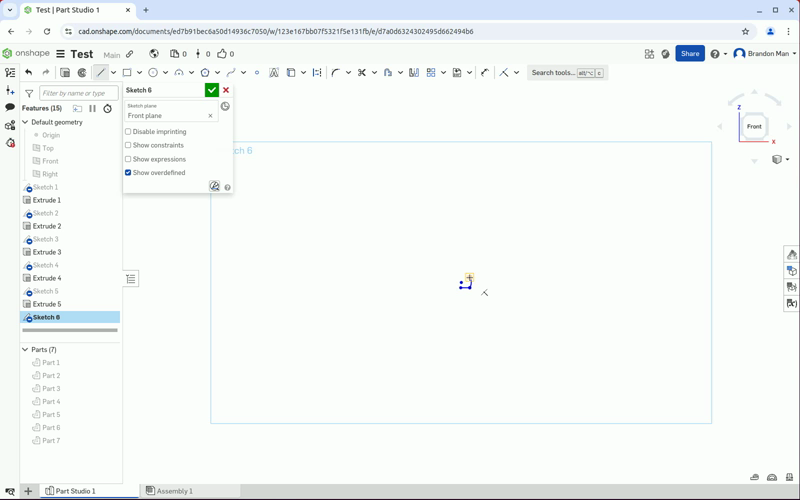
mouse_move(499, 277)
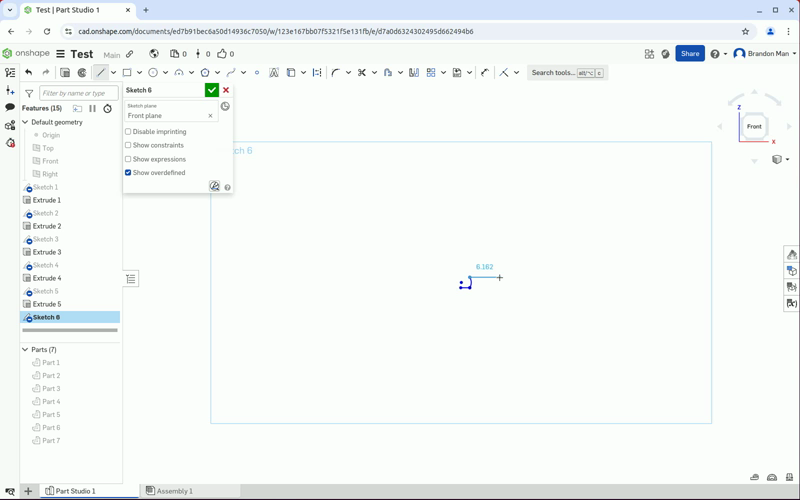
mouse_move(460, 277)
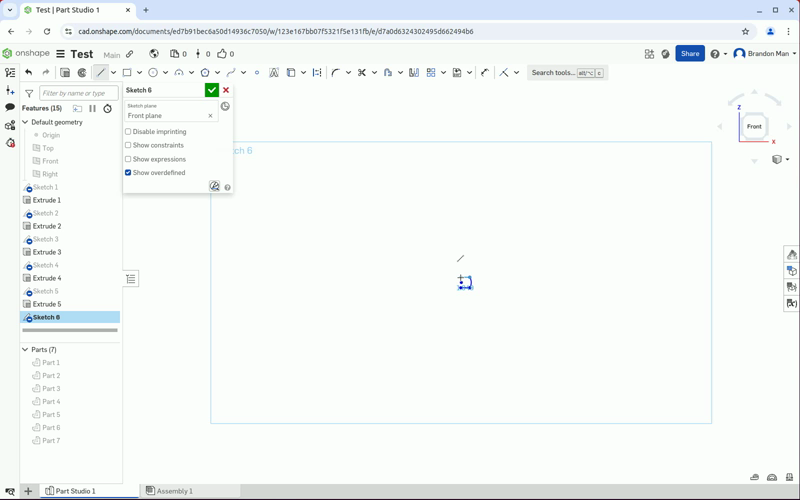
click(460, 277)
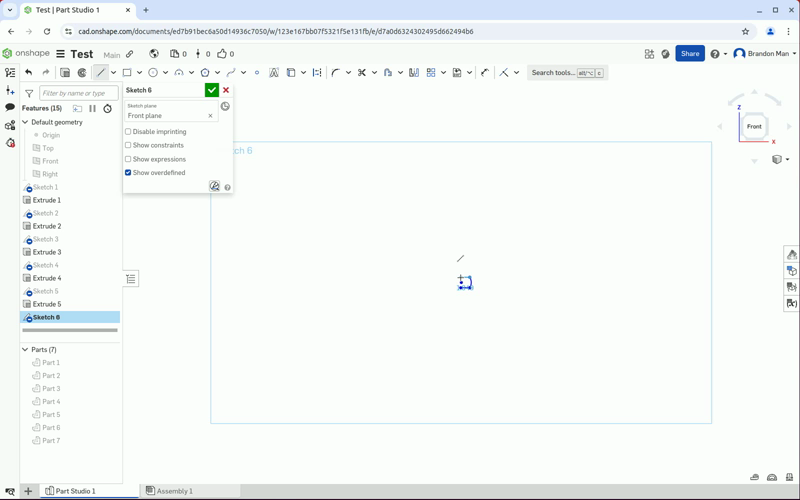
key_up(shift)
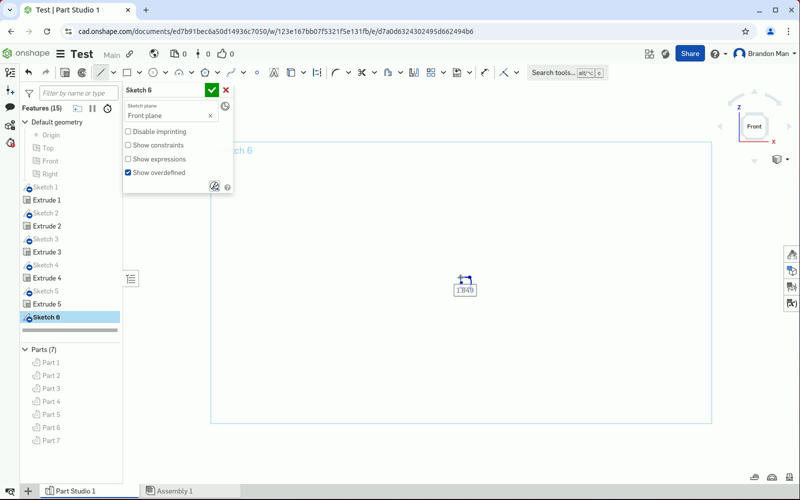
key(esc)
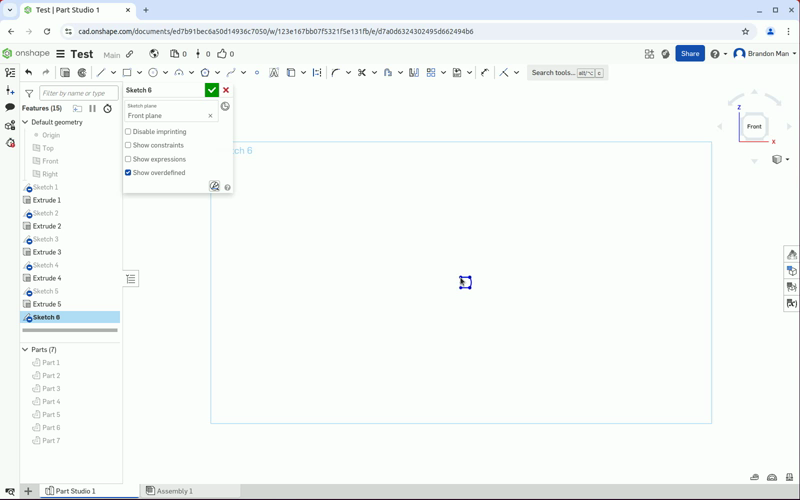
key(a)
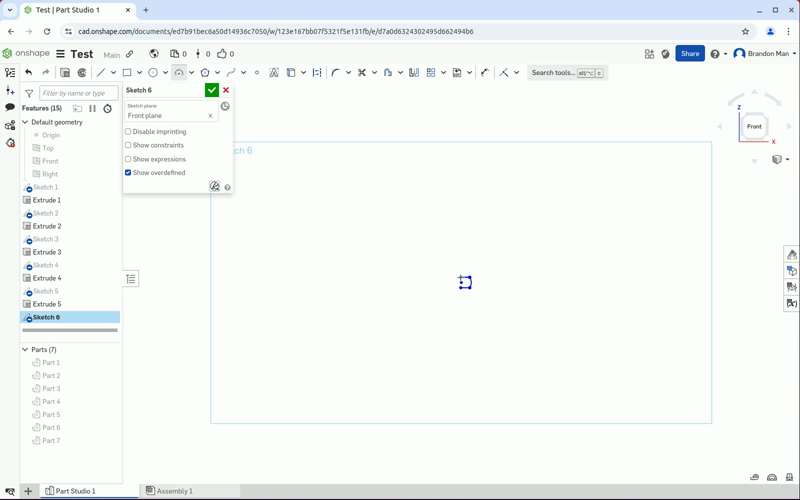
mouse_move(460, 277)
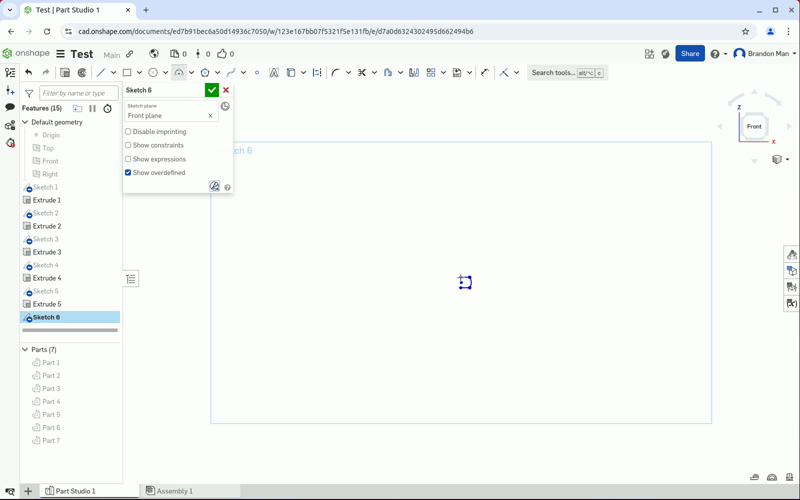
click(460, 277)
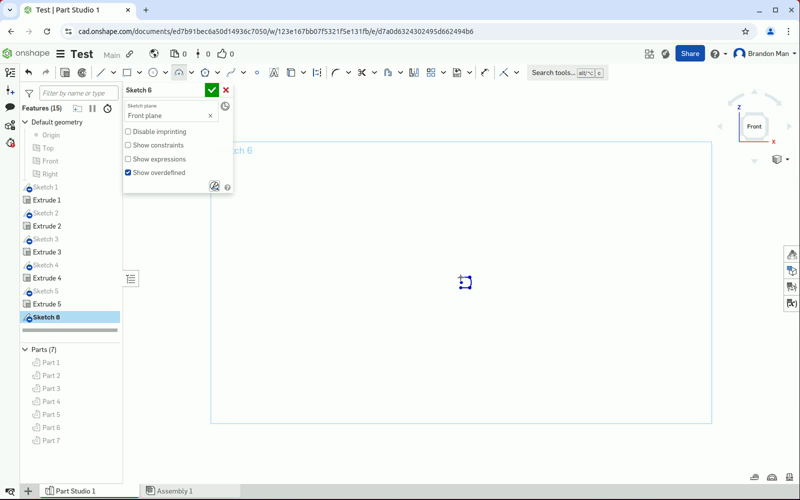
mouse_move(460, 287)
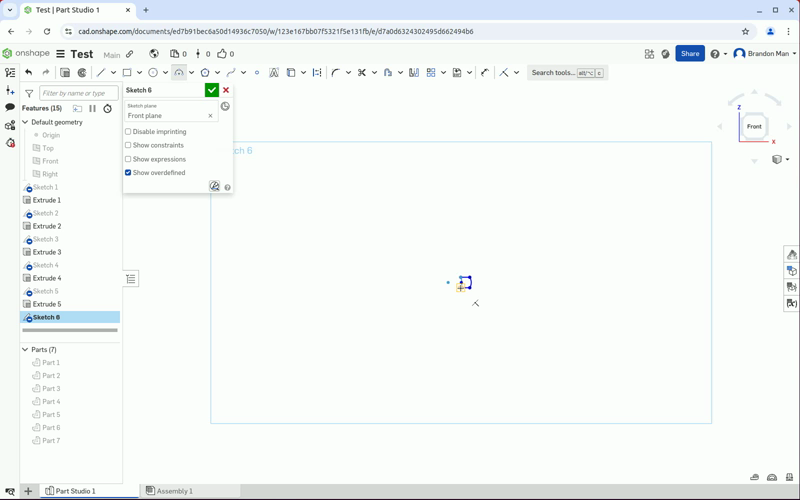
click(460, 287)
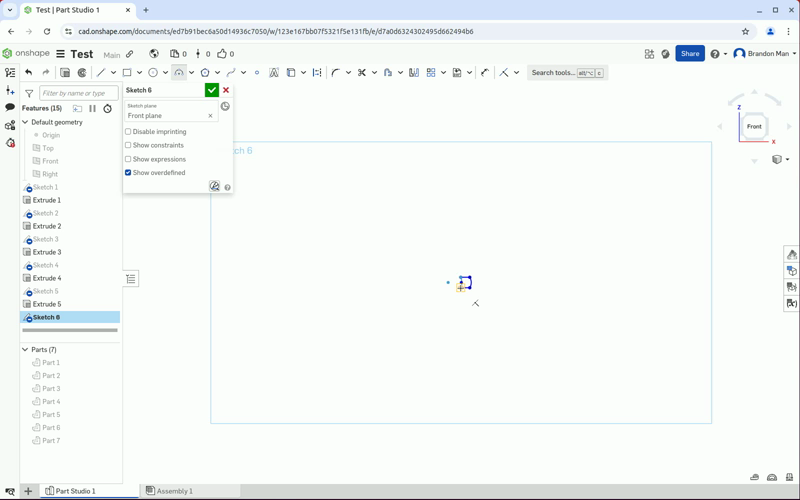
key_down(shift)
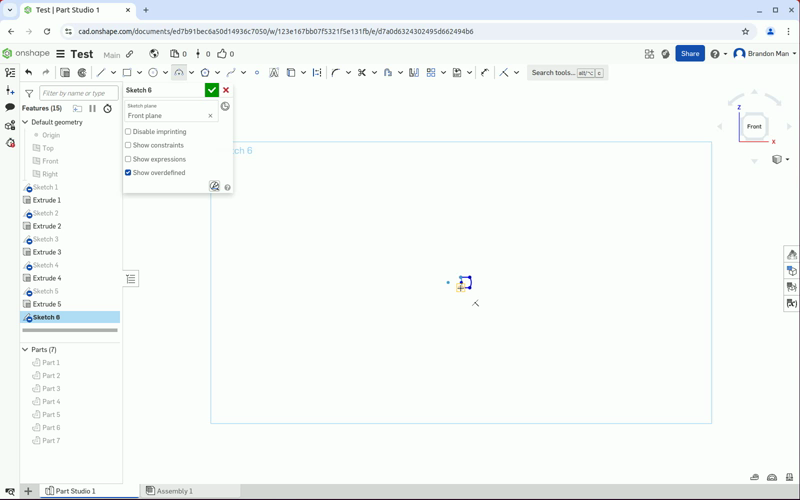
mouse_move(465, 282)
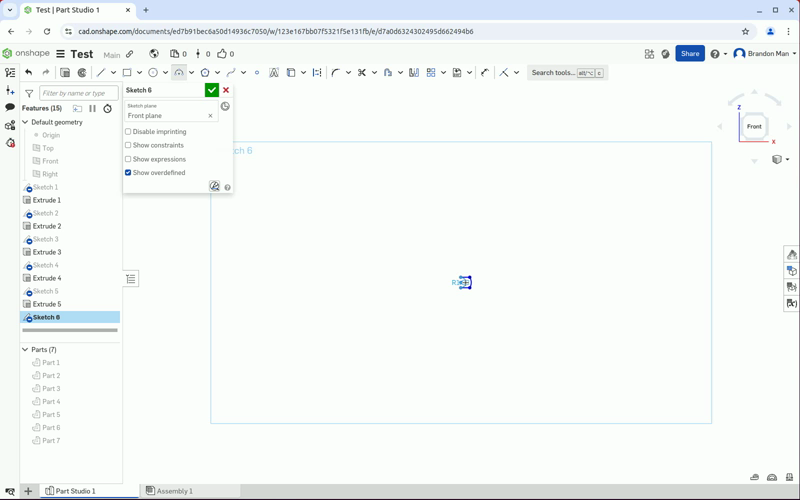
click(465, 282)
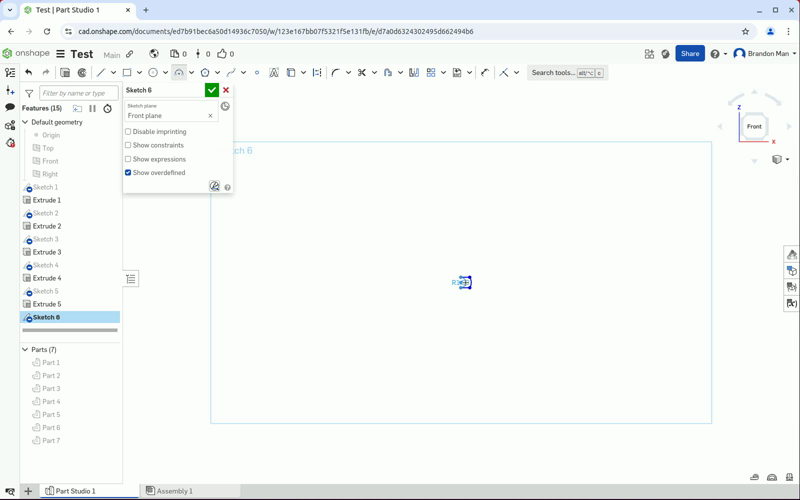
key_up(shift)
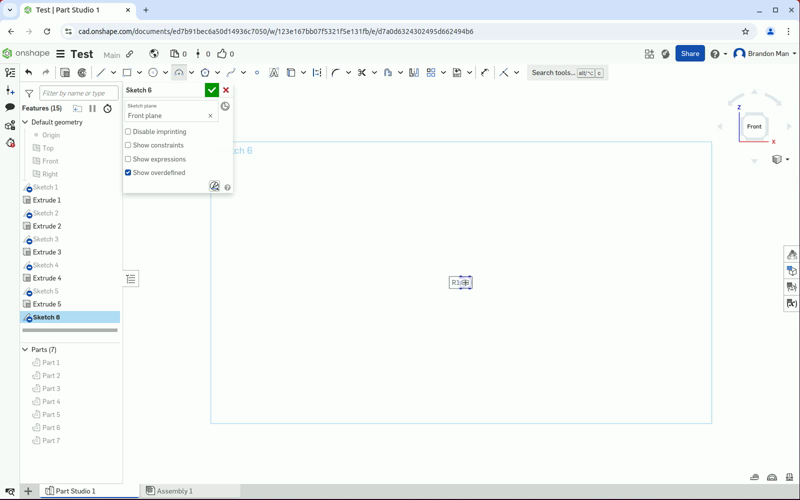
key(esc)
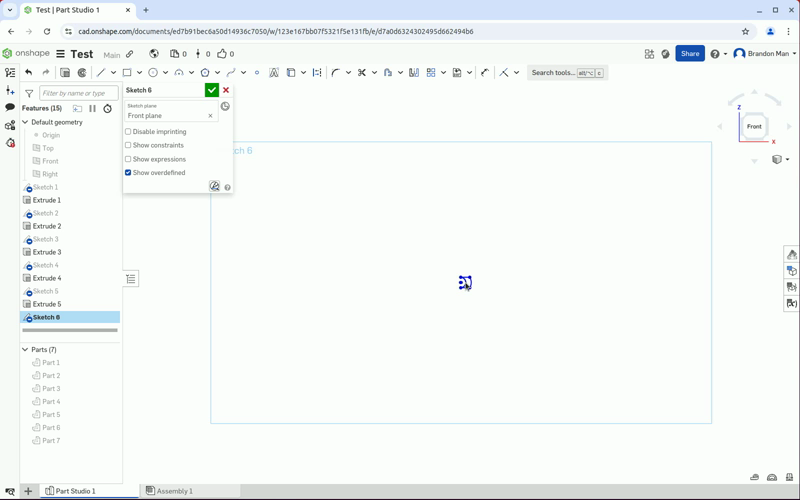
mouse_move(463, 278)
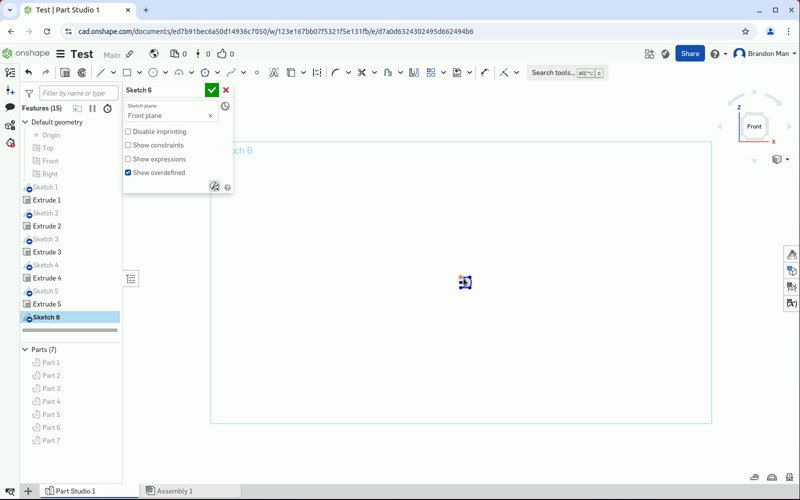
scroll(6)
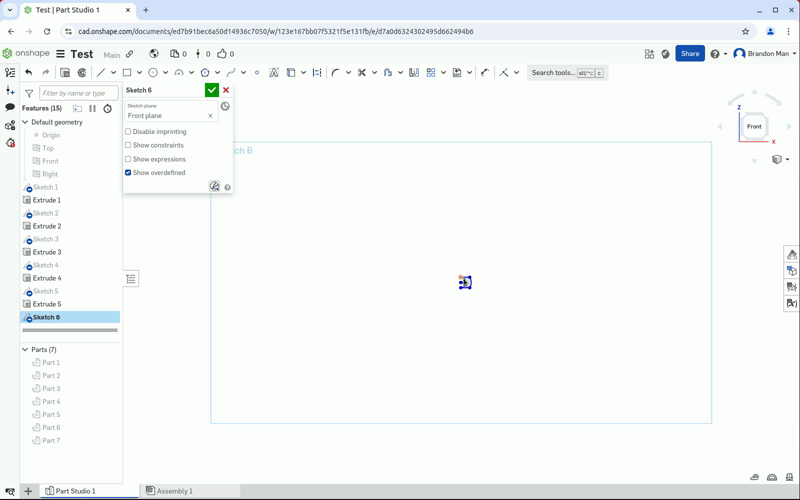
scroll(6)
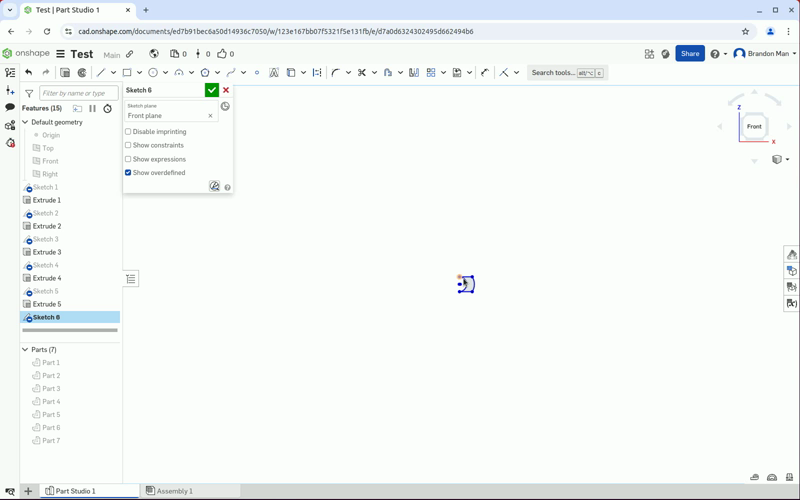
scroll(6)
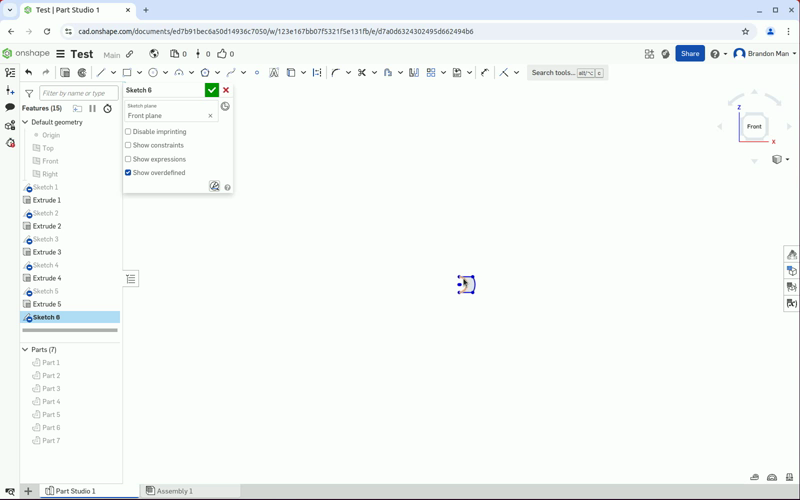
scroll(6)
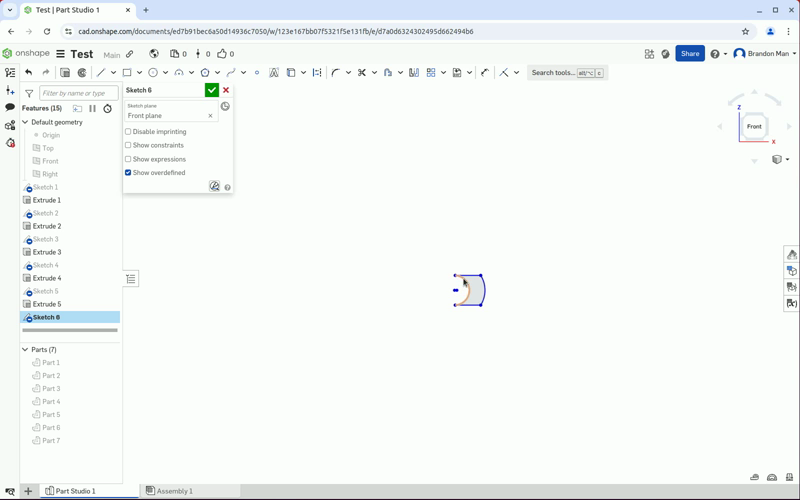
scroll(6)
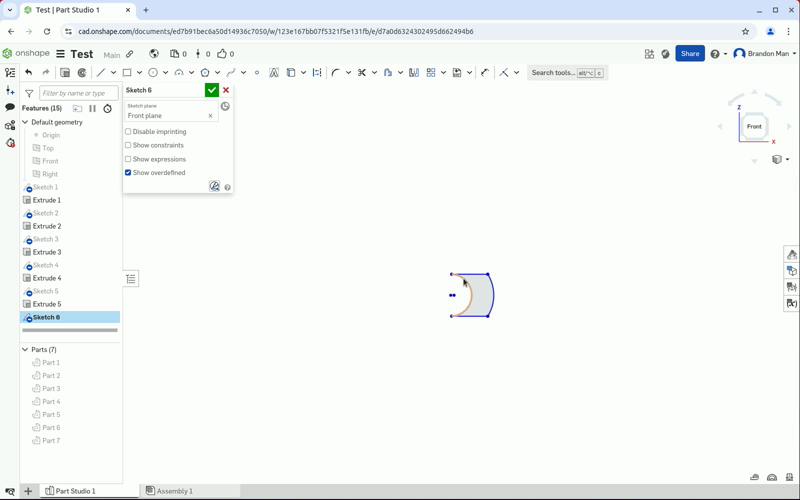
scroll(6)
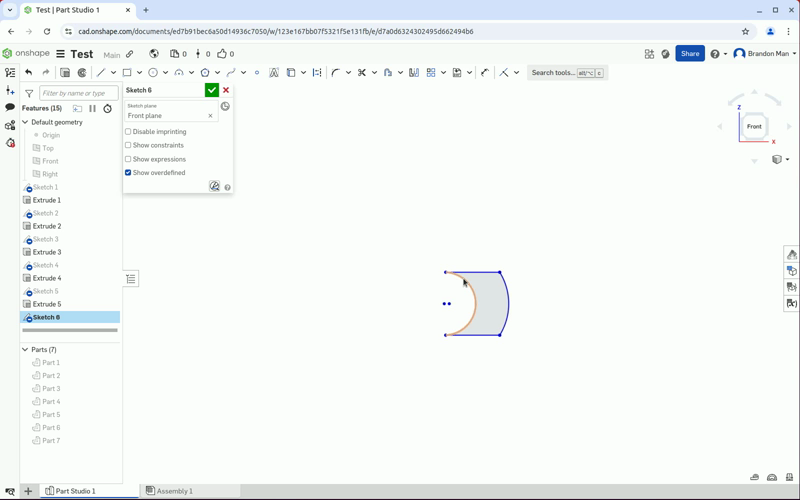
scroll(6)
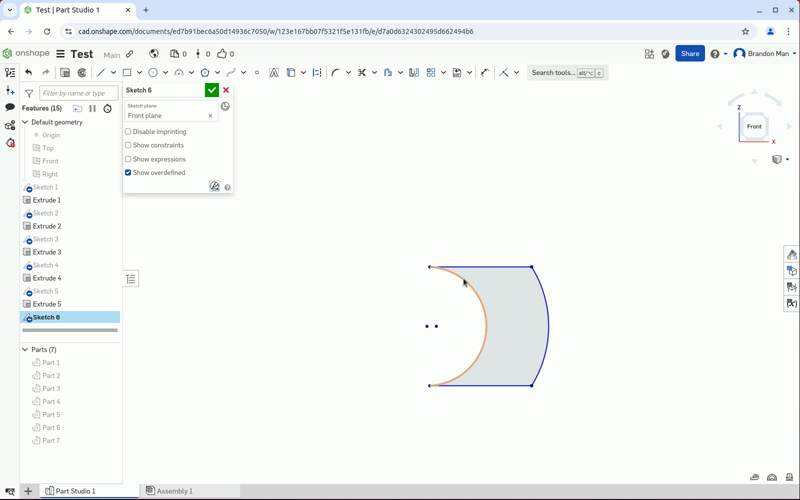
click(463, 278)
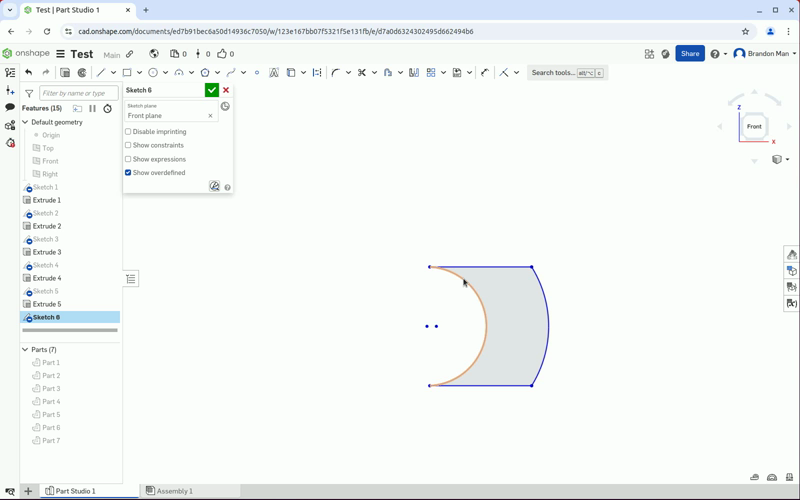
scroll(-6)
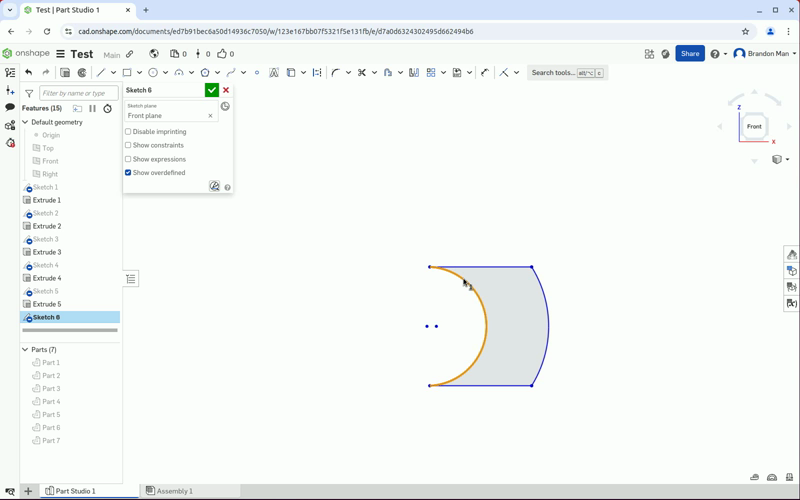
scroll(-6)
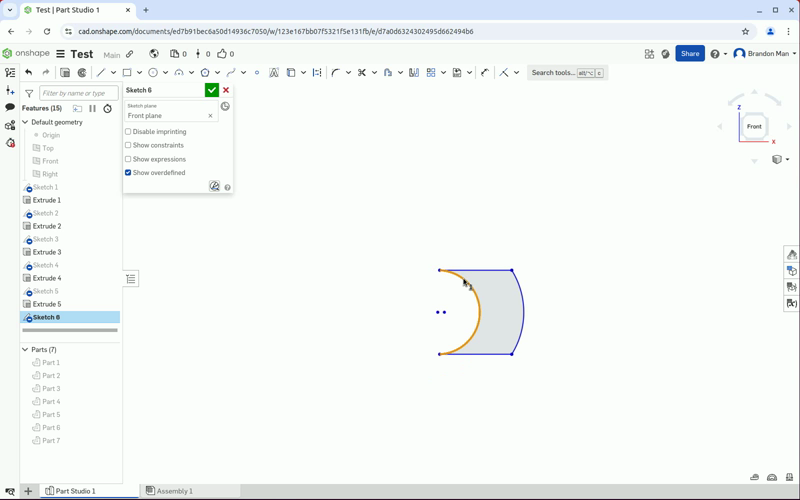
scroll(-6)
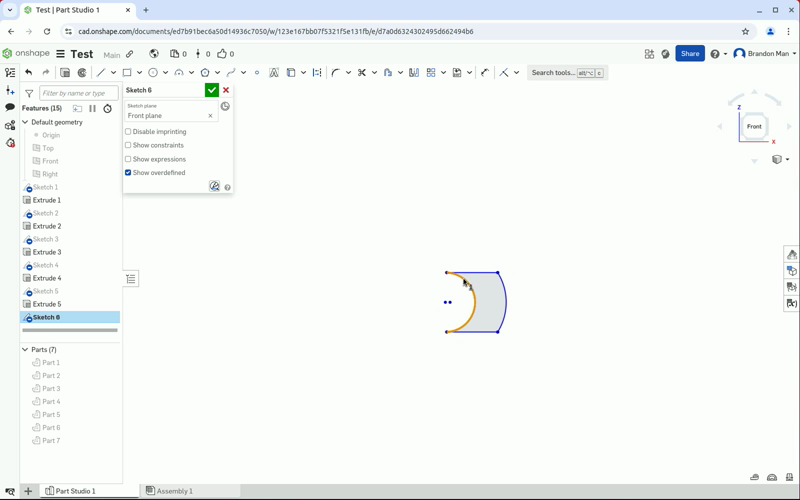
scroll(-6)
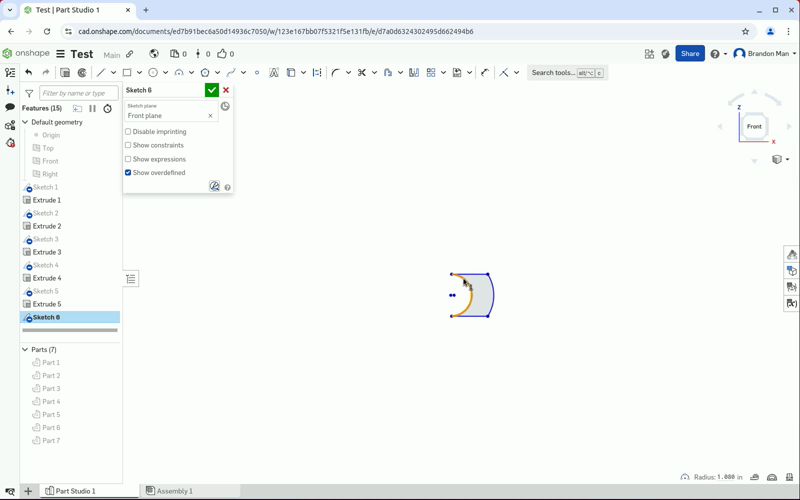
scroll(-6)
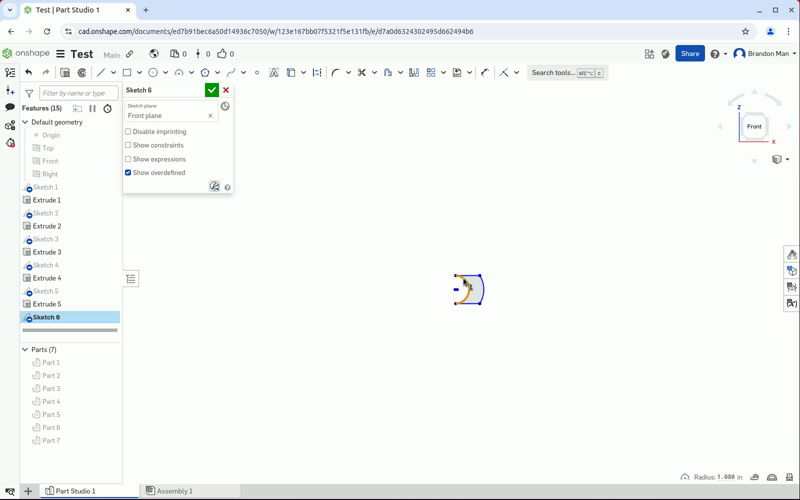
scroll(-6)
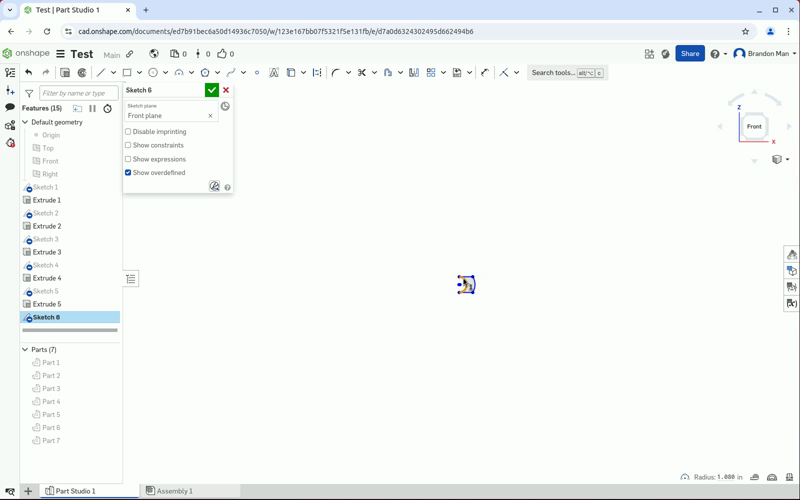
scroll(-6)
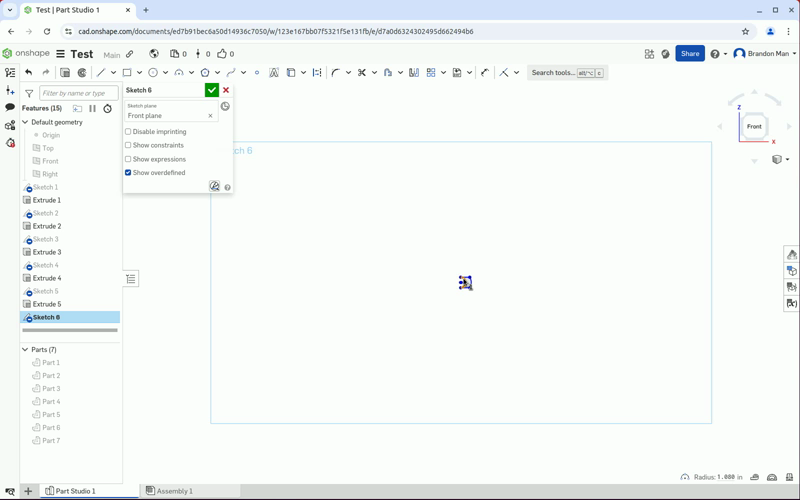
mouse_move(73, 352)
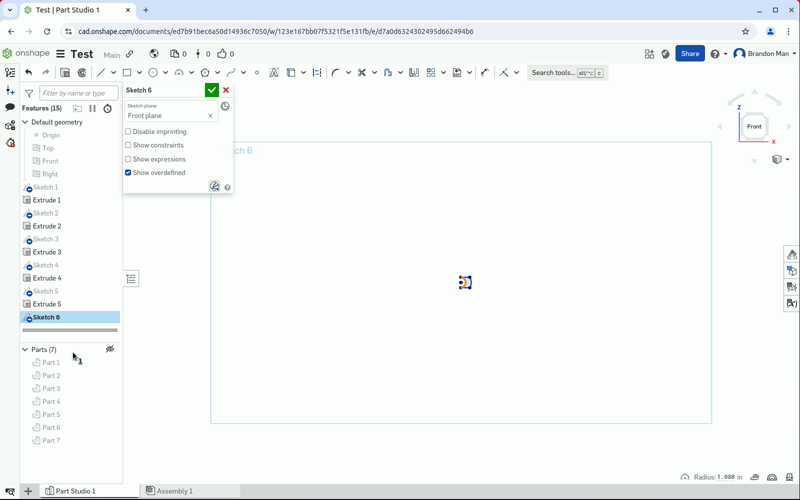
key(shift+y)
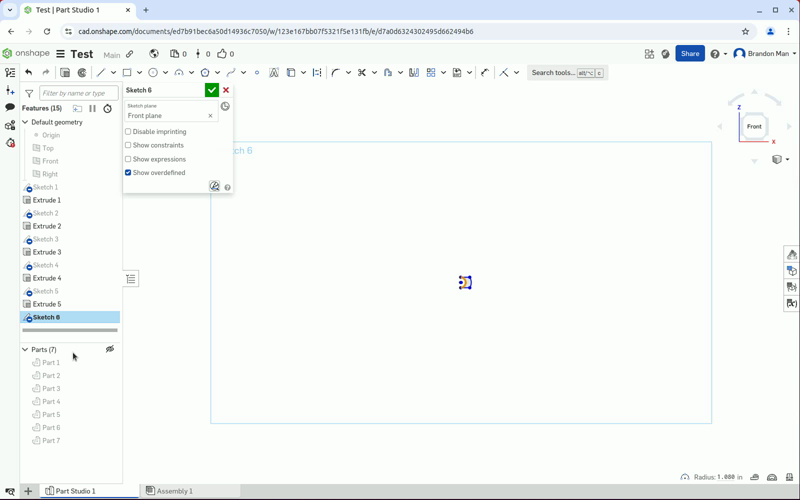
key(shift+e)
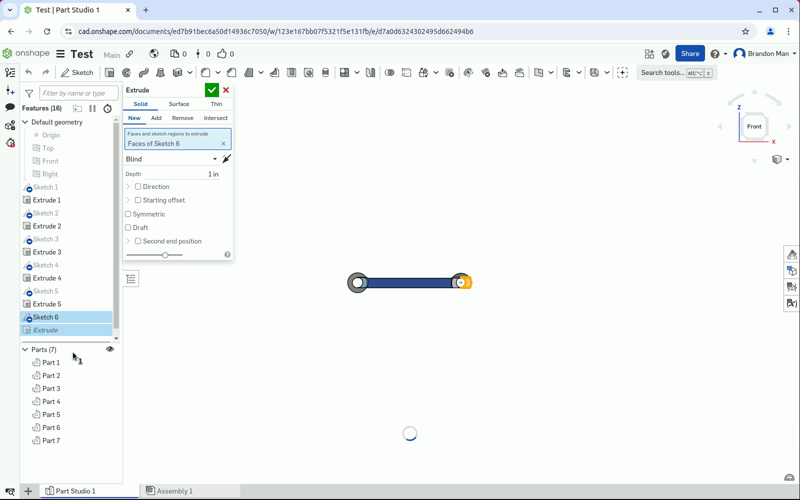
mouse_move(143, 106)
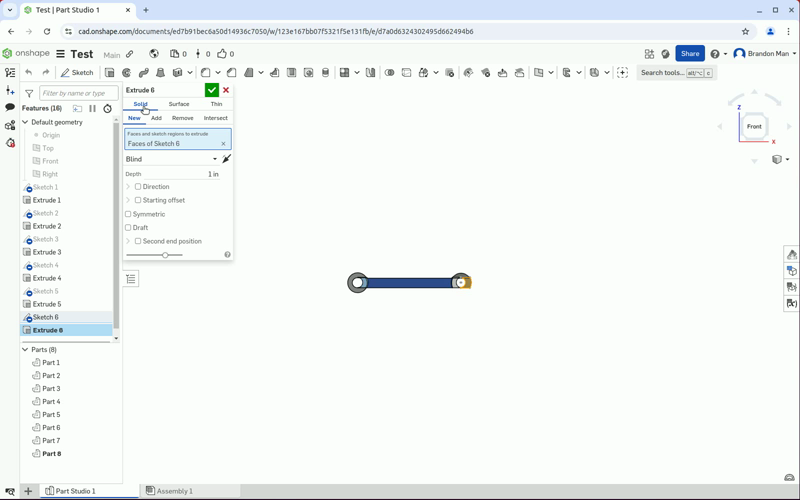
click(143, 106)
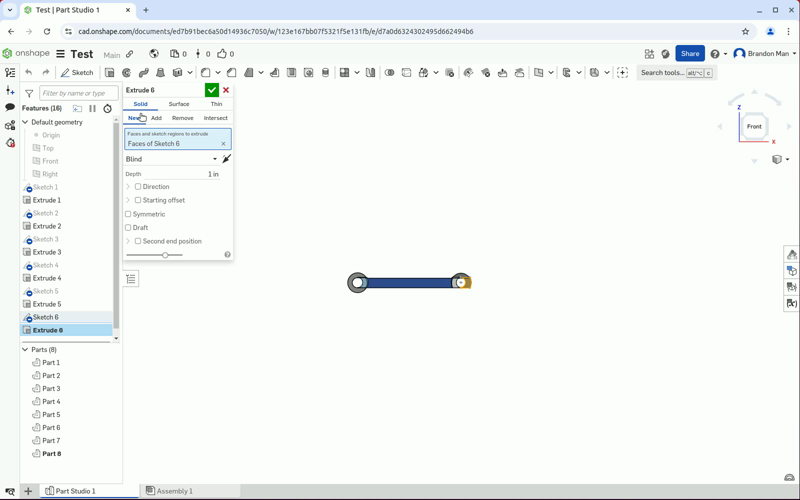
mouse_move(137, 120)
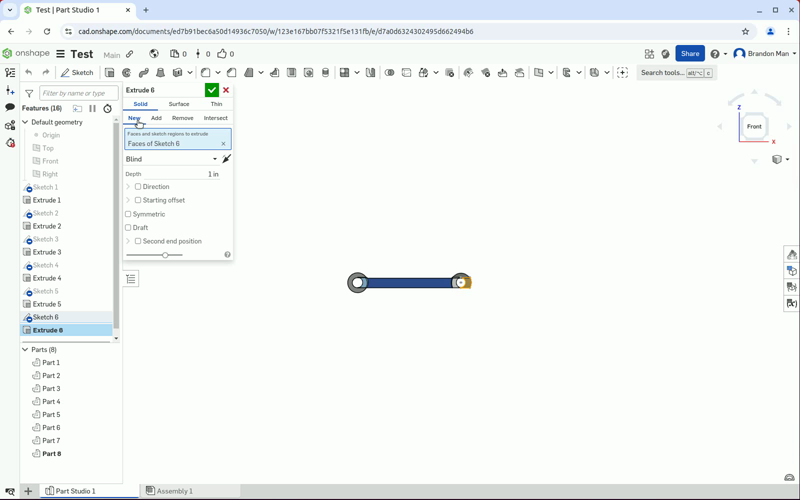
click(137, 120)
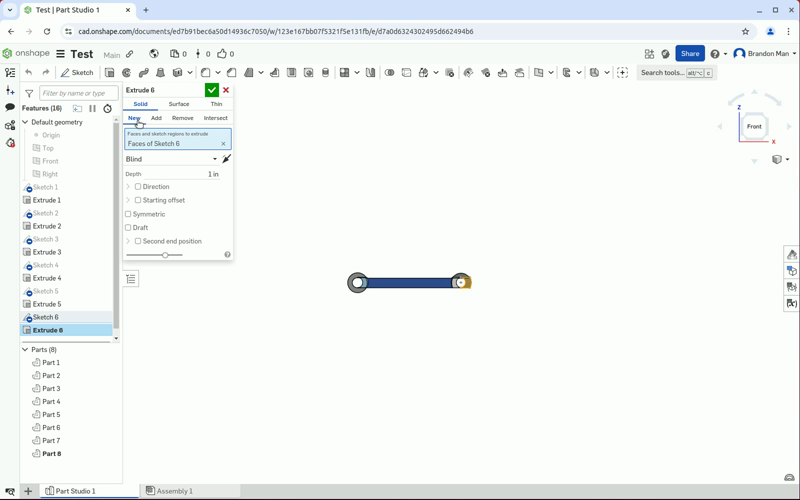
key(tab, 4)
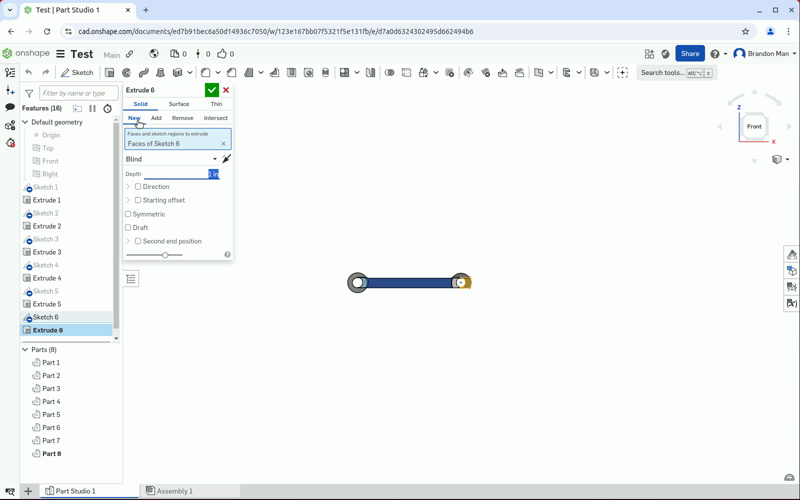
text(1.685)
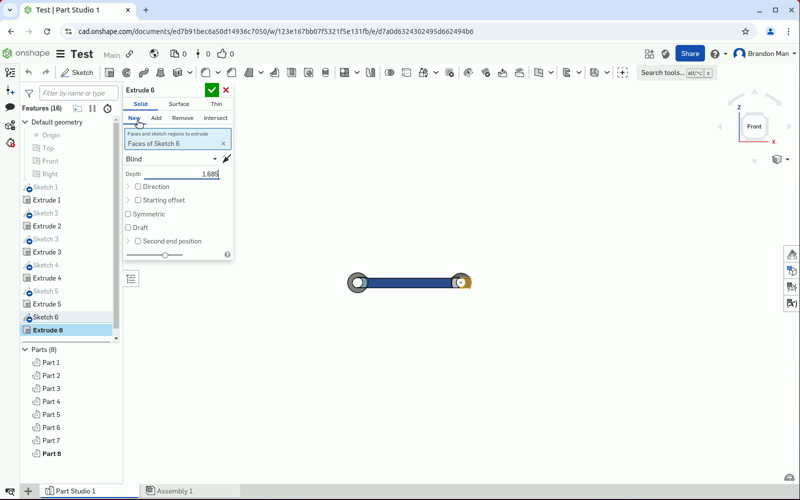
key(enter)
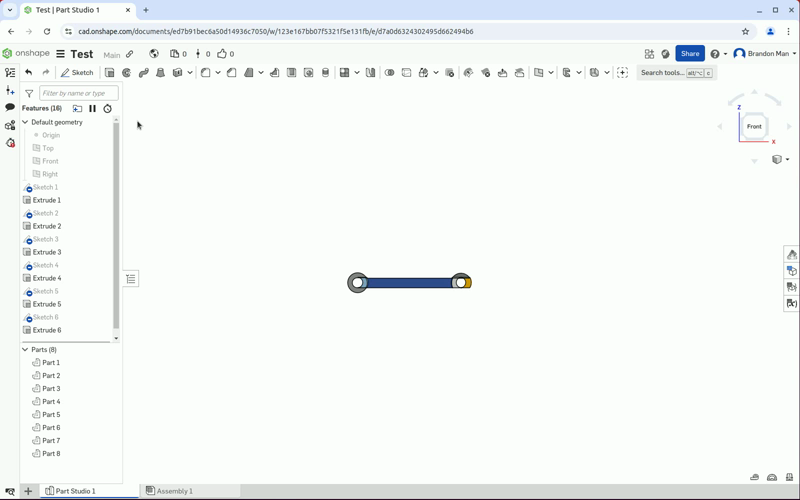
key(shift+h)
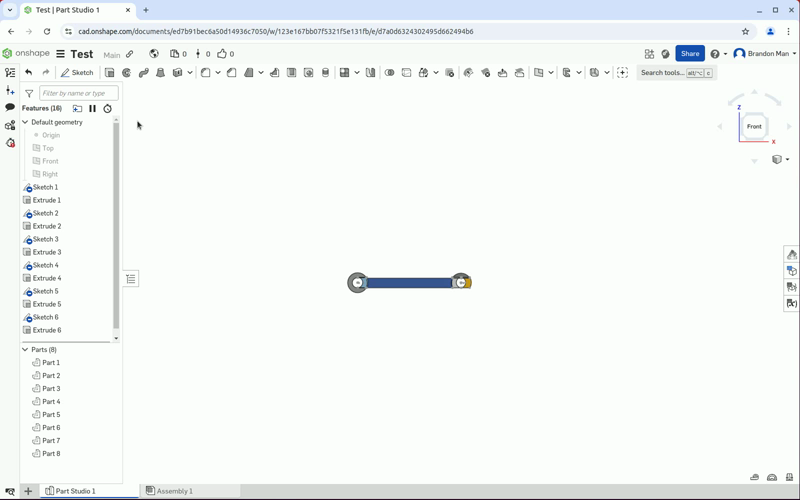
key(shift+h)
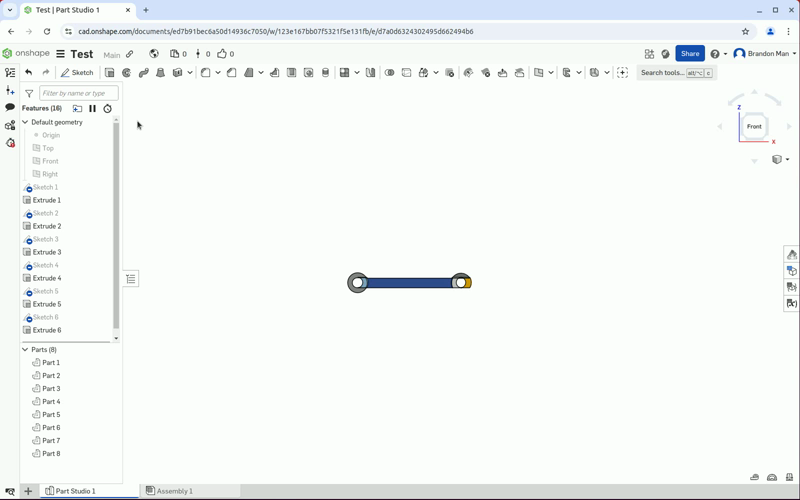
mouse_move(69, 189)
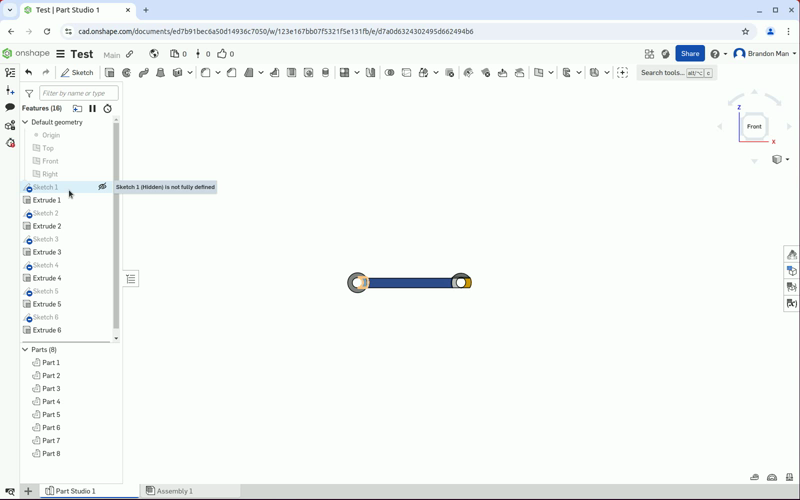
click(69, 189)
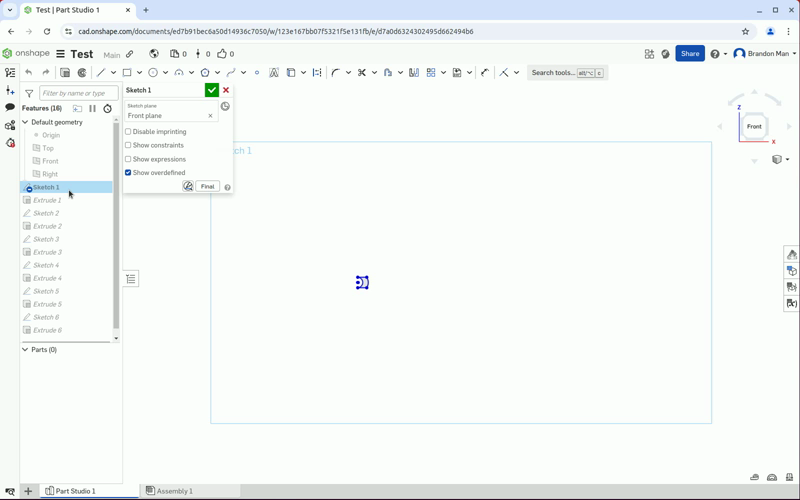
mouse_move(229, 92)
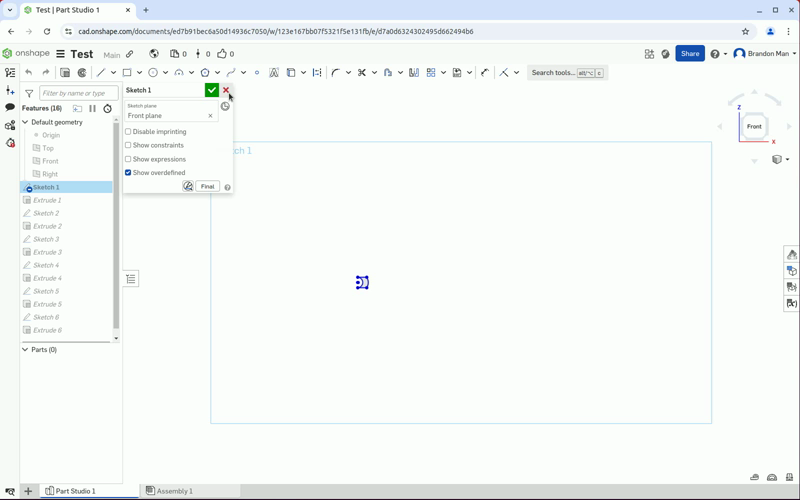
click(229, 92)
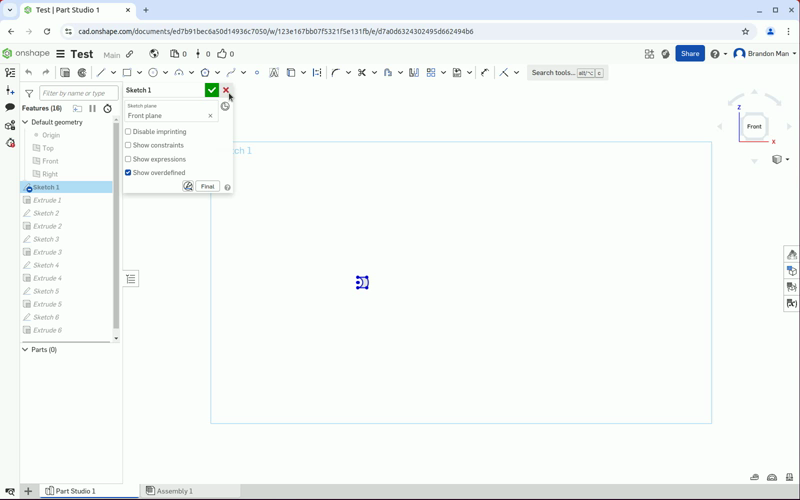
key(shift+s)
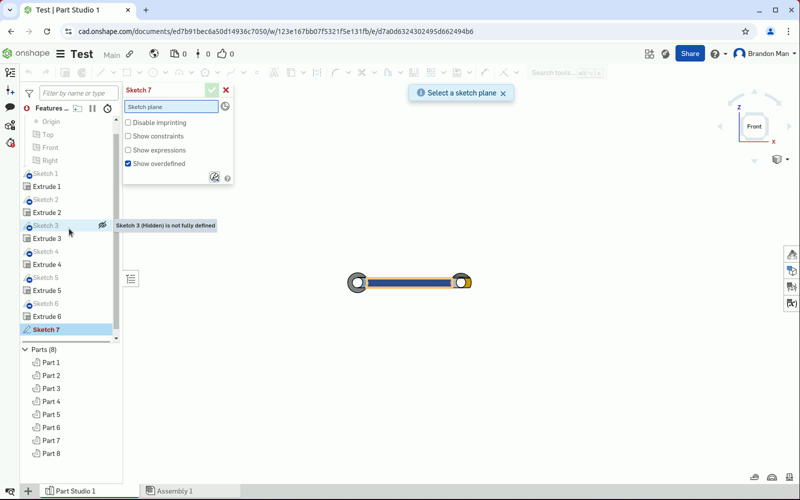
scroll(3)
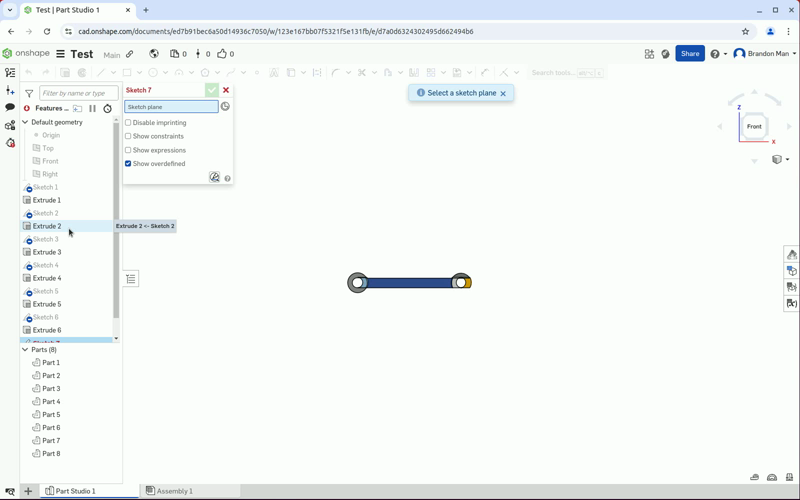
mouse_move(69, 163)
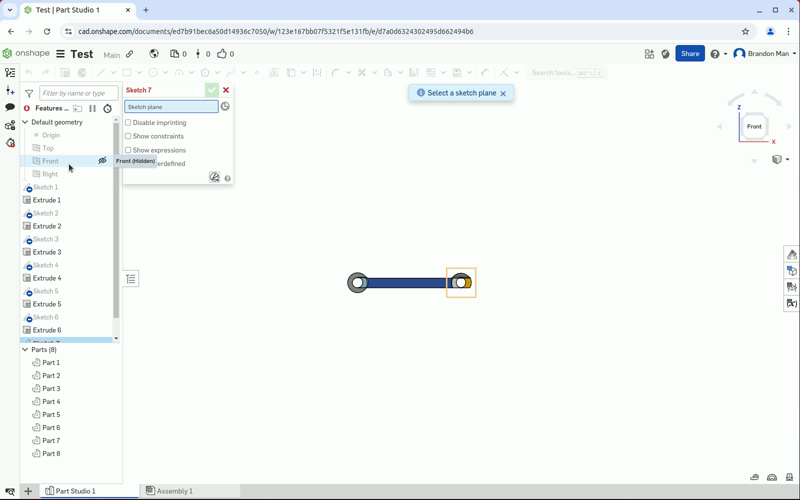
click(69, 163)
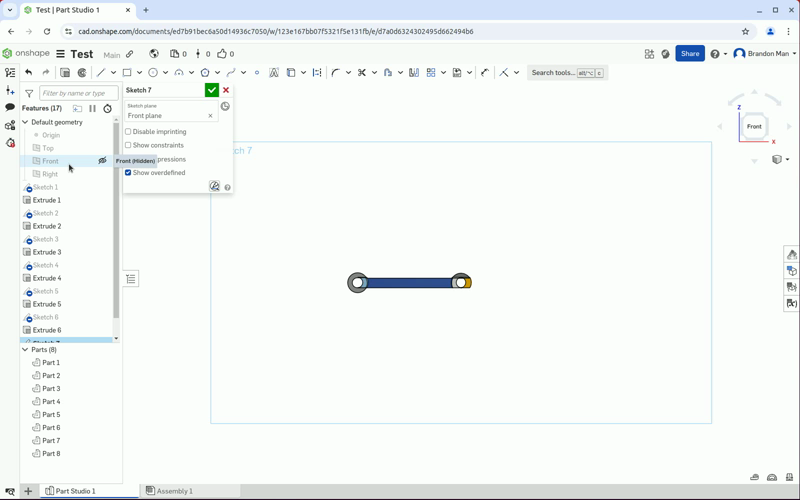
mouse_move(73, 352)
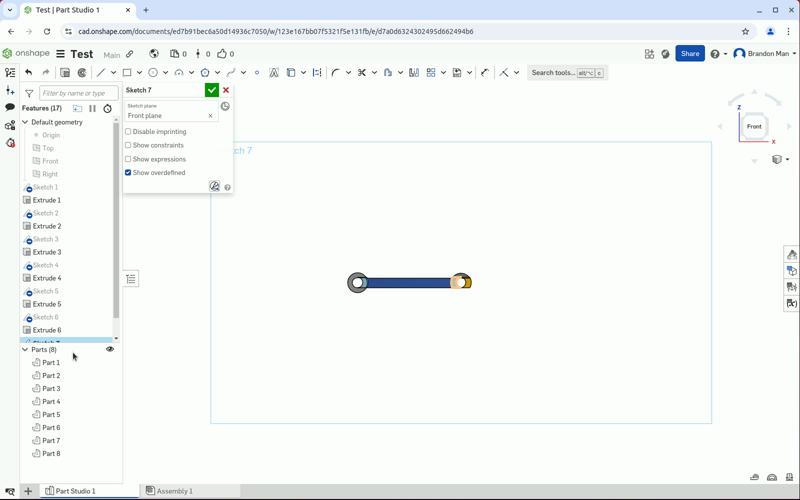
key(y)
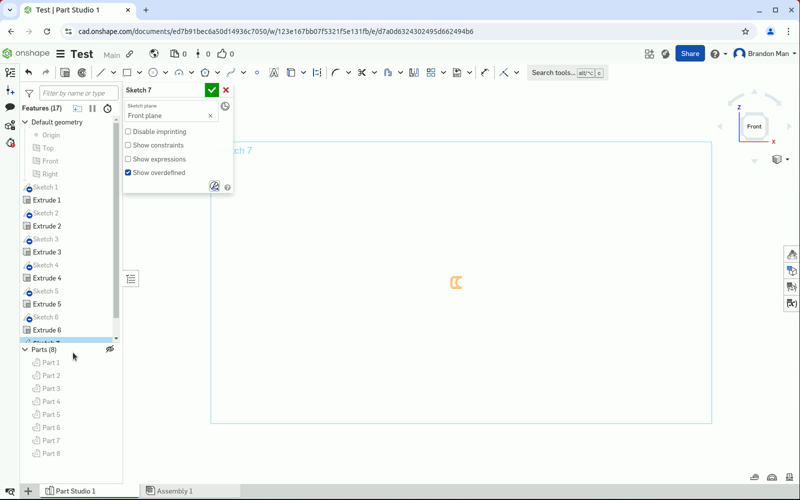
key(a)
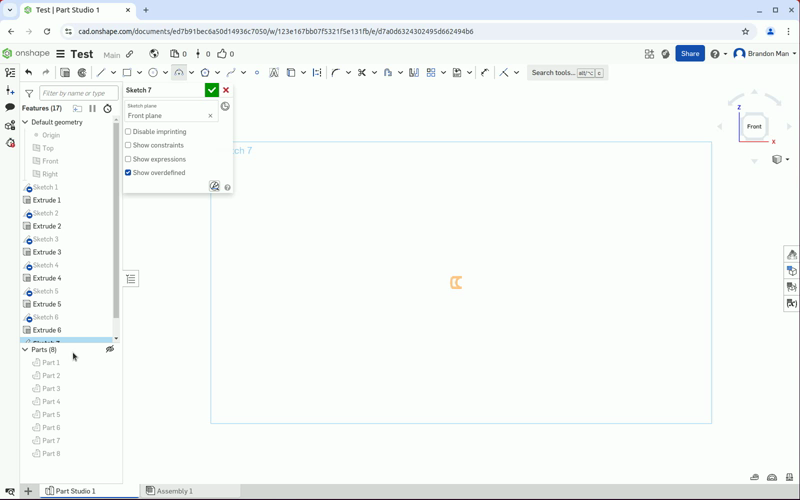
key_down(shift)
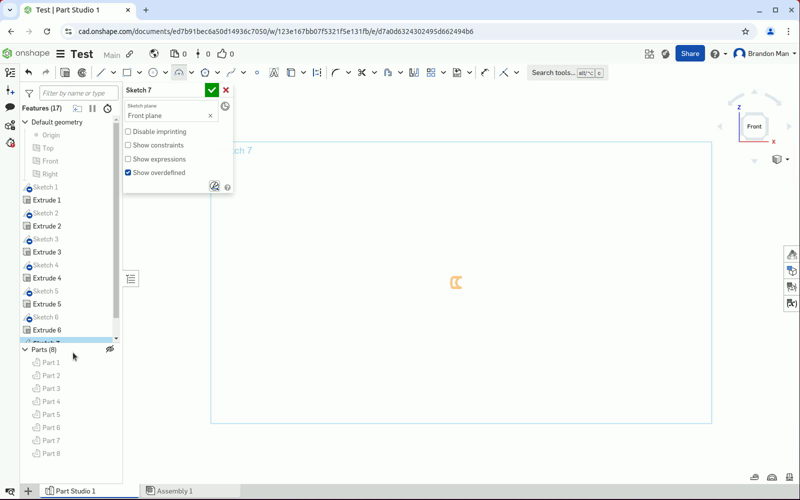
mouse_move(452, 287)
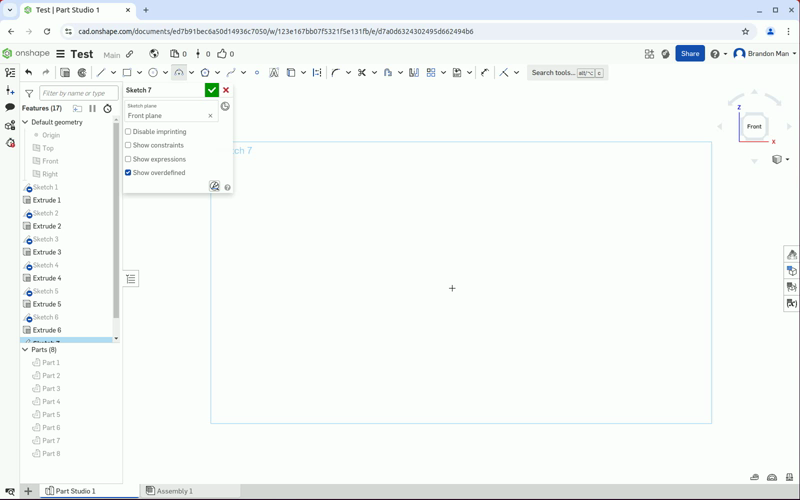
click(452, 287)
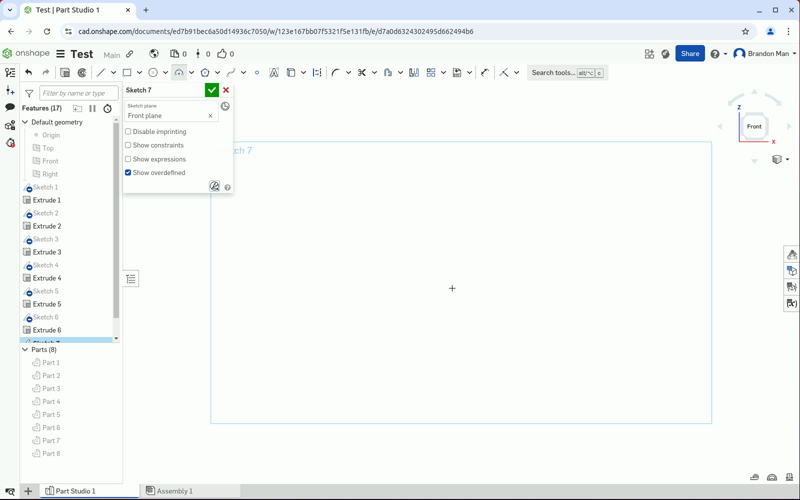
key_up(shift)
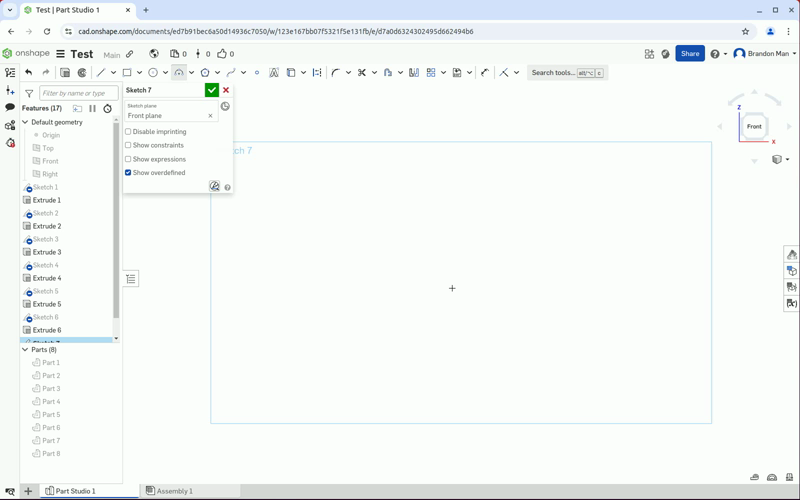
key_down(shift)
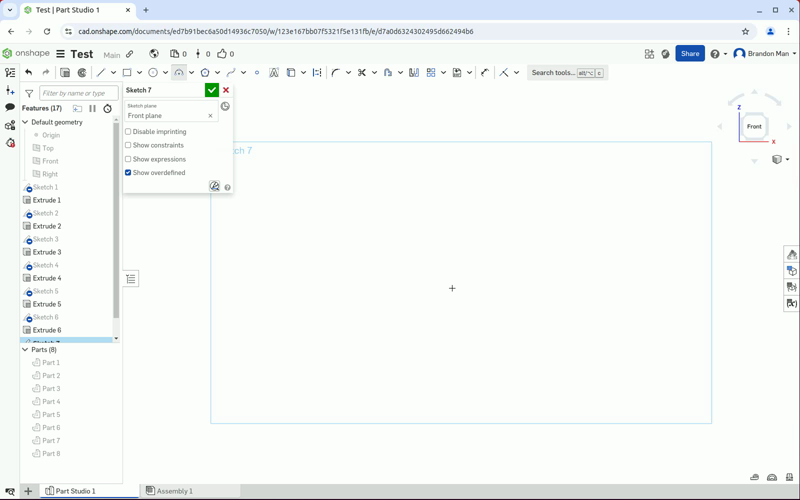
mouse_move(469, 287)
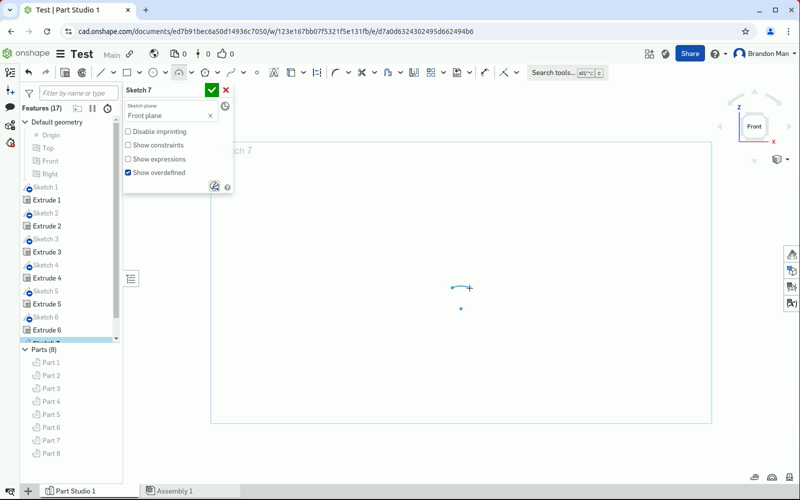
click(469, 287)
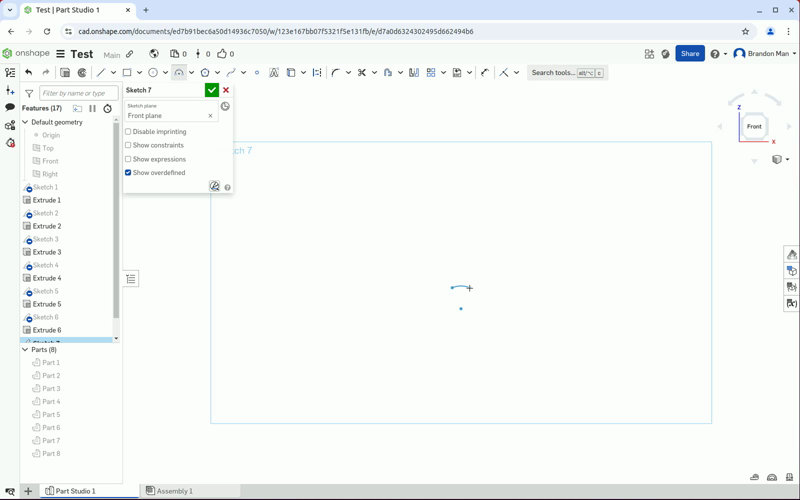
mouse_move(461, 292)
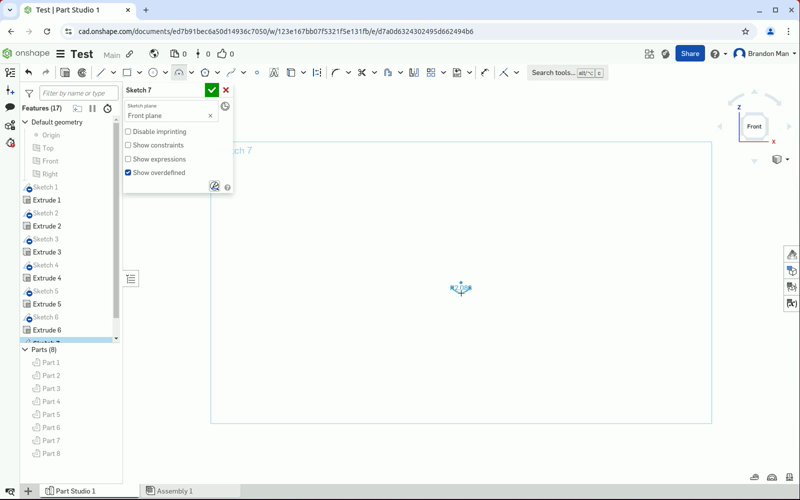
click(461, 292)
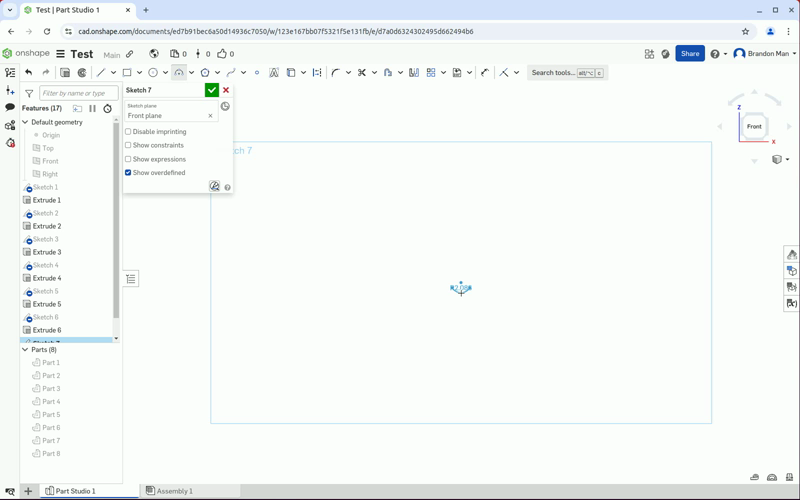
key_up(shift)
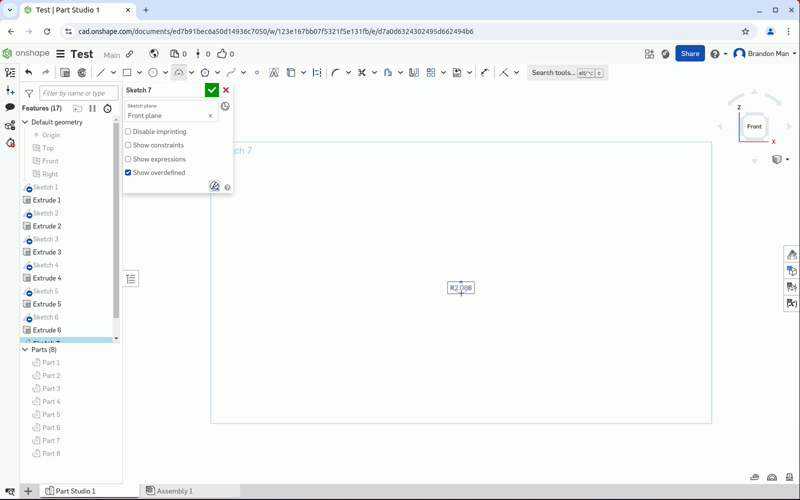
key(esc)
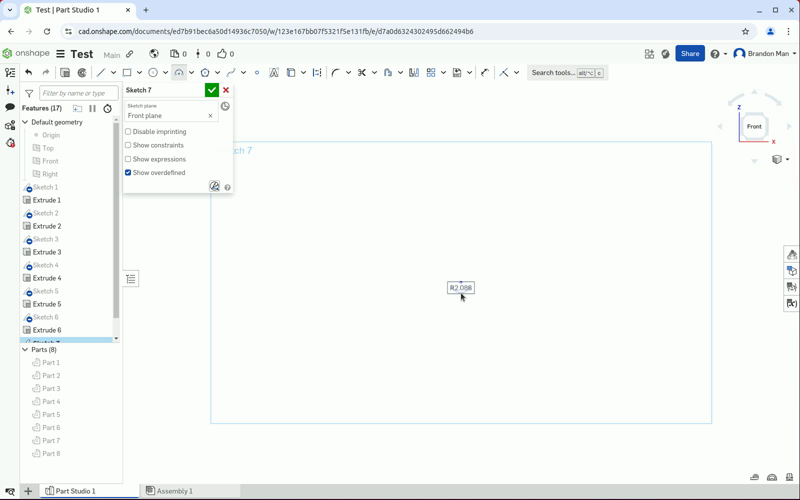
key(l)
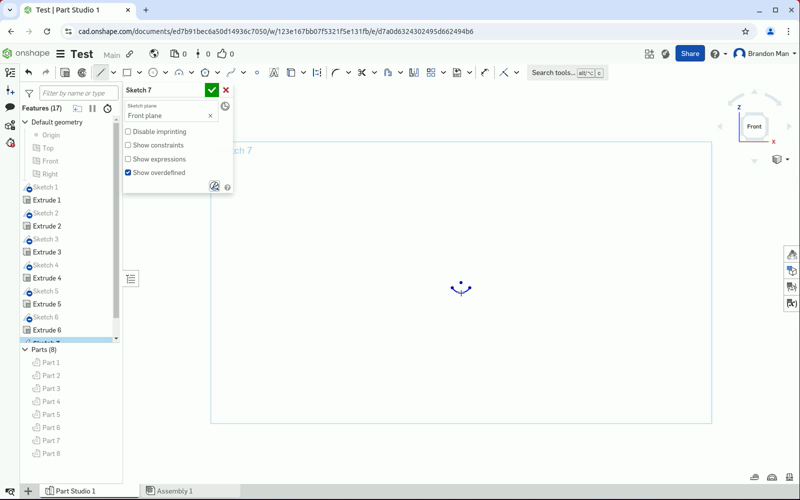
mouse_move(469, 287)
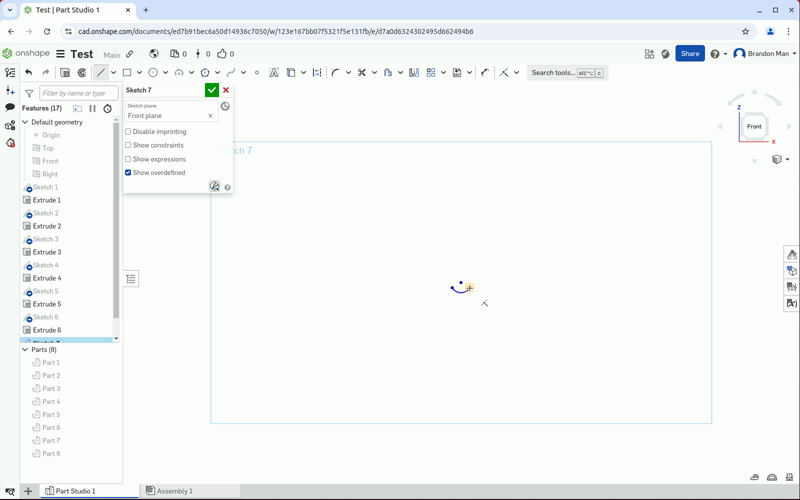
click(469, 287)
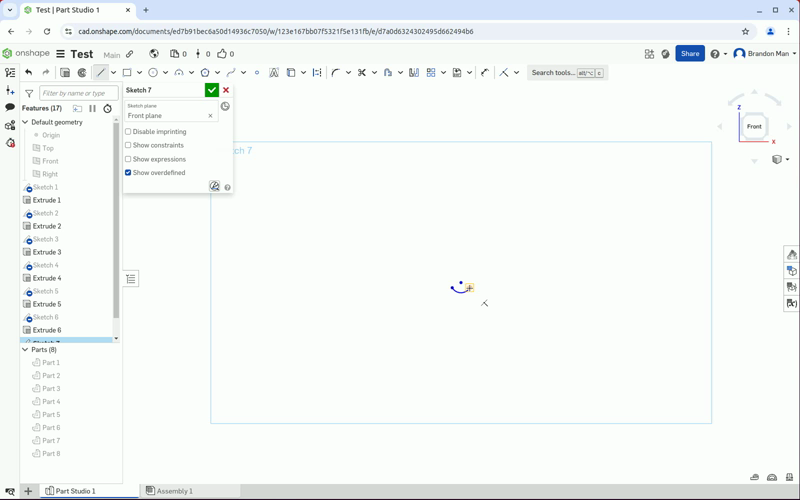
key_down(shift)
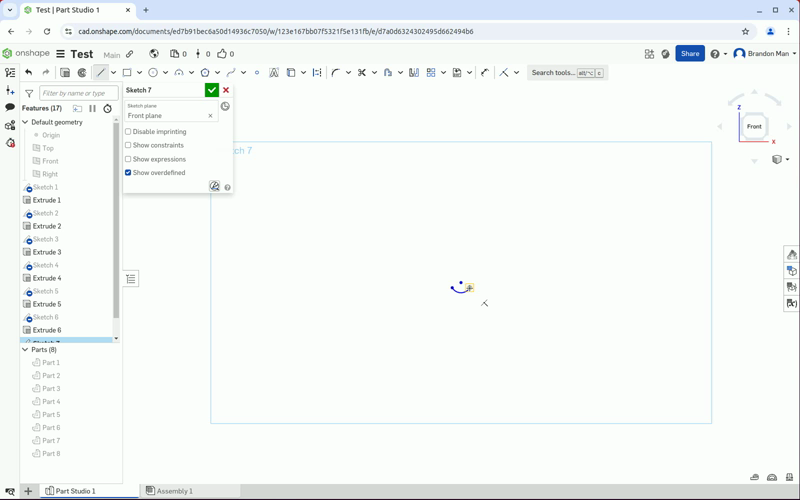
mouse_move(499, 287)
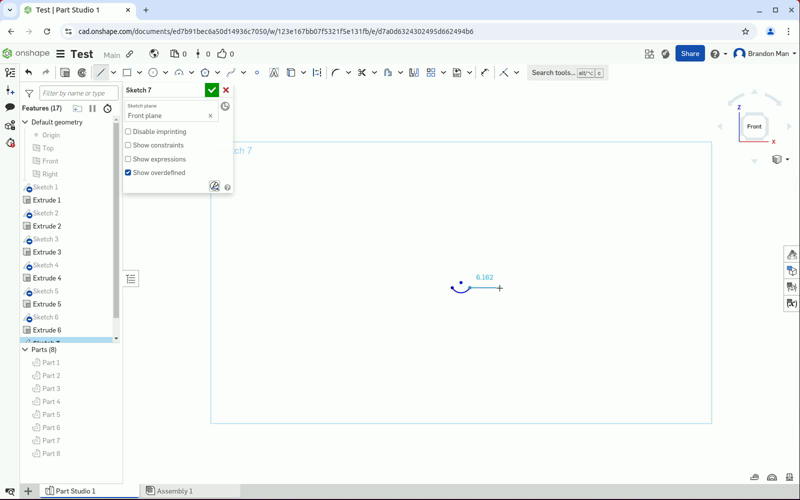
mouse_move(461, 287)
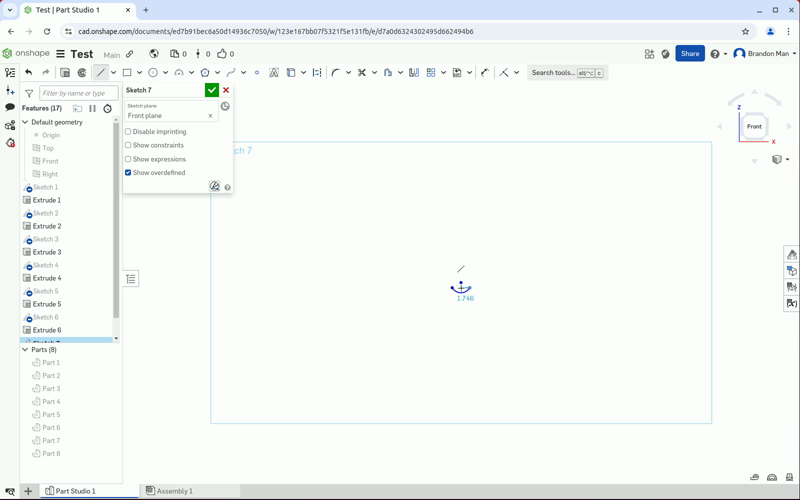
click(461, 287)
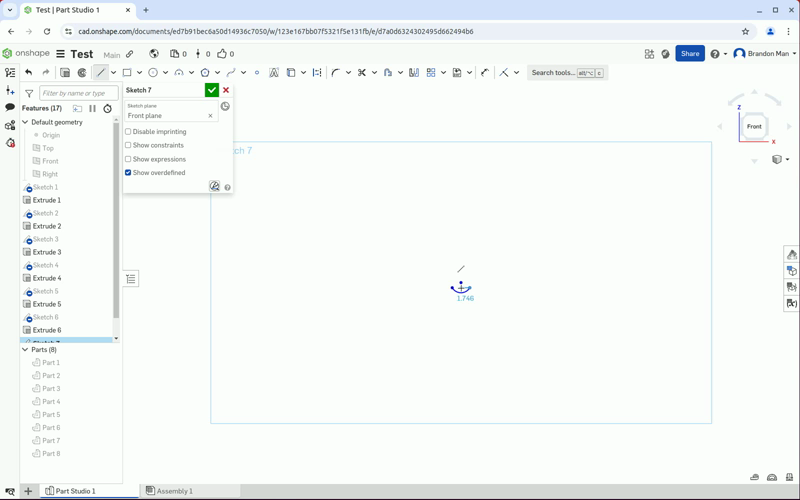
key_up(shift)
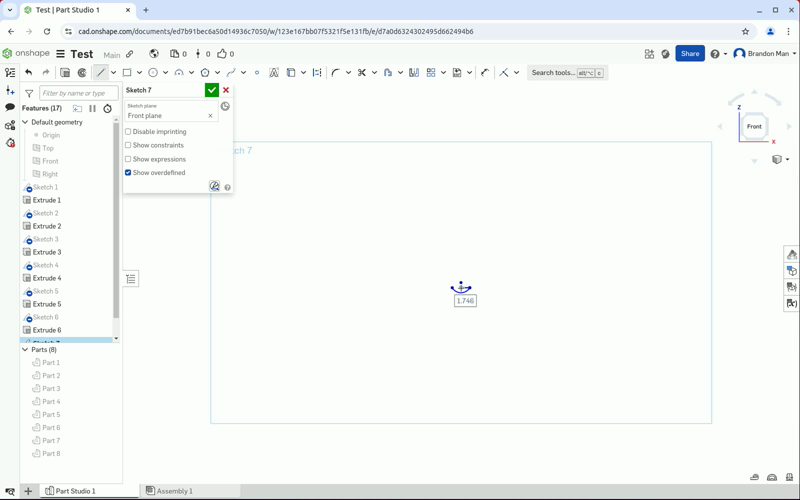
mouse_move(491, 287)
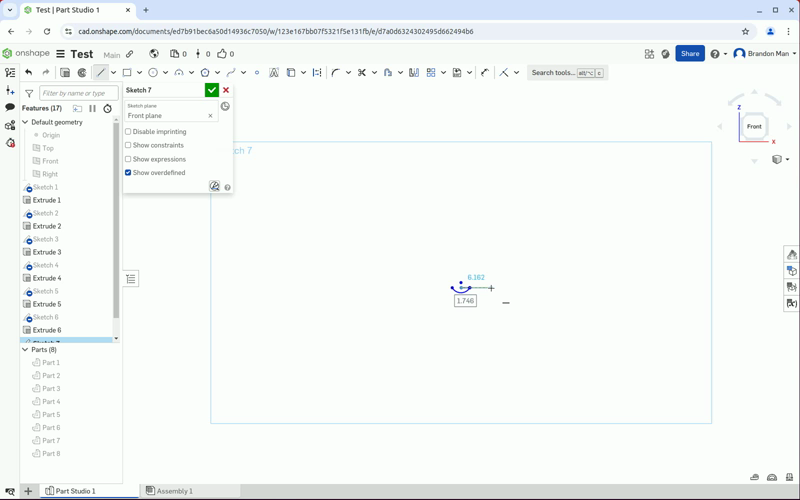
key_down(shift)
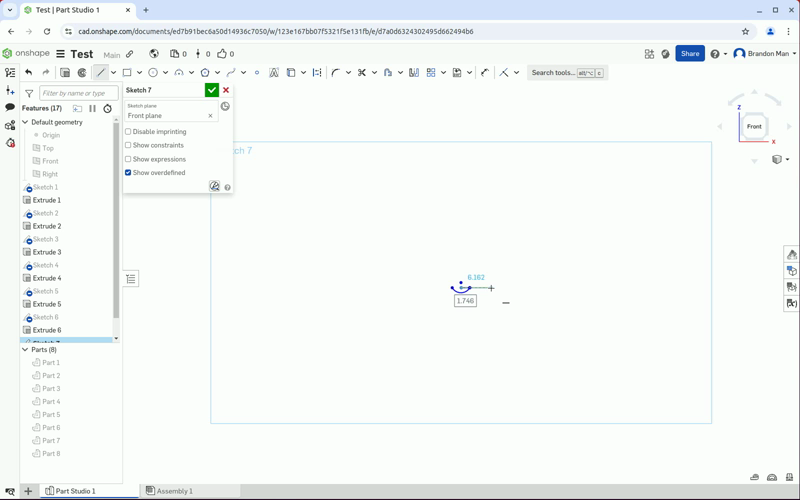
mouse_move(452, 287)
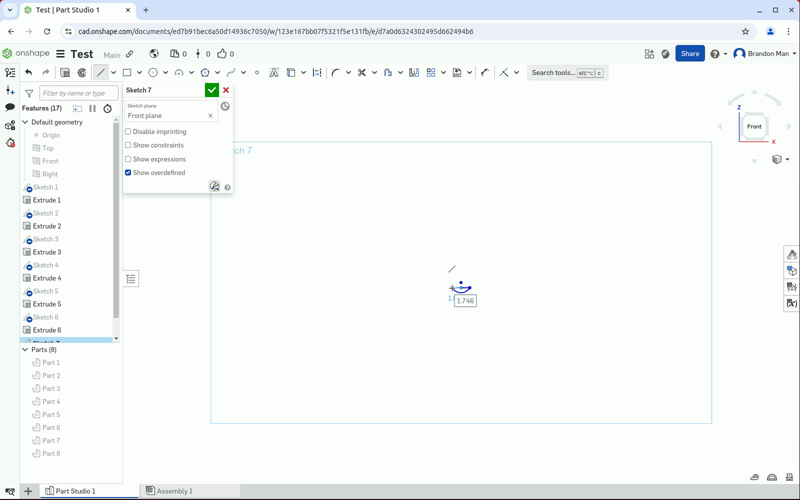
key_up(shift)
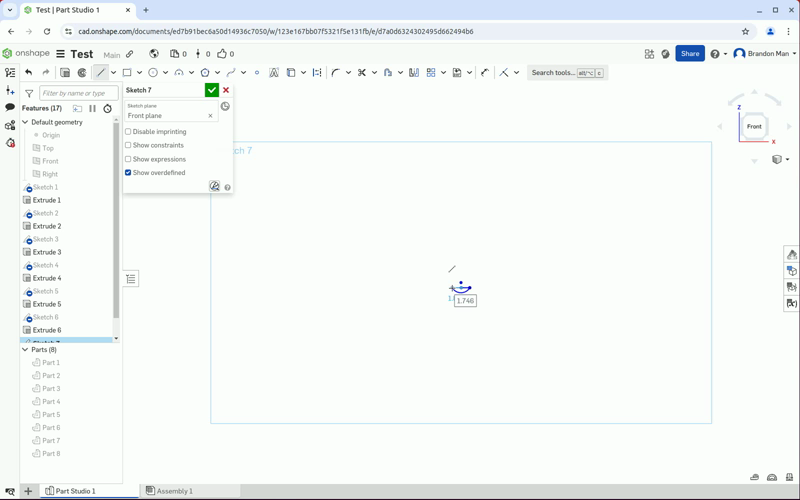
click(452, 287)
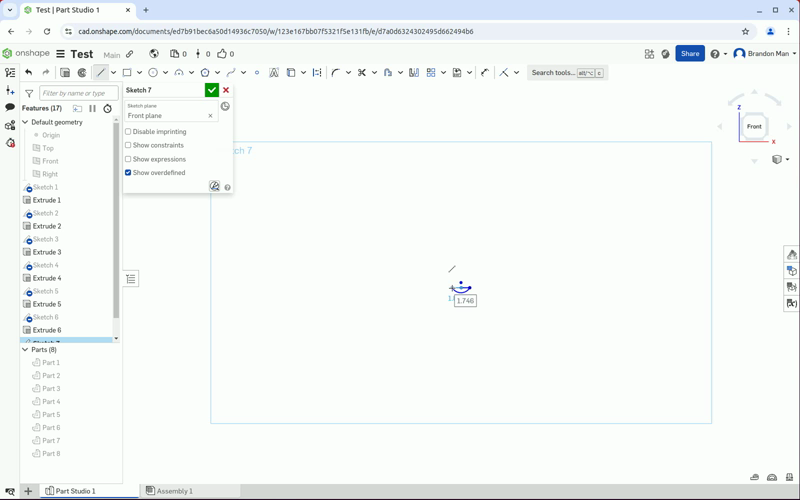
key(esc)
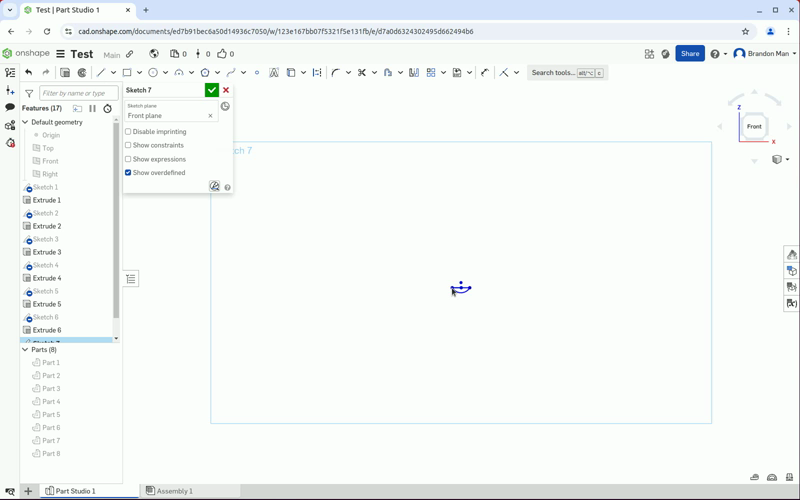
mouse_move(460, 288)
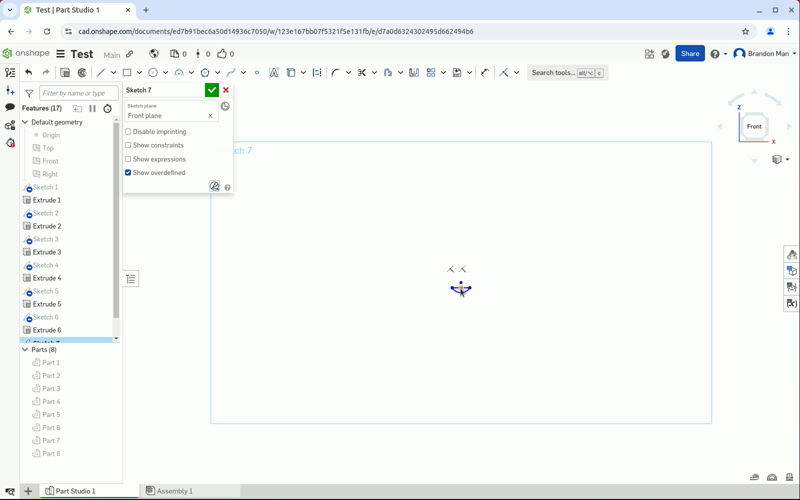
scroll(6)
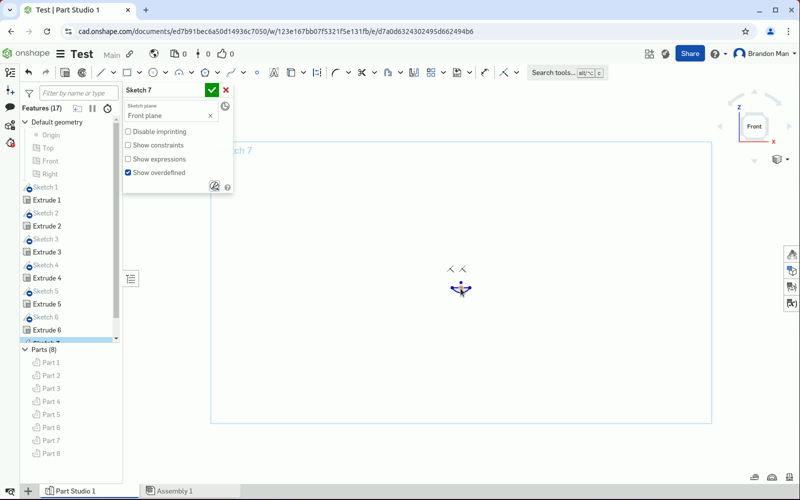
scroll(6)
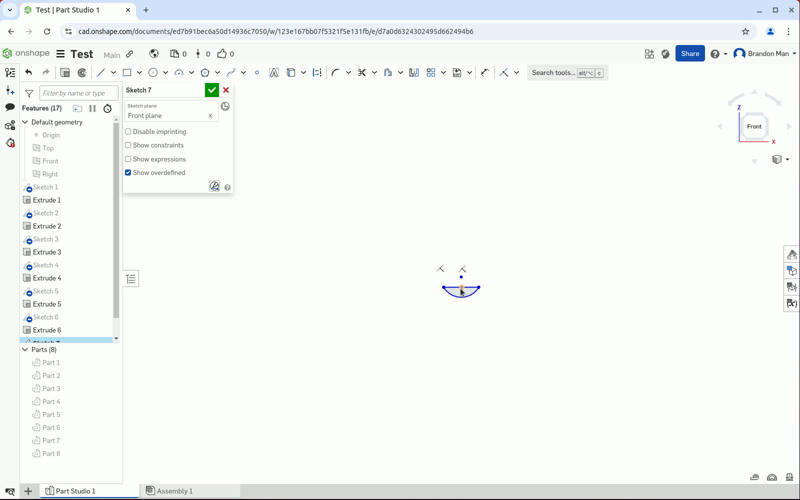
scroll(6)
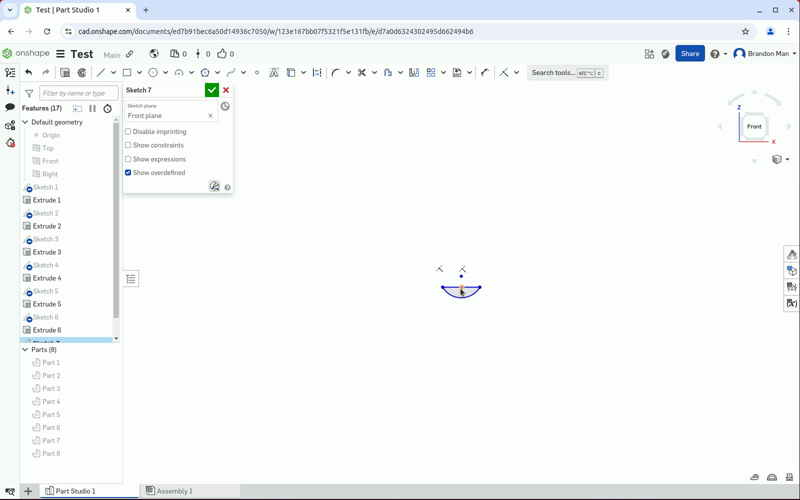
scroll(6)
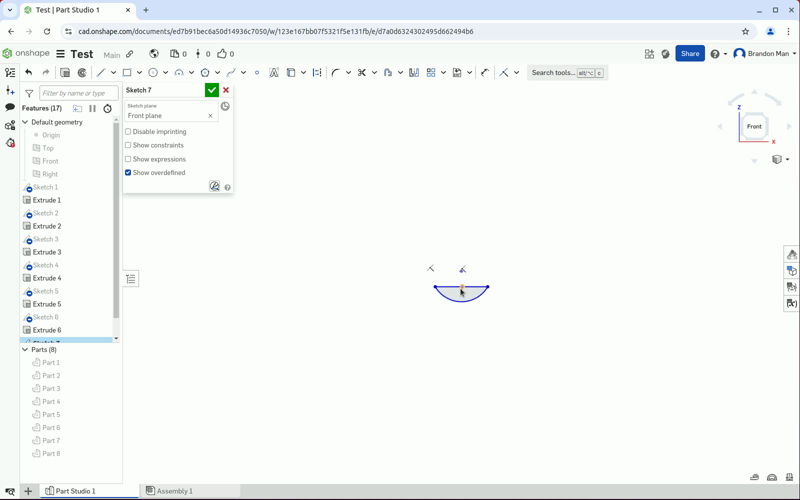
scroll(6)
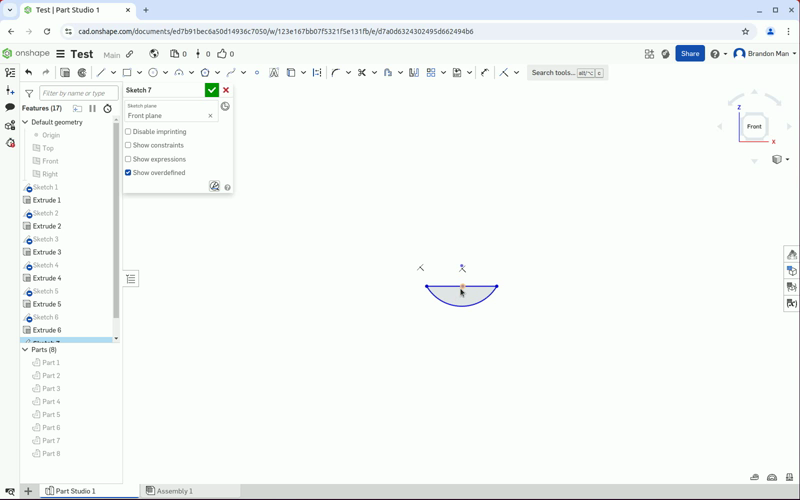
scroll(6)
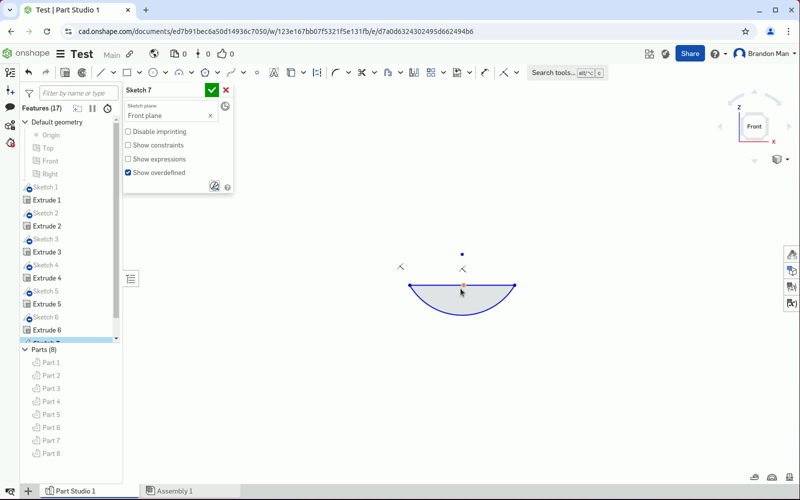
scroll(6)
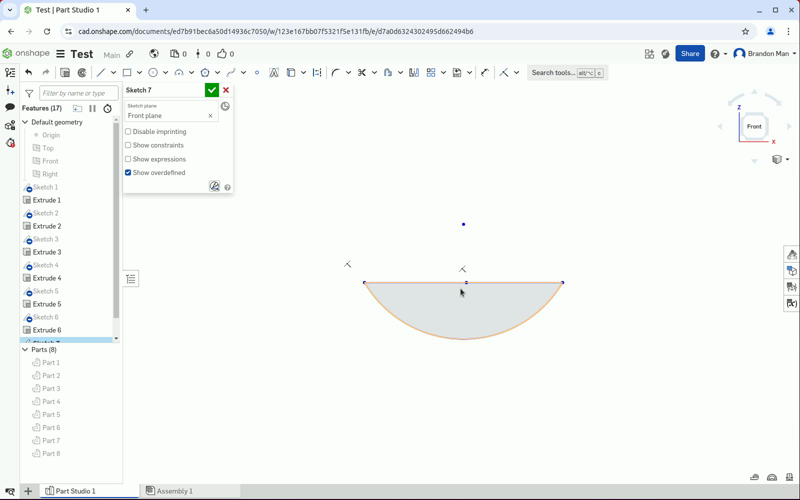
click(460, 288)
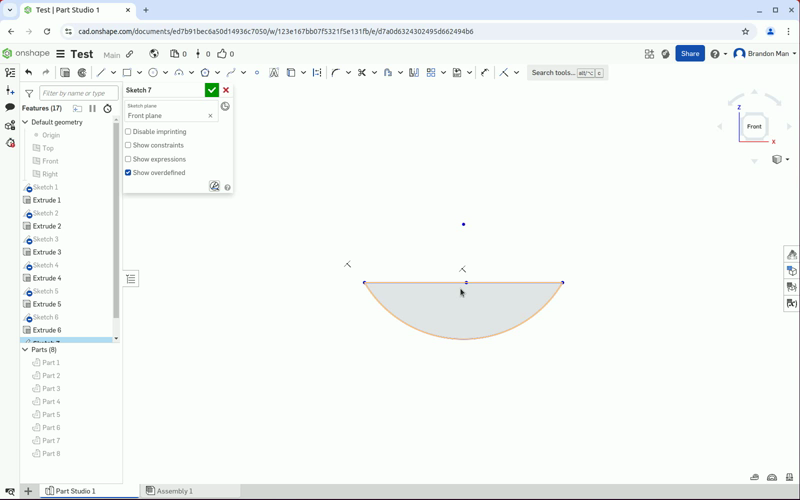
scroll(-6)
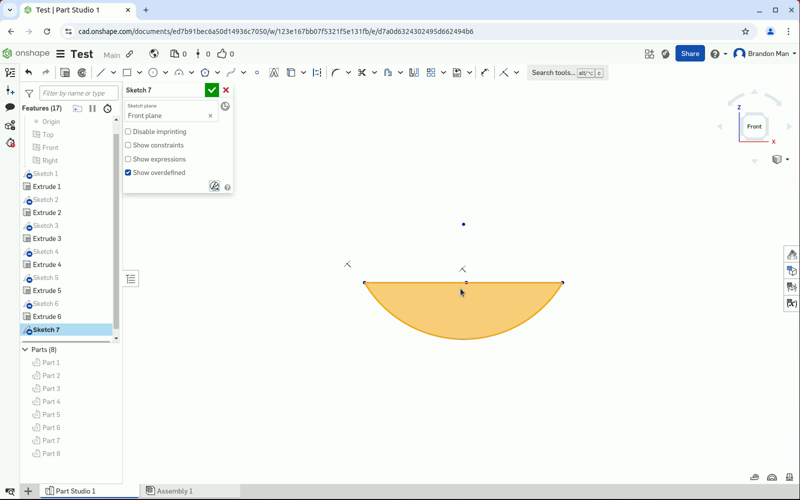
scroll(-6)
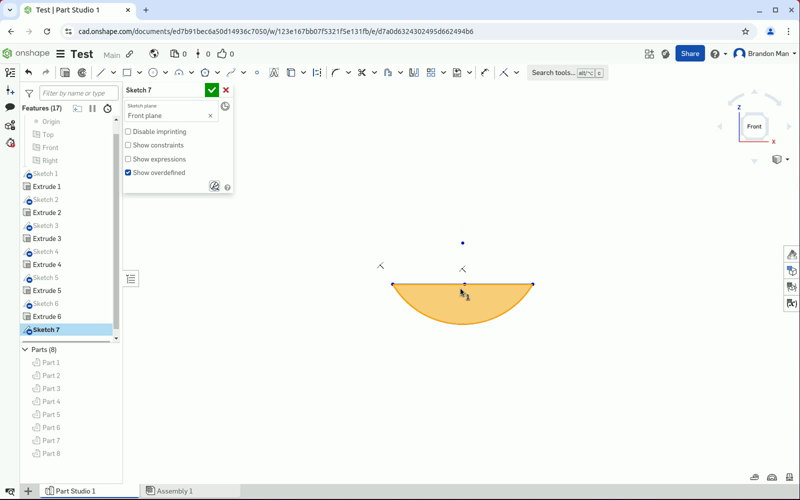
scroll(-6)
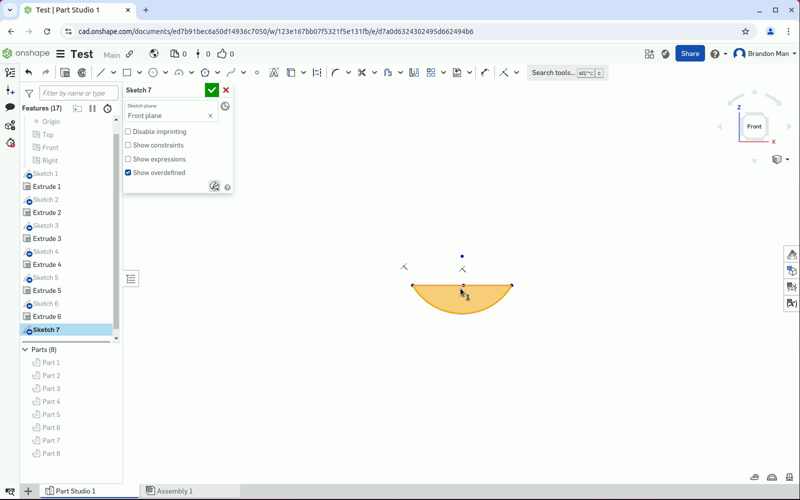
scroll(-6)
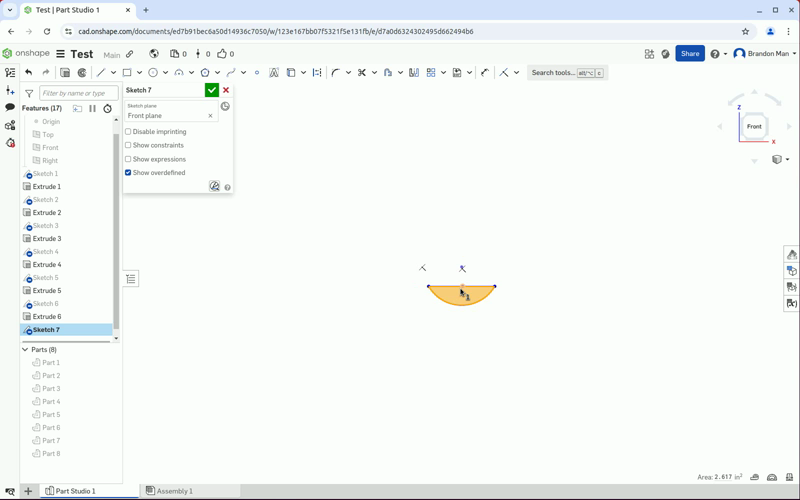
scroll(-6)
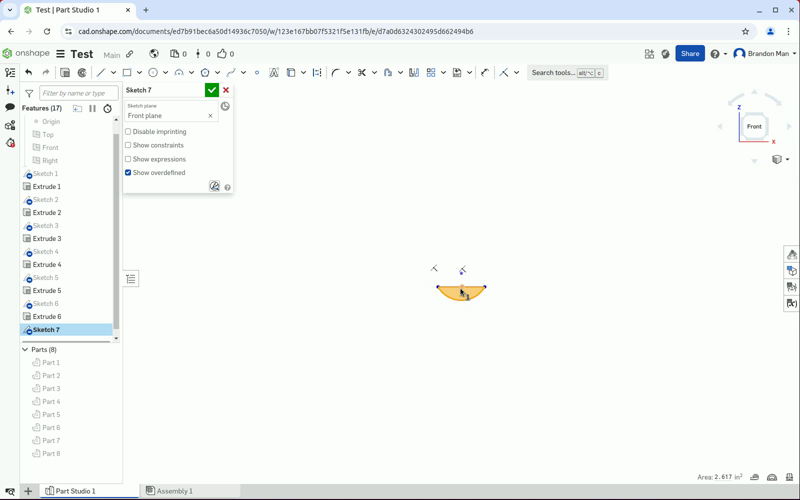
scroll(-6)
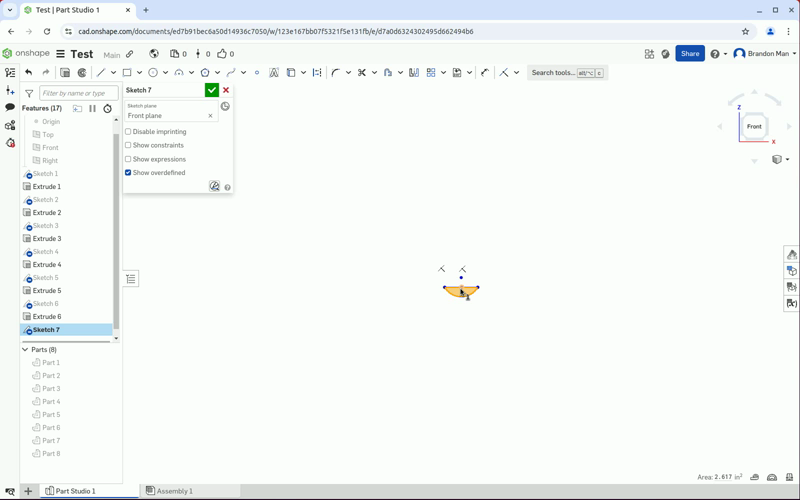
scroll(-6)
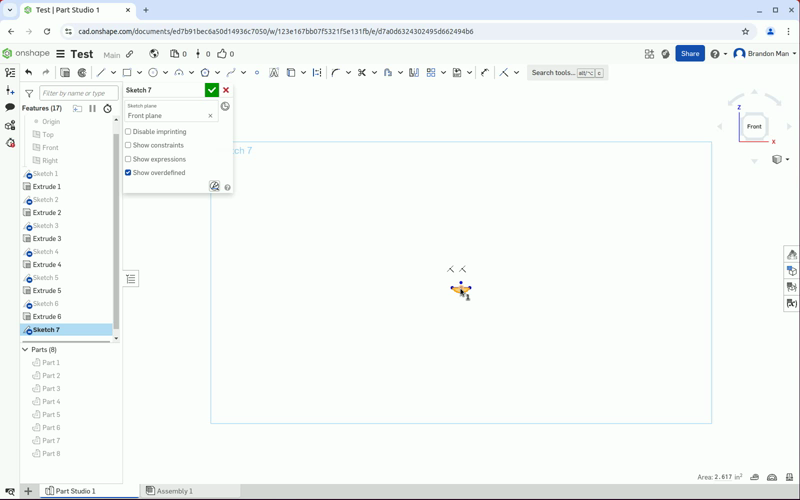
mouse_move(73, 352)
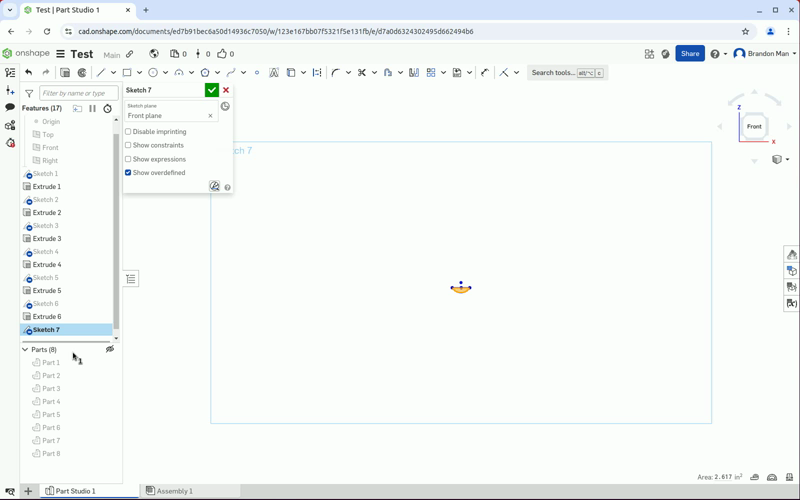
key(shift+y)
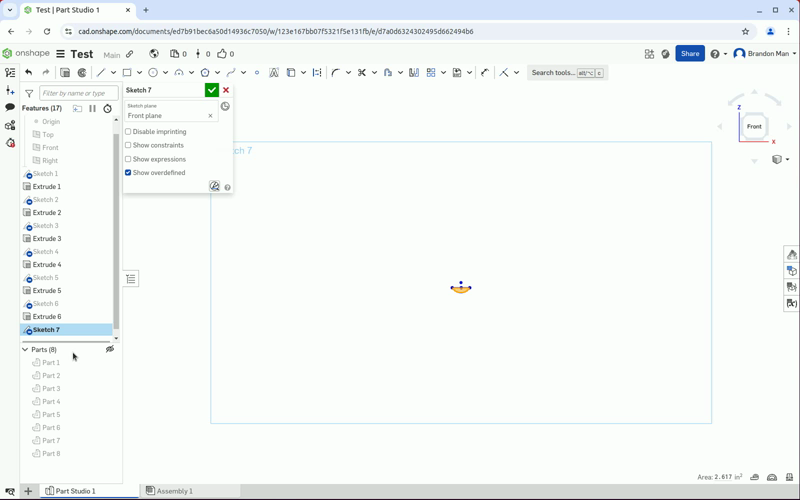
key(shift+e)
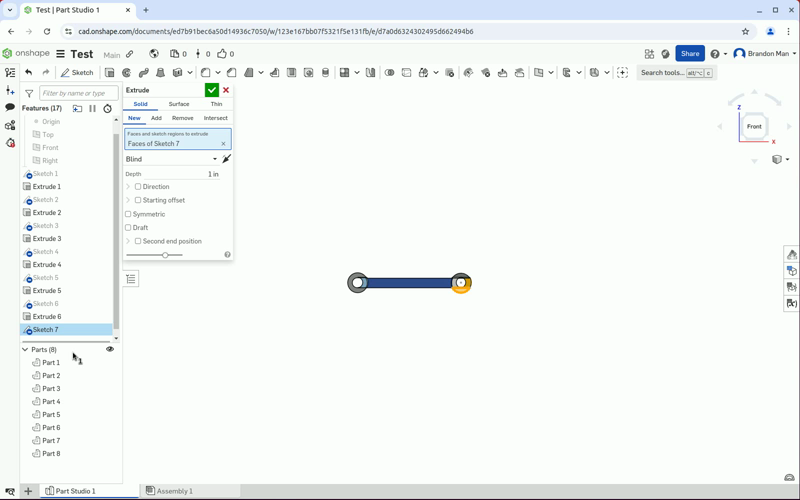
mouse_move(143, 106)
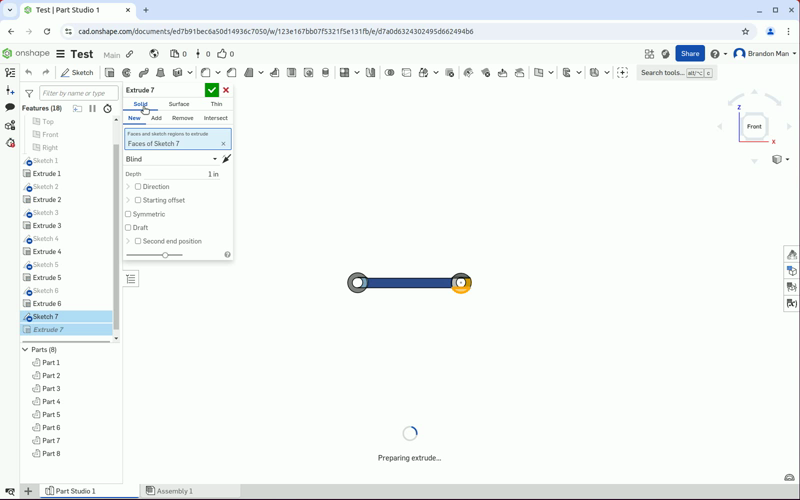
click(143, 106)
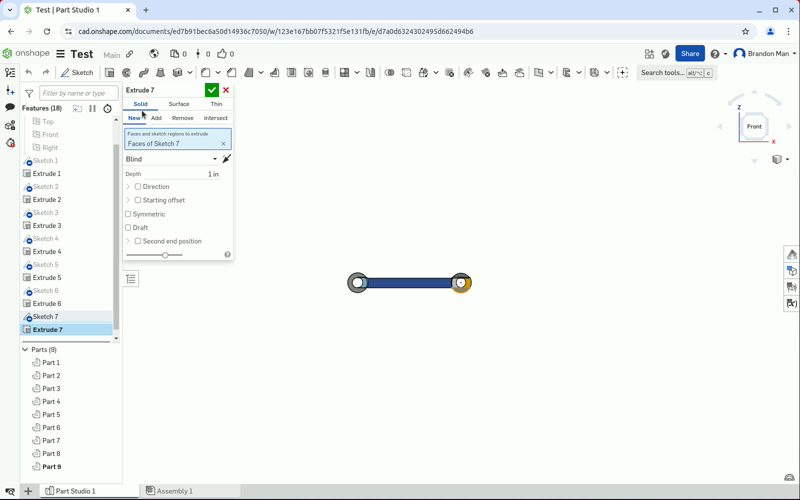
mouse_move(137, 120)
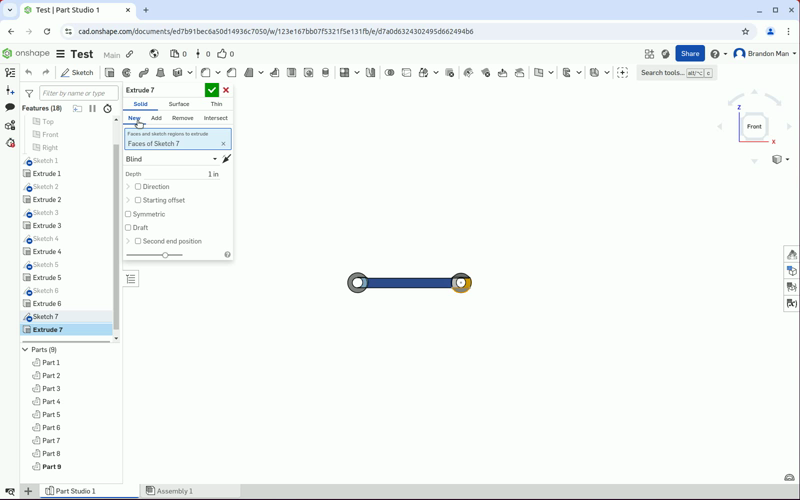
click(137, 120)
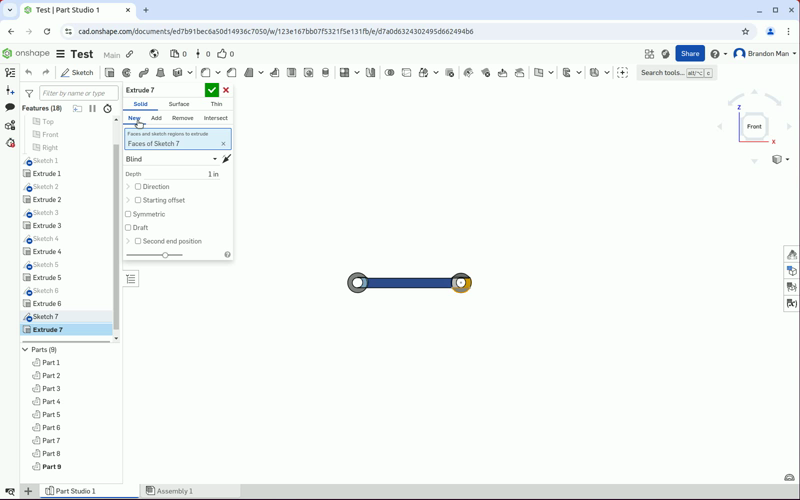
key(tab, 4)
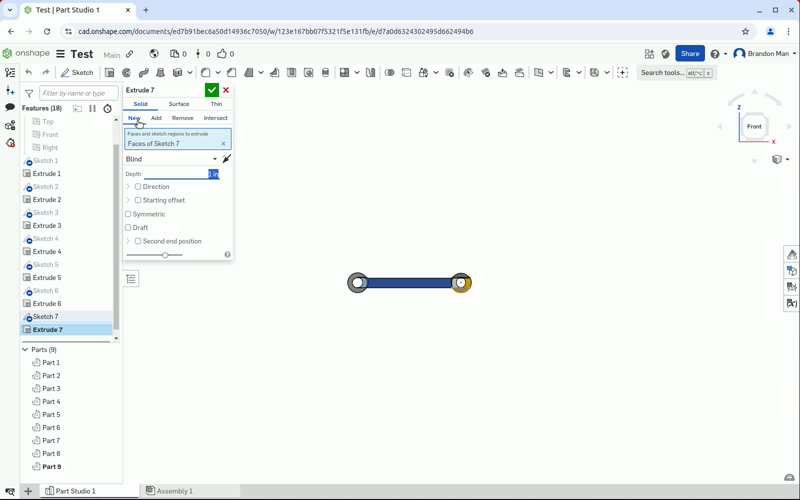
text(1.685)
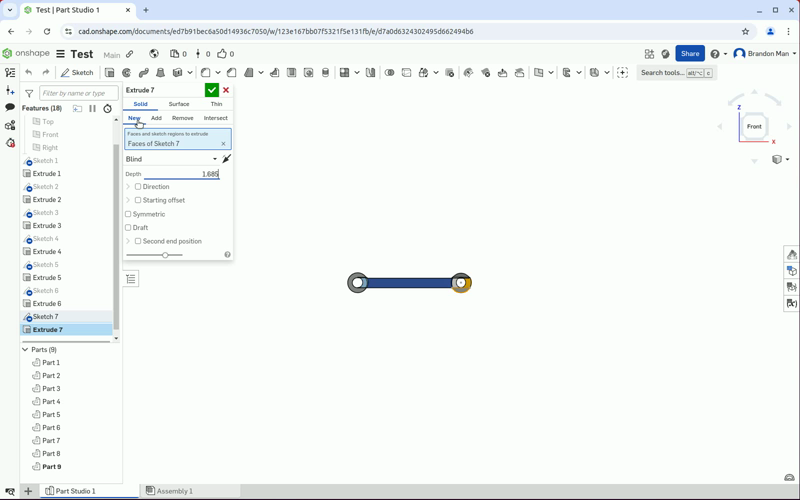
key(enter)
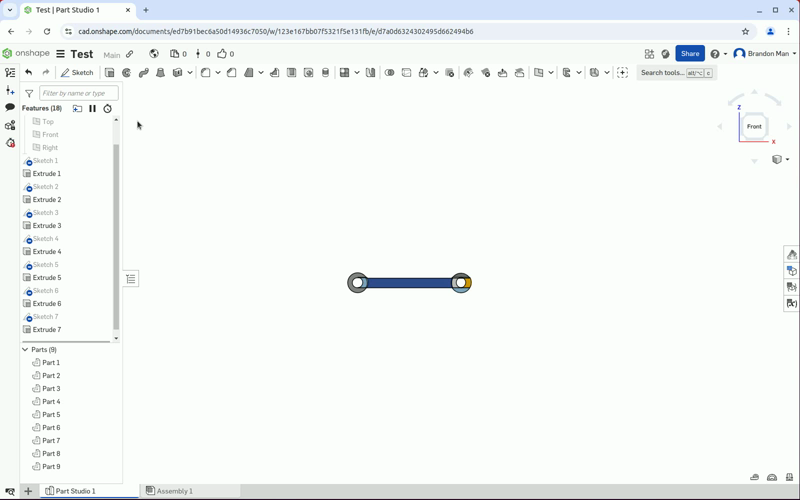
key(shift+h)
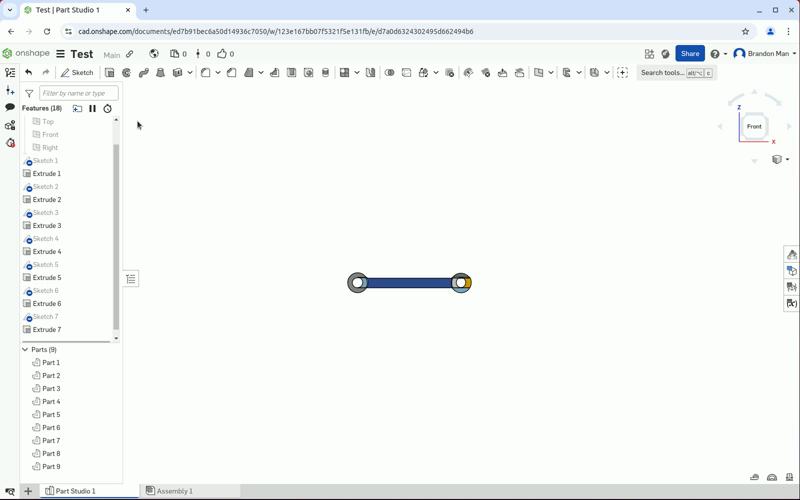
key(shift+h)
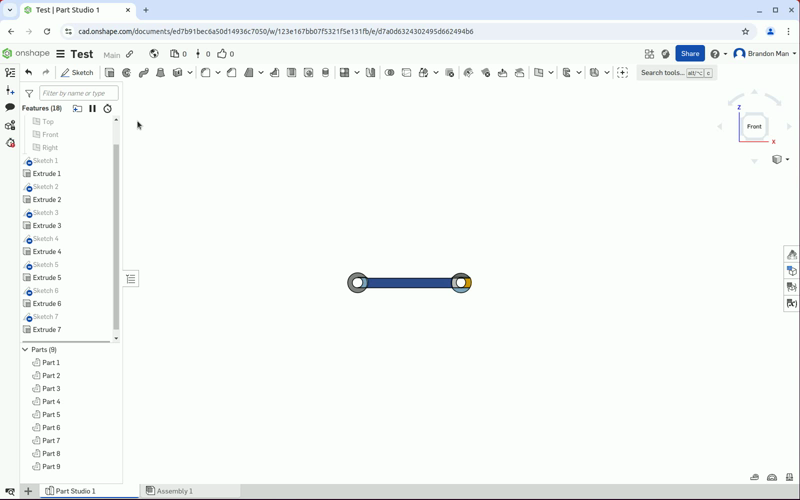
mouse_move(69, 163)
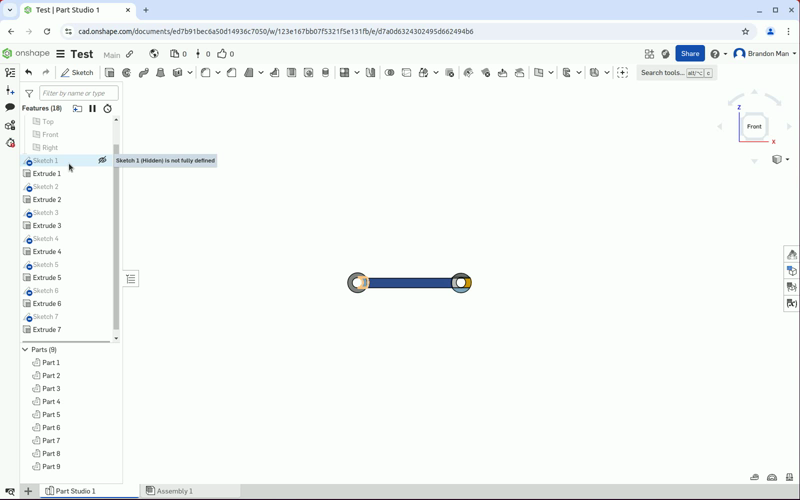
click(69, 163)
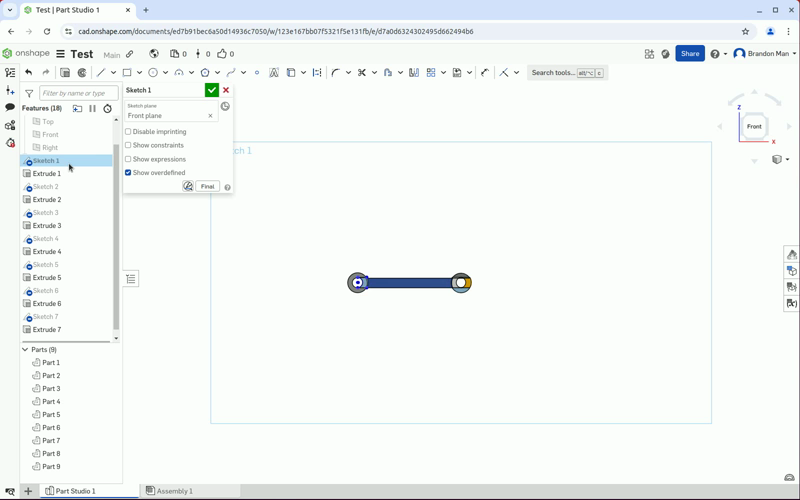
mouse_move(229, 92)
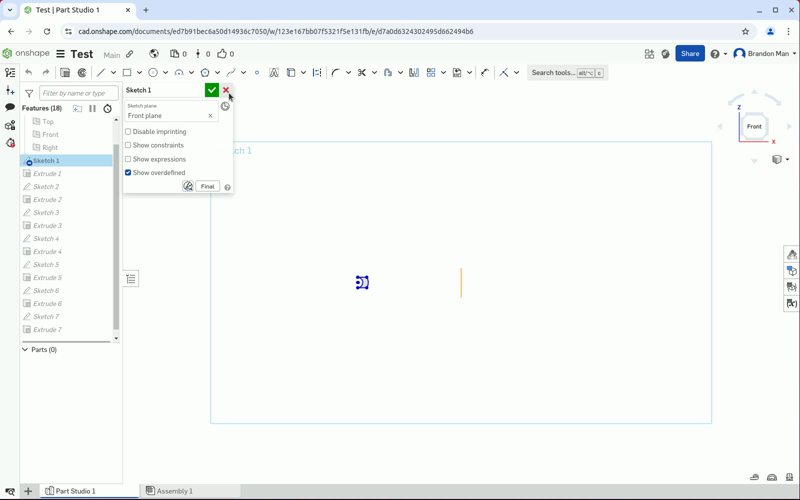
click(229, 92)
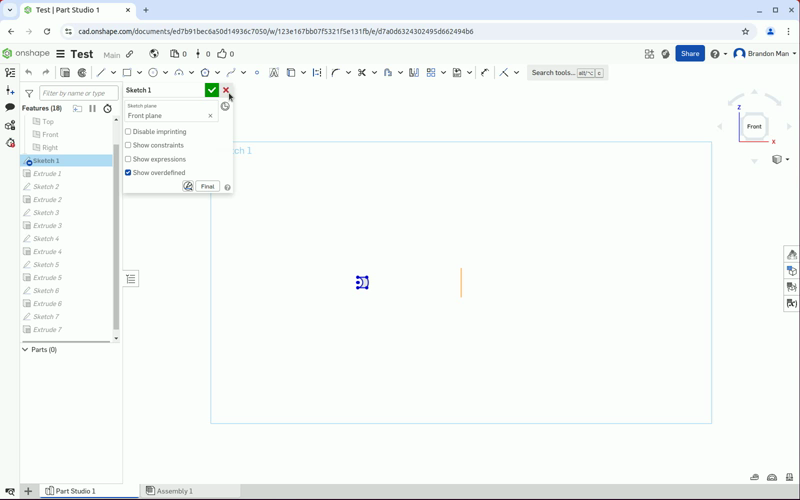
key(shift+s)
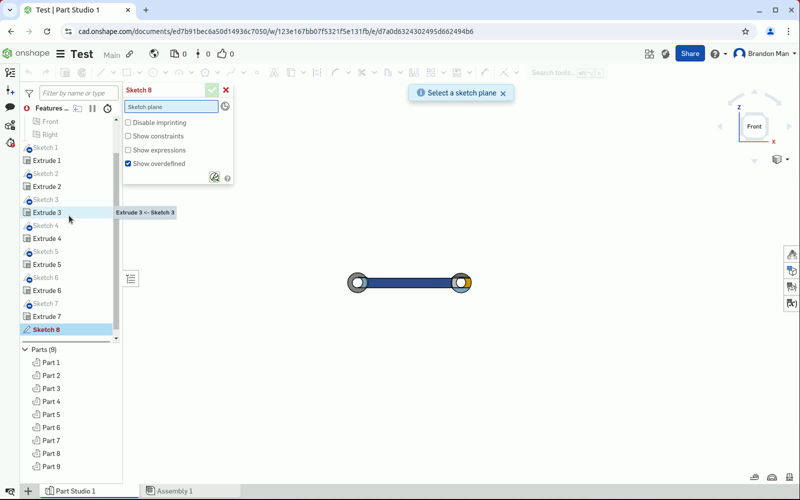
scroll(3)
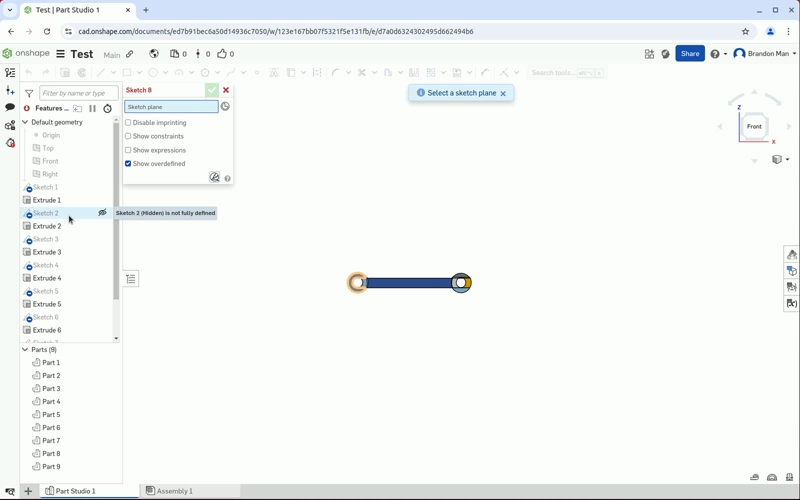
mouse_move(69, 163)
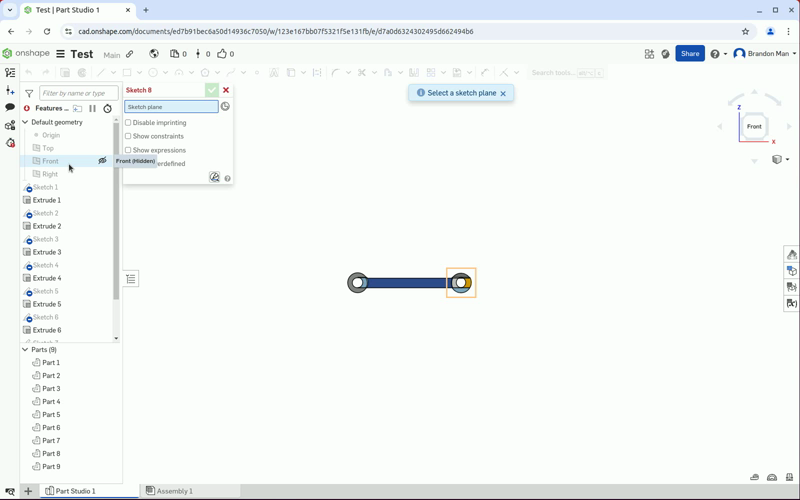
click(69, 163)
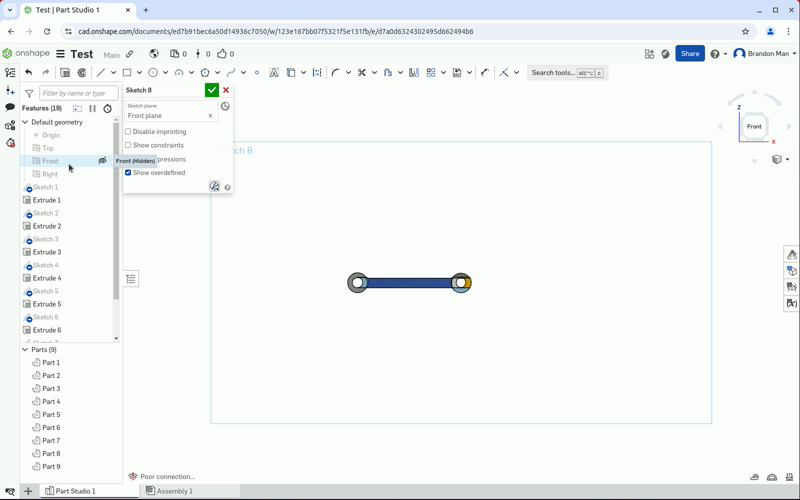
mouse_move(73, 352)
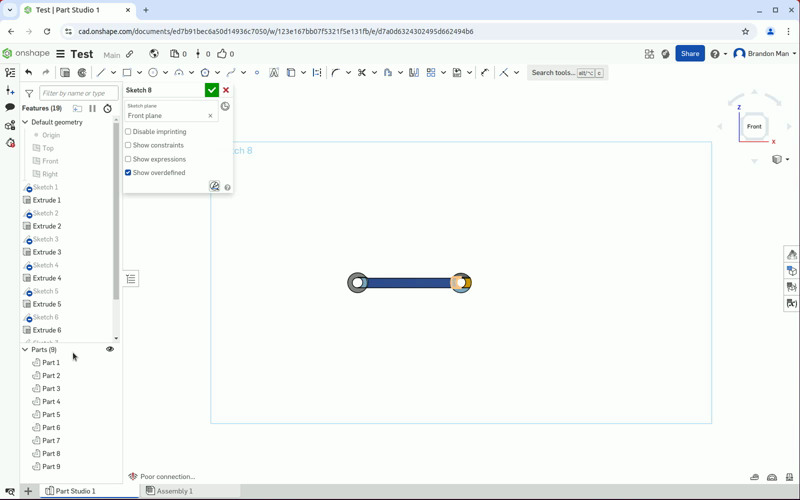
key(y)
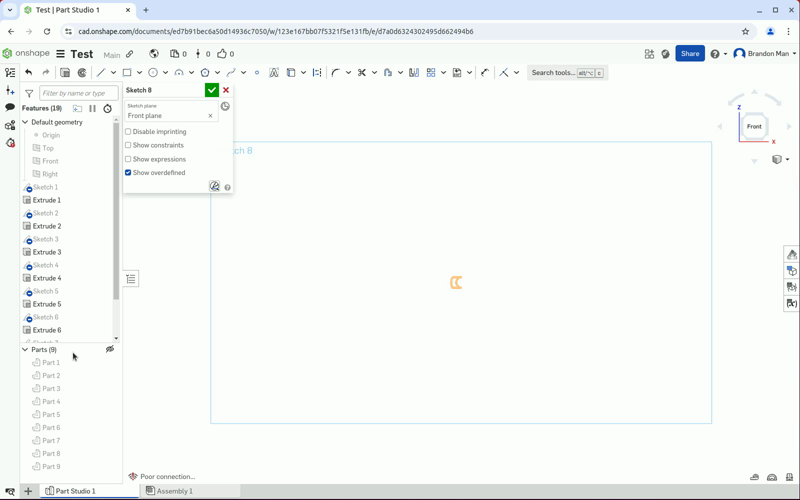
key(l)
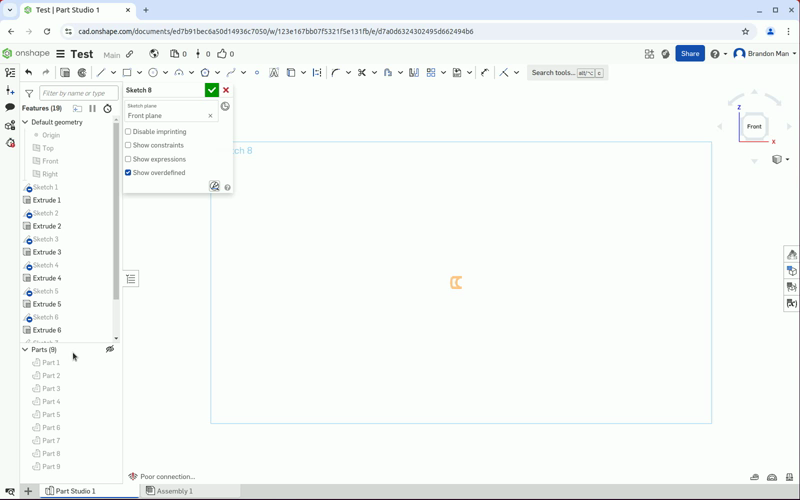
key_down(shift)
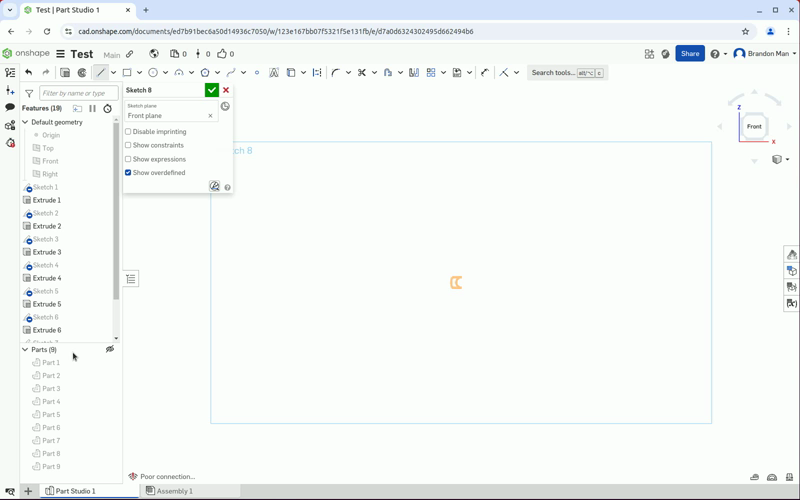
mouse_move(468, 287)
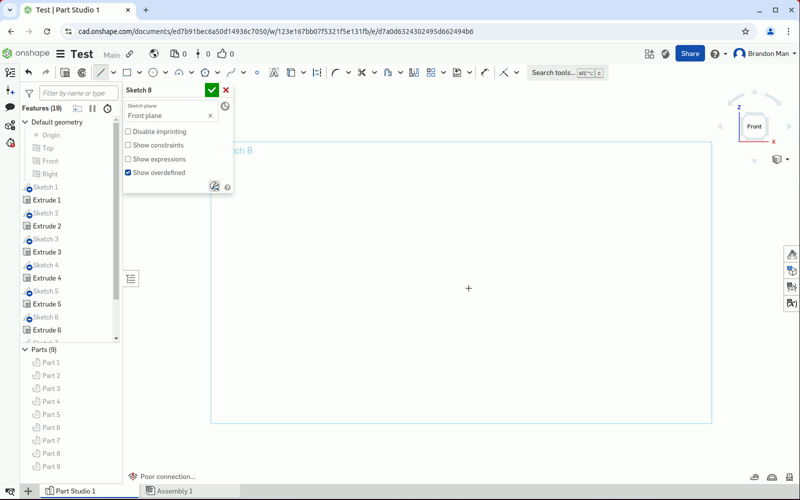
click(468, 287)
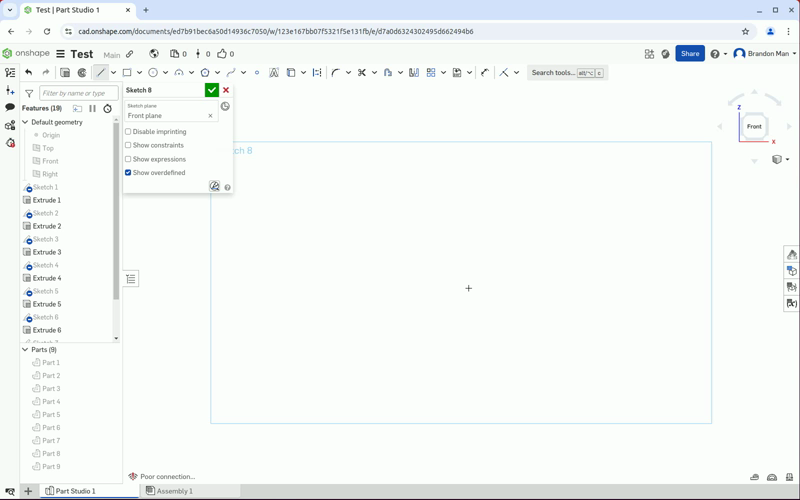
key_up(shift)
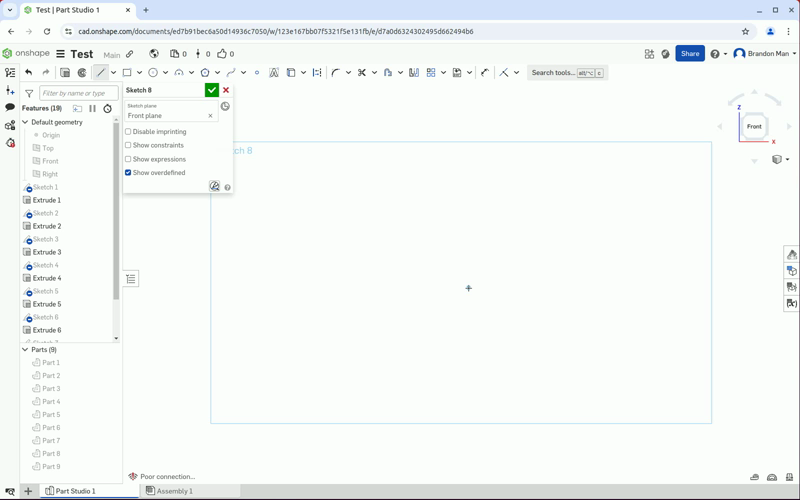
key_down(shift)
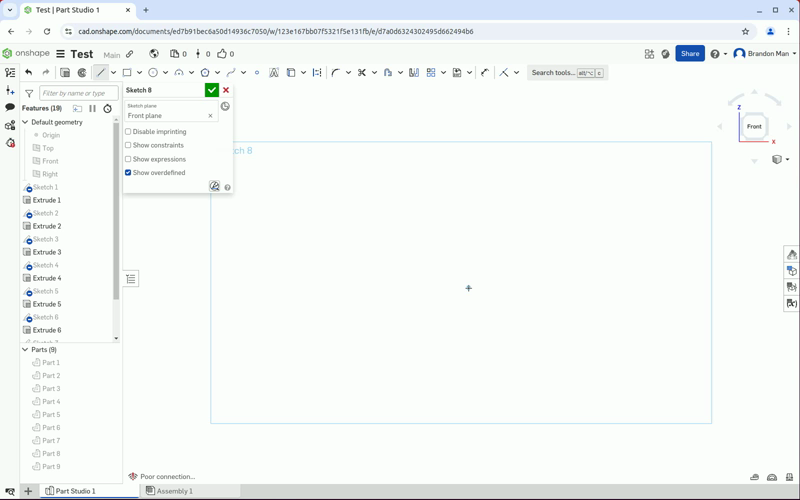
mouse_move(555, 287)
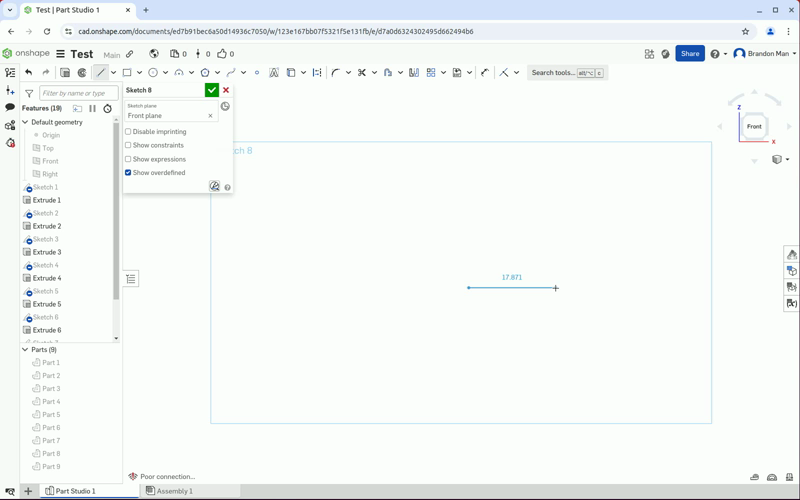
click(555, 287)
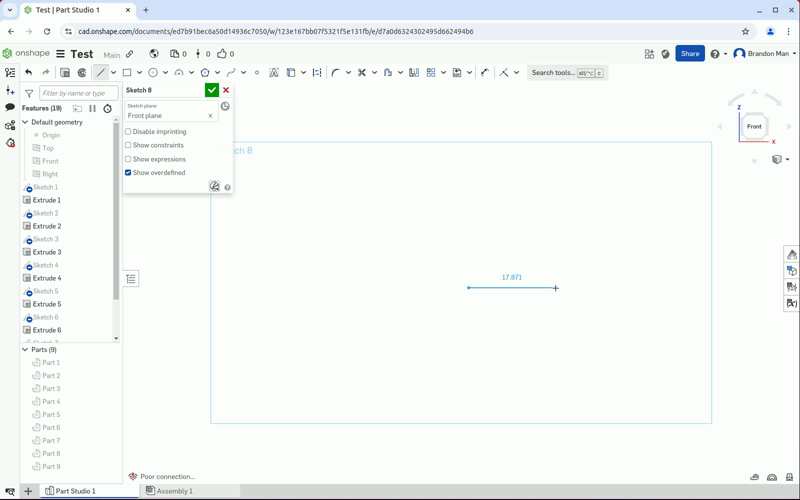
key_up(shift)
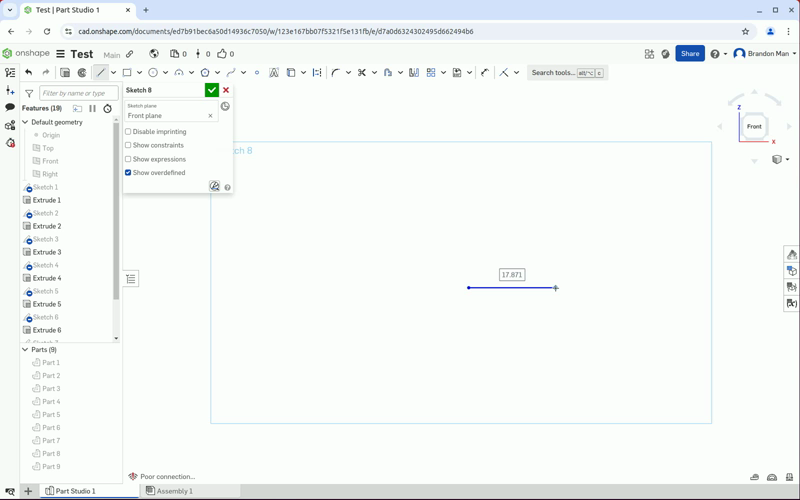
key(esc)
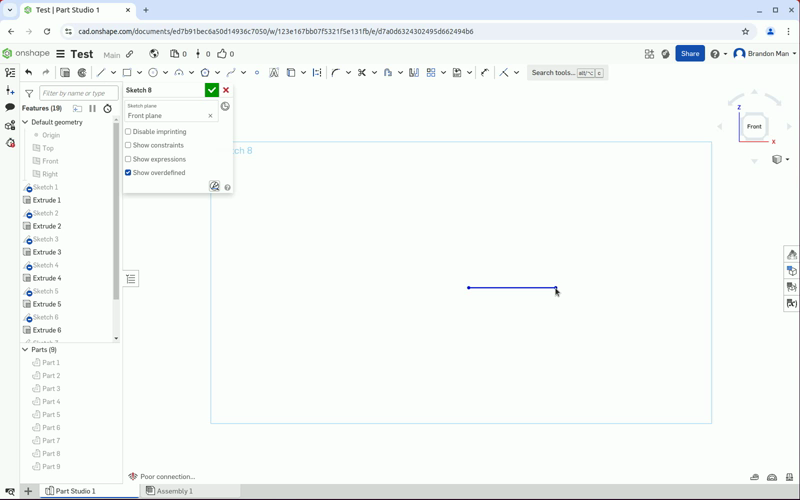
key(a)
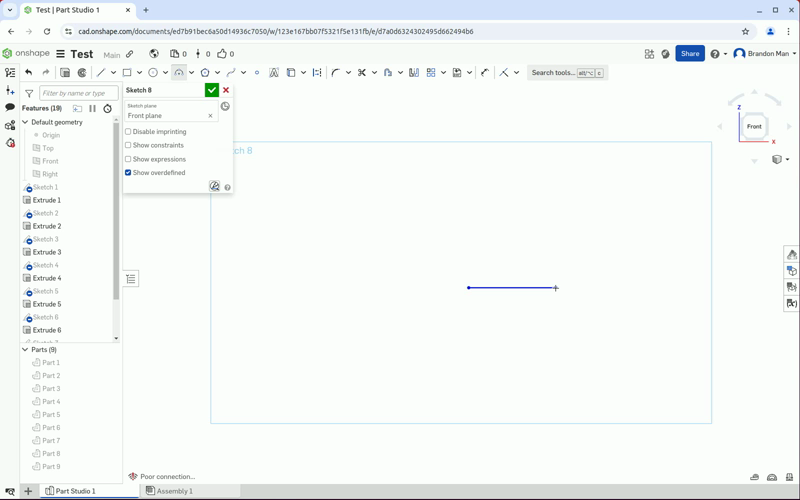
mouse_move(555, 287)
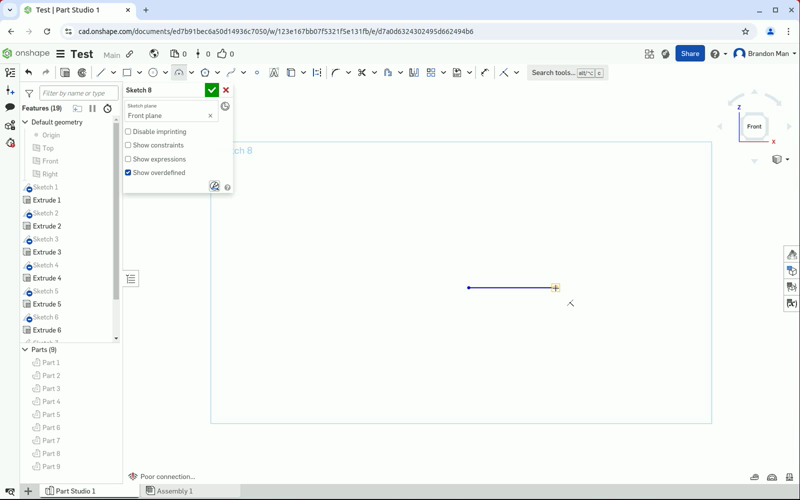
click(555, 287)
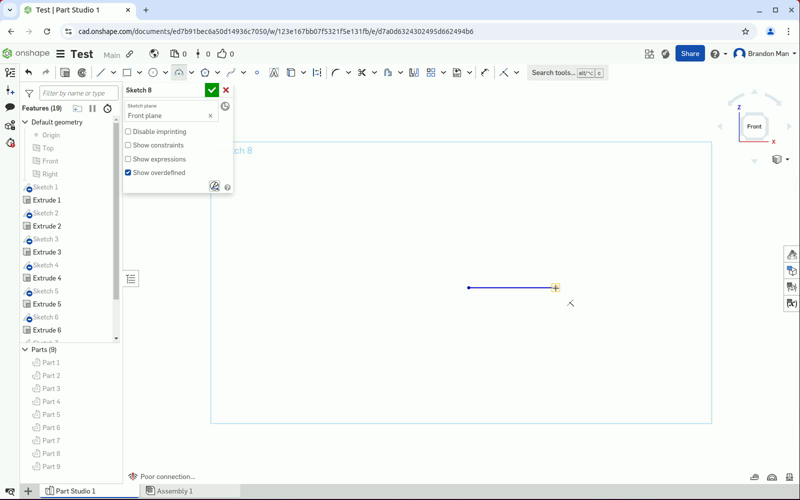
key_down(shift)
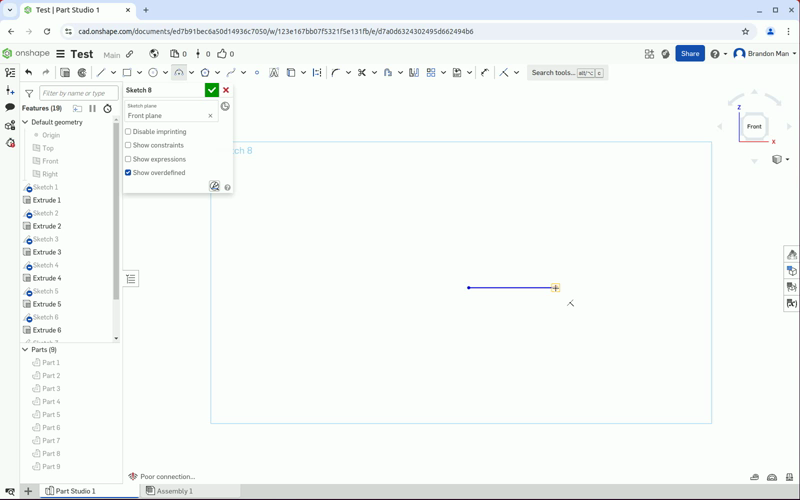
mouse_move(555, 278)
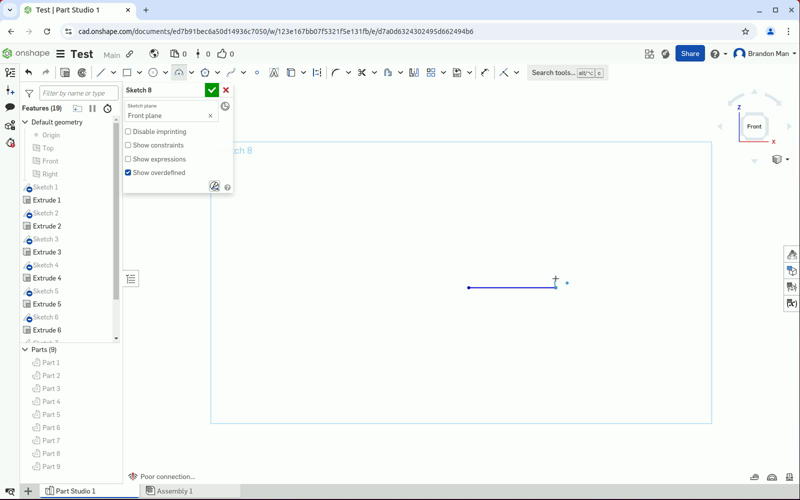
click(555, 278)
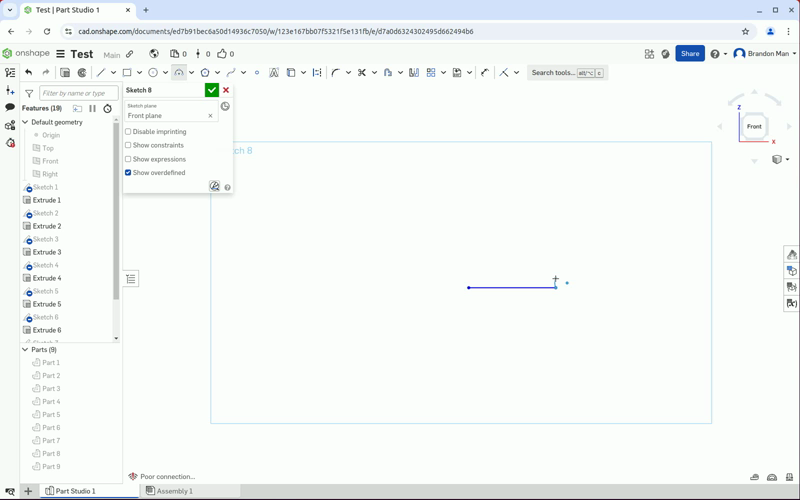
mouse_move(554, 282)
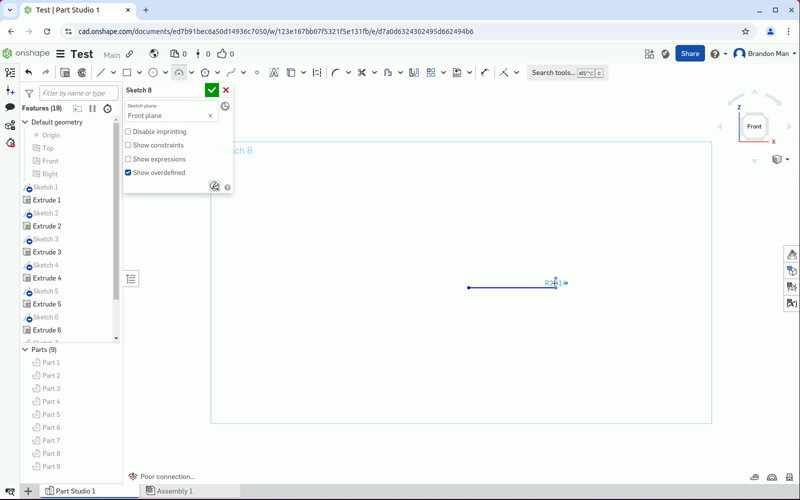
click(554, 282)
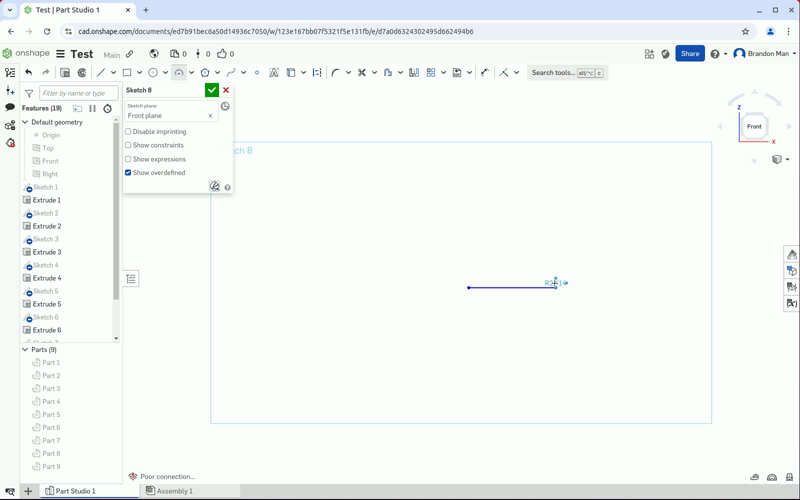
key_up(shift)
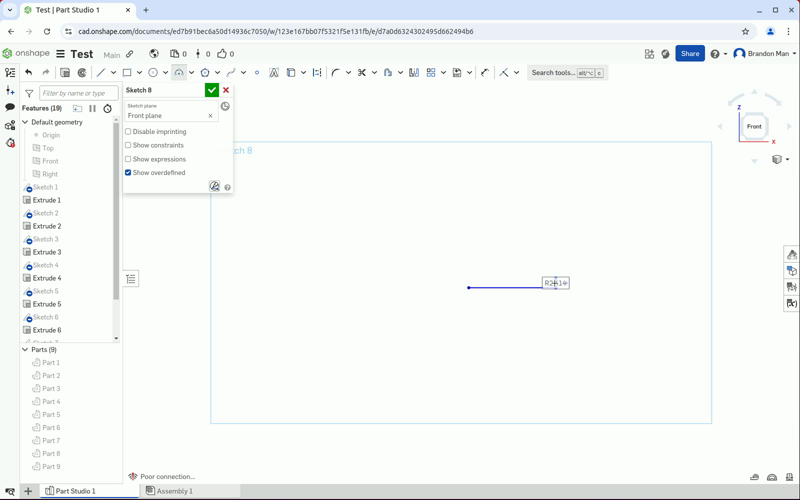
key(esc)
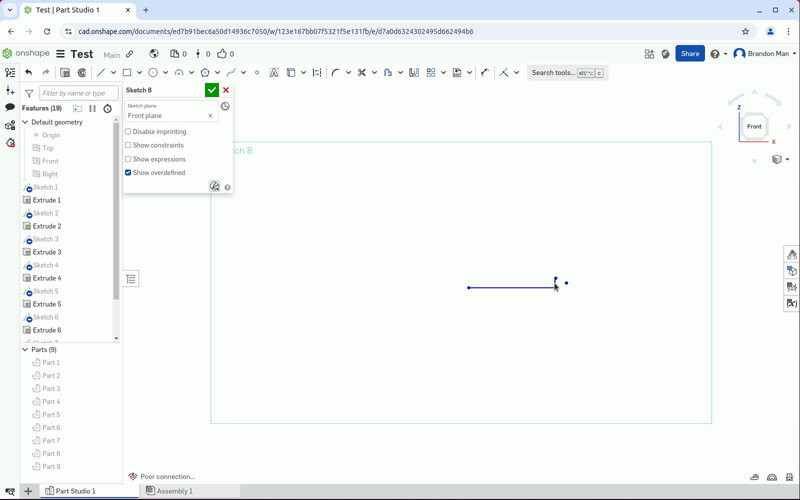
key(l)
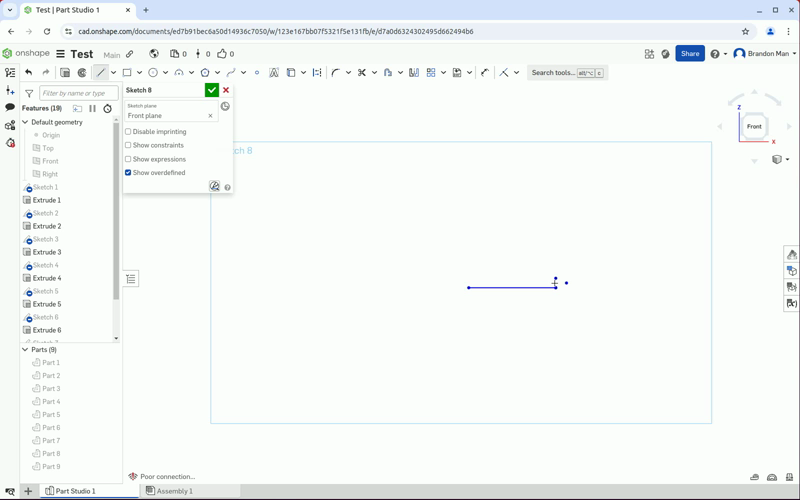
mouse_move(555, 278)
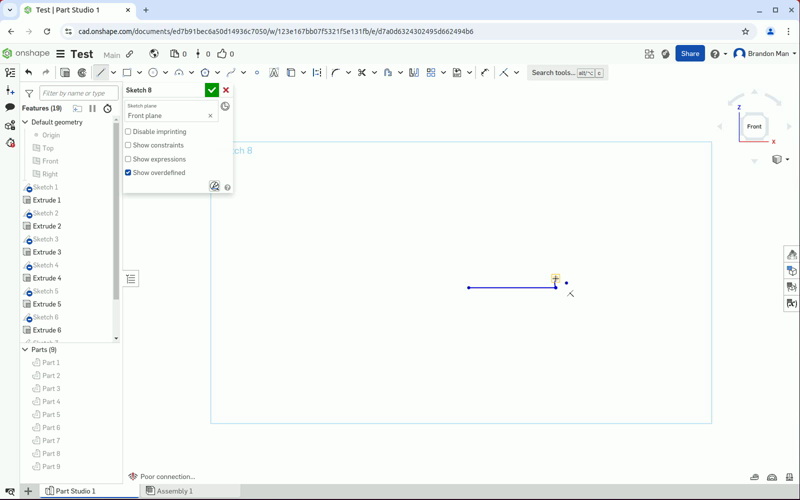
click(555, 278)
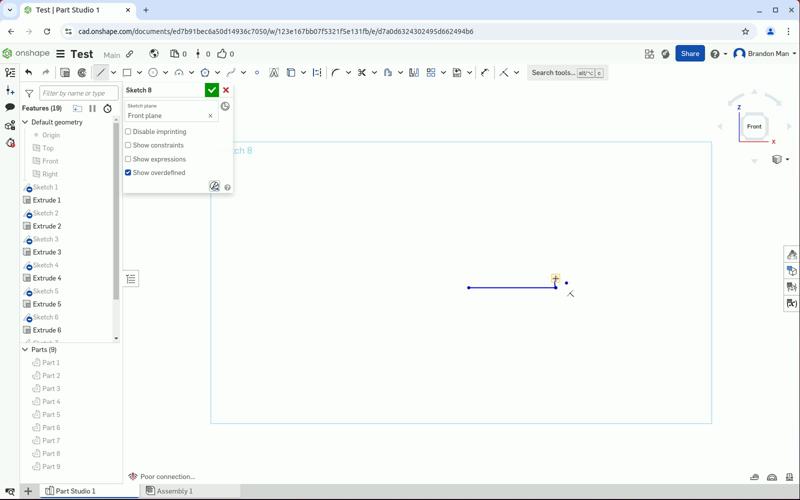
key_down(shift)
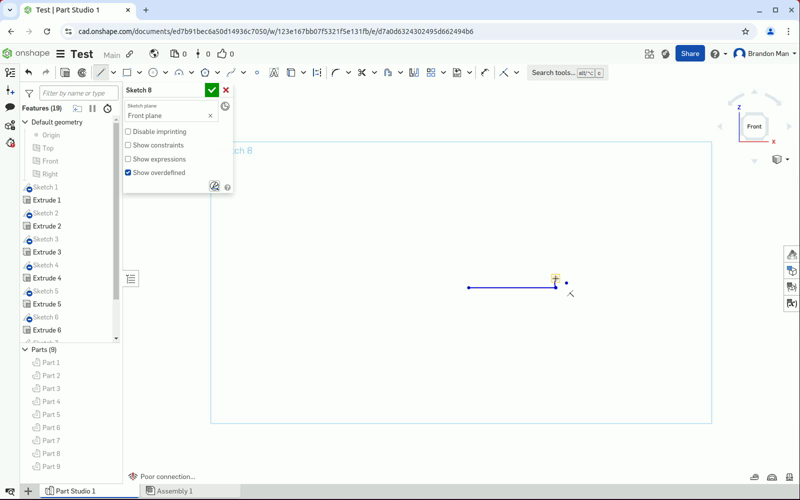
mouse_move(468, 278)
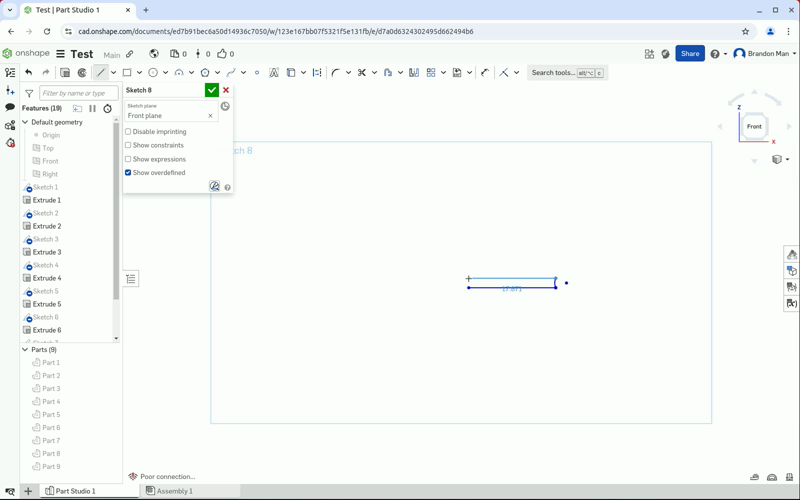
click(468, 278)
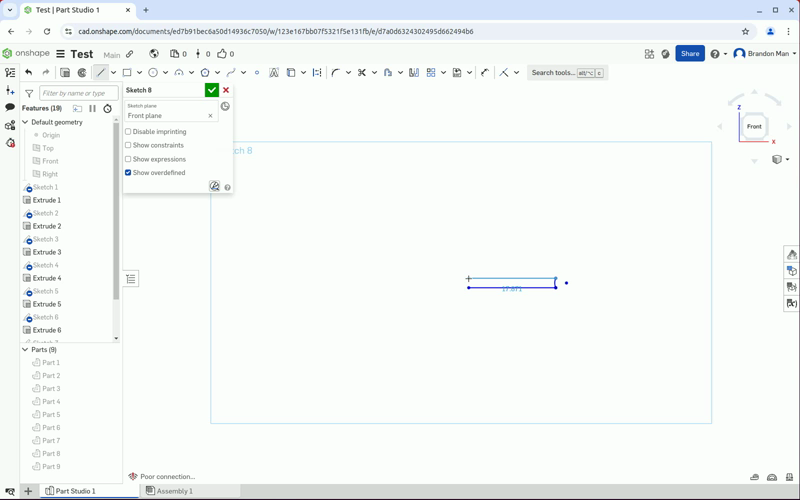
key_up(shift)
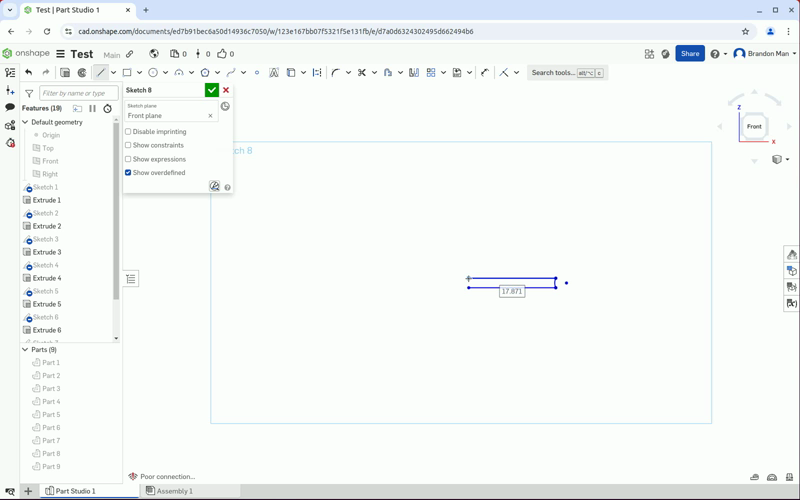
key(esc)
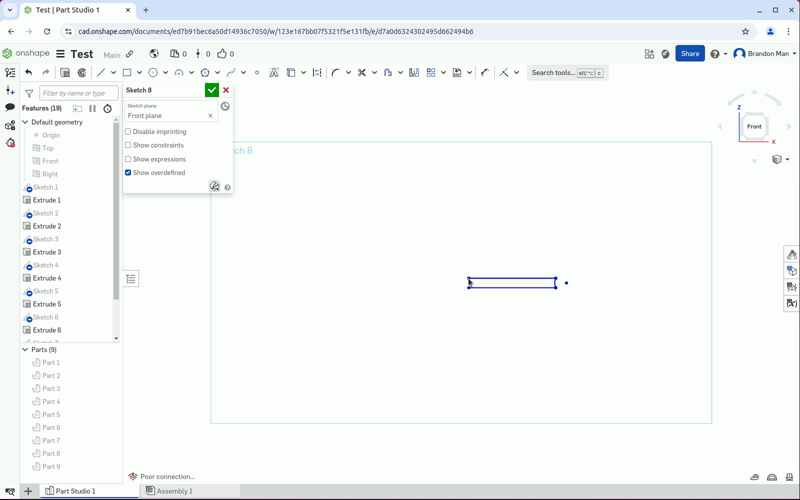
key(a)
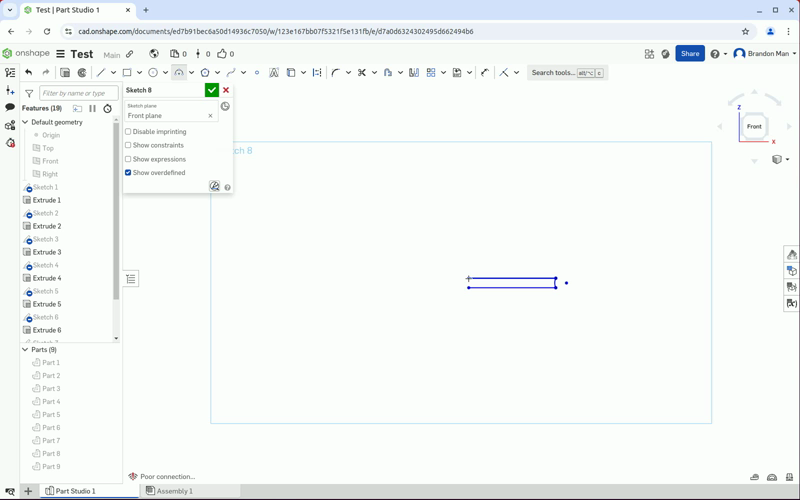
mouse_move(468, 278)
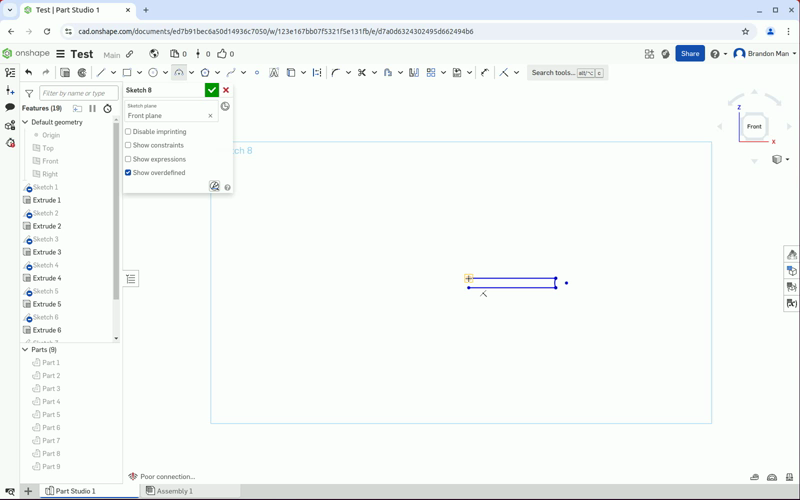
click(468, 278)
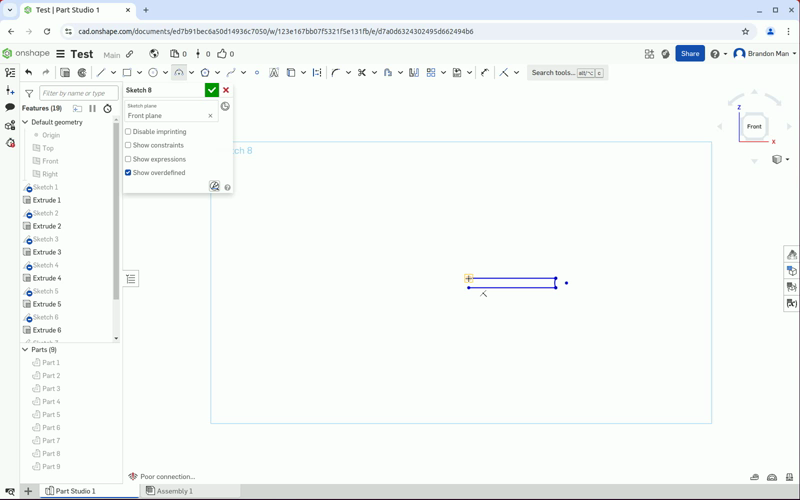
mouse_move(468, 287)
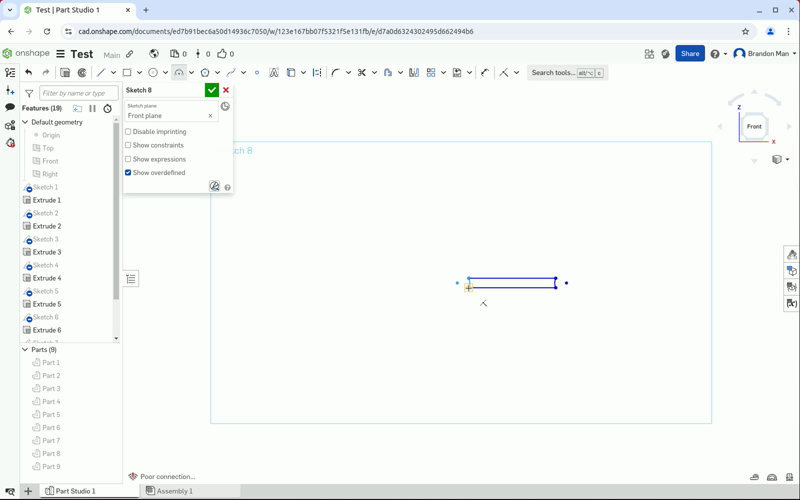
click(468, 287)
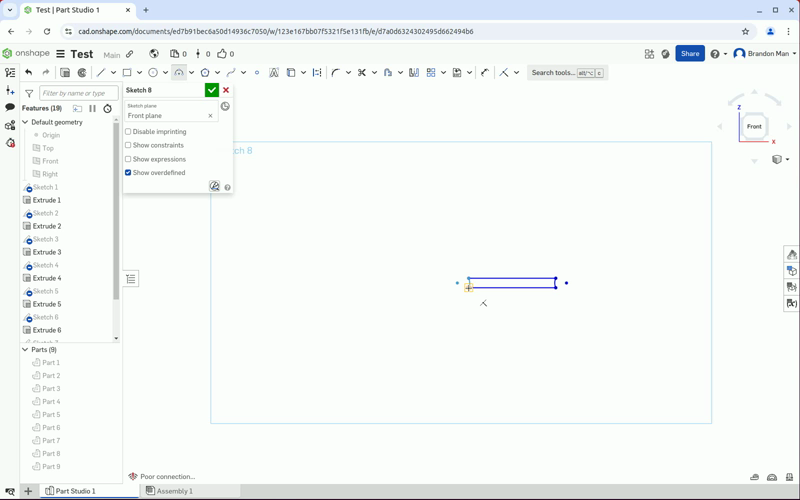
key_down(shift)
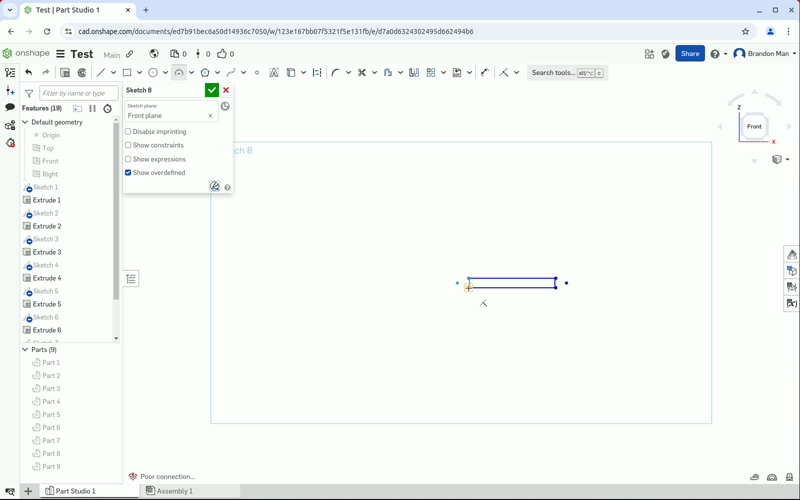
mouse_move(470, 282)
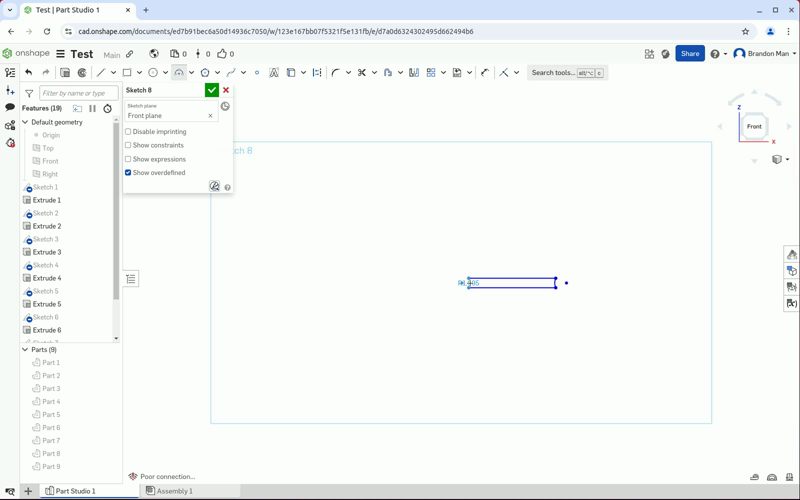
click(470, 282)
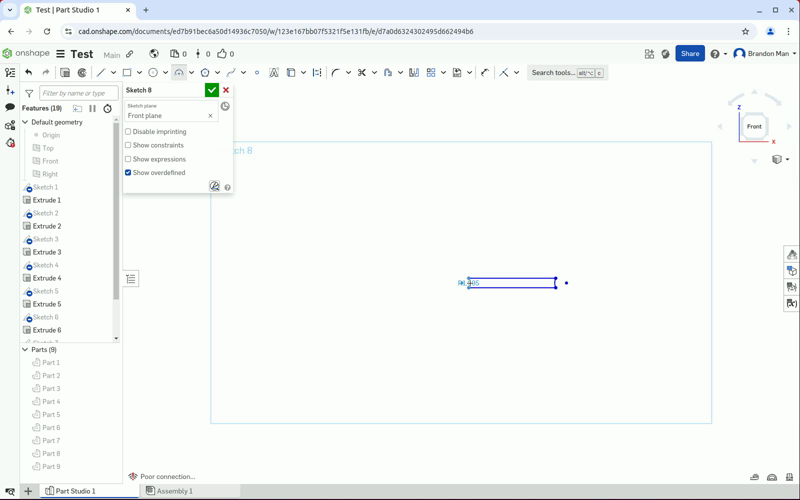
key_up(shift)
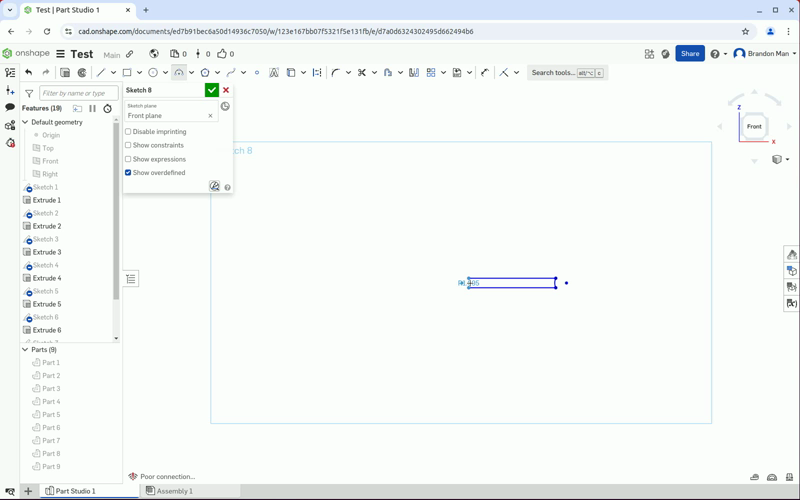
key(esc)
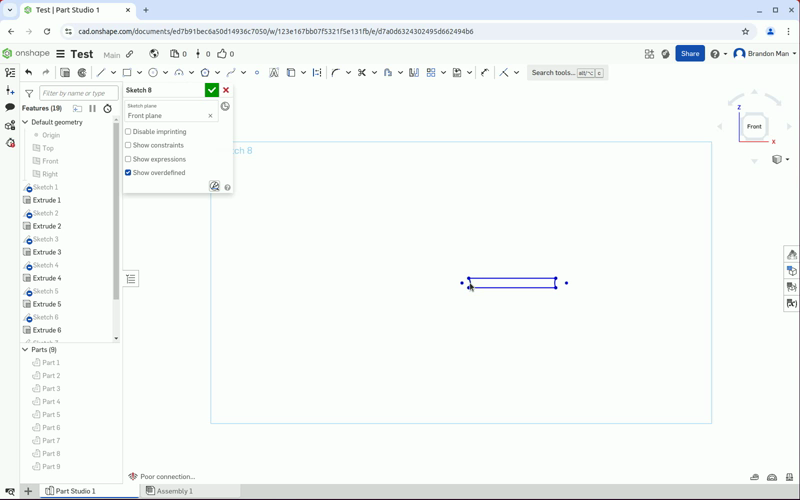
mouse_move(504, 281)
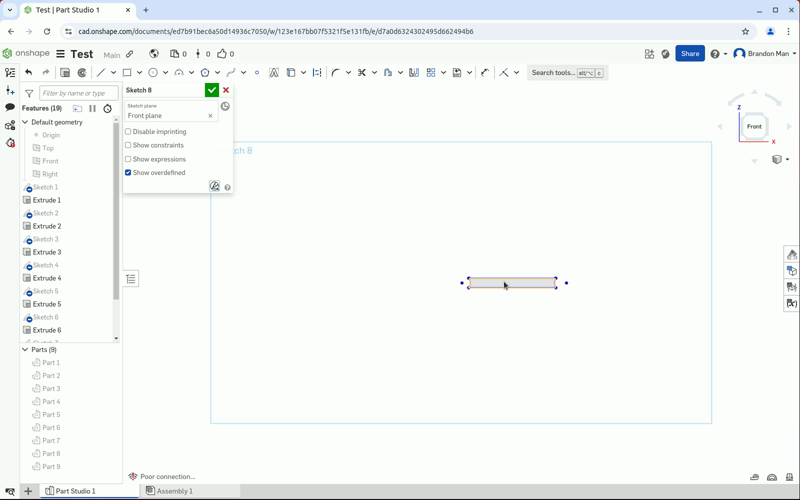
scroll(6)
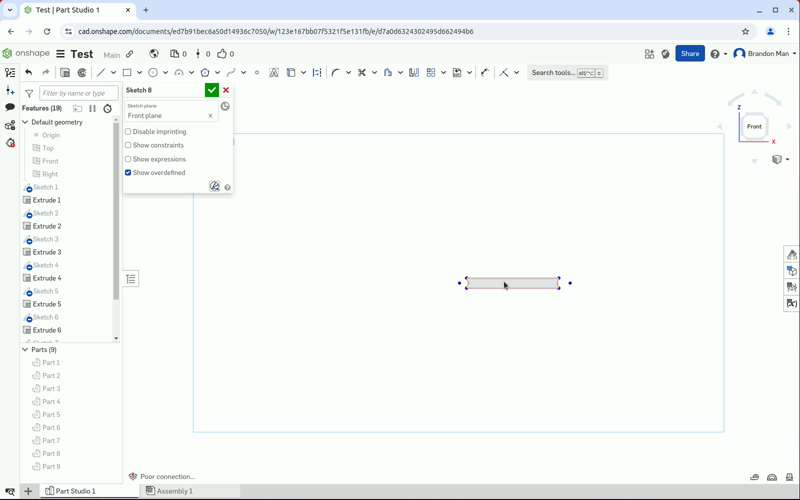
scroll(6)
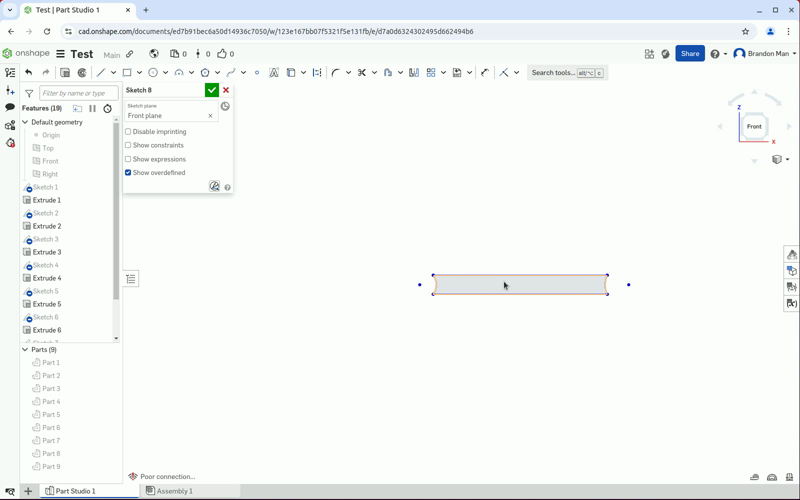
scroll(6)
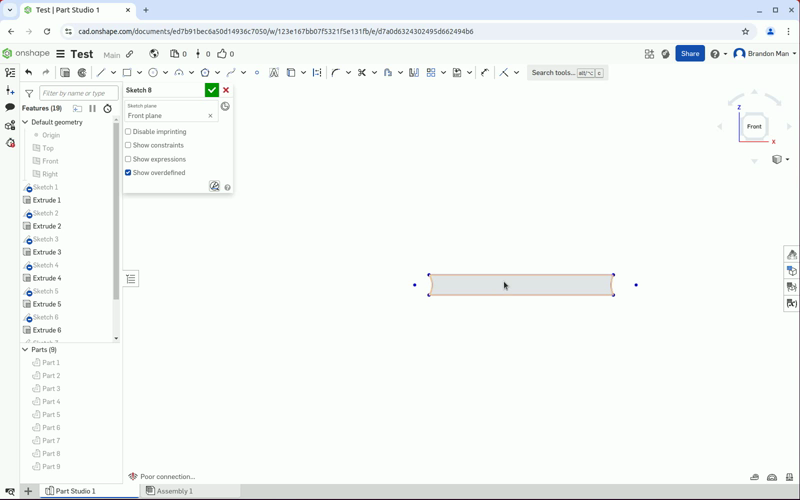
scroll(6)
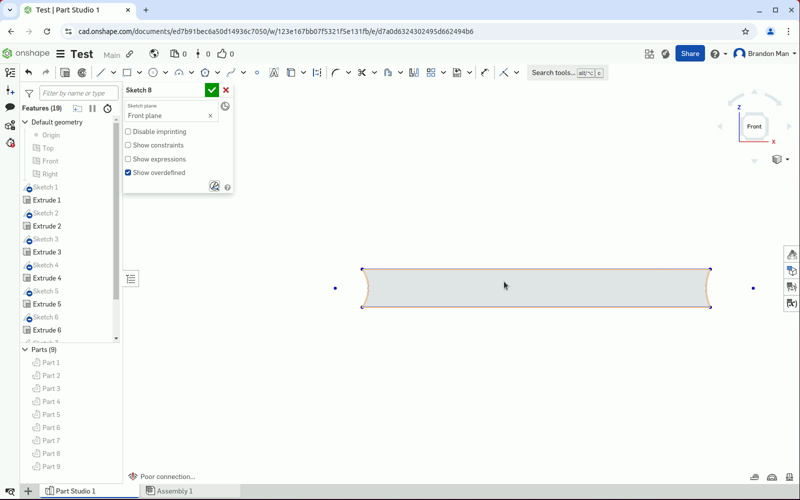
scroll(6)
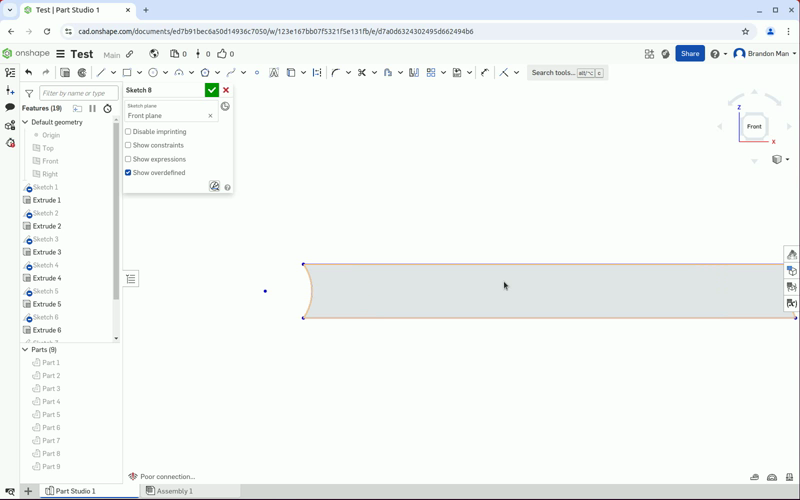
scroll(6)
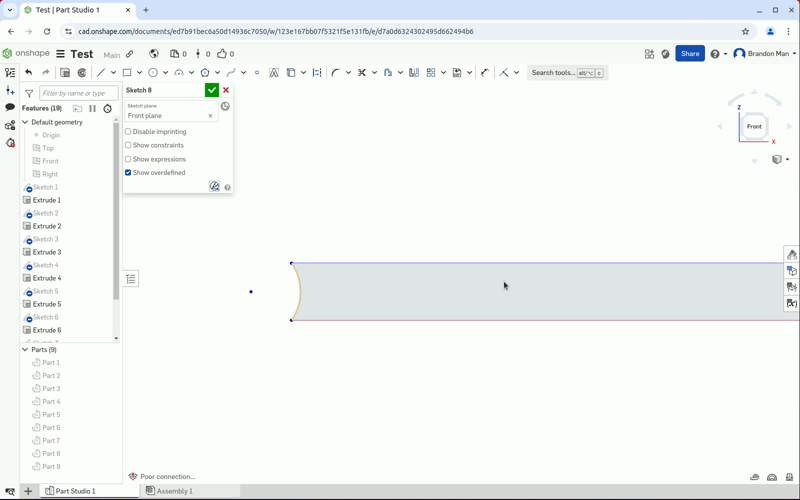
scroll(6)
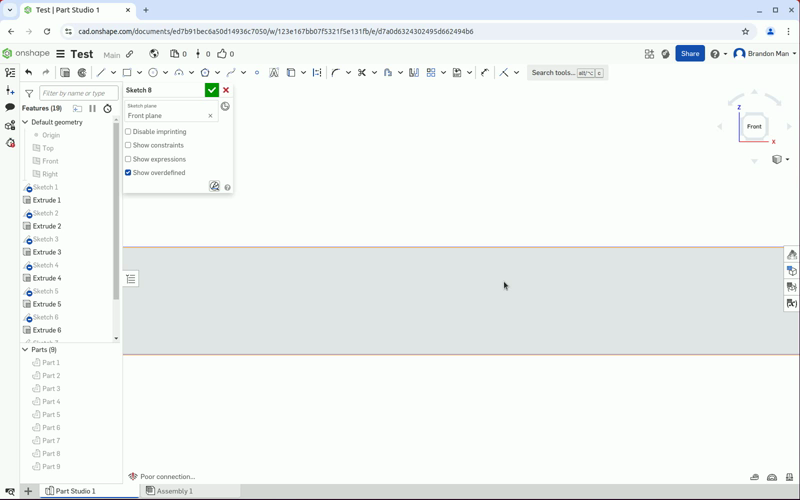
click(504, 281)
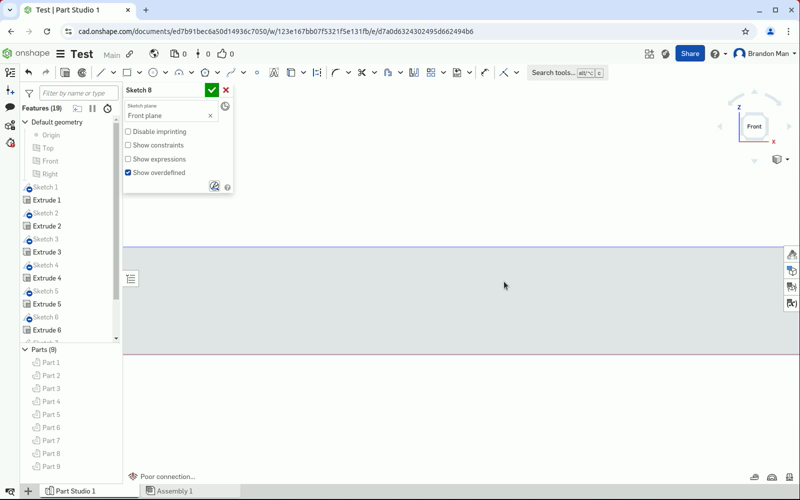
scroll(-6)
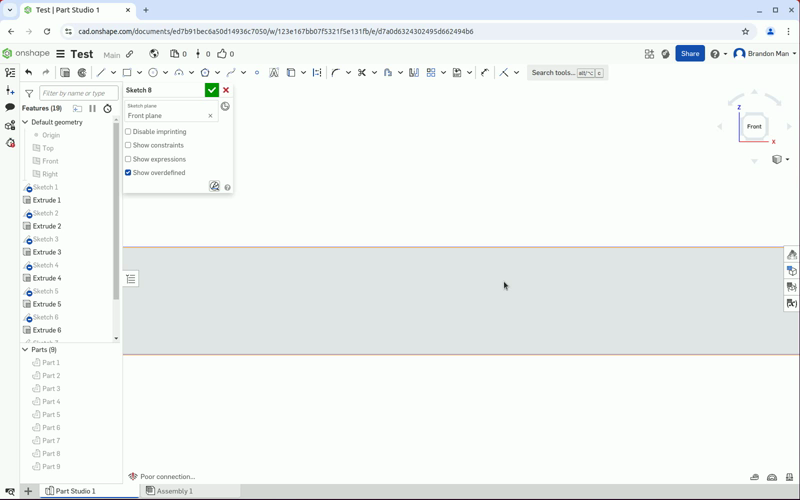
scroll(-6)
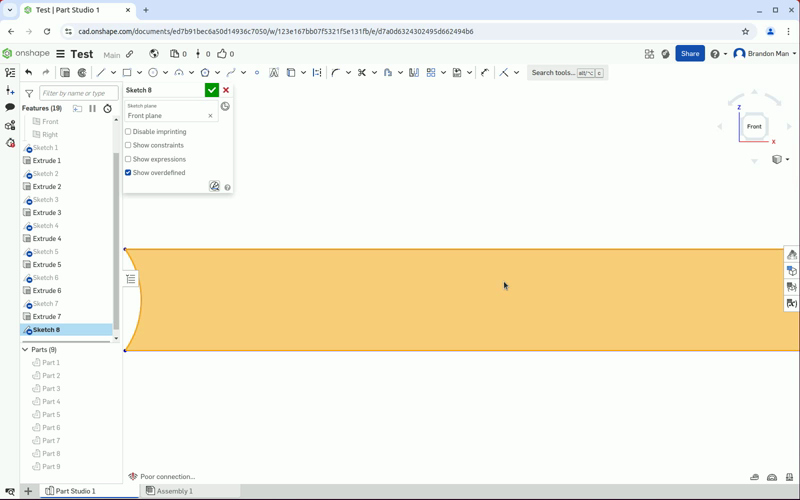
scroll(-6)
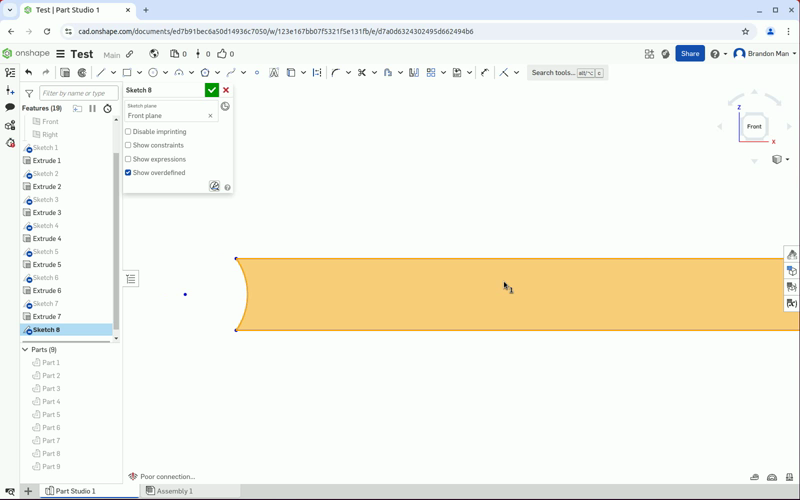
scroll(-6)
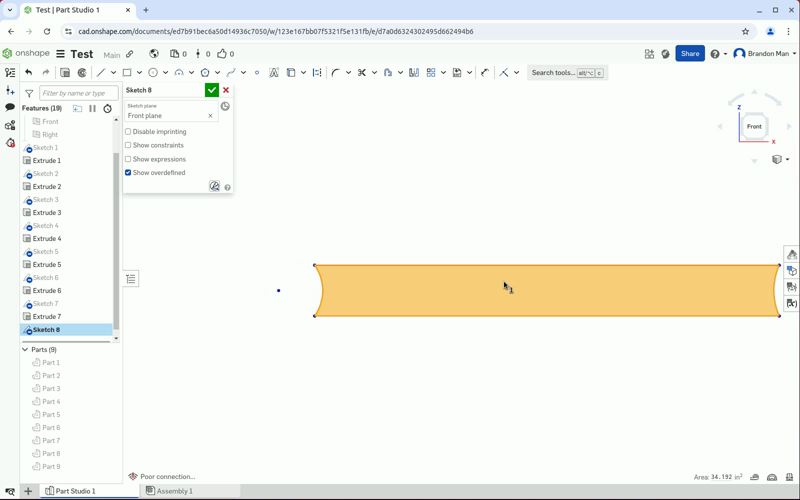
scroll(-6)
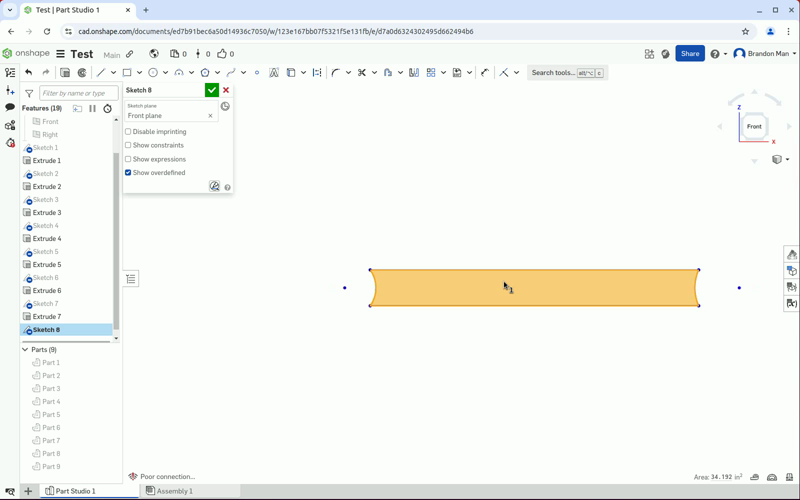
scroll(-6)
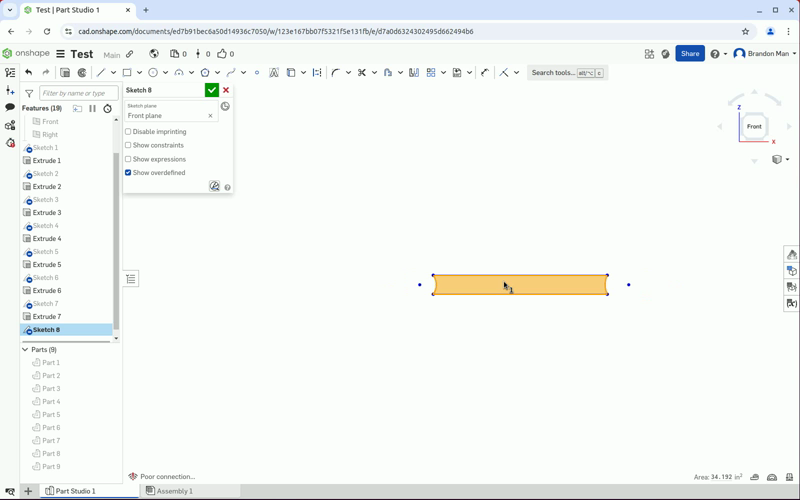
scroll(-6)
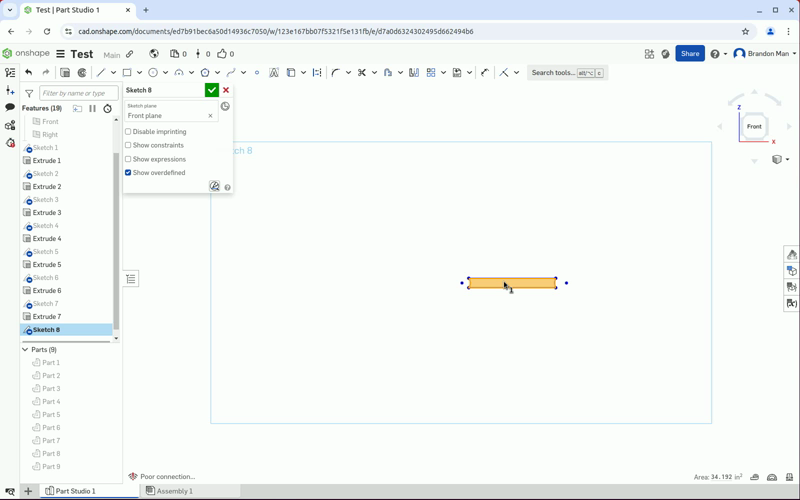
mouse_move(73, 352)
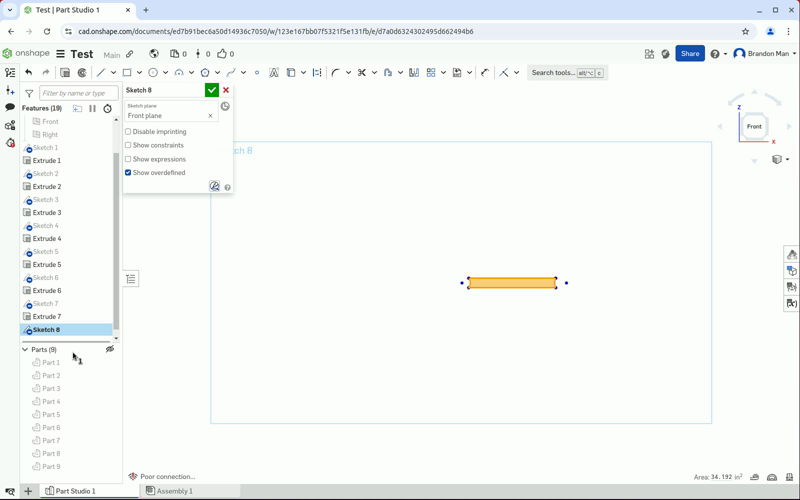
key(shift+y)
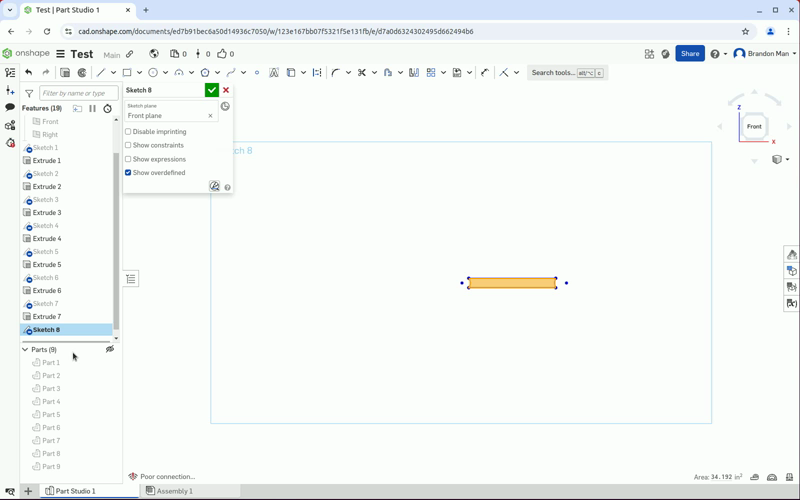
key(shift+e)
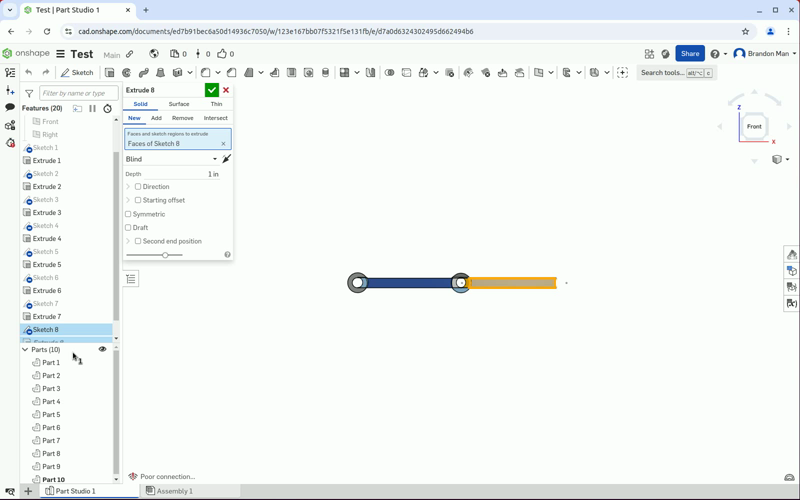
mouse_move(143, 106)
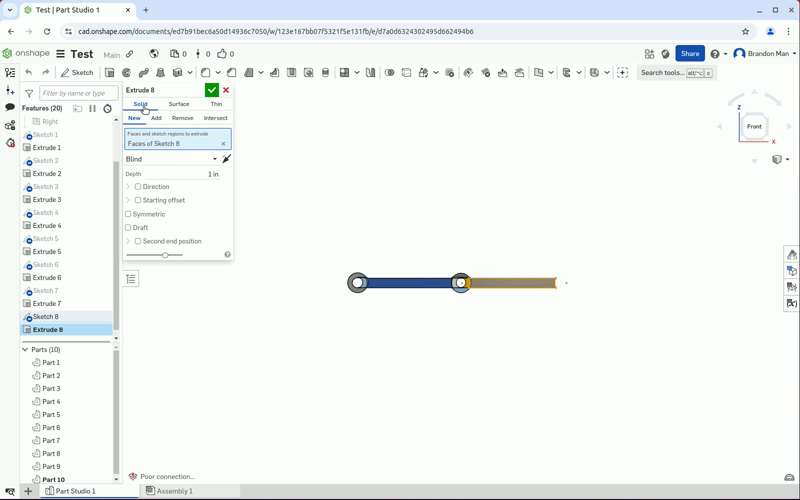
click(143, 106)
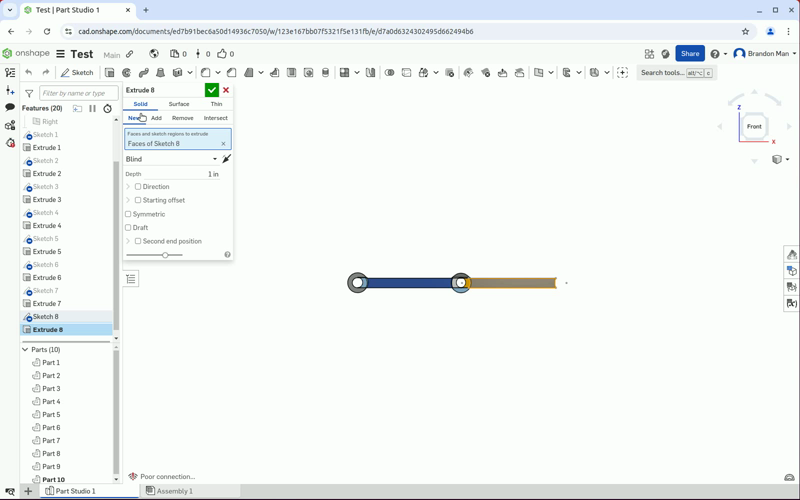
mouse_move(137, 120)
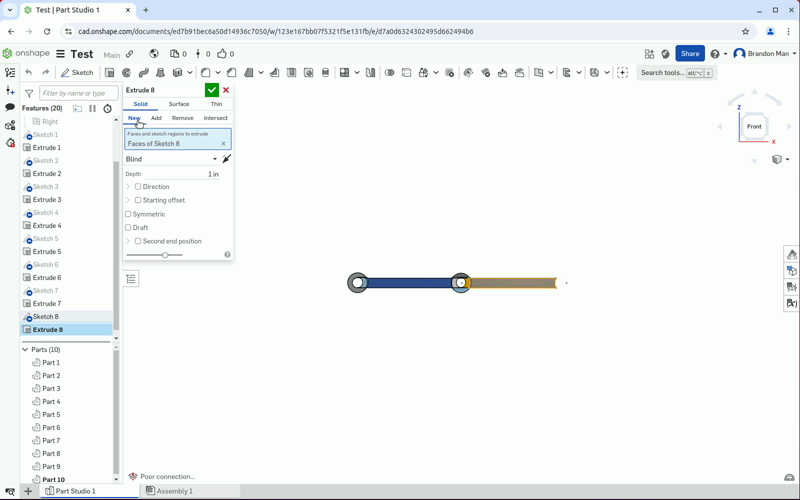
click(137, 120)
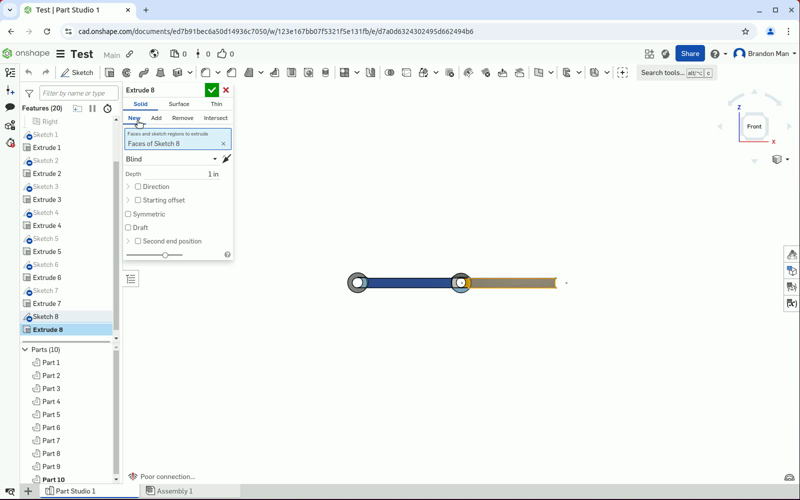
key(tab, 4)
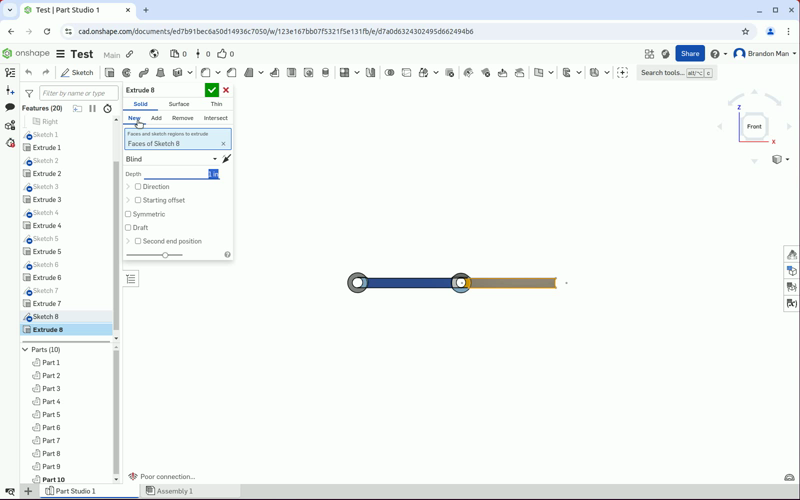
text(1.685)
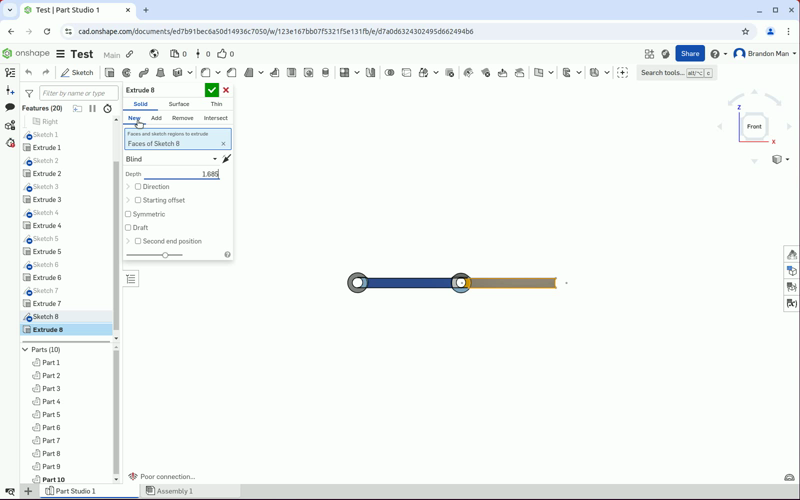
key(enter)
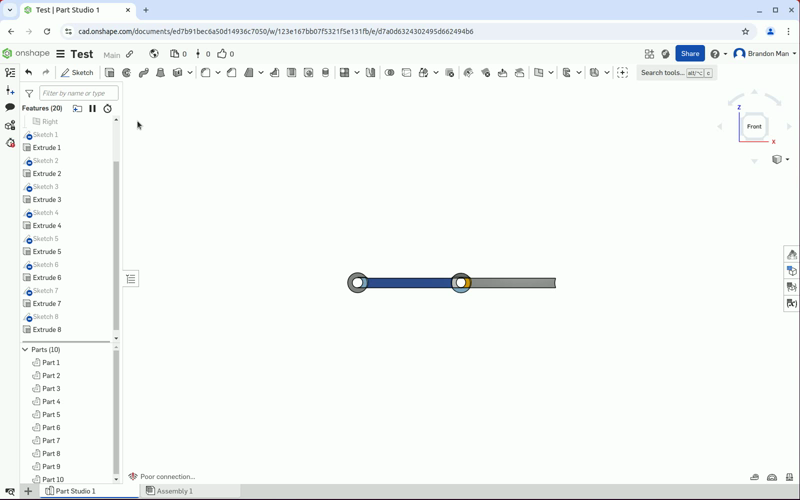
key(shift+h)
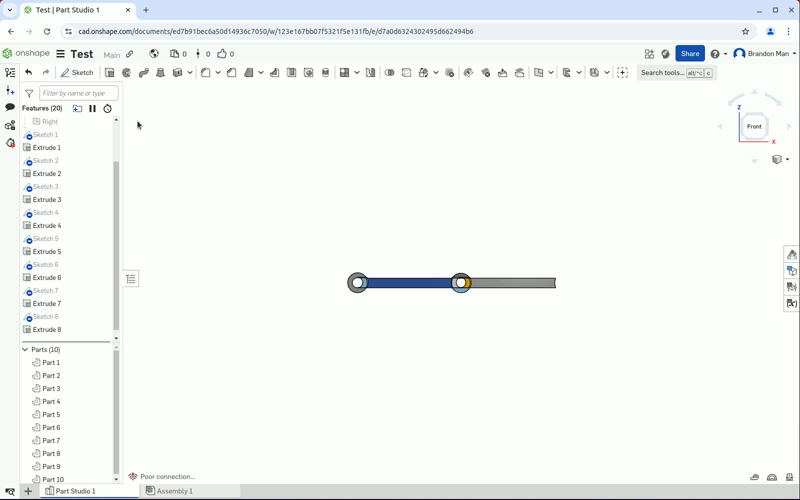
key(shift+h)
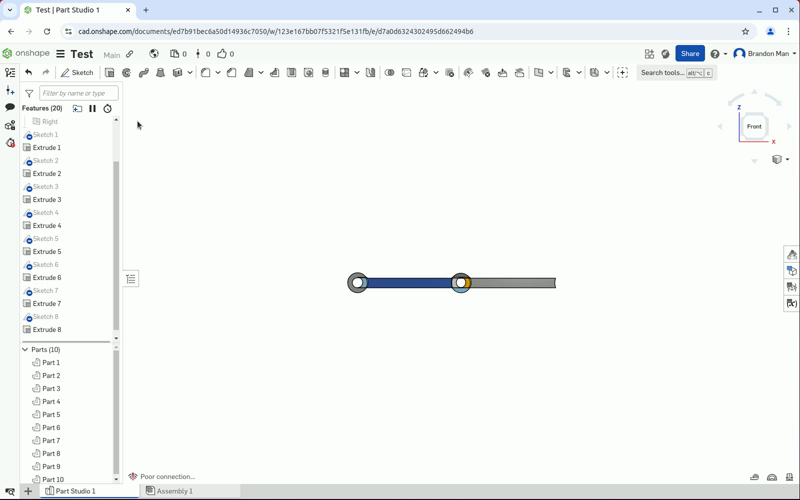
mouse_move(69, 137)
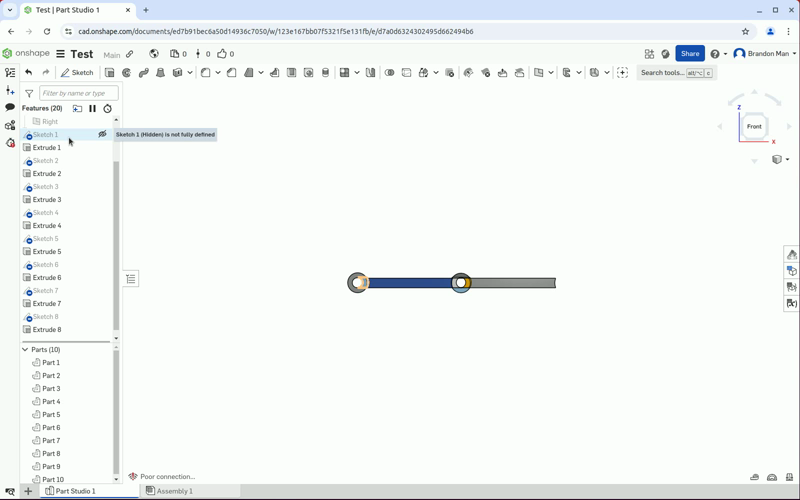
click(69, 137)
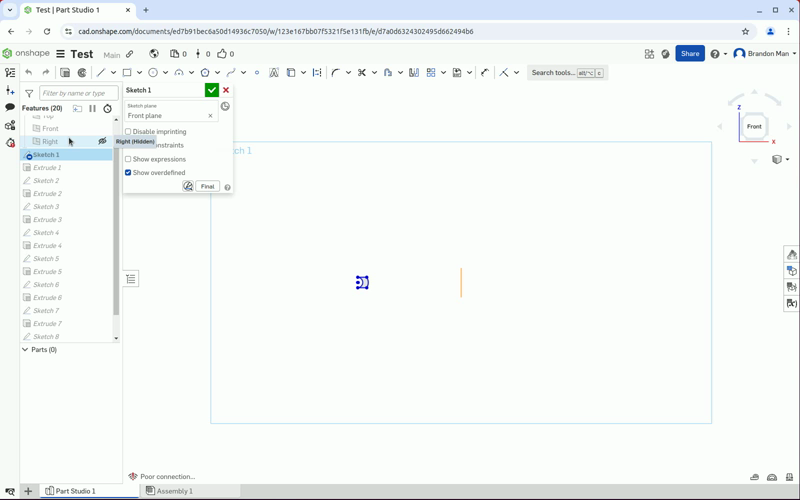
mouse_move(229, 92)
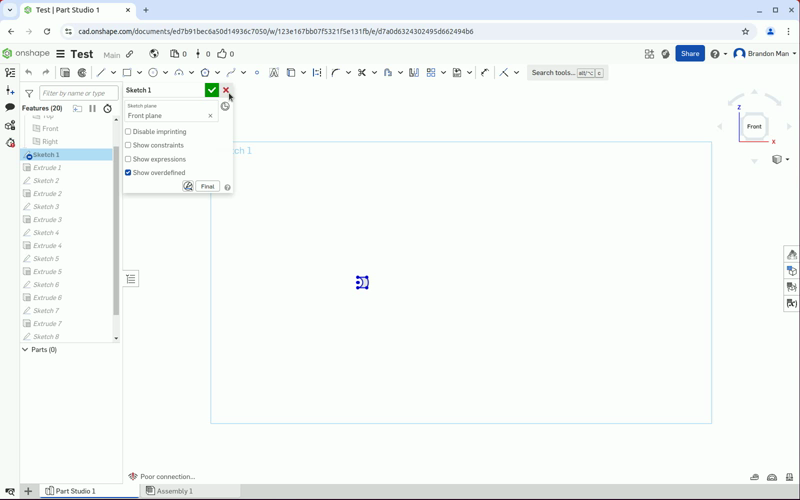
click(229, 92)
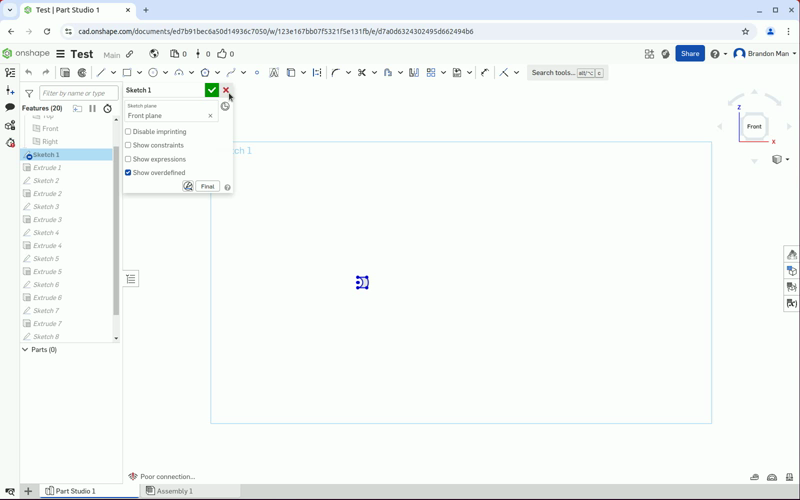
key(shift+s)
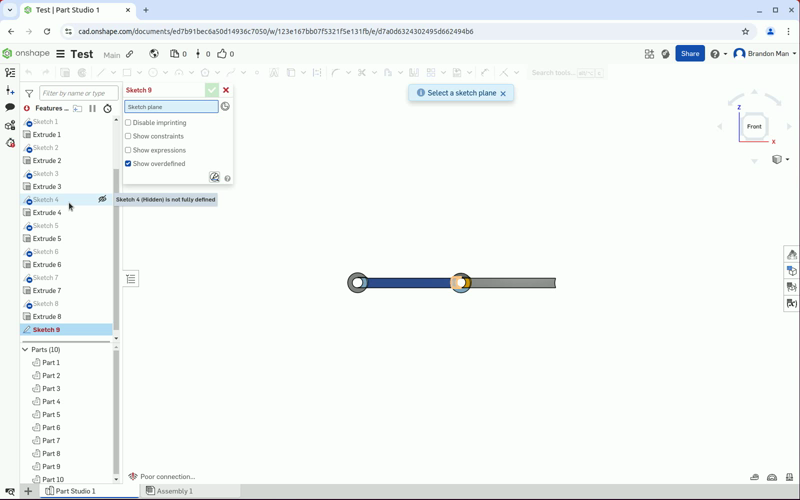
scroll(3)
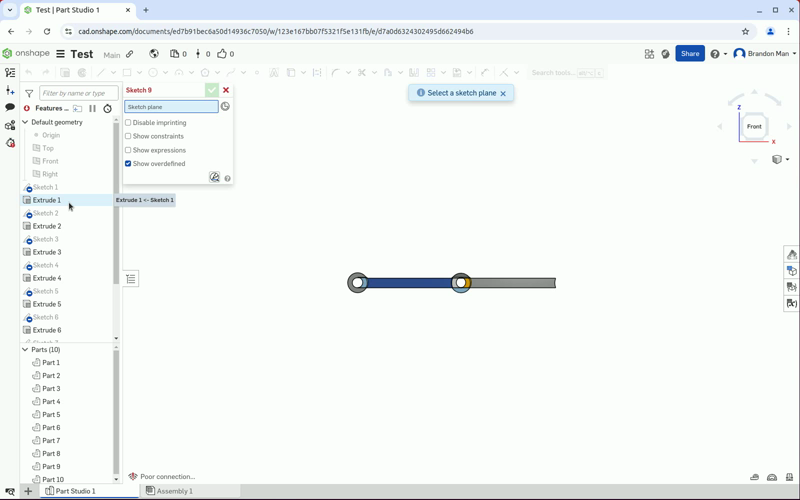
mouse_move(69, 163)
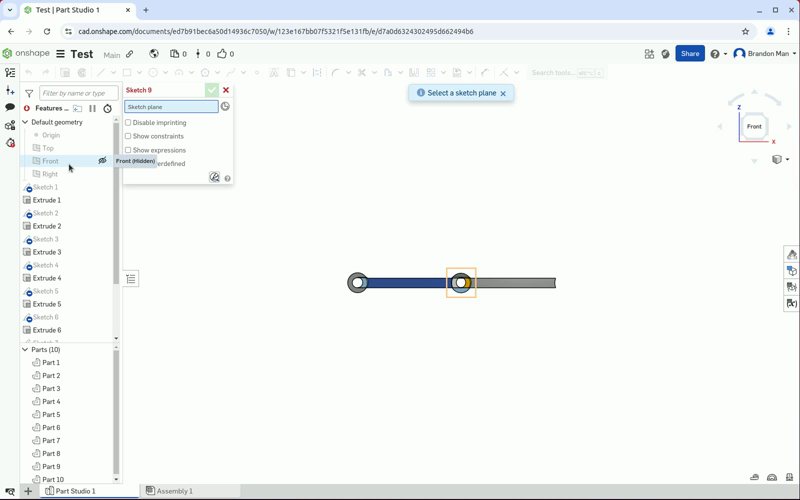
click(69, 163)
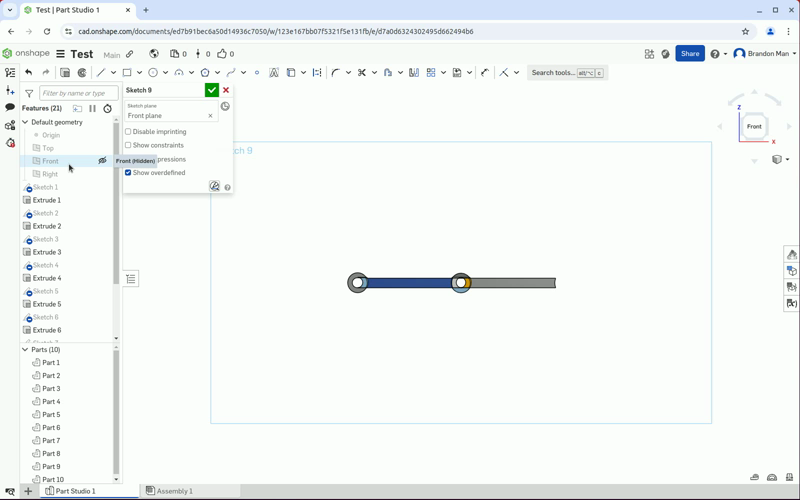
mouse_move(69, 352)
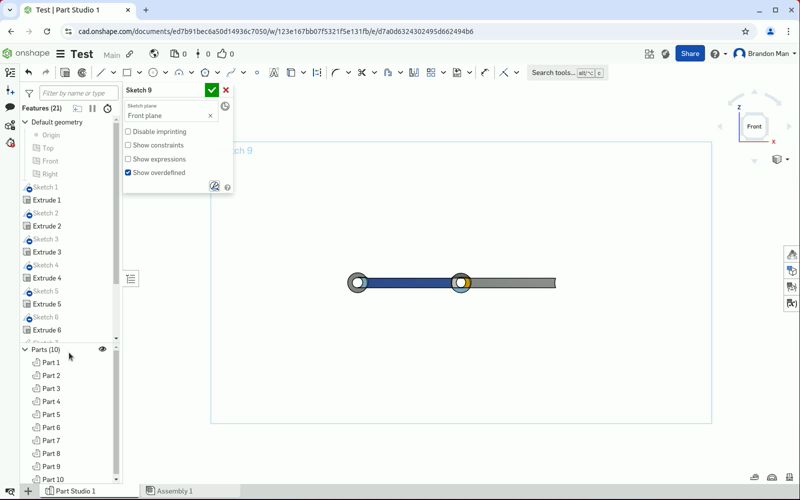
key(y)
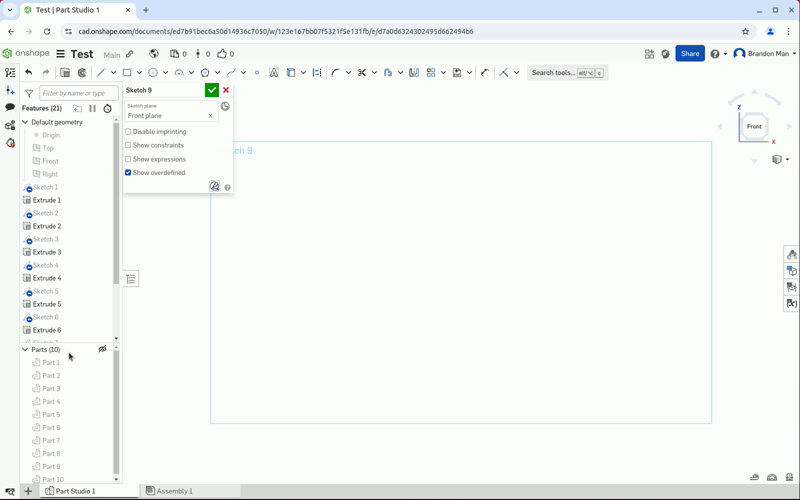
key(l)
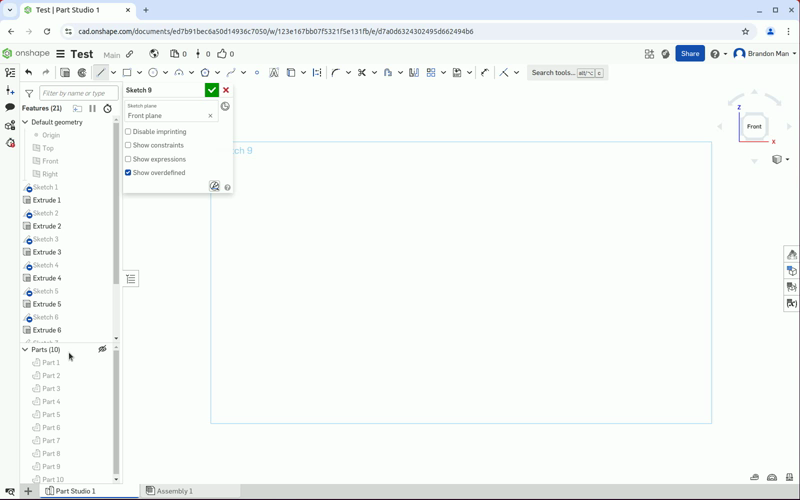
key_down(shift)
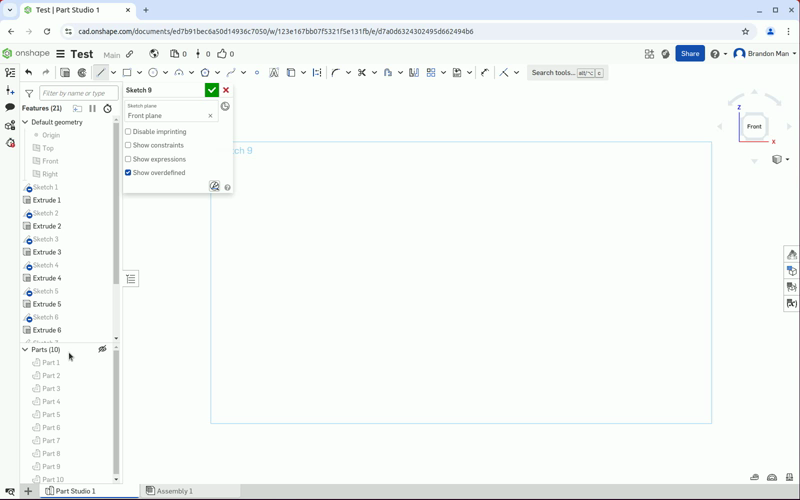
mouse_move(555, 287)
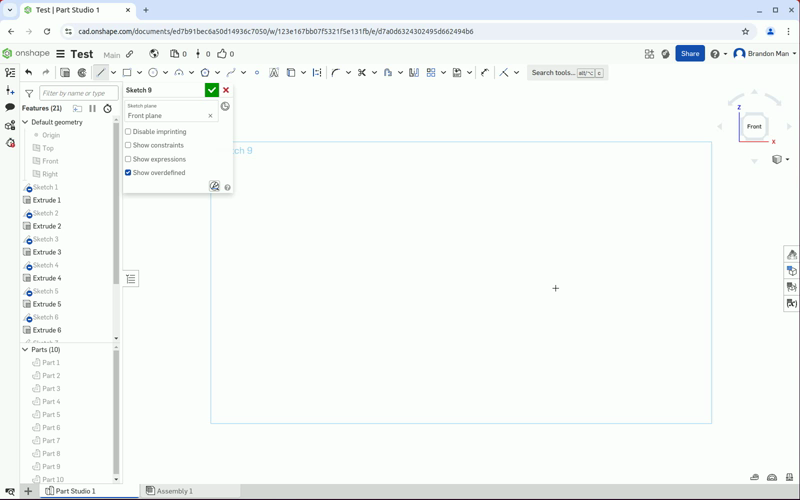
click(555, 287)
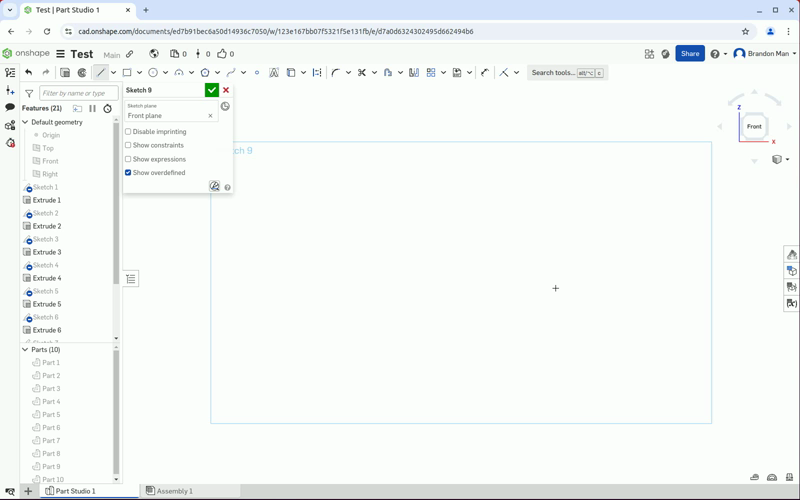
key_up(shift)
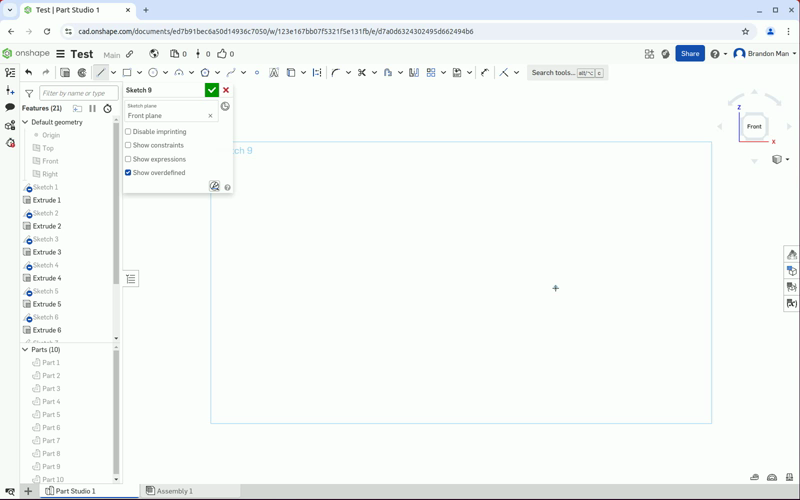
key_down(shift)
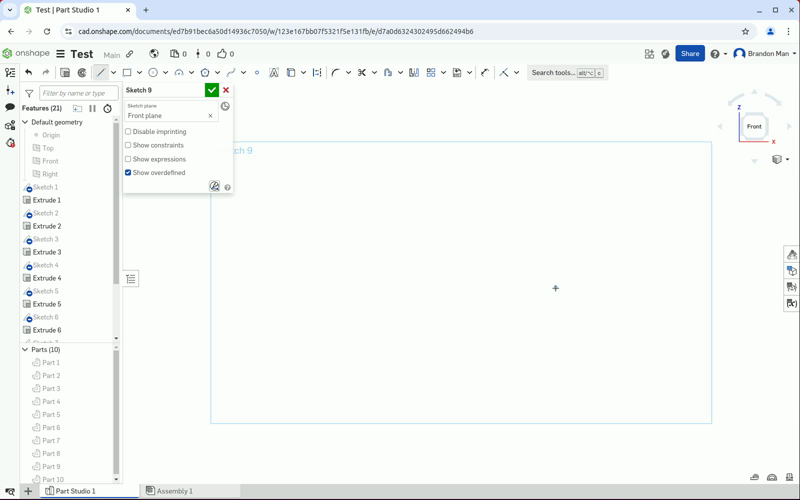
mouse_move(585, 287)
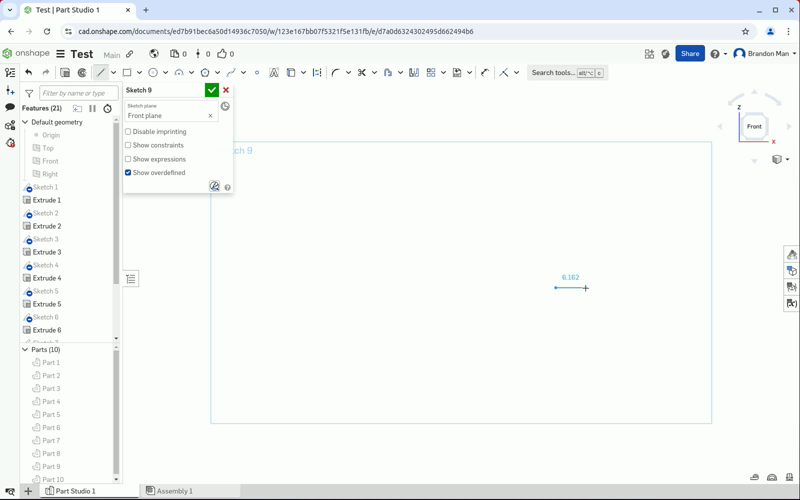
mouse_move(564, 287)
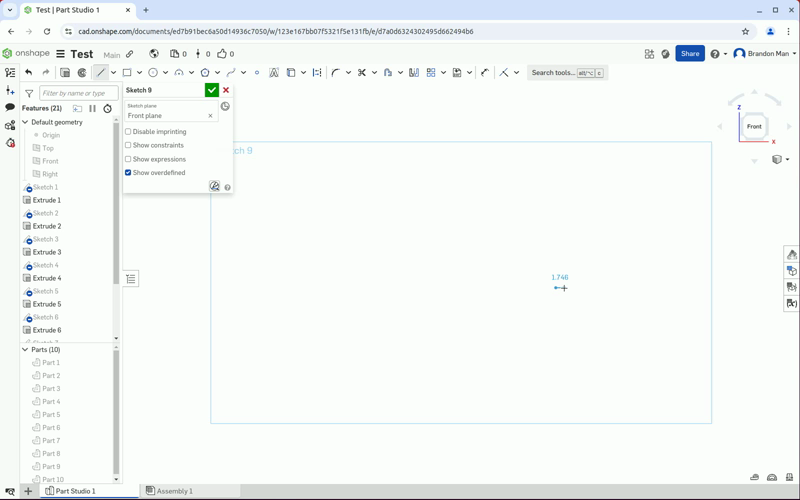
click(564, 287)
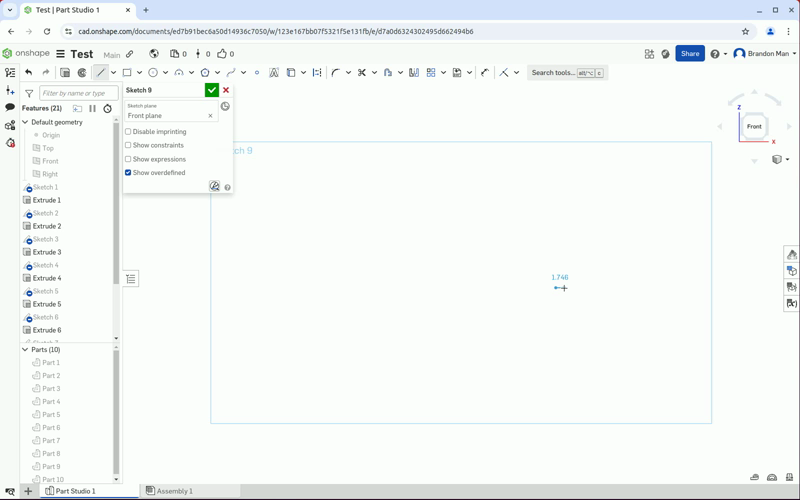
key_up(shift)
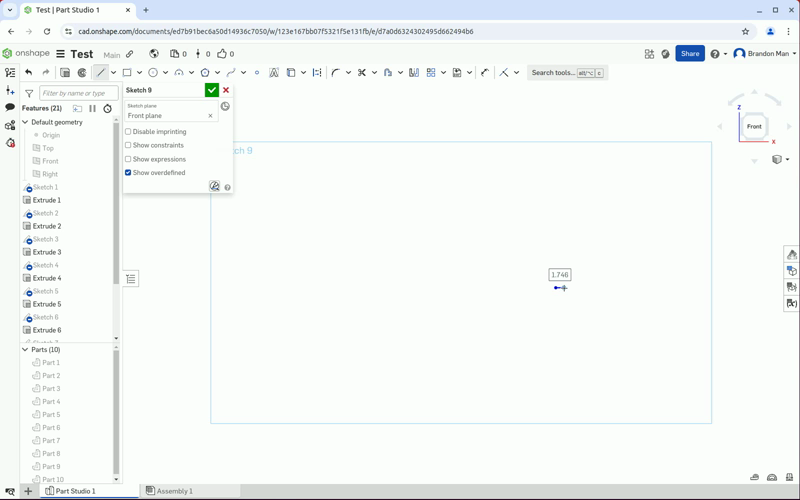
key(esc)
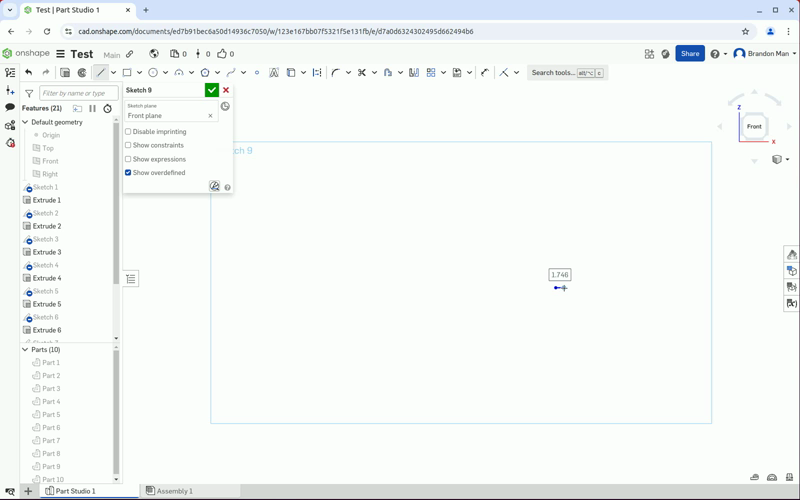
key(a)
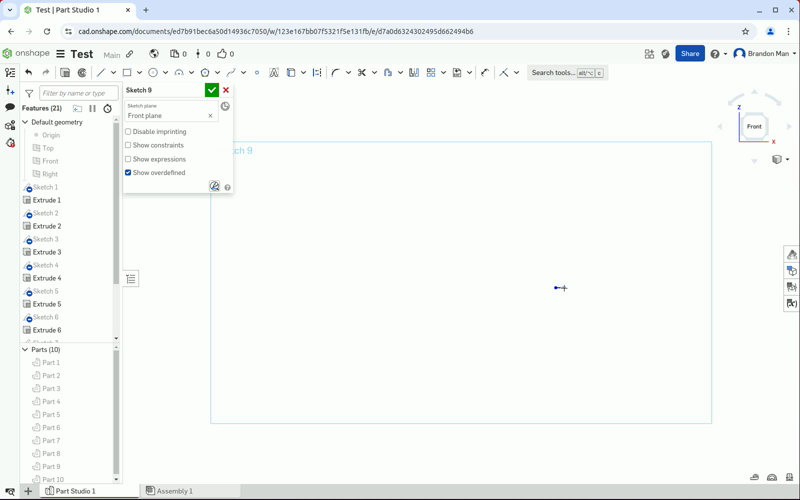
mouse_move(564, 287)
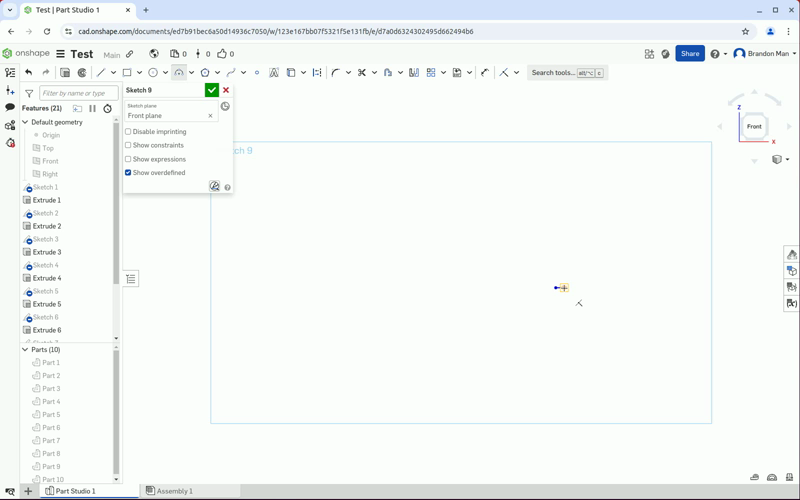
click(564, 287)
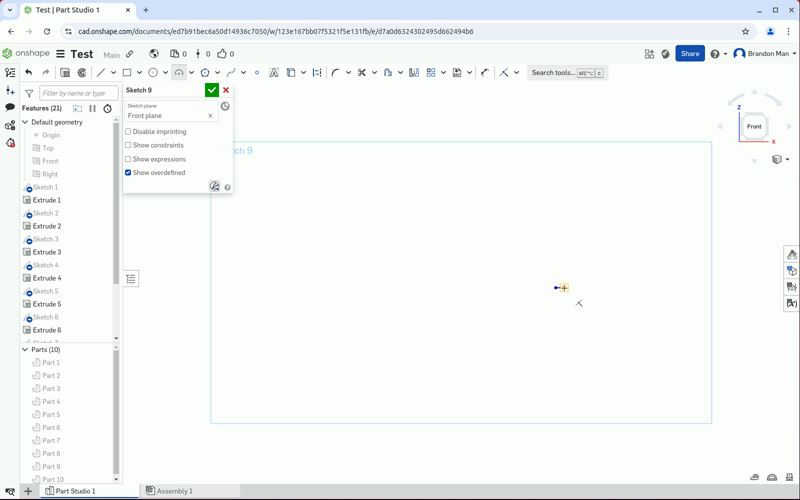
key_down(shift)
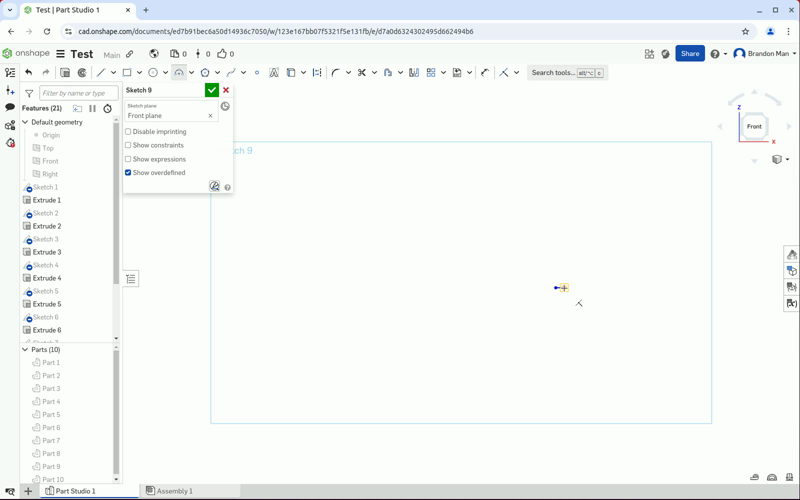
mouse_move(564, 277)
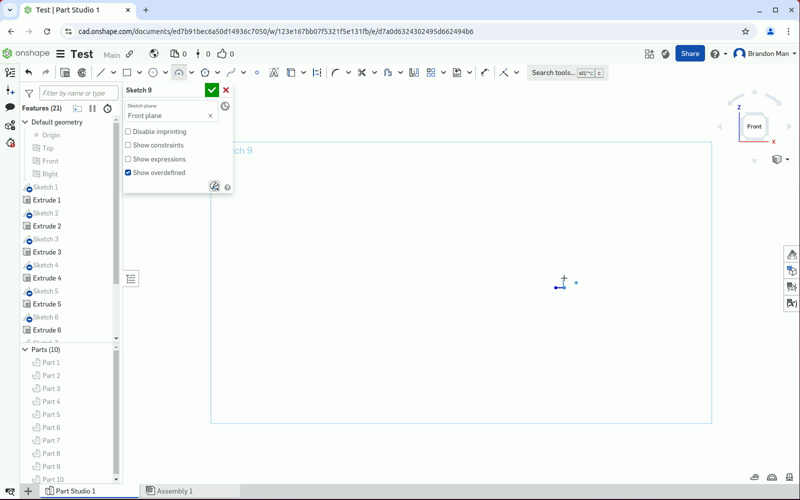
click(564, 277)
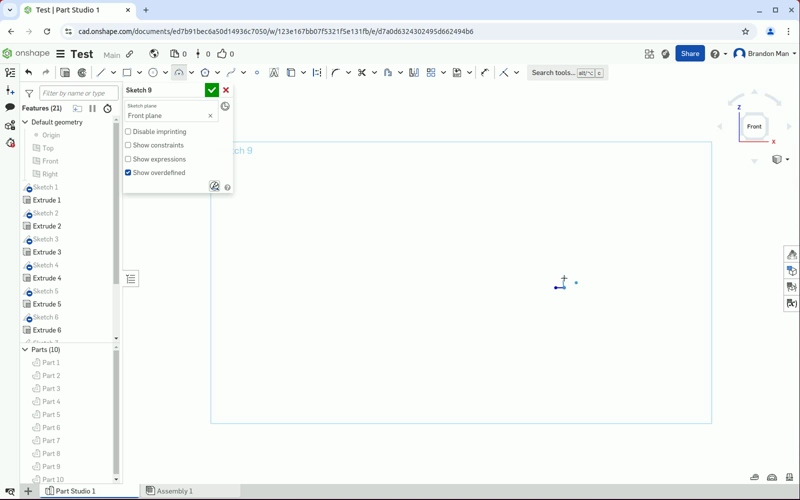
mouse_move(569, 282)
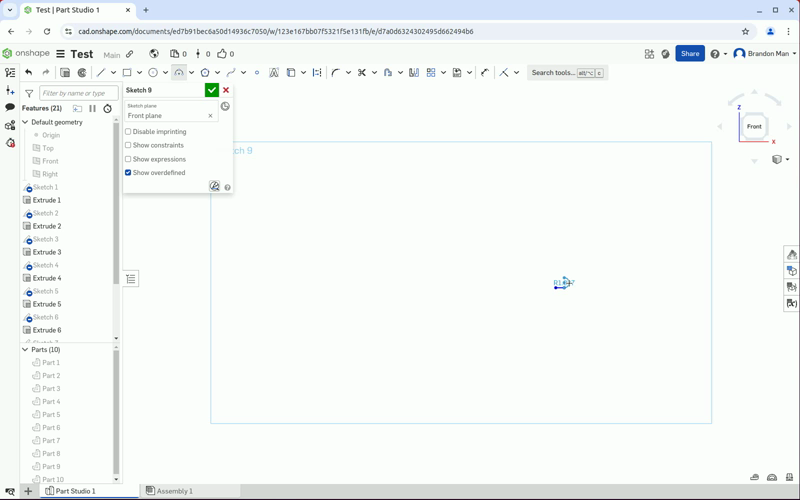
click(569, 282)
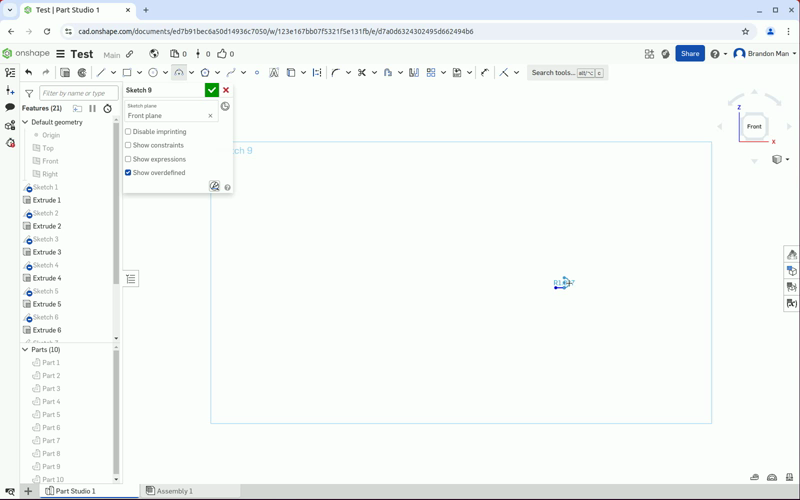
key_up(shift)
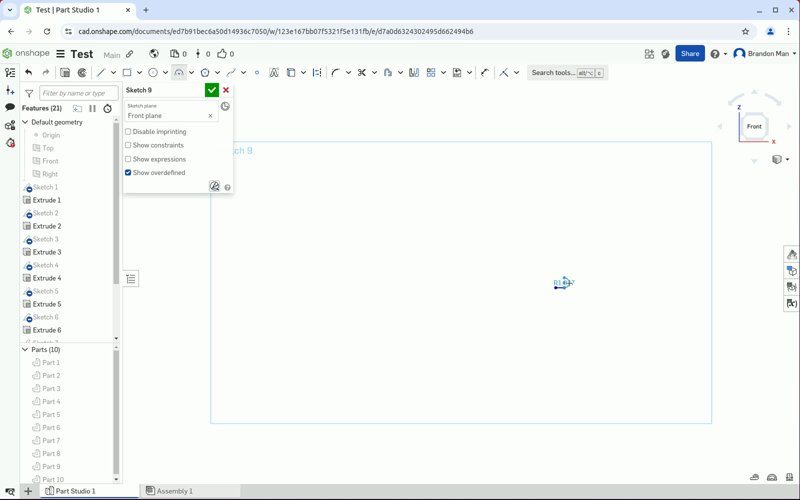
key(esc)
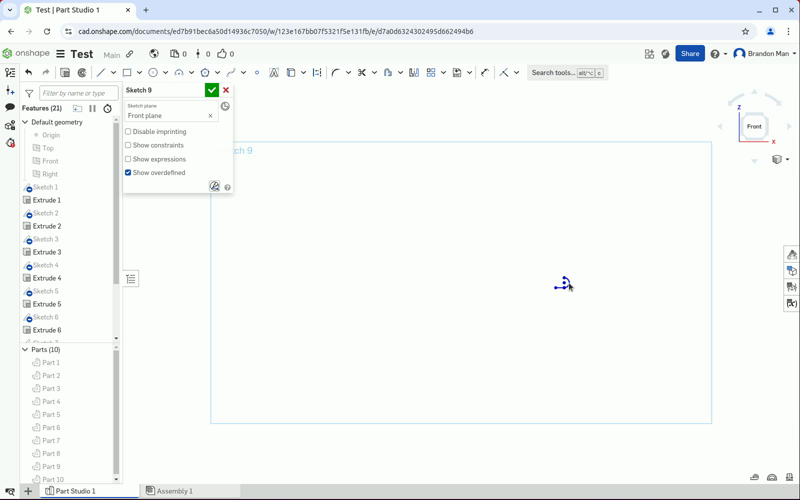
key(l)
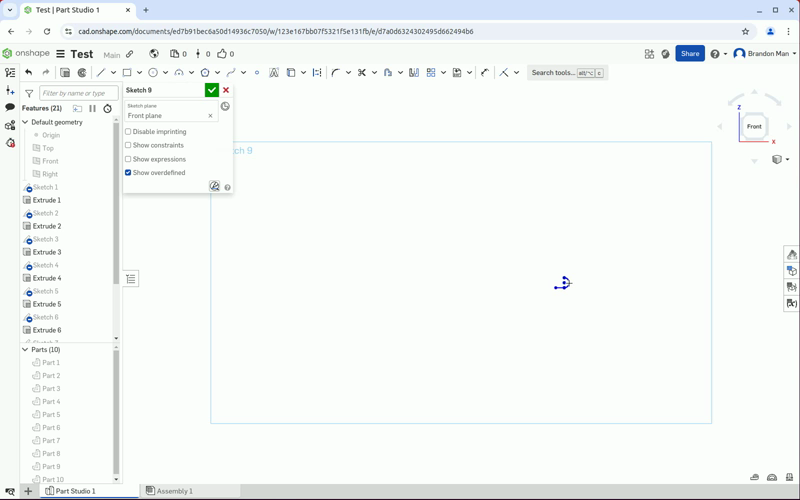
mouse_move(564, 277)
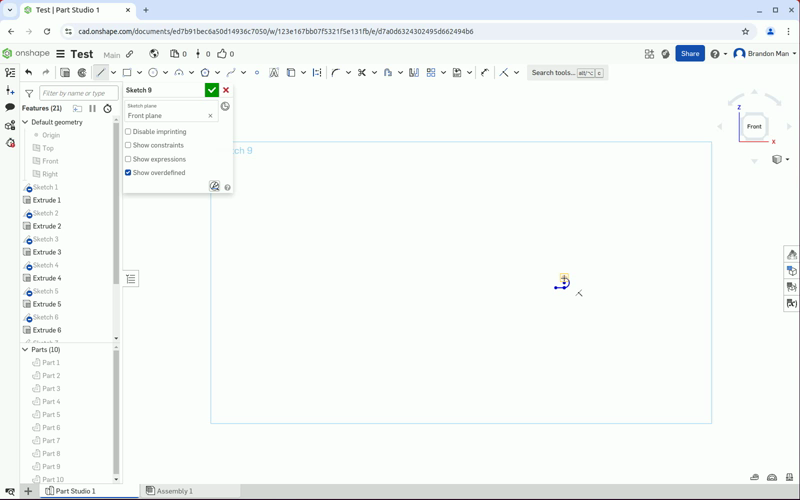
click(564, 277)
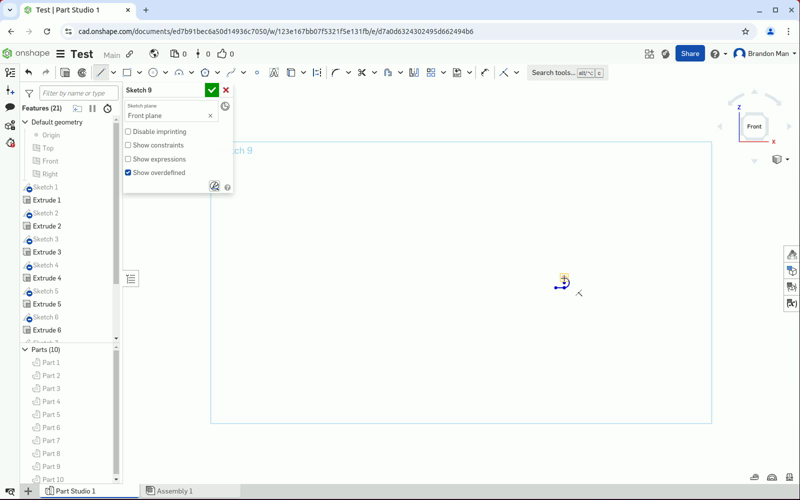
key_down(shift)
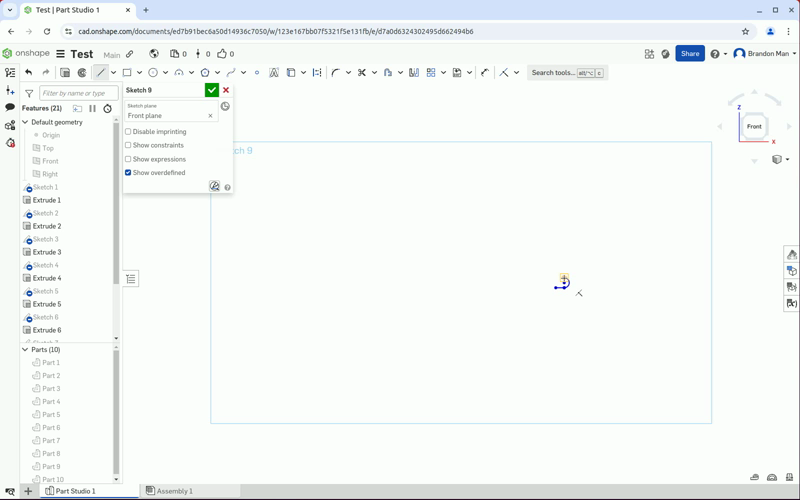
mouse_move(589, 277)
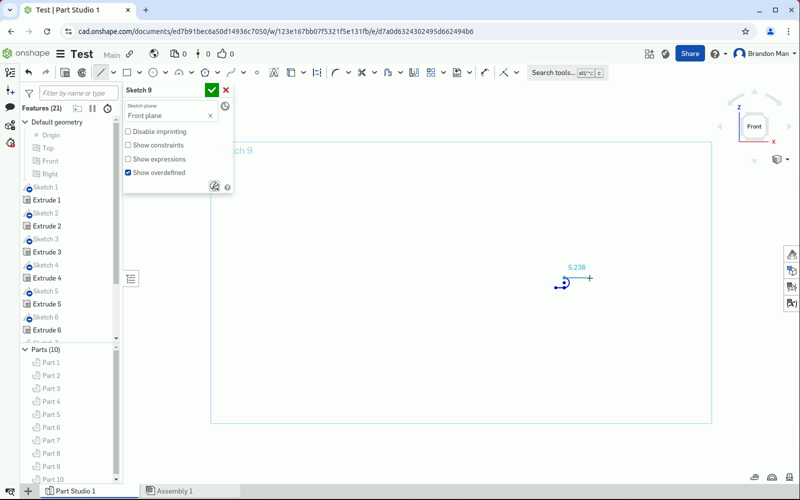
mouse_move(555, 277)
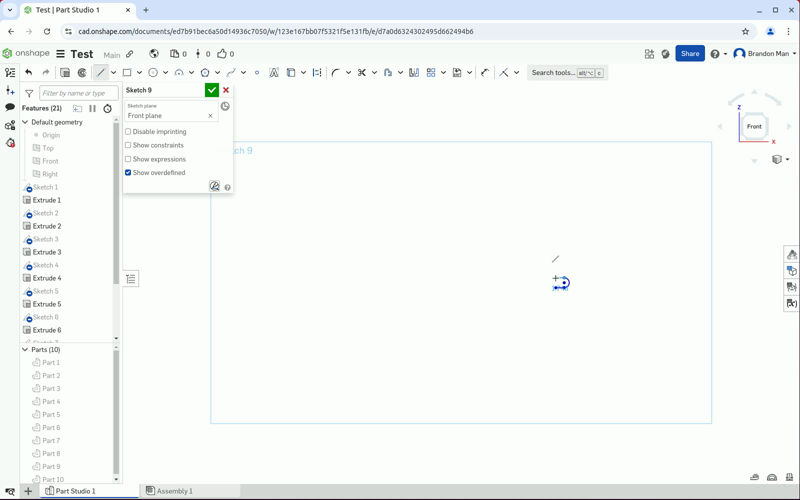
click(555, 277)
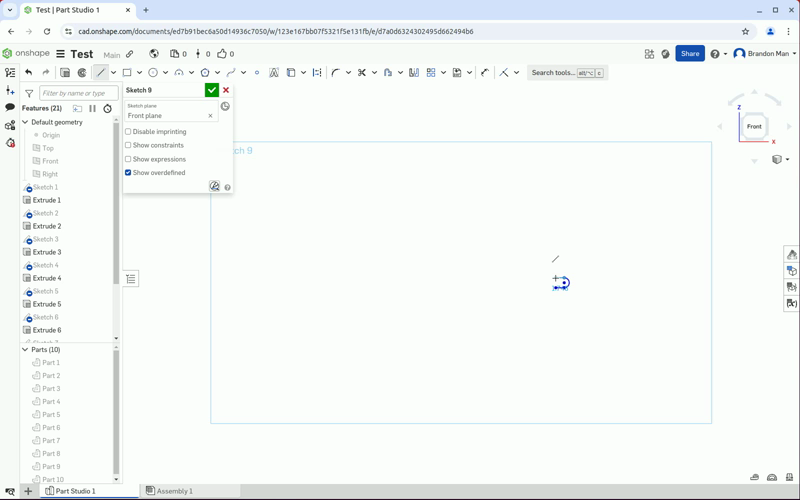
key_up(shift)
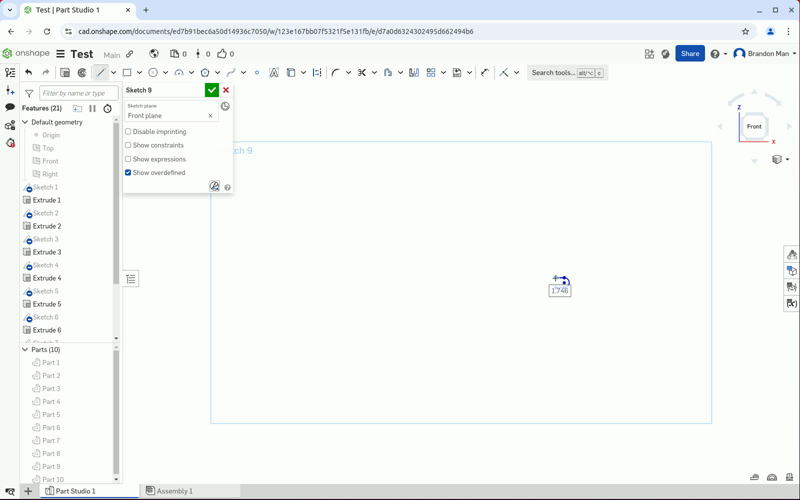
key(esc)
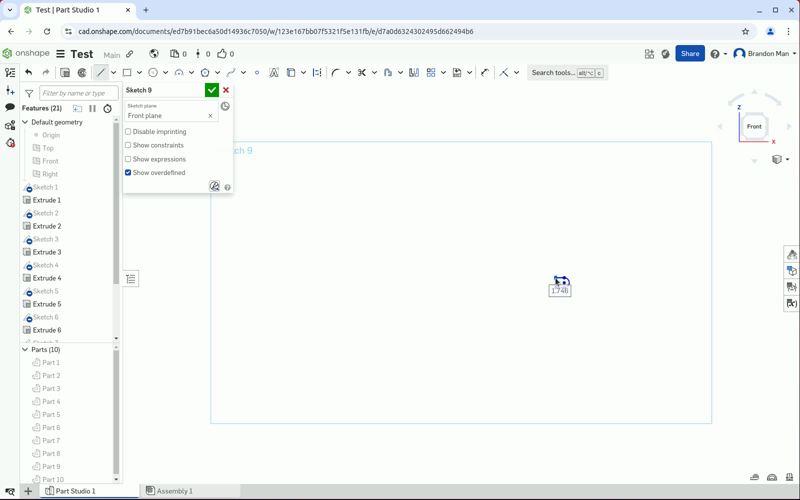
key(a)
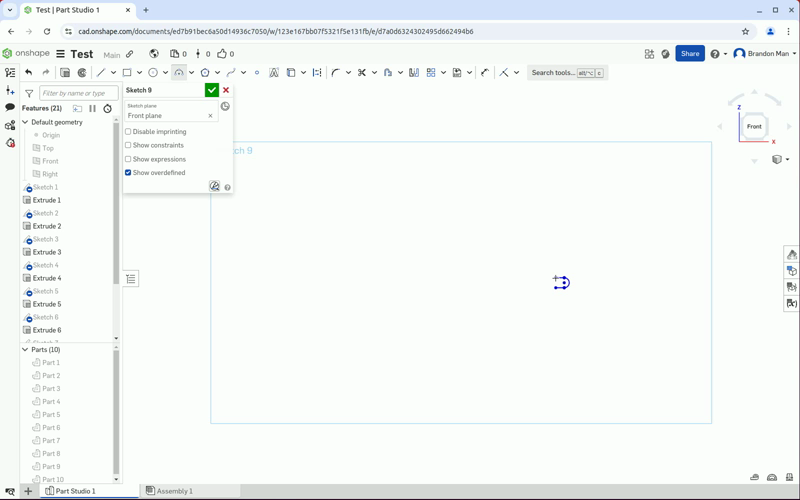
mouse_move(555, 277)
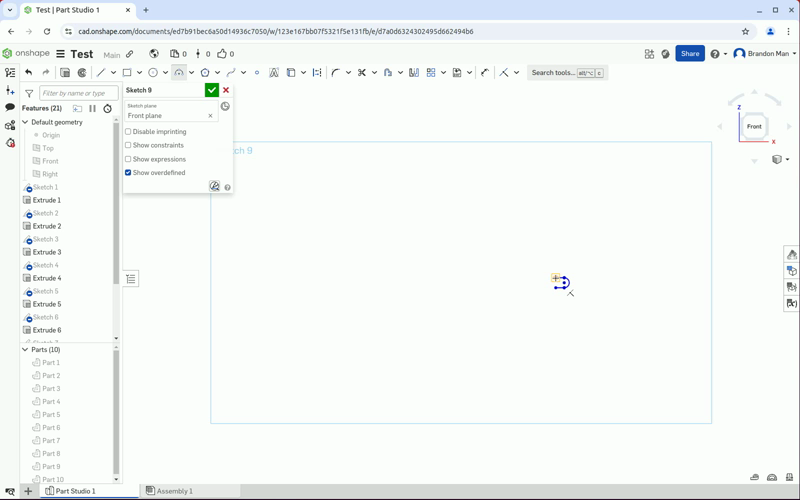
click(555, 277)
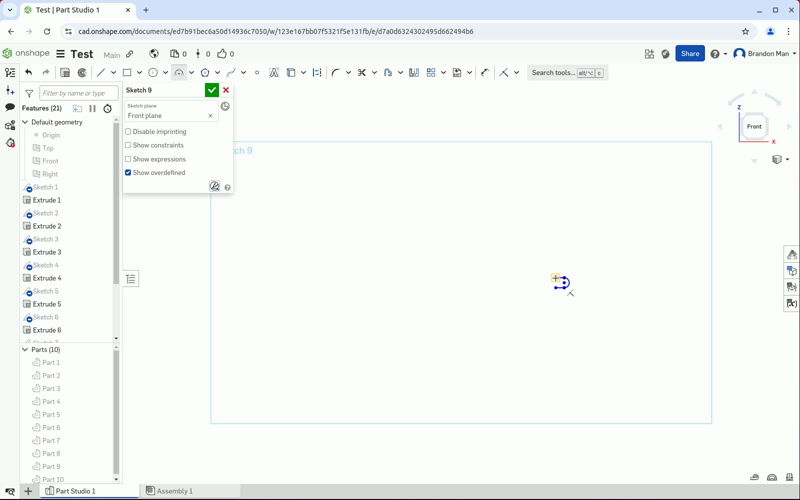
mouse_move(555, 287)
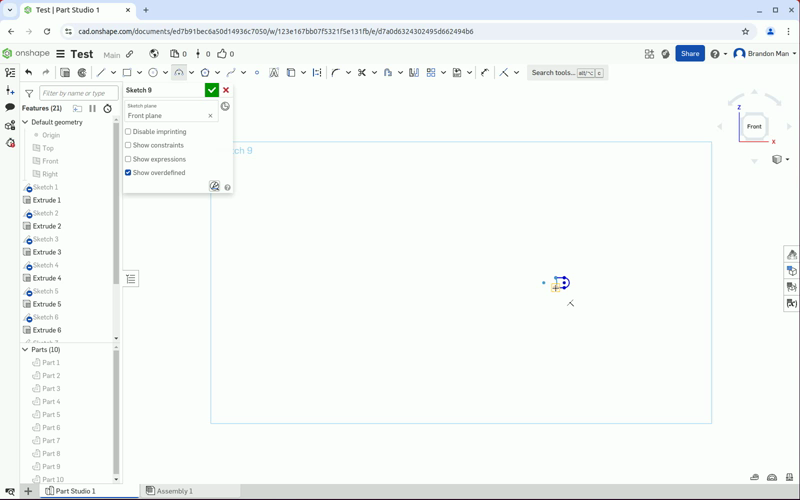
click(555, 287)
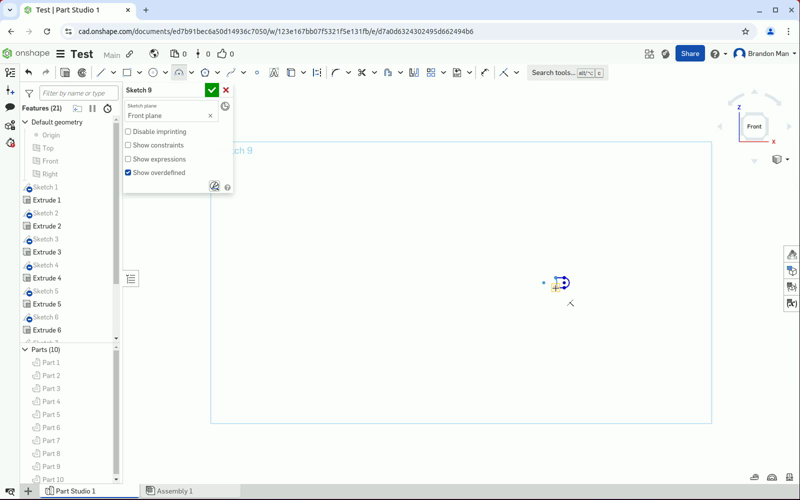
key_down(shift)
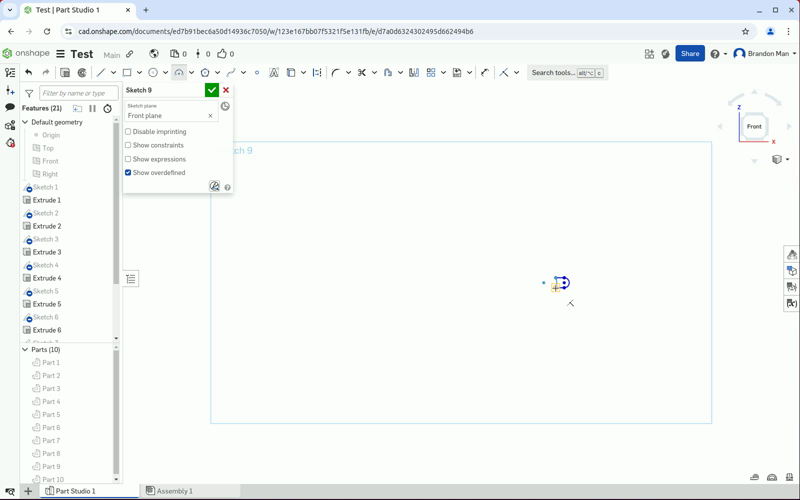
mouse_move(574, 282)
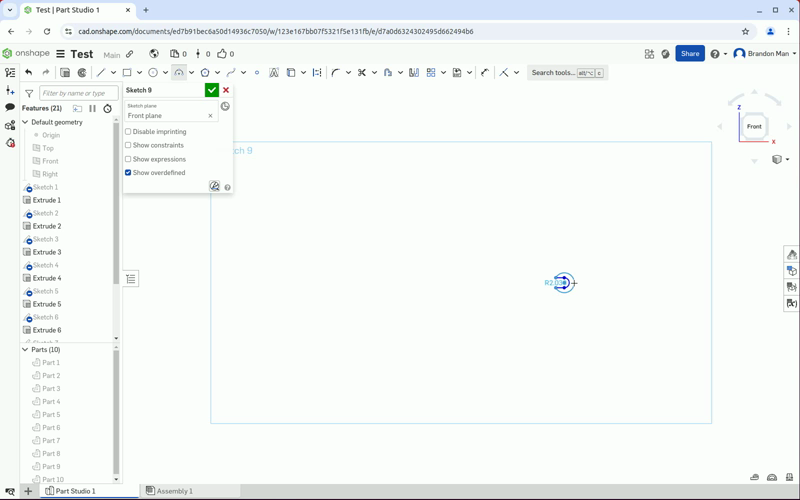
click(574, 282)
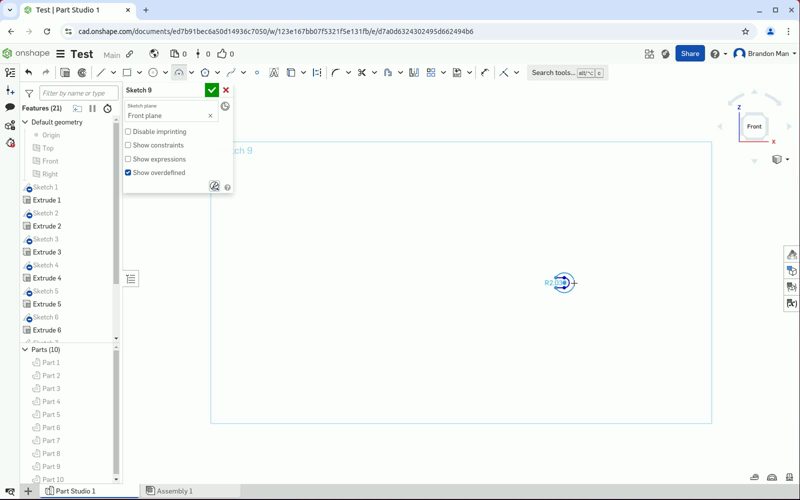
key_up(shift)
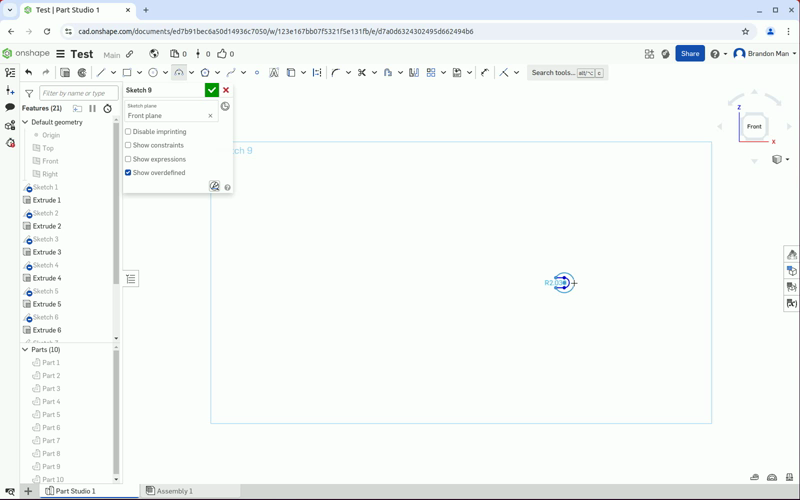
key(esc)
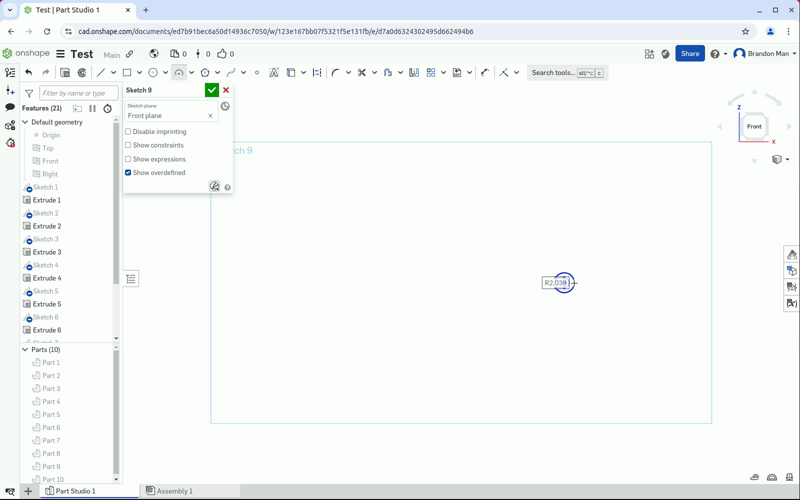
mouse_move(571, 288)
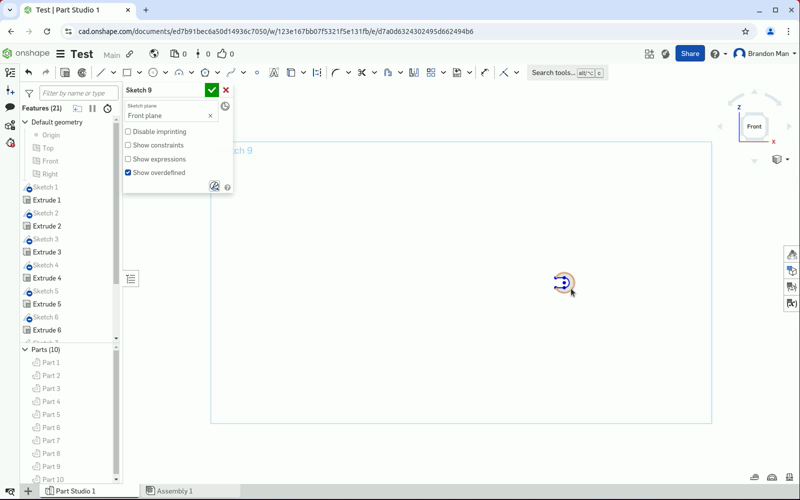
scroll(6)
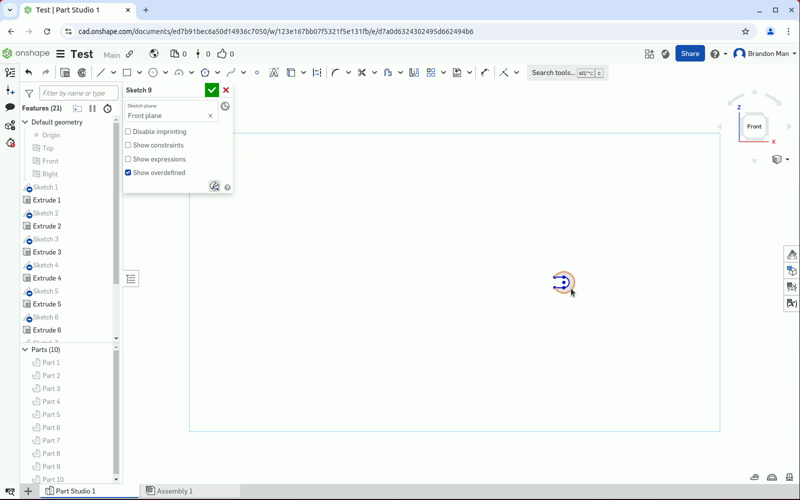
scroll(6)
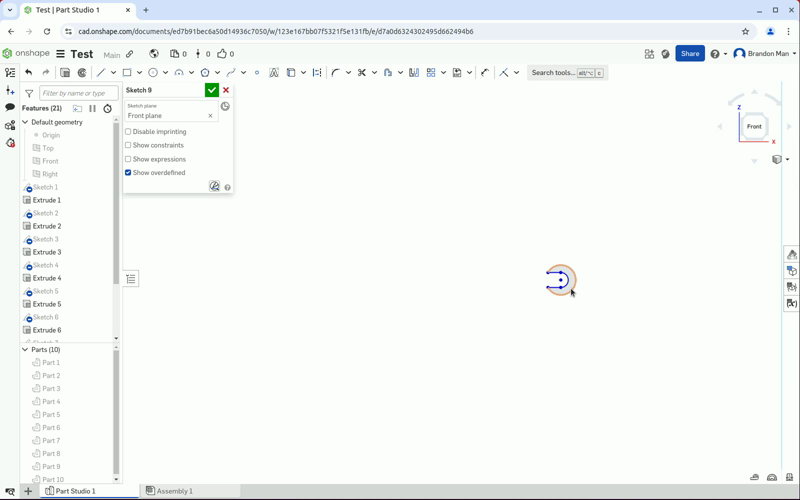
scroll(6)
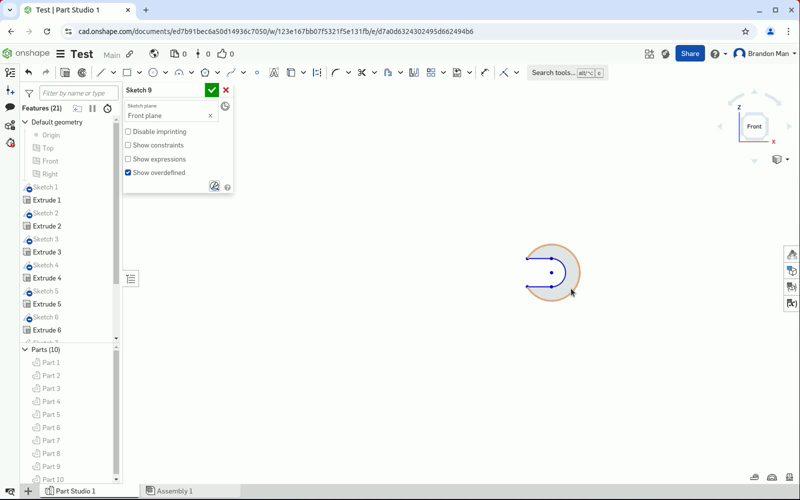
scroll(6)
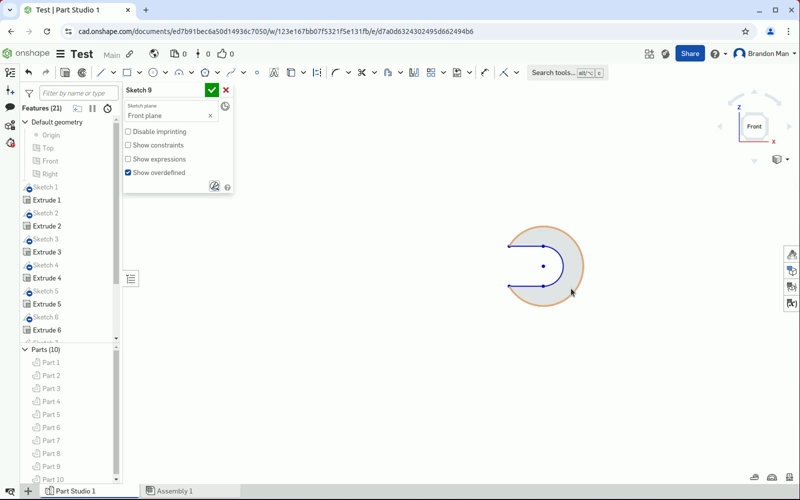
scroll(6)
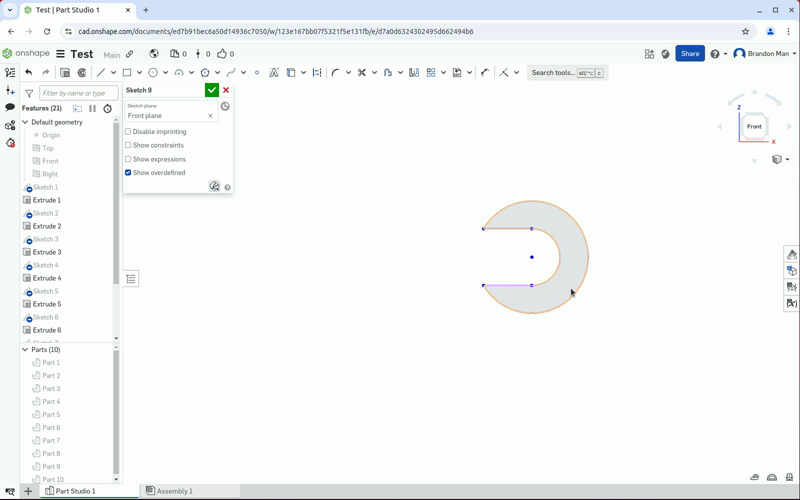
scroll(6)
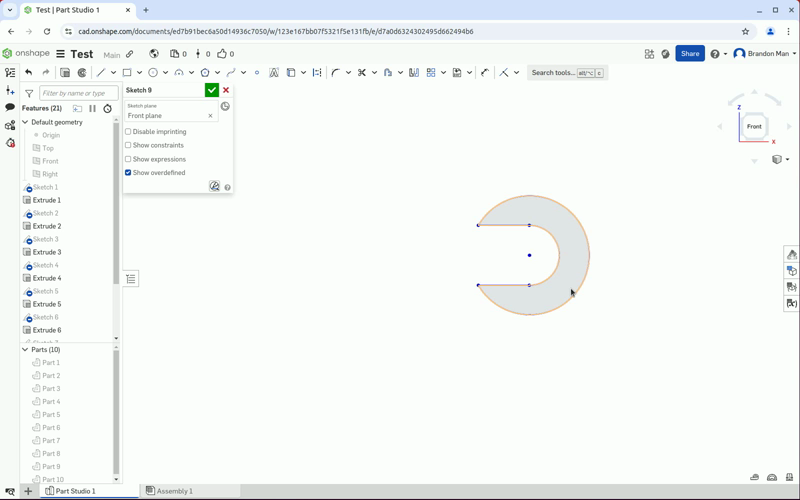
scroll(6)
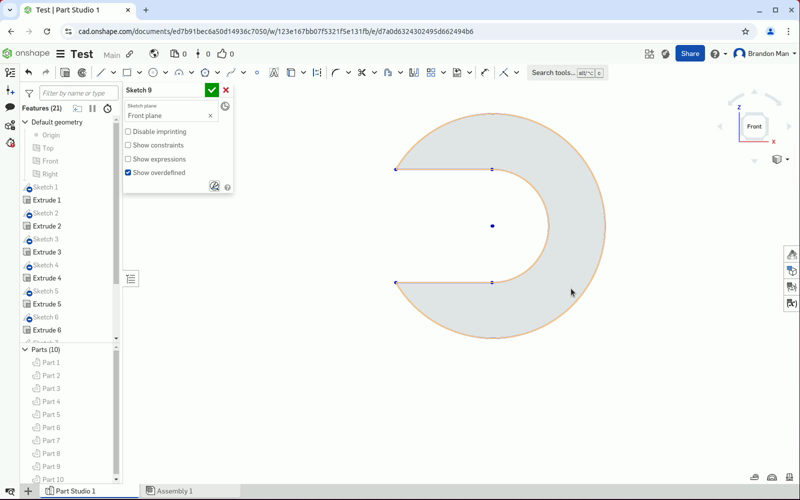
click(571, 288)
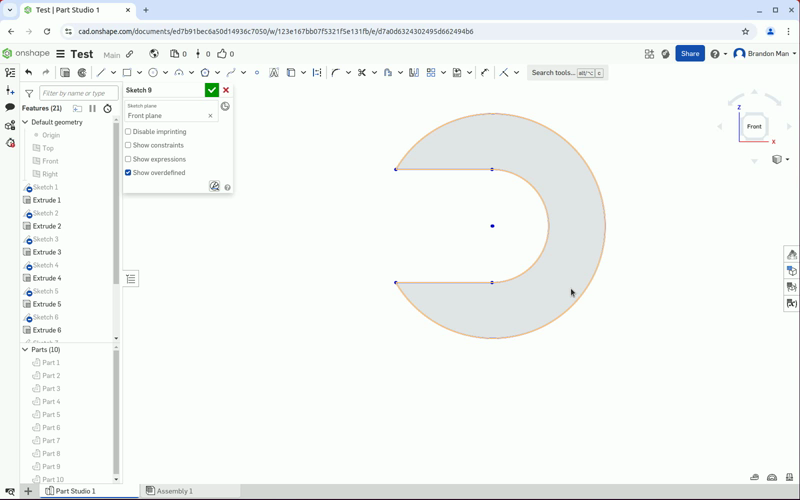
scroll(-6)
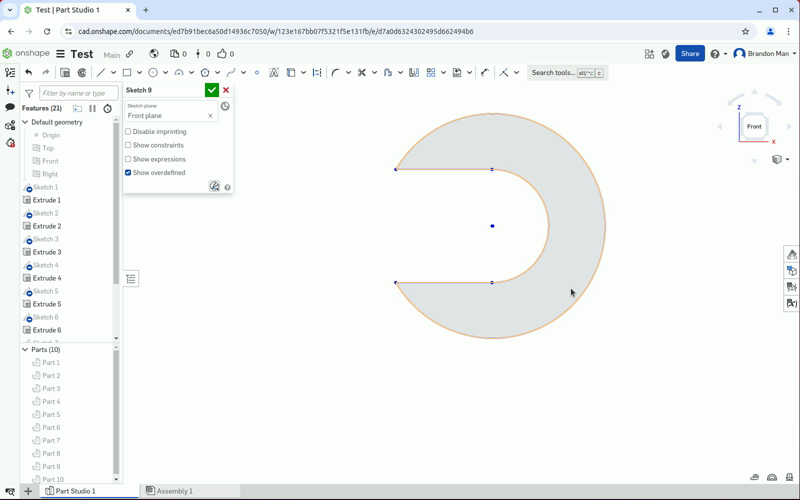
scroll(-6)
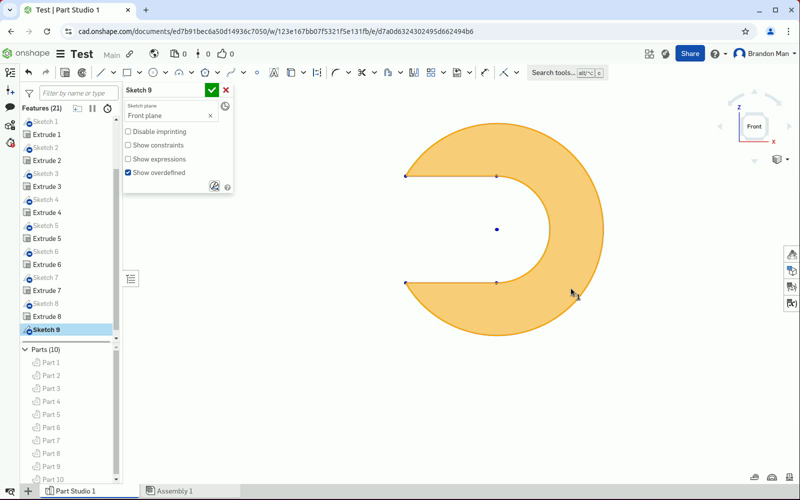
scroll(-6)
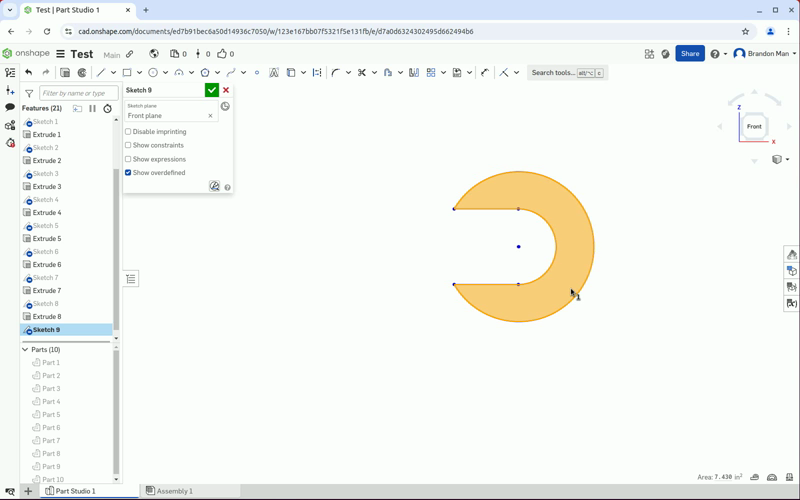
scroll(-6)
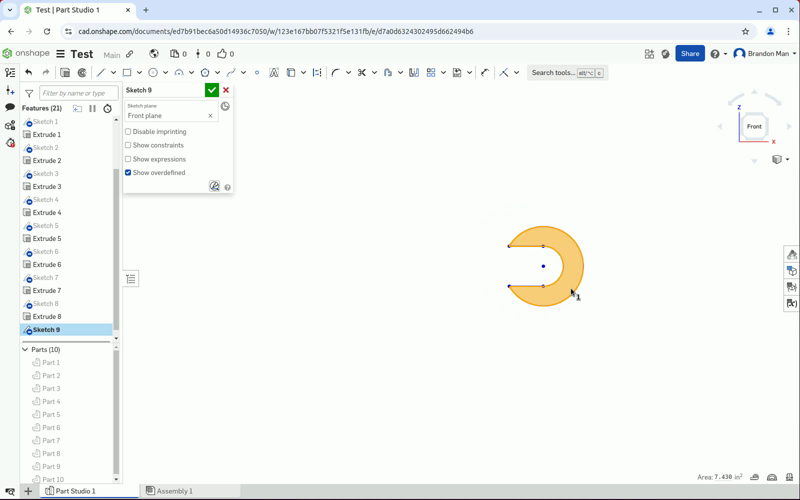
scroll(-6)
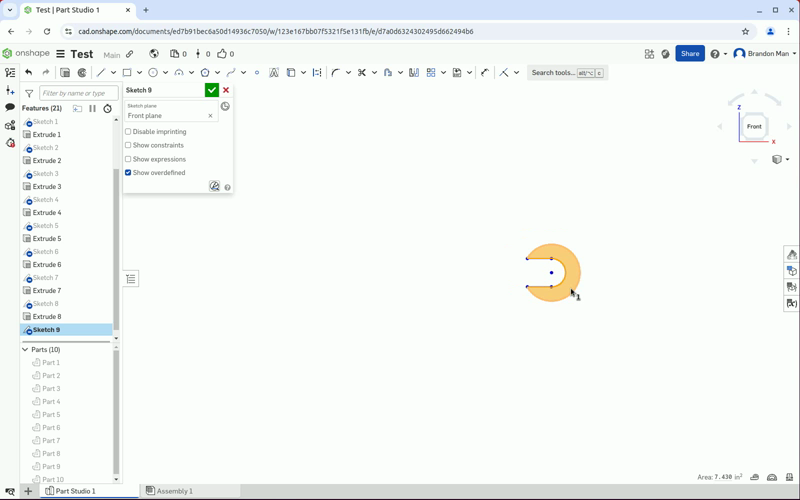
scroll(-6)
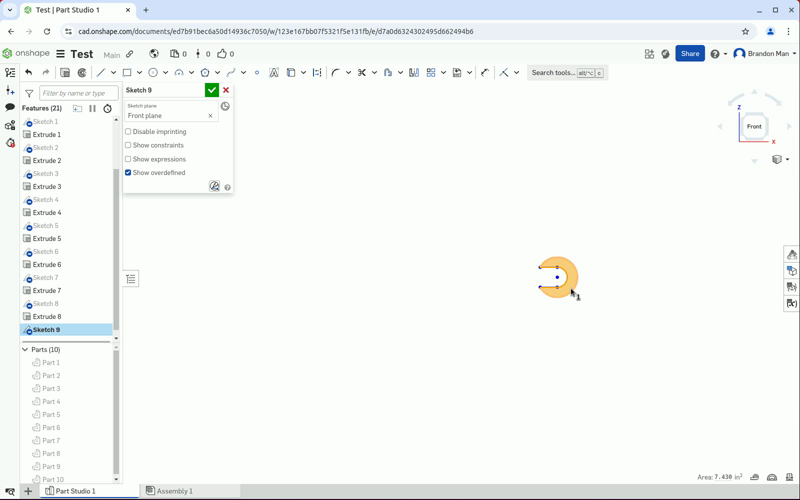
scroll(-6)
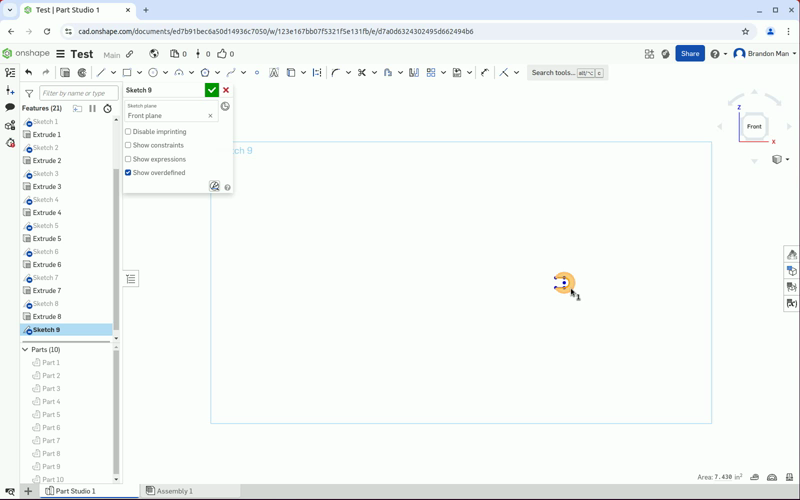
mouse_move(69, 352)
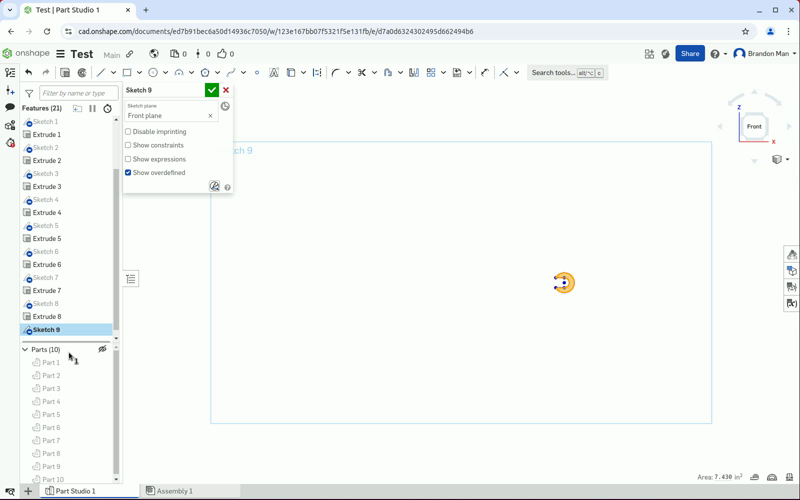
key(shift+y)
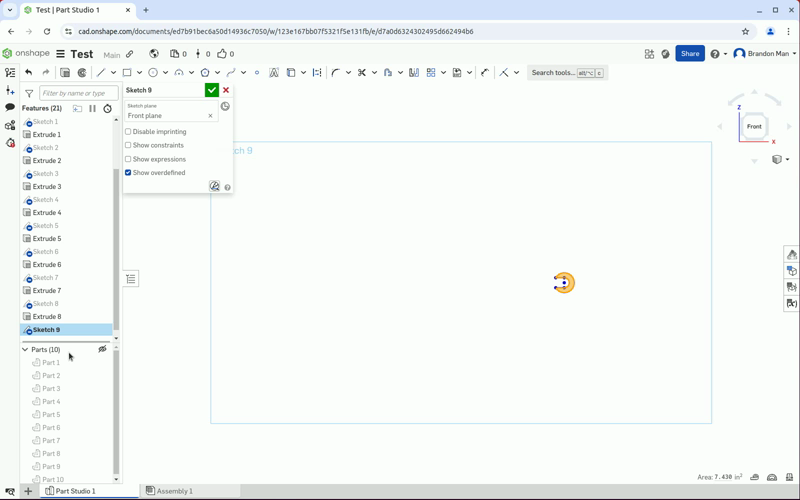
key(shift+e)
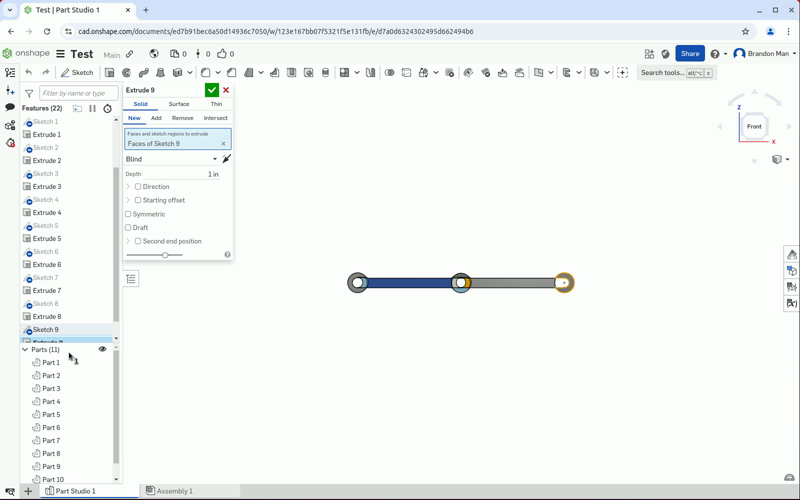
mouse_move(143, 106)
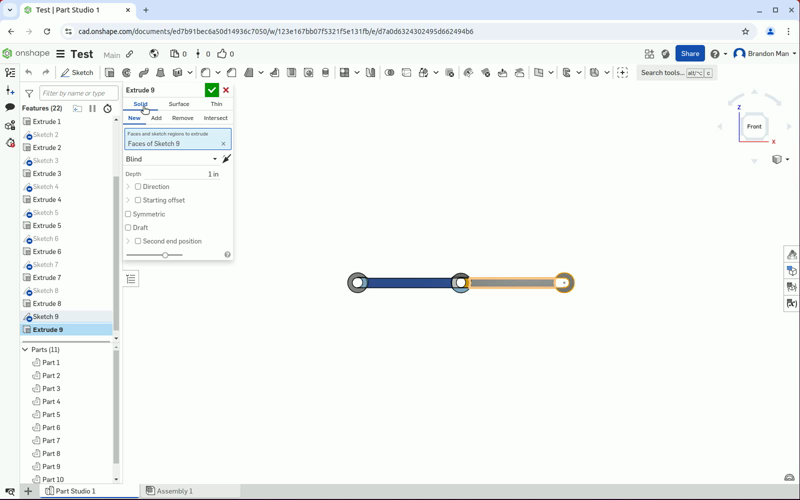
click(143, 106)
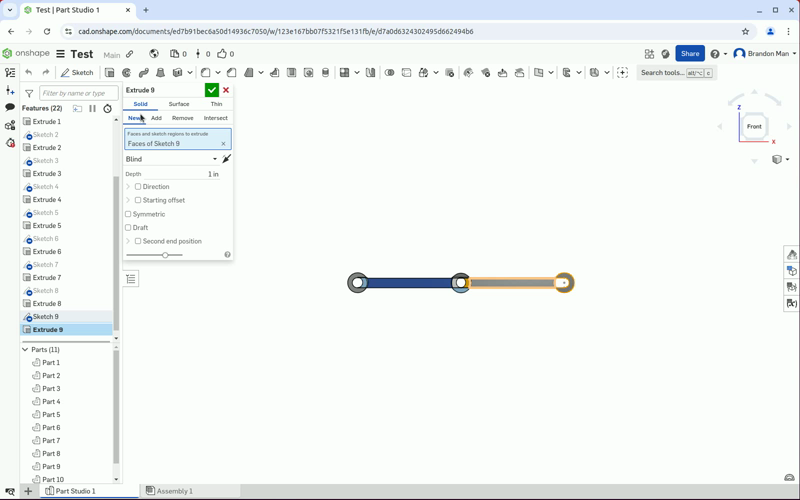
mouse_move(137, 120)
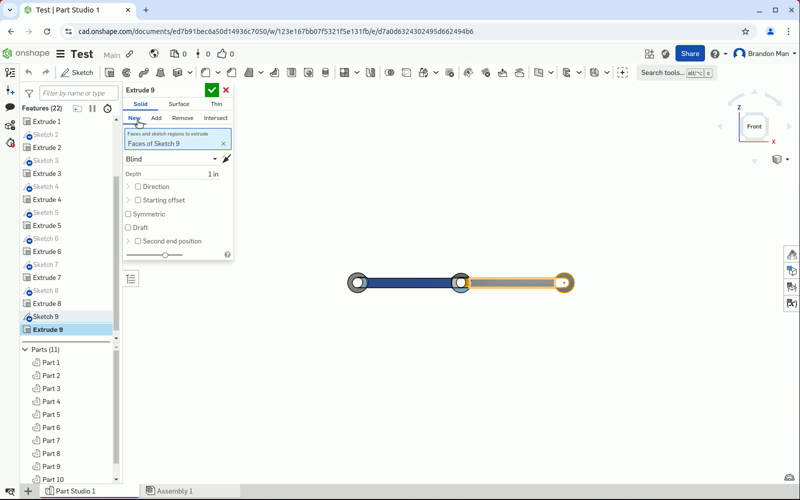
click(137, 120)
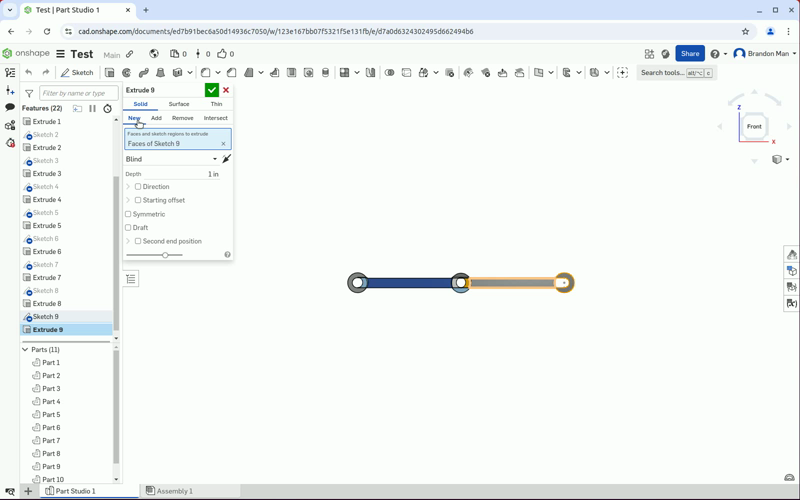
key(tab, 4)
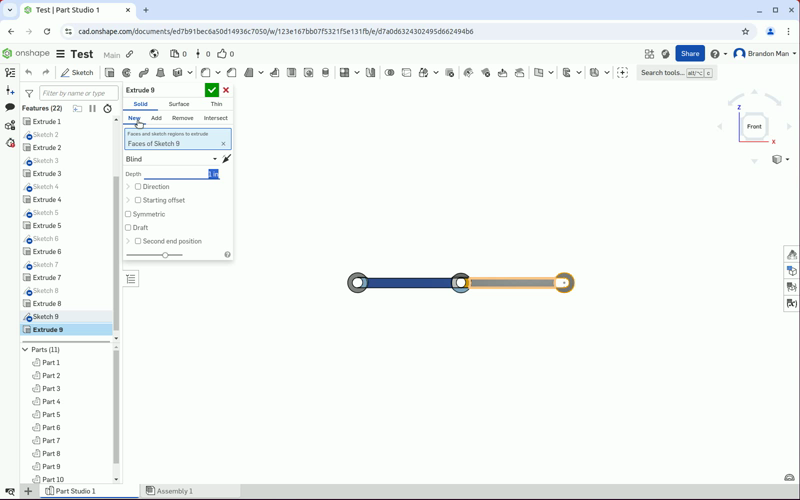
text(1.685)
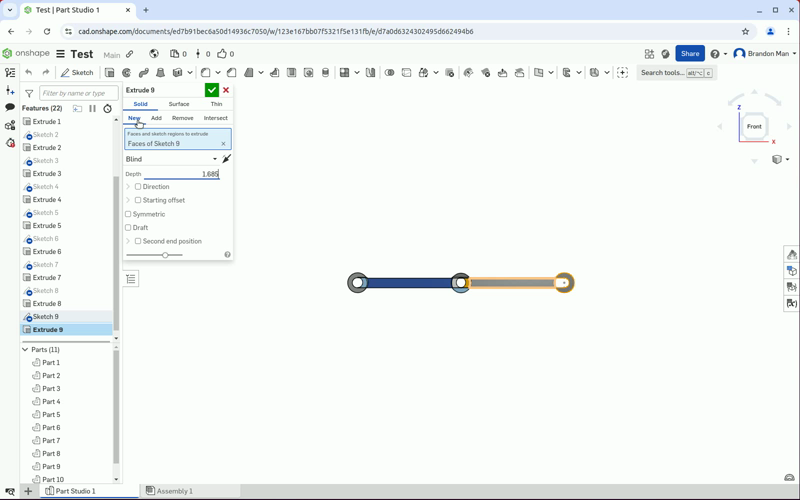
key(enter)
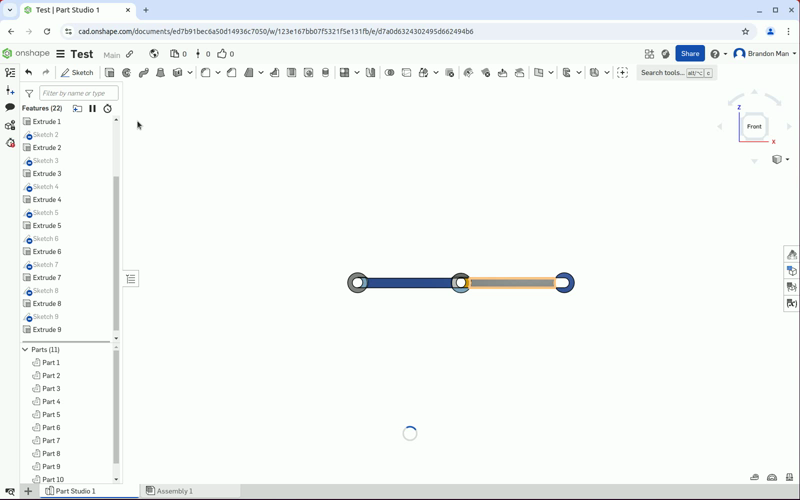
key(shift+h)
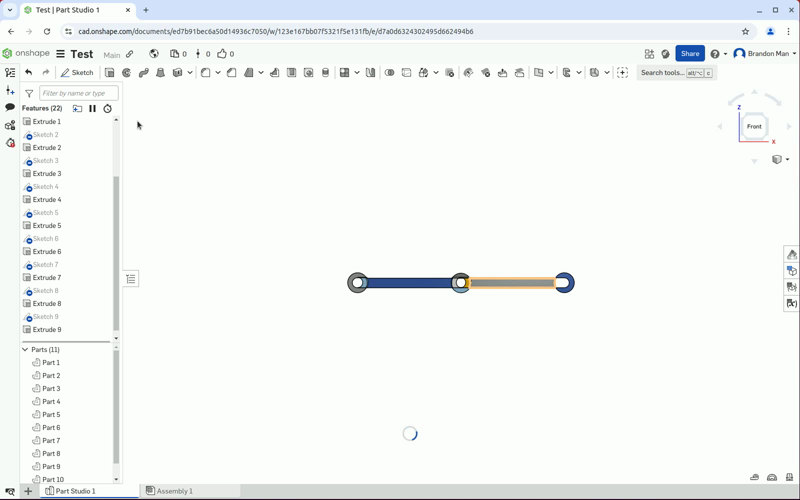
key(shift+h)
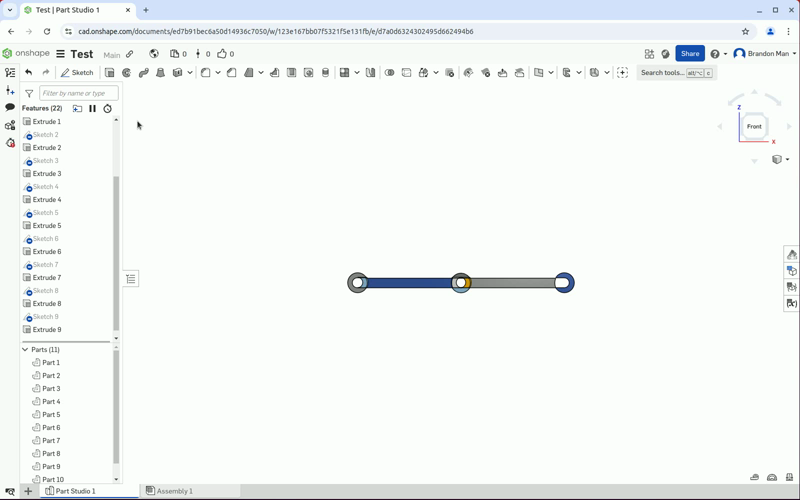
mouse_move(69, 111)
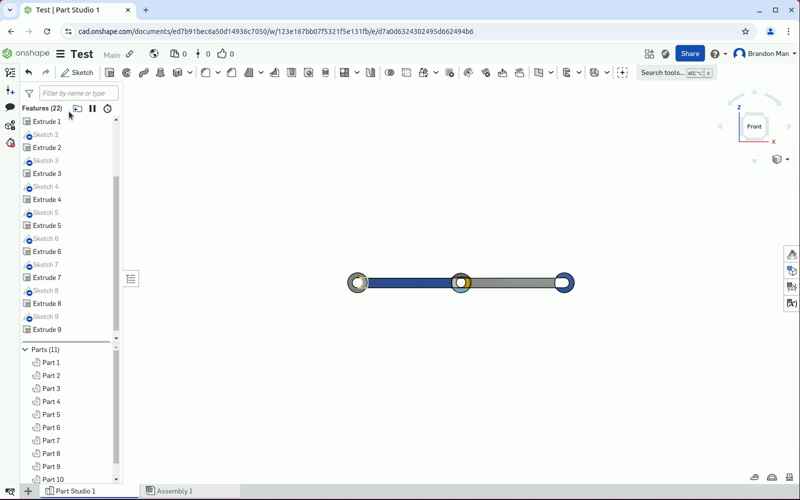
click(69, 111)
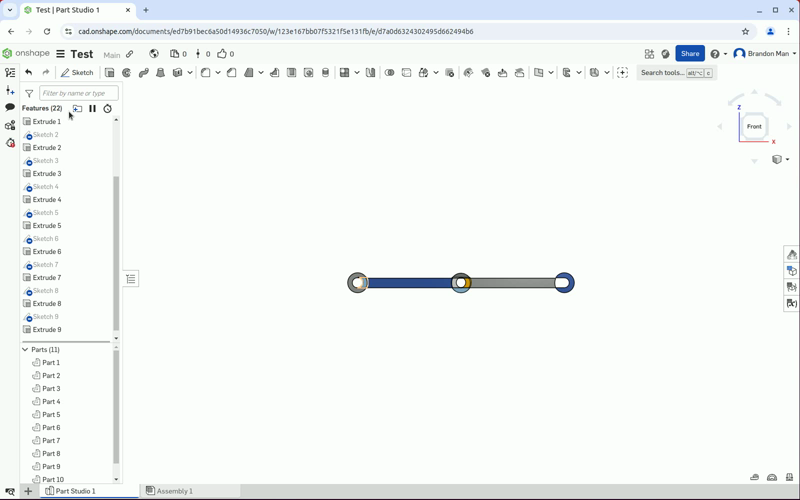
key(shift+s)
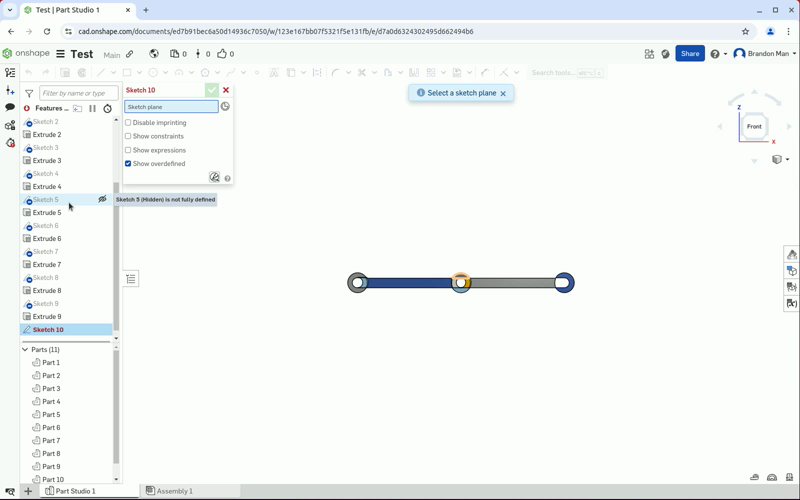
scroll(3)
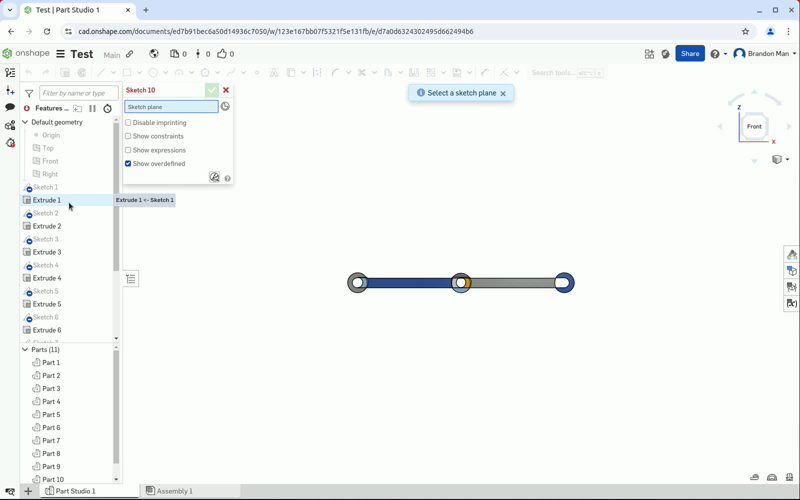
mouse_move(69, 163)
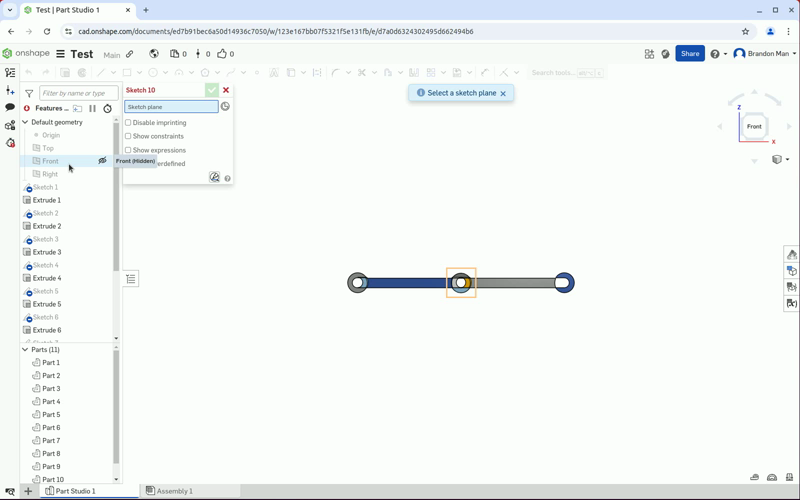
click(69, 163)
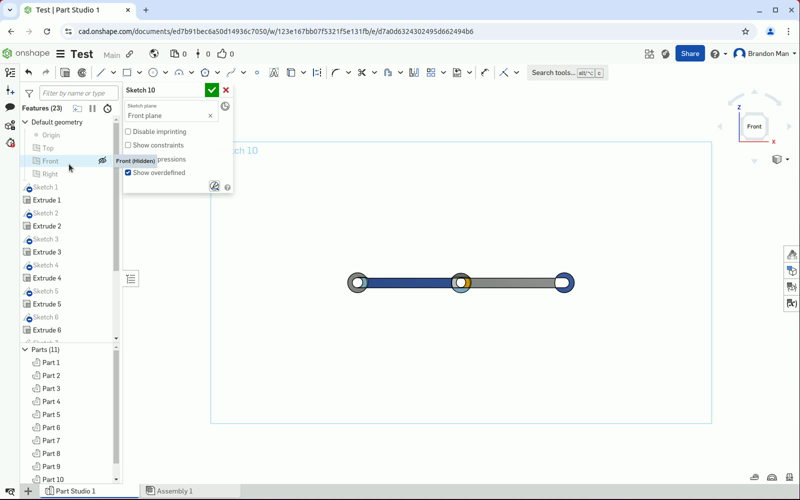
mouse_move(69, 352)
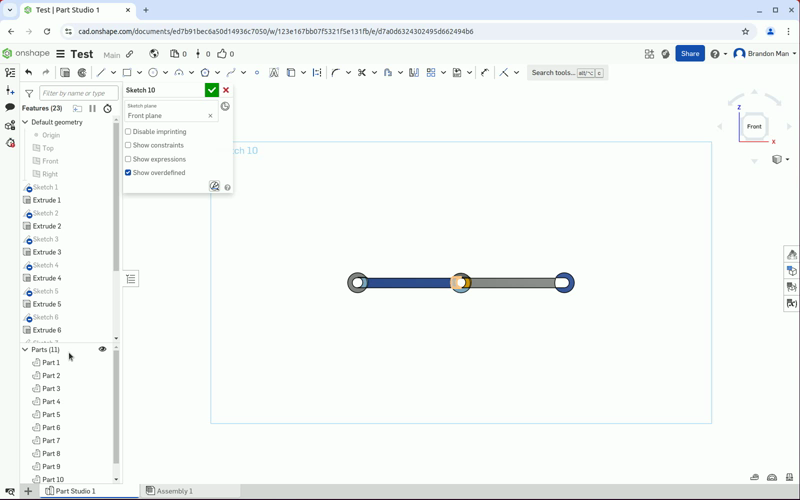
key(y)
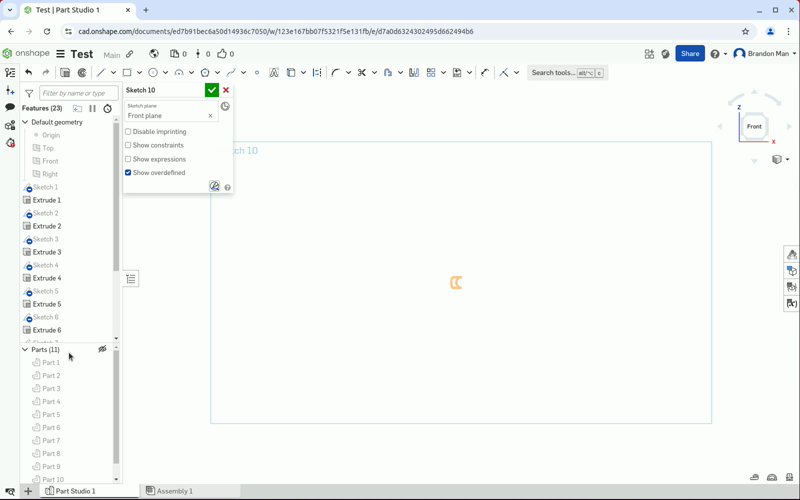
key(l)
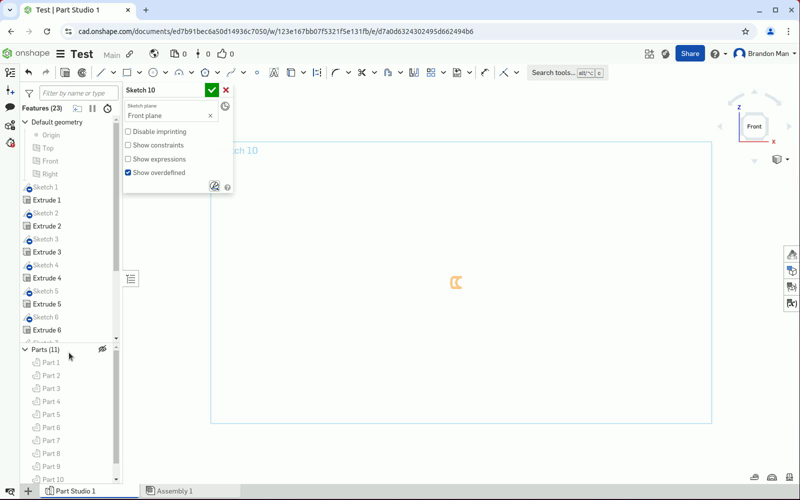
key_down(shift)
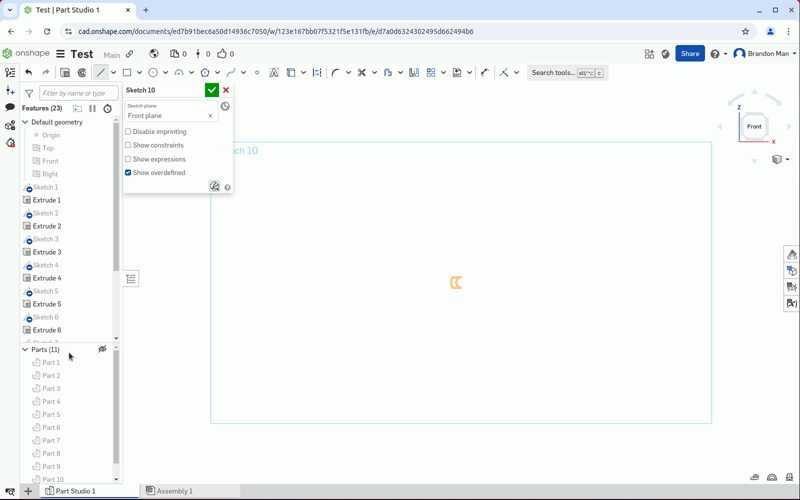
mouse_move(555, 287)
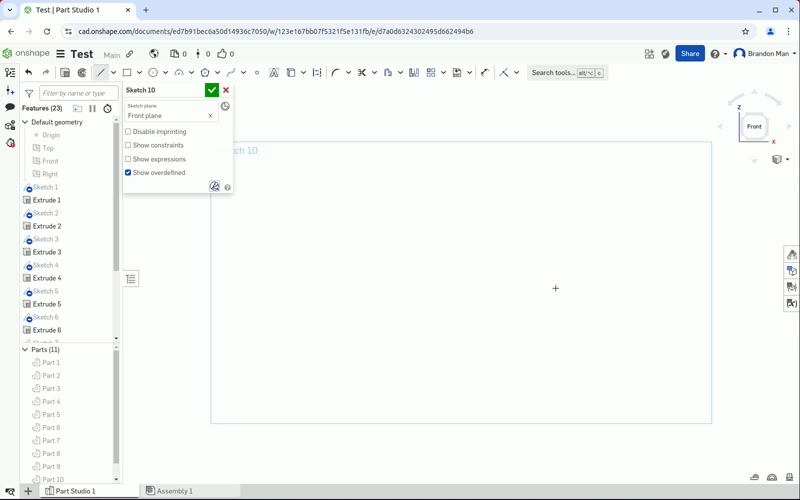
click(555, 287)
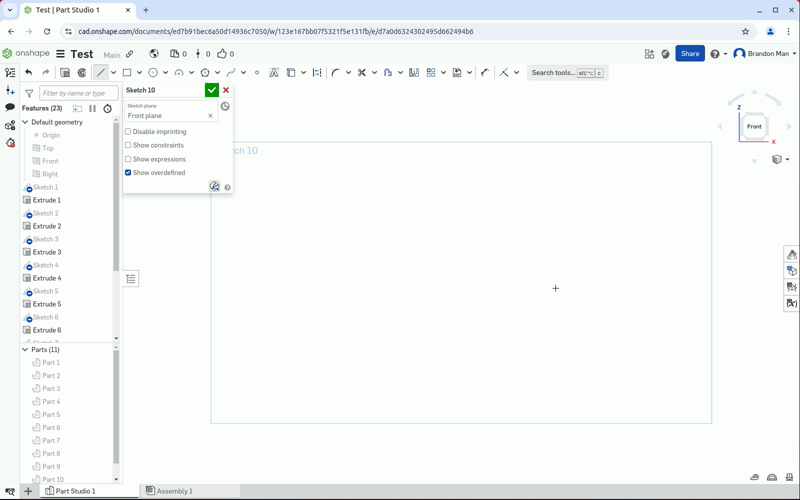
key_up(shift)
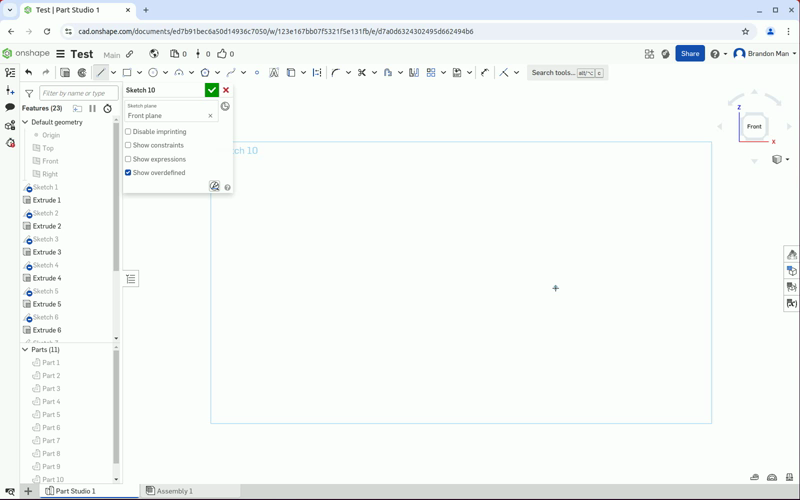
key_down(shift)
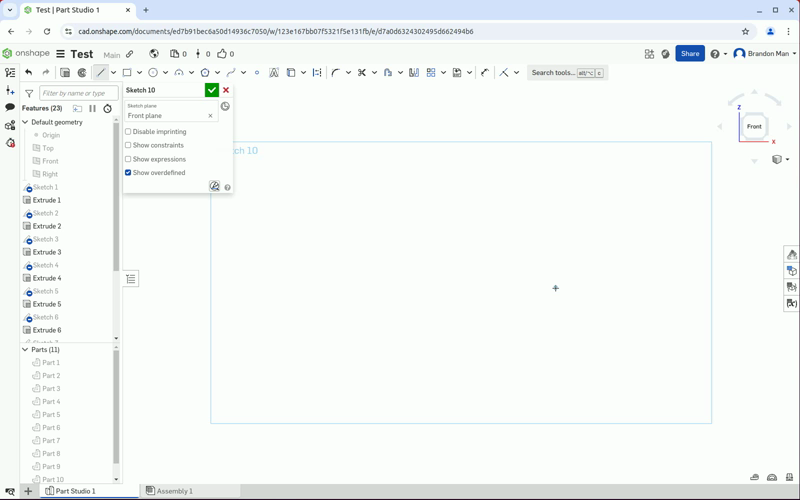
mouse_move(585, 287)
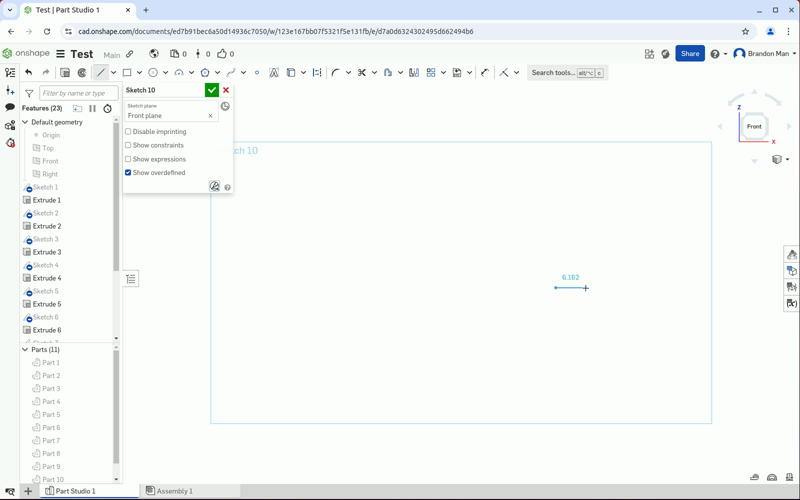
mouse_move(564, 287)
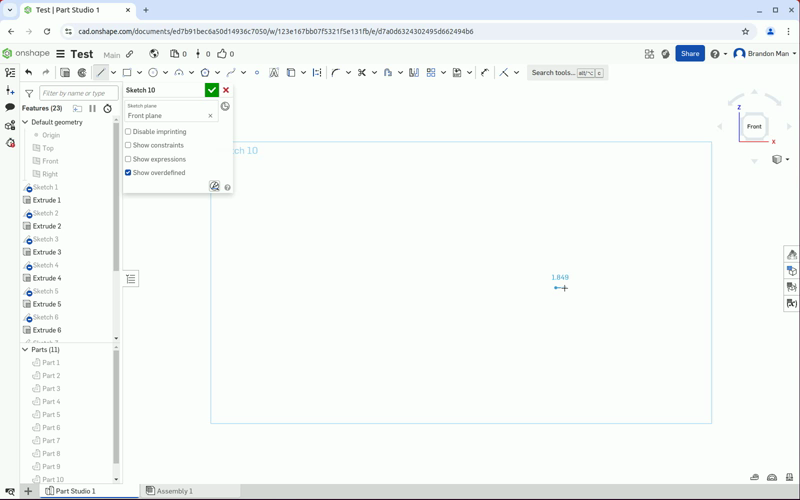
click(564, 287)
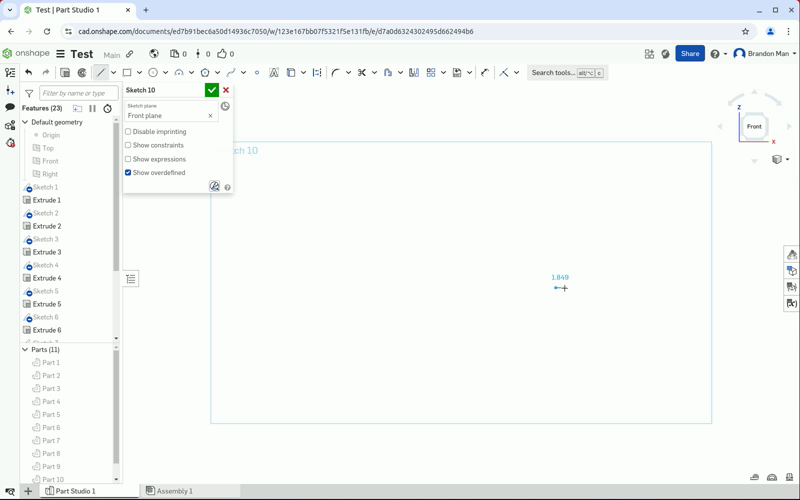
key_up(shift)
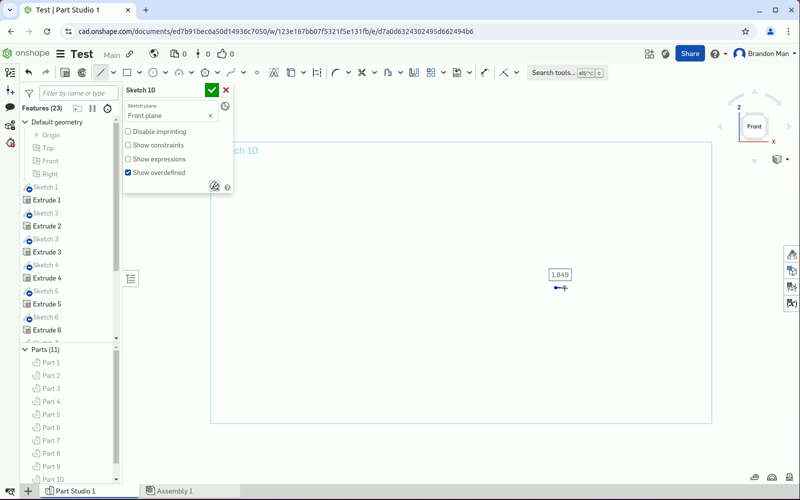
key(esc)
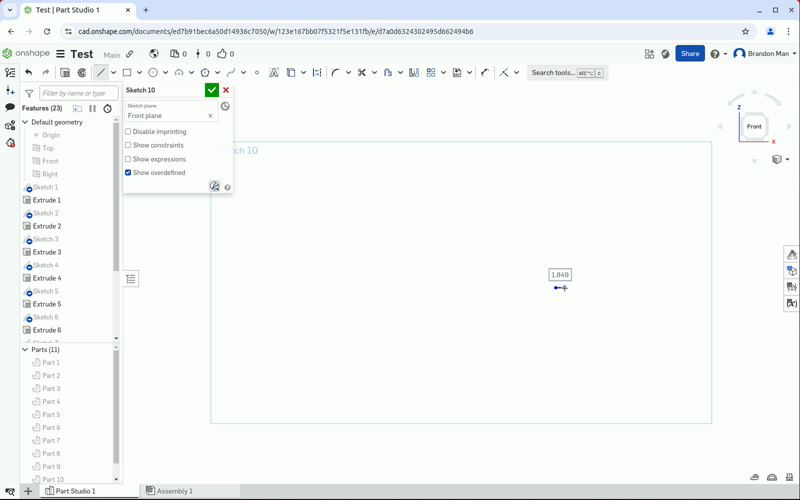
key(a)
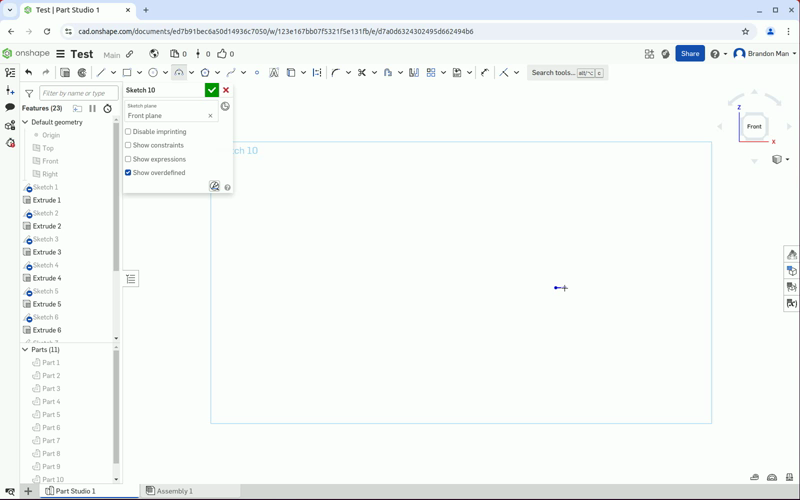
mouse_move(564, 287)
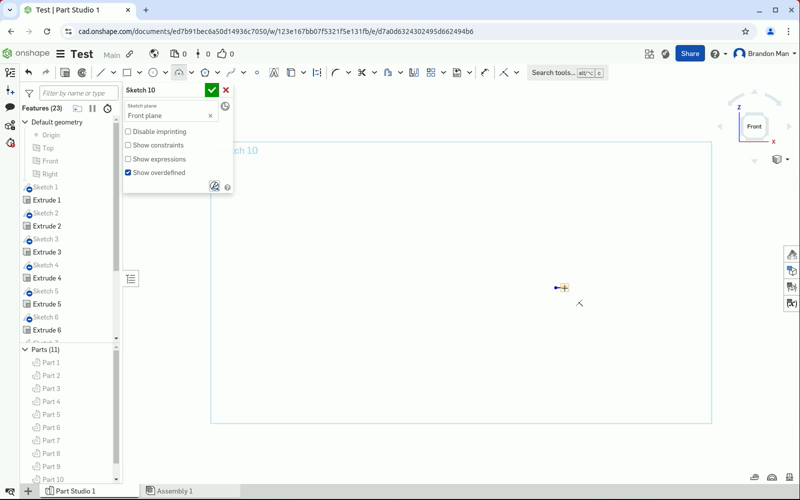
click(564, 287)
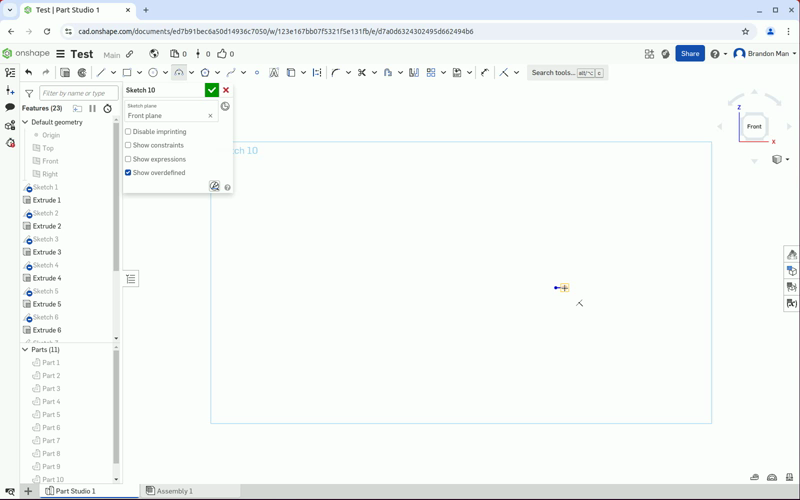
key_down(shift)
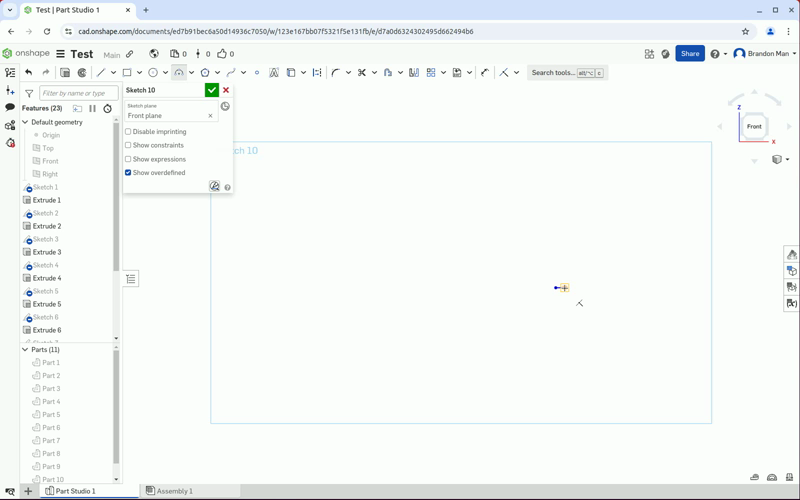
mouse_move(564, 277)
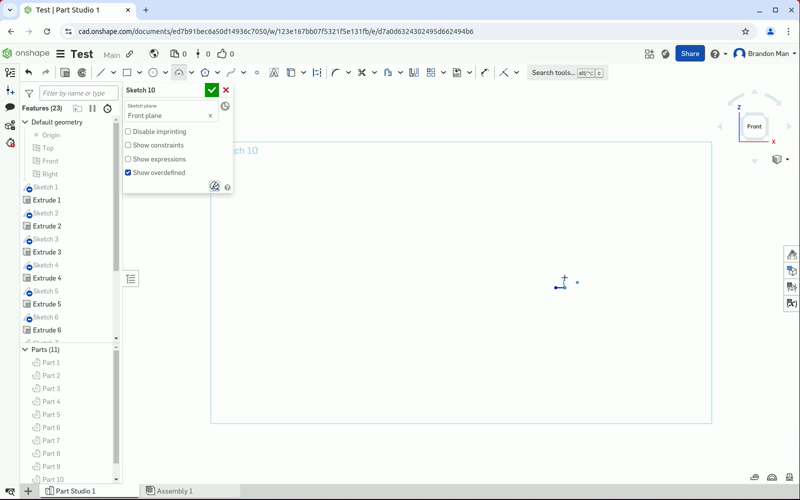
click(564, 277)
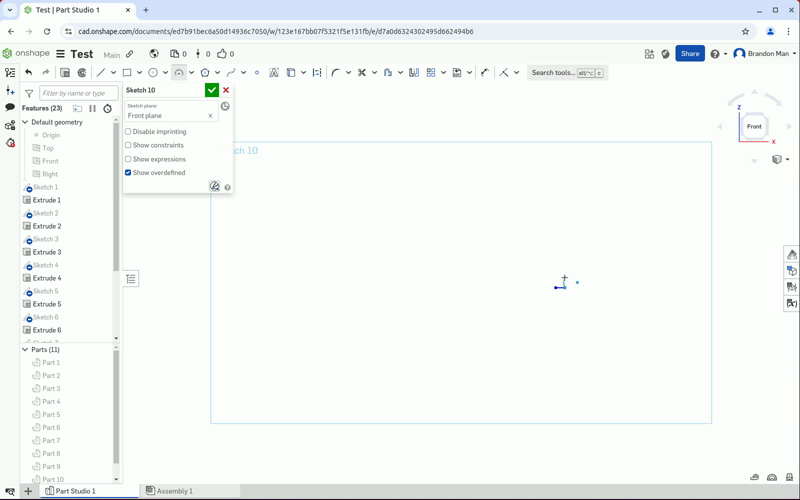
mouse_move(559, 282)
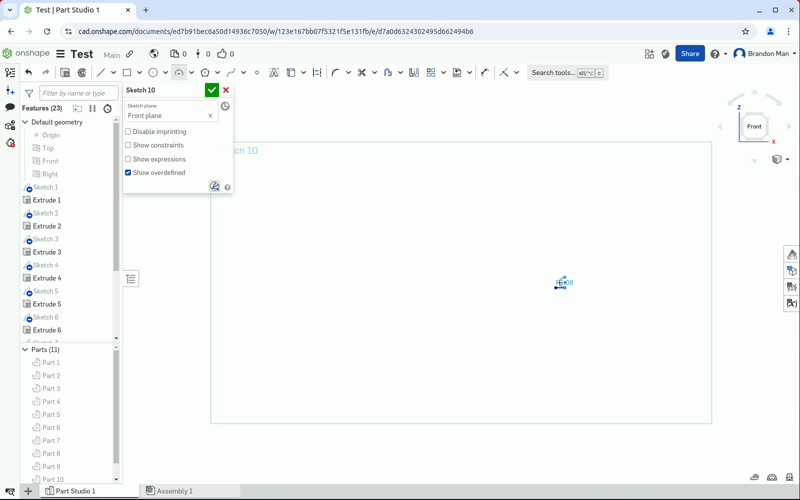
click(559, 282)
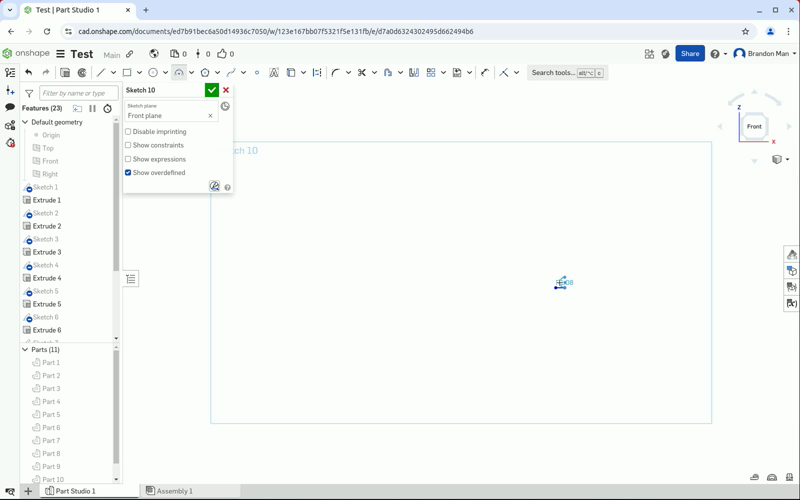
key_up(shift)
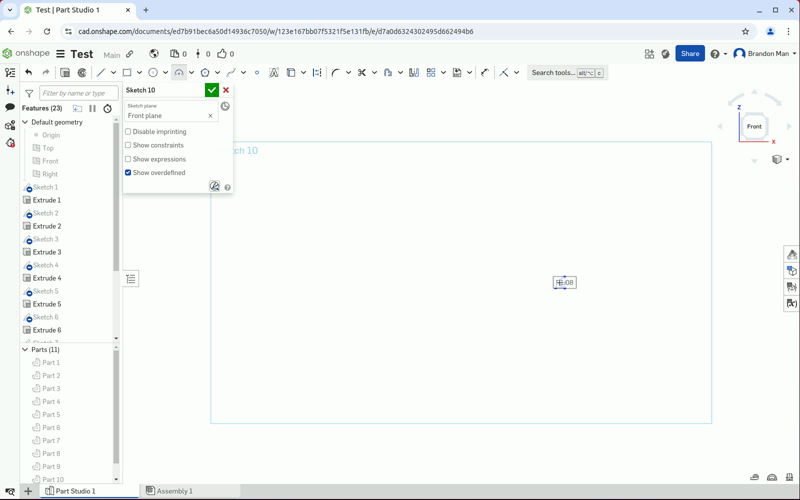
key(esc)
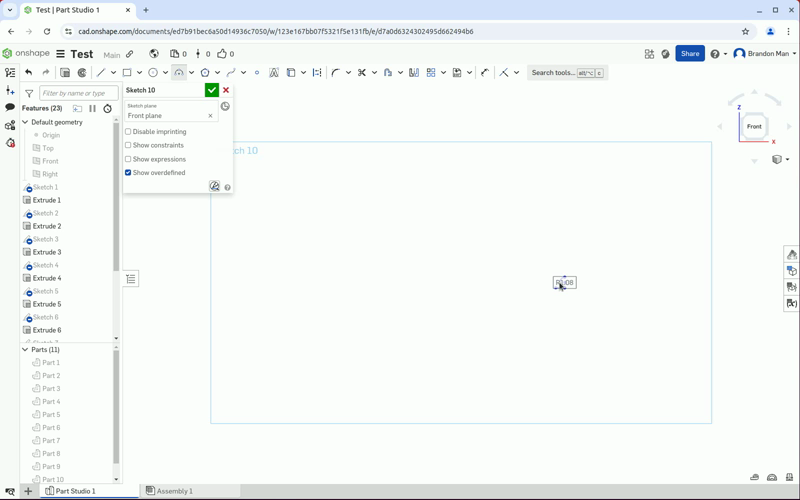
key(l)
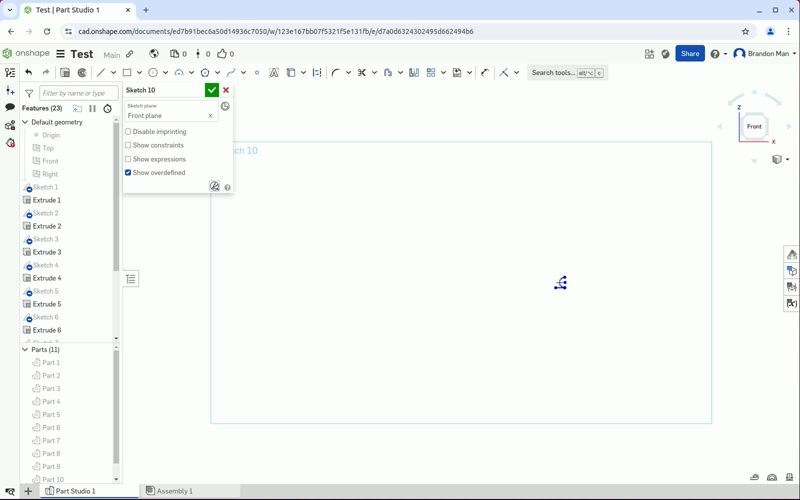
mouse_move(564, 277)
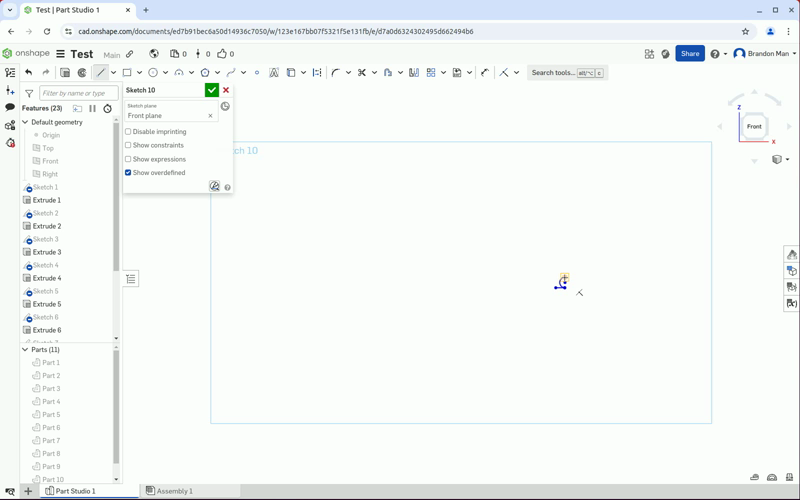
click(564, 277)
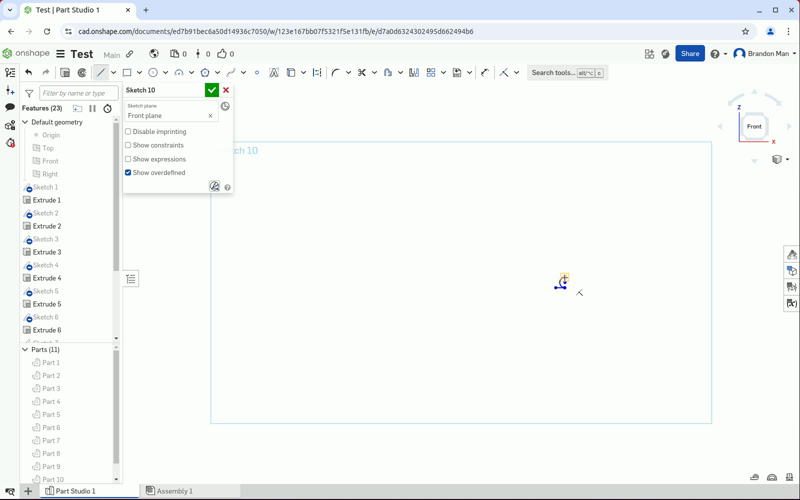
key_down(shift)
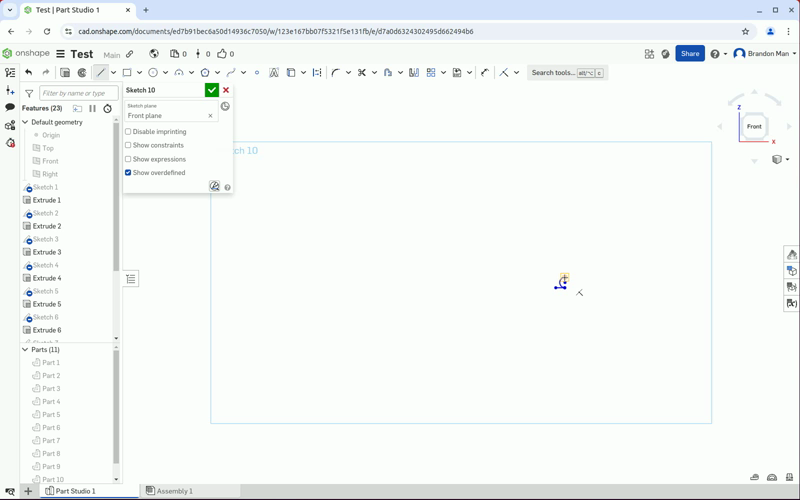
mouse_move(589, 277)
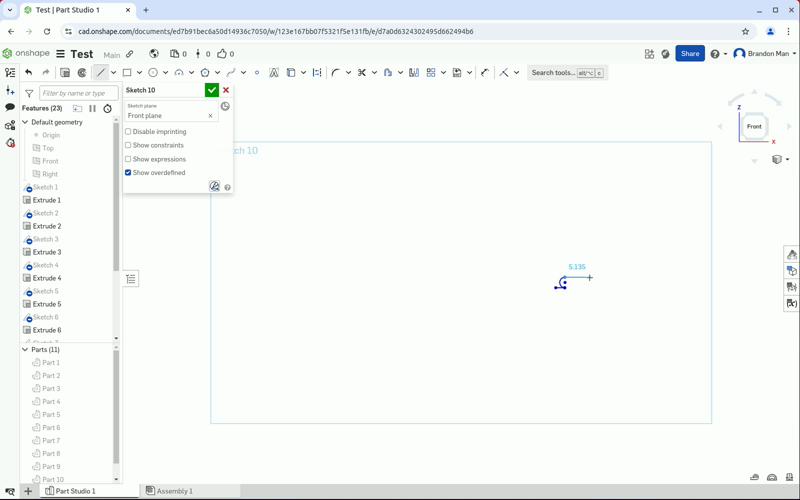
mouse_move(555, 277)
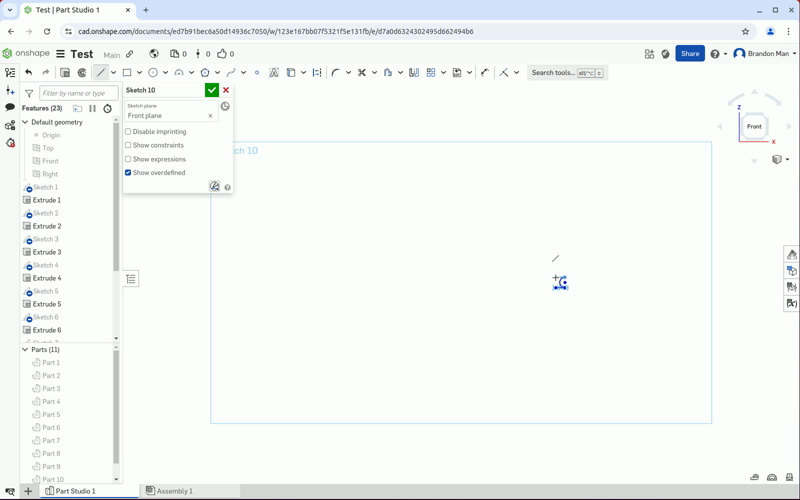
click(555, 277)
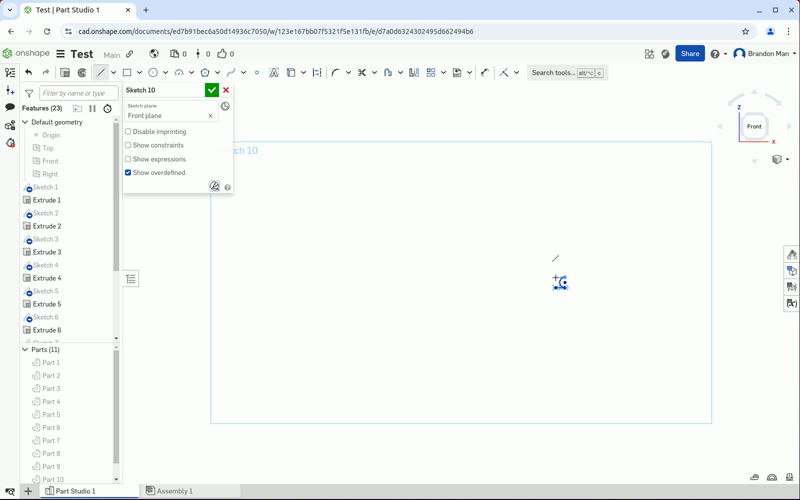
key_up(shift)
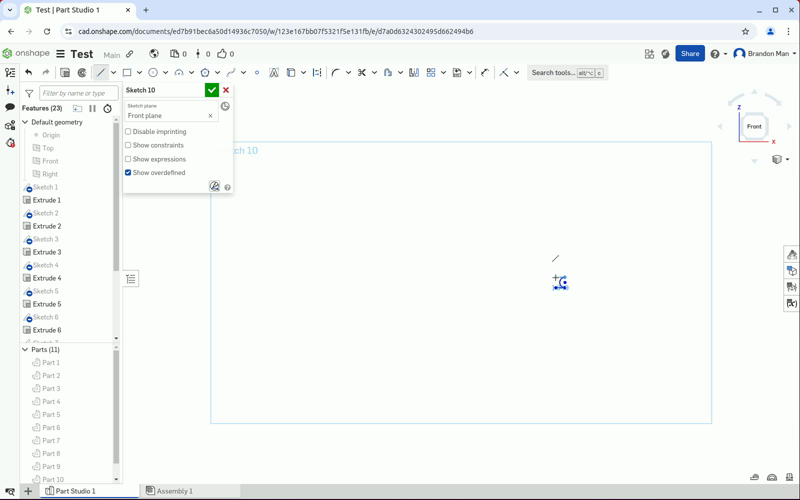
key(esc)
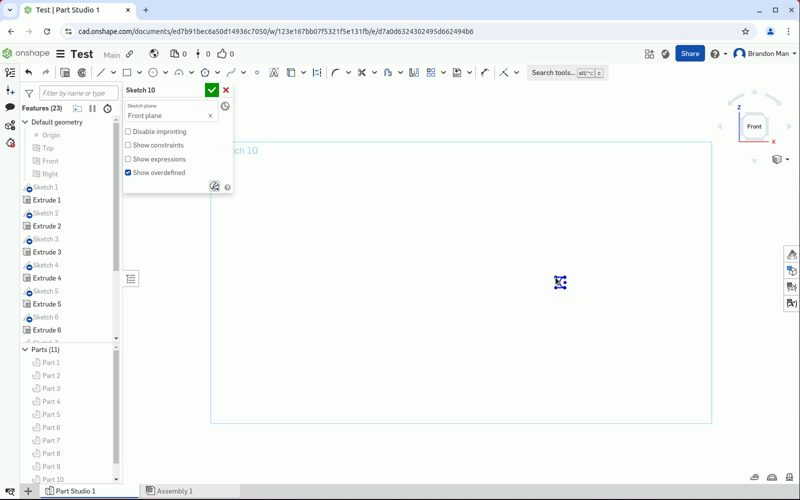
key(a)
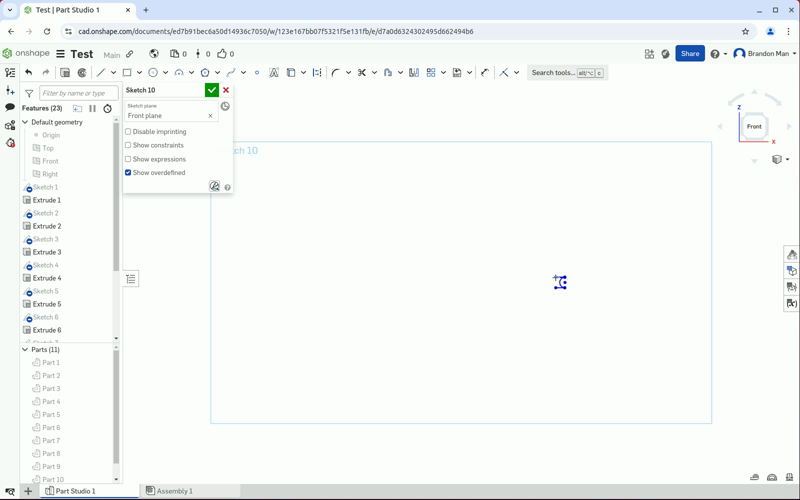
mouse_move(555, 277)
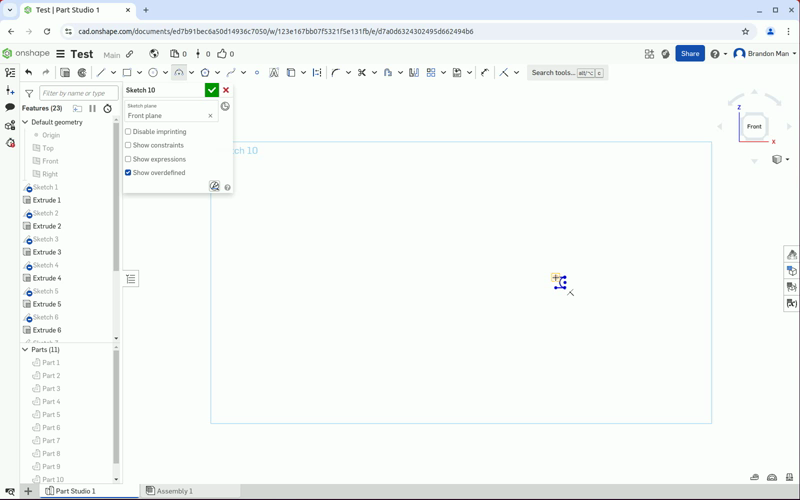
click(555, 277)
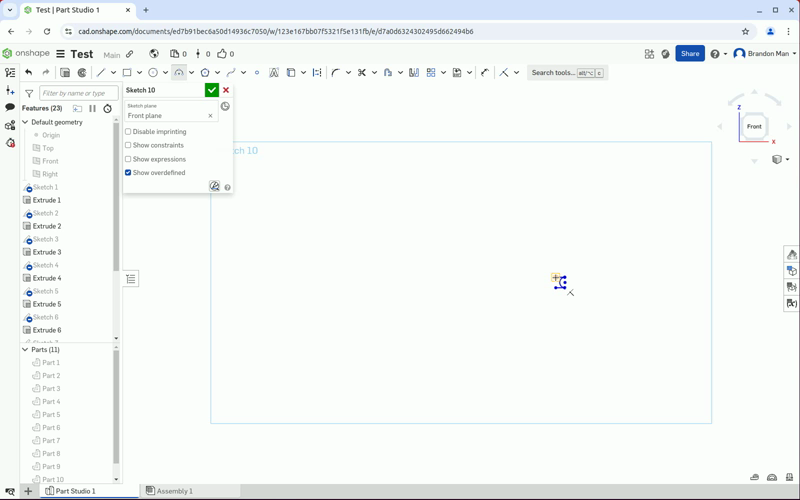
mouse_move(555, 287)
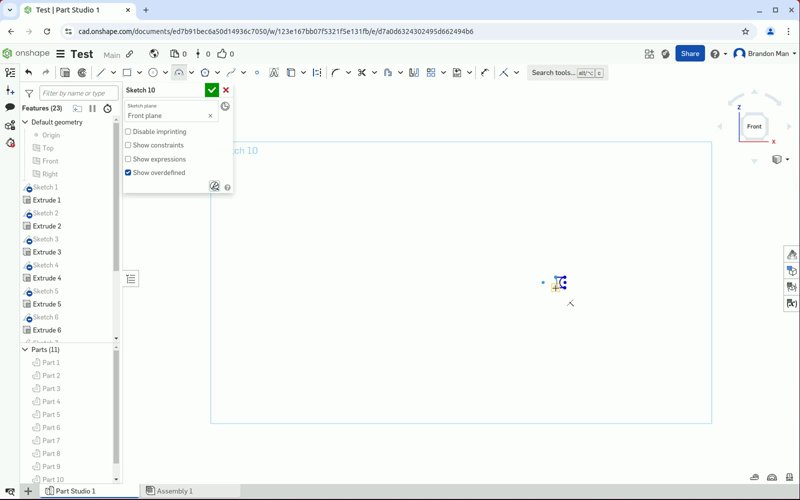
click(555, 287)
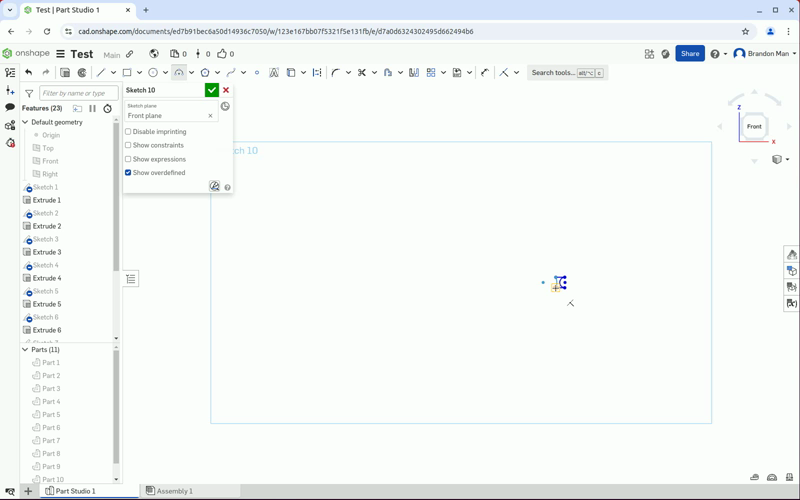
key_down(shift)
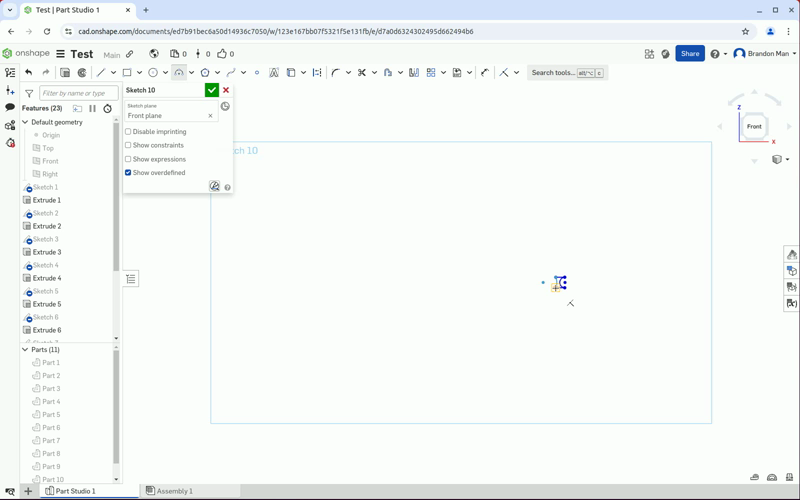
mouse_move(554, 282)
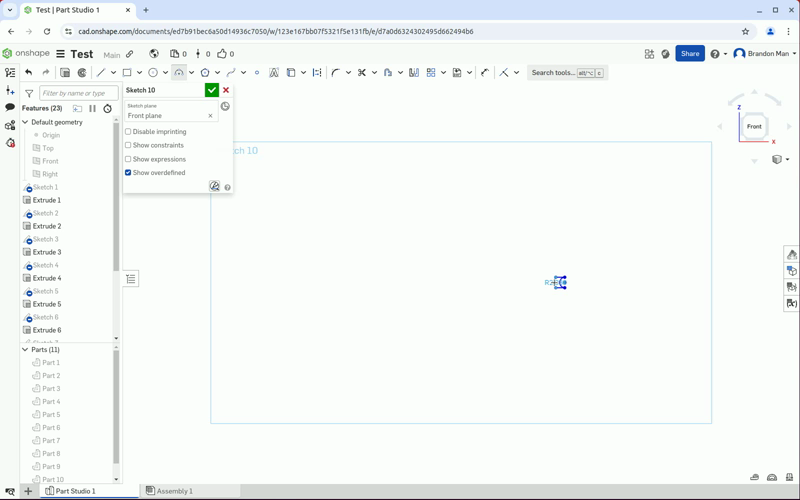
click(554, 282)
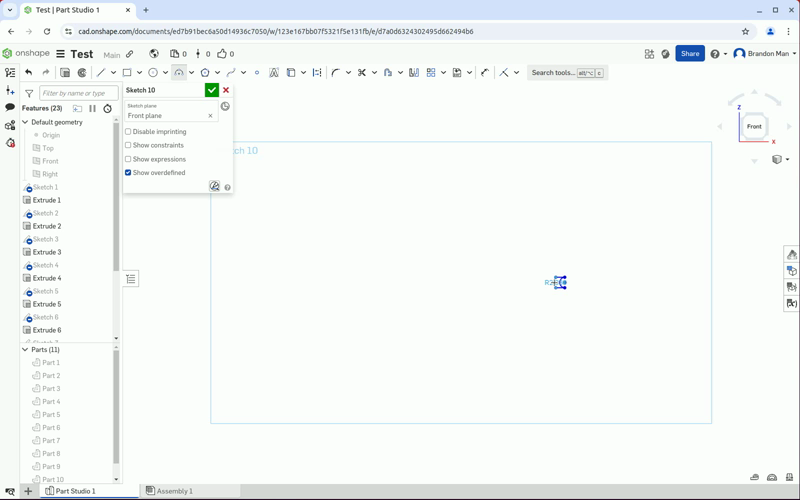
key_up(shift)
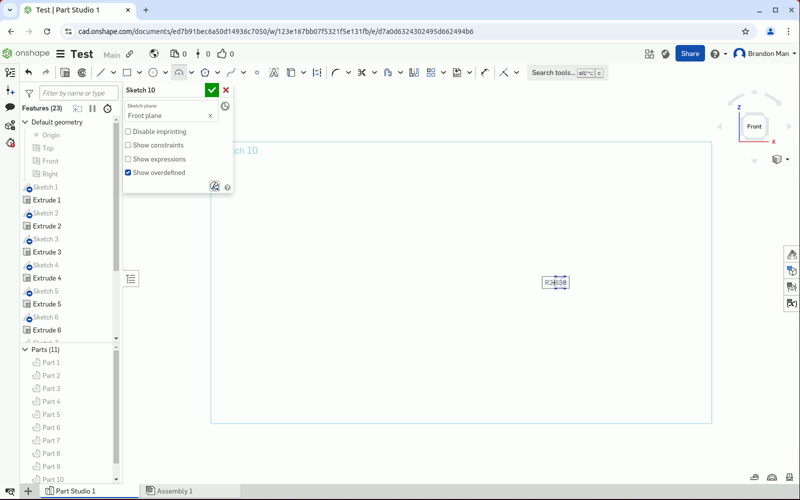
key(esc)
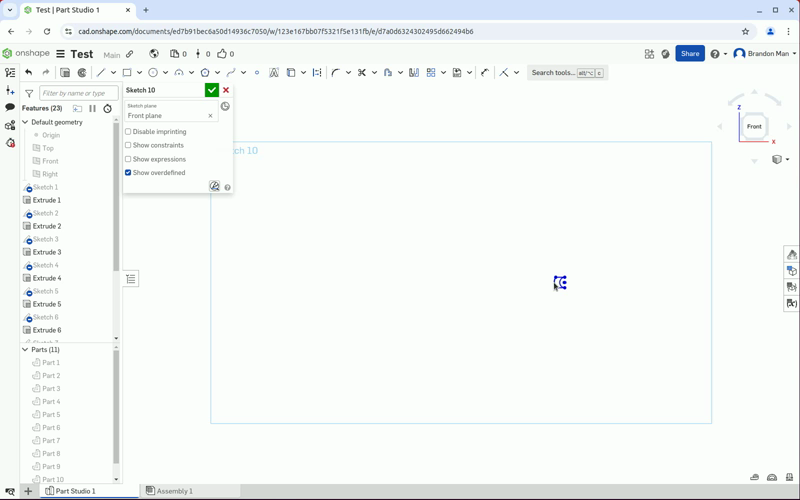
mouse_move(557, 283)
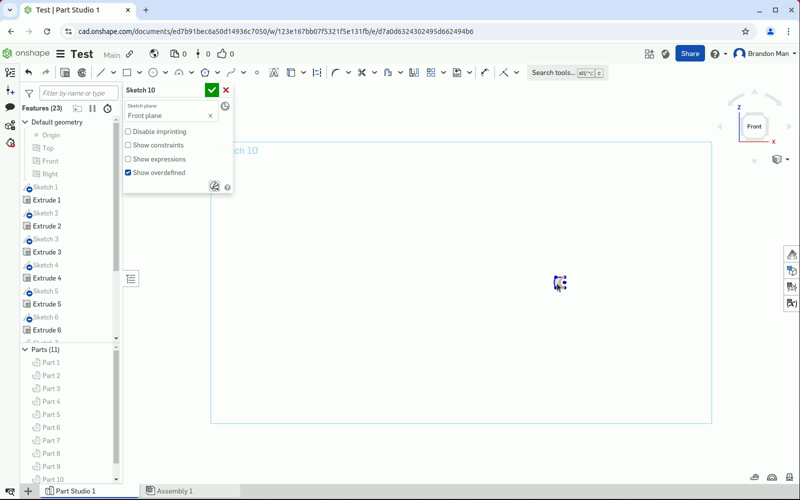
scroll(6)
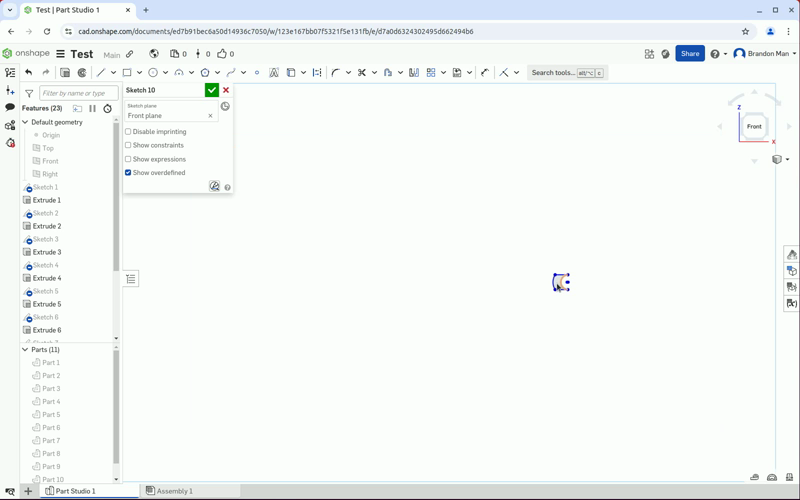
scroll(6)
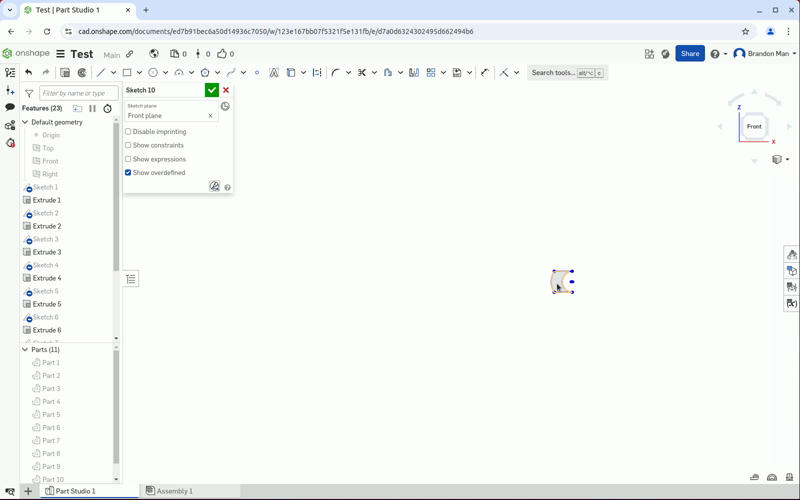
scroll(6)
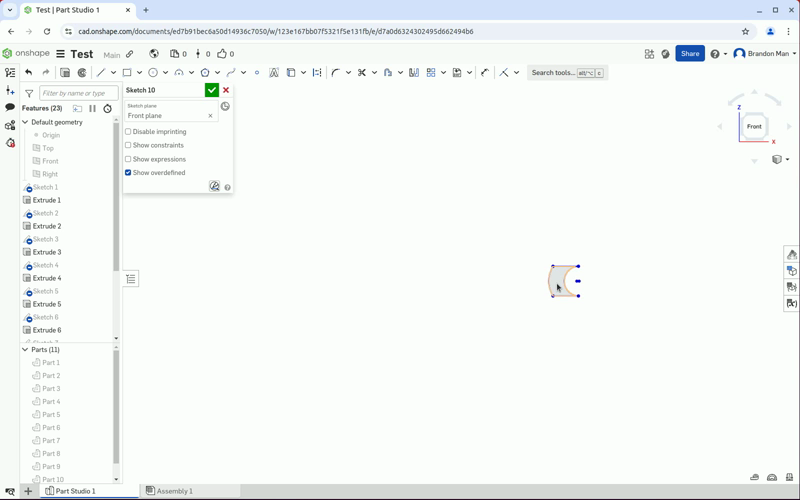
scroll(6)
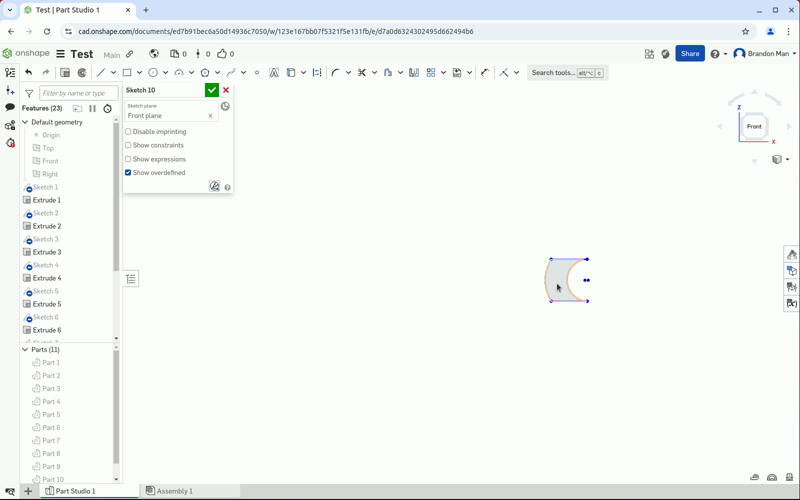
scroll(6)
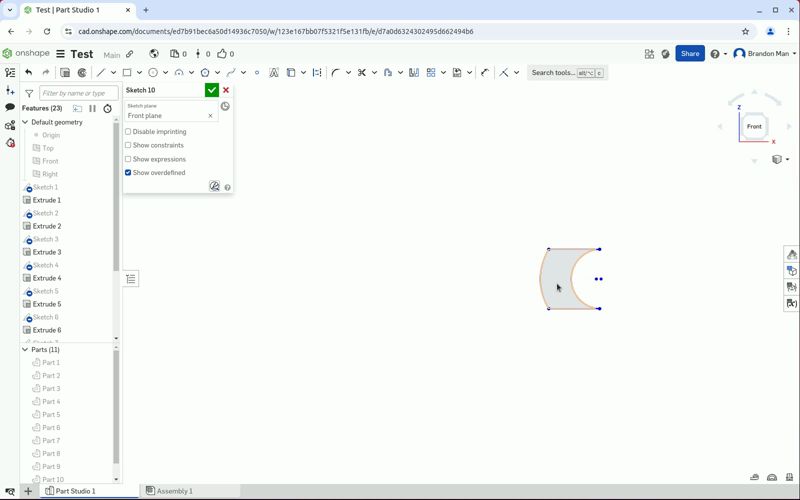
scroll(6)
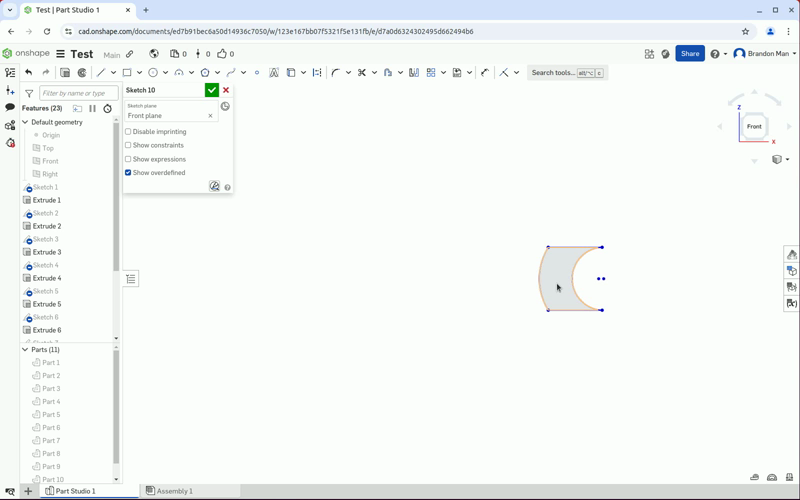
scroll(6)
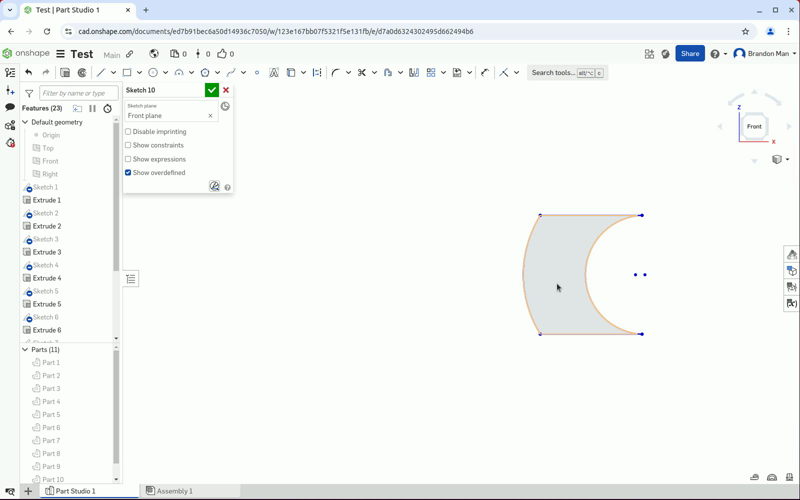
click(557, 283)
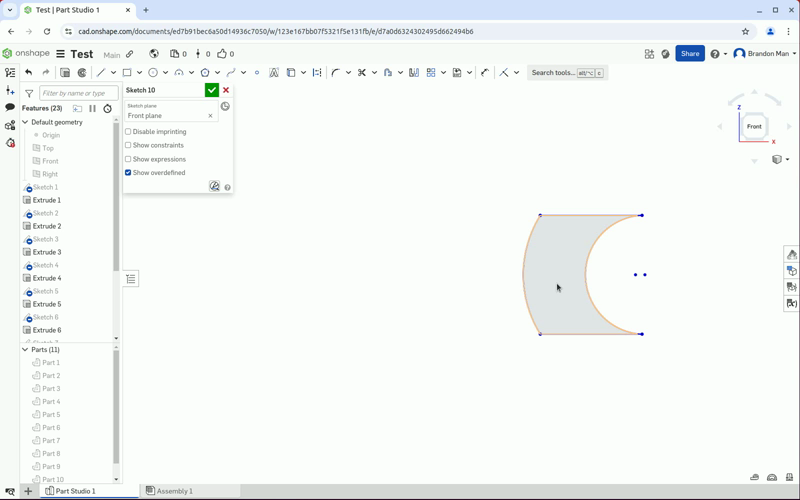
scroll(-6)
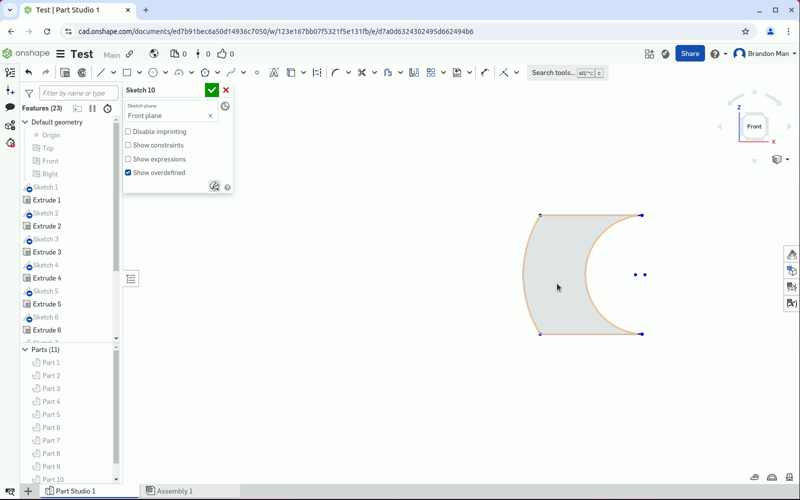
scroll(-6)
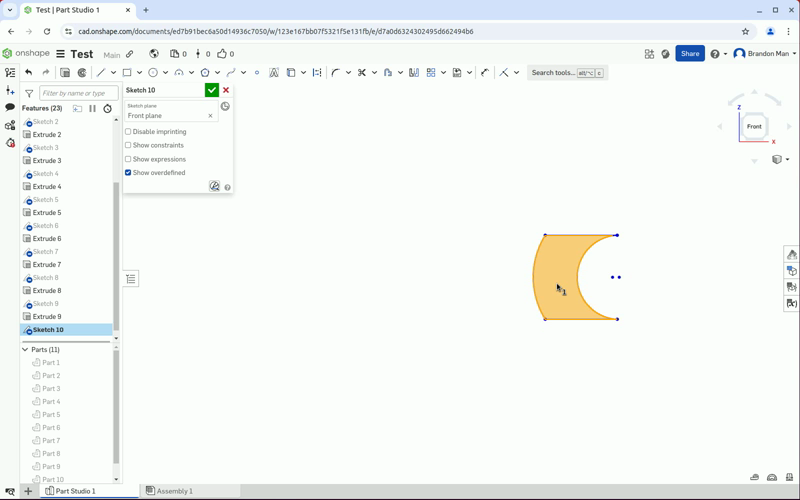
scroll(-6)
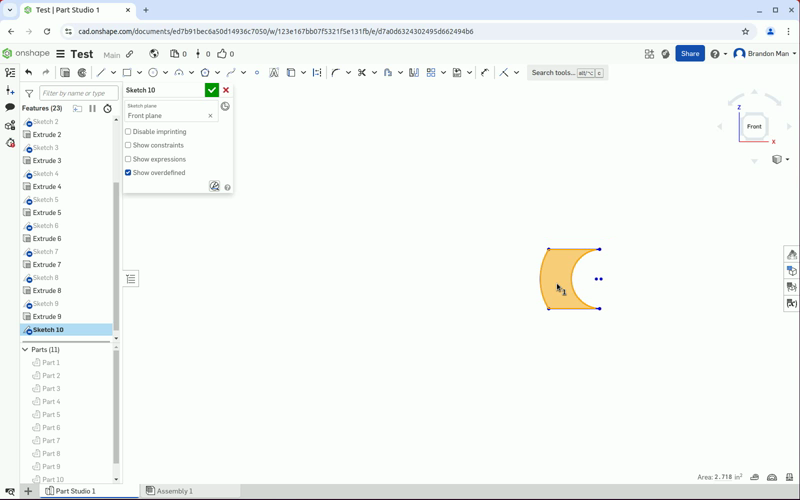
scroll(-6)
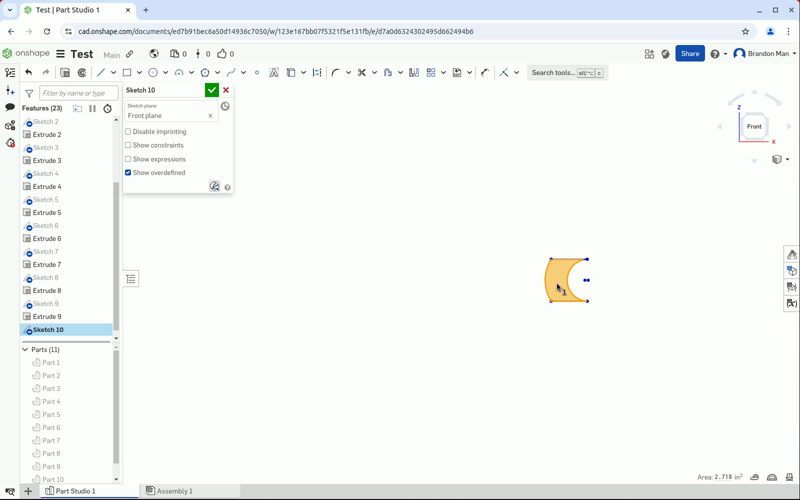
scroll(-6)
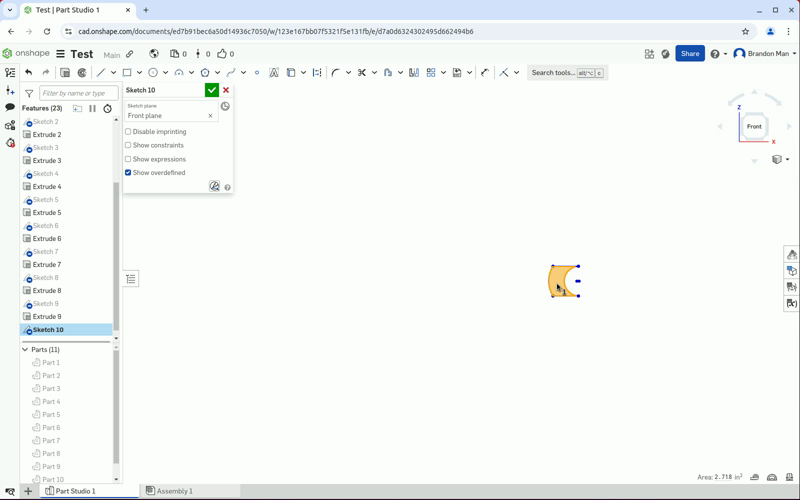
scroll(-6)
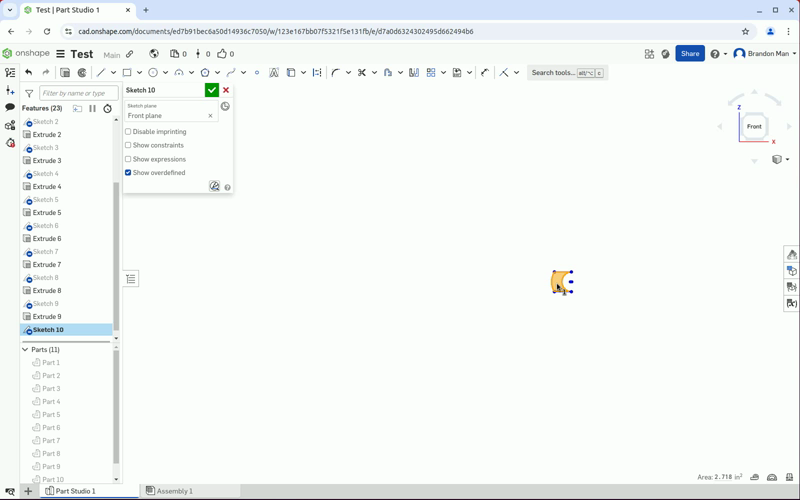
scroll(-6)
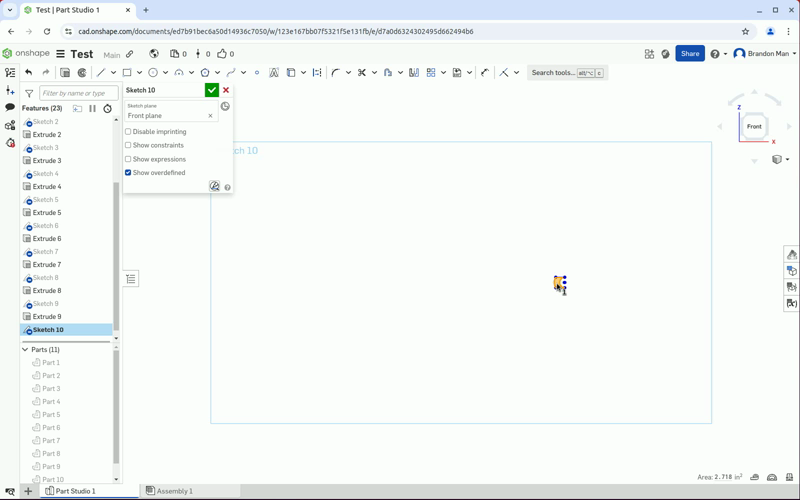
mouse_move(69, 352)
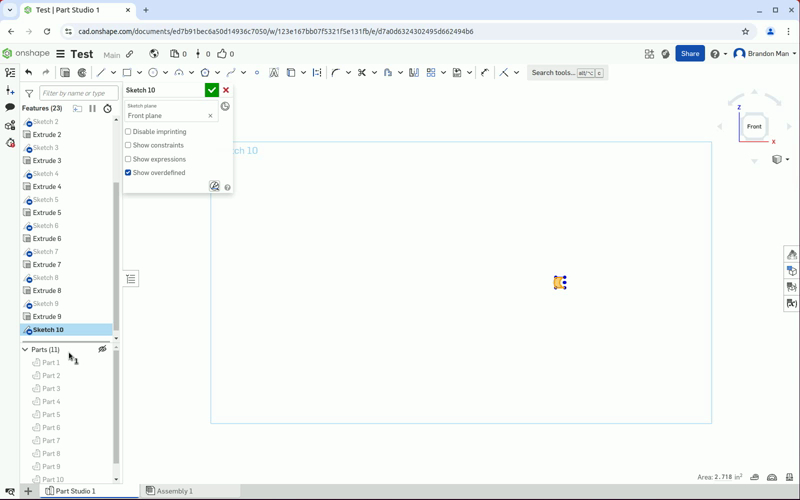
key(shift+y)
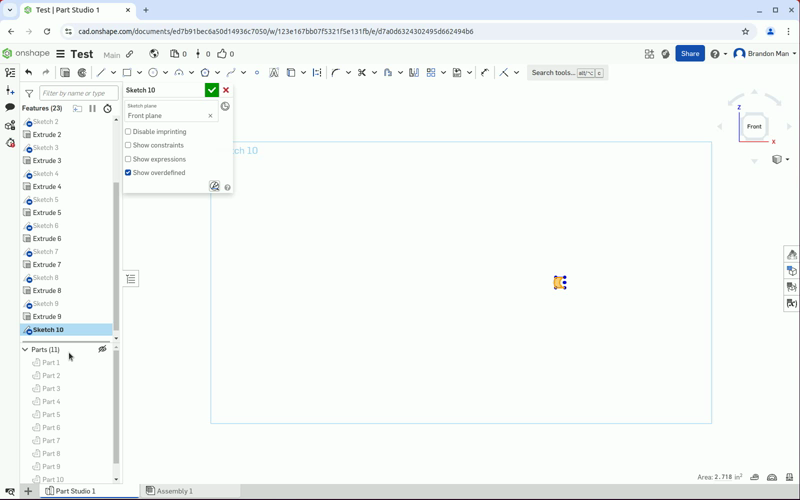
key(shift+e)
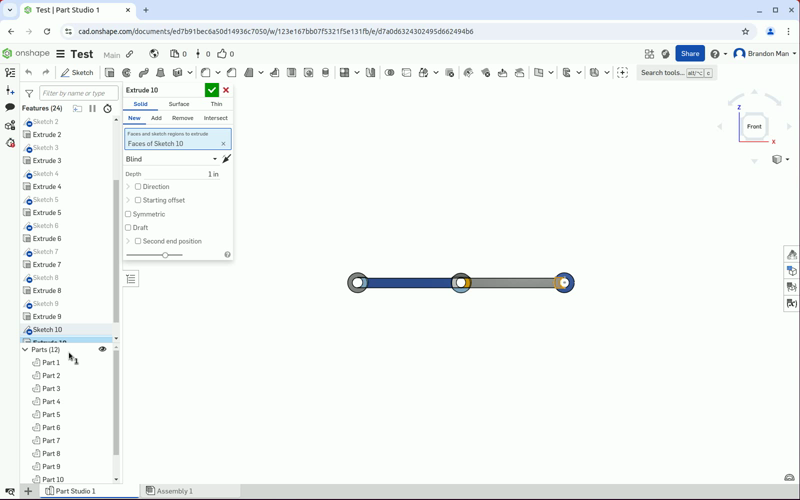
mouse_move(143, 106)
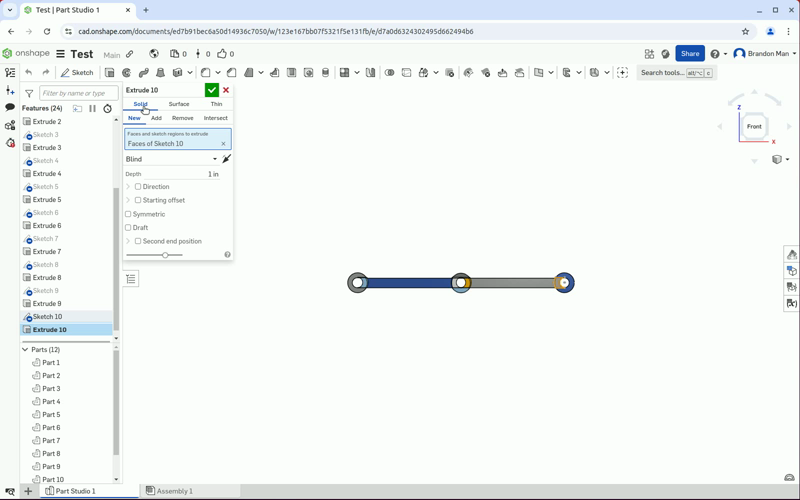
click(143, 106)
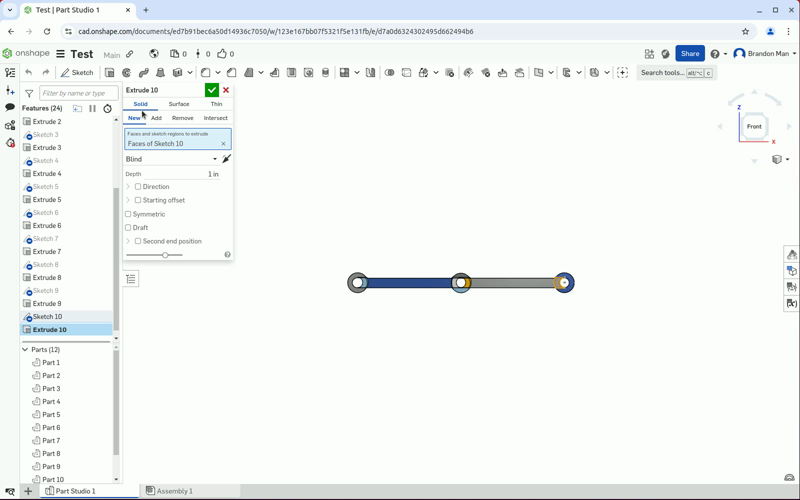
mouse_move(137, 120)
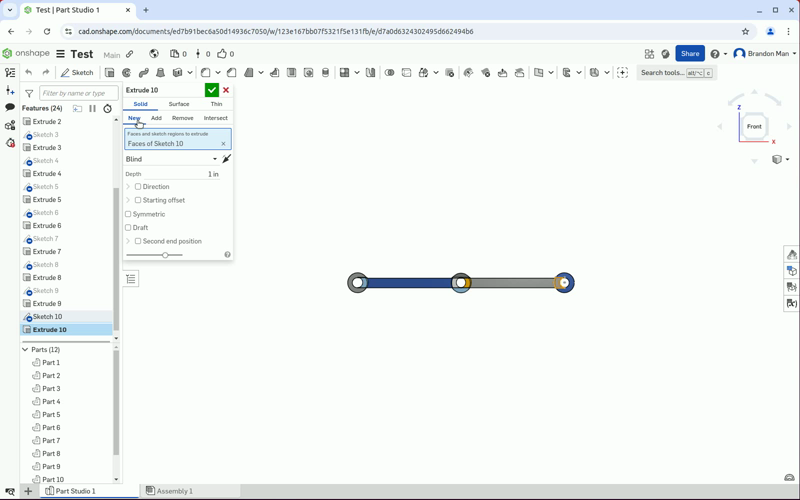
click(137, 120)
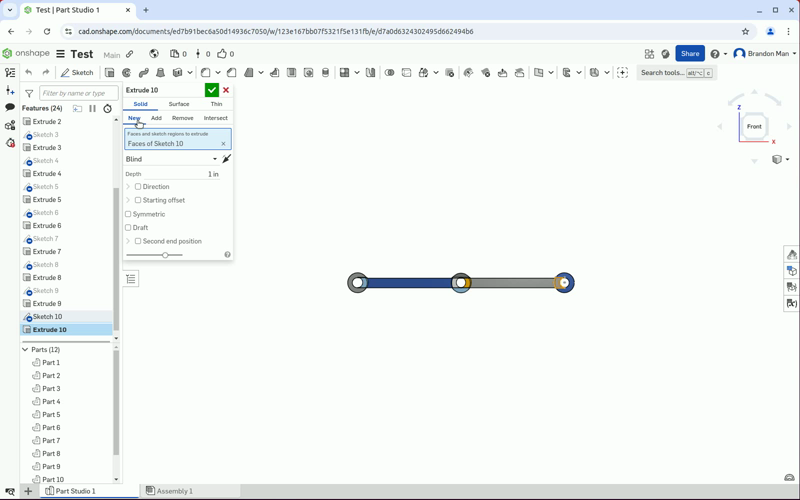
key(tab, 4)
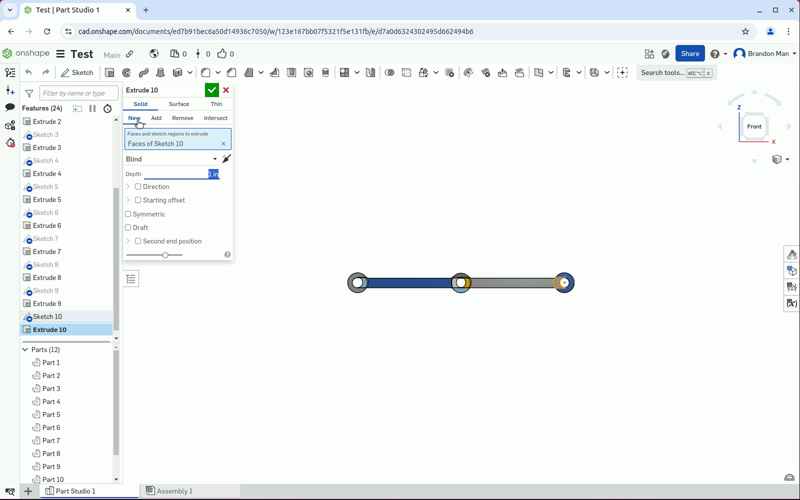
text(1.685)
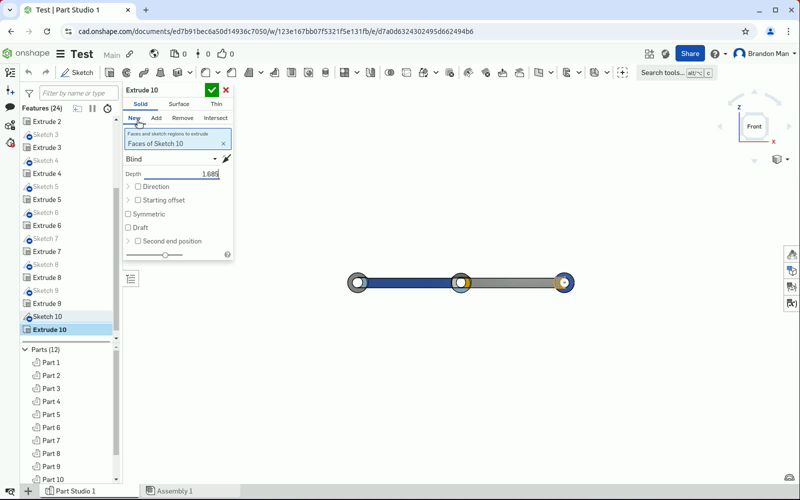
key(enter)
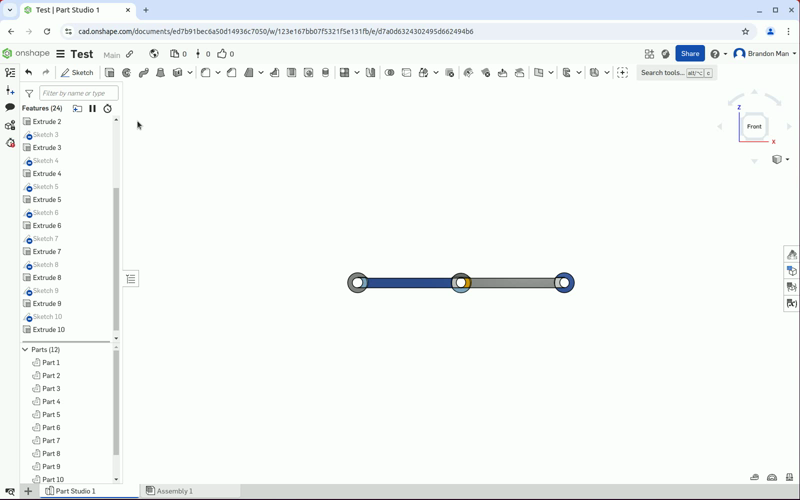
key(shift+h)
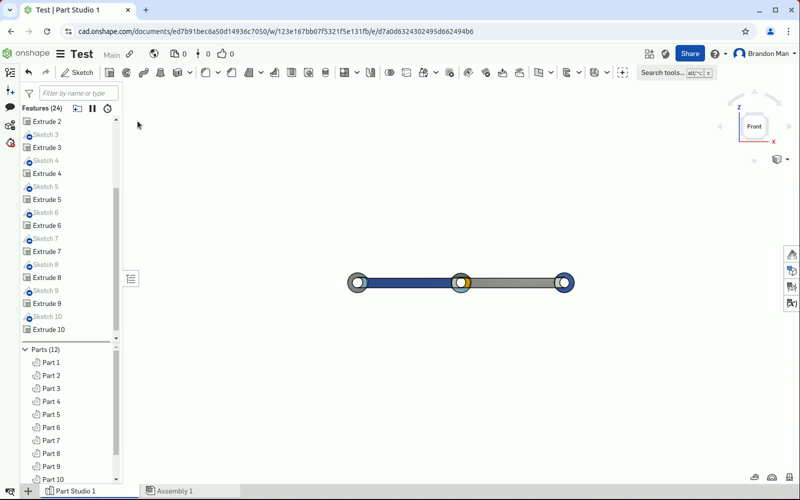
key(shift+h)
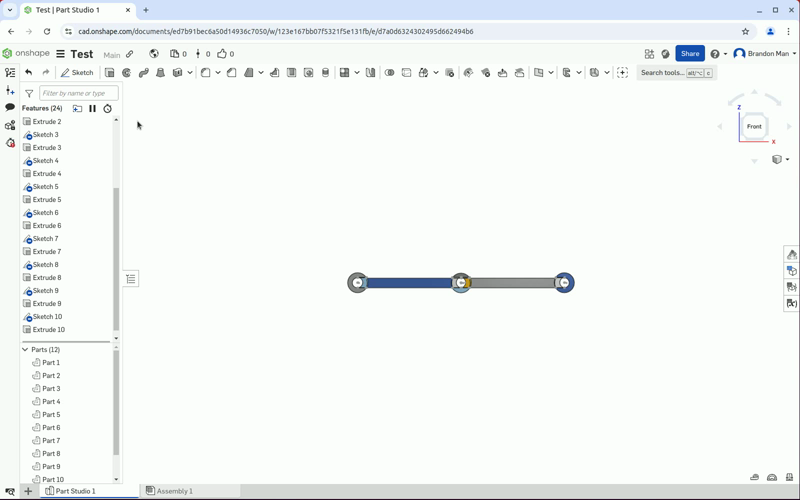
key(shift+7)
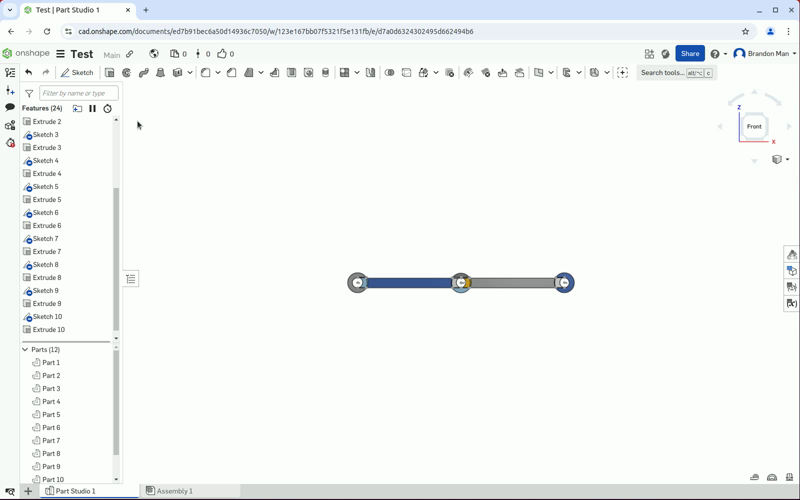
key(left, 2)
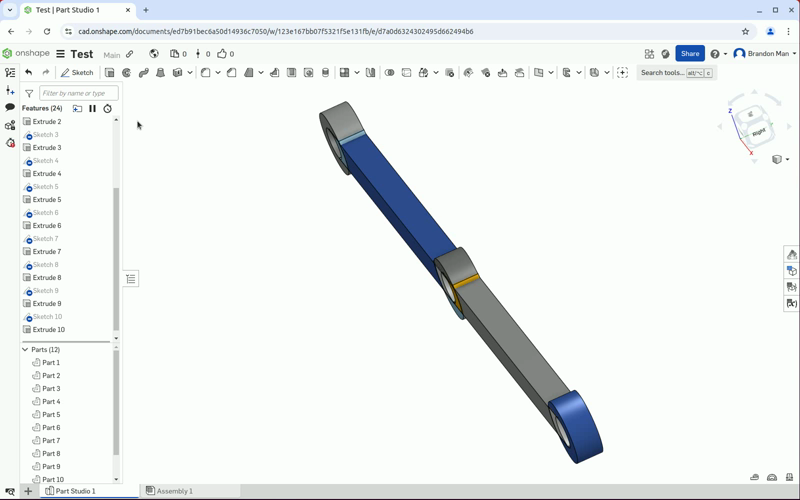
key(down, 2)
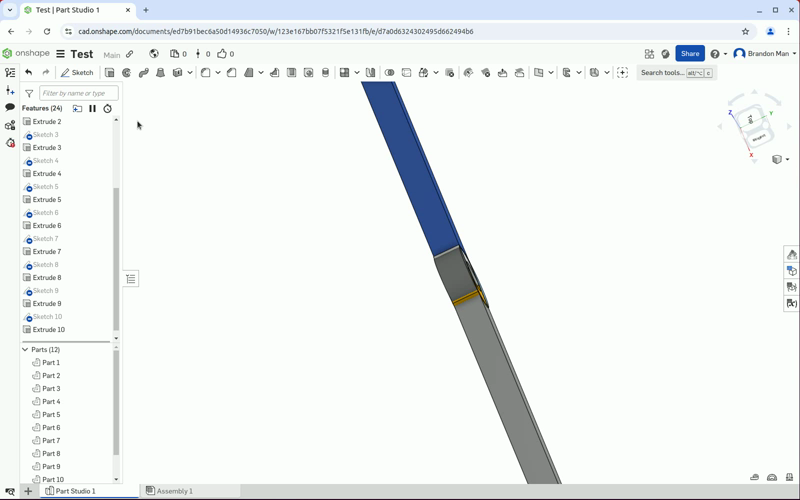
key(up, 2)
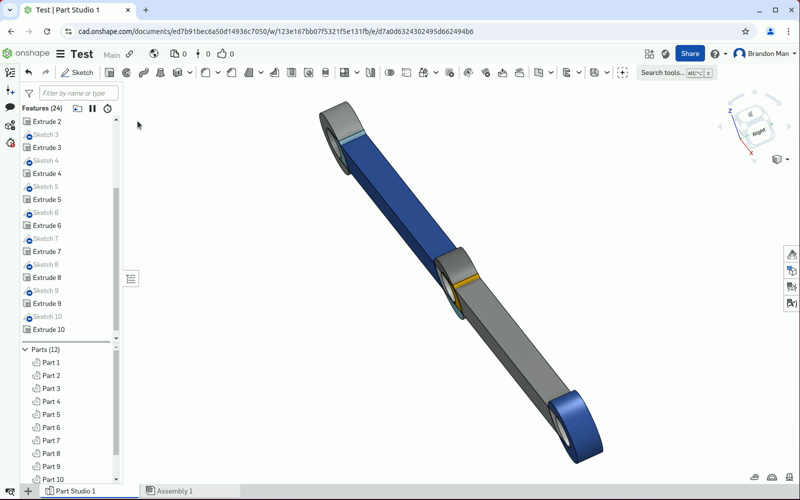
key(right, 2)
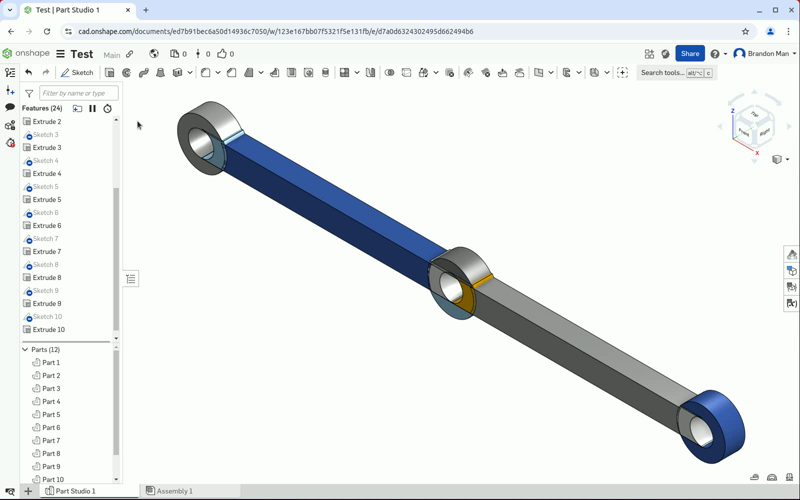
mouse_move(69, 85)
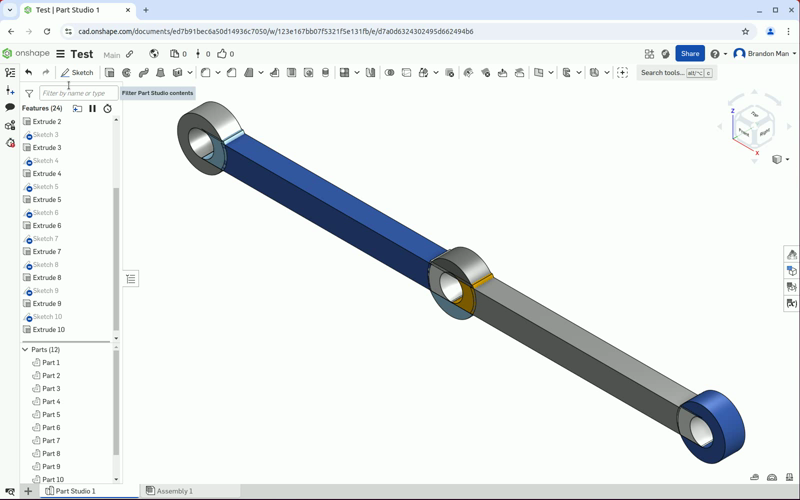
click(69, 85)